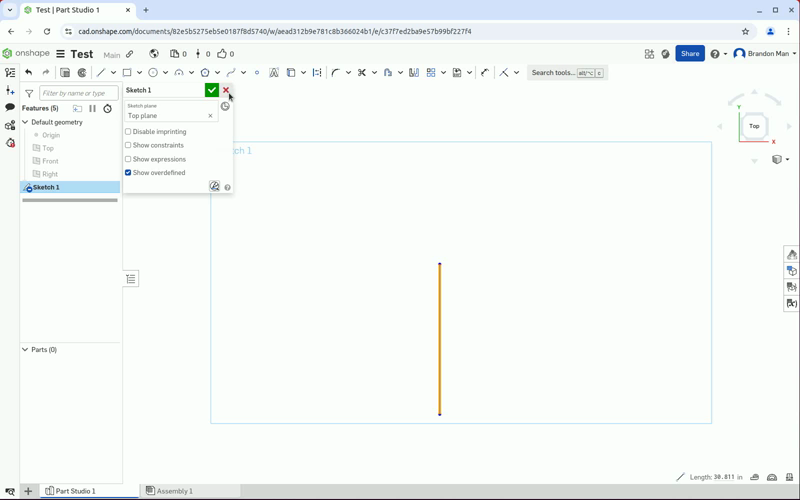
key(shift+h)
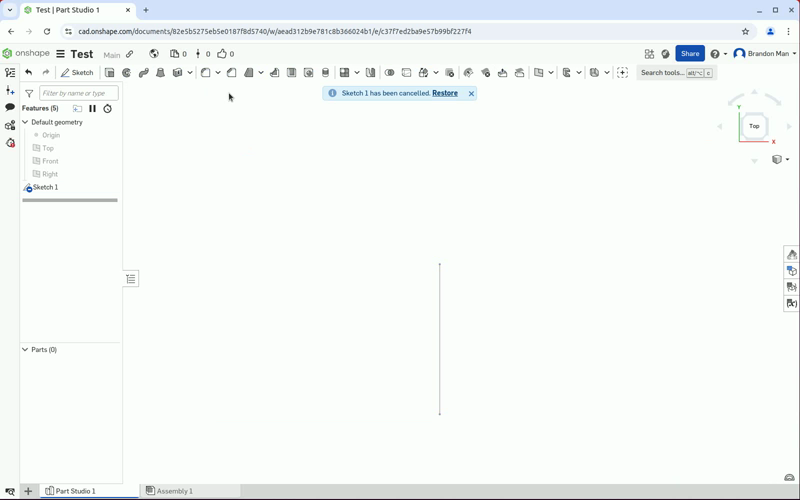
key(shift+s)
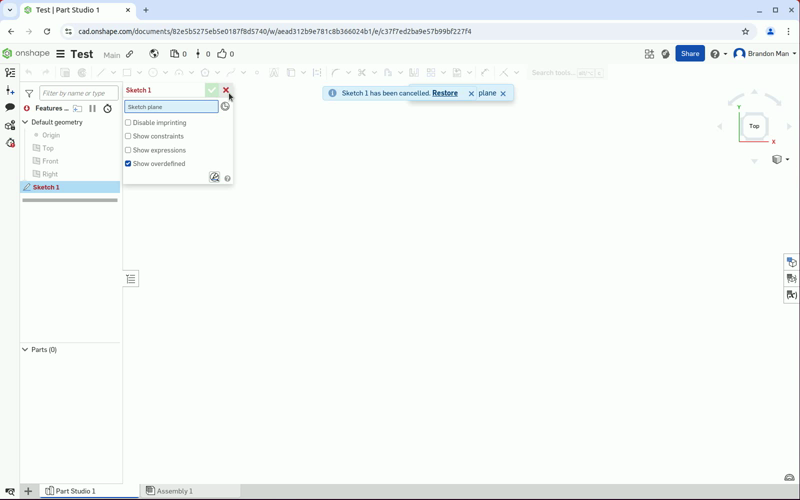
mouse_move(73, 150)
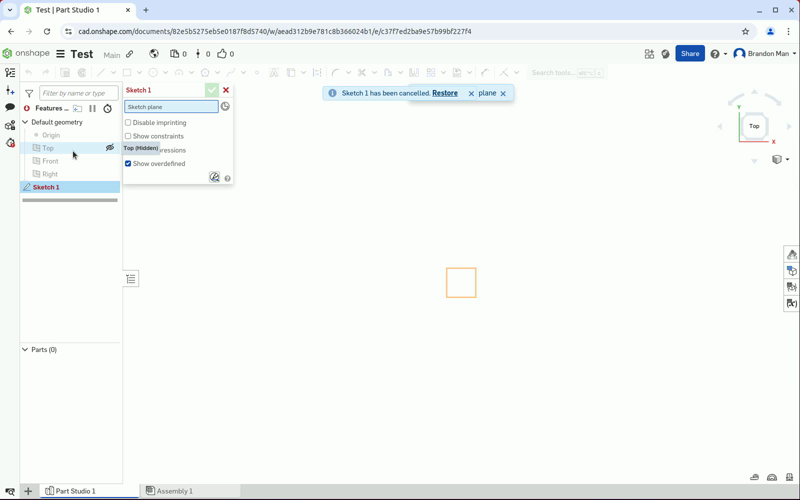
click(73, 150)
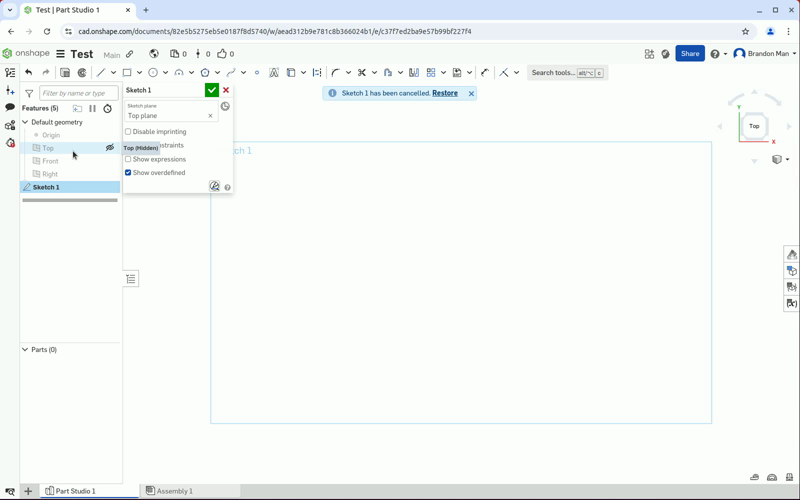
mouse_move(73, 352)
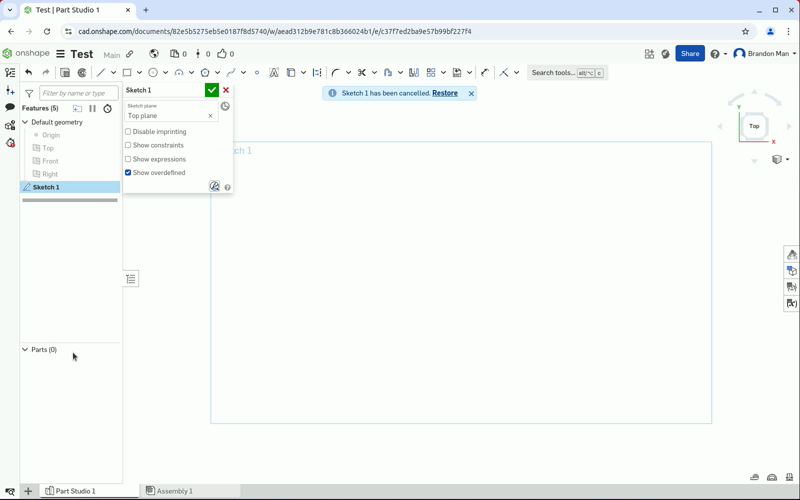
key(y)
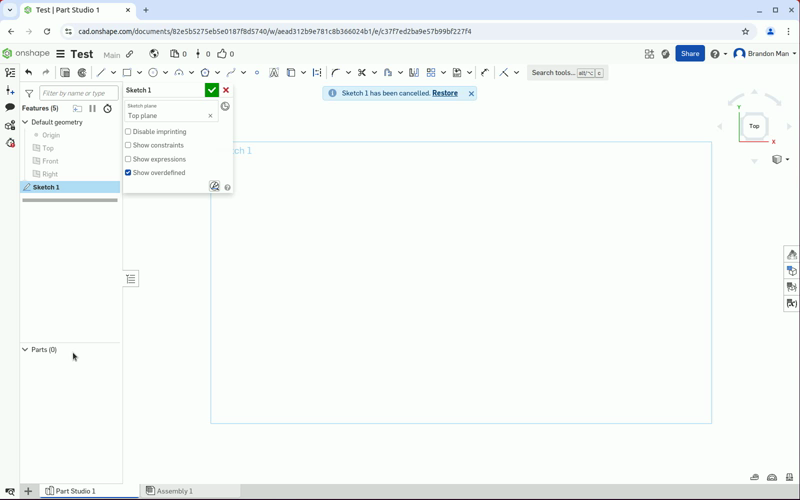
key(l)
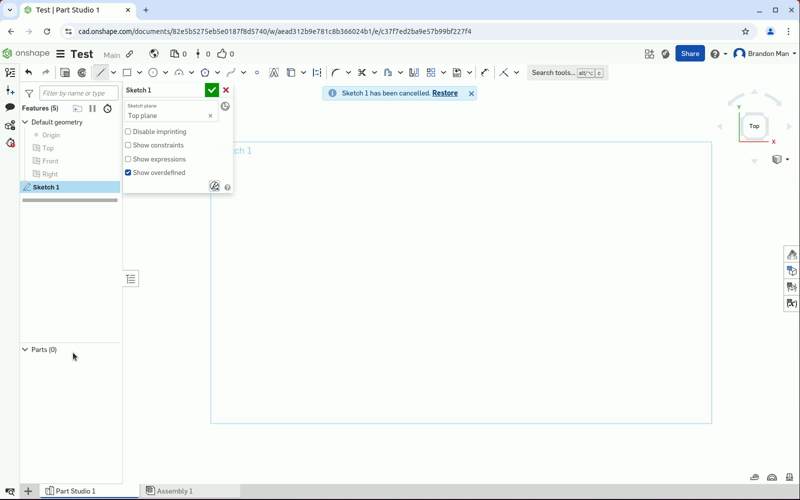
key_down(shift)
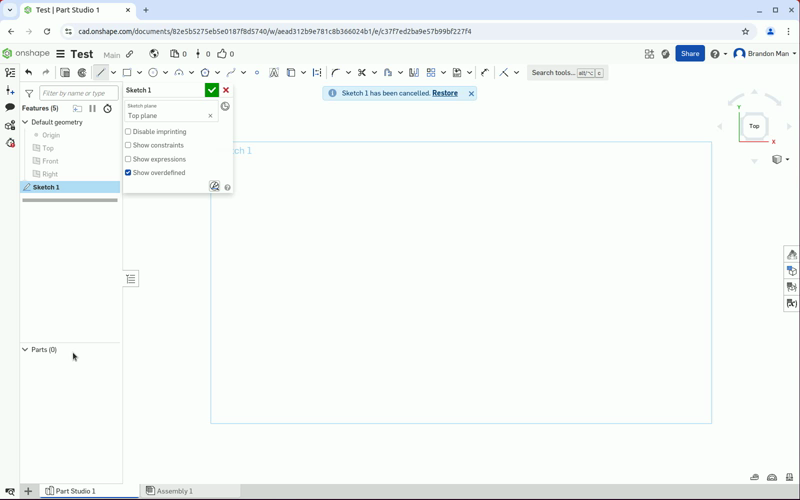
mouse_move(430, 318)
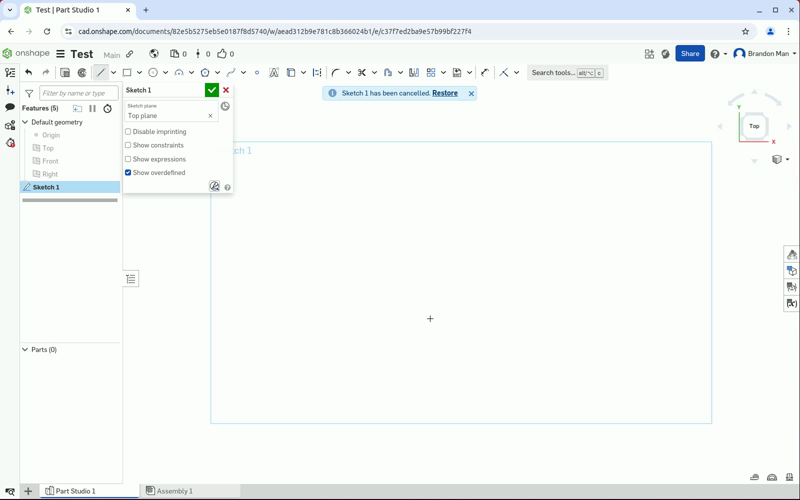
click(430, 318)
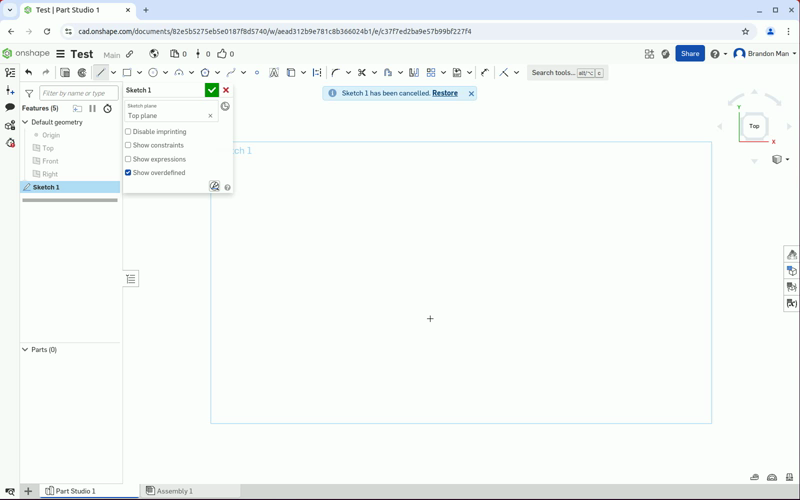
key_up(shift)
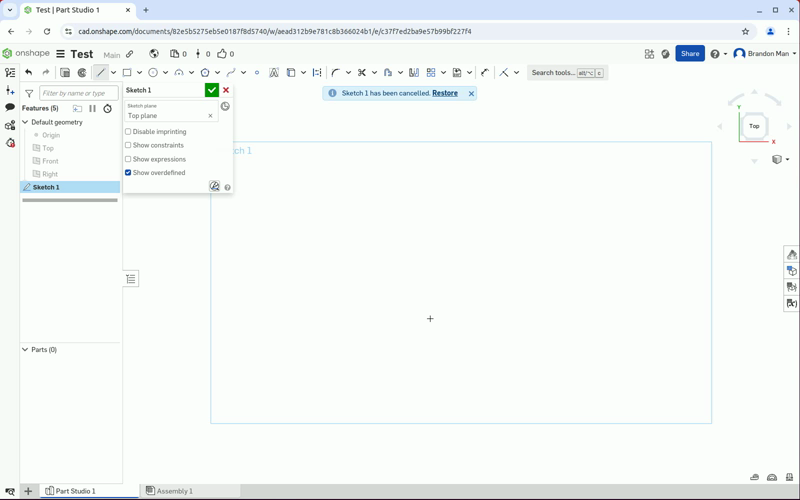
key_down(shift)
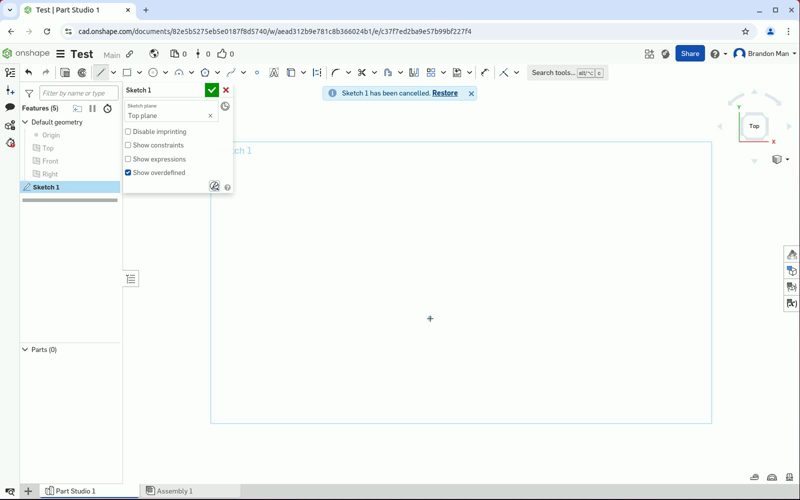
mouse_move(492, 318)
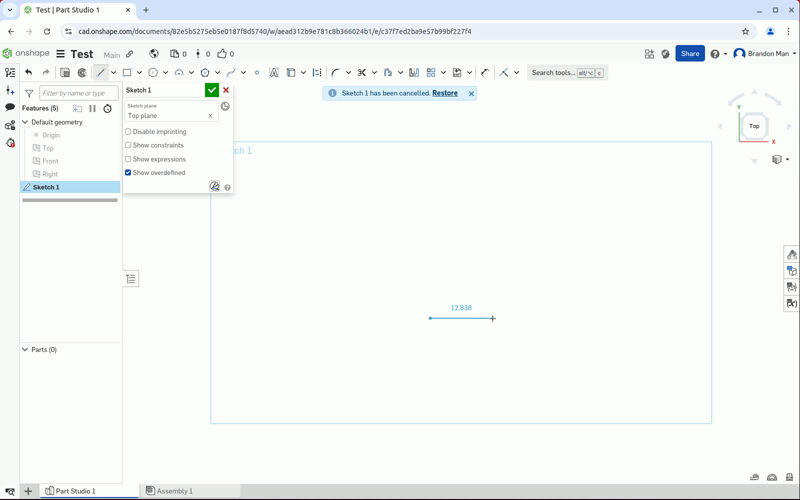
click(492, 318)
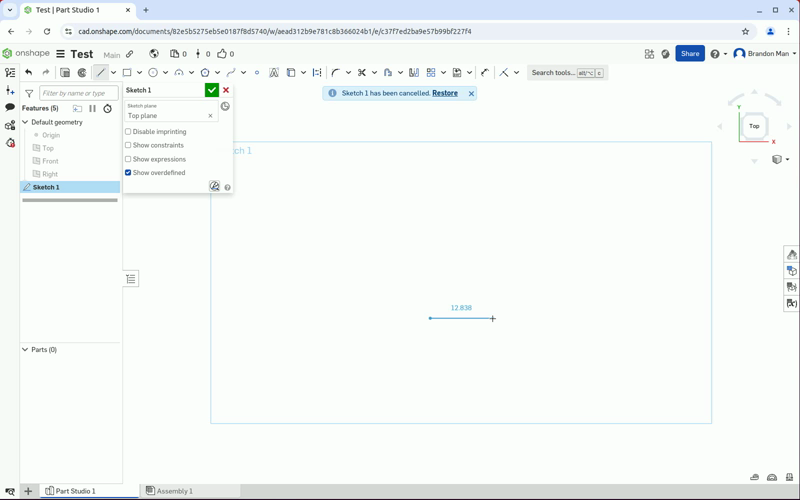
key_up(shift)
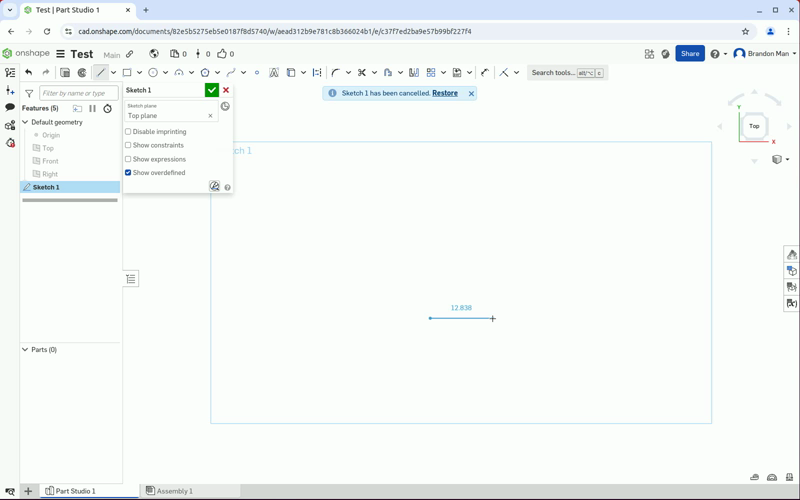
key_down(shift)
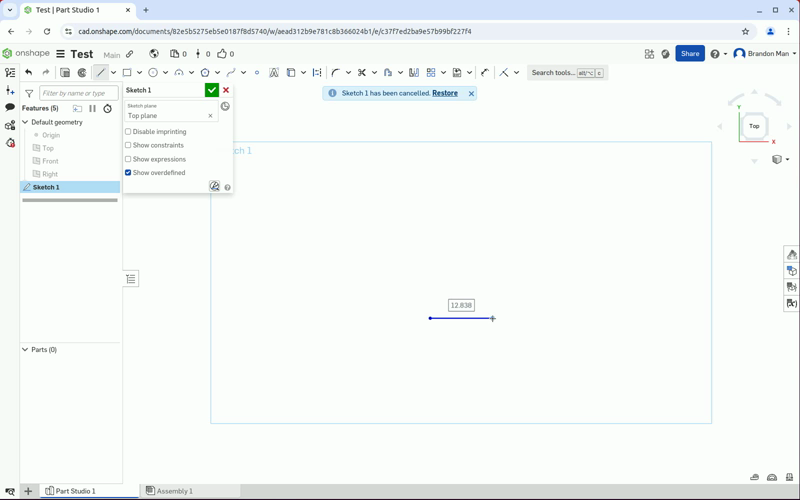
mouse_move(492, 247)
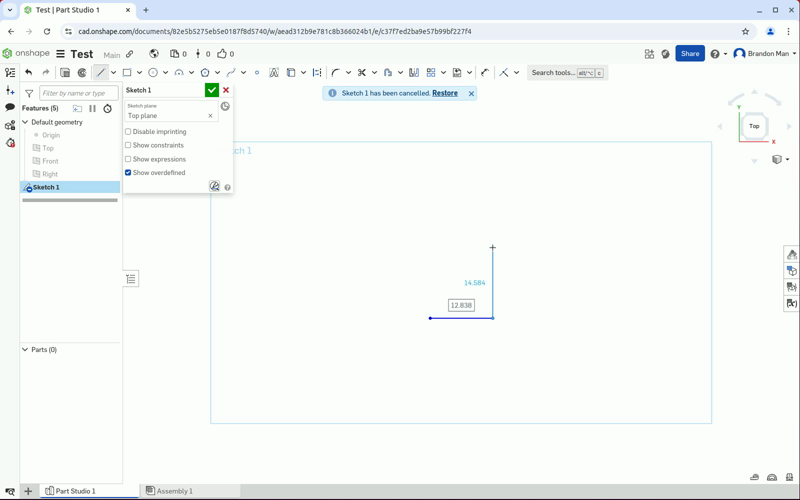
click(492, 247)
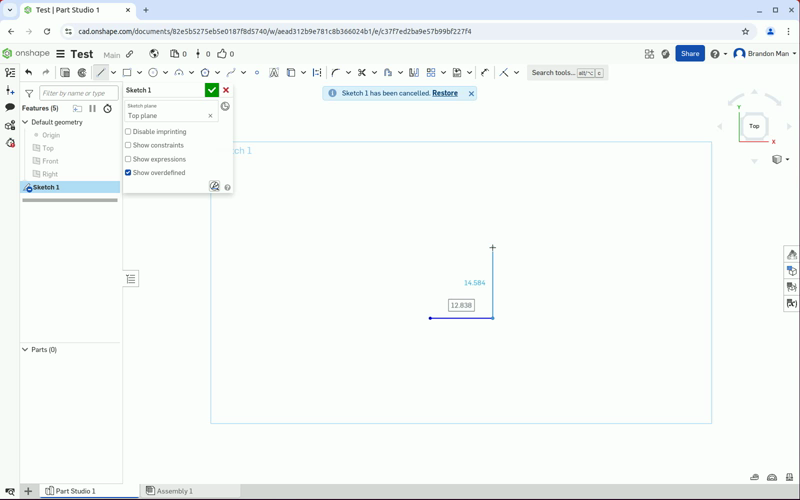
key_up(shift)
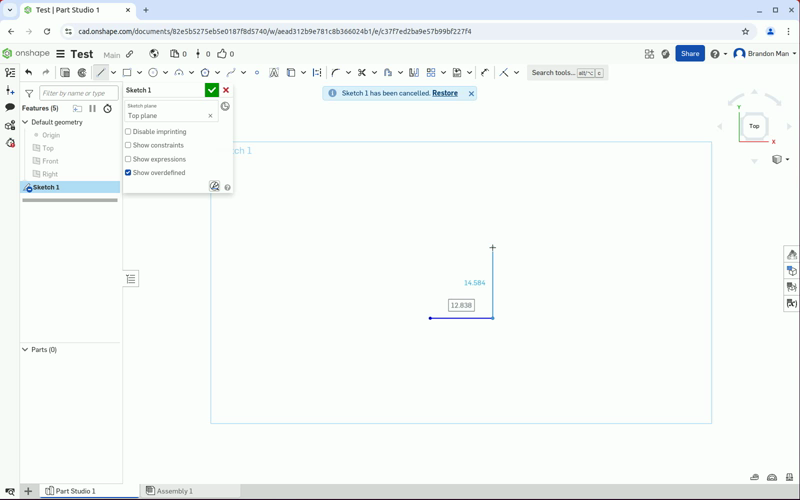
key_down(shift)
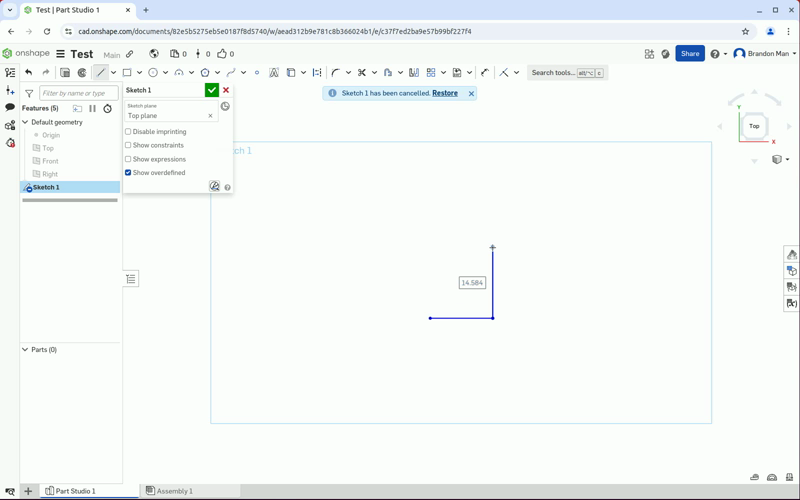
mouse_move(430, 247)
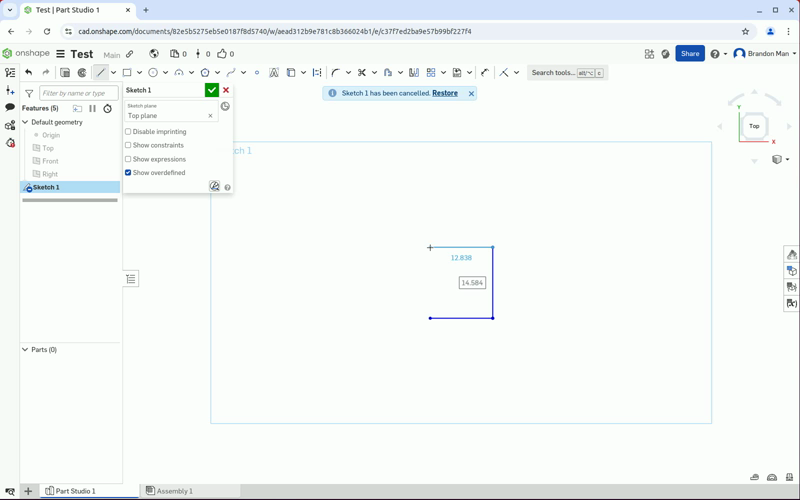
click(430, 247)
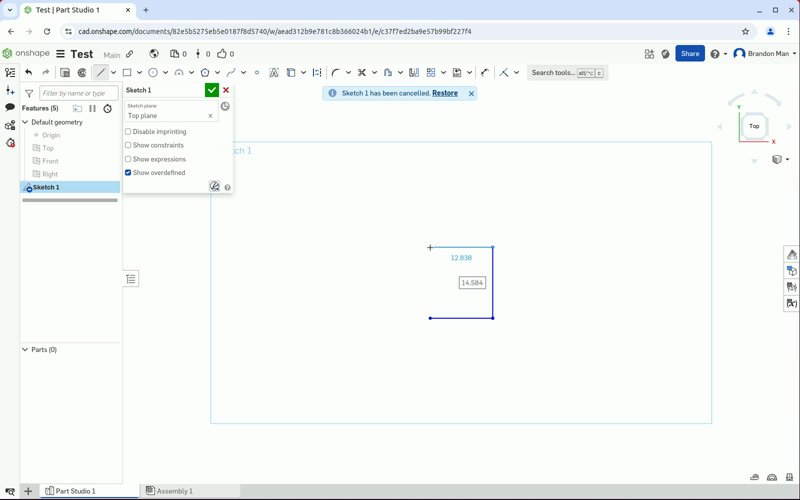
key_up(shift)
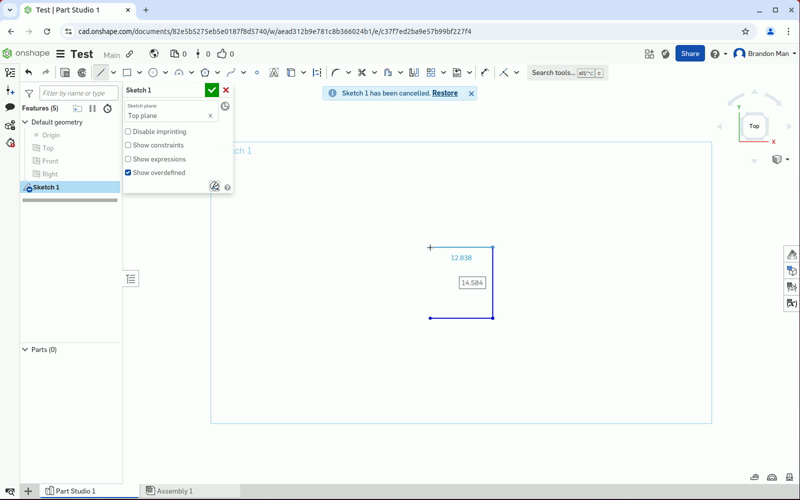
key_down(shift)
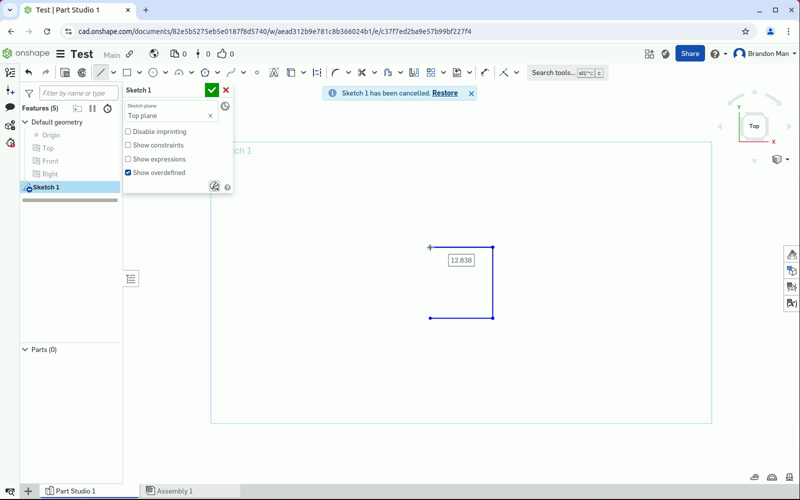
mouse_move(430, 318)
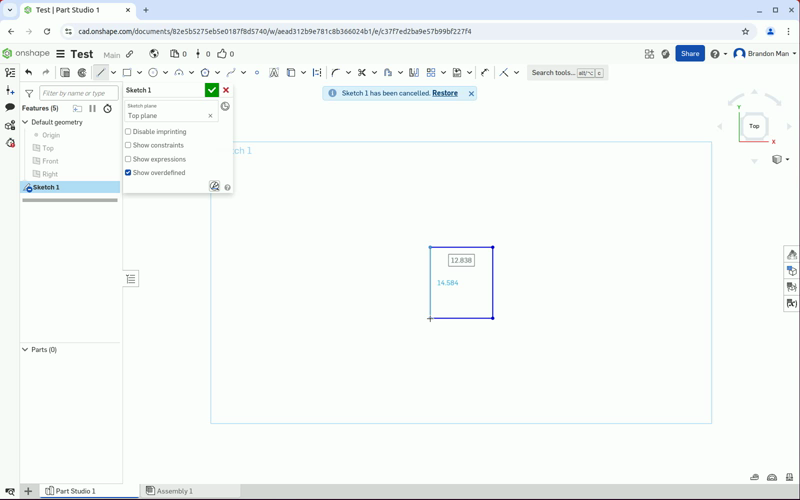
key_up(shift)
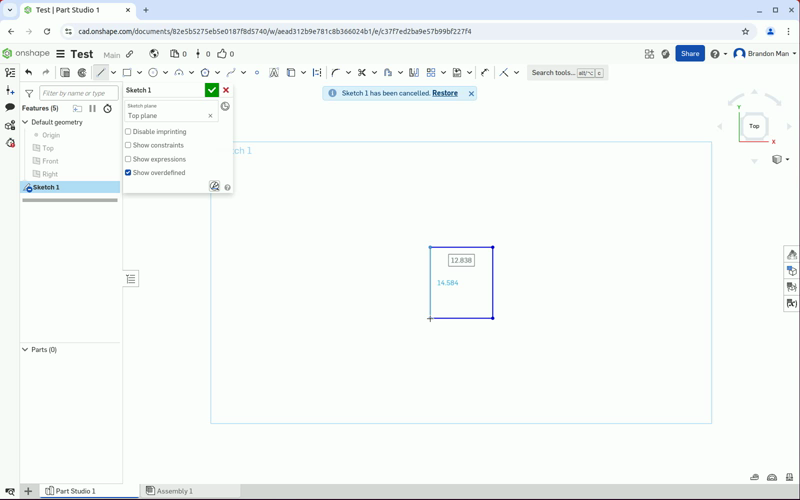
click(430, 318)
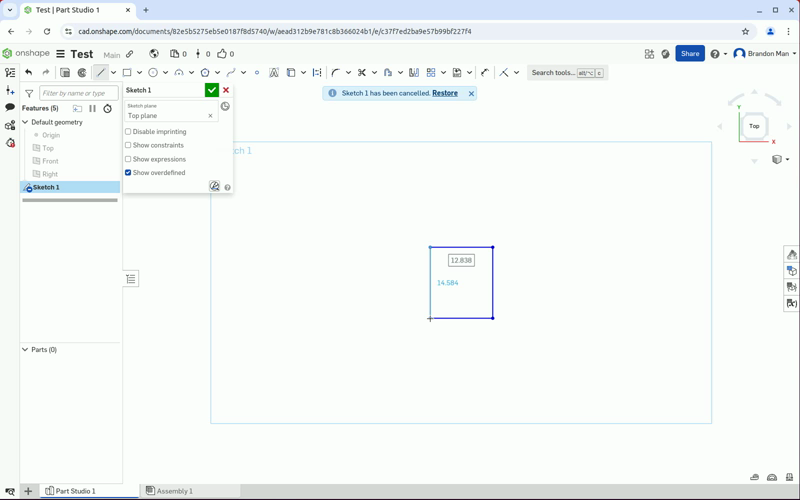
key(esc)
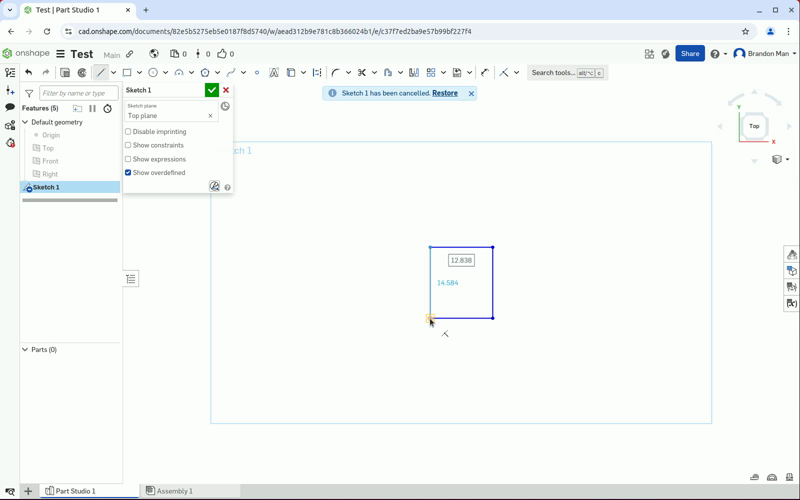
mouse_move(441, 253)
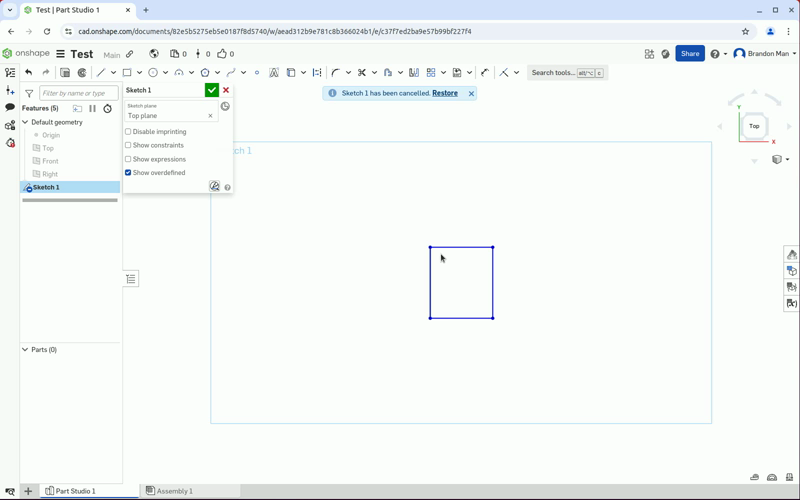
click(441, 253)
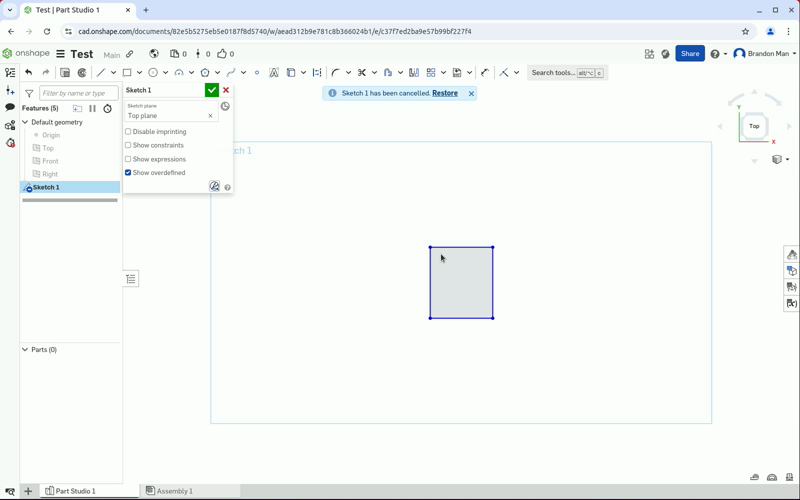
mouse_move(73, 352)
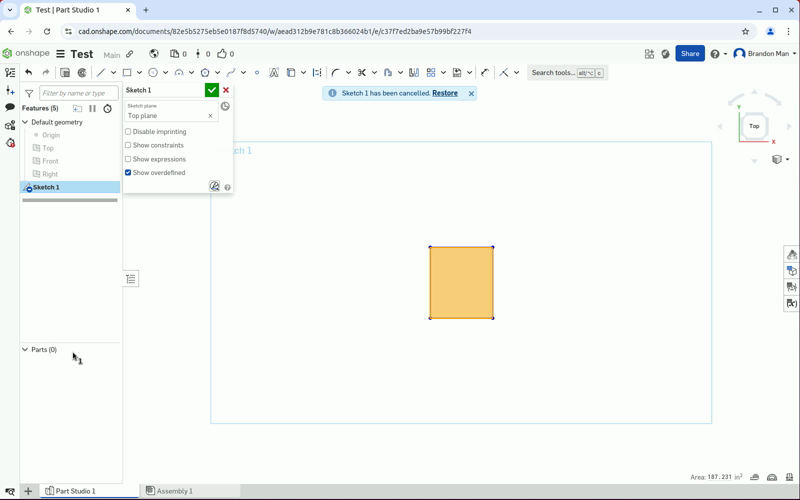
key(shift+y)
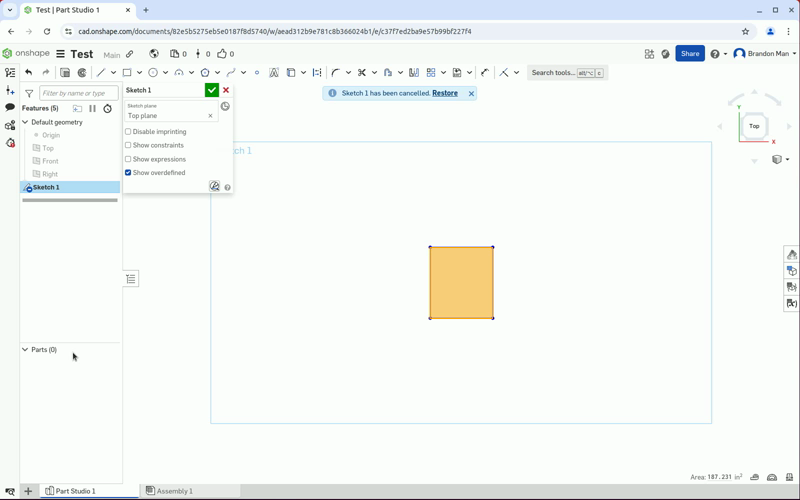
key(shift+e)
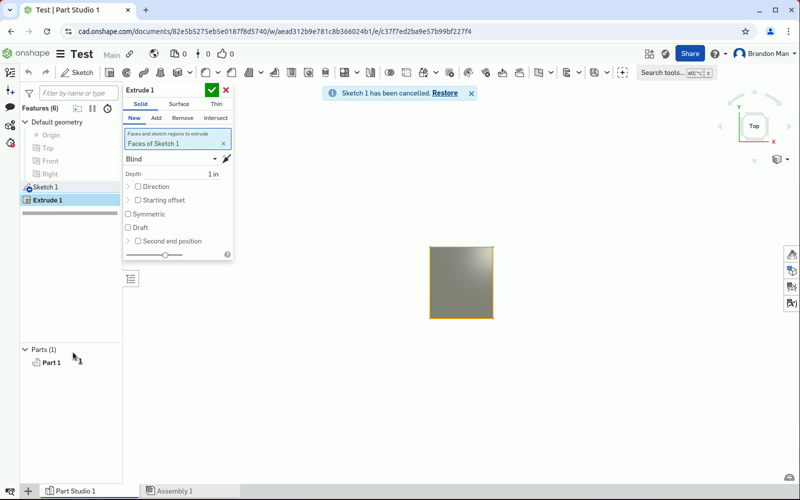
mouse_move(143, 106)
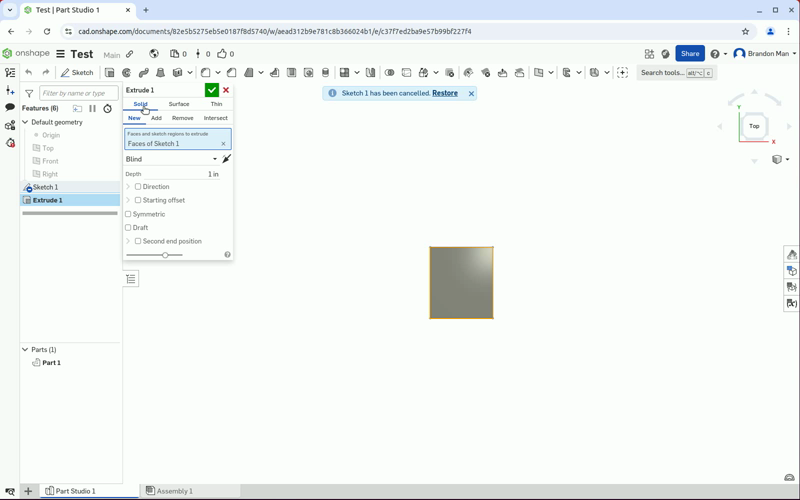
click(143, 106)
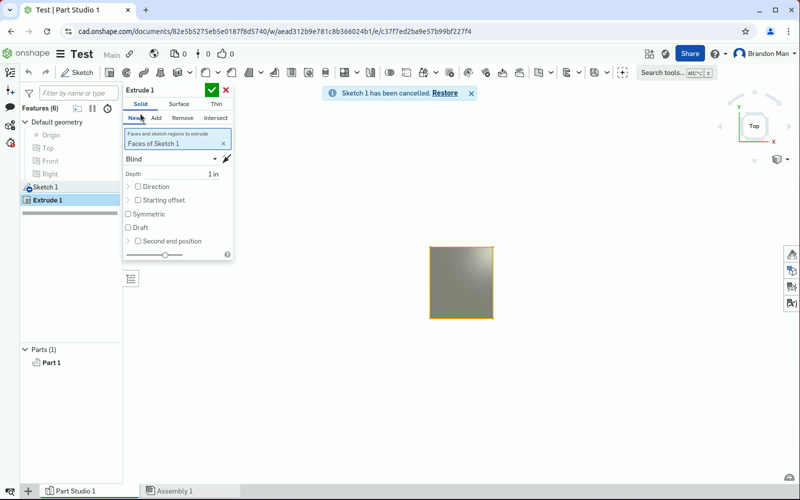
mouse_move(137, 120)
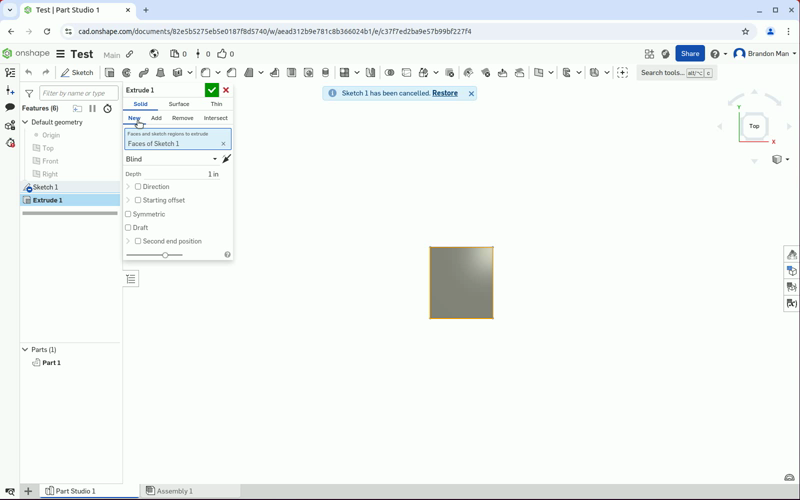
click(137, 120)
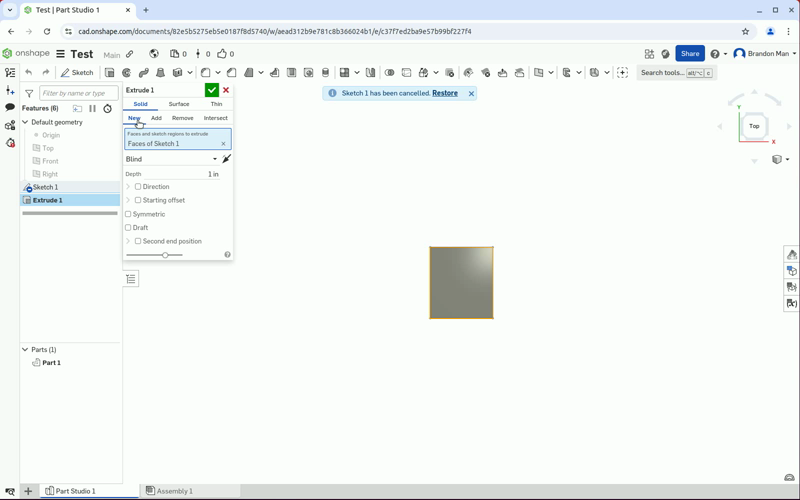
key(tab, 4)
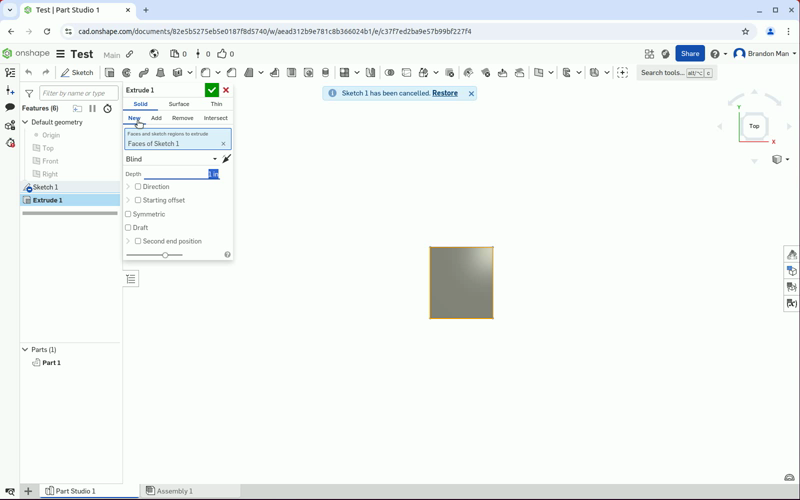
text(0.722)
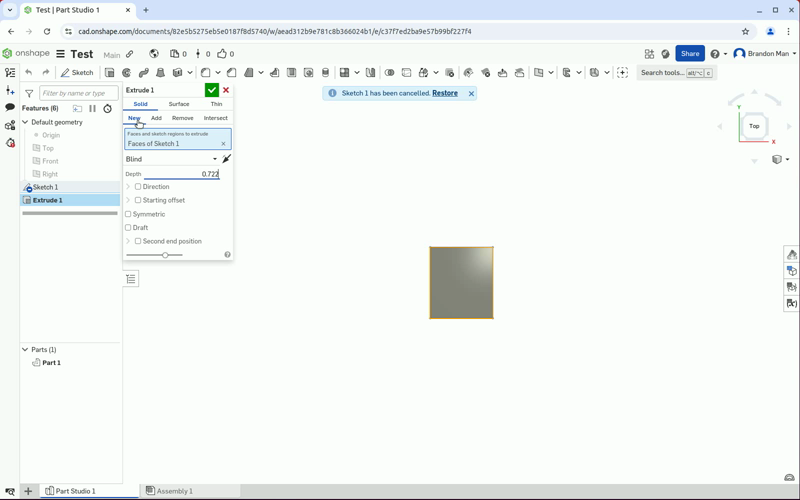
key(enter)
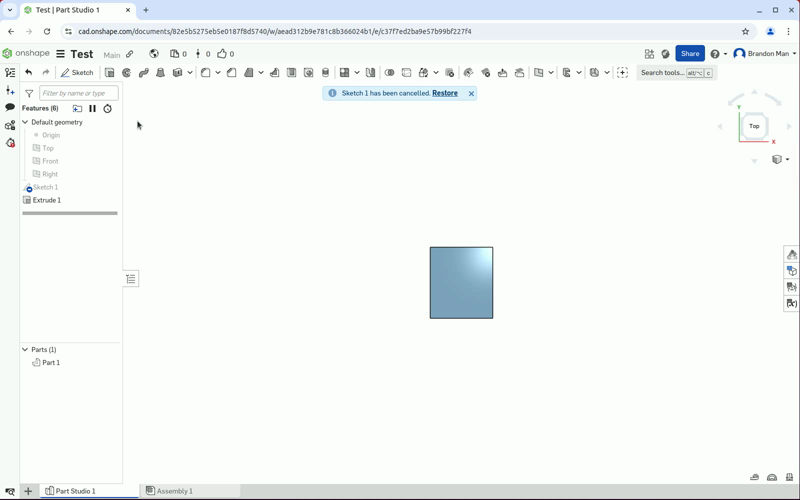
key(shift+h)
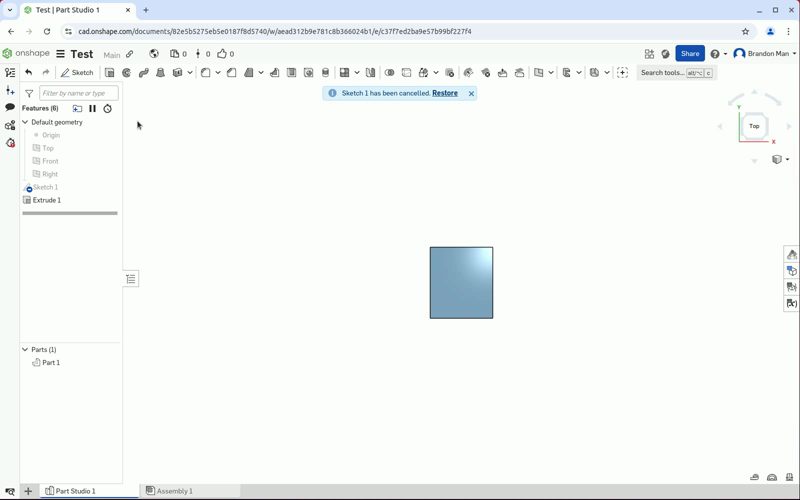
key(shift+h)
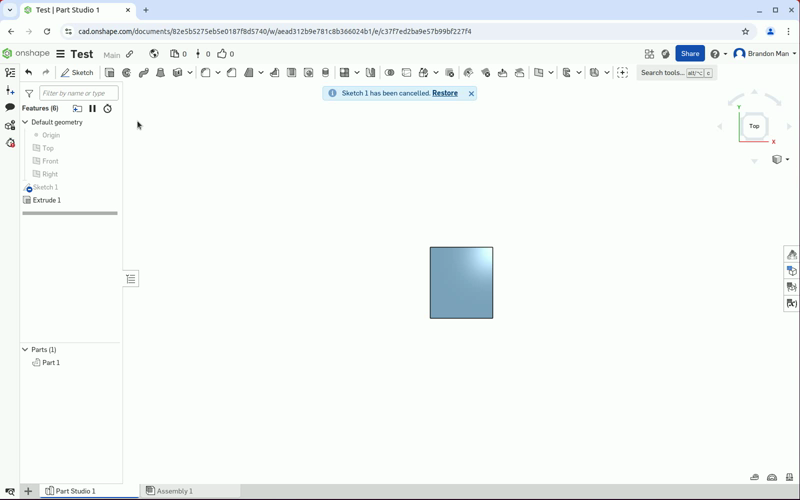
mouse_move(73, 189)
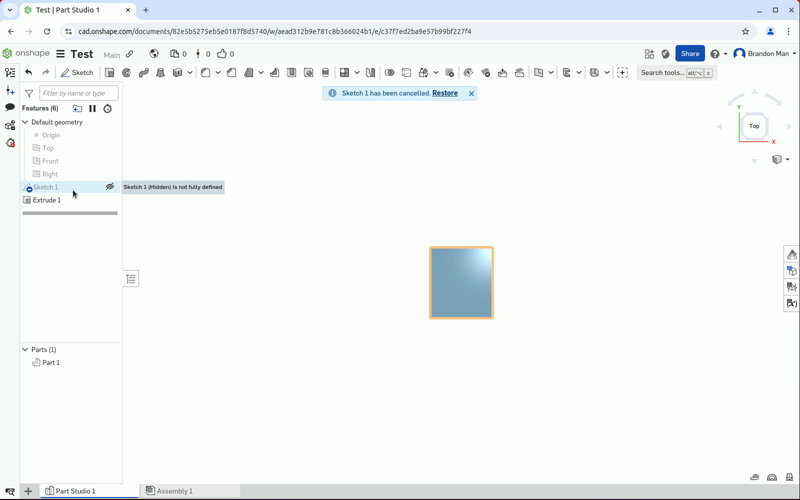
click(73, 189)
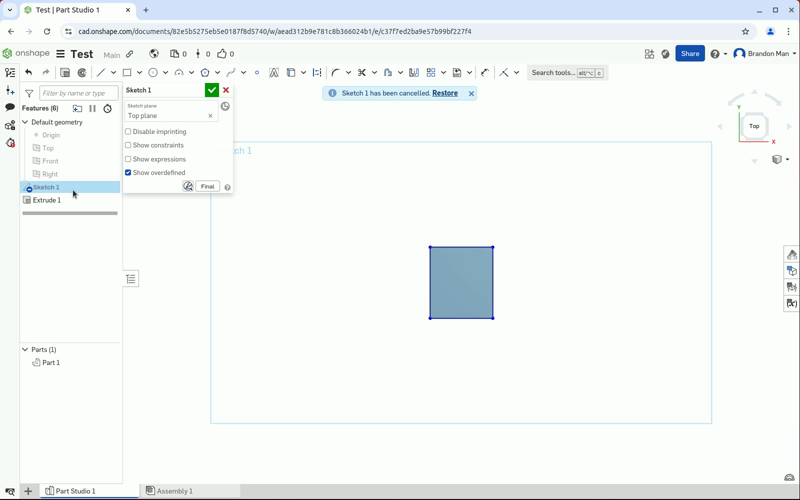
mouse_move(229, 92)
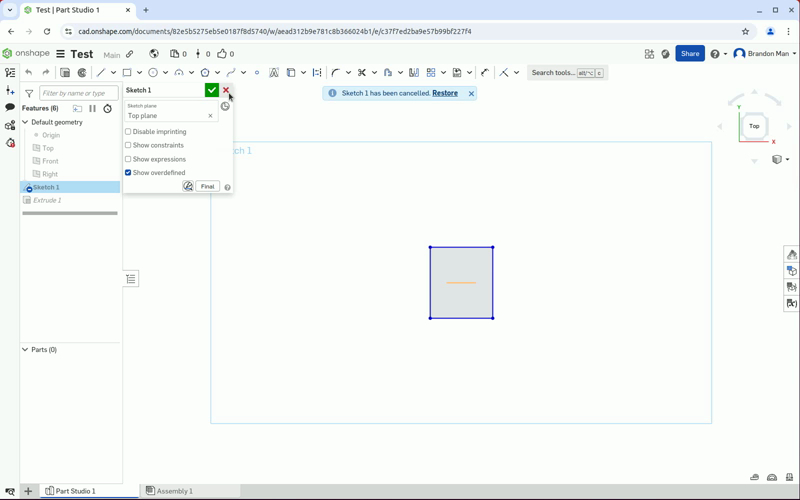
click(229, 92)
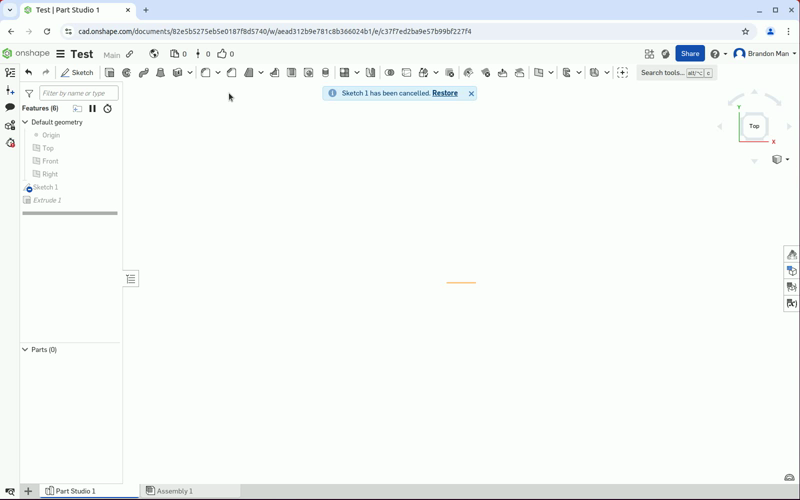
mouse_move(541, 75)
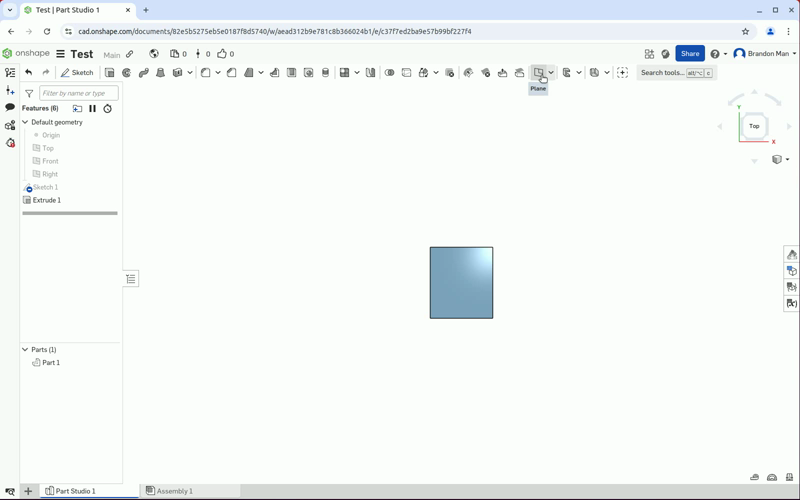
click(541, 75)
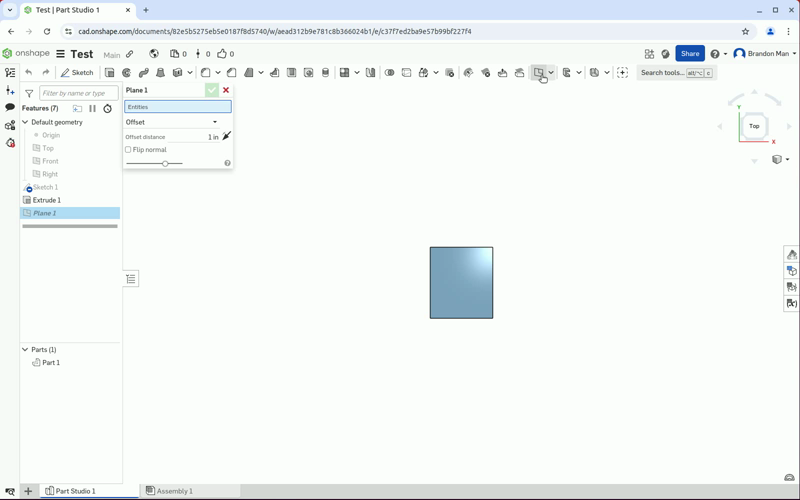
mouse_move(73, 150)
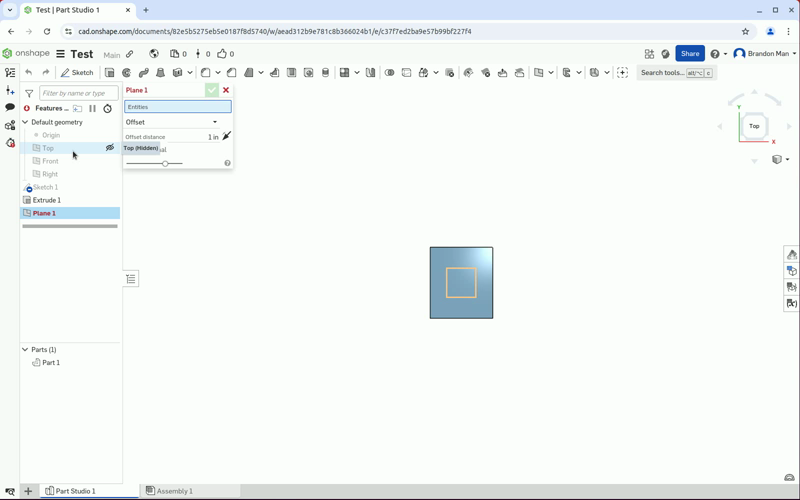
click(73, 150)
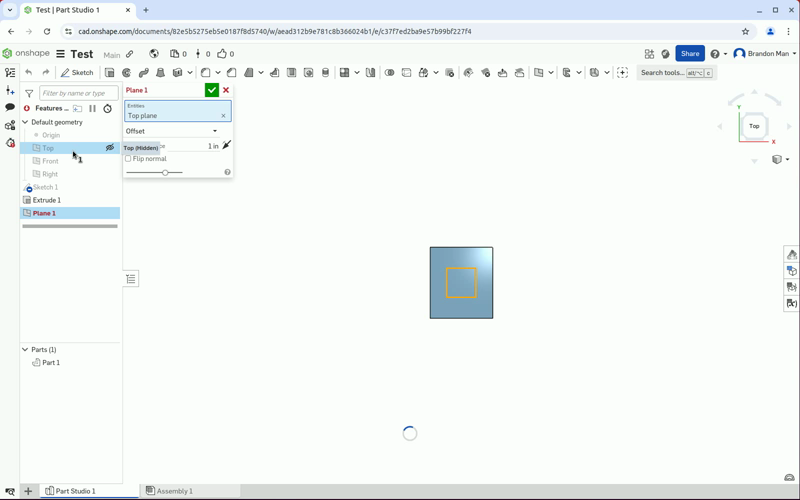
key(tab, 2)
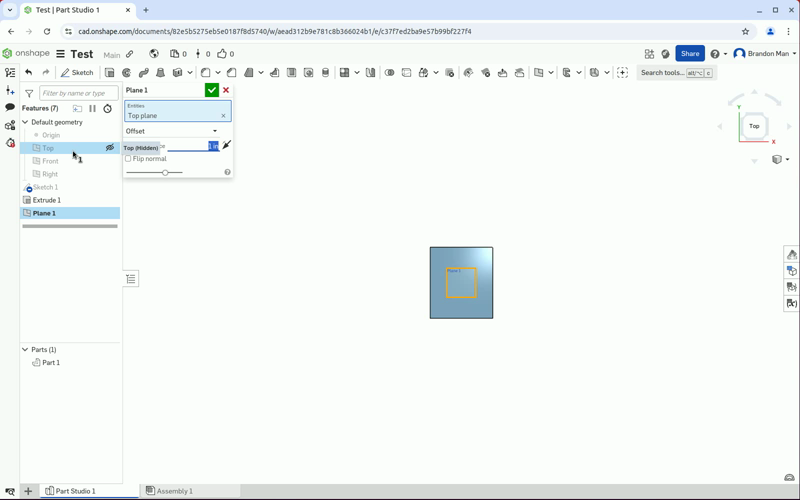
text(0.709)
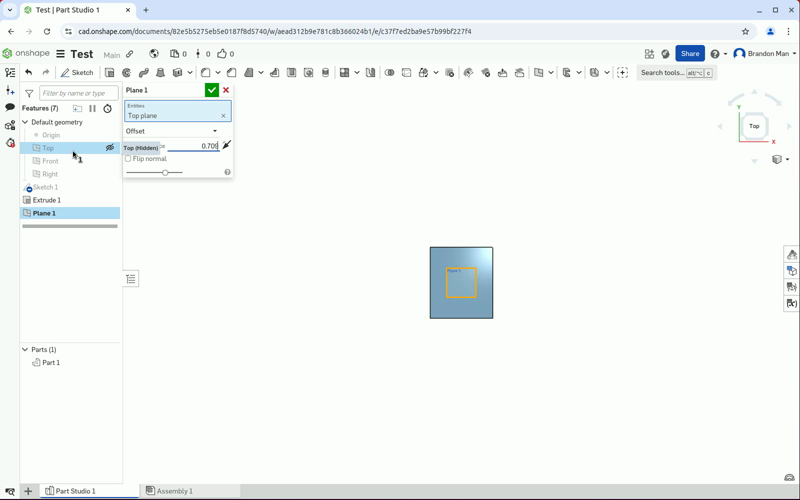
key(enter, 2)
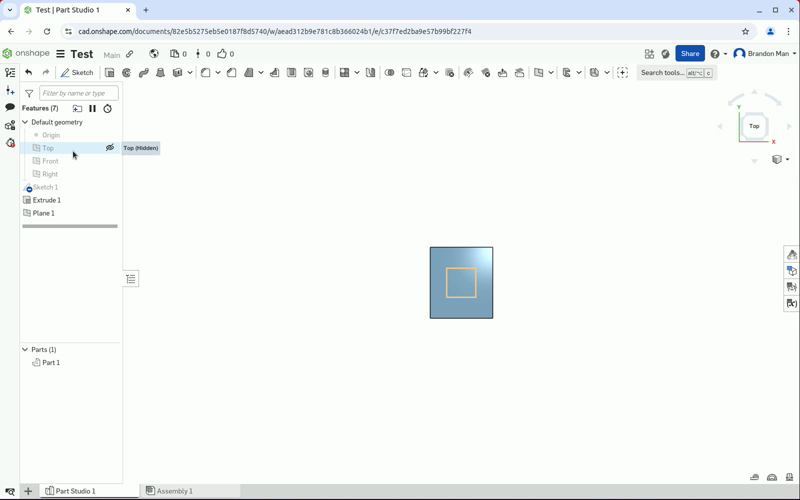
key(shift+s)
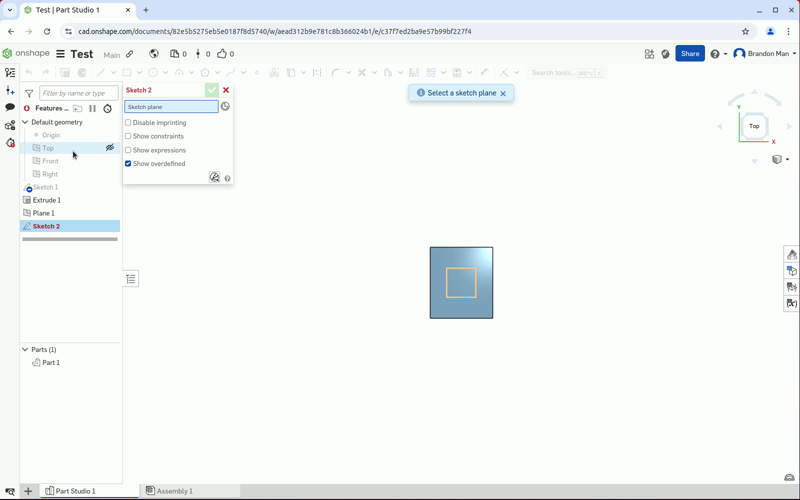
mouse_move(73, 215)
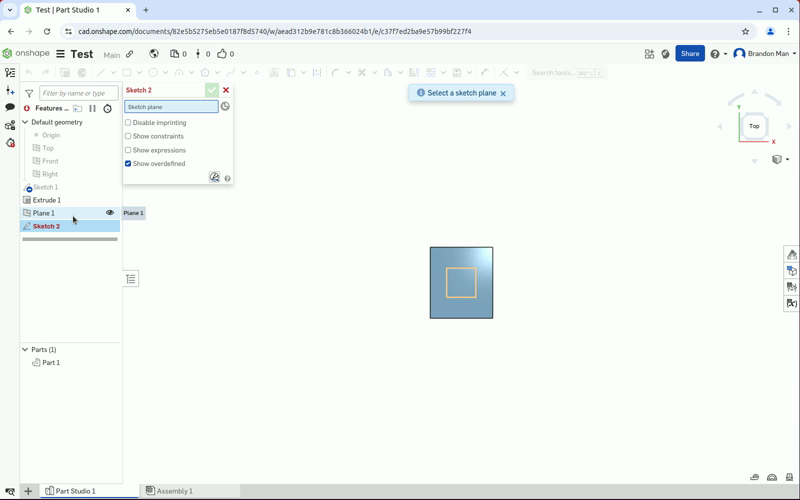
click(73, 215)
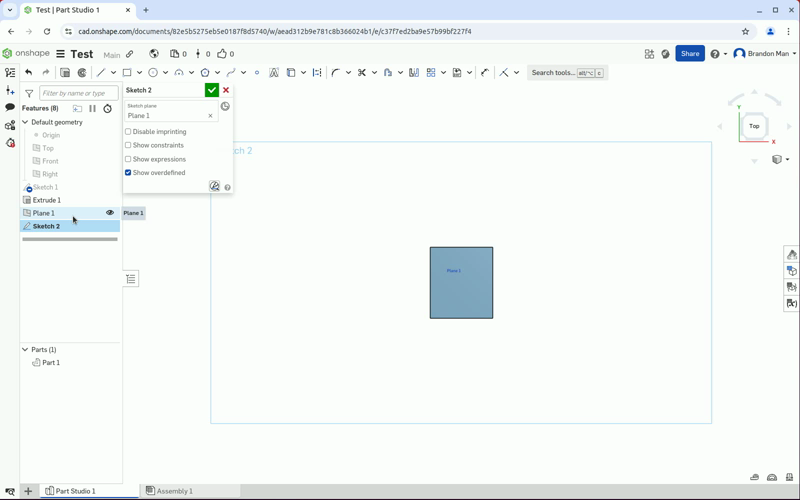
mouse_move(73, 352)
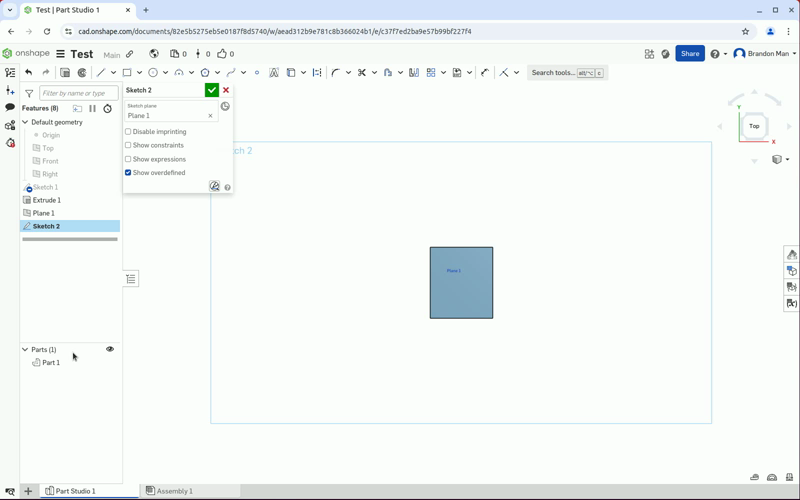
key(y)
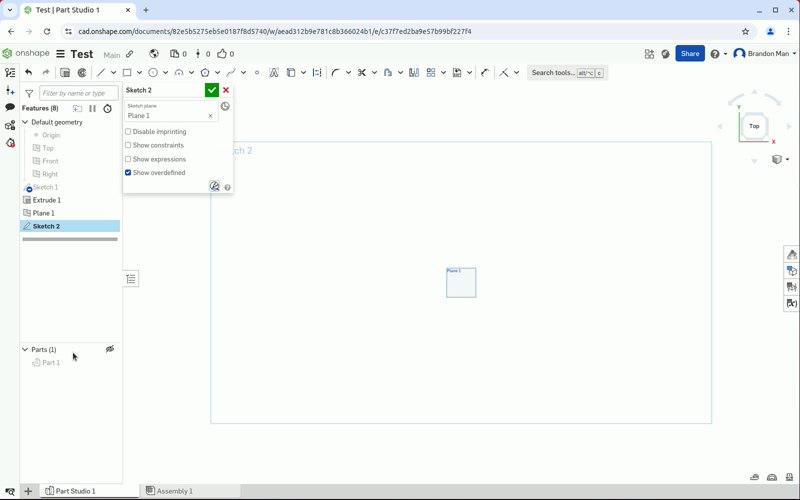
key(l)
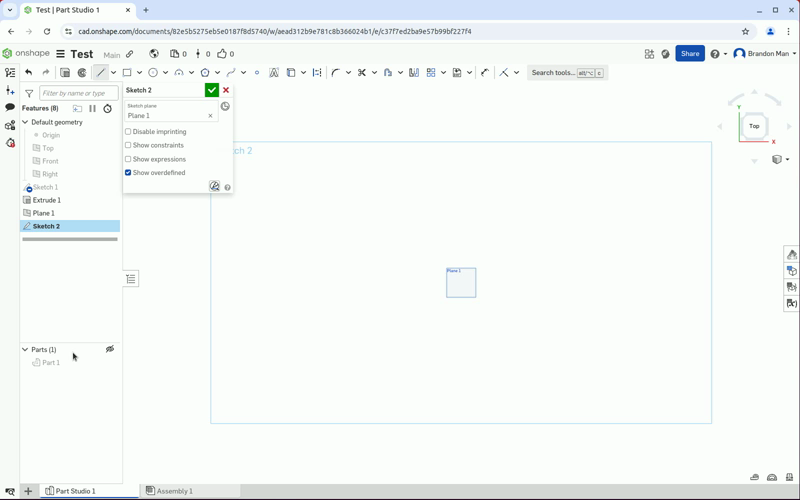
key_down(shift)
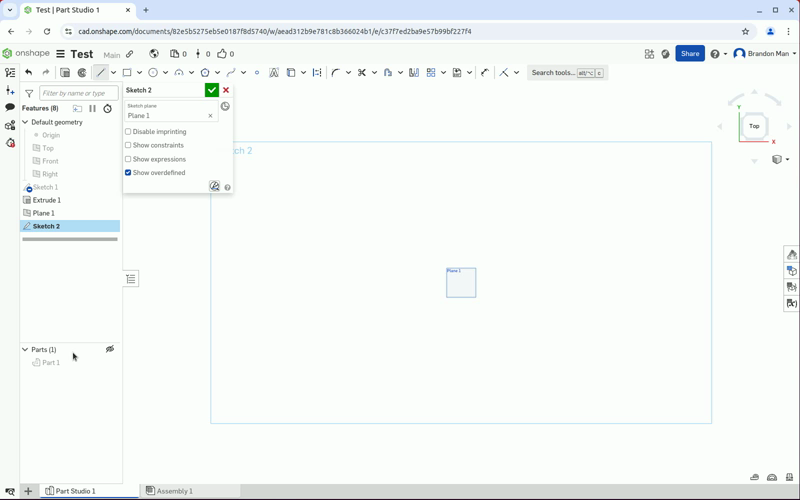
mouse_move(430, 318)
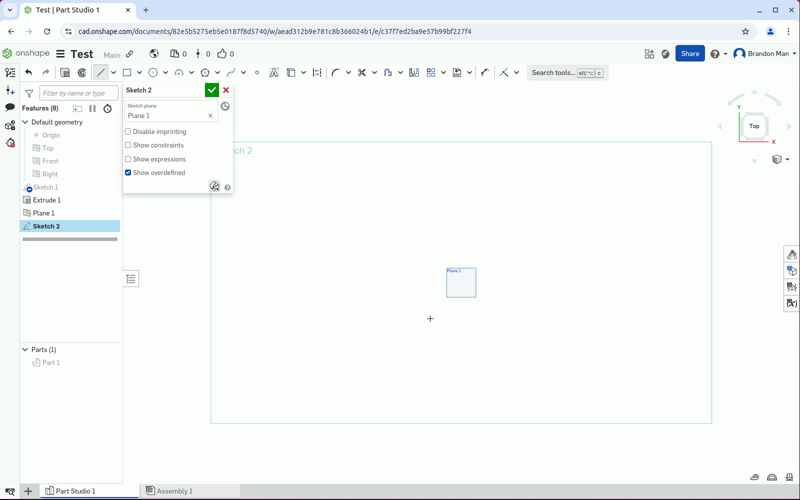
click(430, 318)
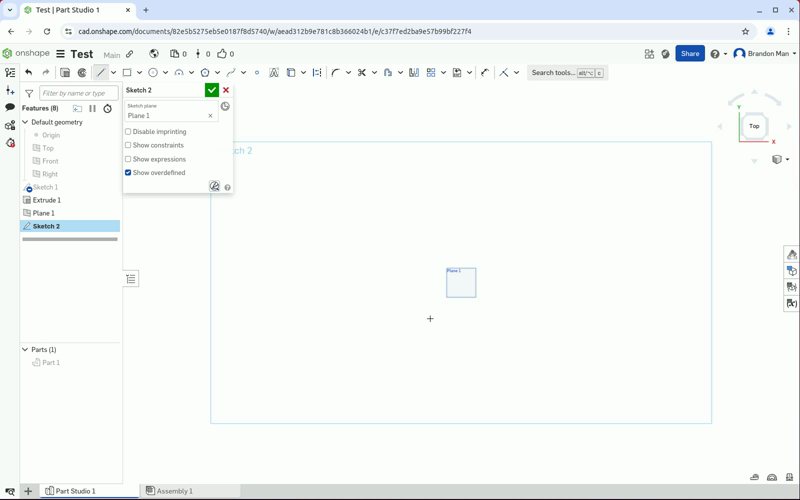
key_up(shift)
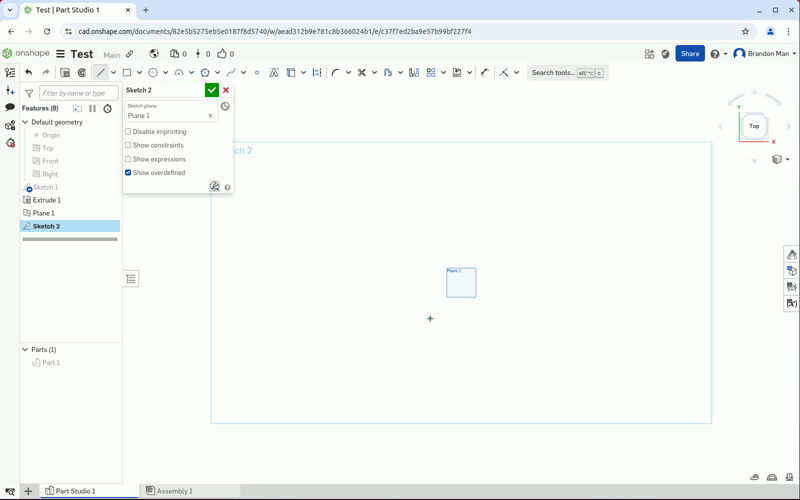
key_down(shift)
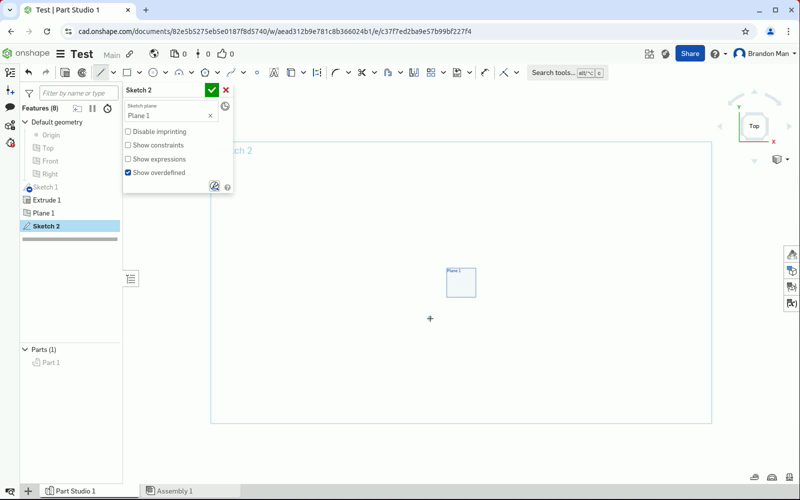
mouse_move(492, 318)
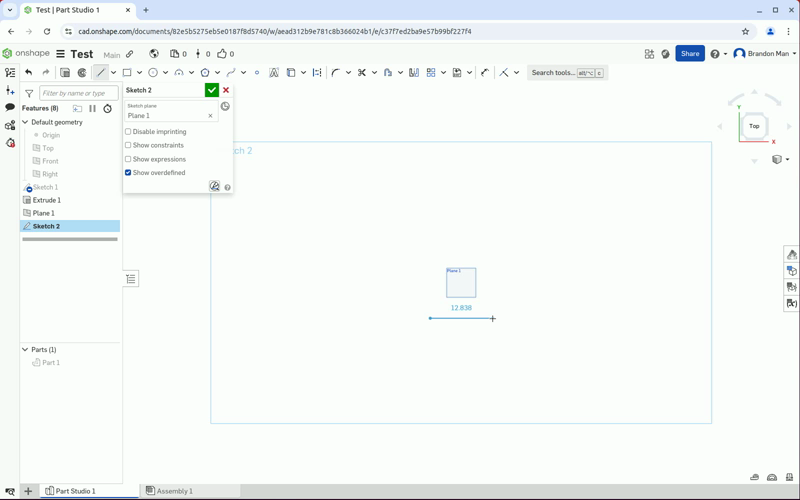
click(492, 318)
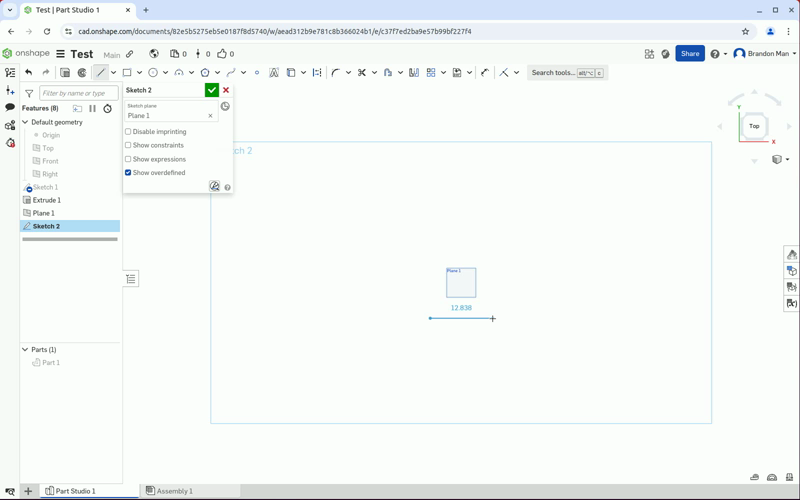
key_up(shift)
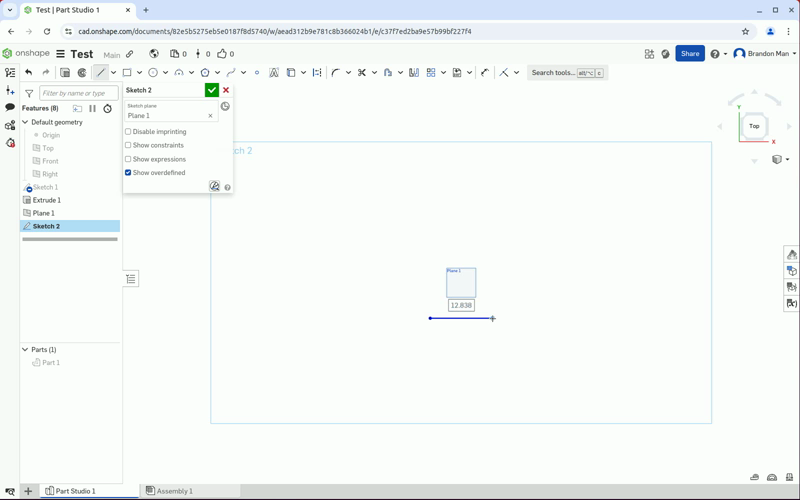
key_down(shift)
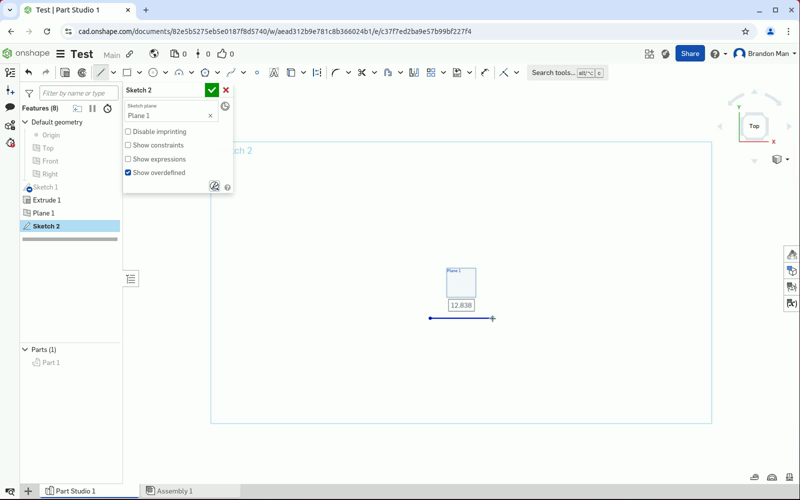
mouse_move(522, 318)
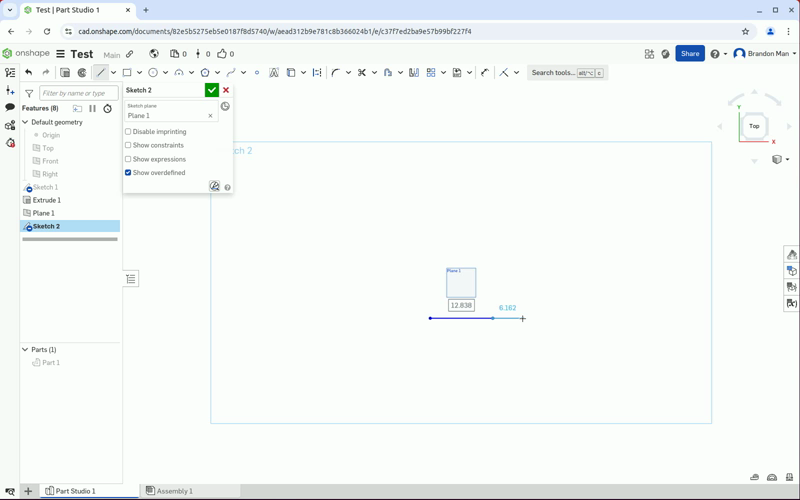
mouse_move(492, 314)
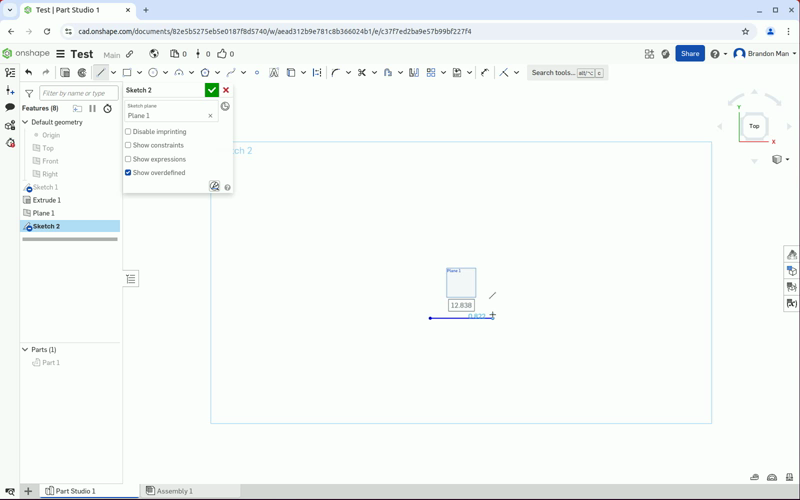
scroll(6)
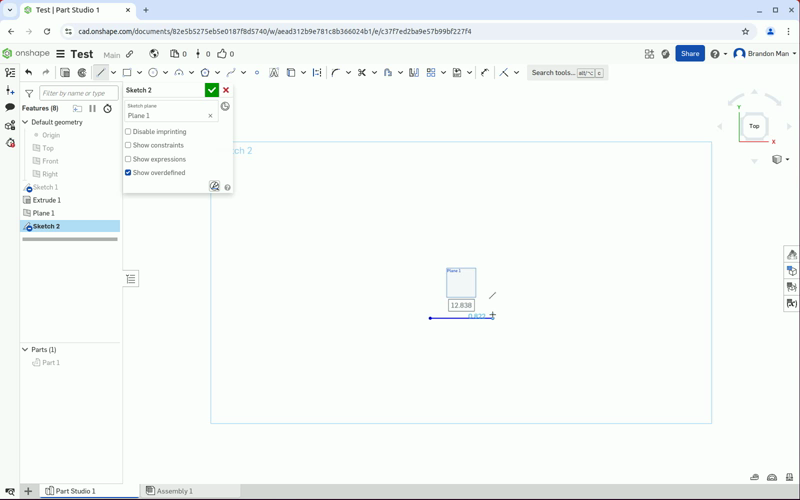
scroll(6)
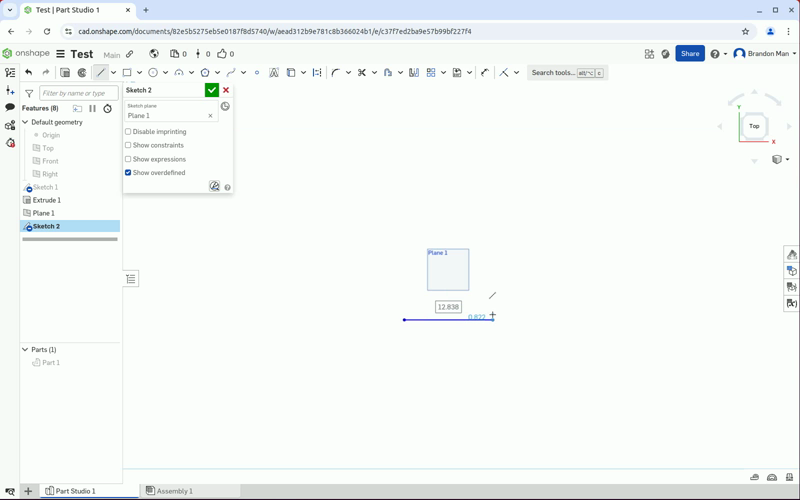
scroll(6)
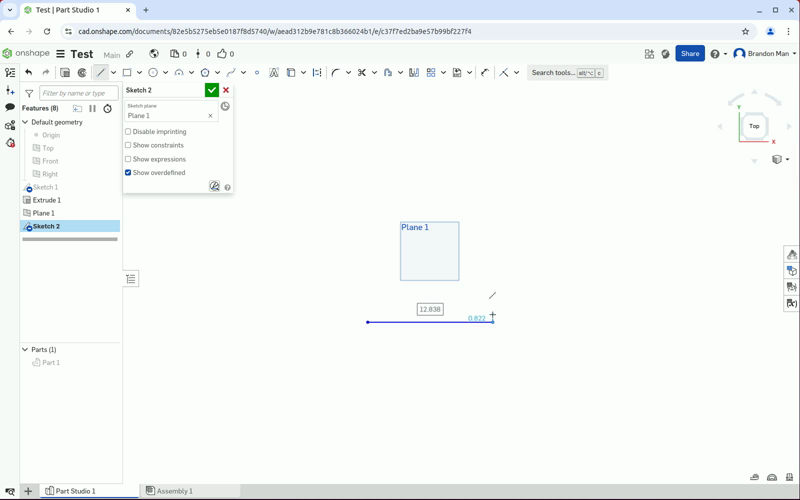
scroll(6)
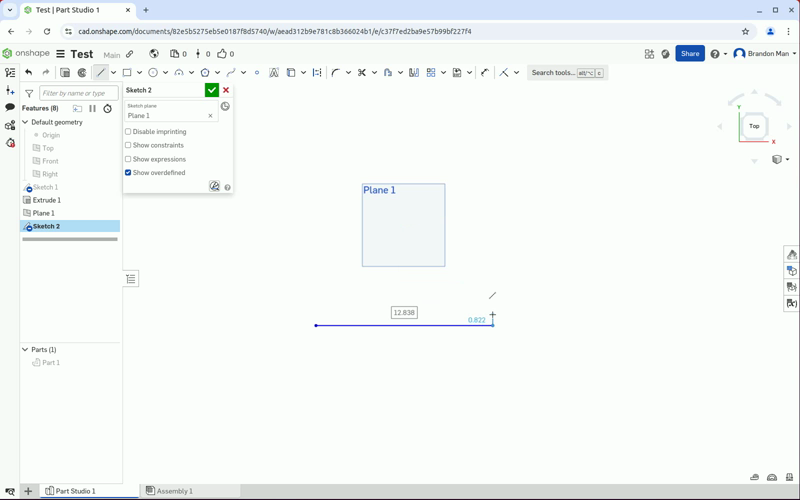
scroll(6)
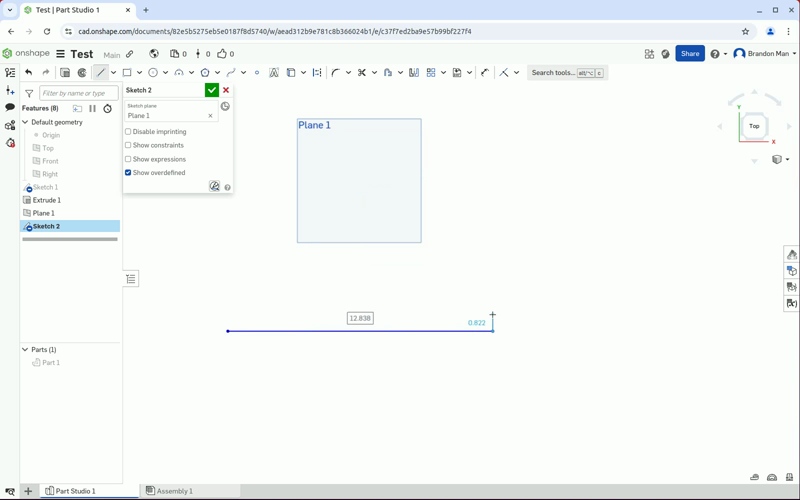
scroll(6)
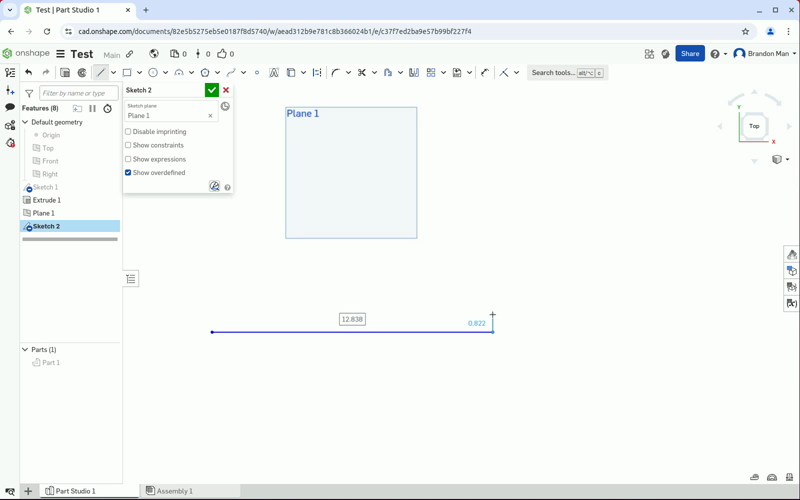
scroll(6)
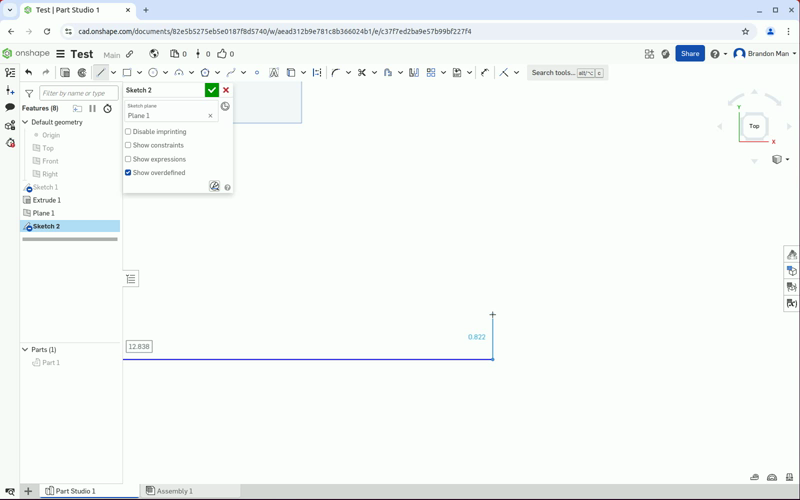
click(492, 314)
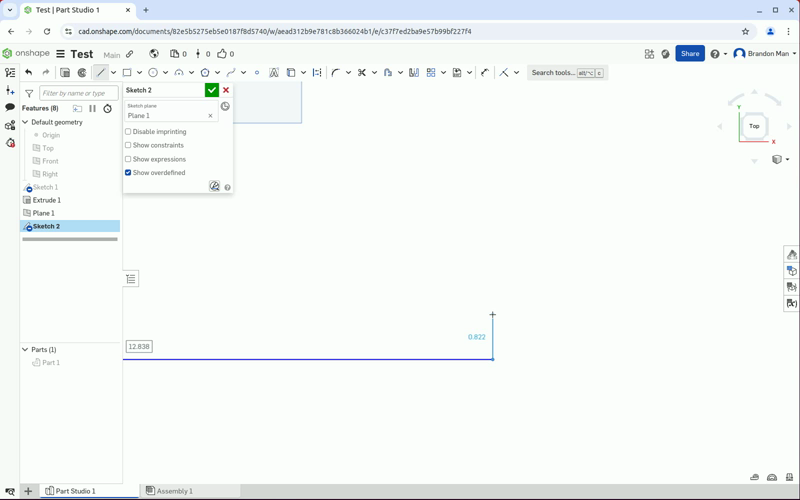
scroll(-6)
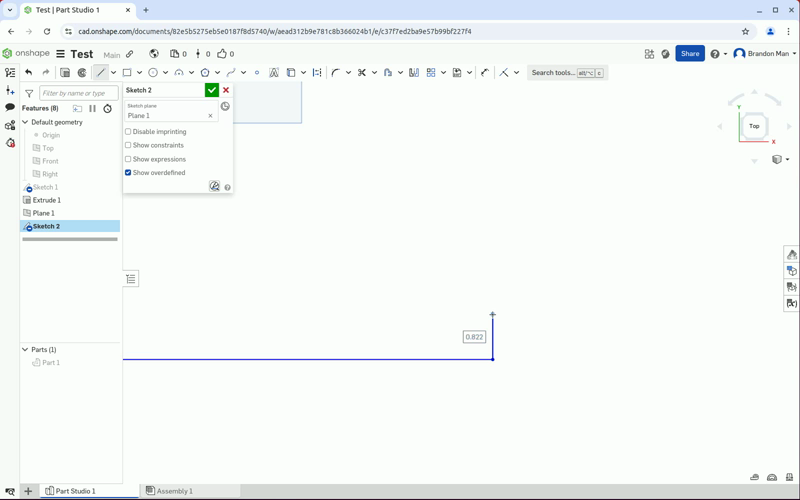
scroll(-6)
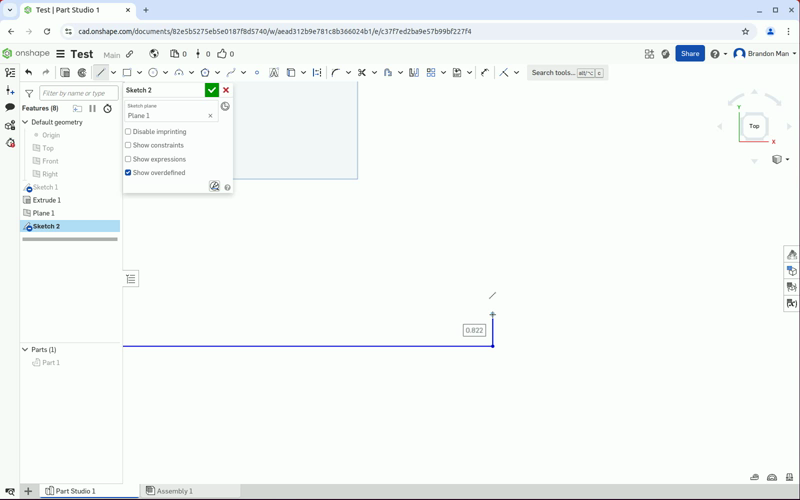
scroll(-6)
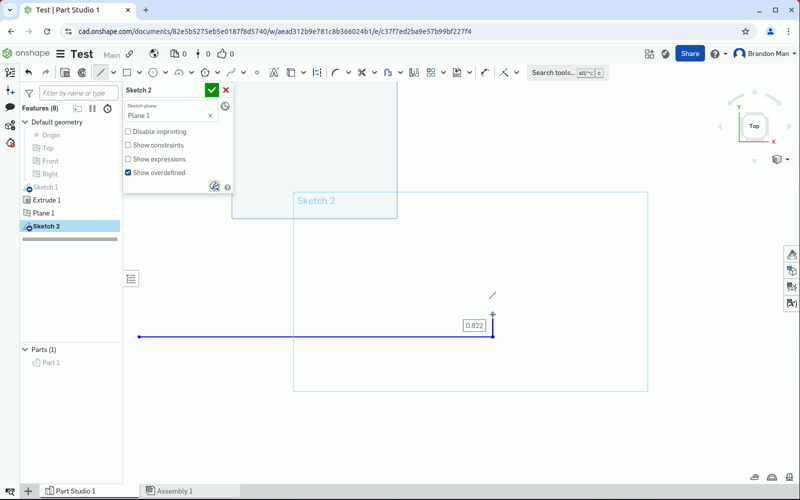
scroll(-6)
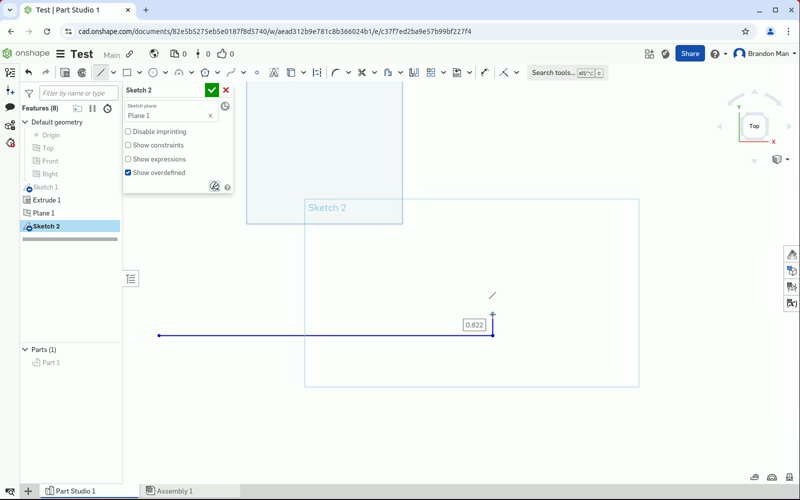
scroll(-6)
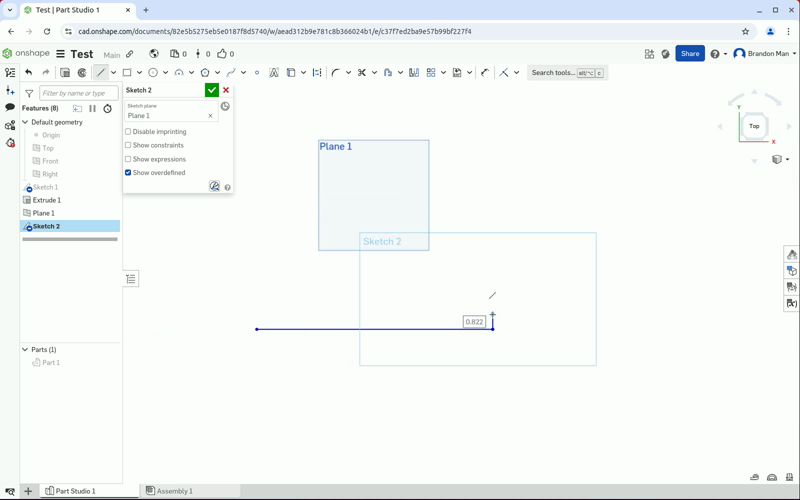
scroll(-6)
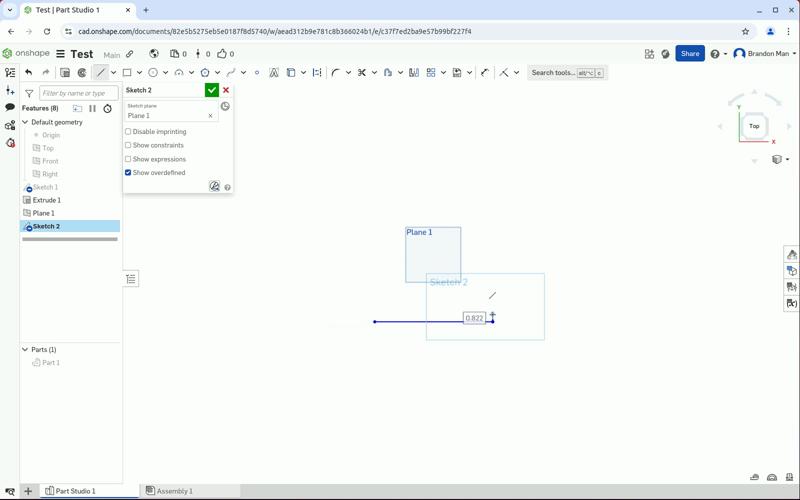
scroll(-6)
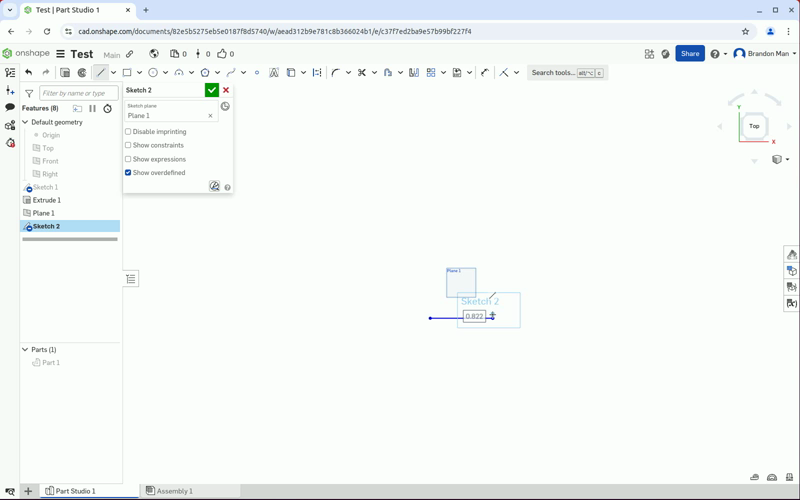
key_up(shift)
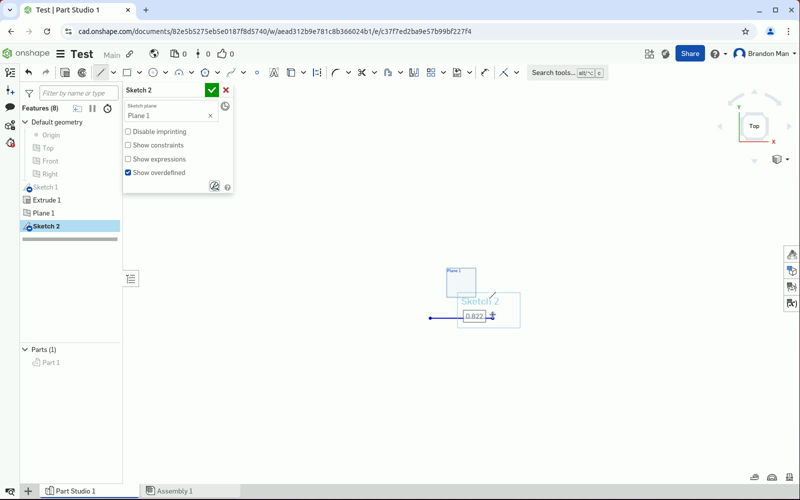
key_down(shift)
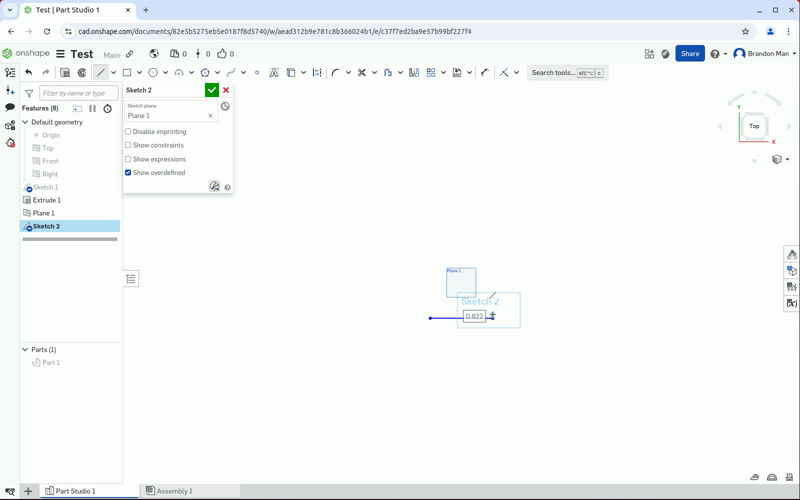
mouse_move(430, 314)
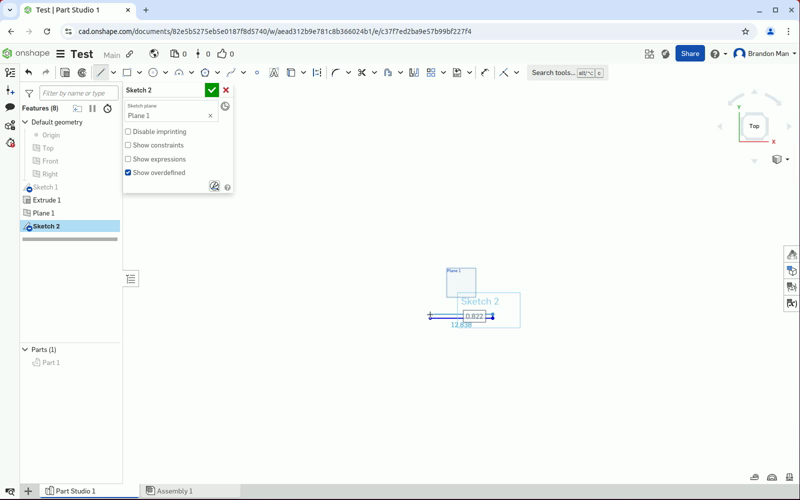
scroll(6)
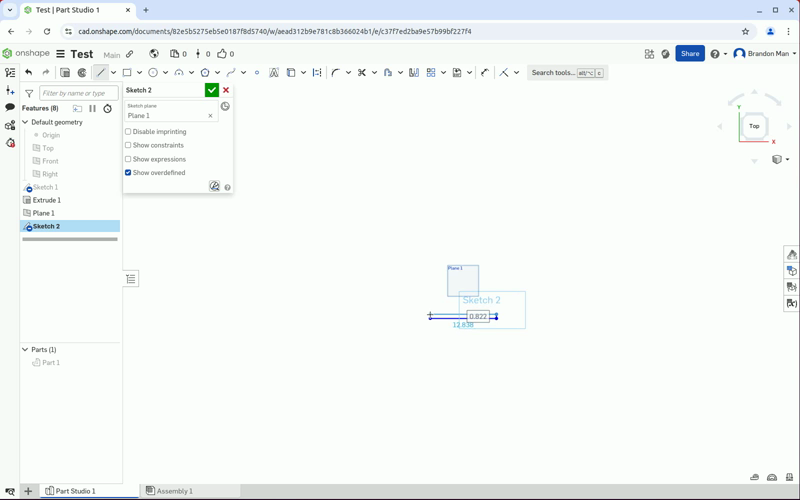
scroll(6)
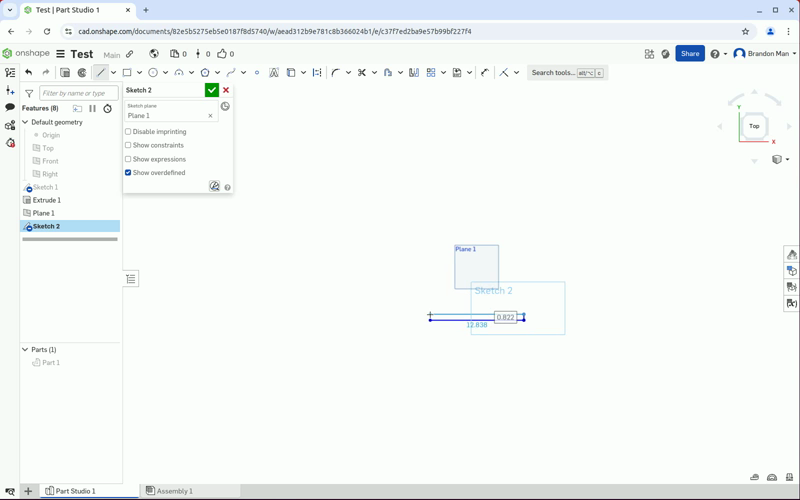
scroll(6)
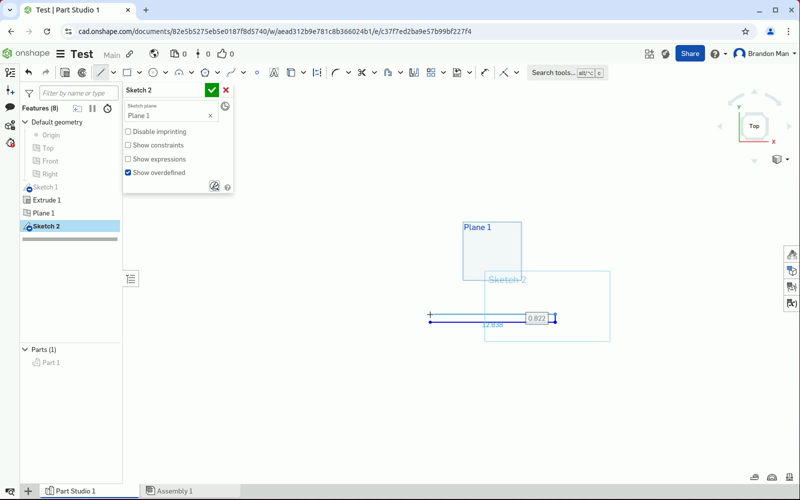
scroll(6)
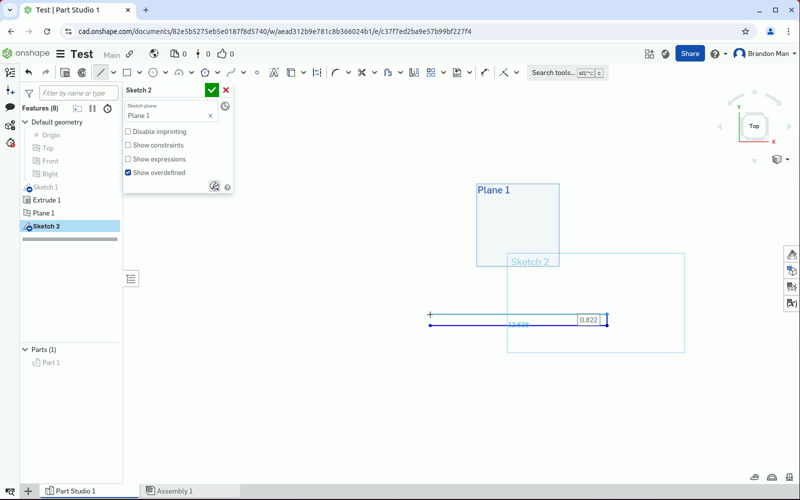
scroll(6)
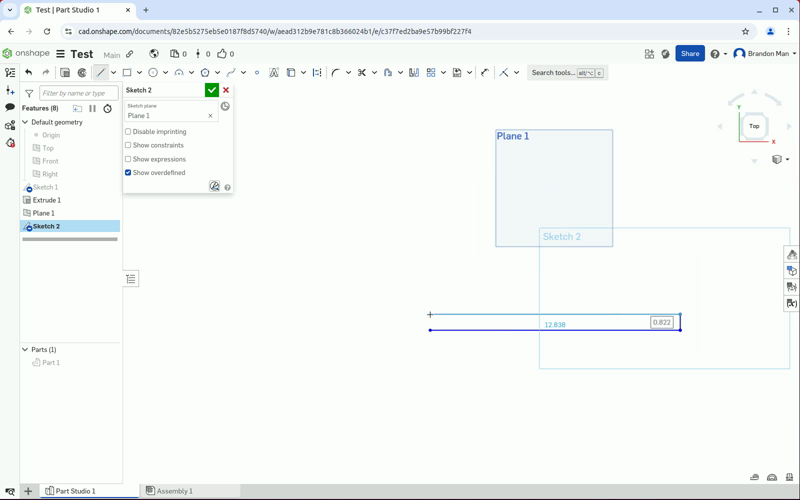
scroll(6)
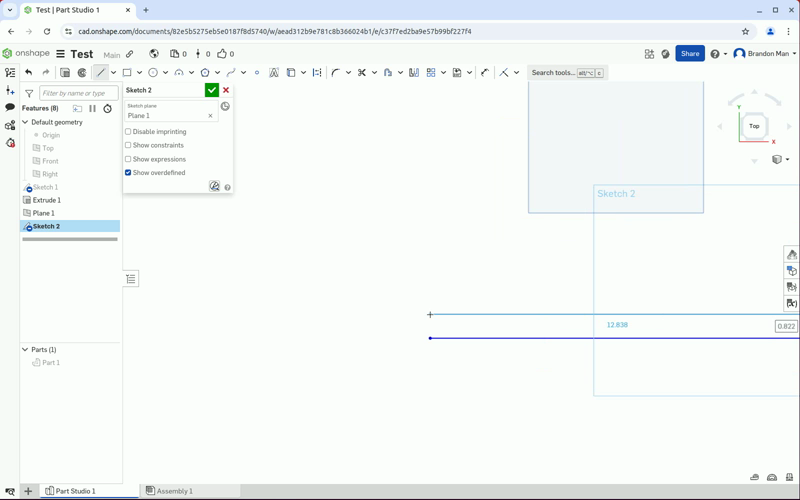
scroll(6)
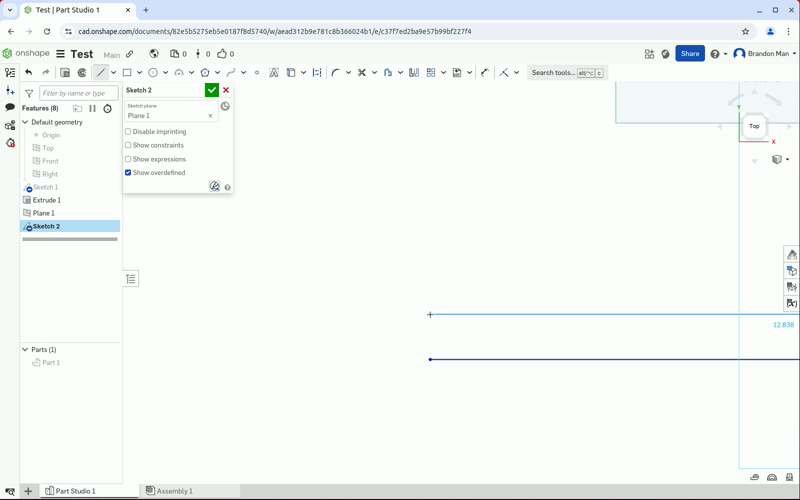
click(430, 314)
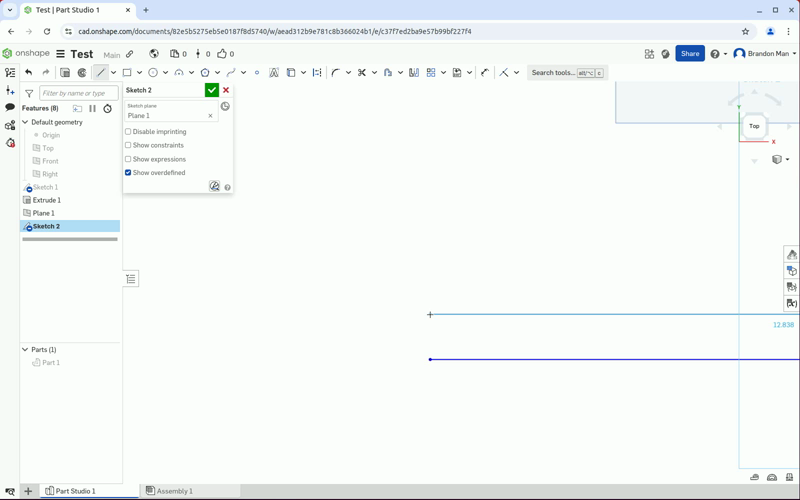
scroll(-6)
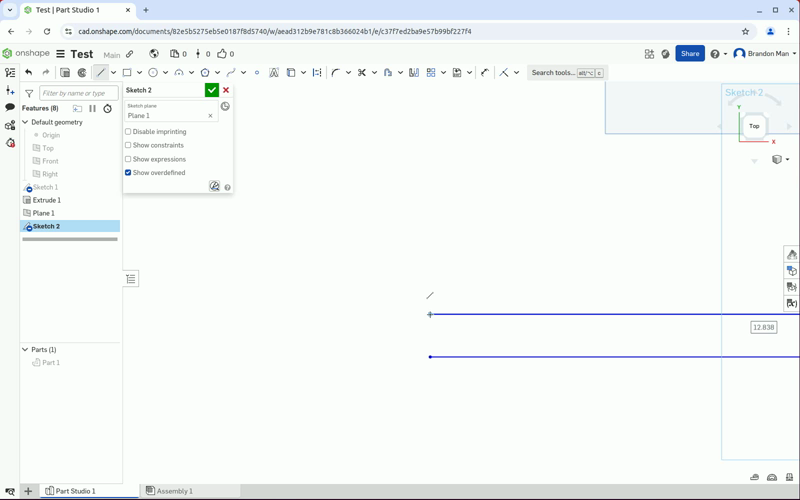
scroll(-6)
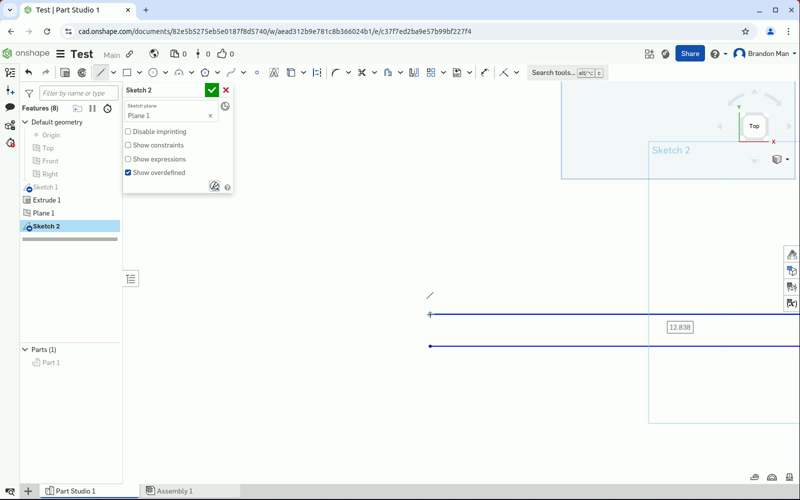
scroll(-6)
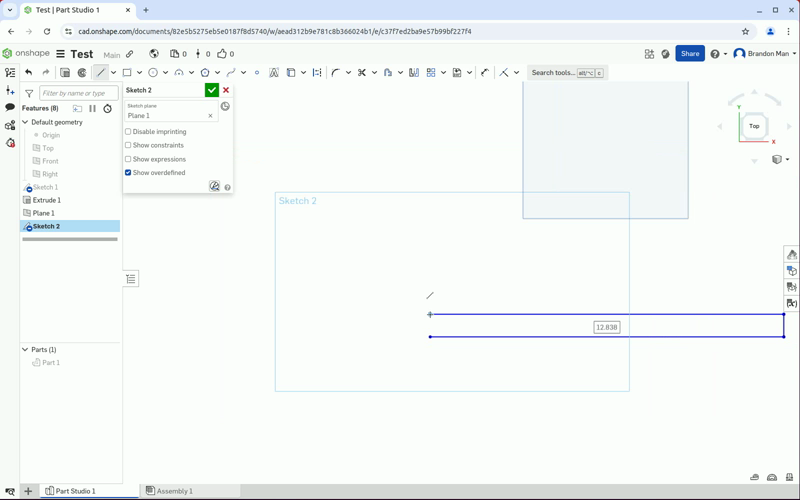
scroll(-6)
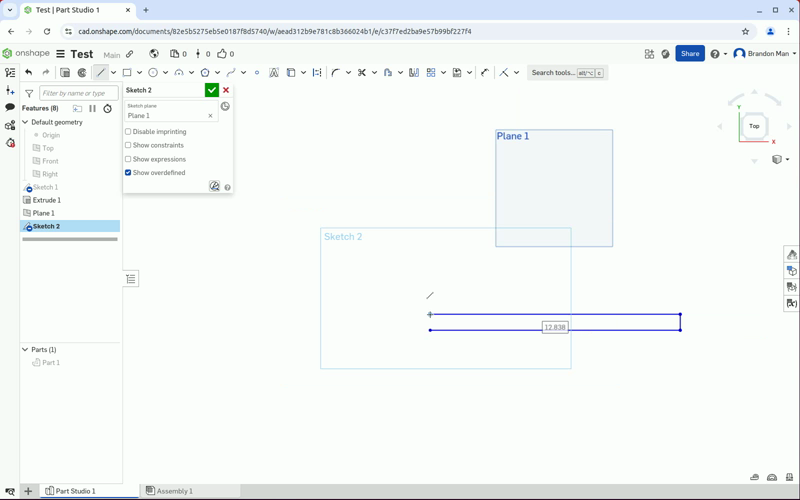
scroll(-6)
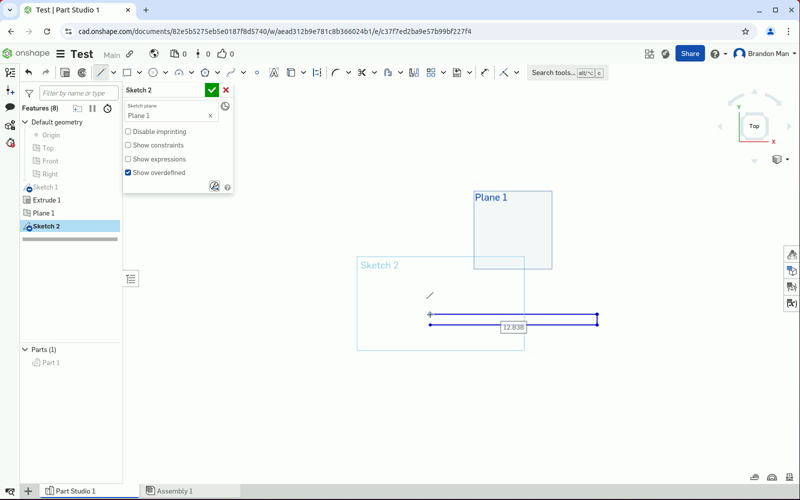
scroll(-6)
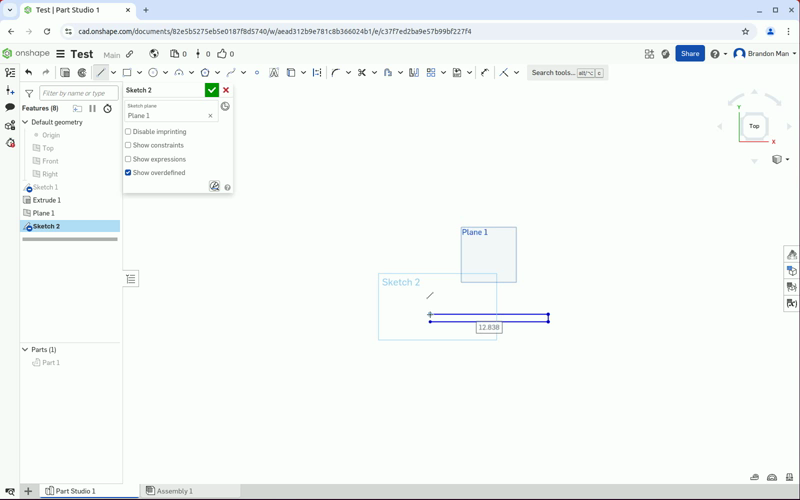
scroll(-6)
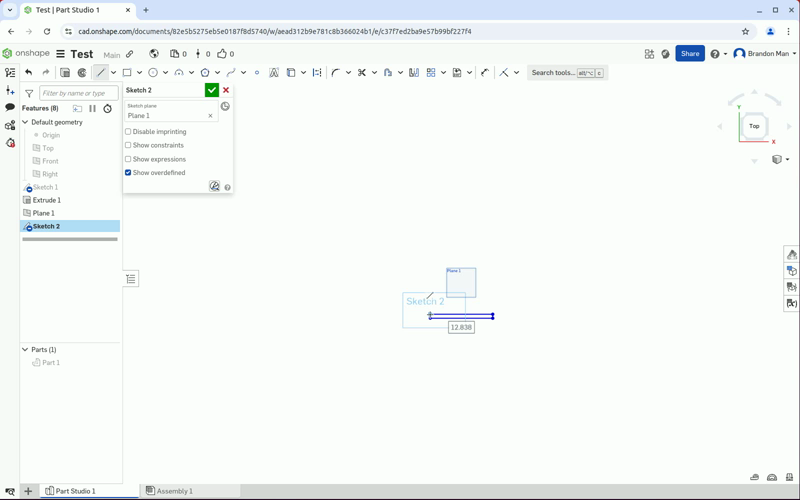
key_up(shift)
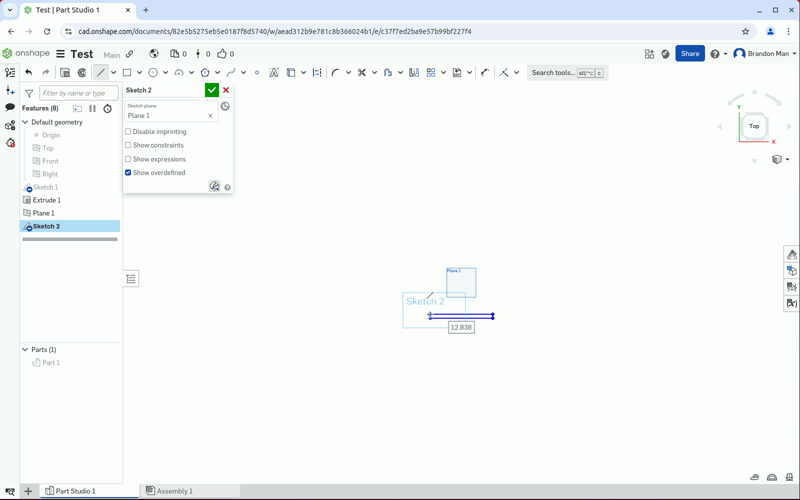
mouse_move(460, 314)
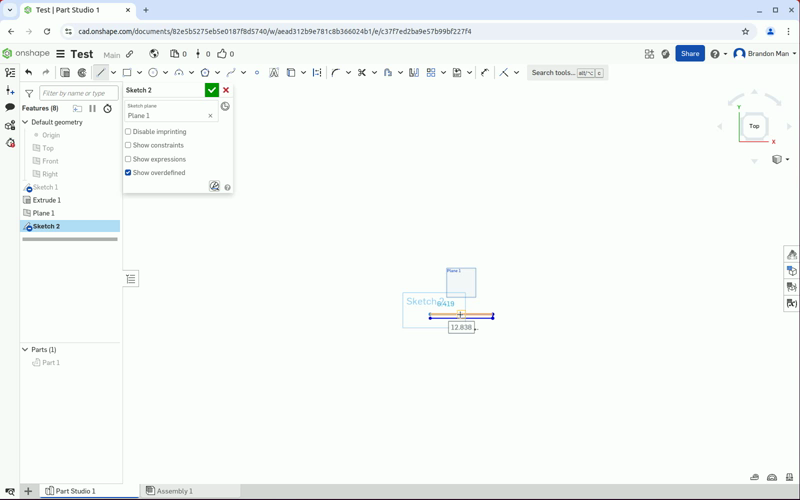
key_down(shift)
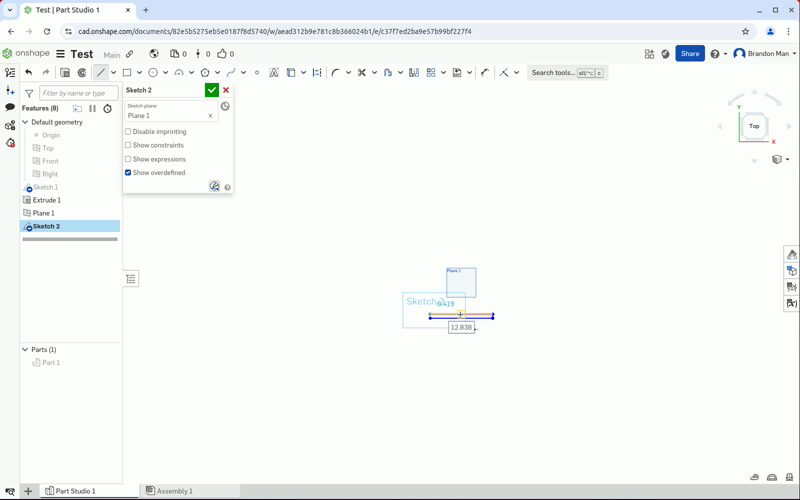
mouse_move(430, 318)
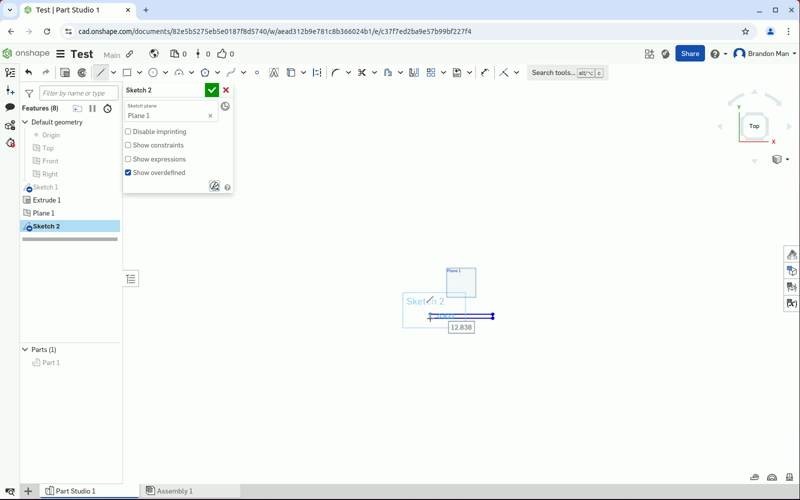
scroll(6)
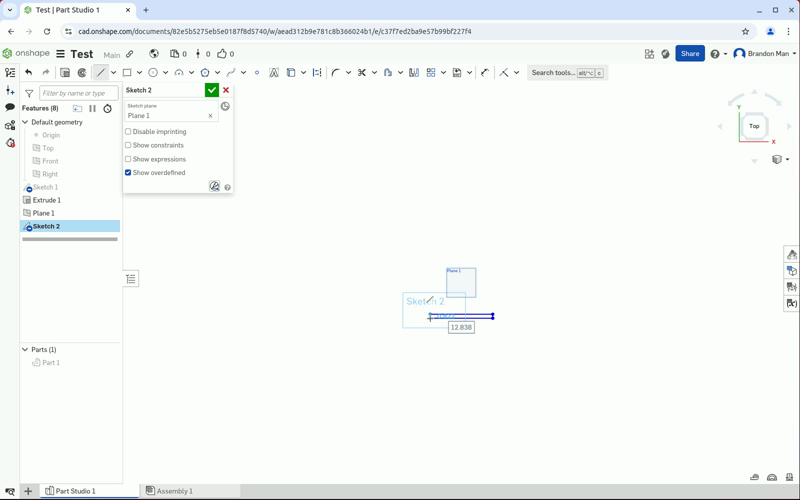
scroll(6)
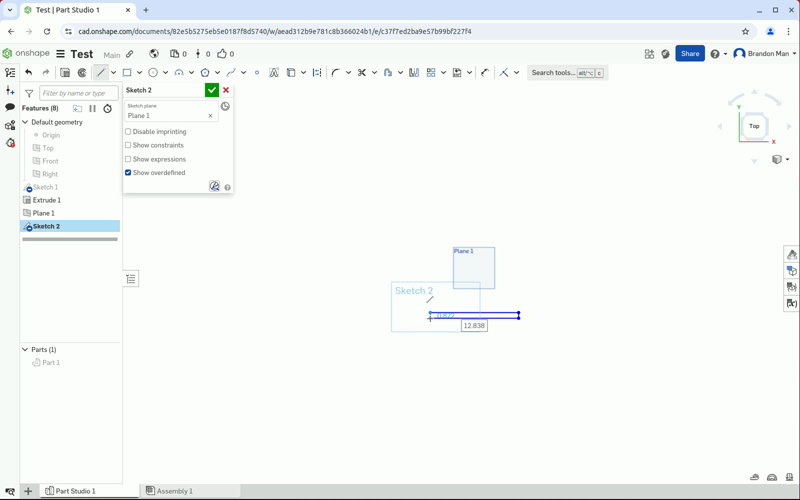
scroll(6)
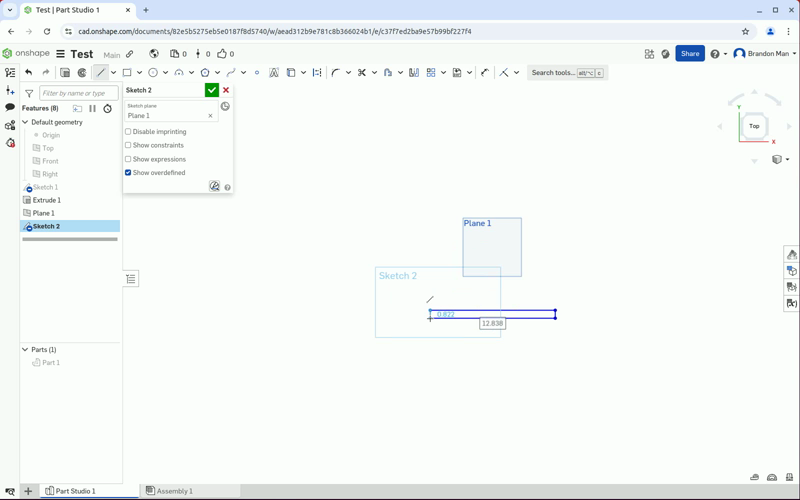
scroll(6)
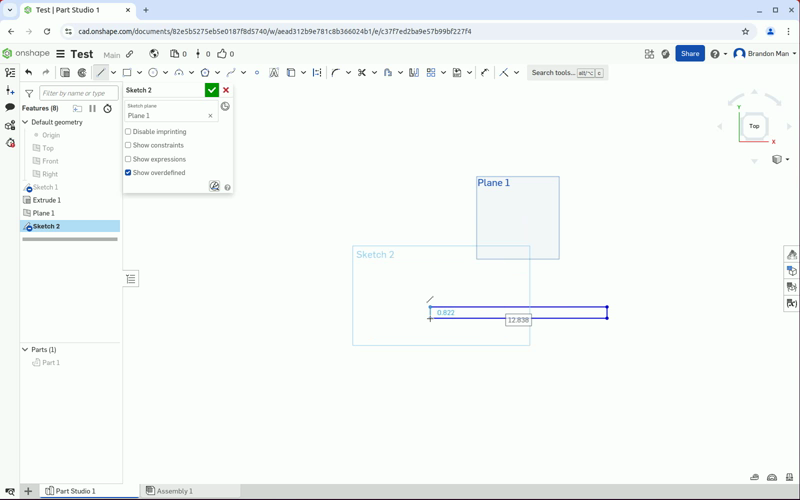
scroll(6)
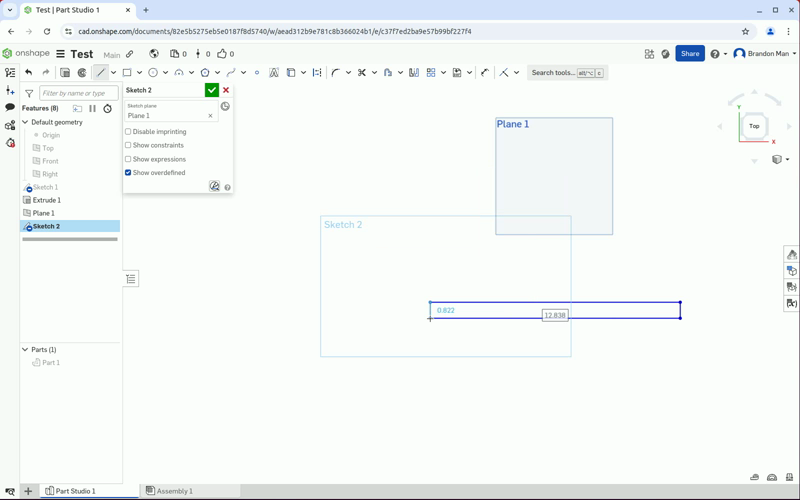
scroll(6)
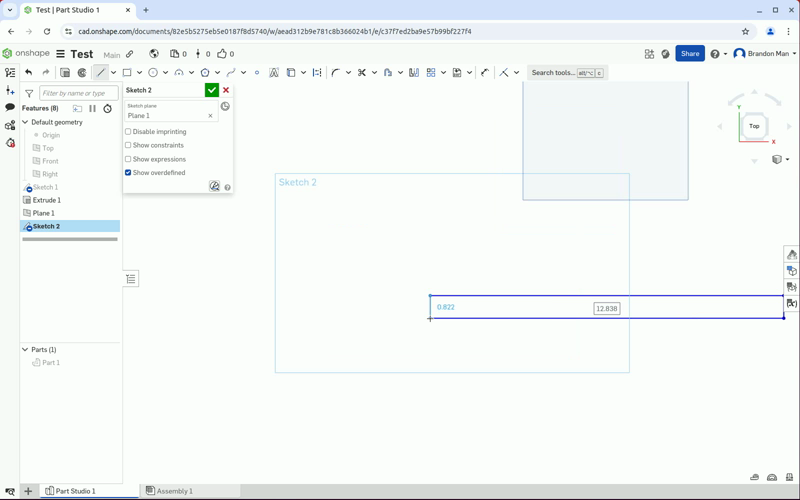
scroll(6)
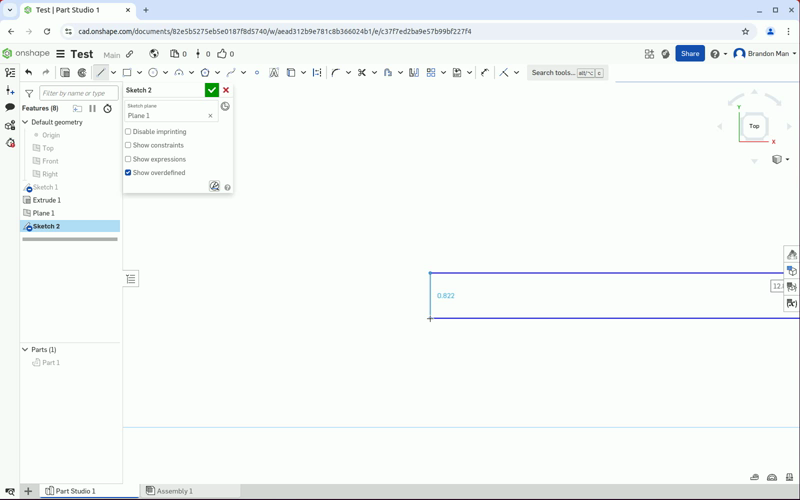
key_up(shift)
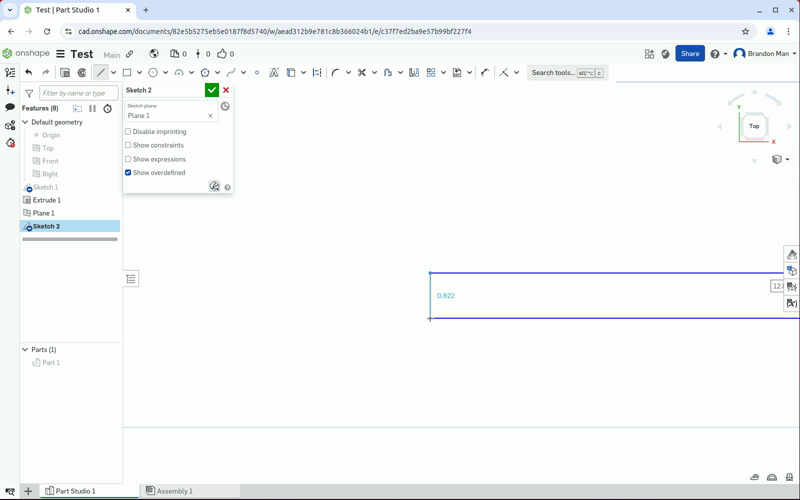
click(430, 318)
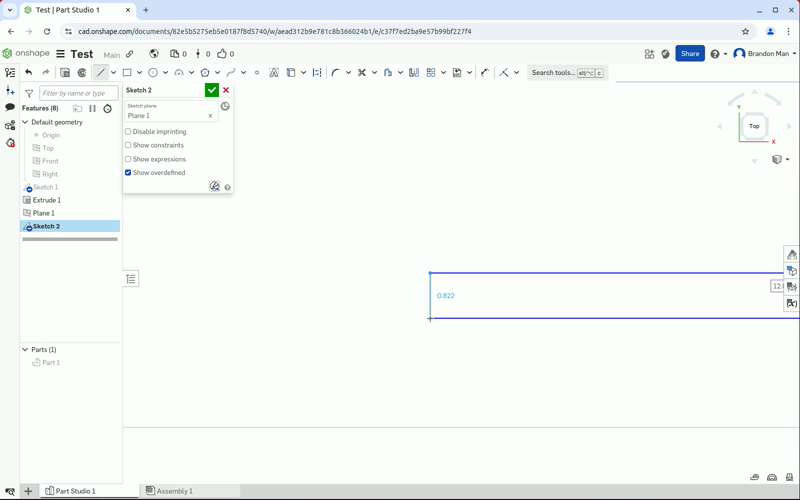
scroll(-6)
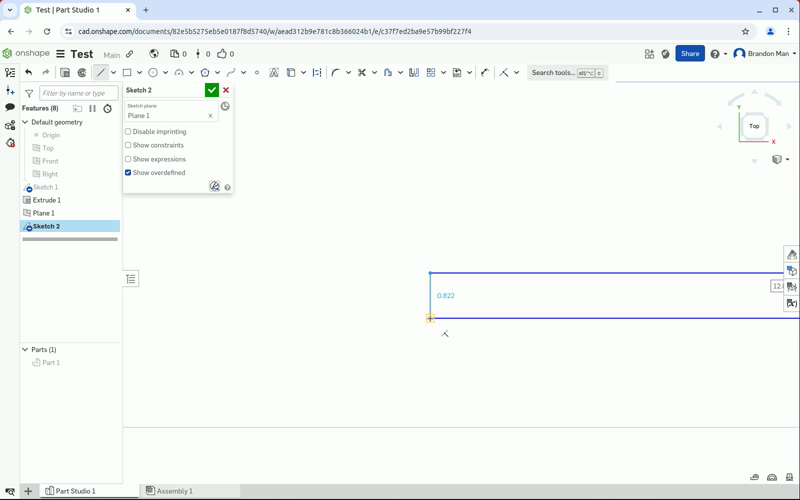
scroll(-6)
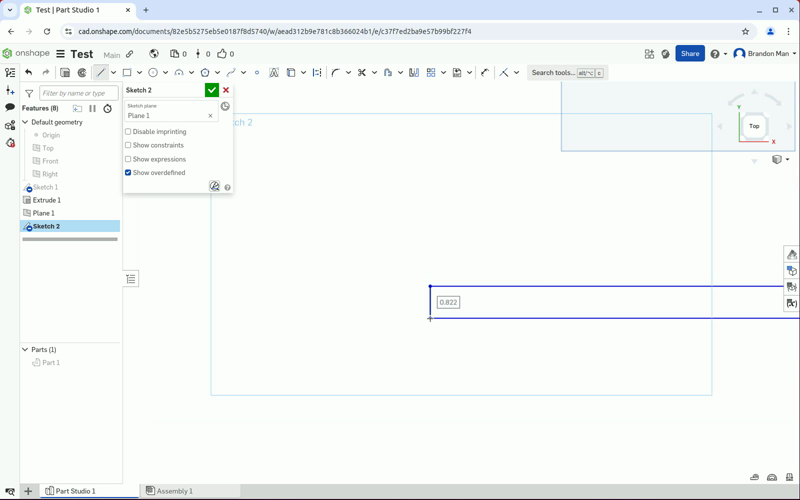
scroll(-6)
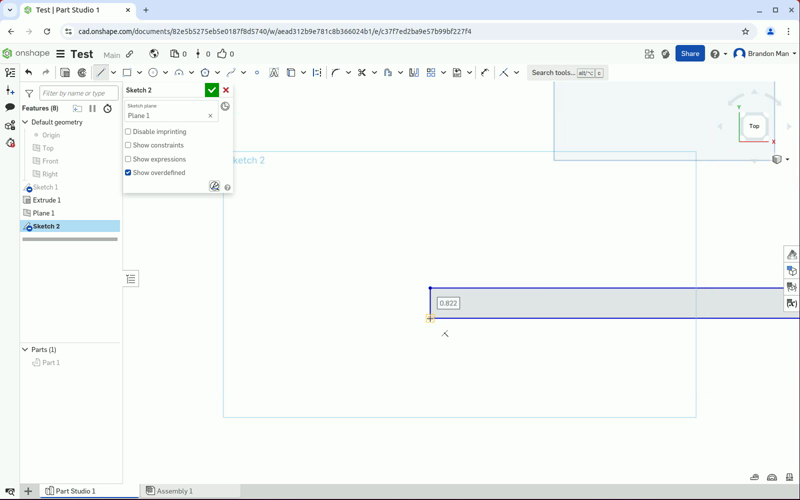
scroll(-6)
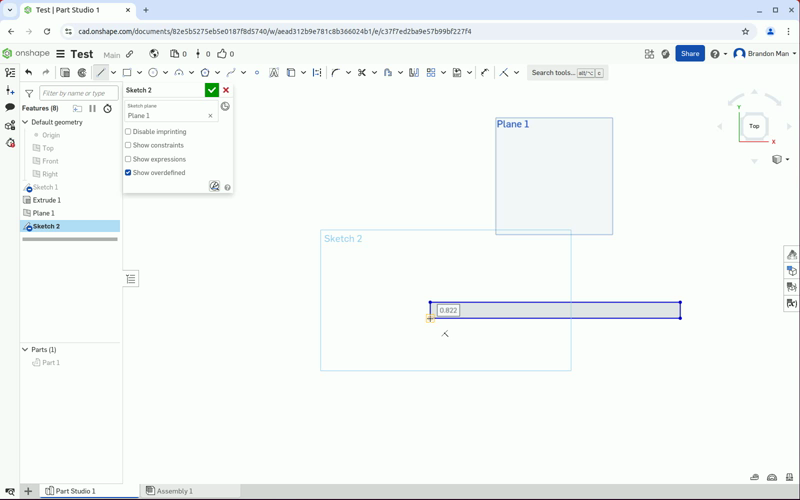
scroll(-6)
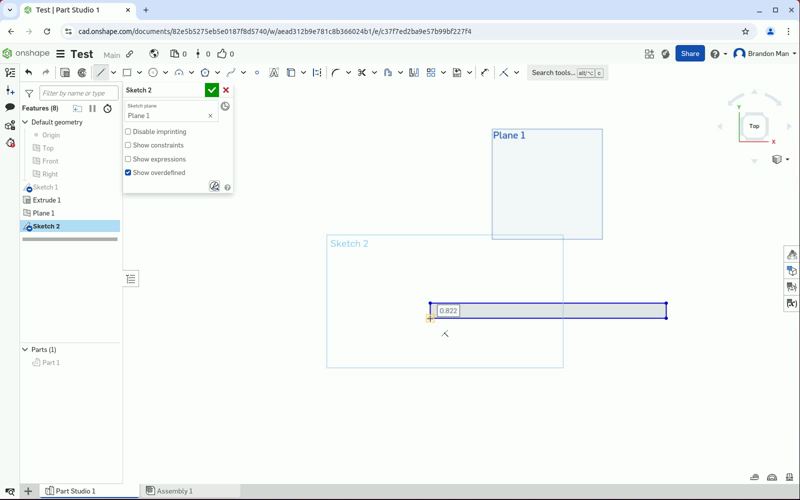
scroll(-6)
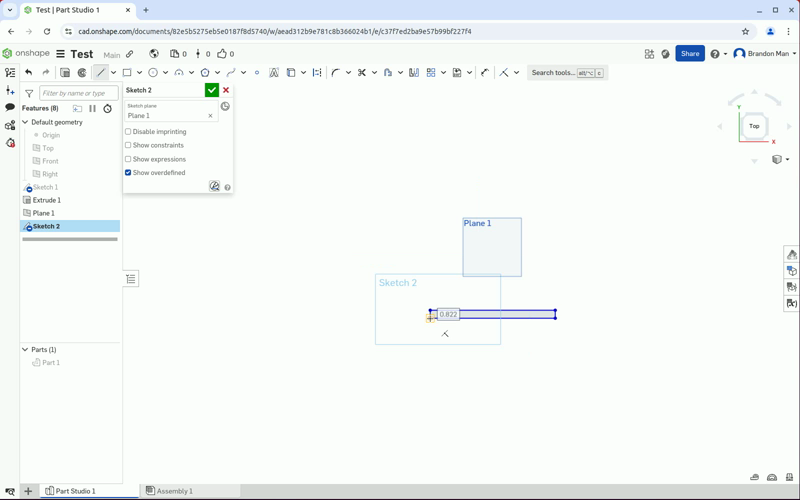
scroll(-6)
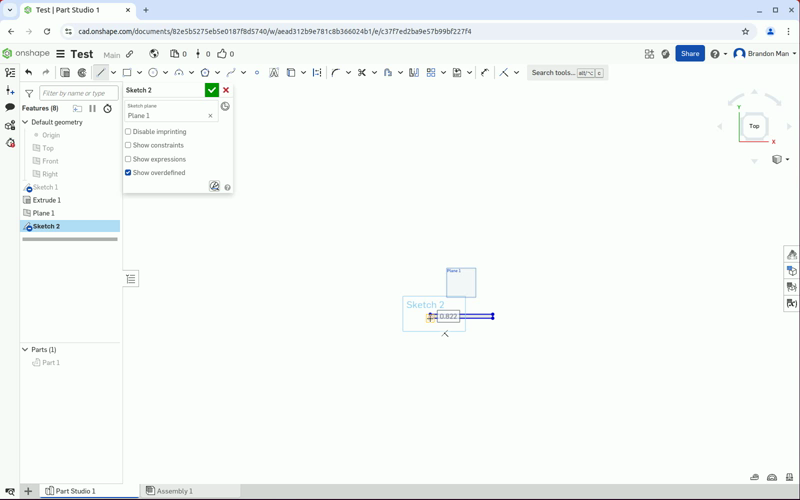
key(esc)
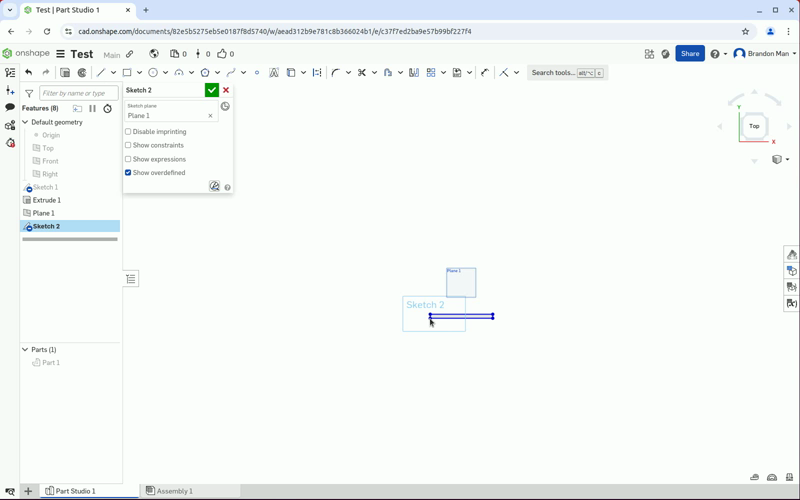
mouse_move(461, 317)
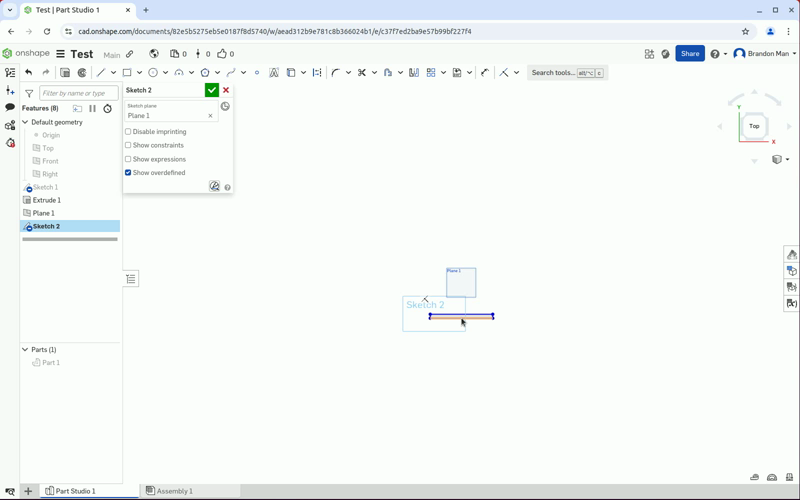
scroll(6)
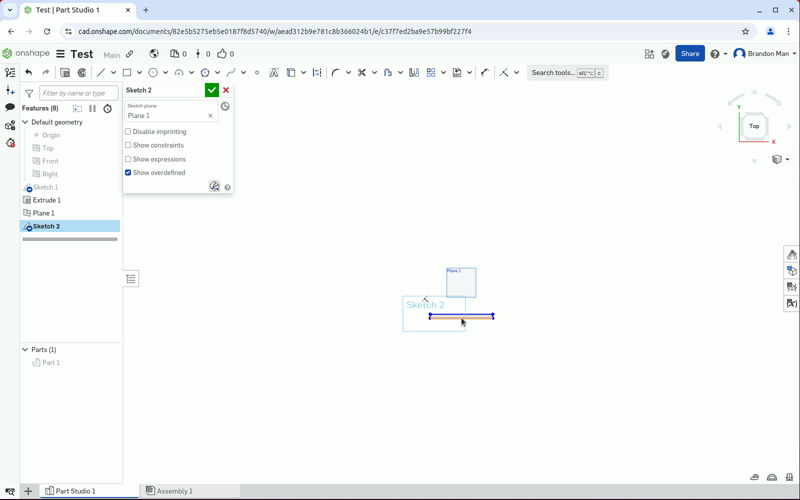
scroll(6)
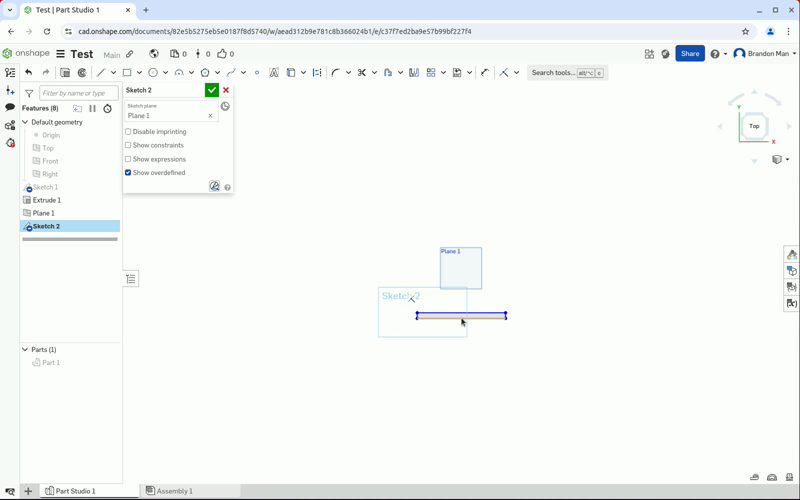
scroll(6)
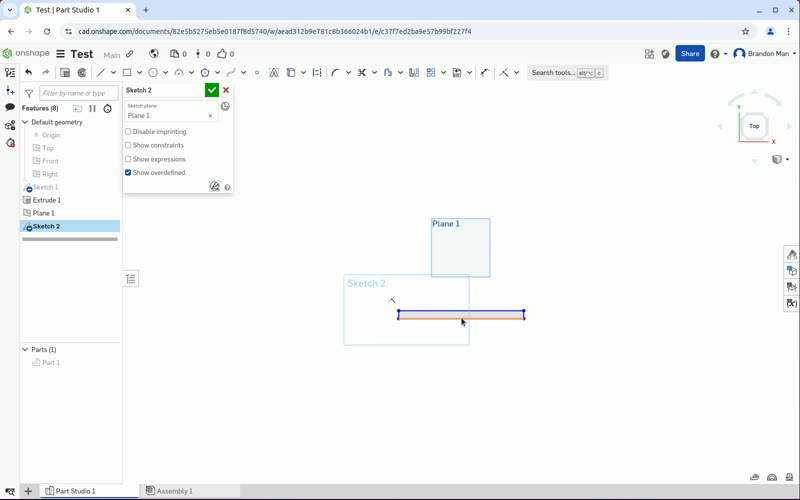
scroll(6)
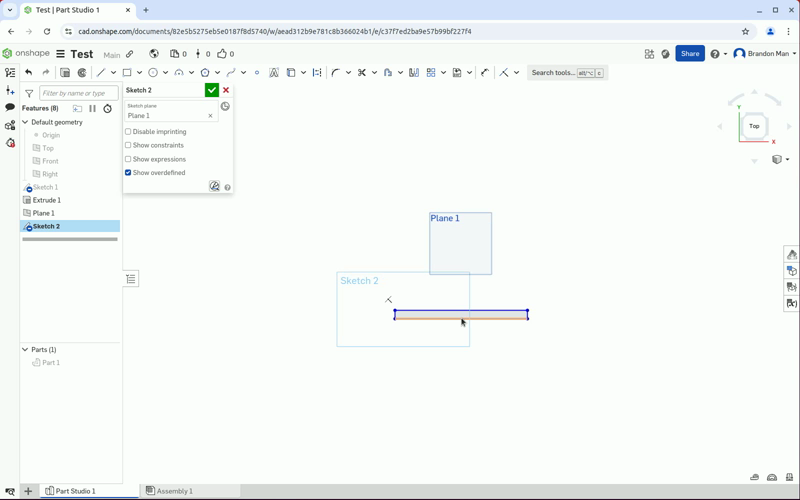
scroll(6)
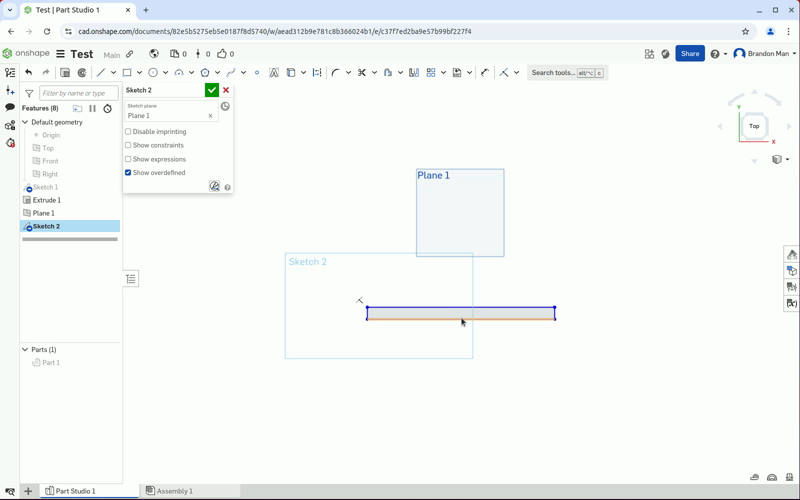
scroll(6)
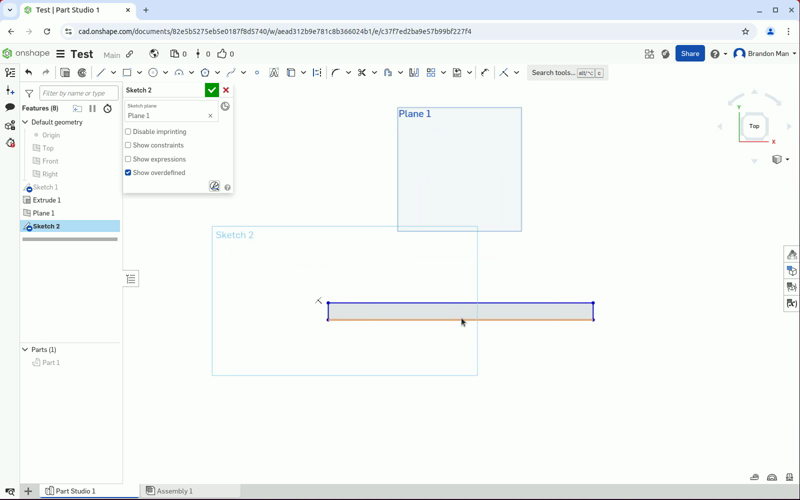
scroll(6)
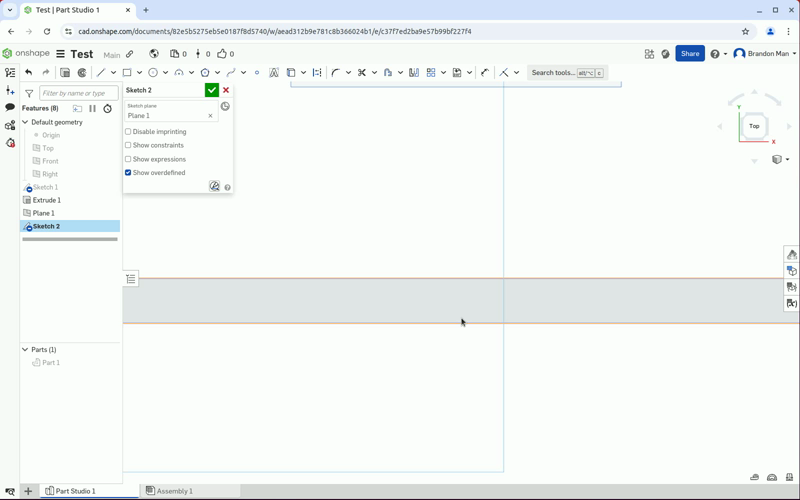
click(461, 317)
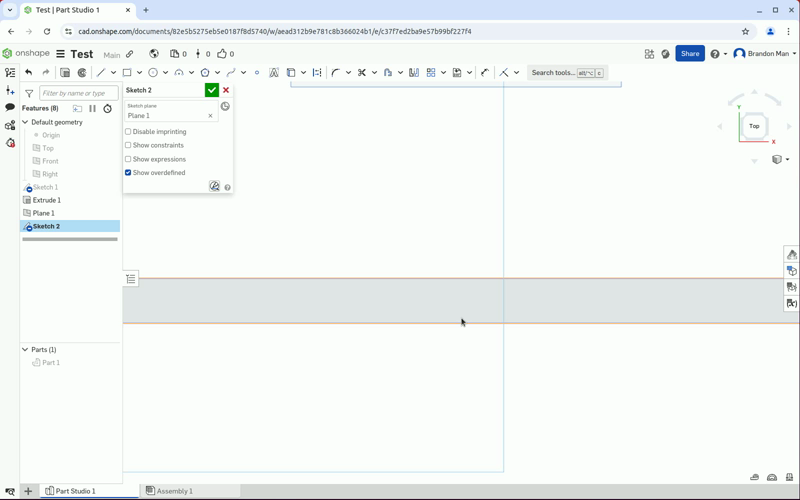
scroll(-6)
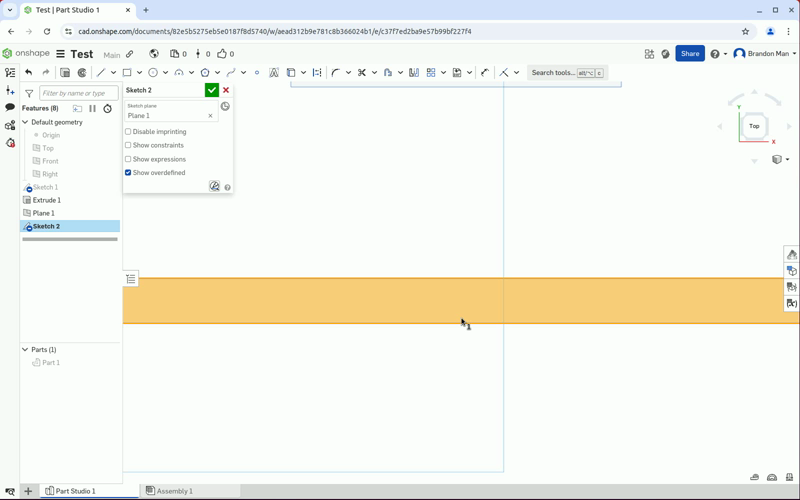
scroll(-6)
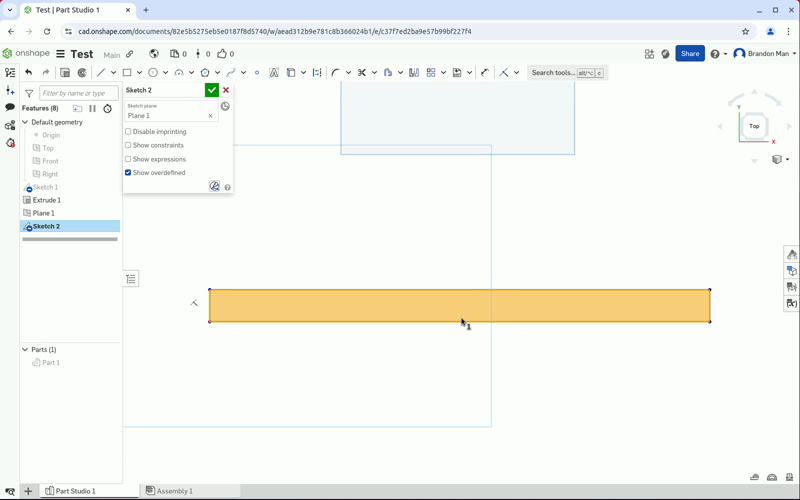
scroll(-6)
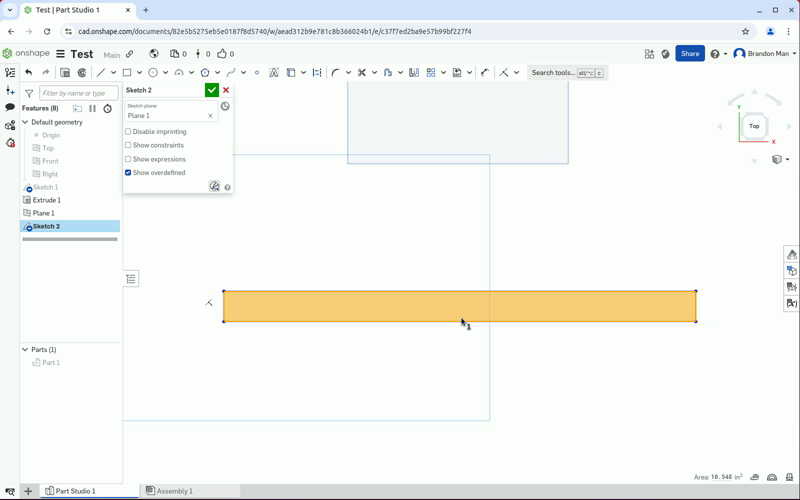
scroll(-6)
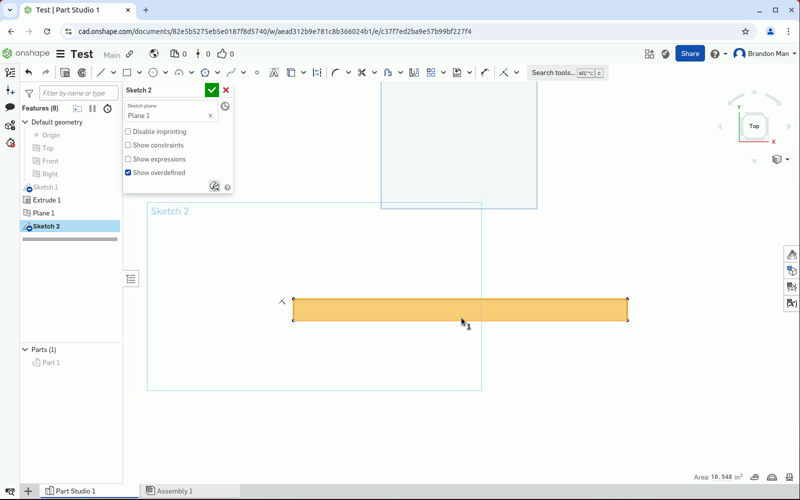
scroll(-6)
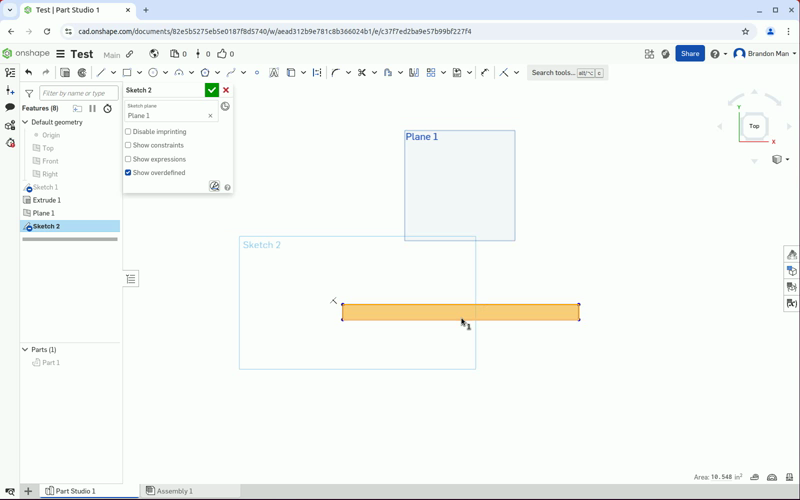
scroll(-6)
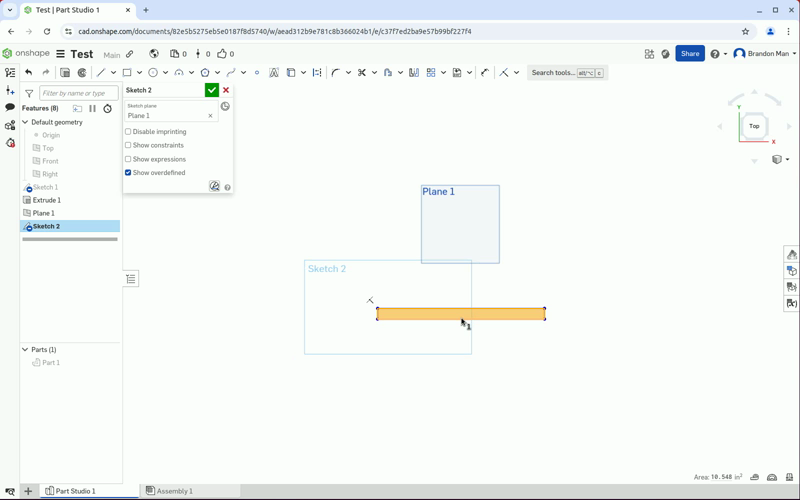
scroll(-6)
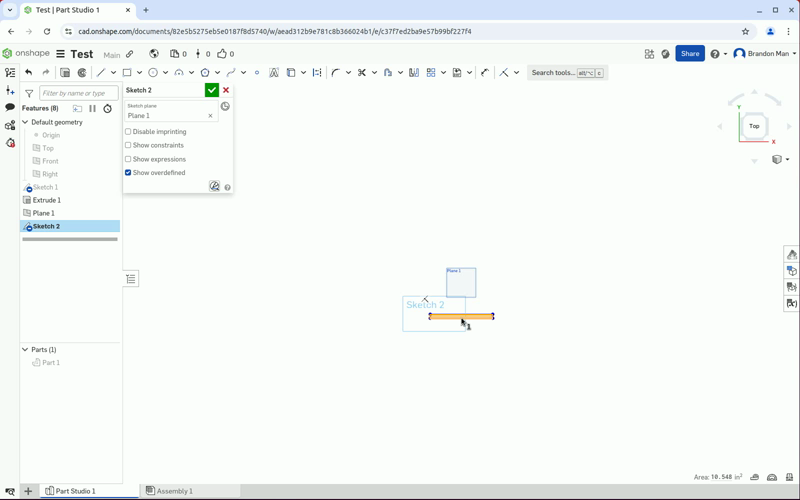
mouse_move(73, 352)
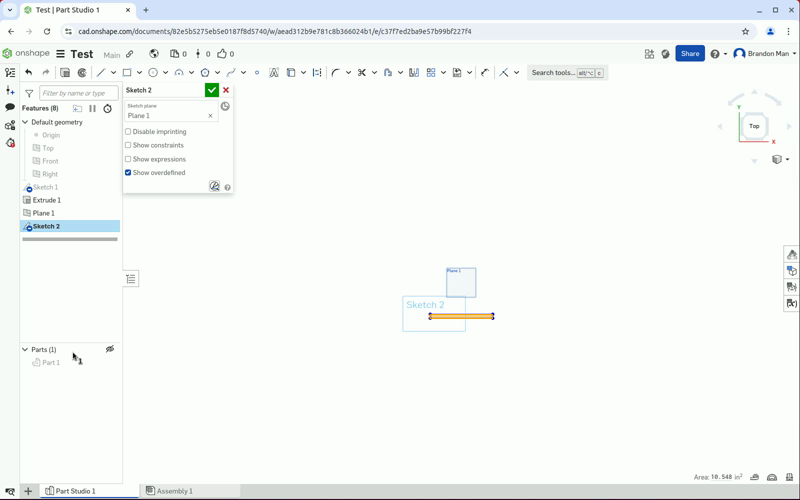
key(shift+y)
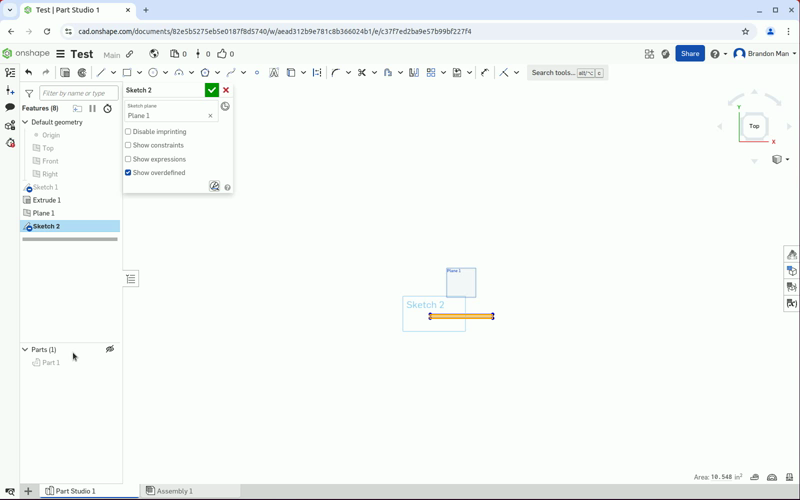
key(shift+e)
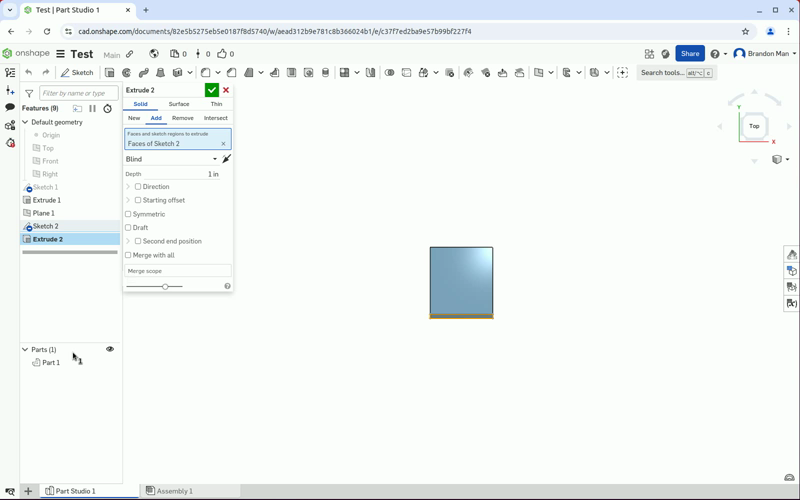
mouse_move(143, 106)
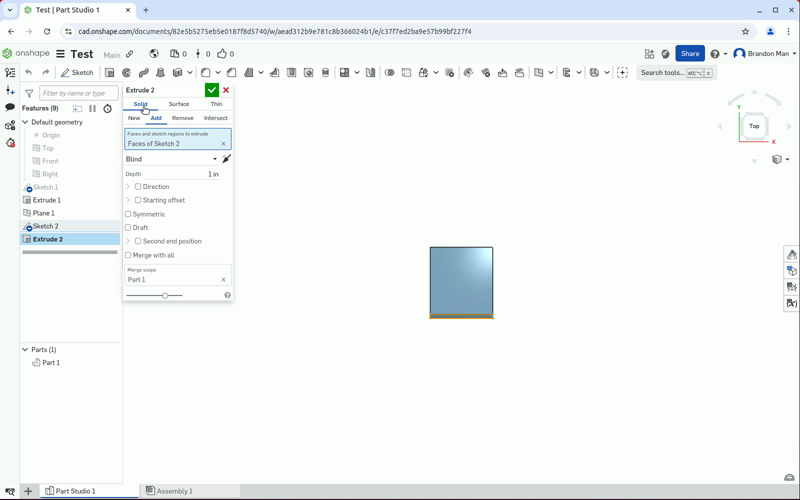
click(143, 106)
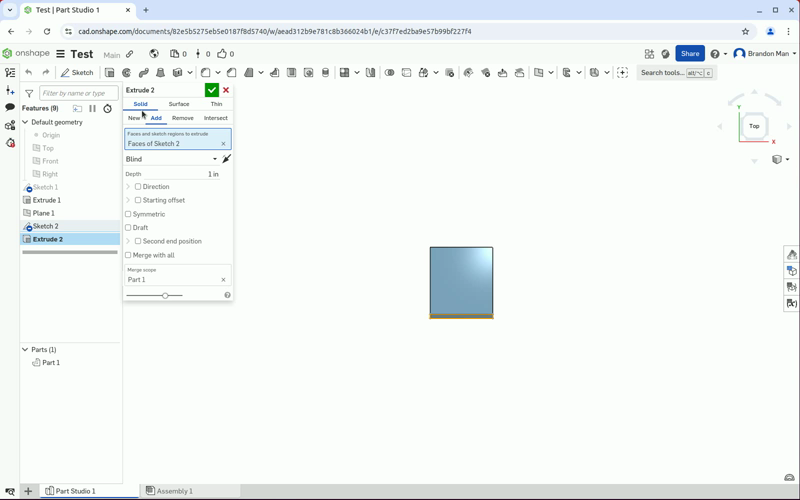
mouse_move(137, 120)
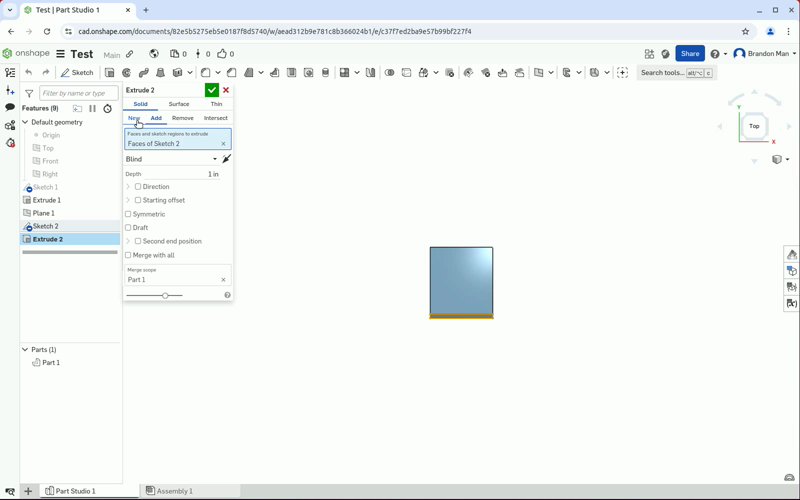
click(137, 120)
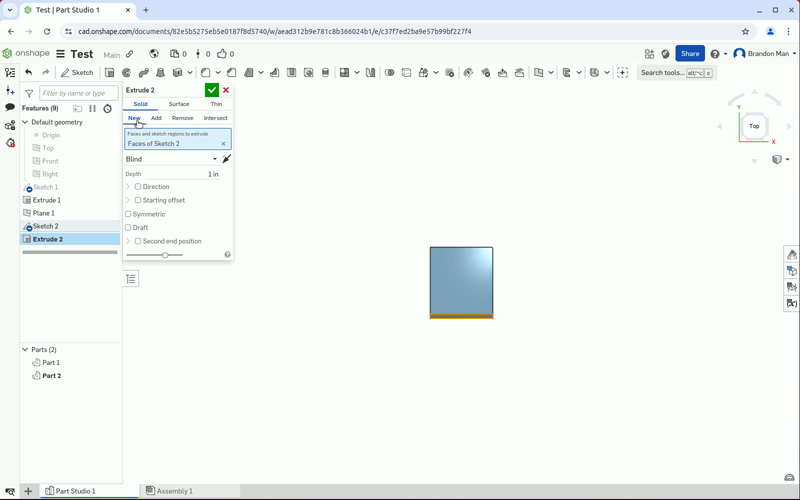
key(tab, 4)
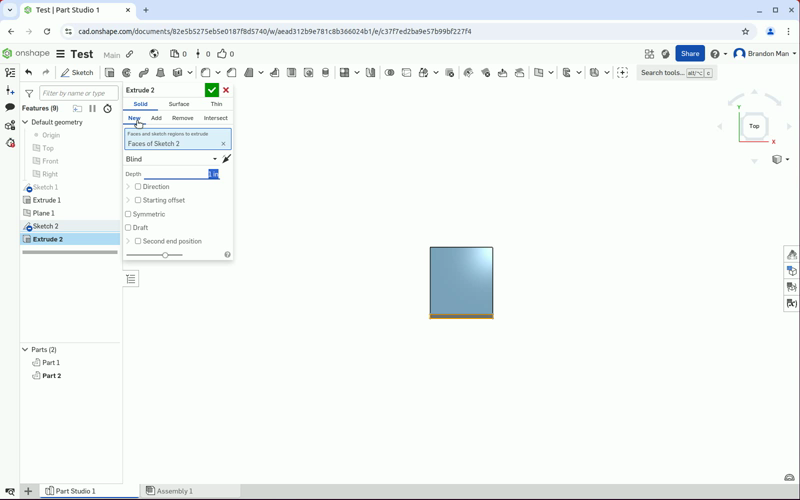
text(22.386)
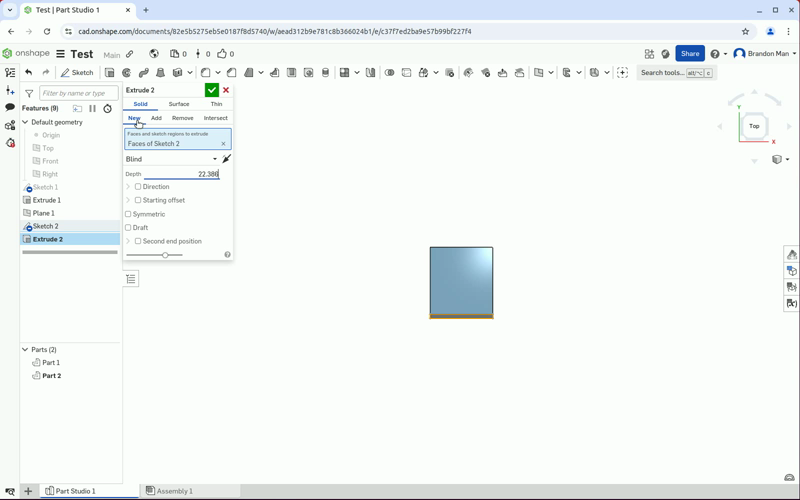
key(enter)
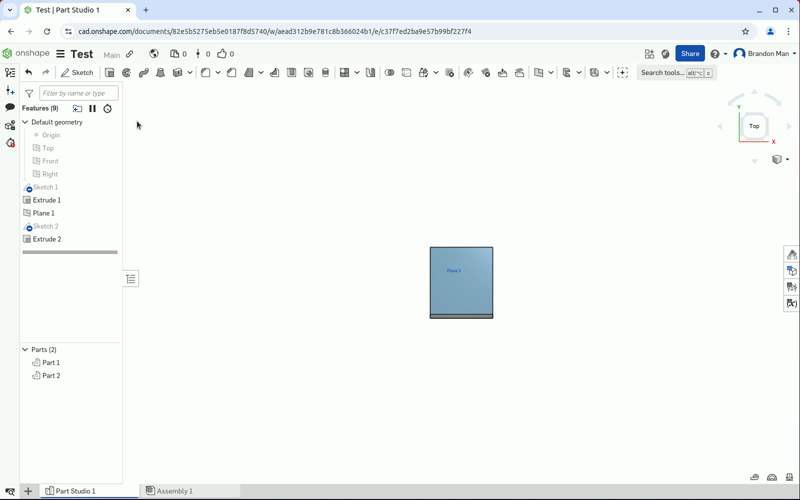
key(shift+h)
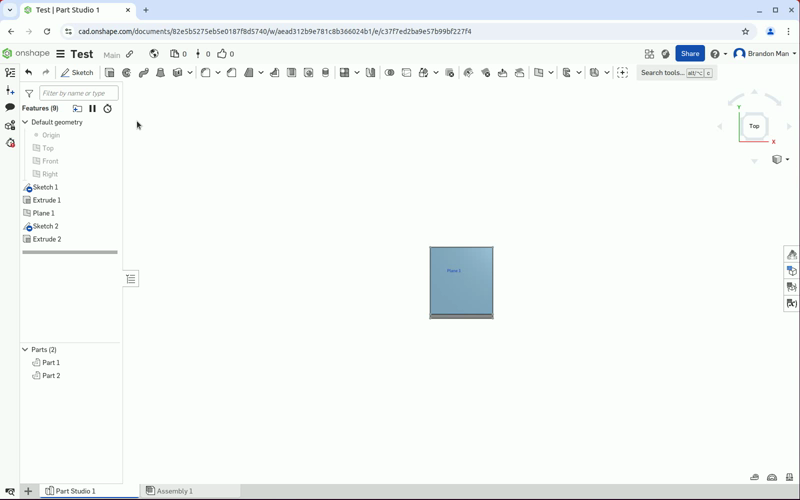
key(shift+h)
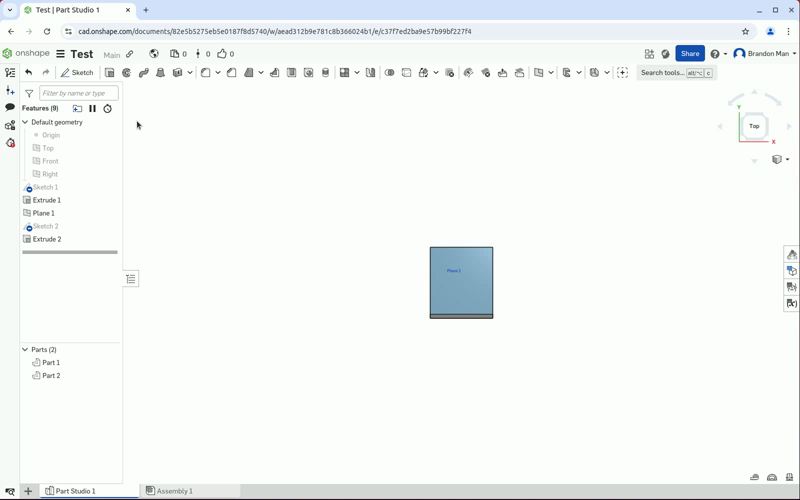
mouse_move(73, 189)
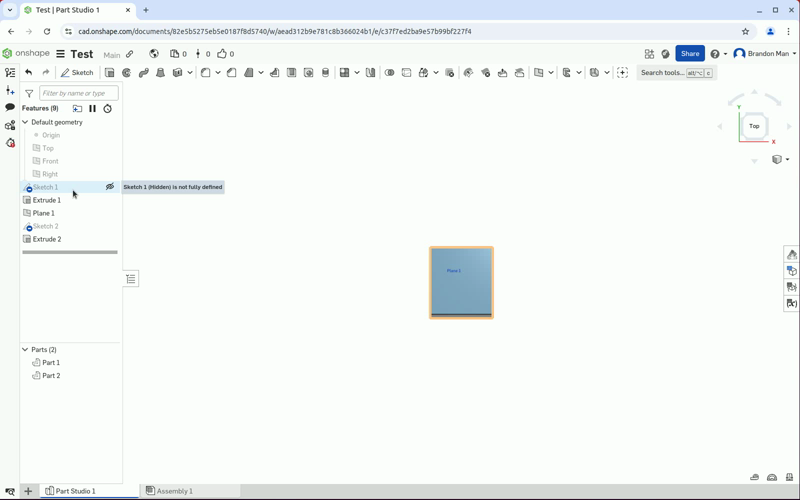
click(73, 189)
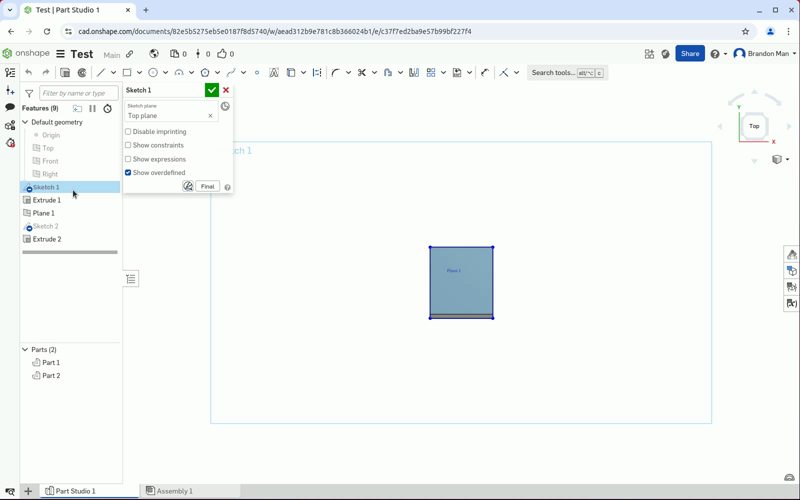
mouse_move(229, 92)
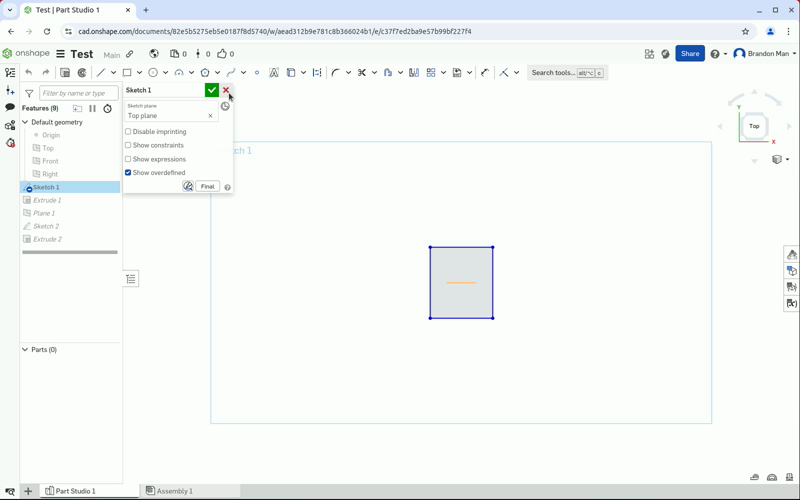
click(229, 92)
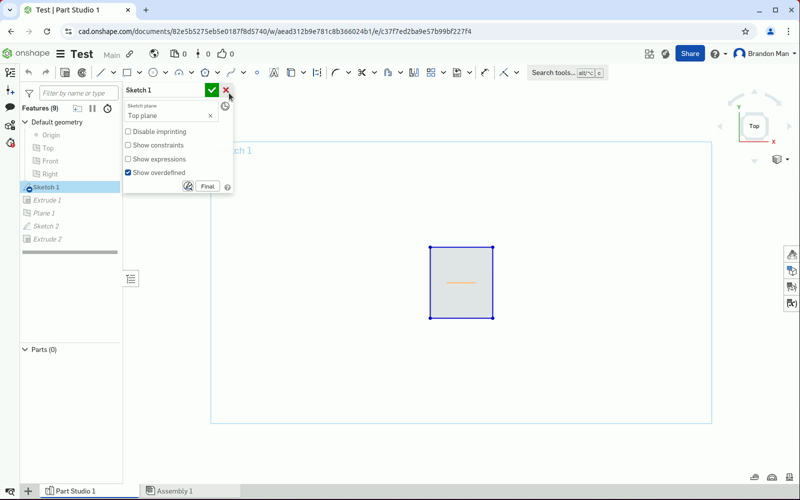
key(shift+s)
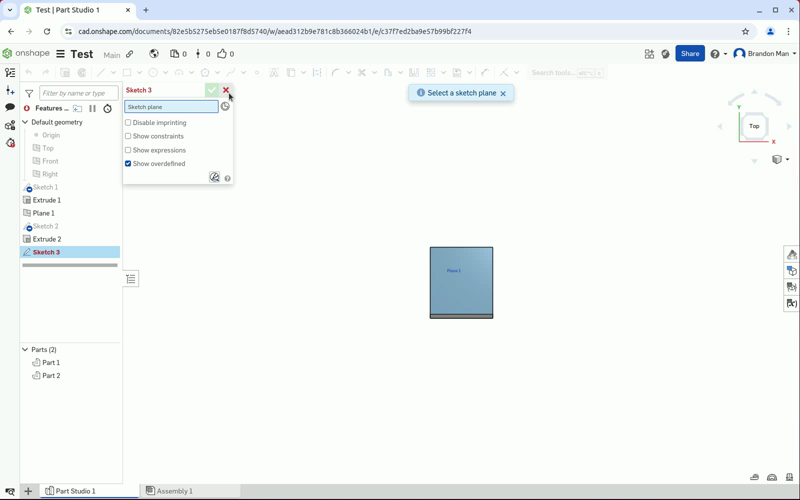
mouse_move(73, 215)
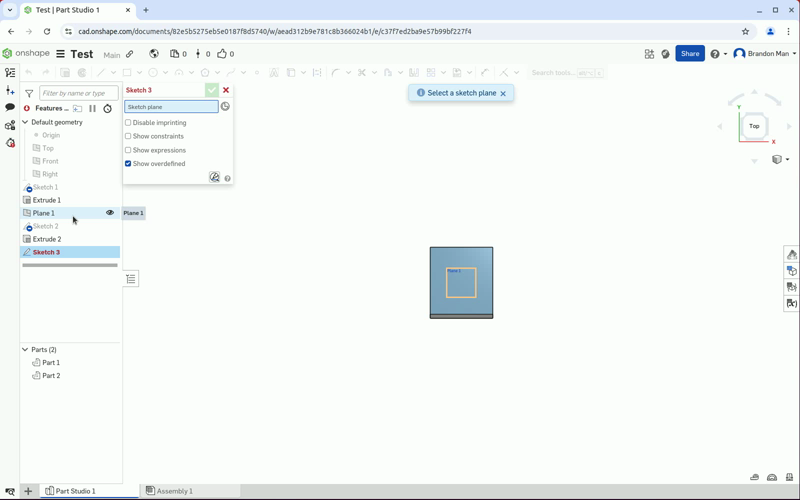
click(73, 215)
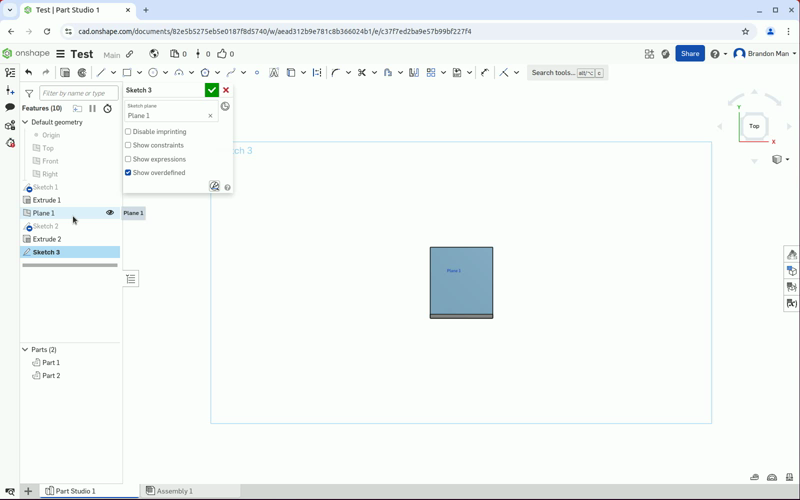
mouse_move(73, 352)
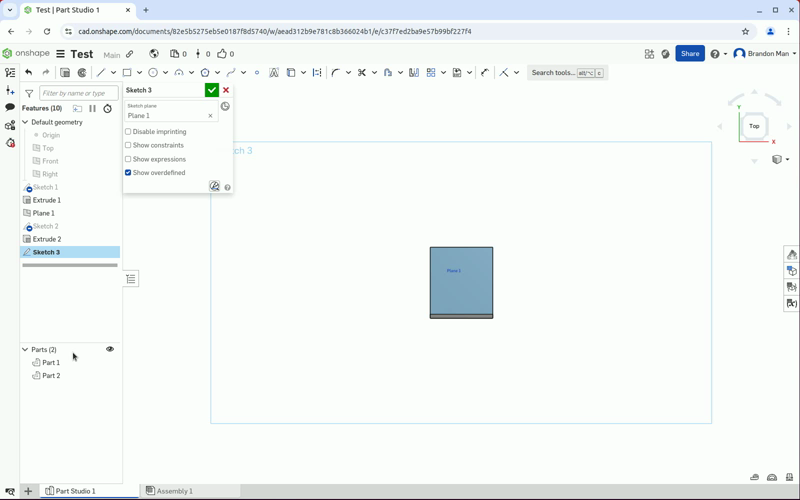
key(y)
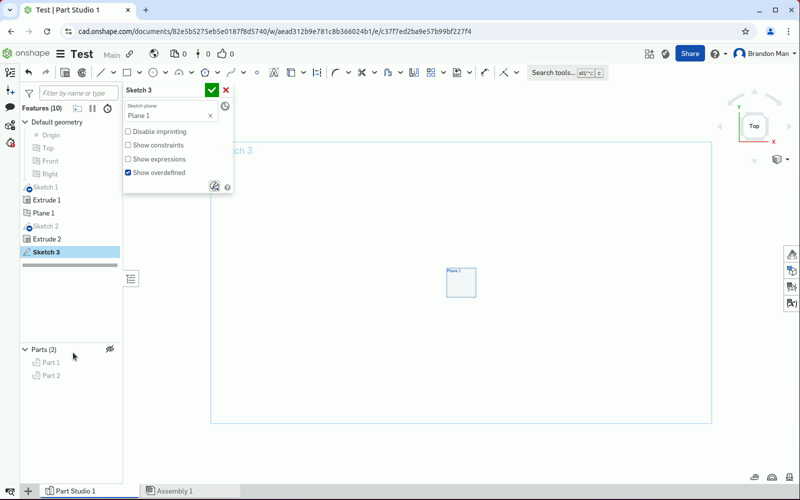
key(l)
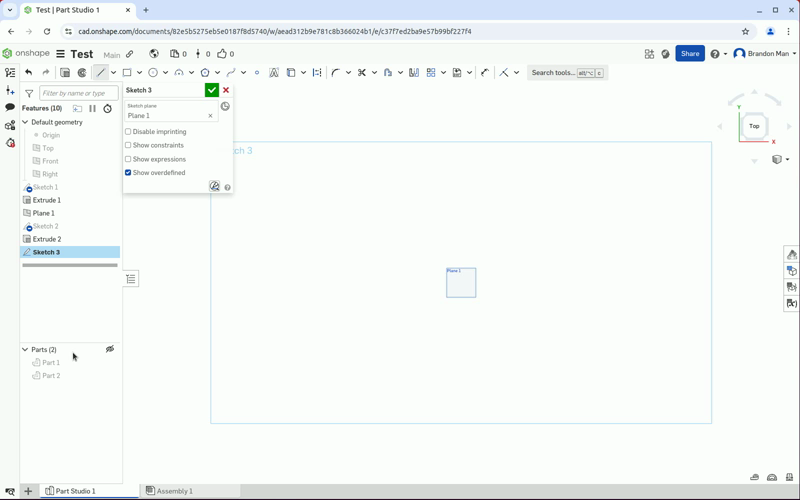
key_down(shift)
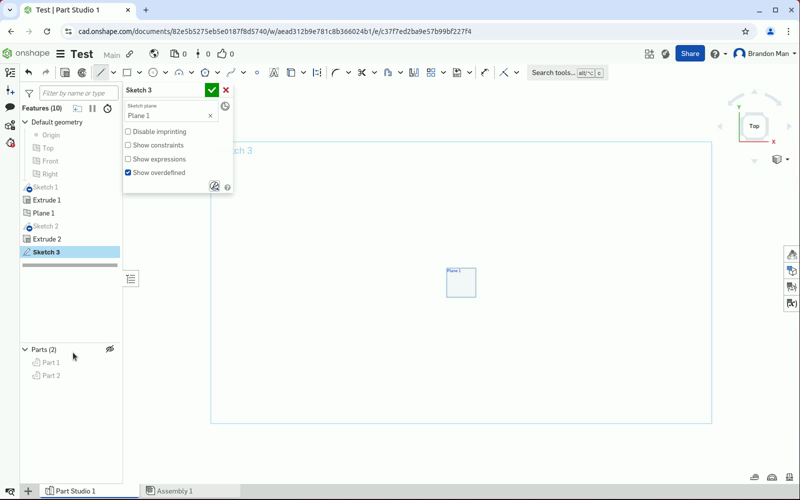
mouse_move(430, 252)
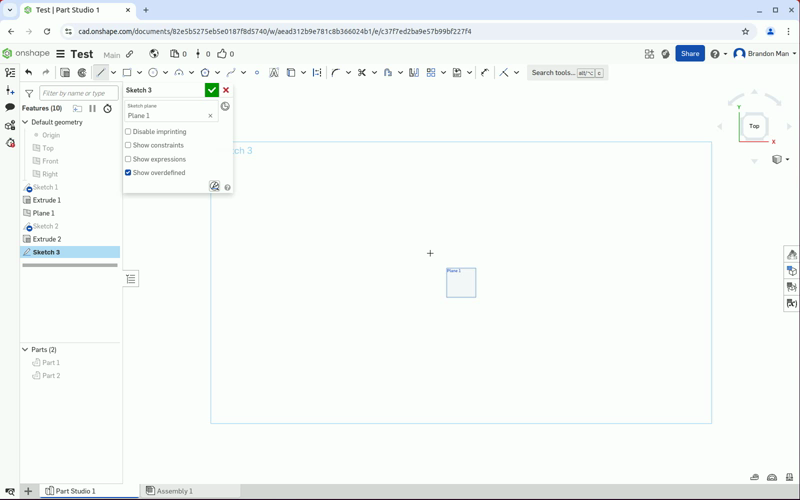
click(430, 252)
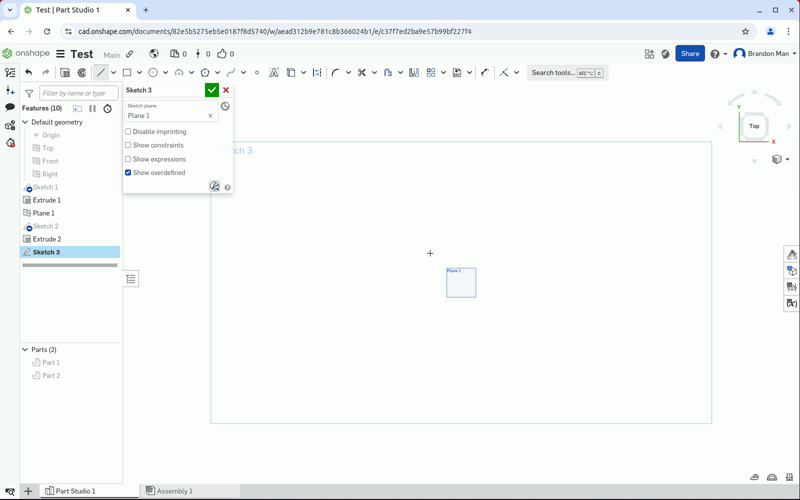
key_up(shift)
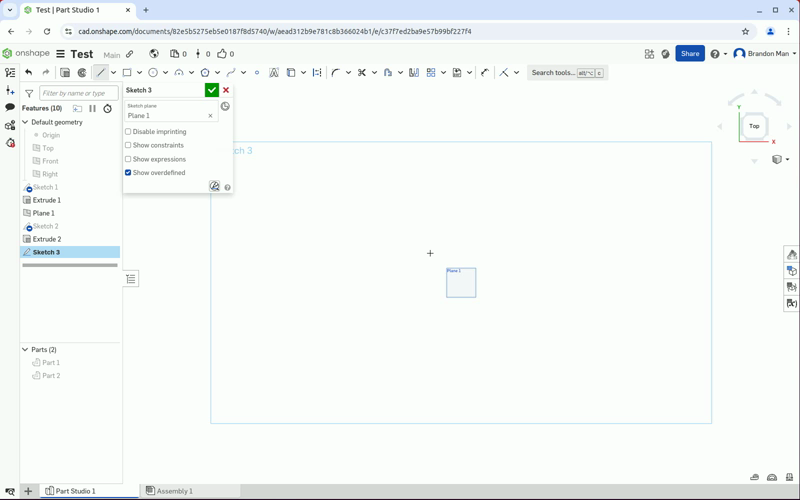
key_down(shift)
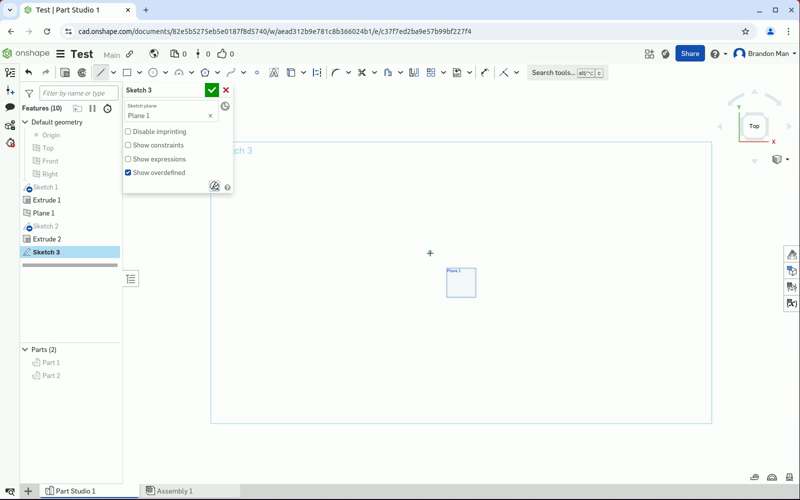
mouse_move(492, 252)
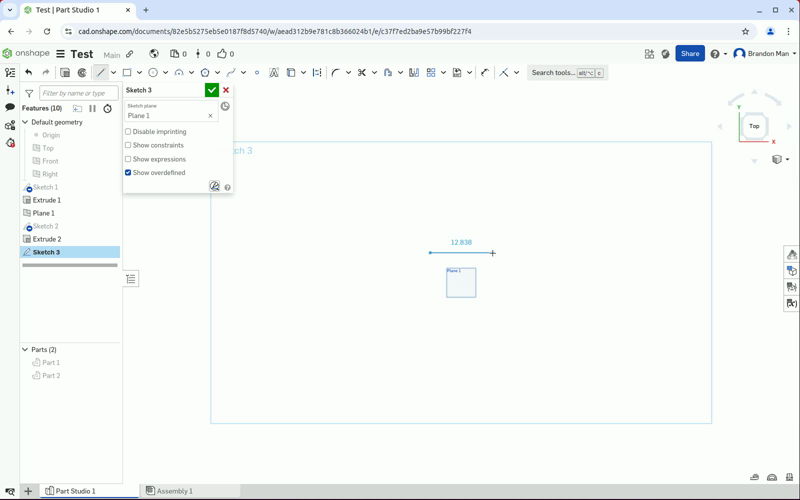
click(492, 252)
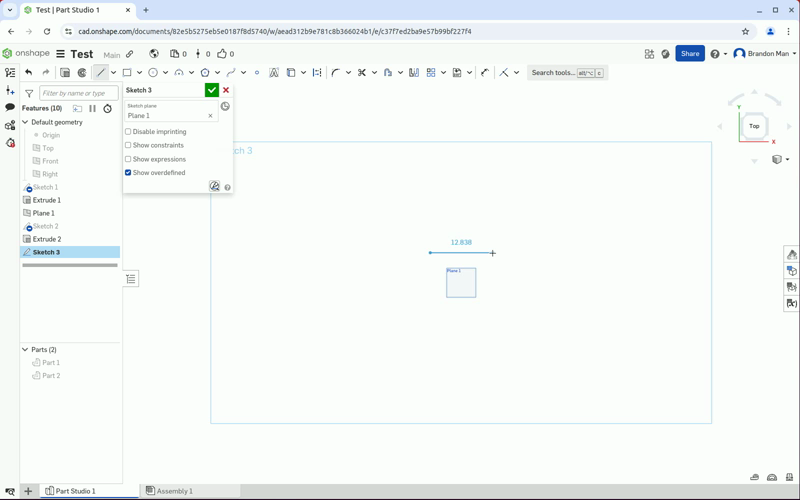
key_up(shift)
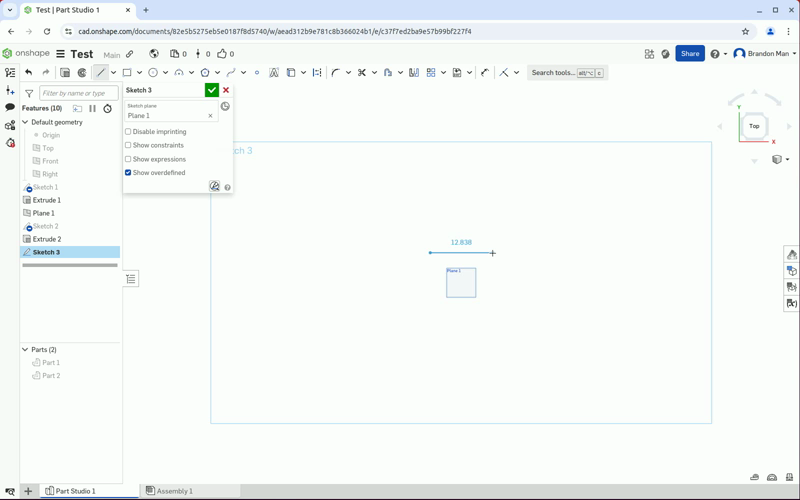
key_down(shift)
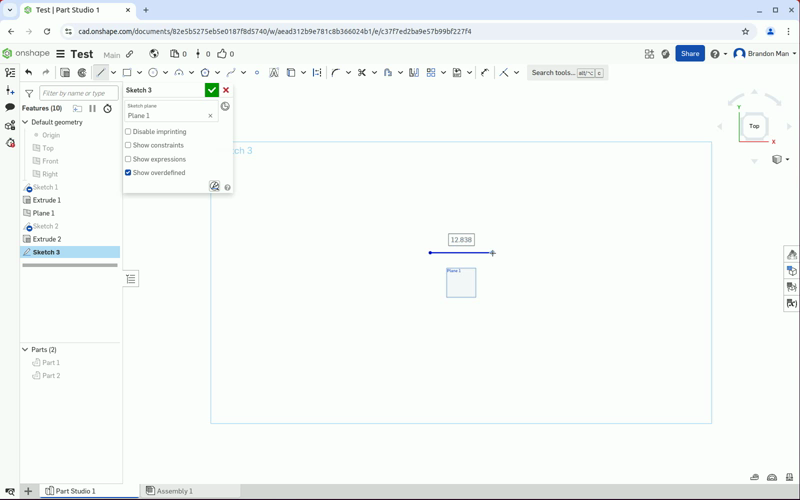
mouse_move(522, 252)
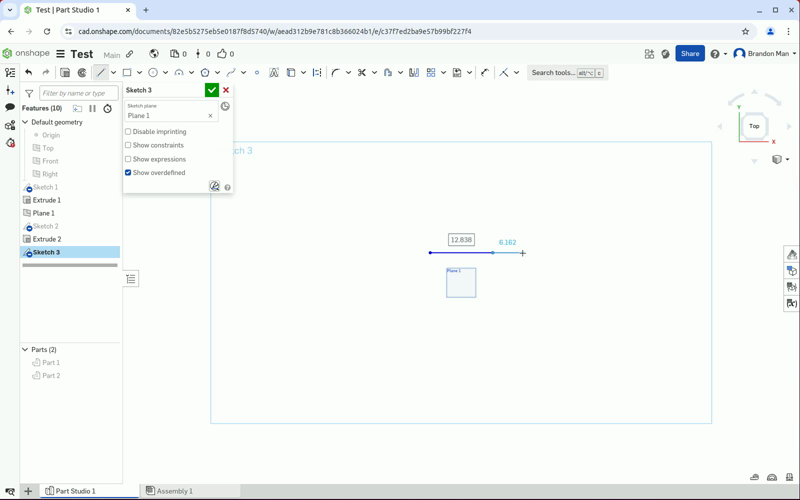
mouse_move(492, 248)
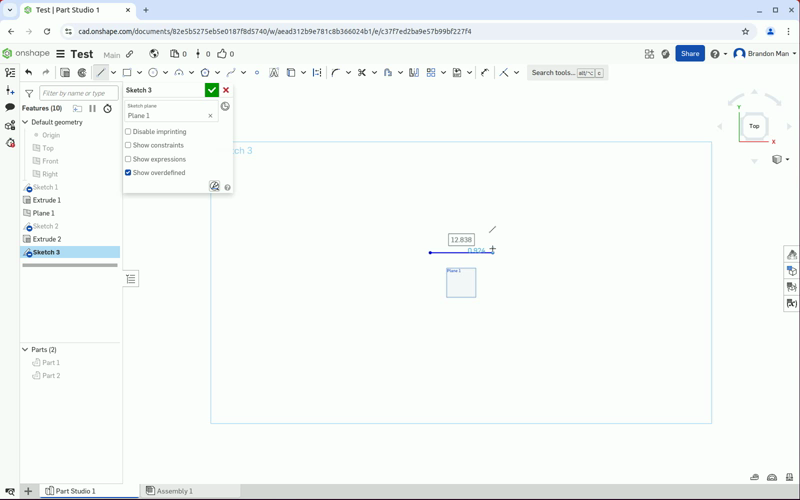
scroll(6)
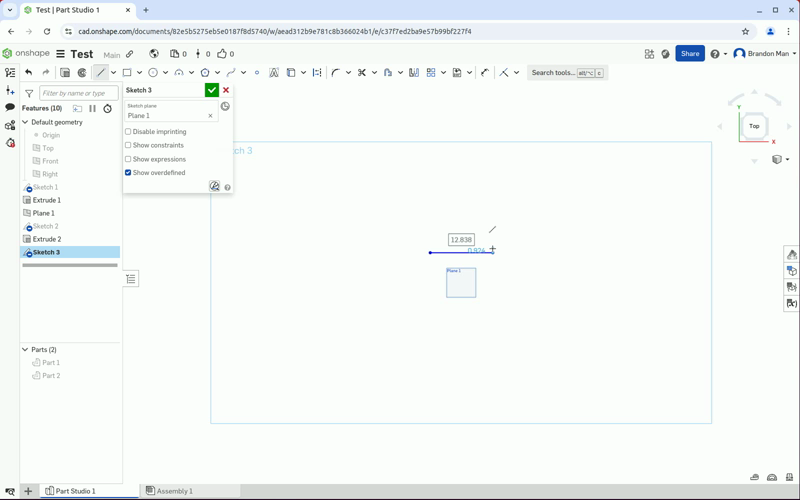
scroll(6)
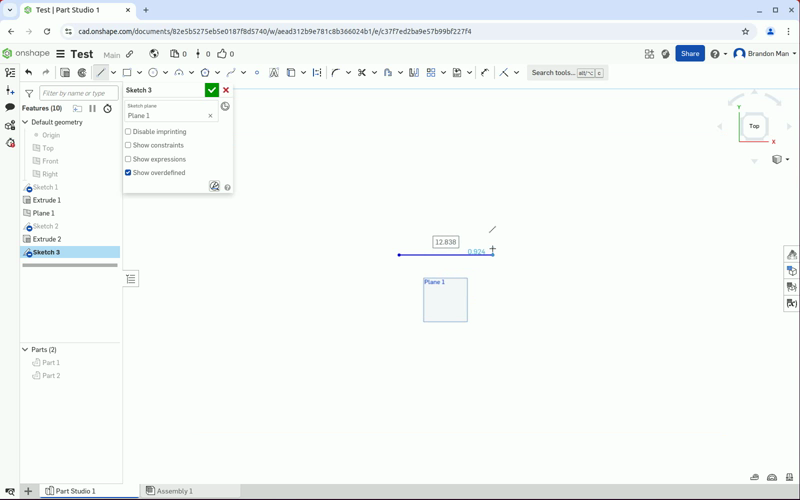
scroll(6)
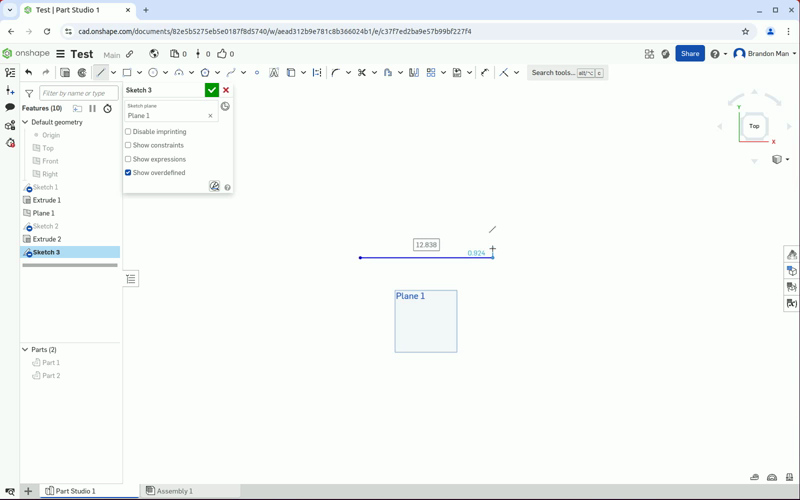
scroll(6)
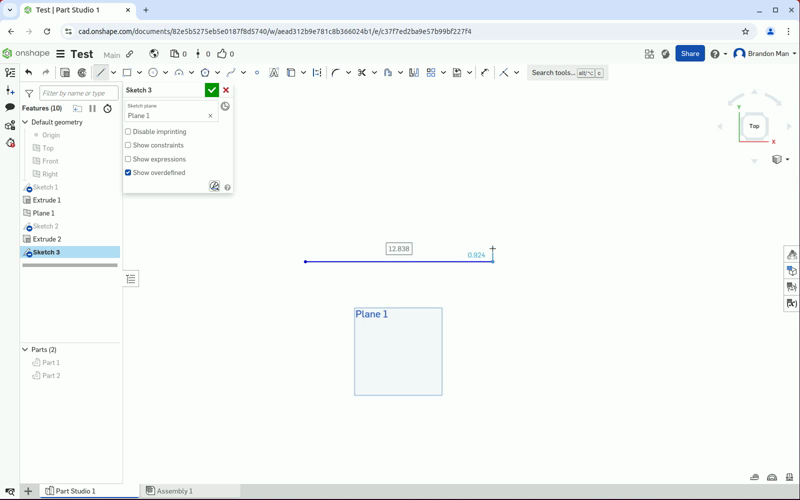
scroll(6)
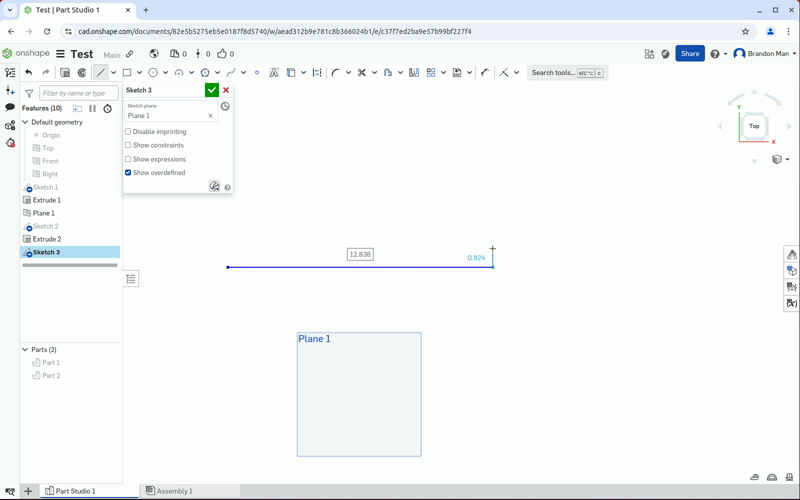
scroll(6)
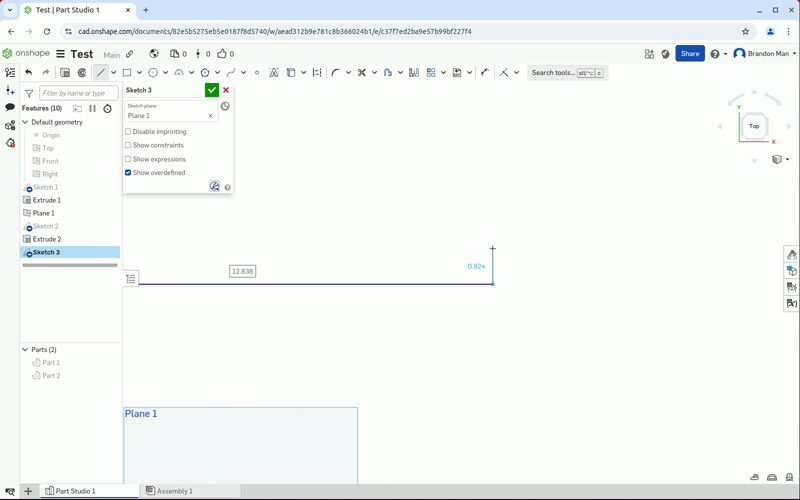
scroll(6)
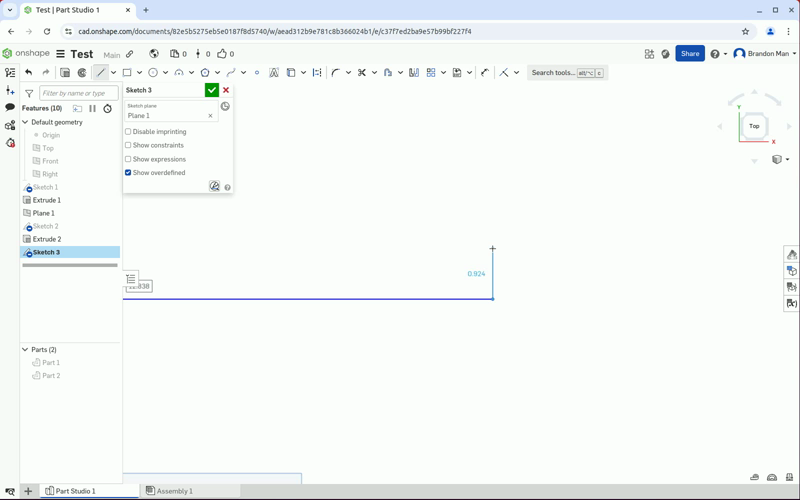
click(492, 248)
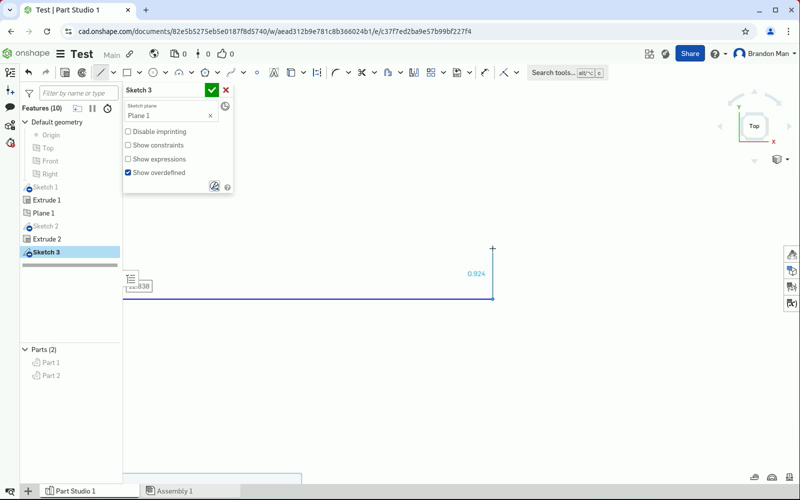
scroll(-6)
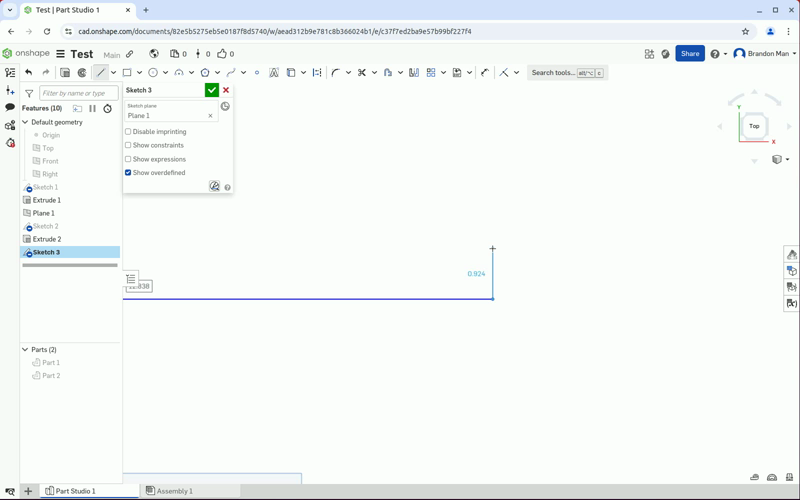
scroll(-6)
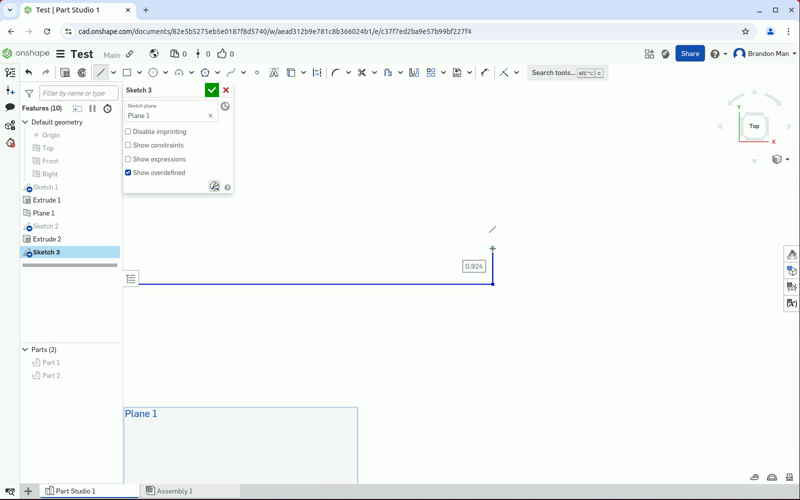
scroll(-6)
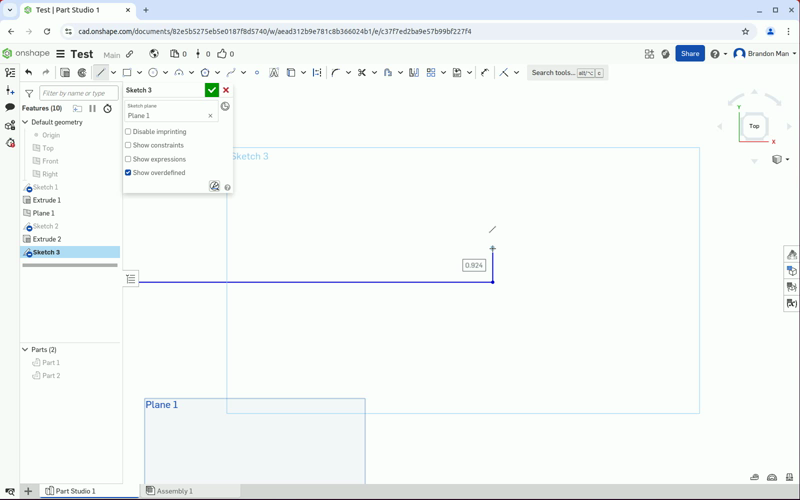
scroll(-6)
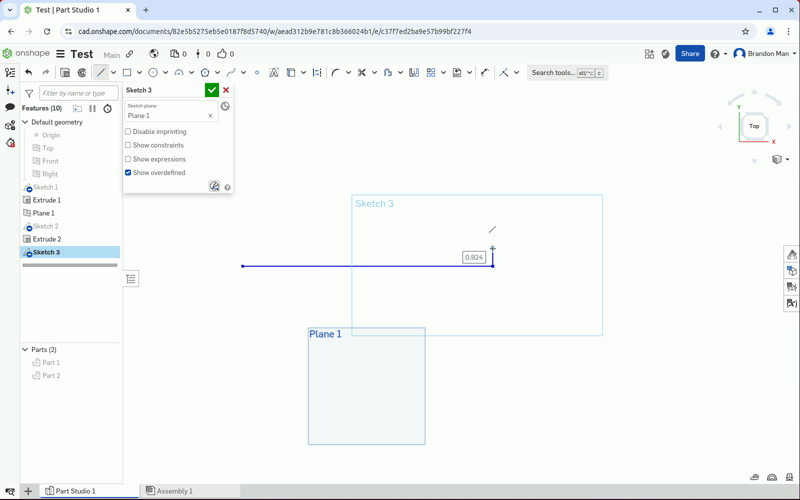
scroll(-6)
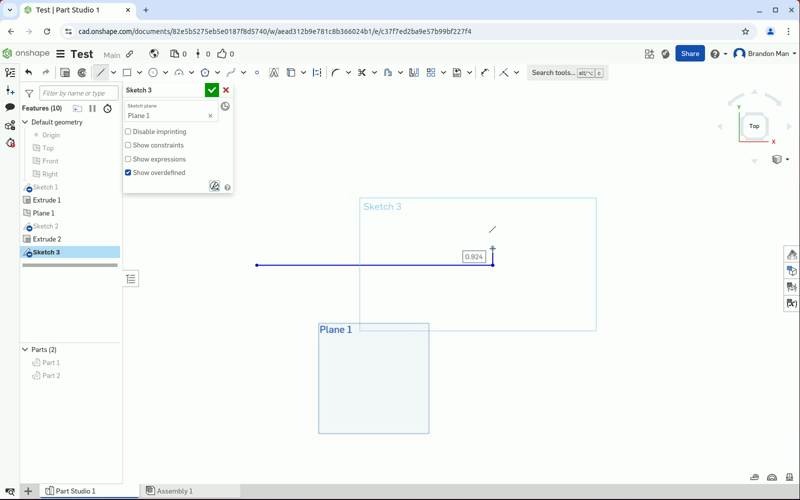
scroll(-6)
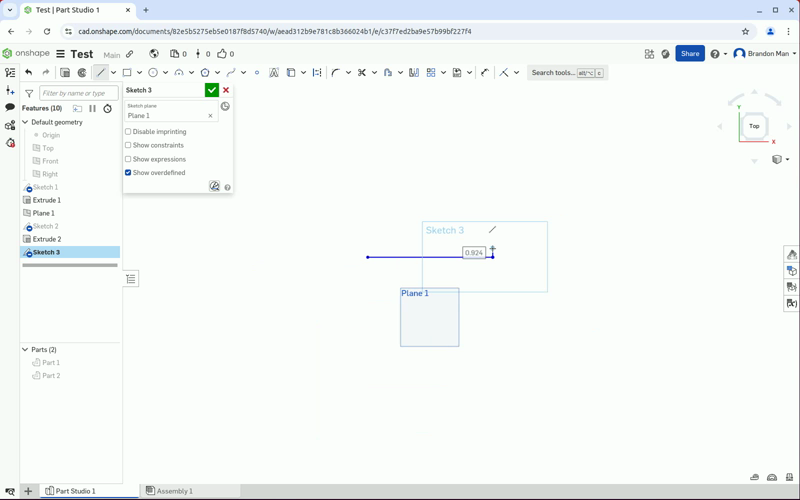
scroll(-6)
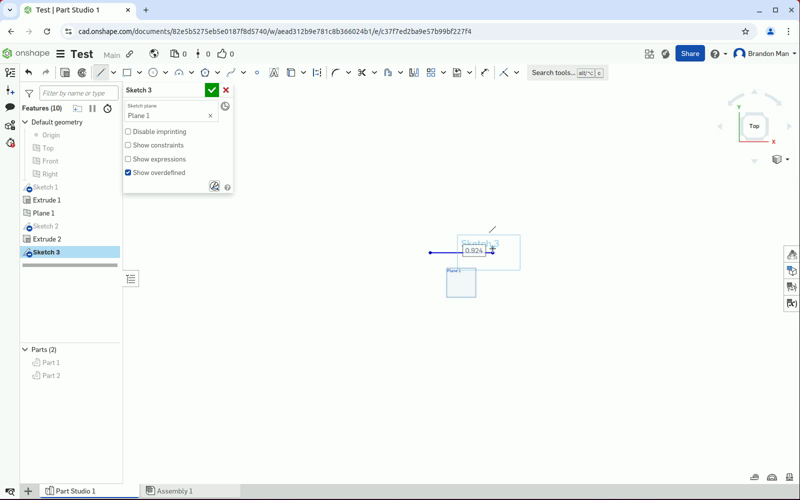
key_up(shift)
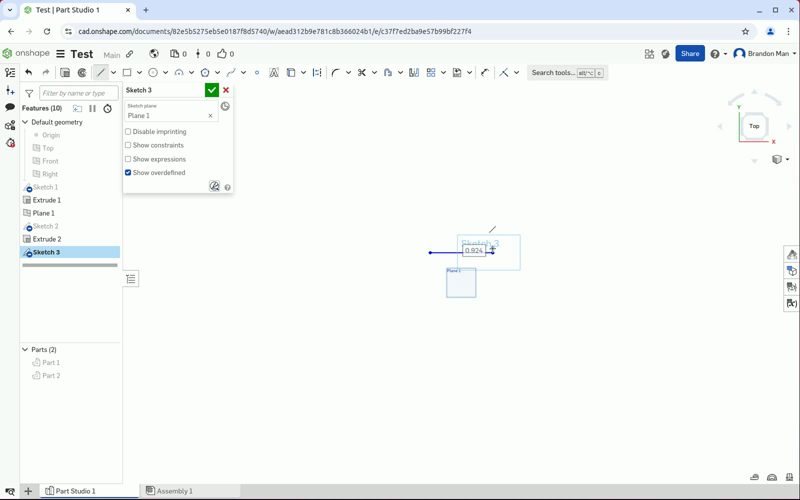
key_down(shift)
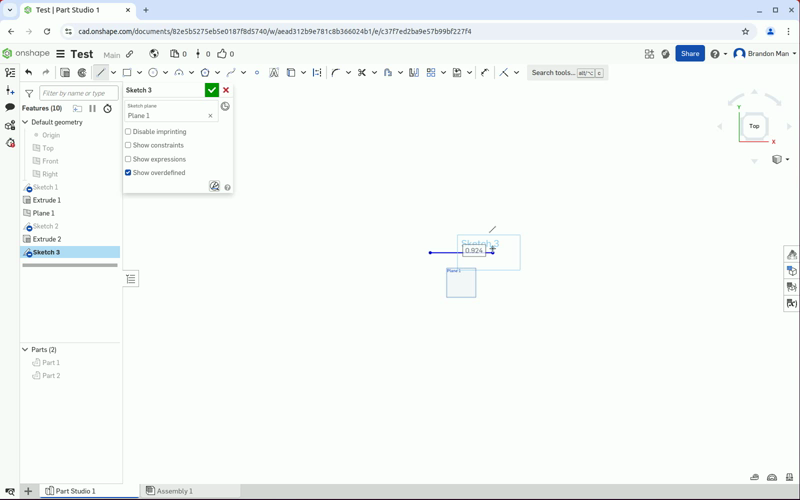
mouse_move(430, 248)
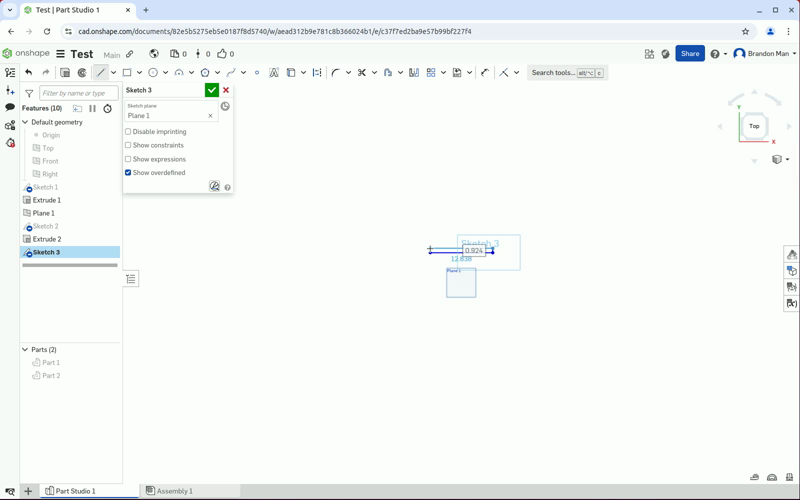
scroll(6)
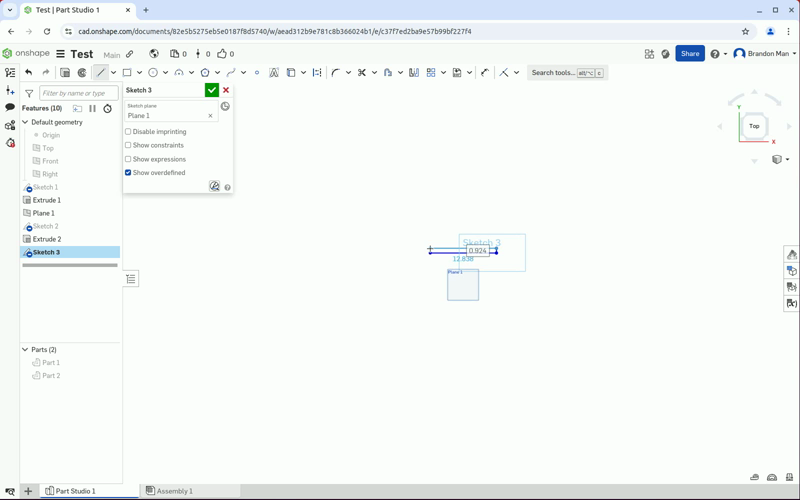
scroll(6)
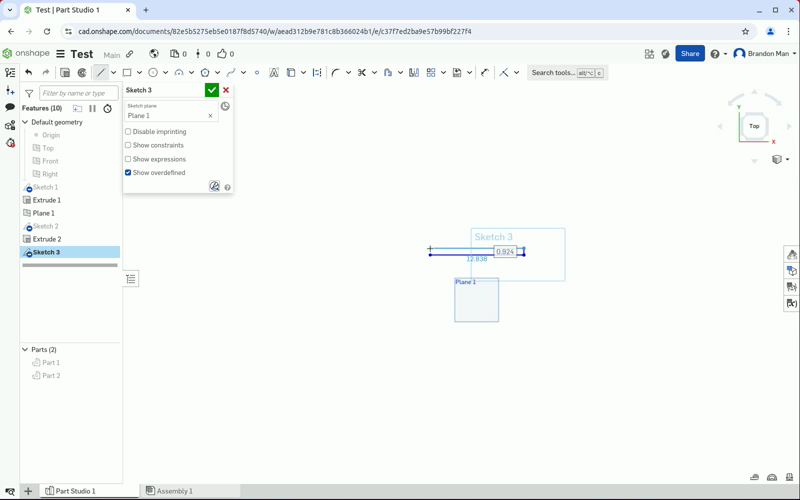
scroll(6)
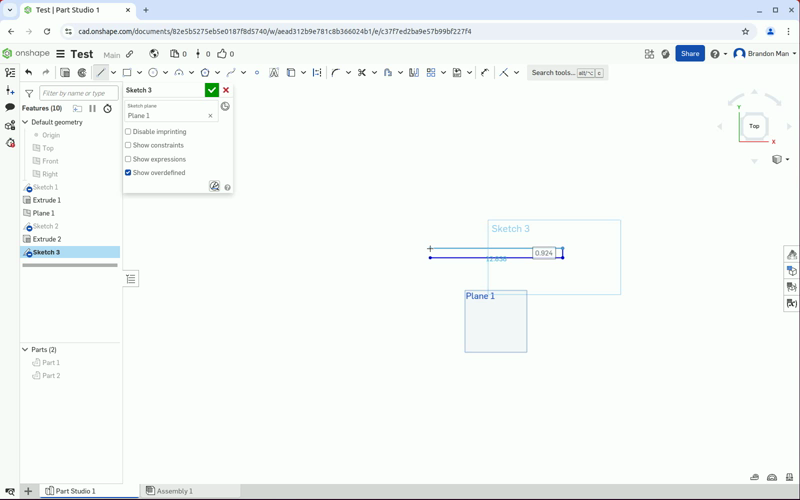
scroll(6)
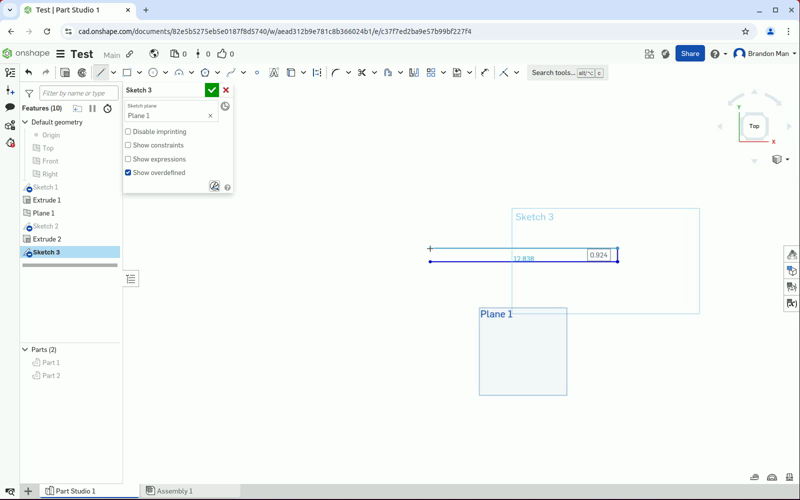
scroll(6)
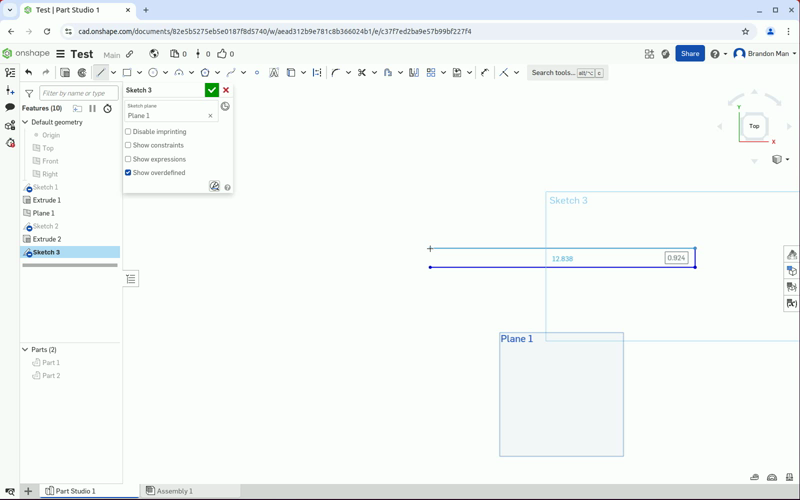
scroll(6)
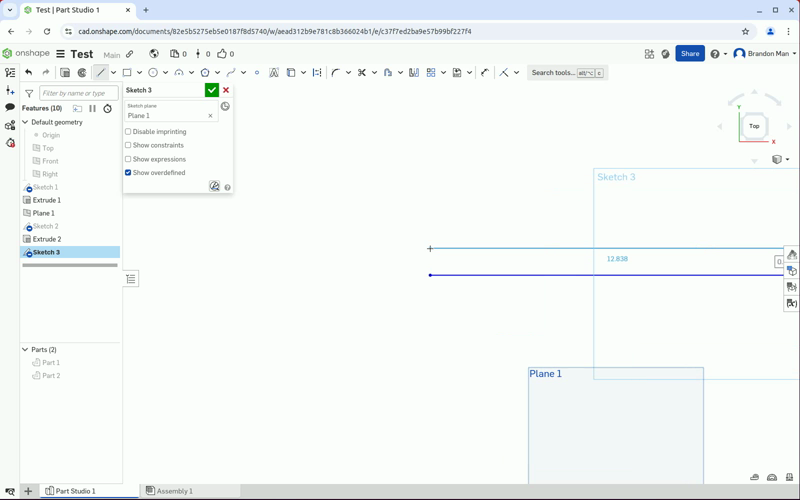
scroll(6)
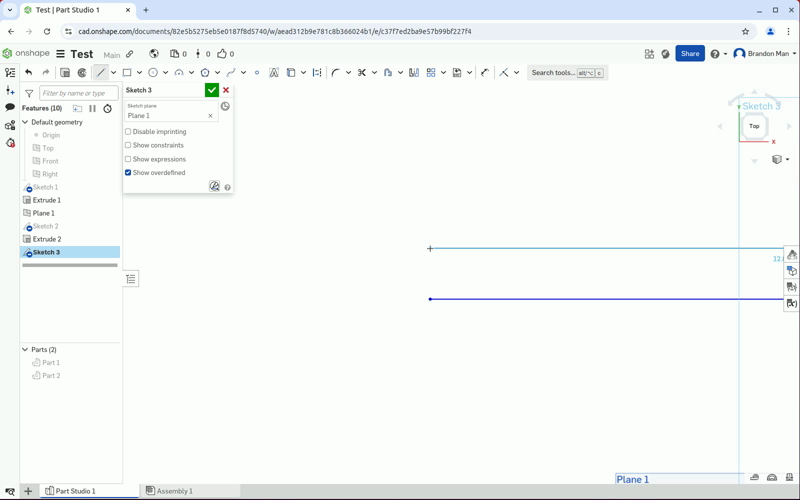
click(430, 248)
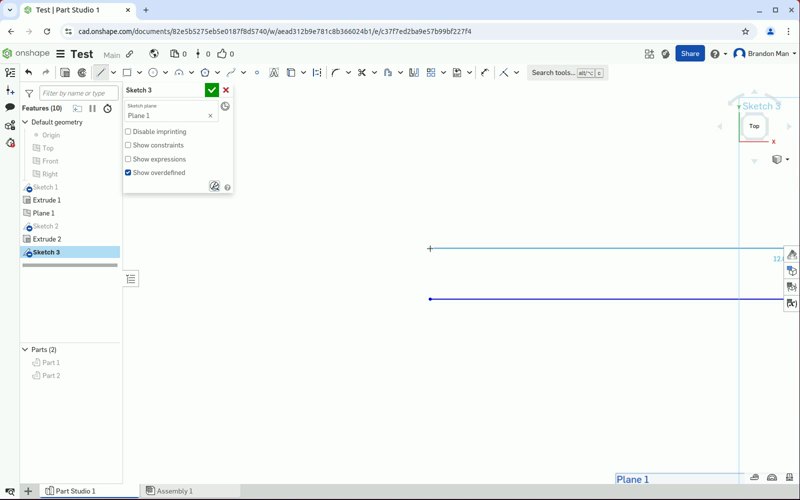
scroll(-6)
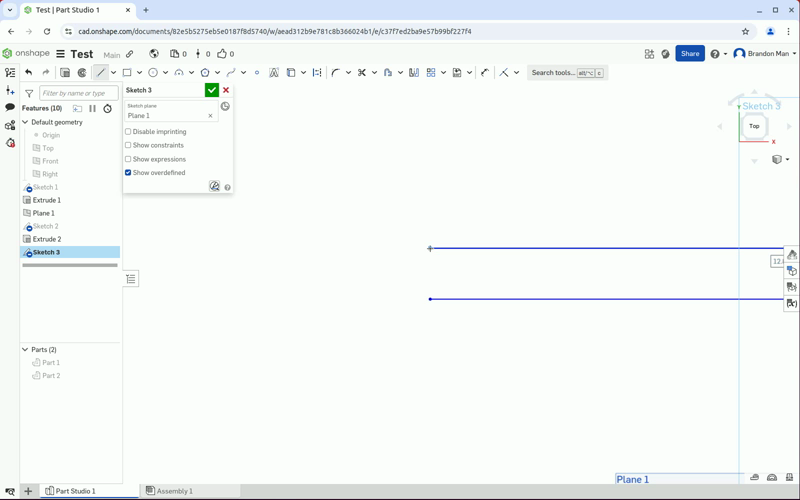
scroll(-6)
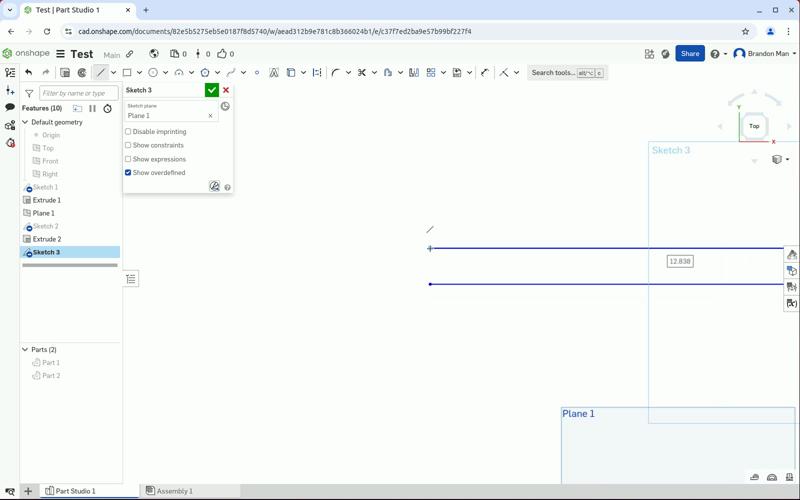
scroll(-6)
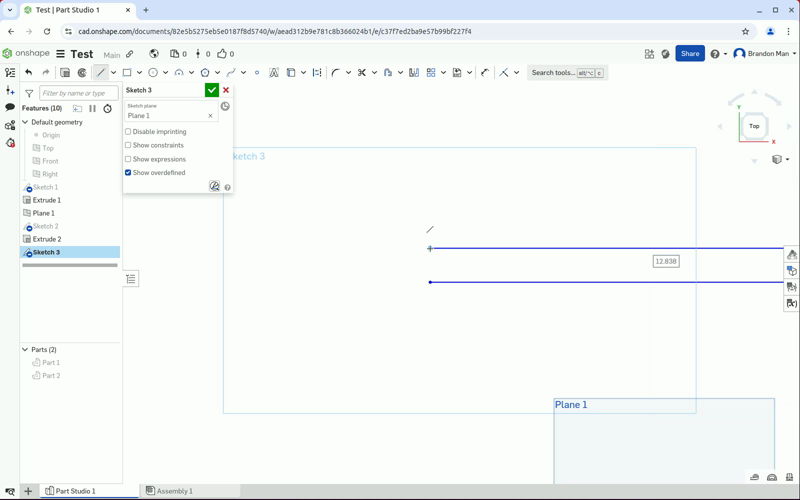
scroll(-6)
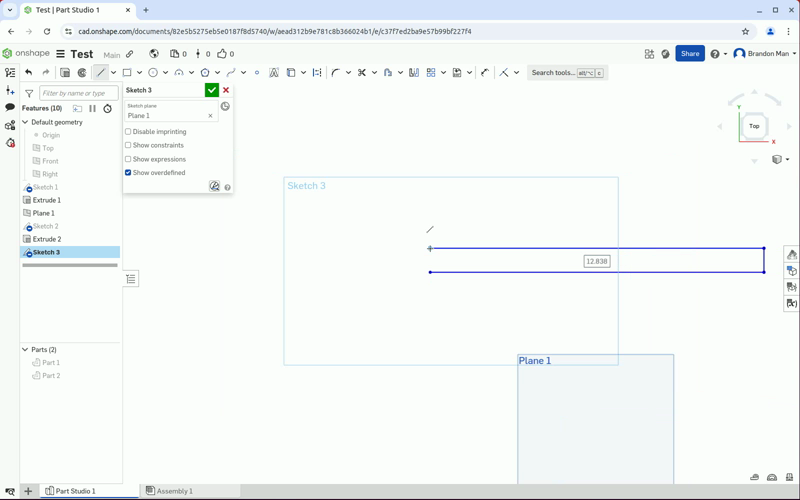
scroll(-6)
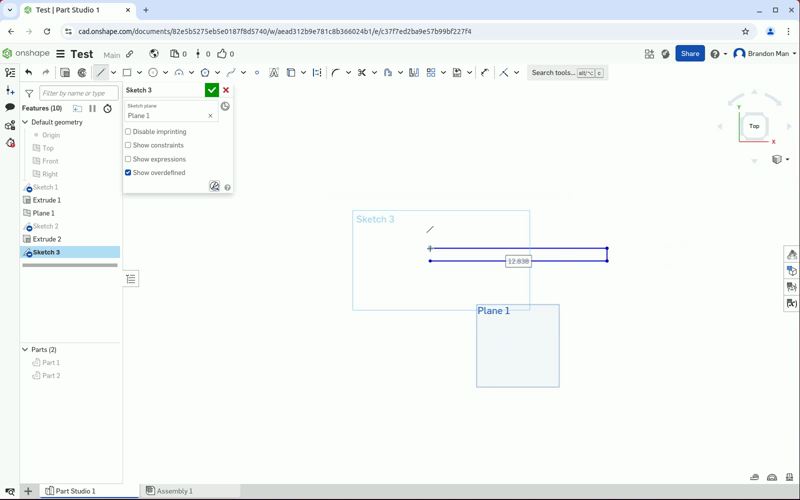
scroll(-6)
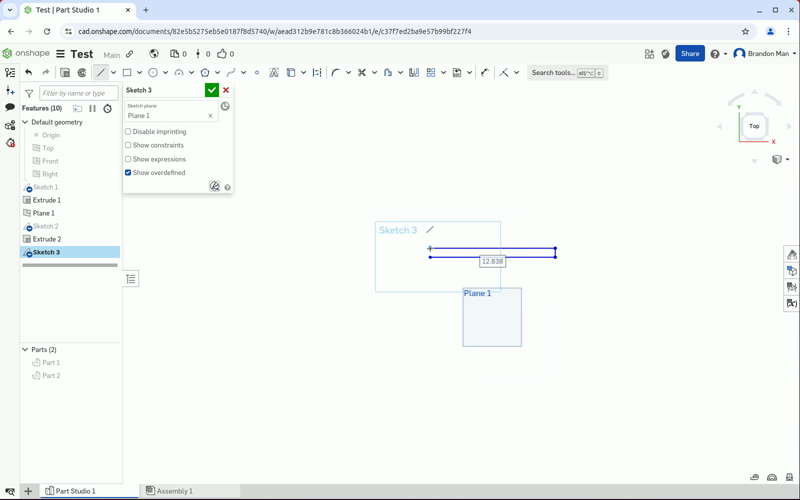
scroll(-6)
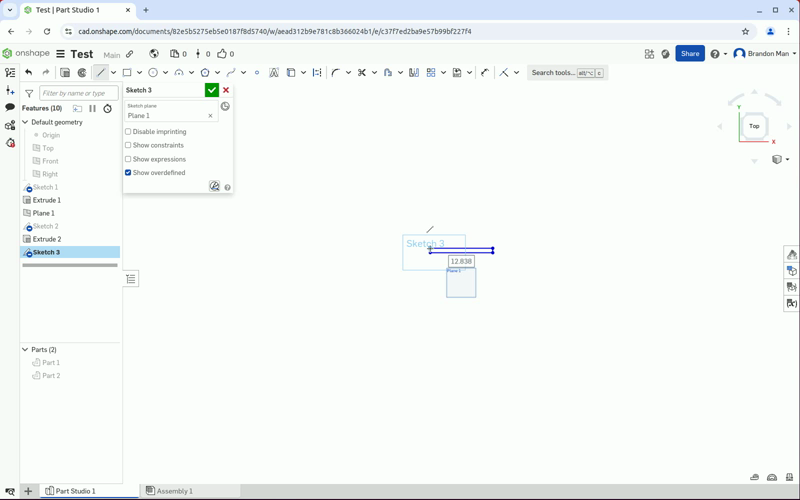
key_up(shift)
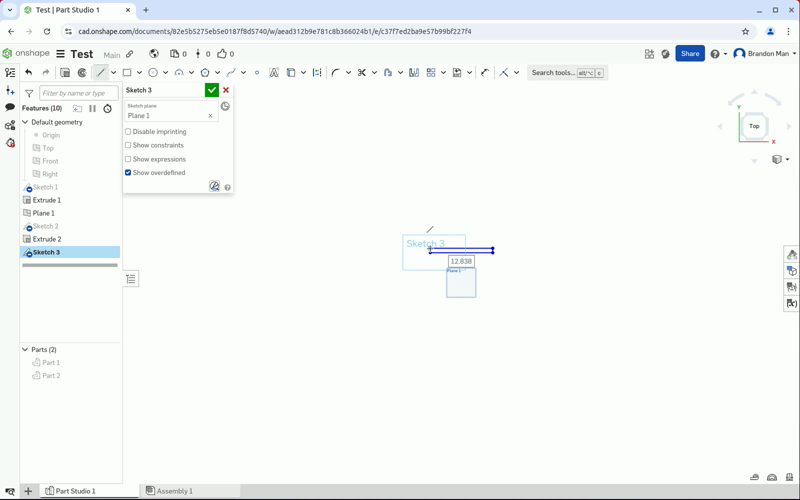
mouse_move(460, 248)
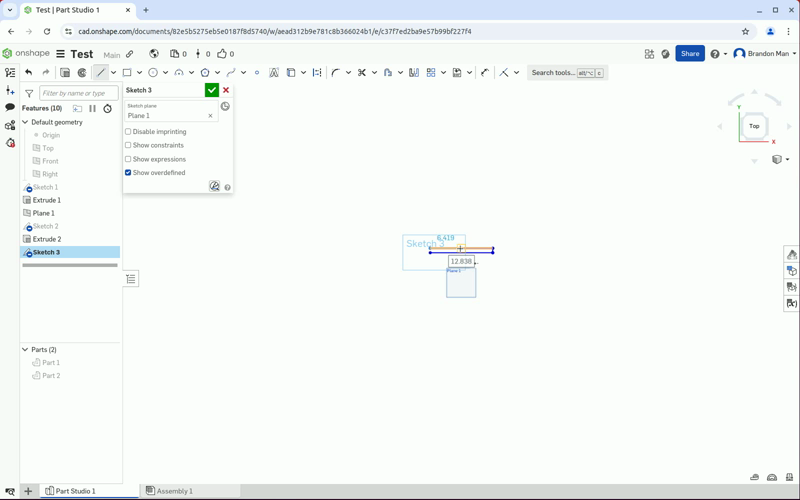
key_down(shift)
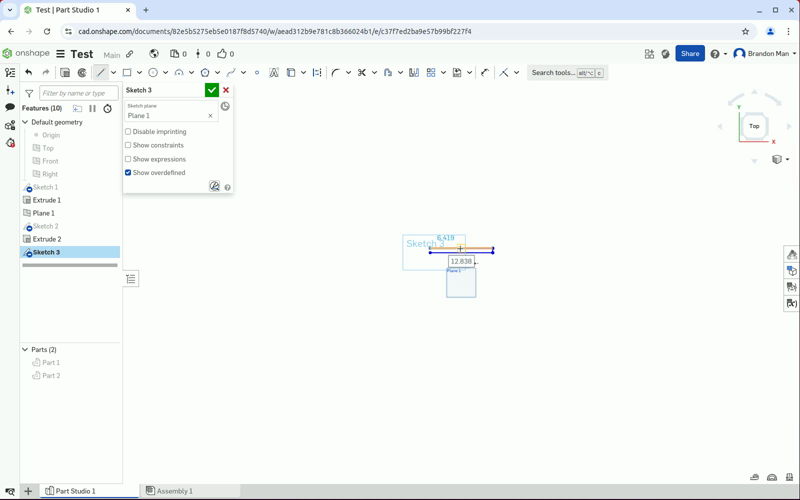
mouse_move(430, 252)
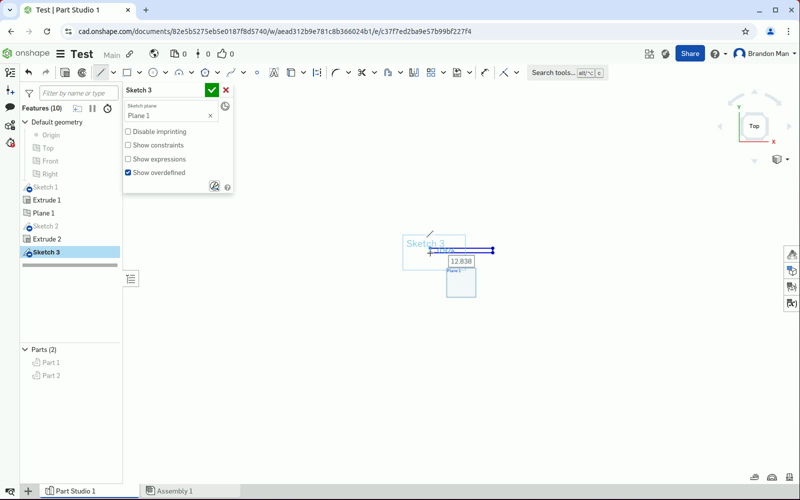
scroll(6)
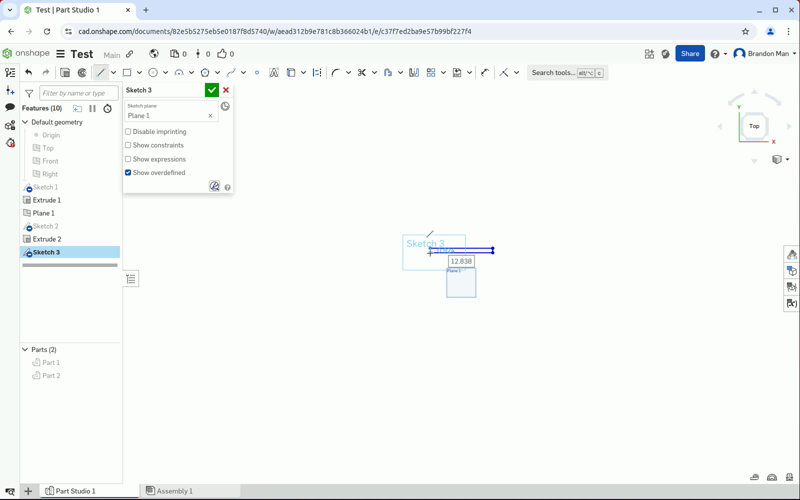
scroll(6)
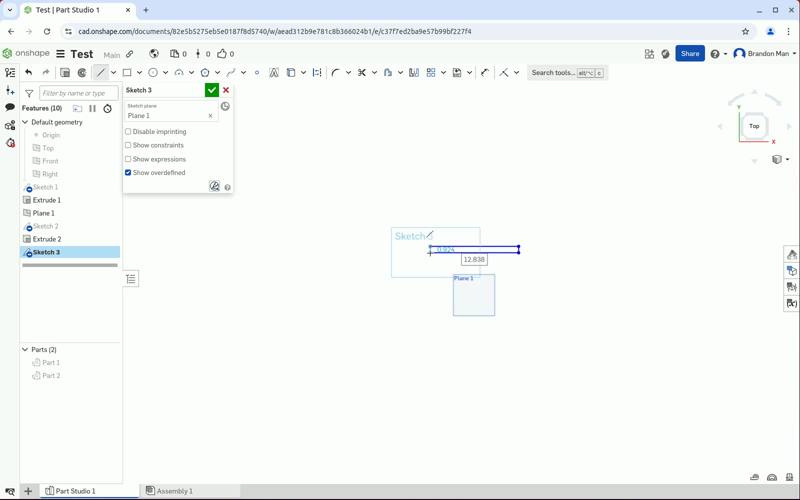
scroll(6)
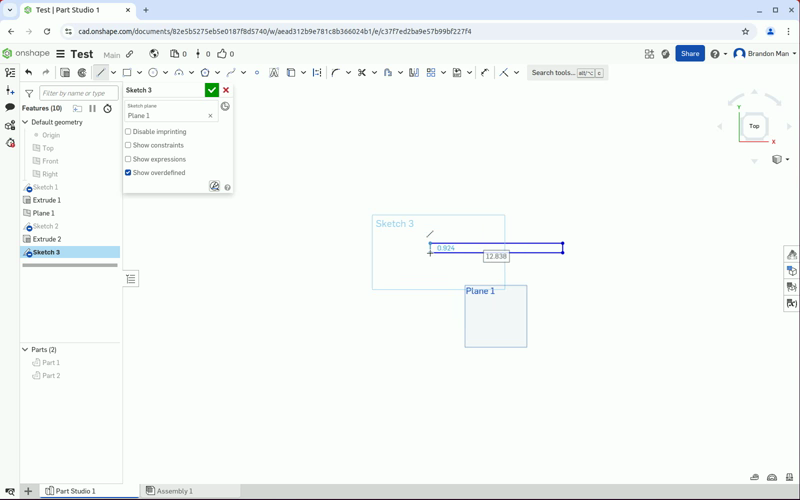
scroll(6)
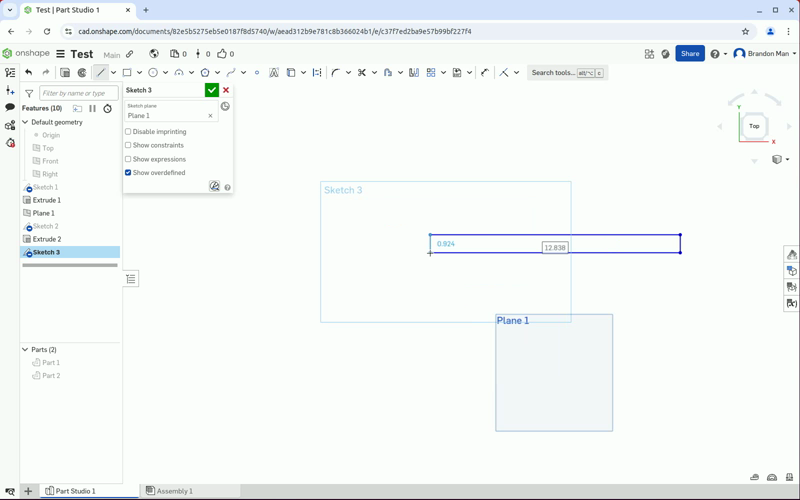
scroll(6)
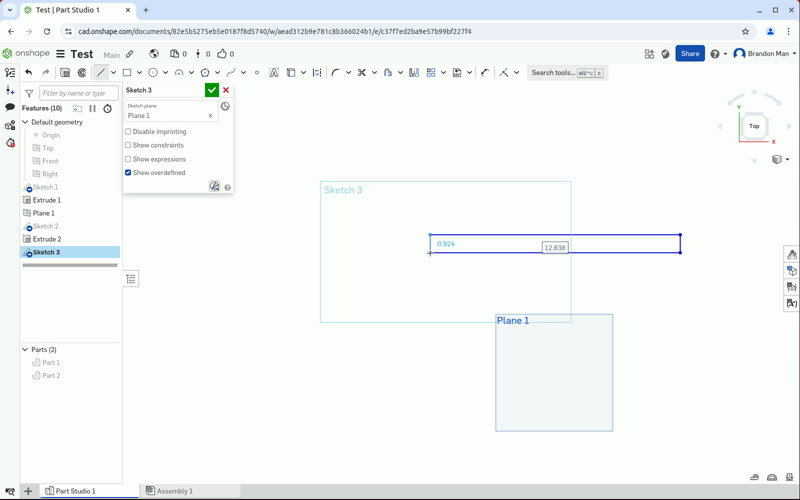
scroll(6)
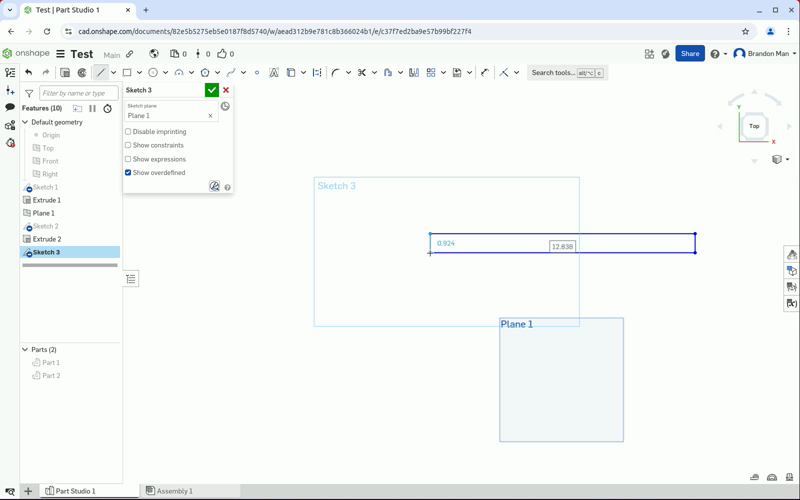
scroll(6)
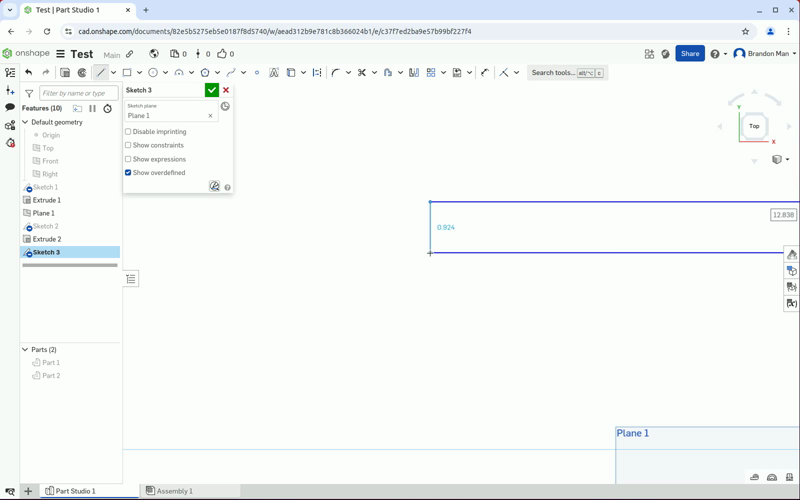
key_up(shift)
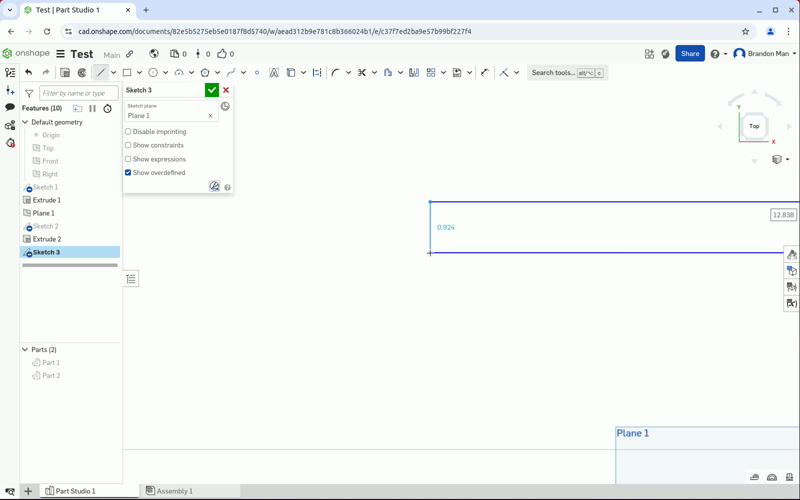
click(430, 252)
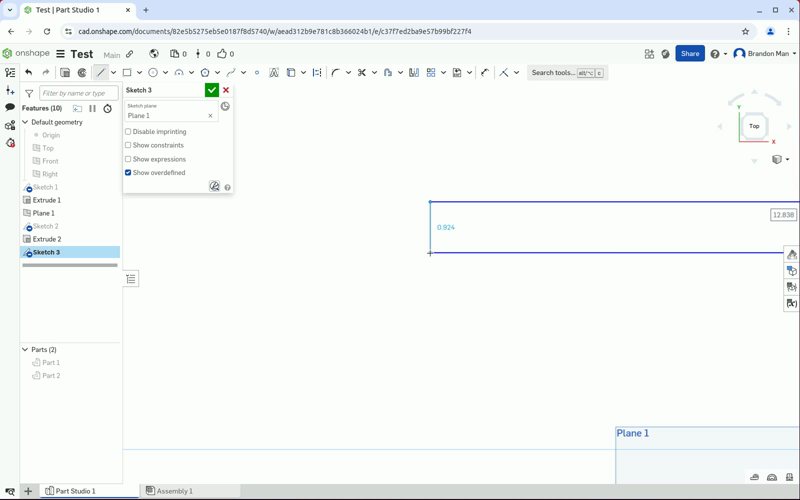
scroll(-6)
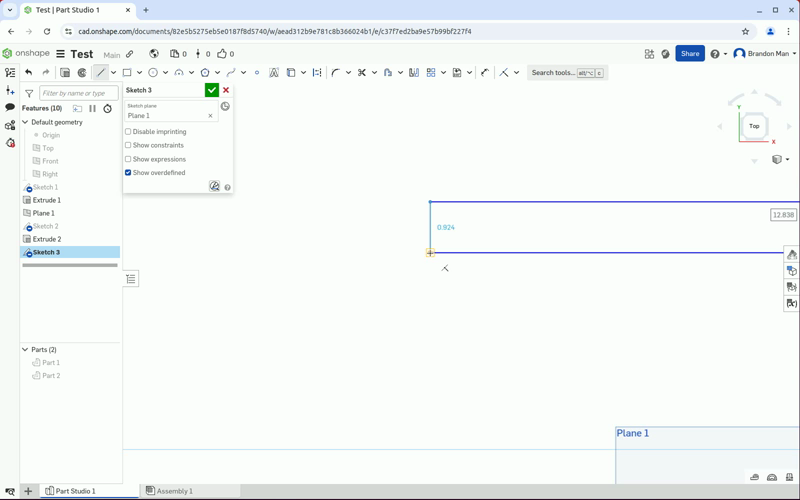
scroll(-6)
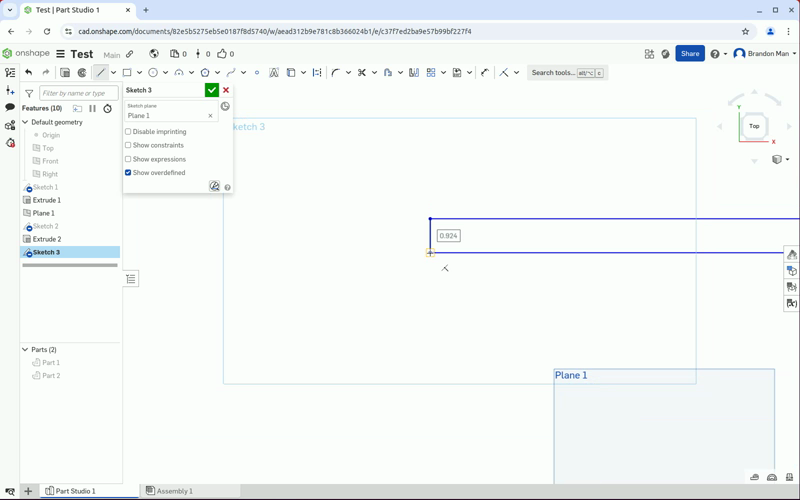
scroll(-6)
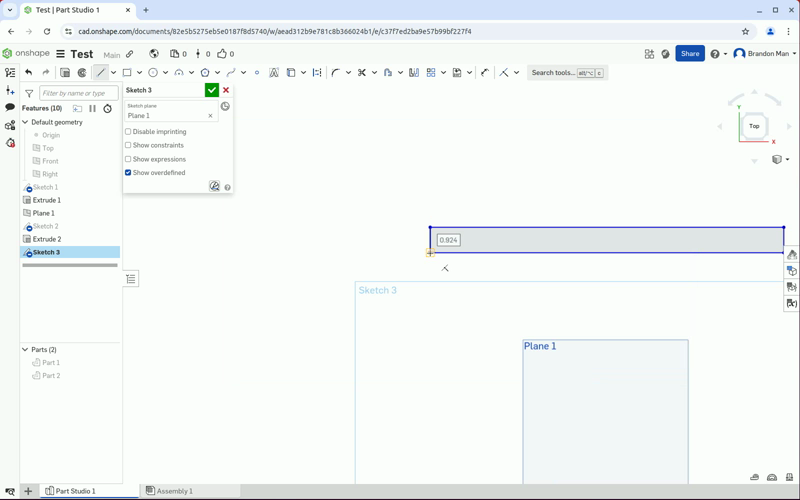
scroll(-6)
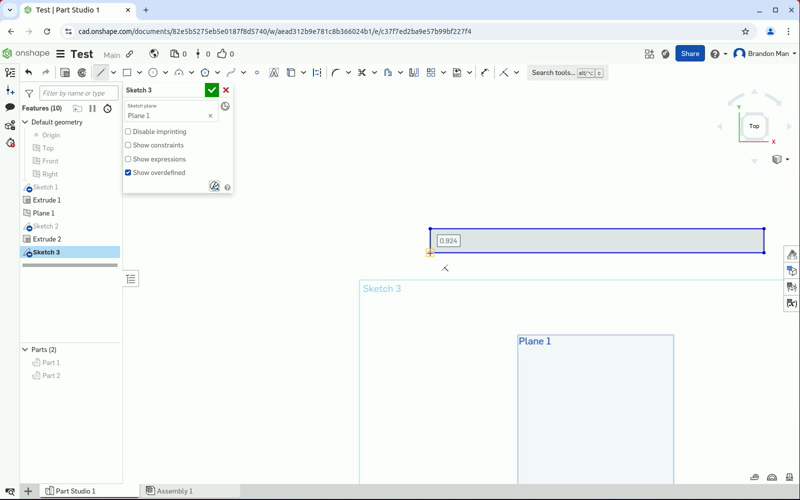
scroll(-6)
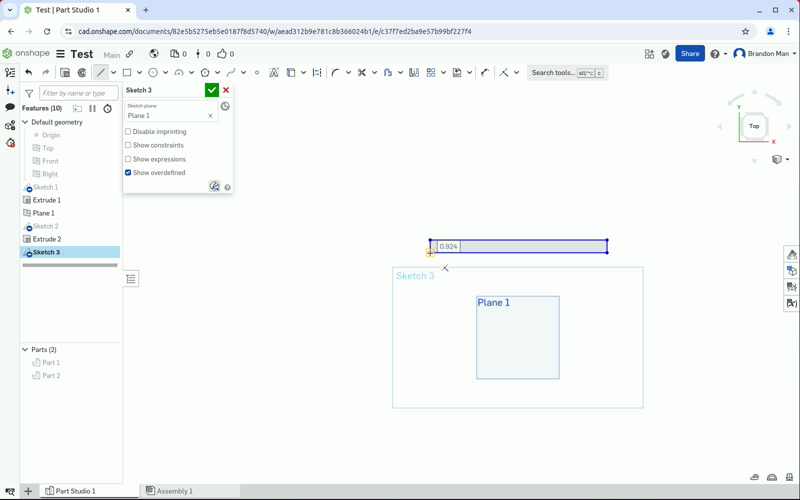
scroll(-6)
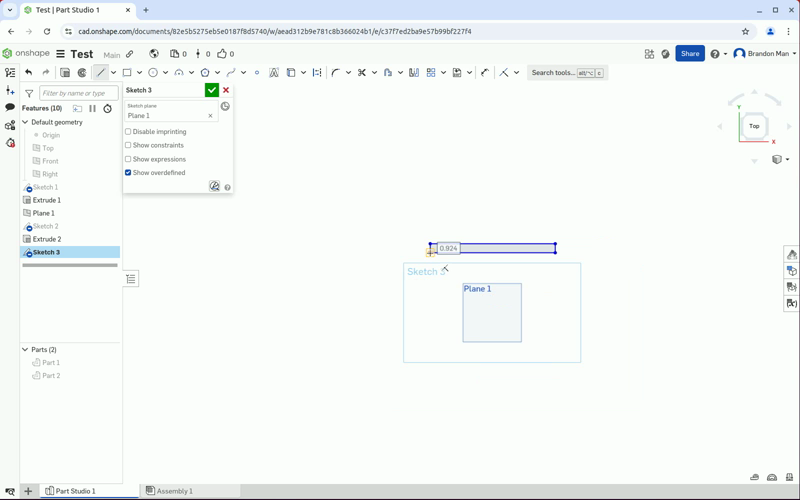
scroll(-6)
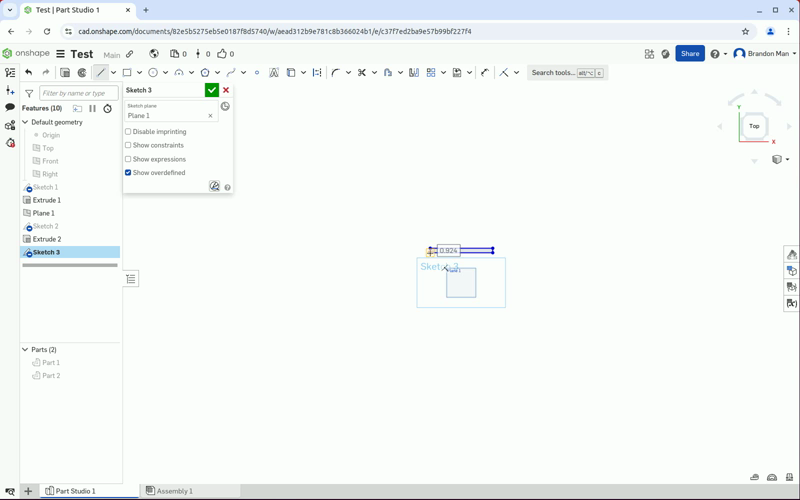
key(esc)
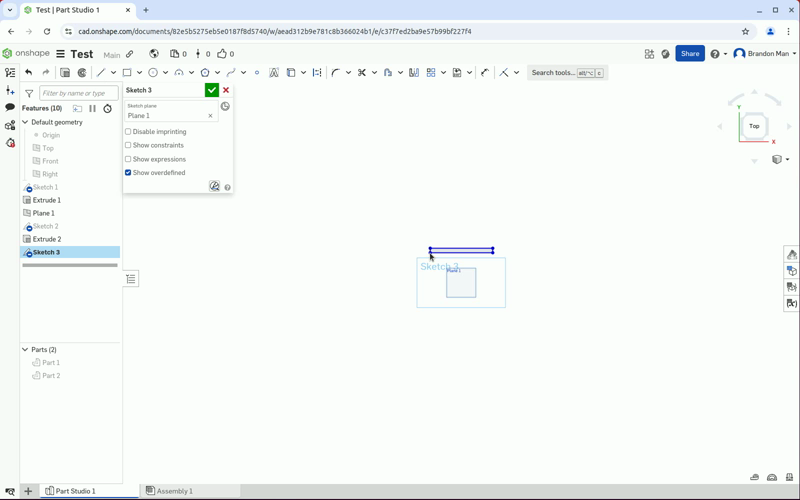
mouse_move(461, 248)
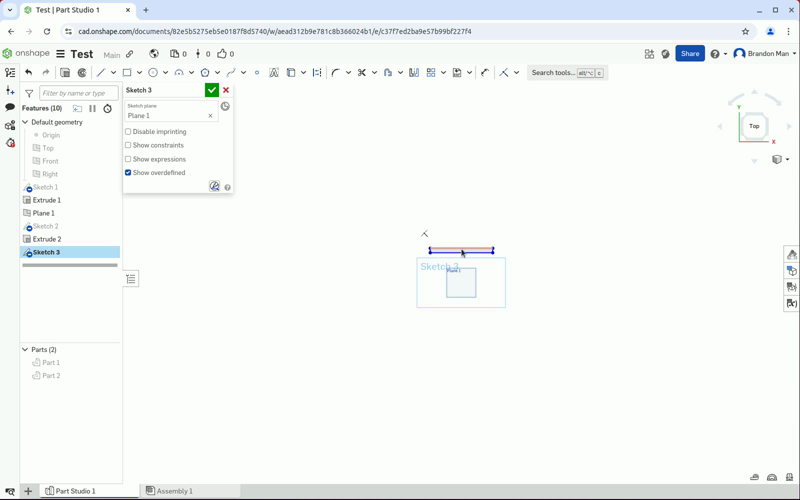
scroll(6)
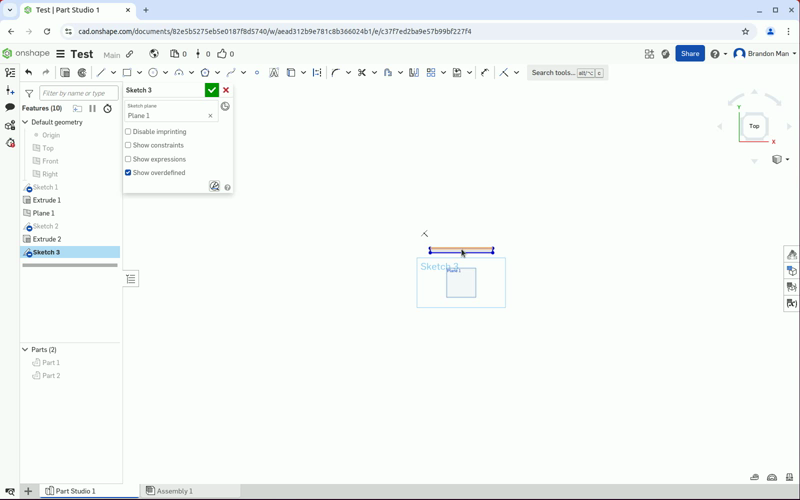
scroll(6)
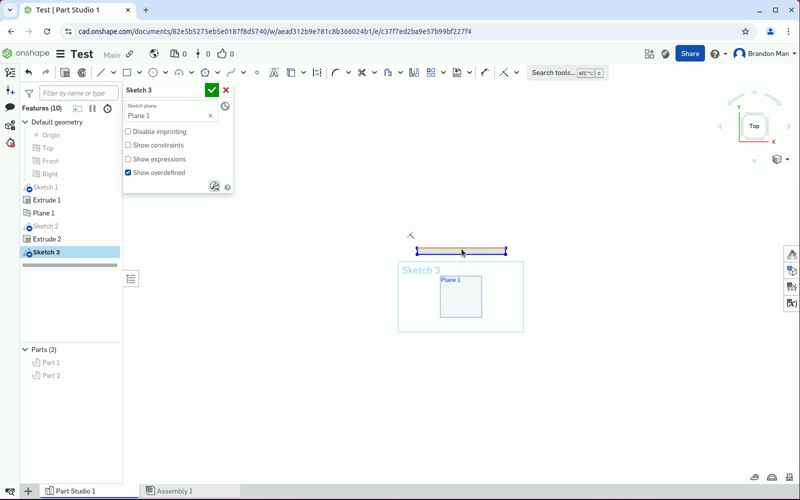
scroll(6)
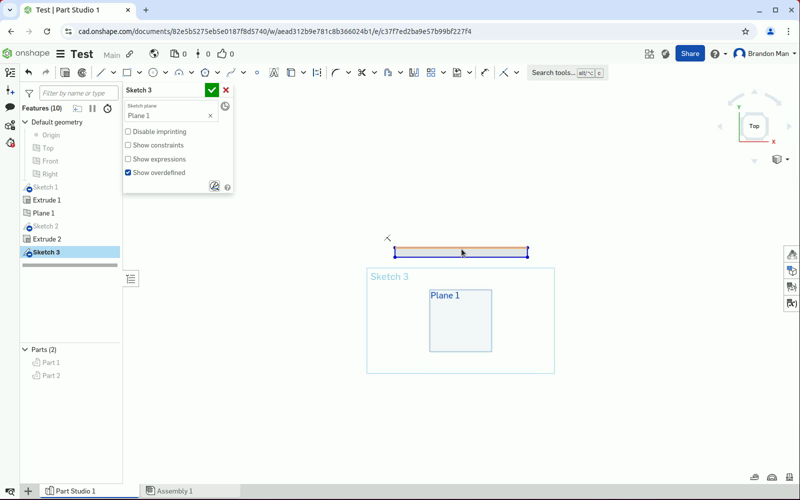
scroll(6)
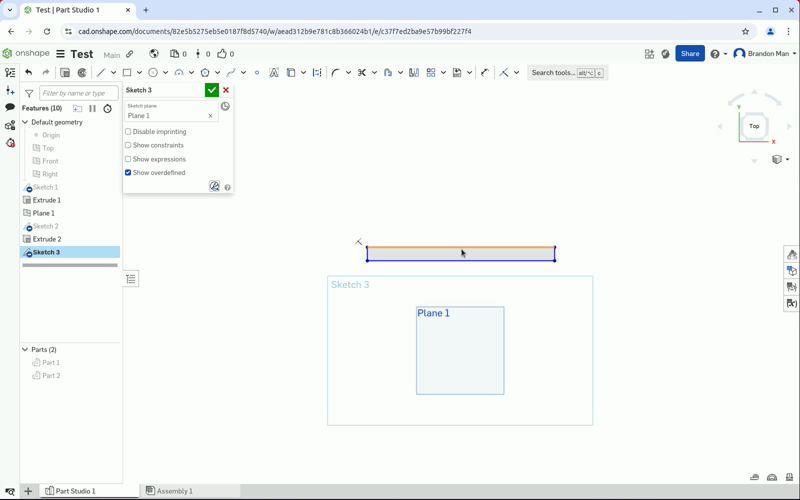
scroll(6)
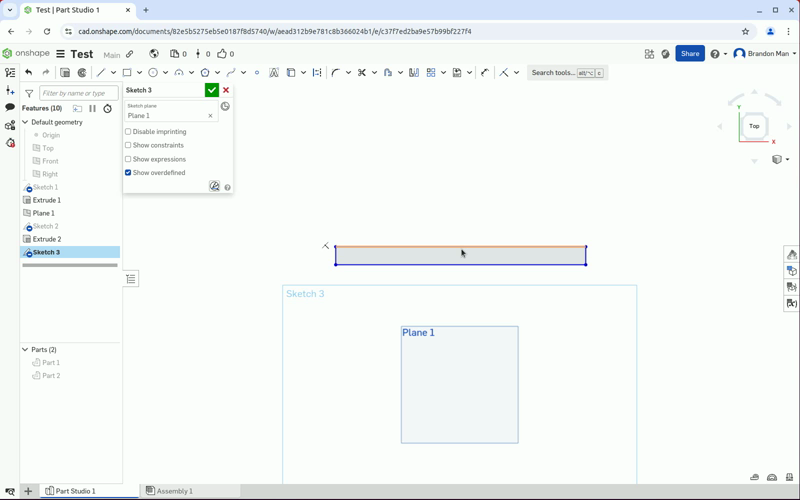
scroll(6)
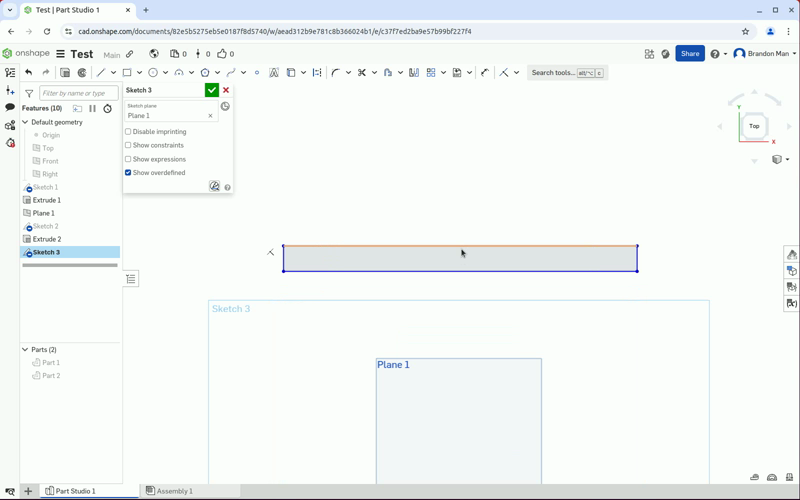
scroll(6)
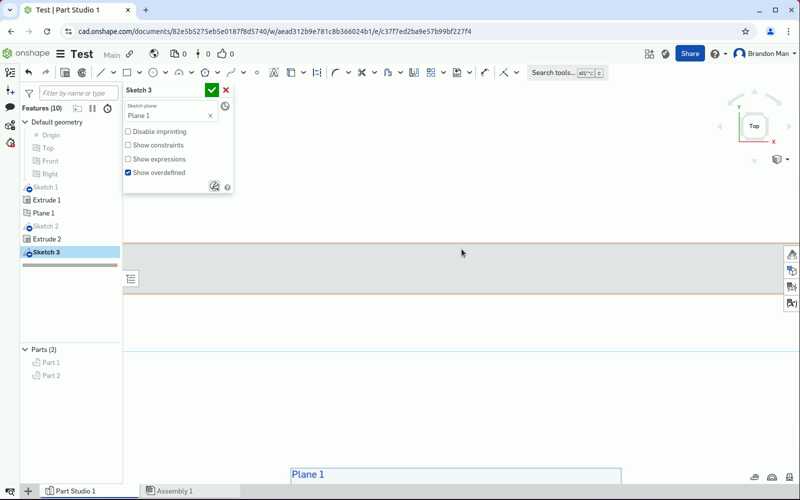
click(461, 248)
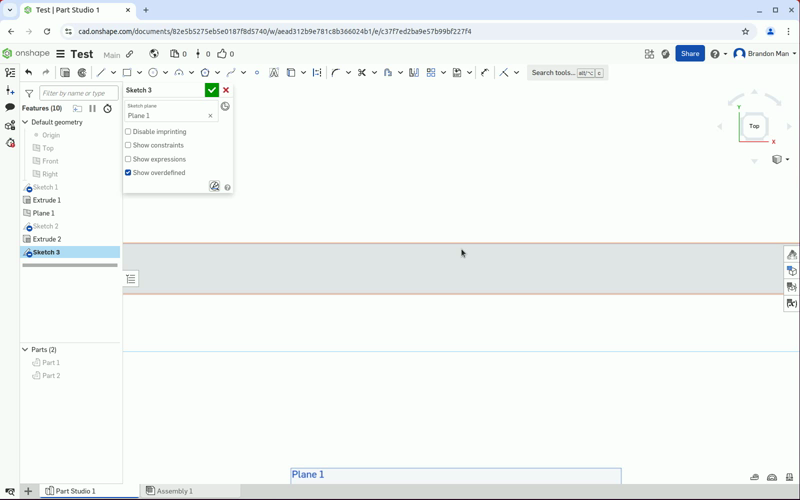
scroll(-6)
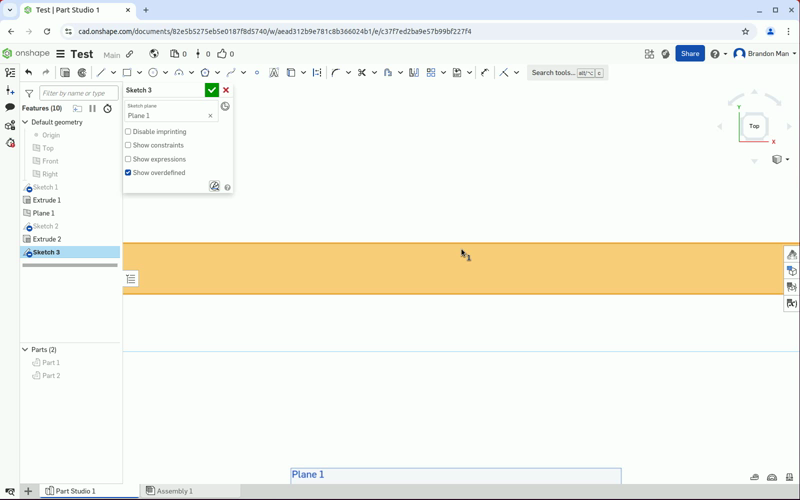
scroll(-6)
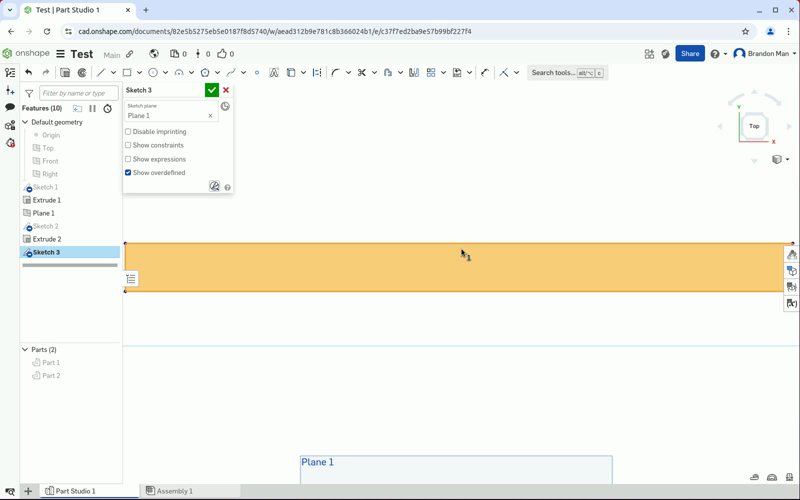
scroll(-6)
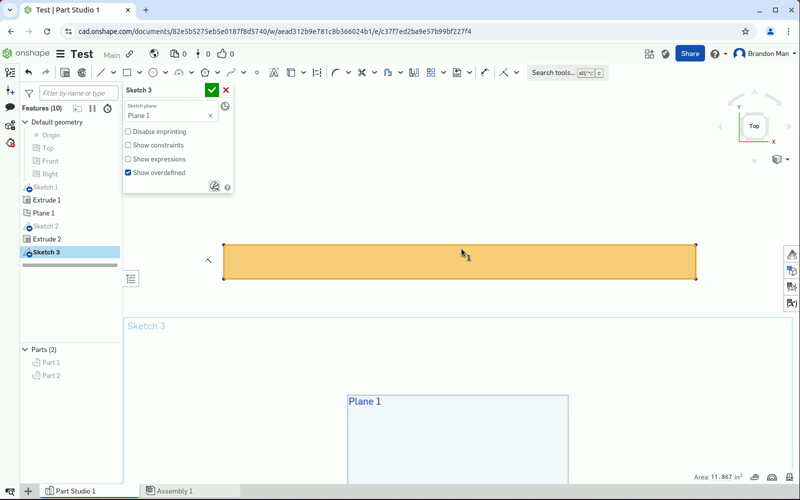
scroll(-6)
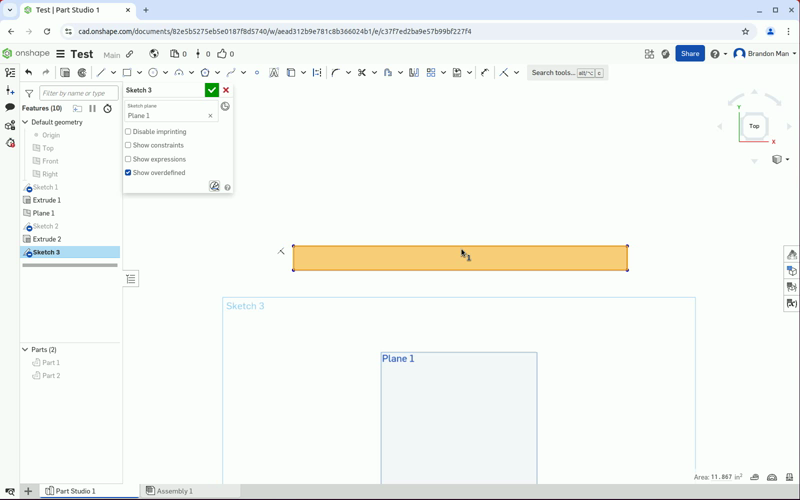
scroll(-6)
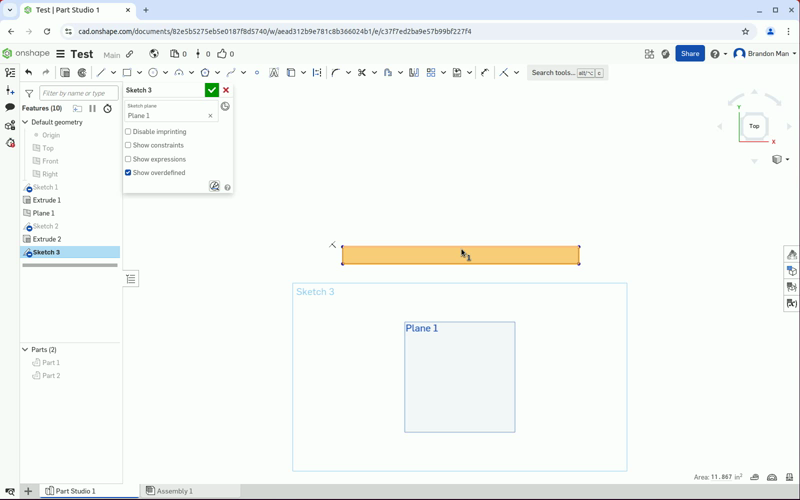
scroll(-6)
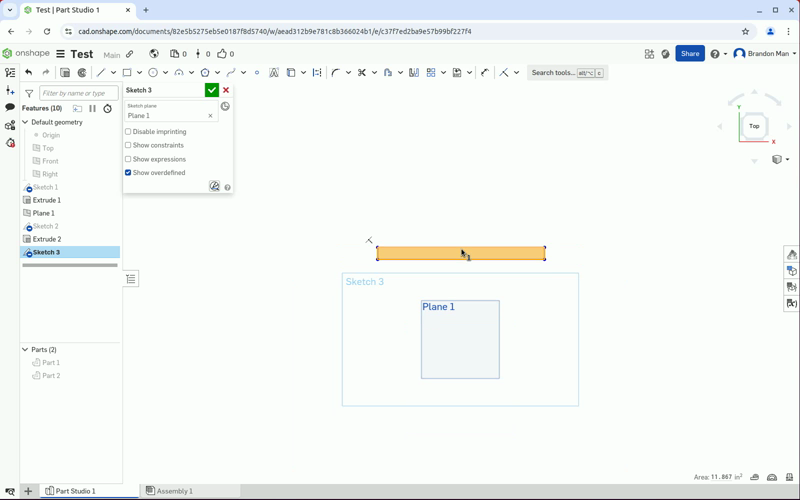
scroll(-6)
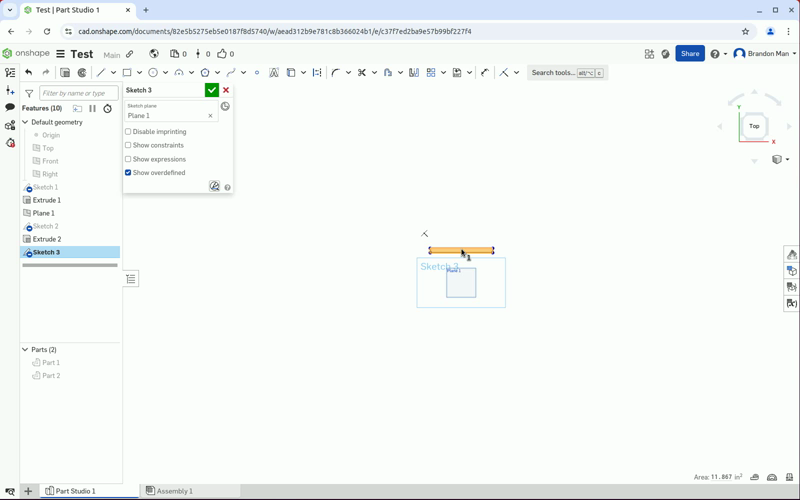
mouse_move(73, 352)
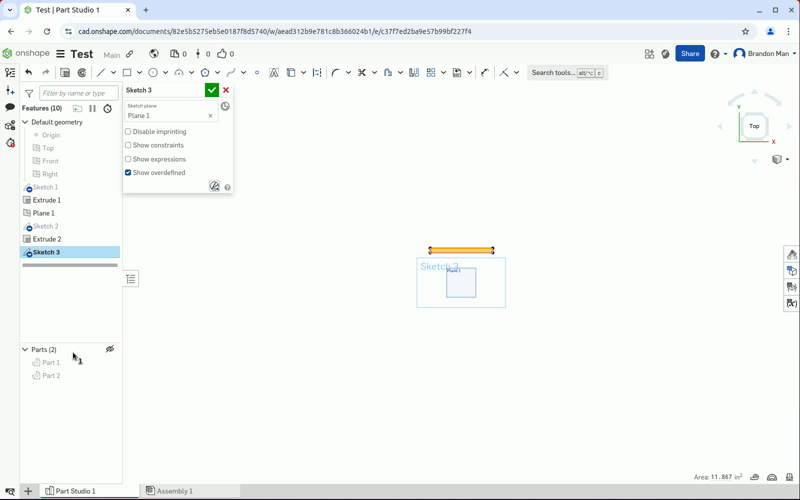
key(shift+y)
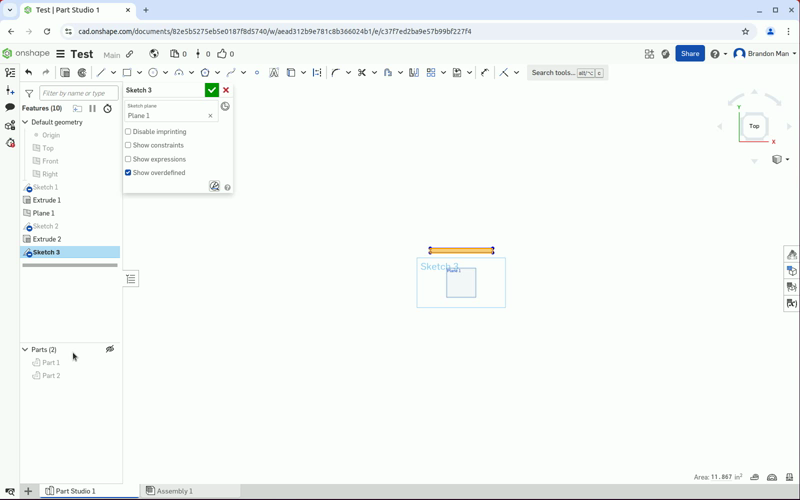
key(shift+e)
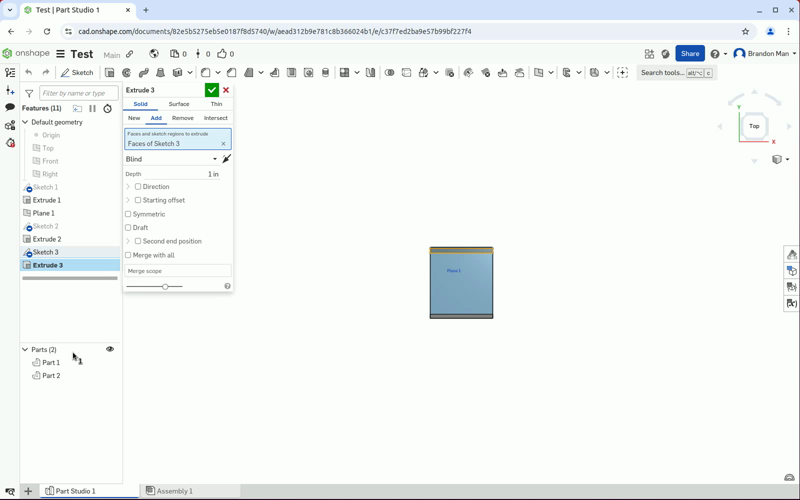
mouse_move(143, 106)
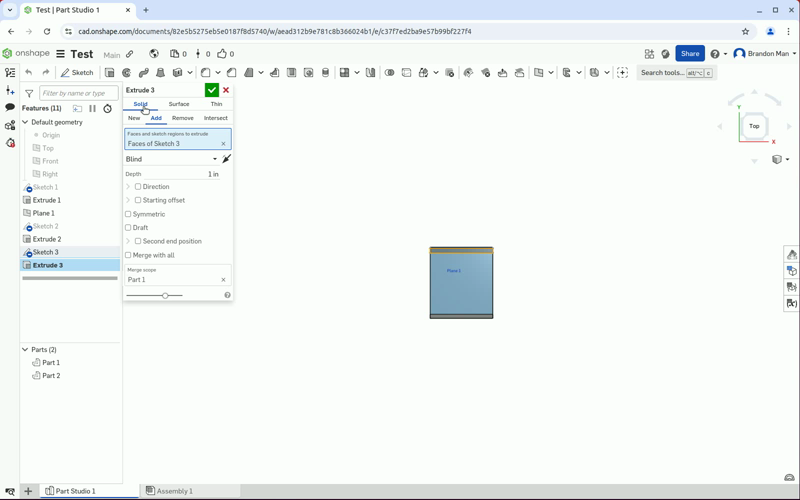
click(143, 106)
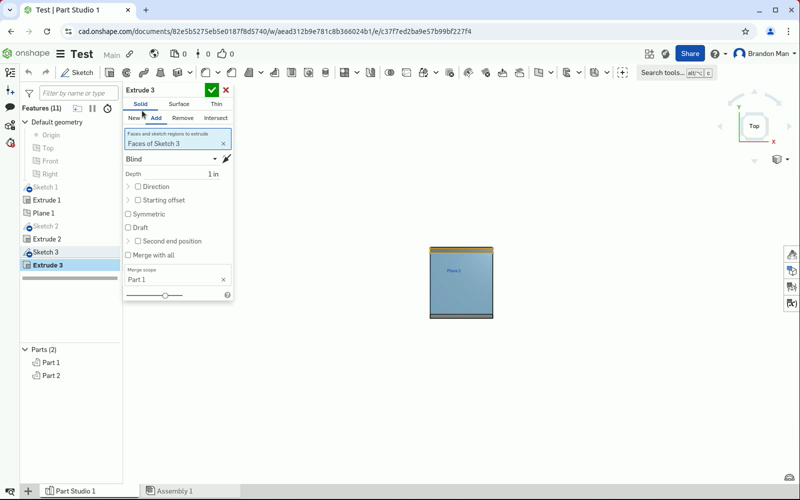
mouse_move(137, 120)
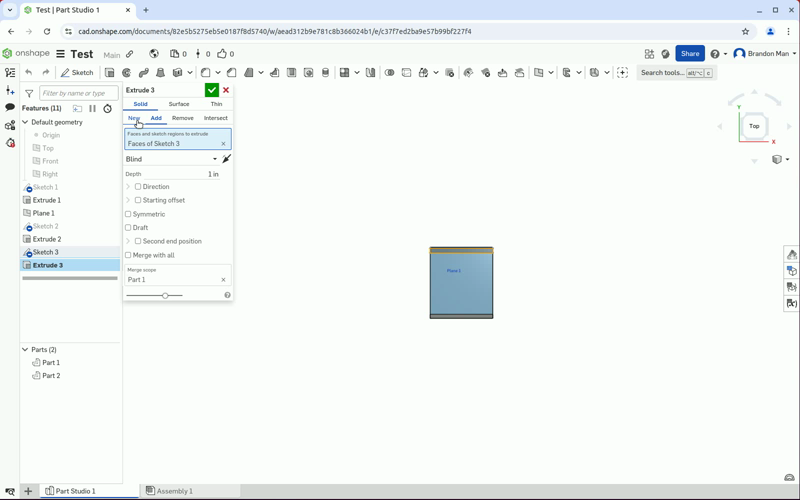
click(137, 120)
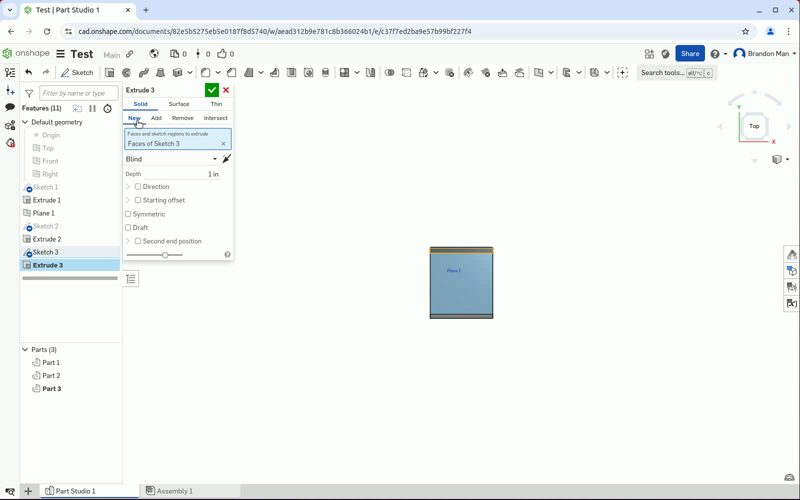
key(tab, 4)
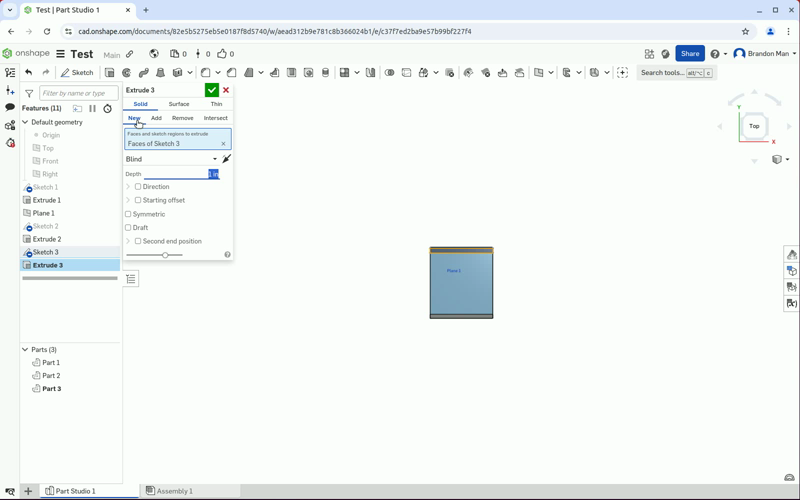
text(22.386)
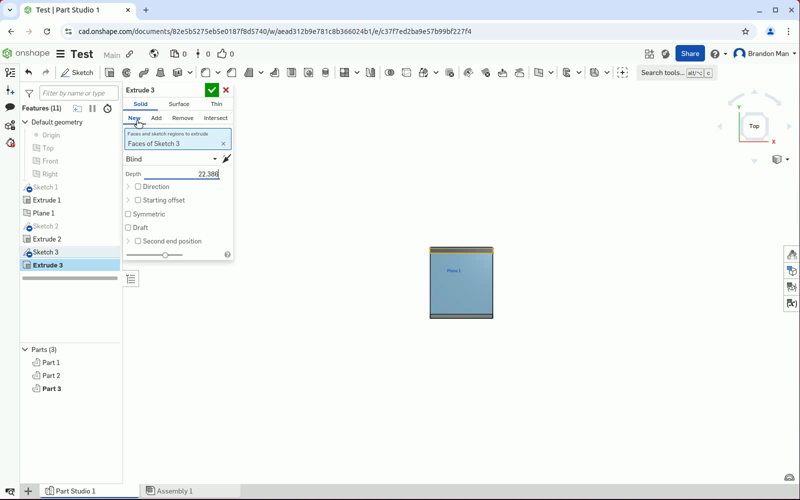
key(enter)
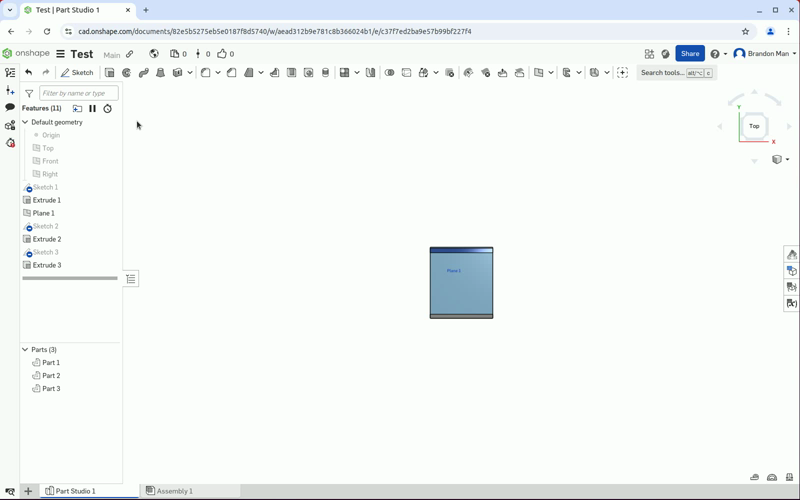
key(shift+h)
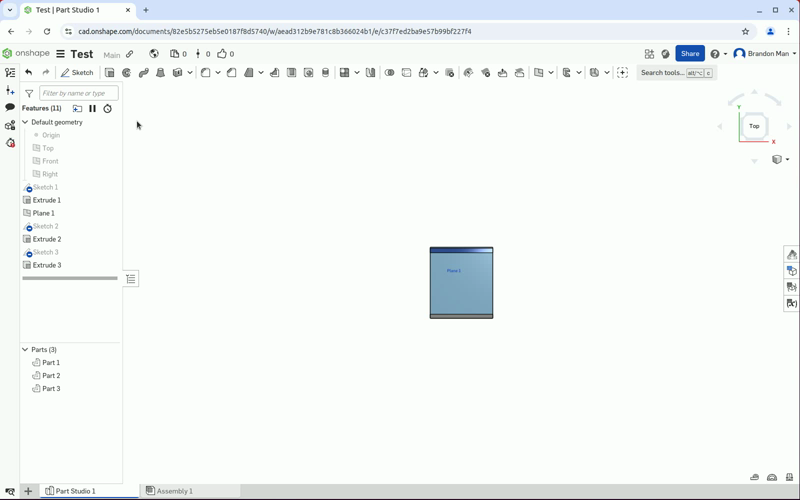
key(shift+h)
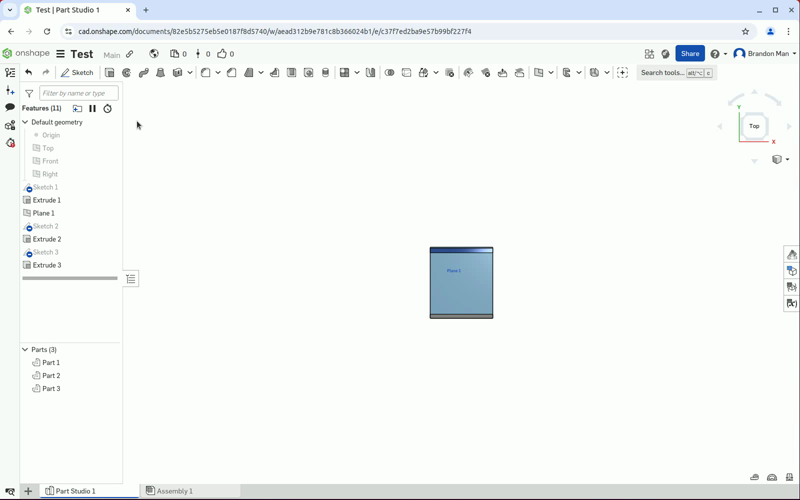
mouse_move(73, 189)
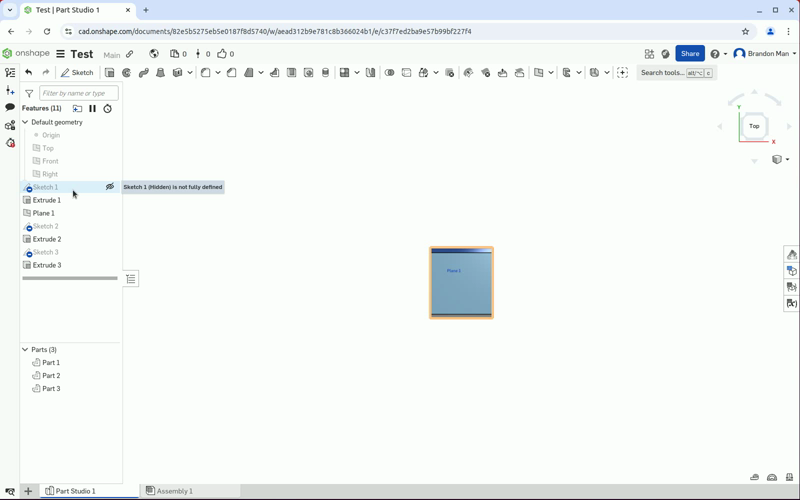
click(73, 189)
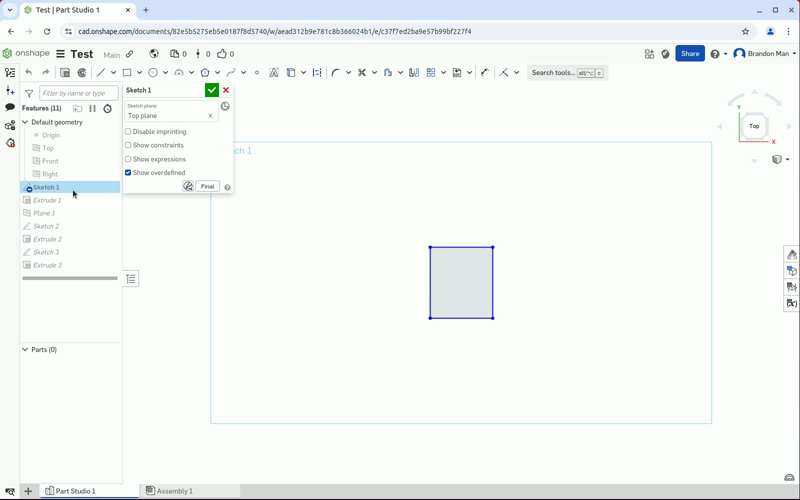
mouse_move(229, 92)
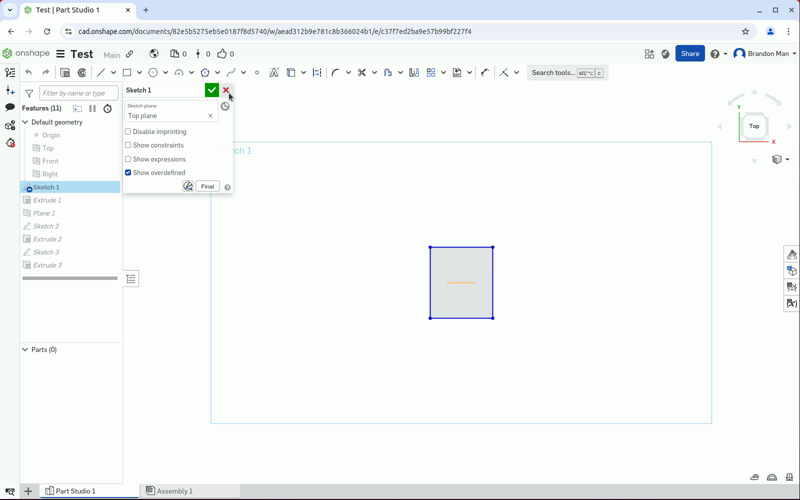
click(229, 92)
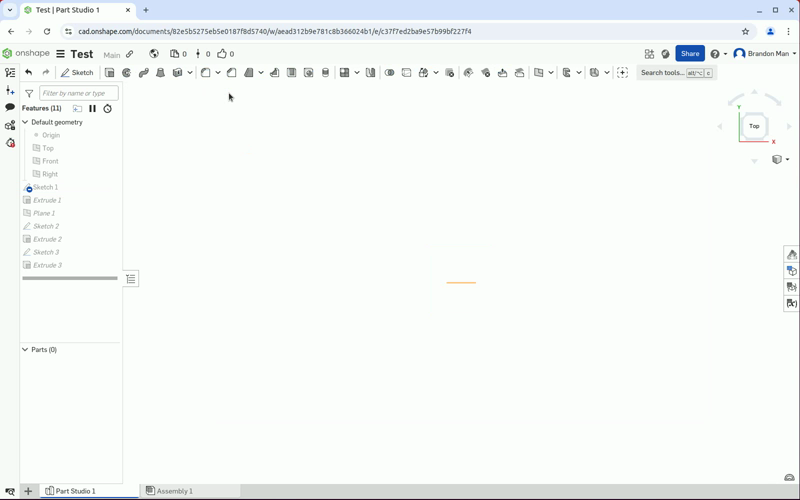
key(shift+s)
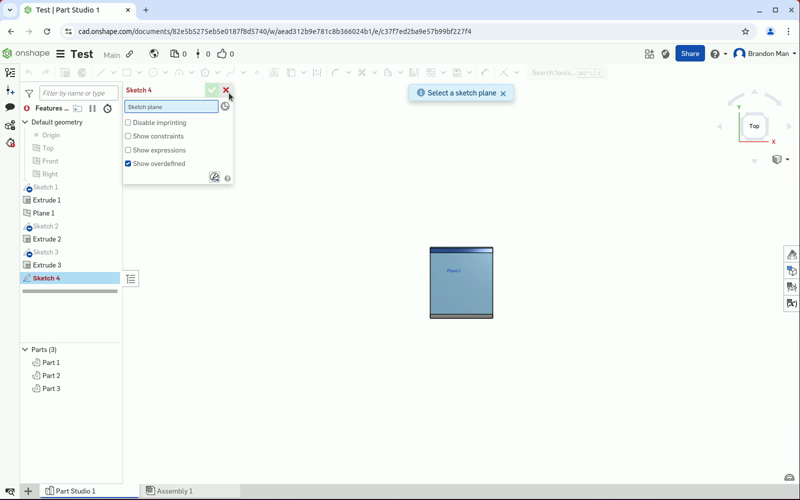
mouse_move(73, 215)
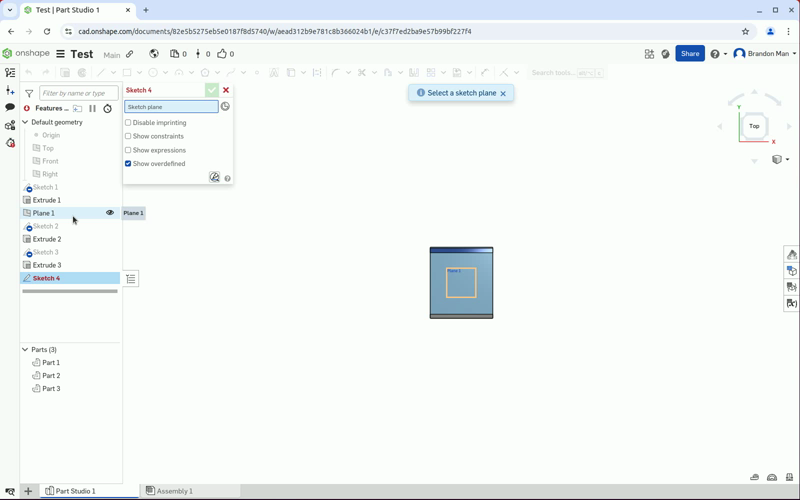
click(73, 215)
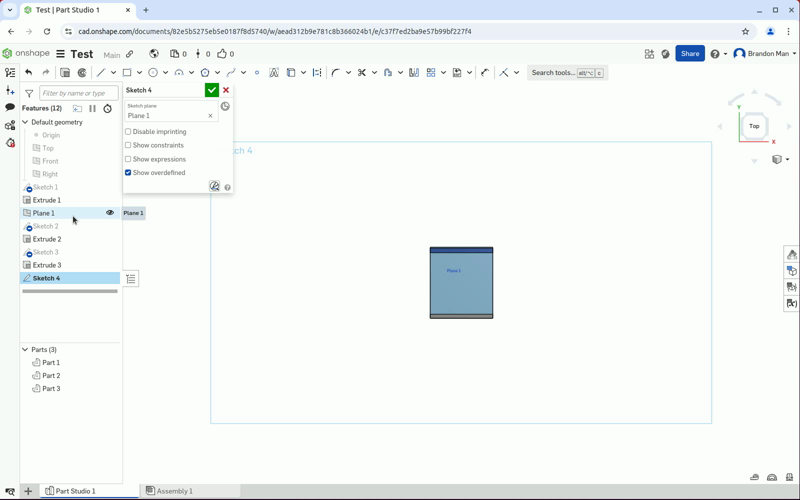
mouse_move(73, 352)
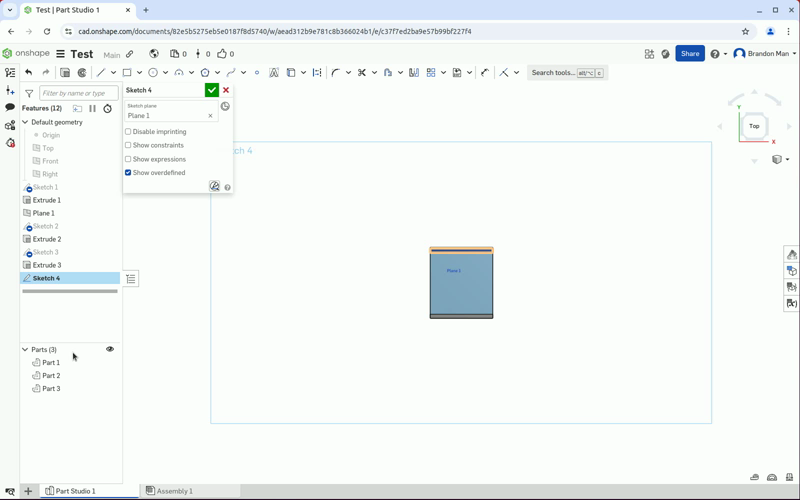
key(y)
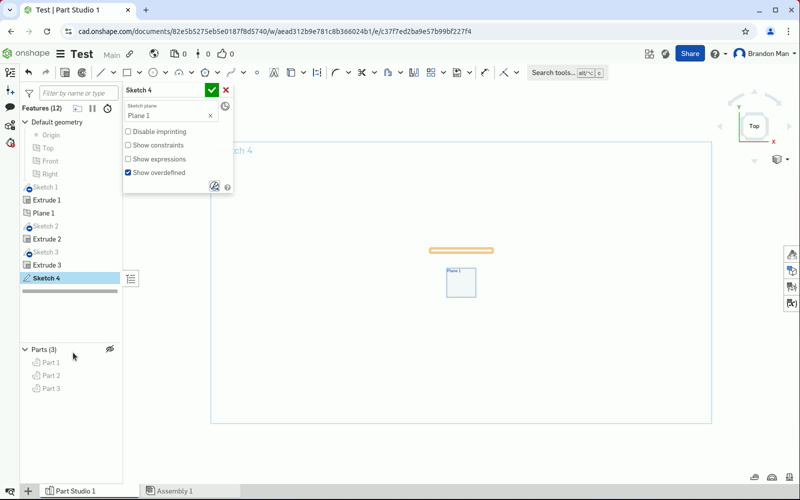
key(l)
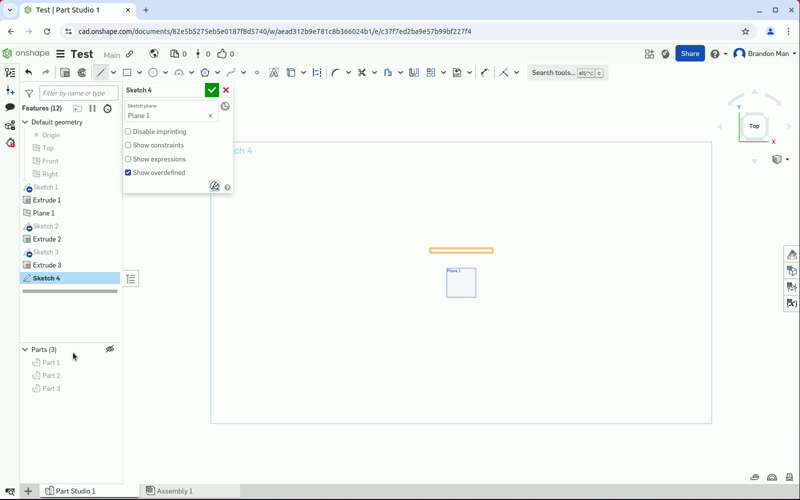
key_down(shift)
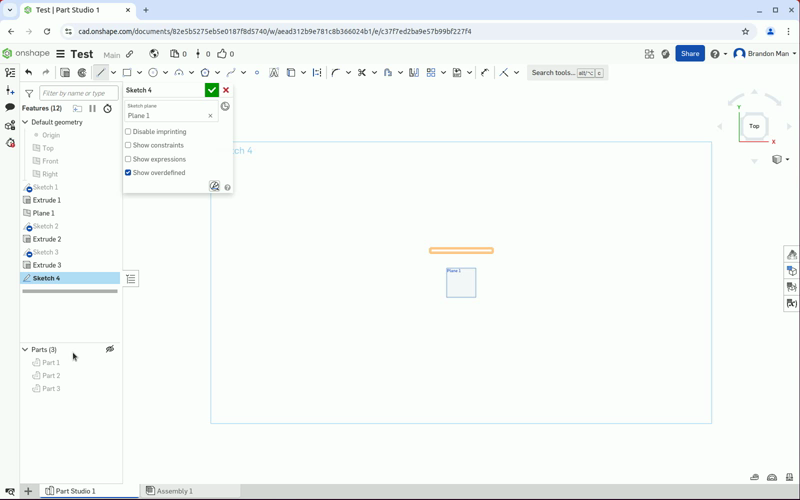
mouse_move(430, 313)
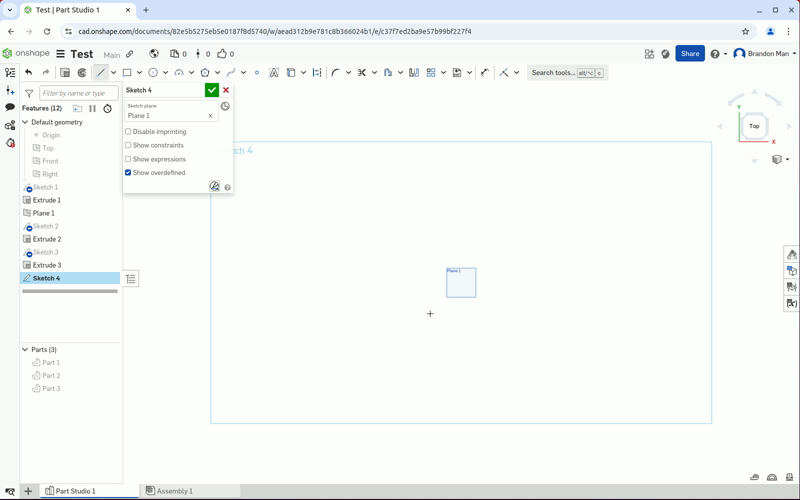
click(430, 313)
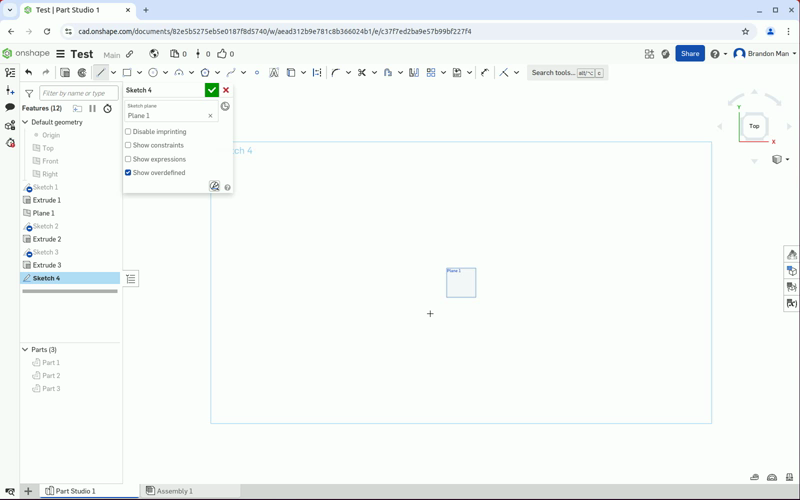
key_up(shift)
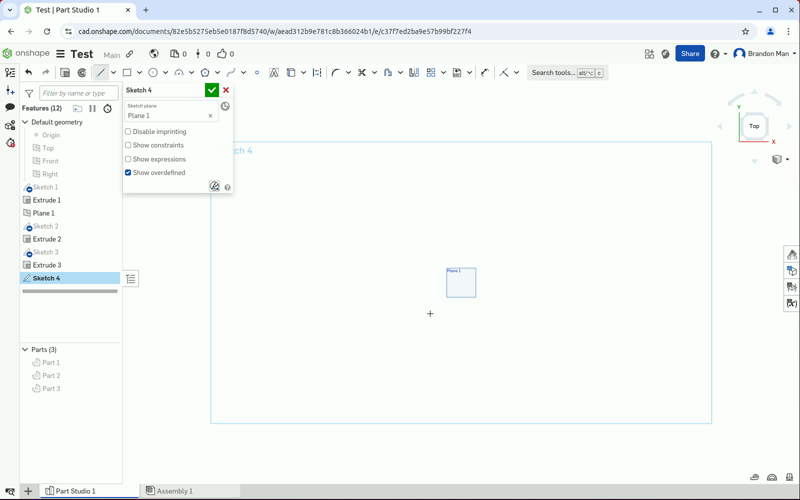
key_down(shift)
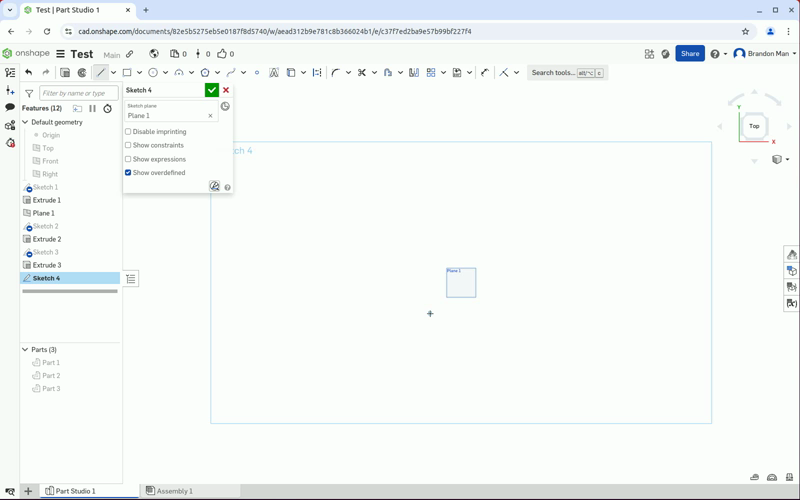
mouse_move(460, 313)
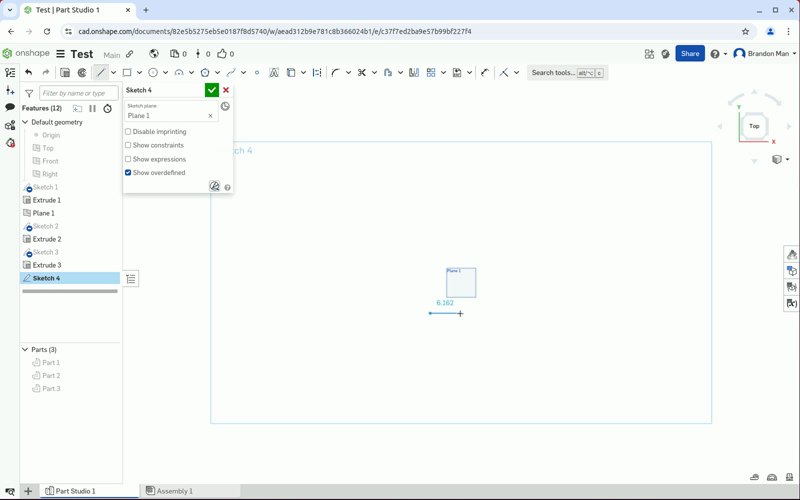
mouse_move(434, 313)
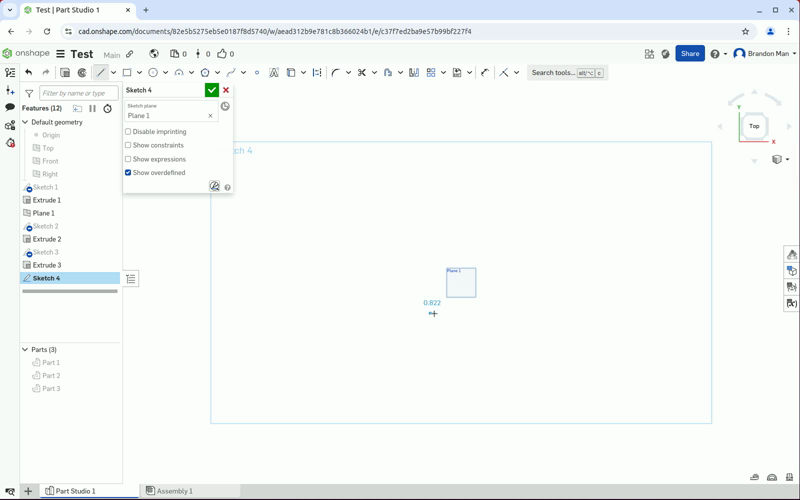
scroll(6)
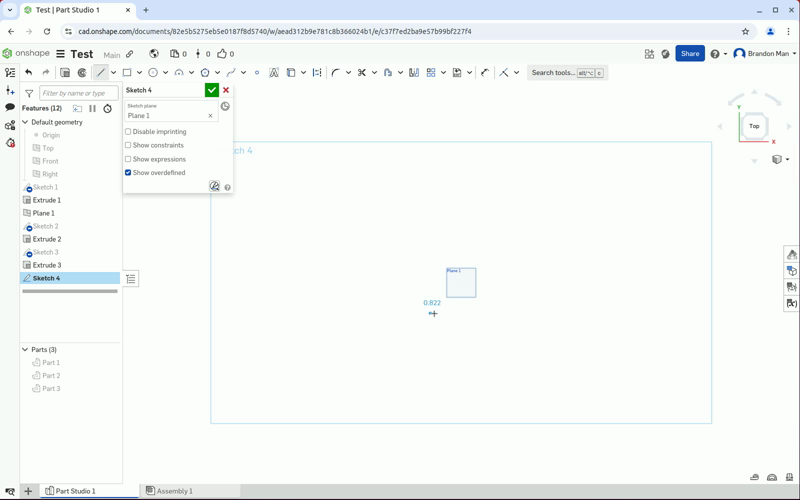
scroll(6)
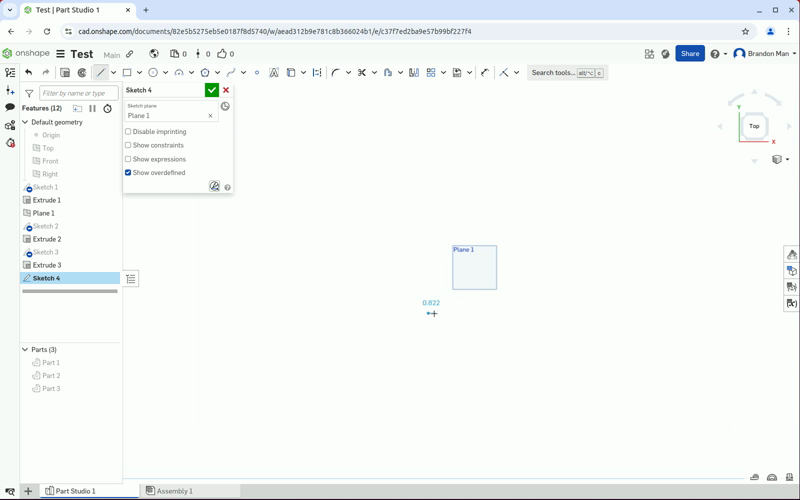
scroll(6)
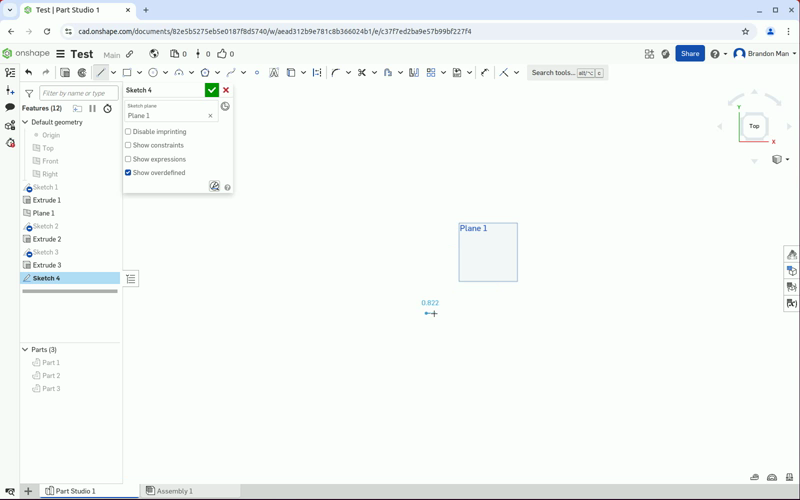
scroll(6)
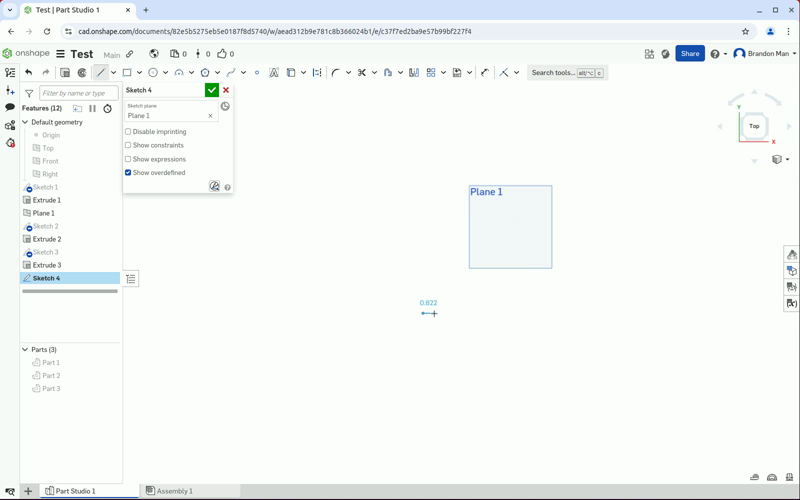
scroll(6)
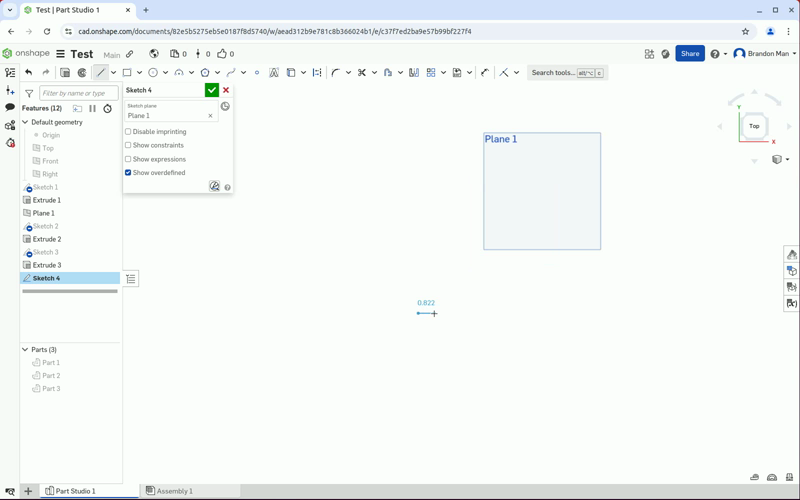
scroll(6)
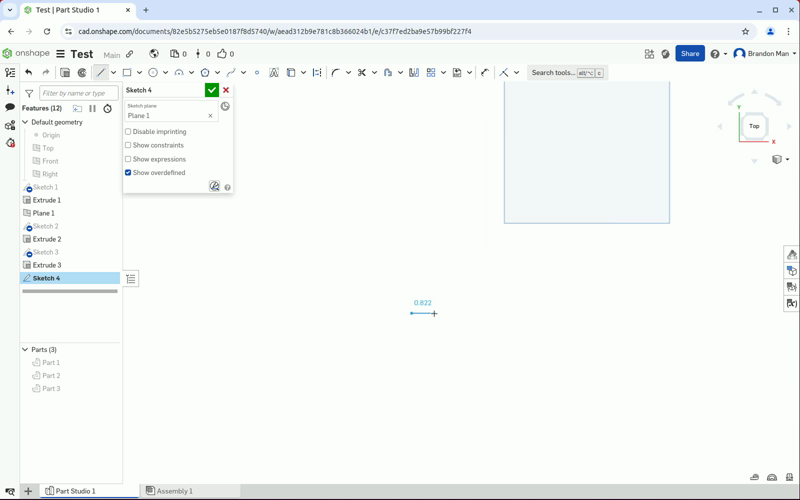
scroll(6)
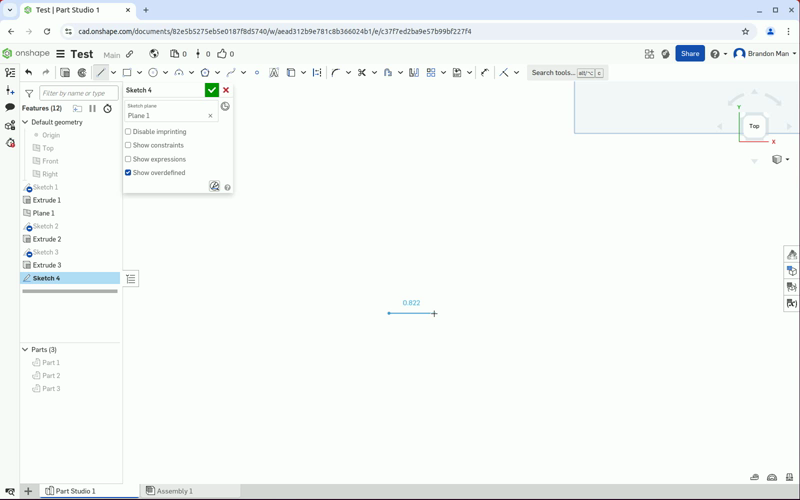
click(434, 313)
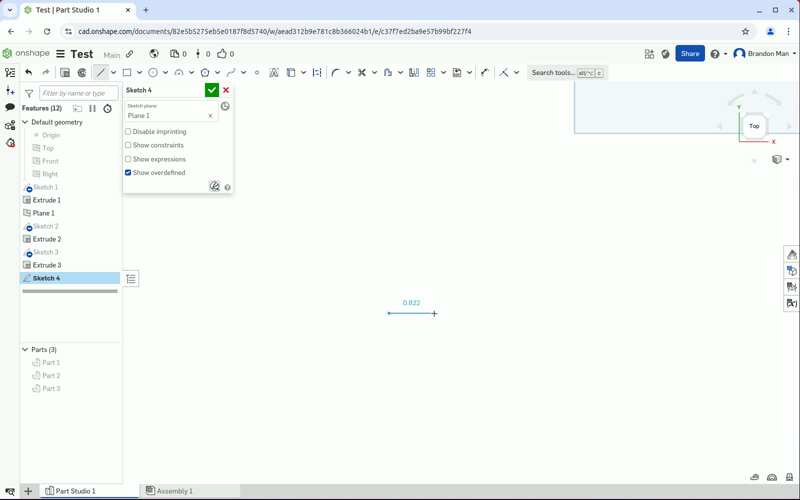
scroll(-6)
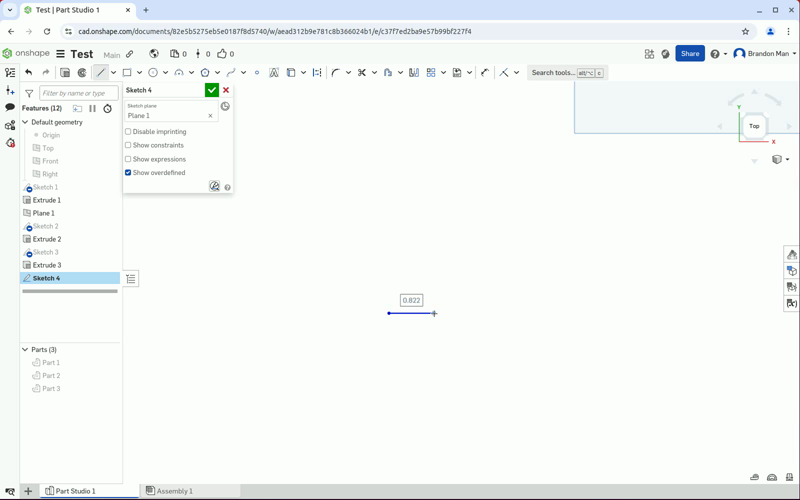
scroll(-6)
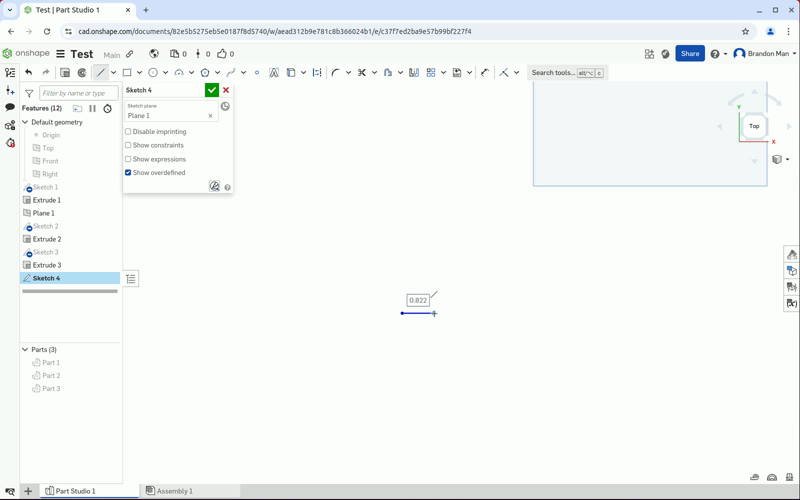
scroll(-6)
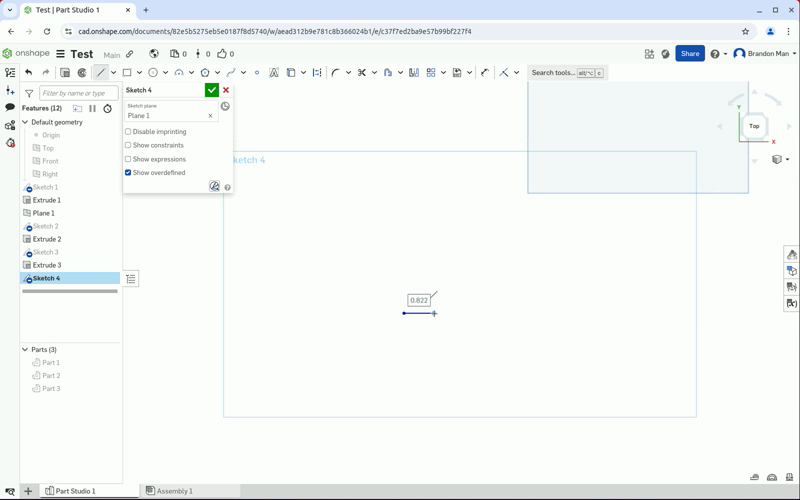
scroll(-6)
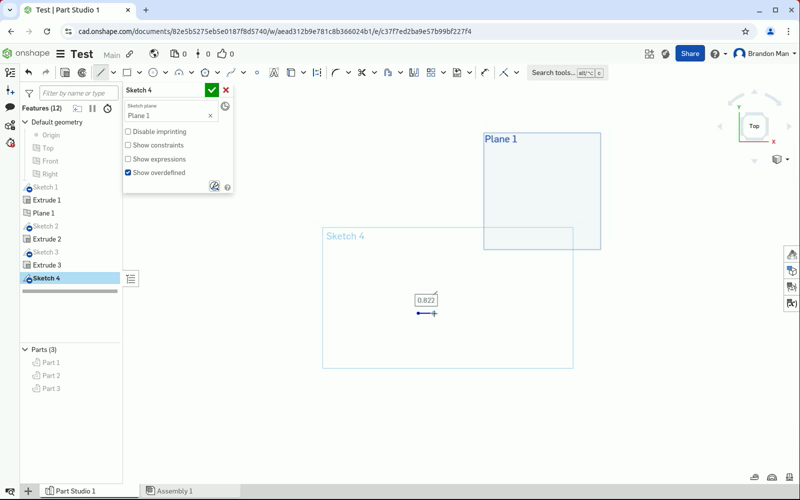
scroll(-6)
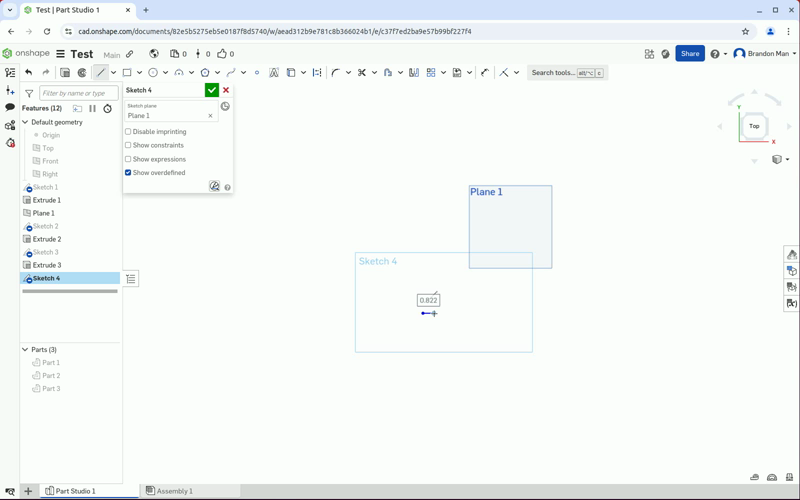
scroll(-6)
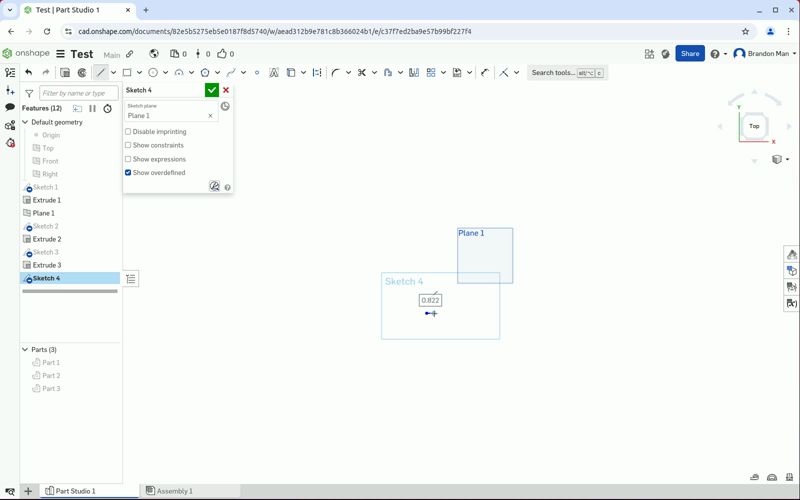
scroll(-6)
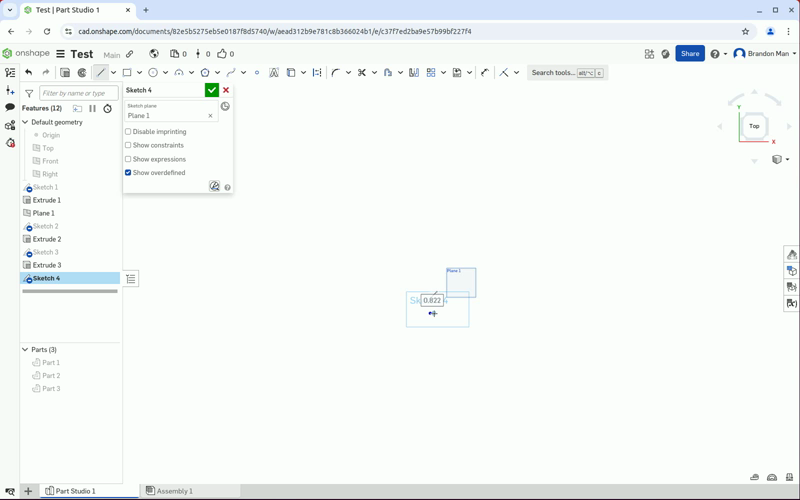
key_up(shift)
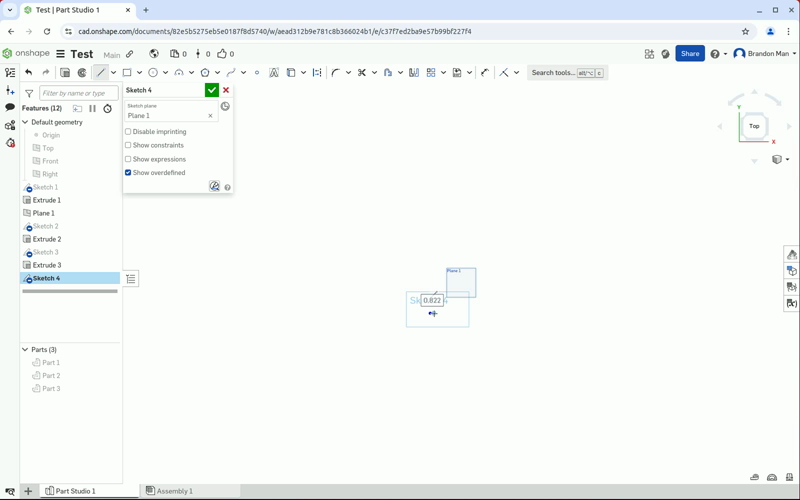
key_down(shift)
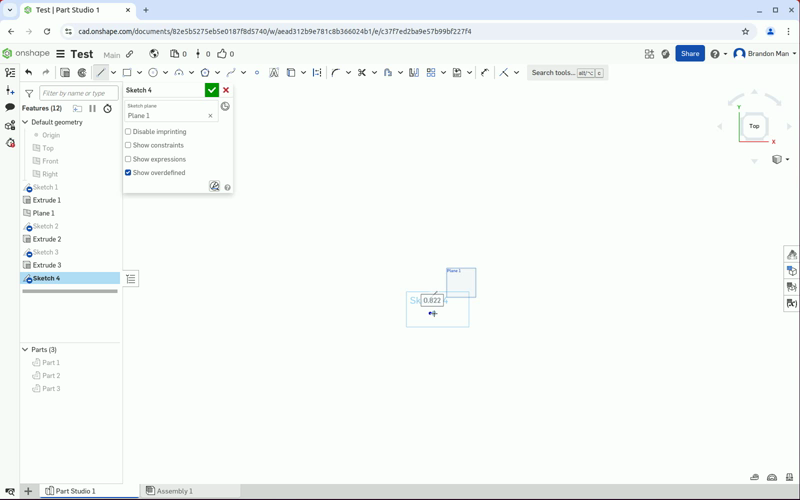
mouse_move(434, 250)
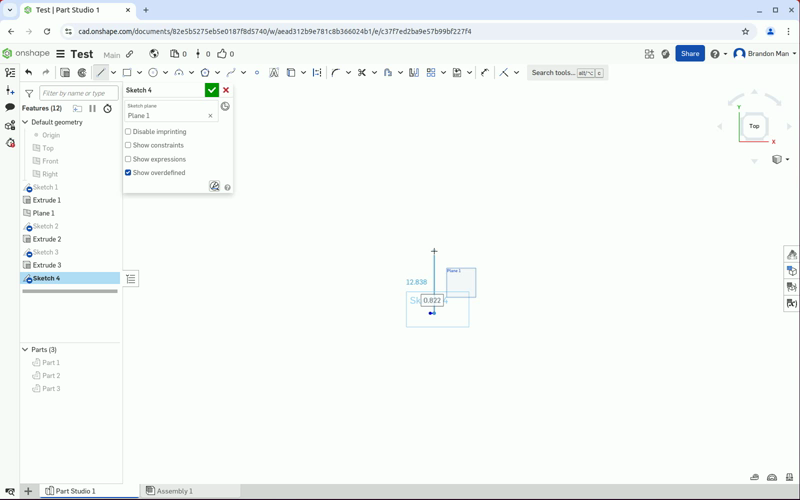
click(434, 250)
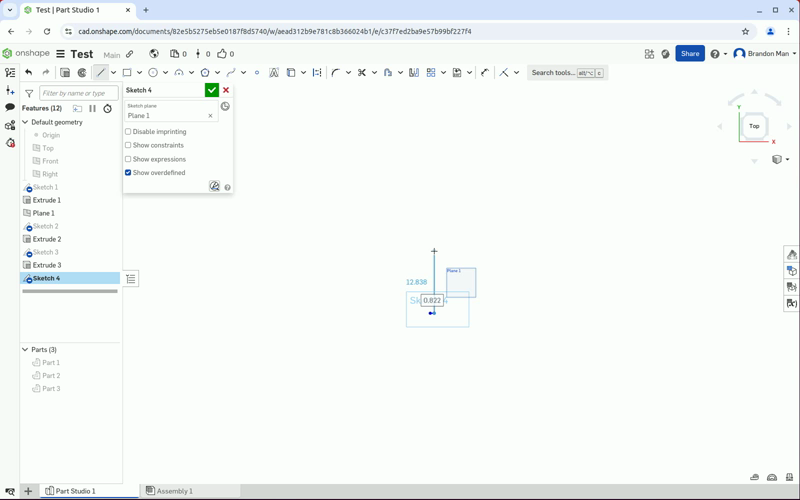
key_up(shift)
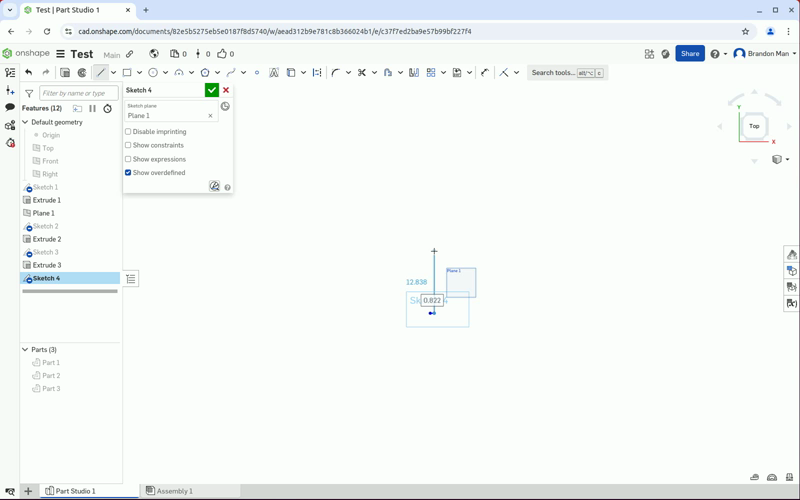
key_down(shift)
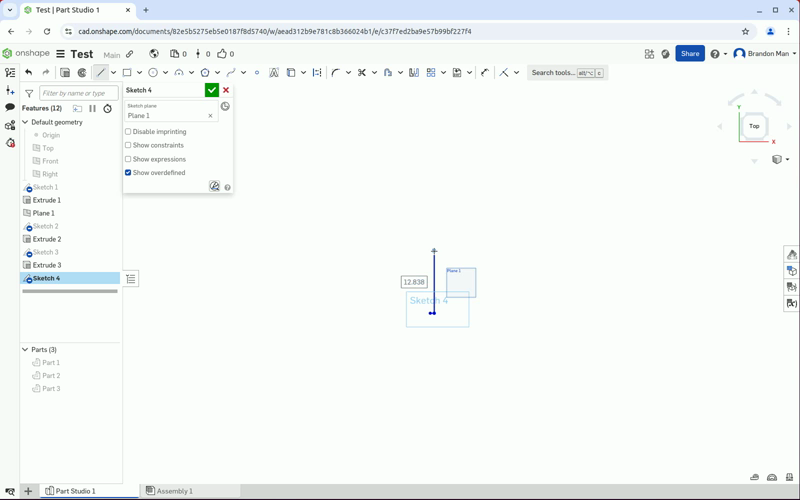
mouse_move(464, 250)
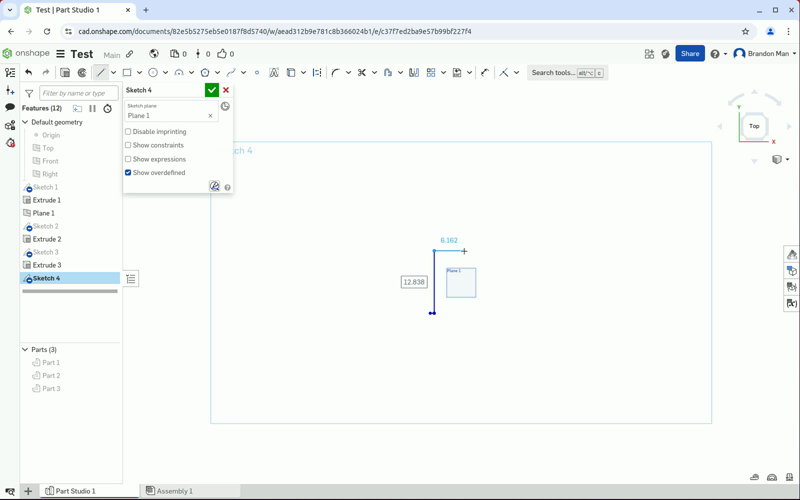
mouse_move(430, 250)
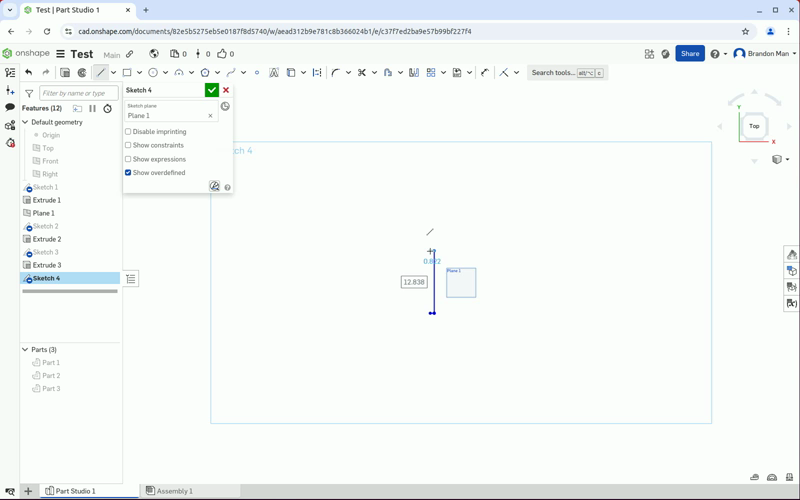
scroll(6)
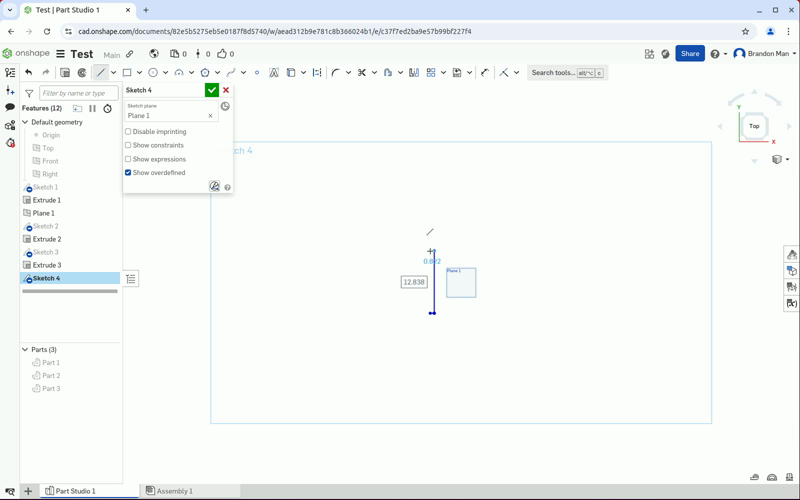
scroll(6)
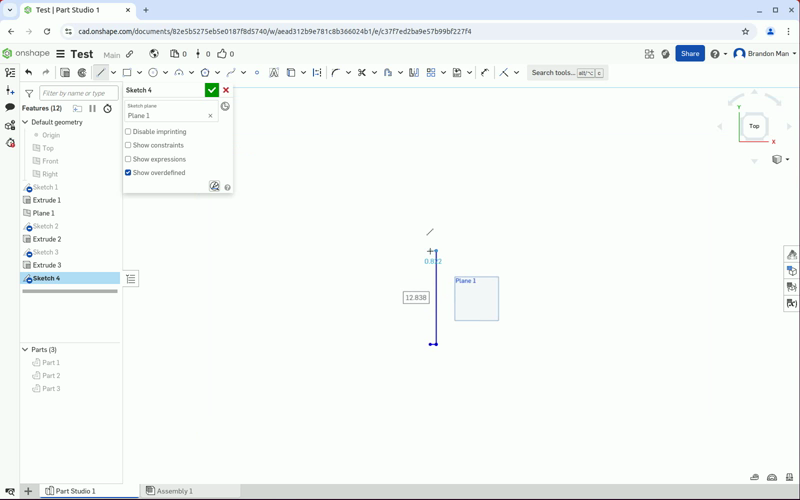
scroll(6)
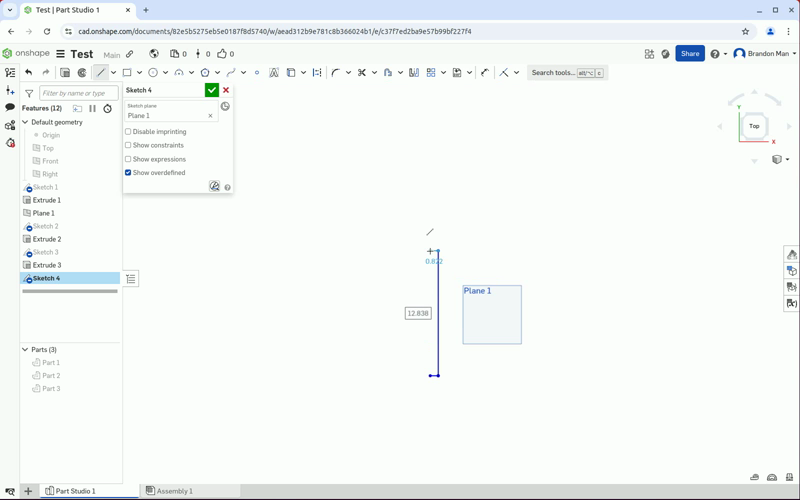
scroll(6)
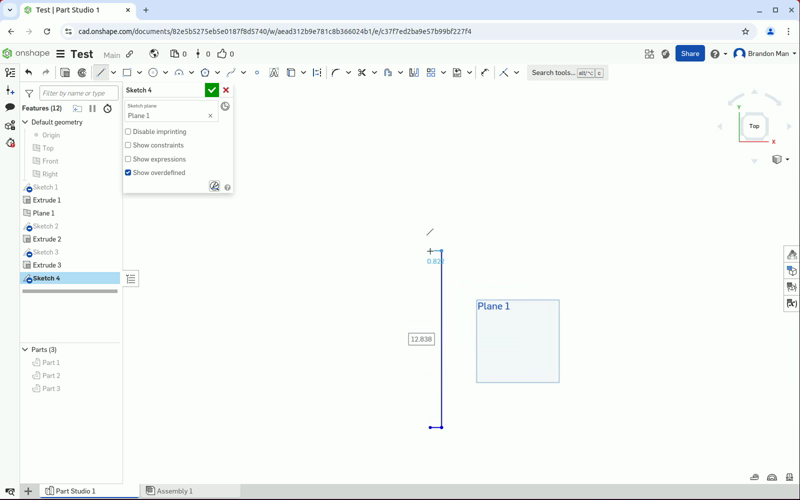
scroll(6)
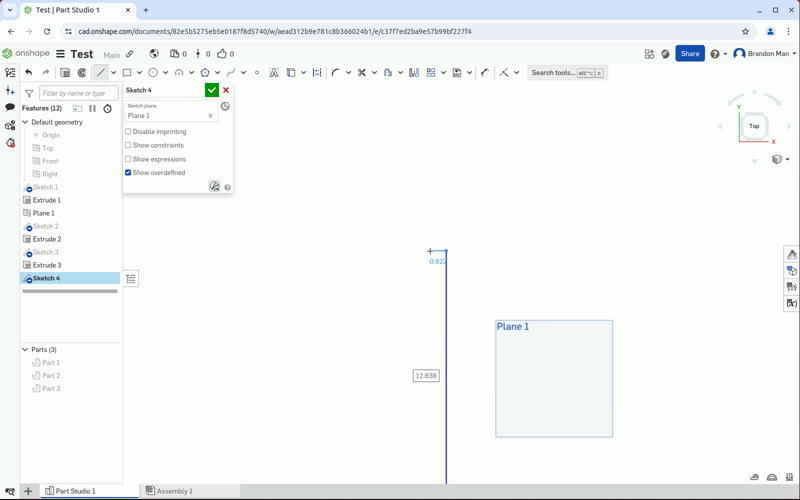
scroll(6)
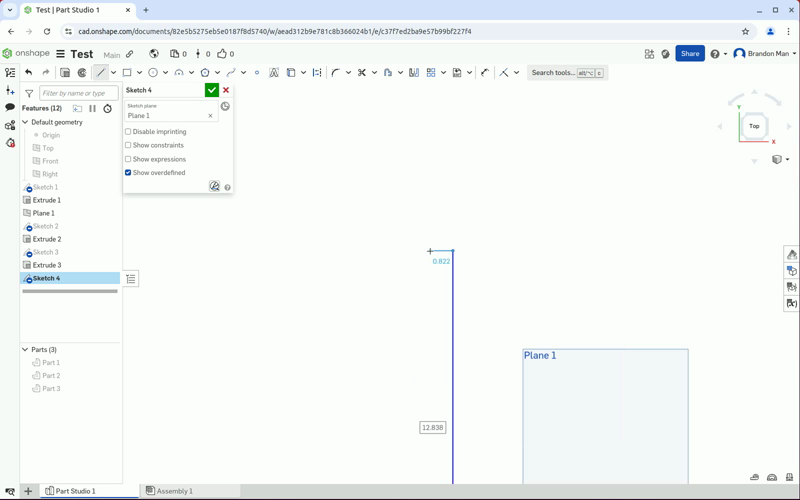
scroll(6)
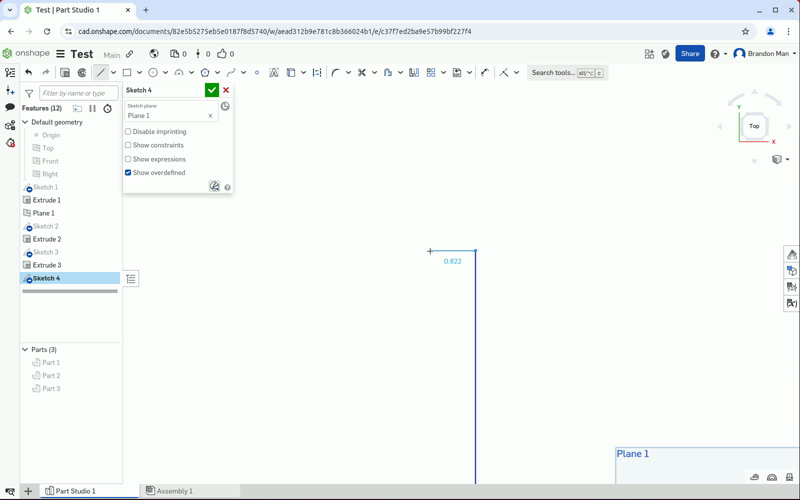
click(430, 250)
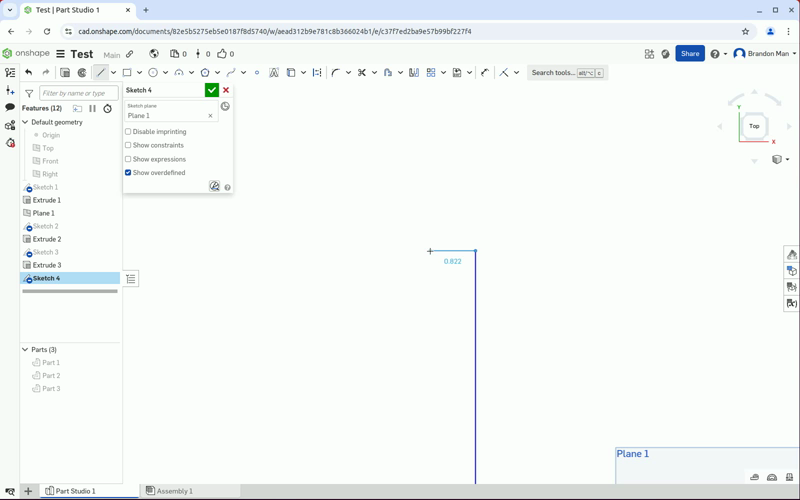
scroll(-6)
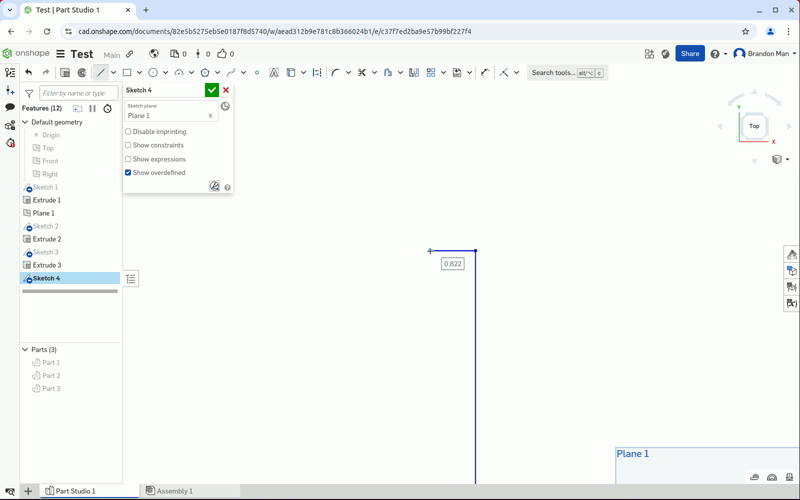
scroll(-6)
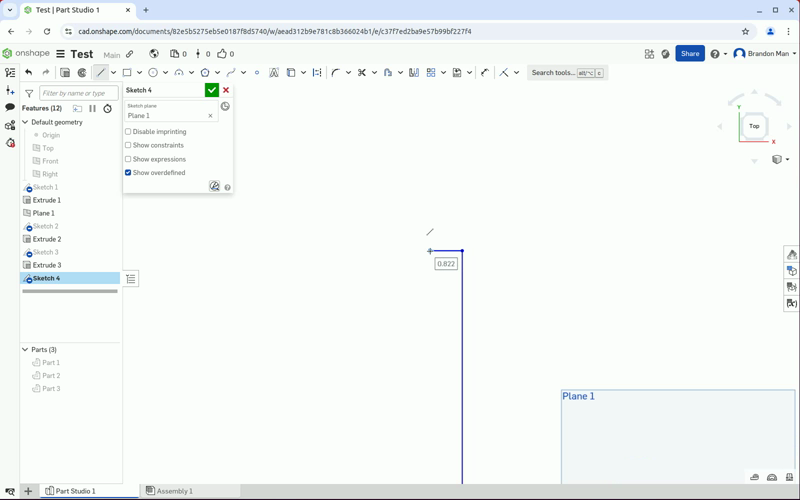
scroll(-6)
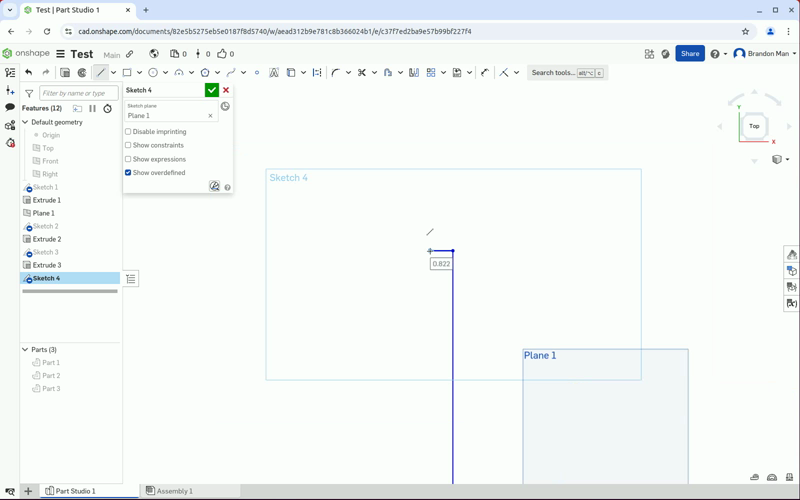
scroll(-6)
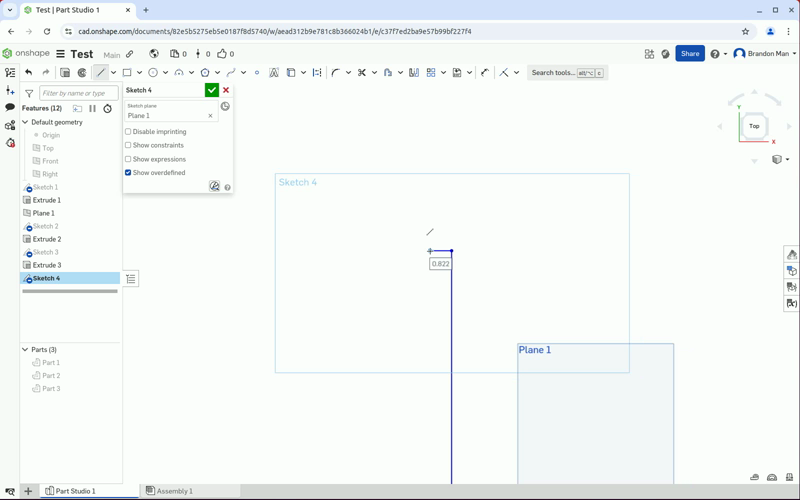
scroll(-6)
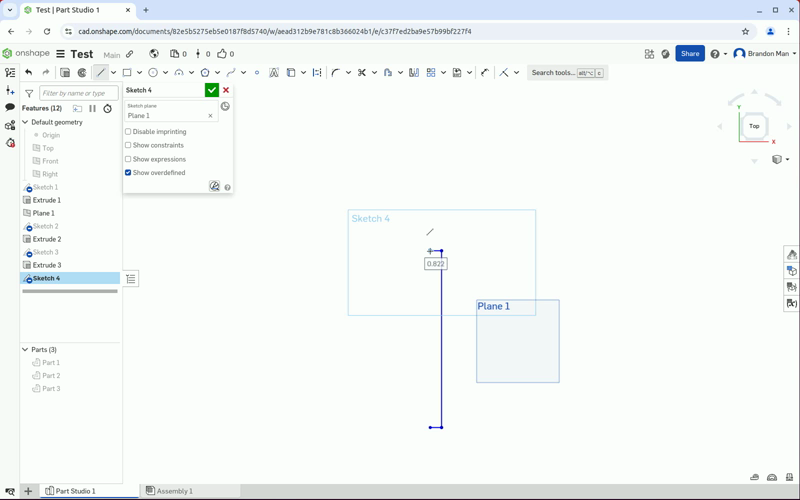
scroll(-6)
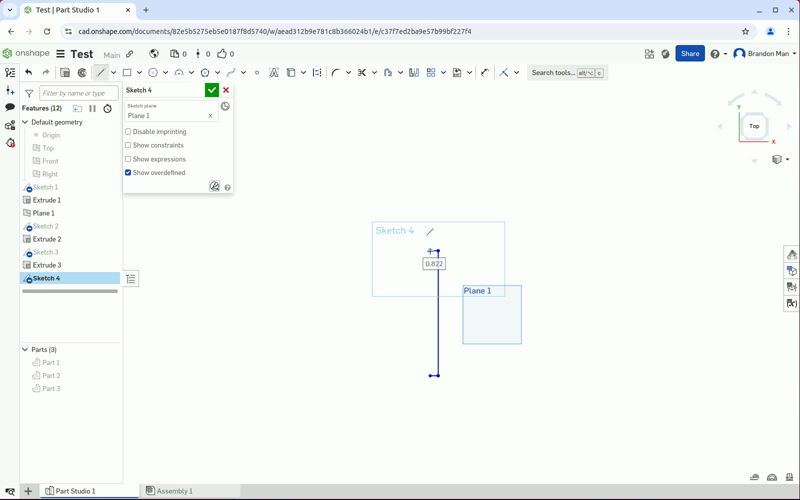
scroll(-6)
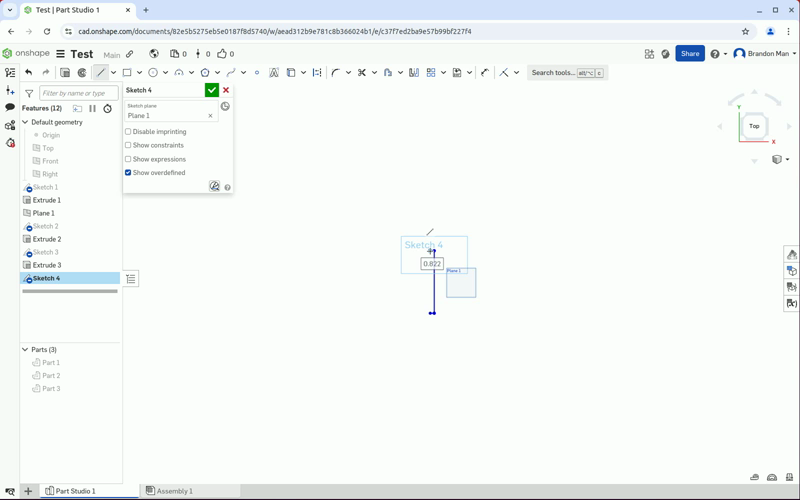
key_up(shift)
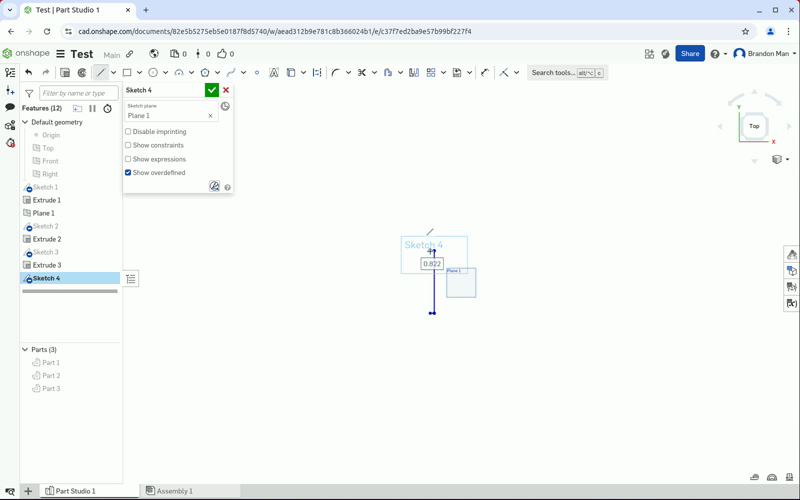
key_down(shift)
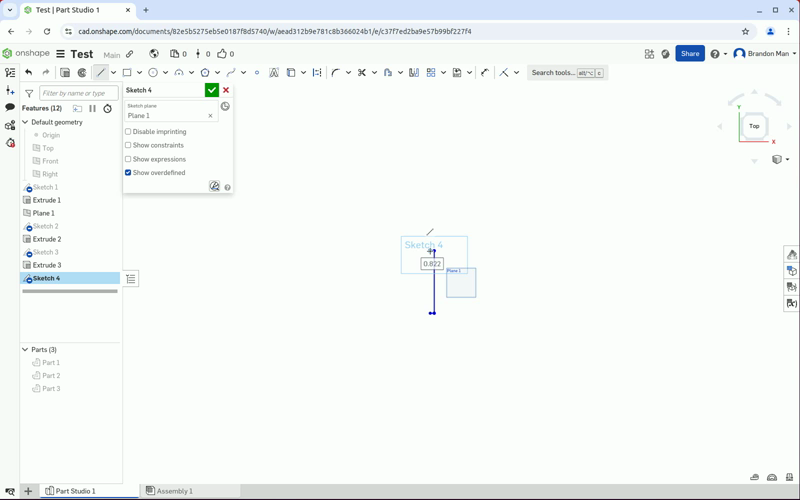
mouse_move(430, 313)
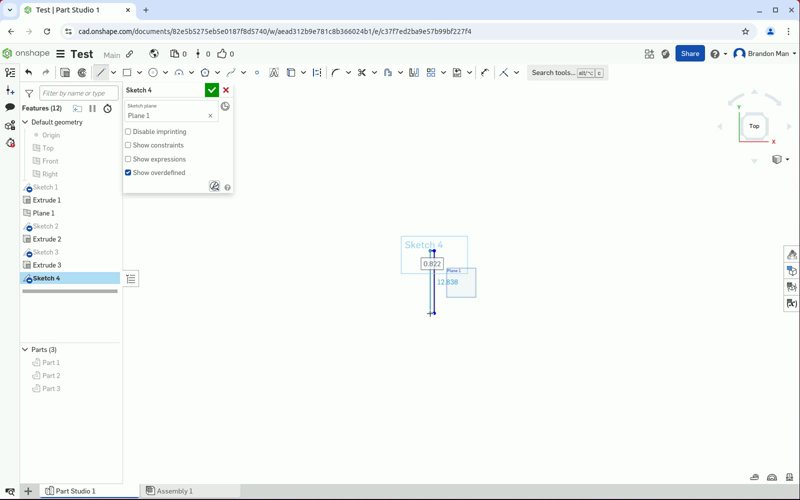
scroll(6)
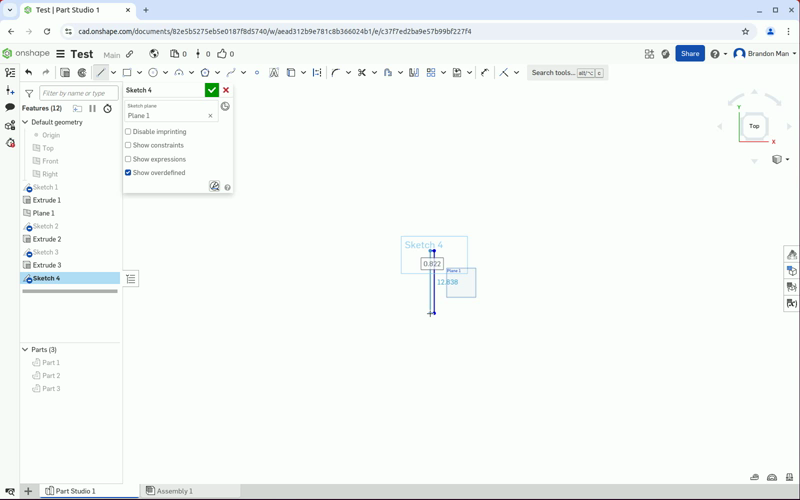
scroll(6)
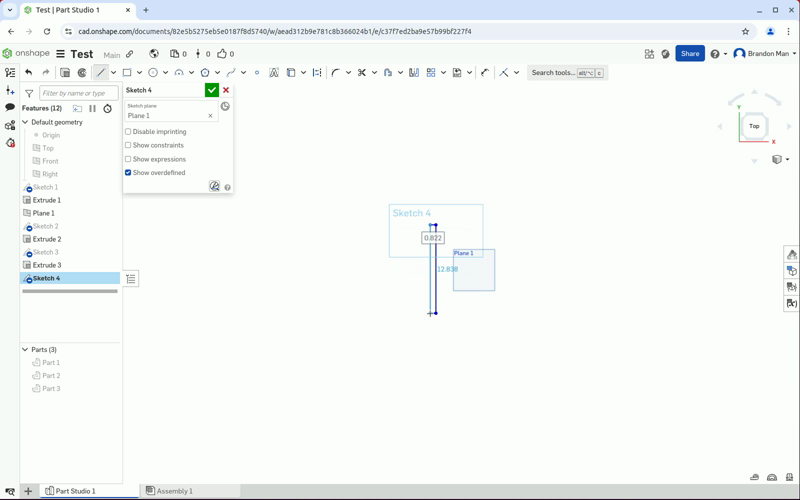
scroll(6)
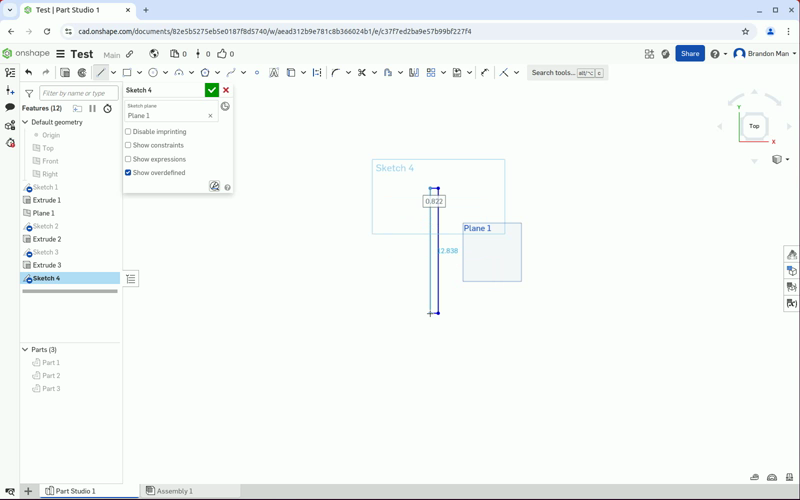
scroll(6)
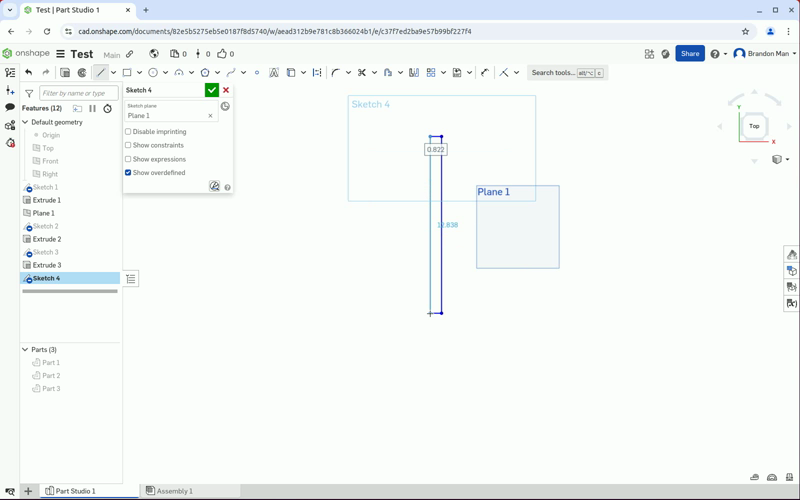
scroll(6)
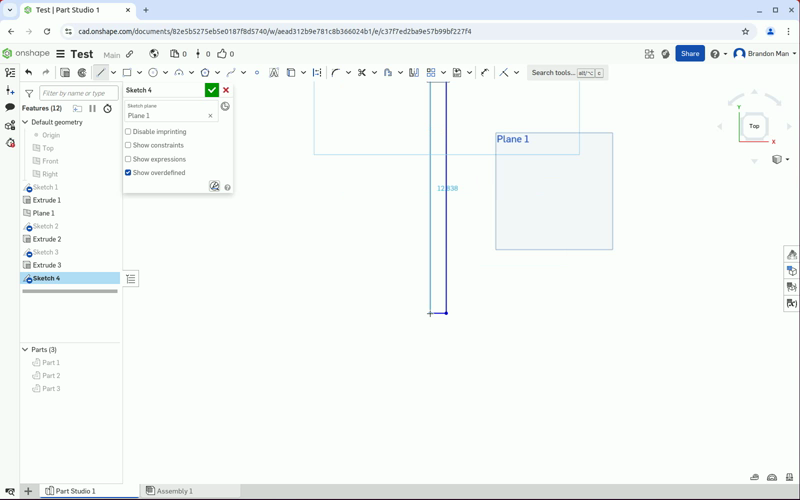
scroll(6)
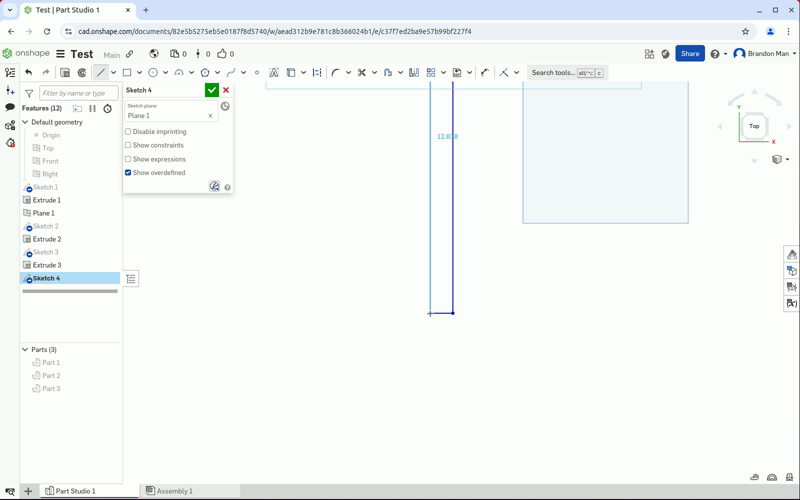
scroll(6)
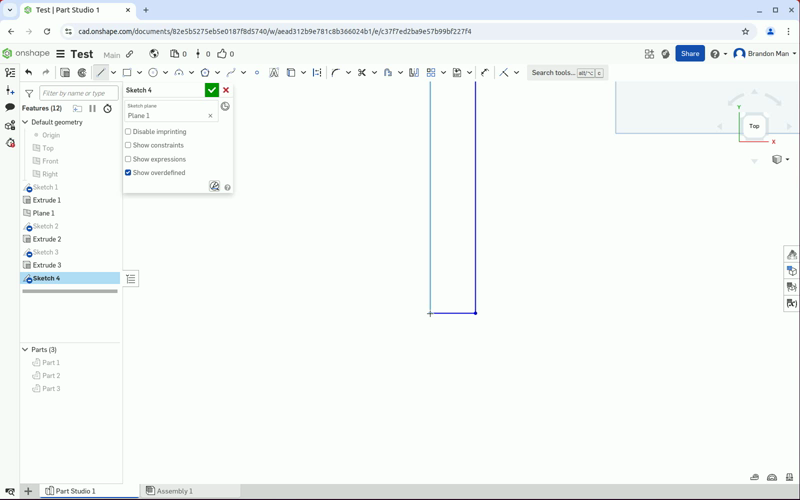
key_up(shift)
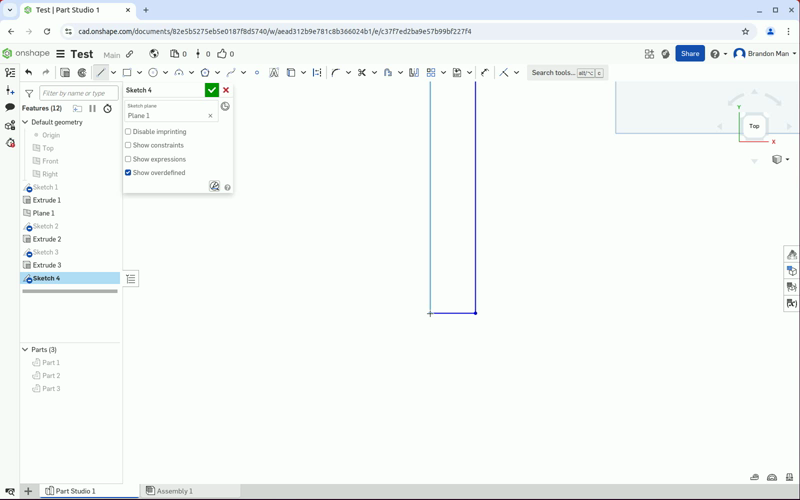
click(430, 313)
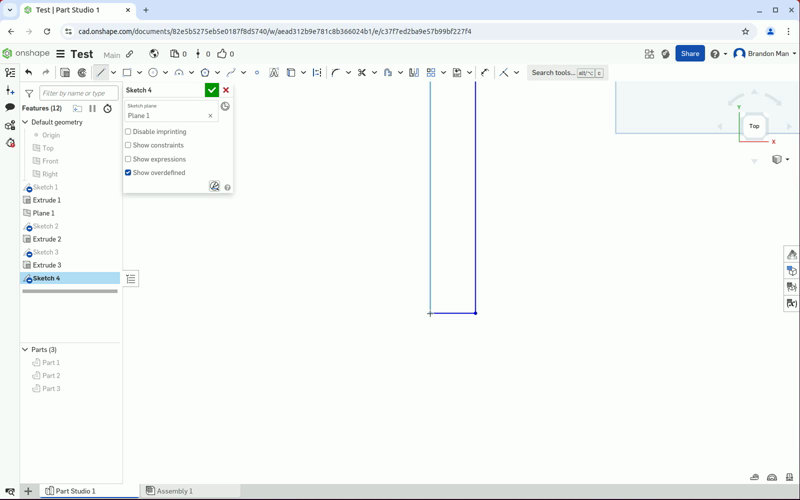
scroll(-6)
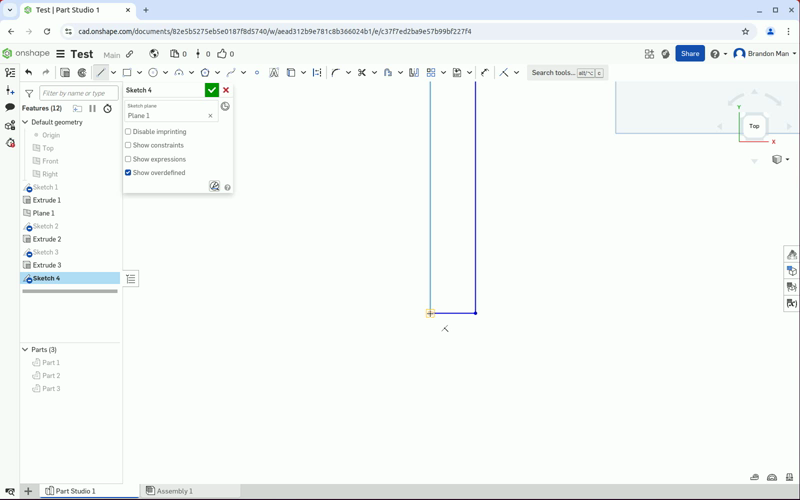
scroll(-6)
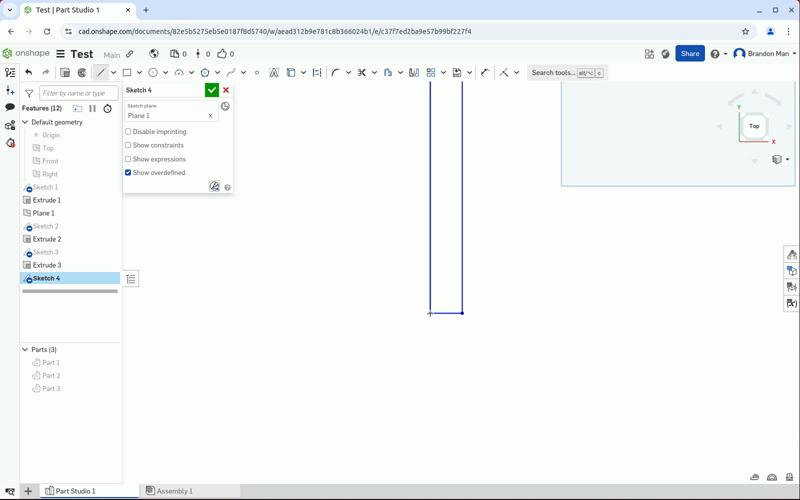
scroll(-6)
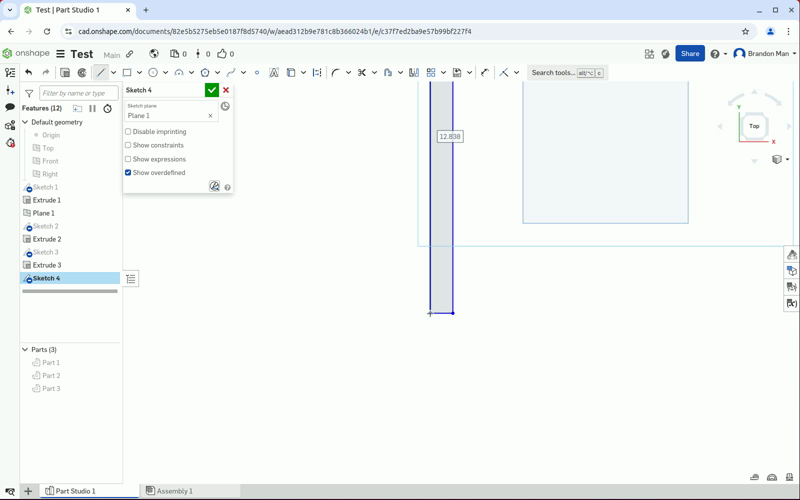
scroll(-6)
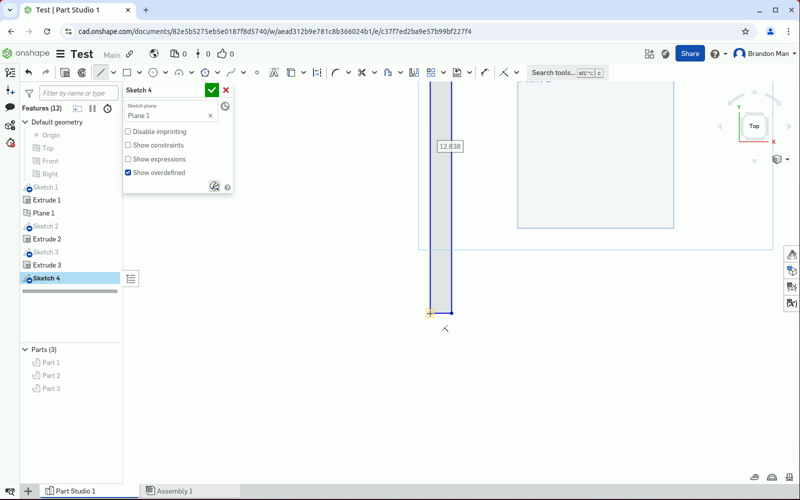
scroll(-6)
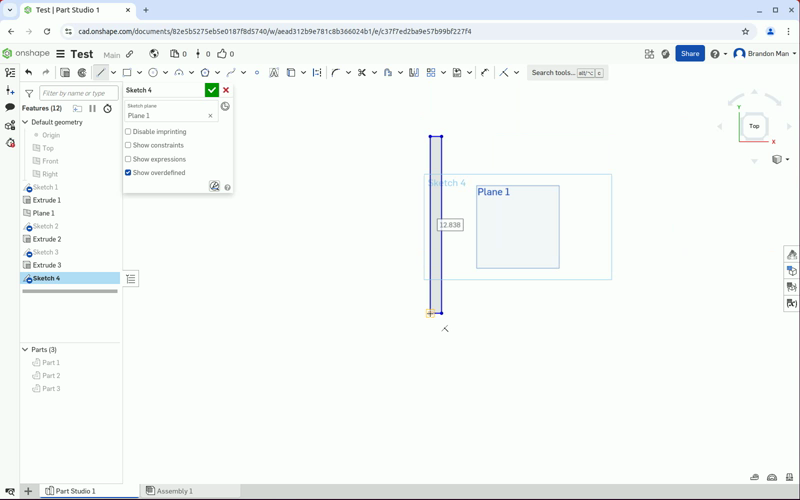
scroll(-6)
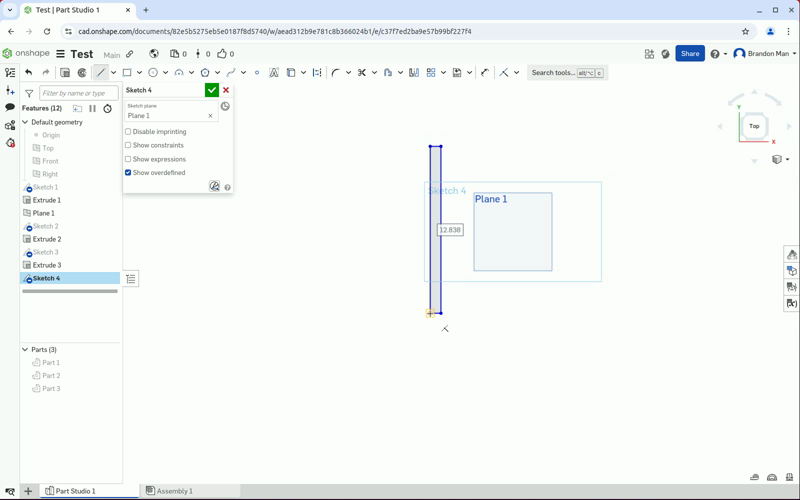
scroll(-6)
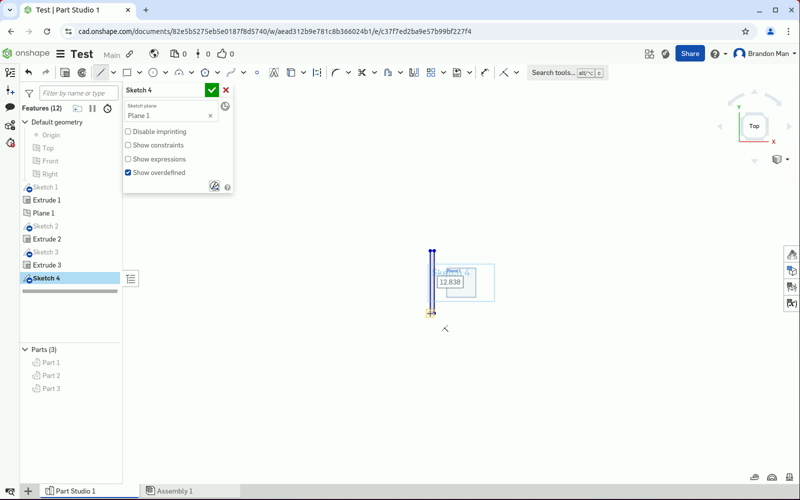
key(esc)
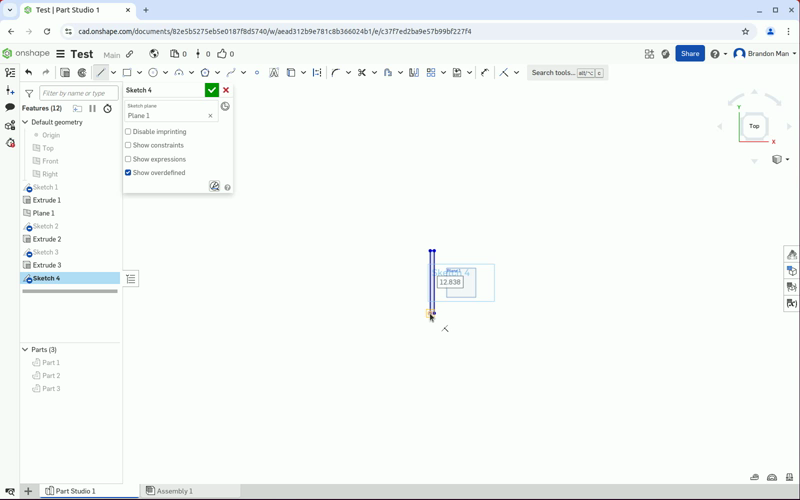
mouse_move(430, 264)
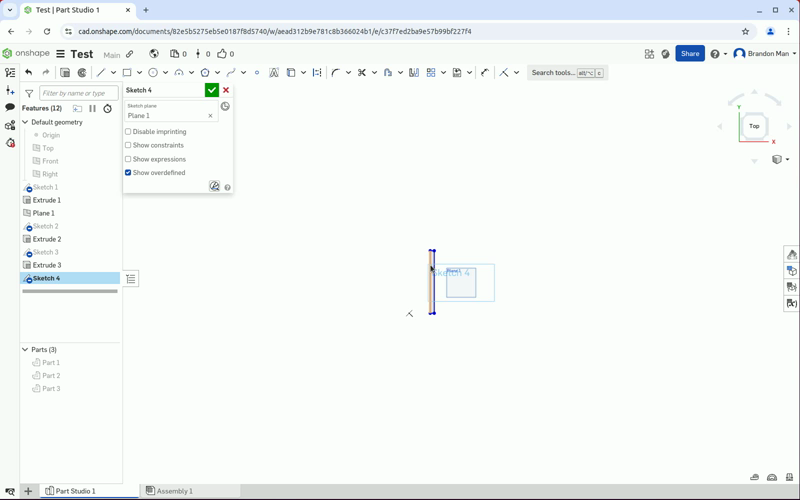
scroll(6)
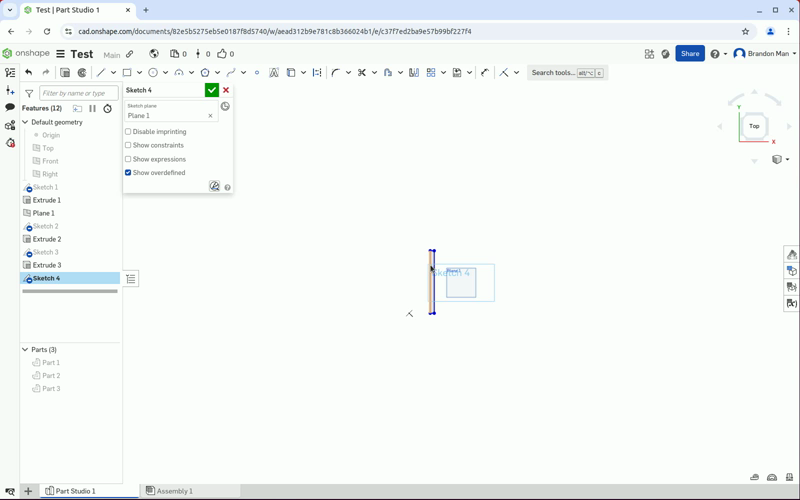
scroll(6)
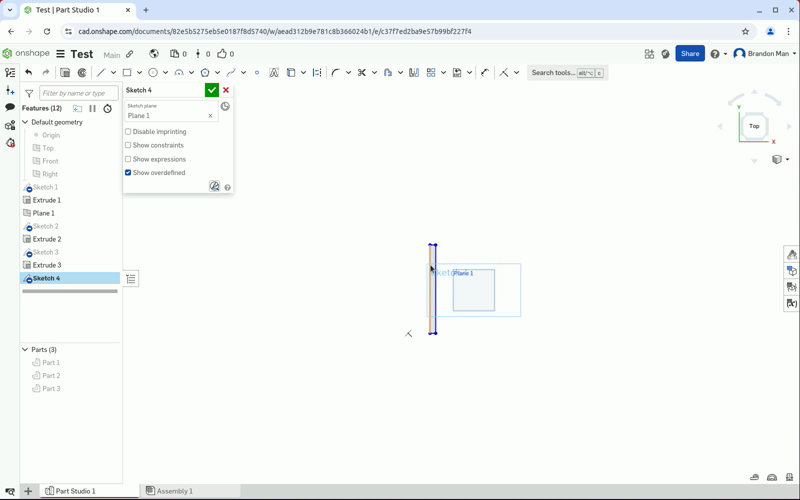
scroll(6)
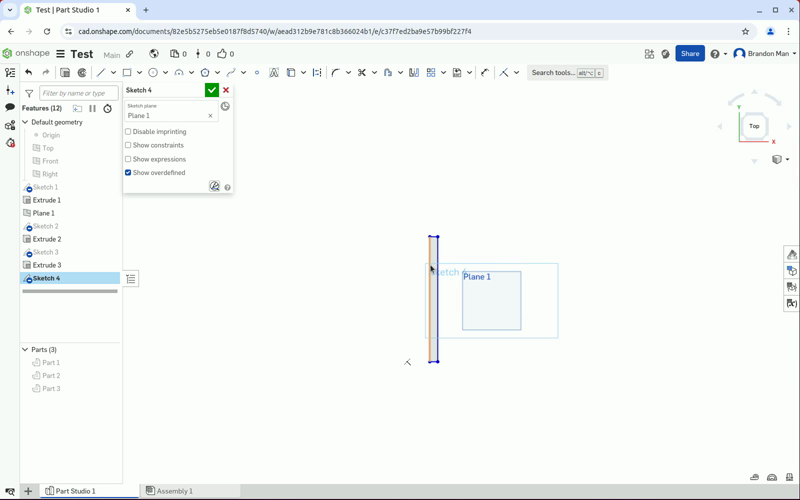
scroll(6)
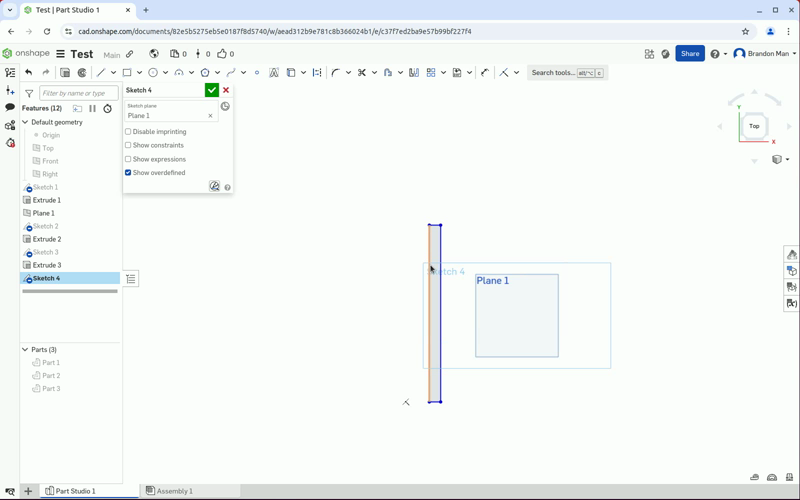
scroll(6)
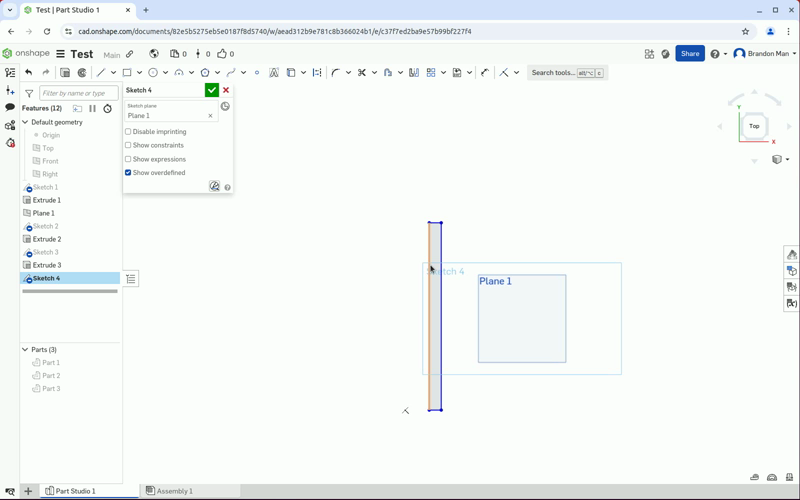
scroll(6)
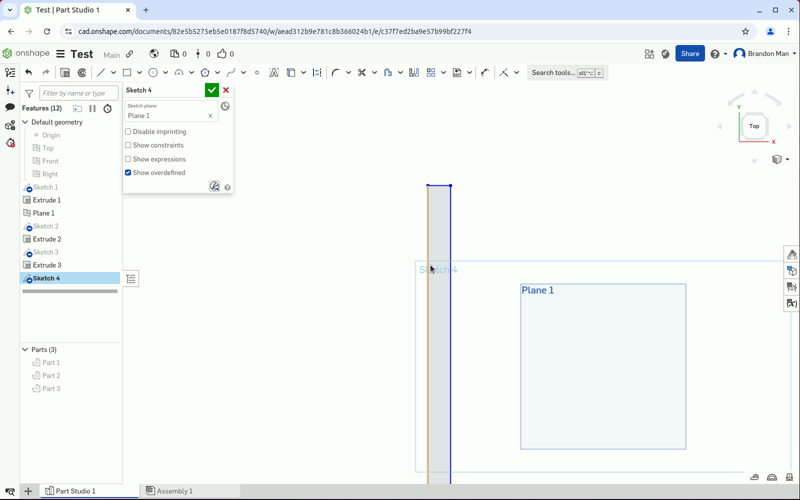
scroll(6)
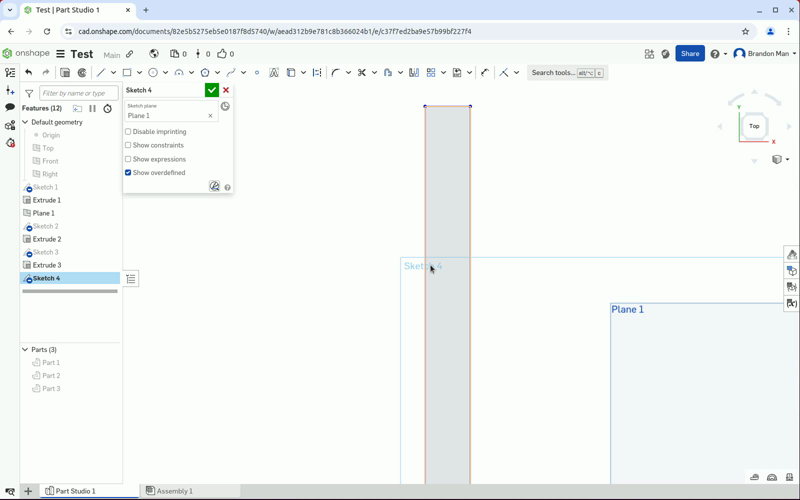
click(430, 264)
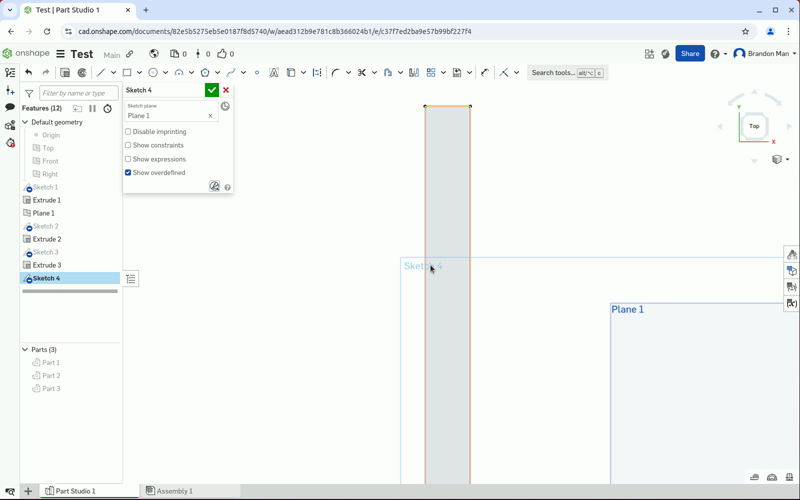
scroll(-6)
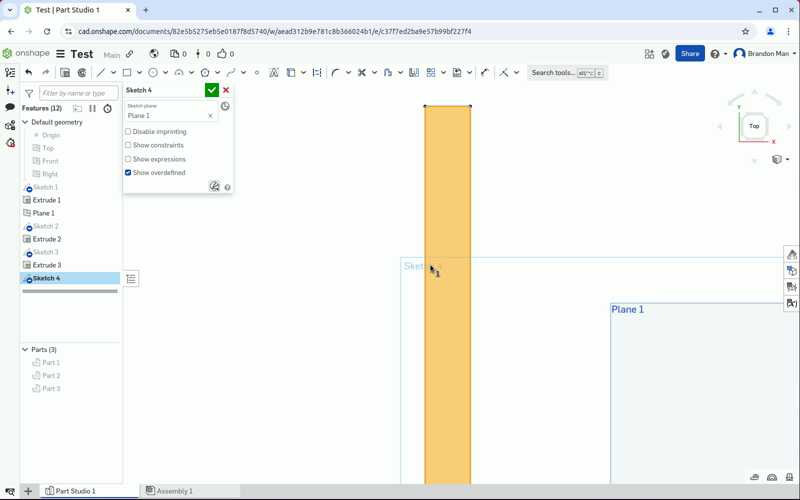
scroll(-6)
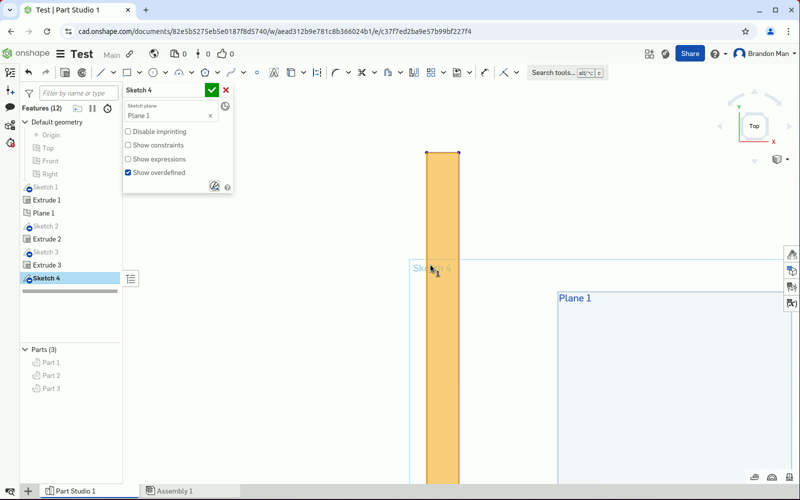
scroll(-6)
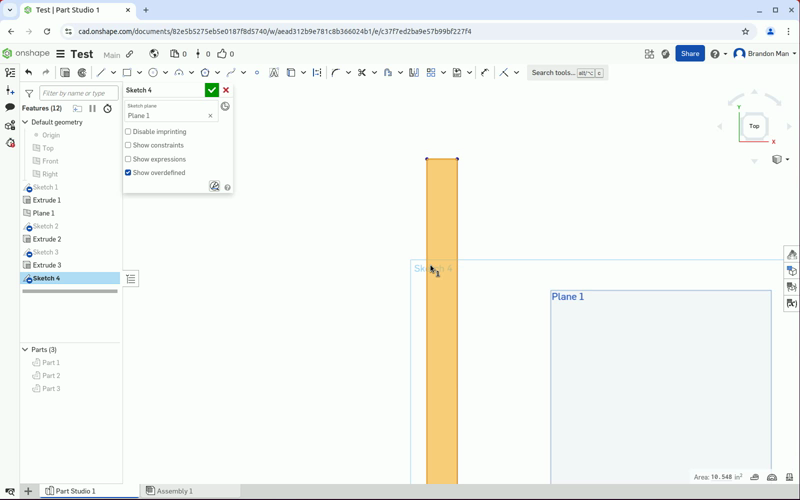
scroll(-6)
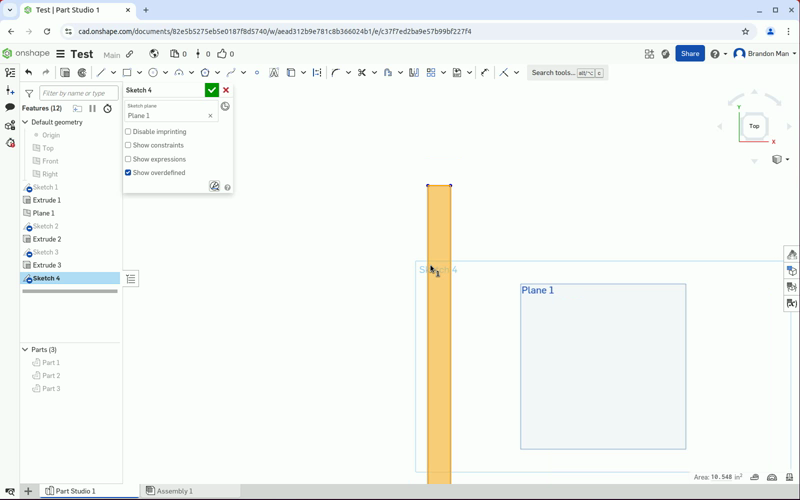
scroll(-6)
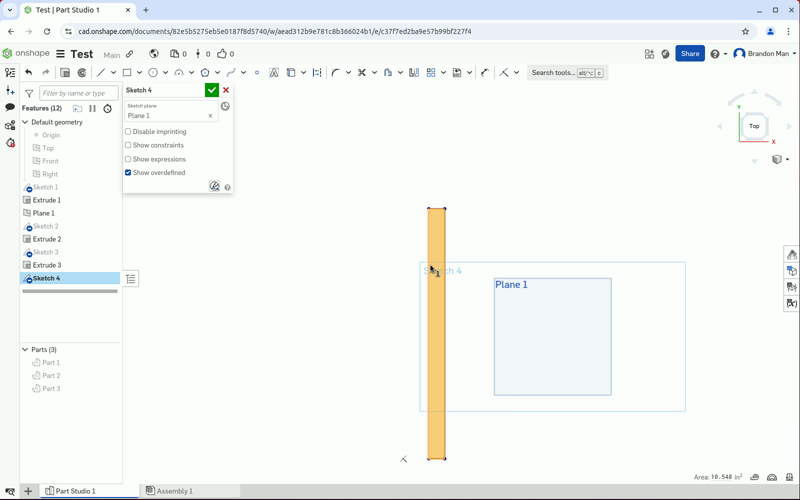
scroll(-6)
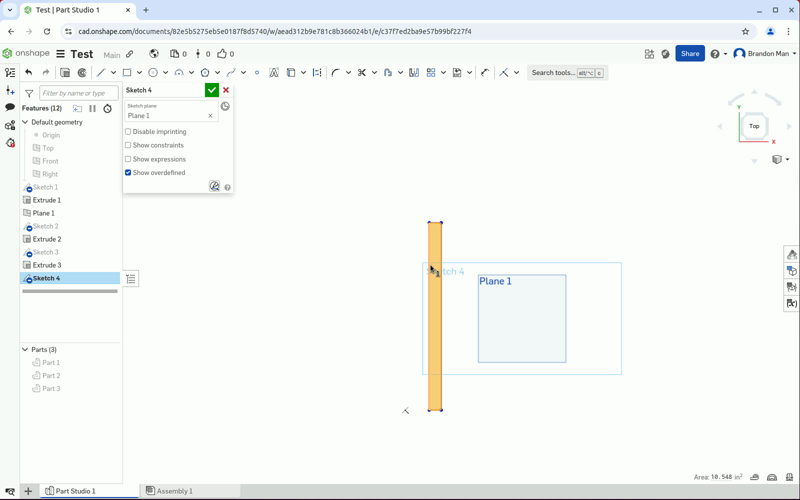
scroll(-6)
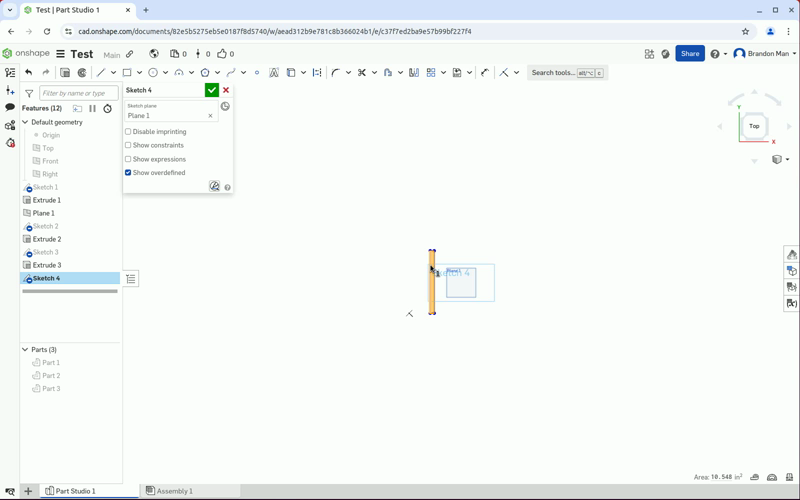
mouse_move(73, 352)
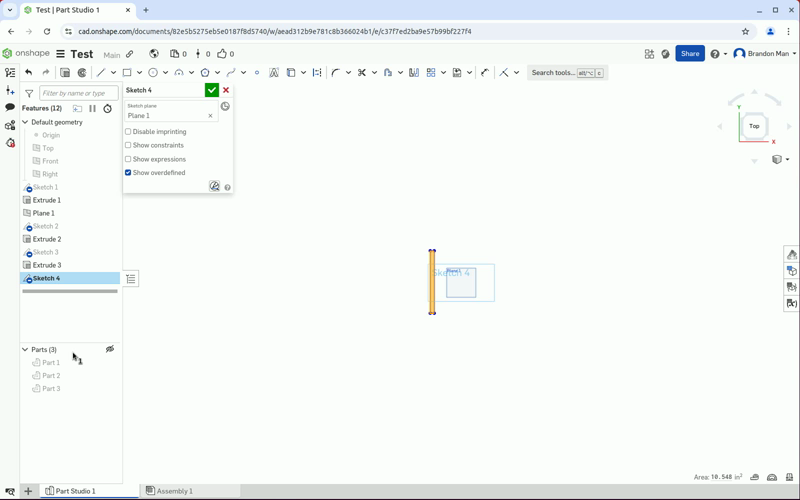
key(shift+y)
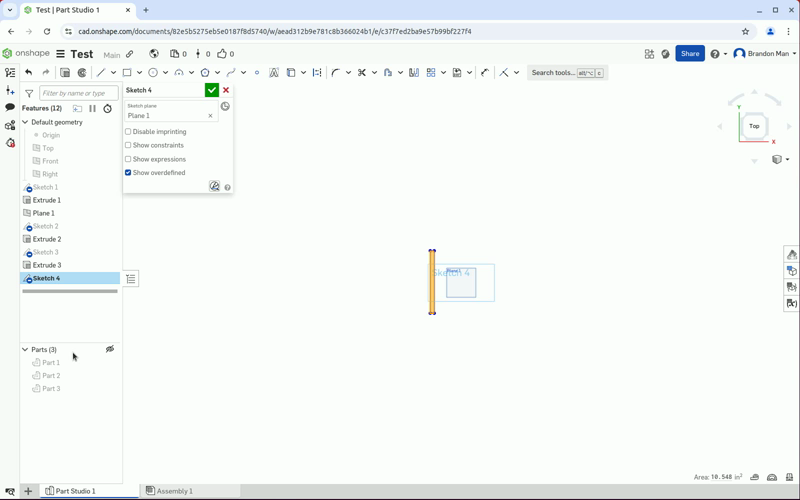
key(shift+e)
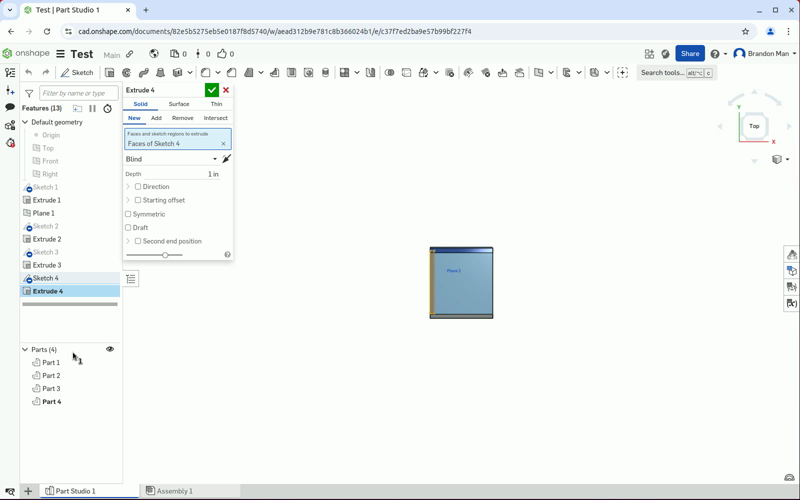
mouse_move(143, 106)
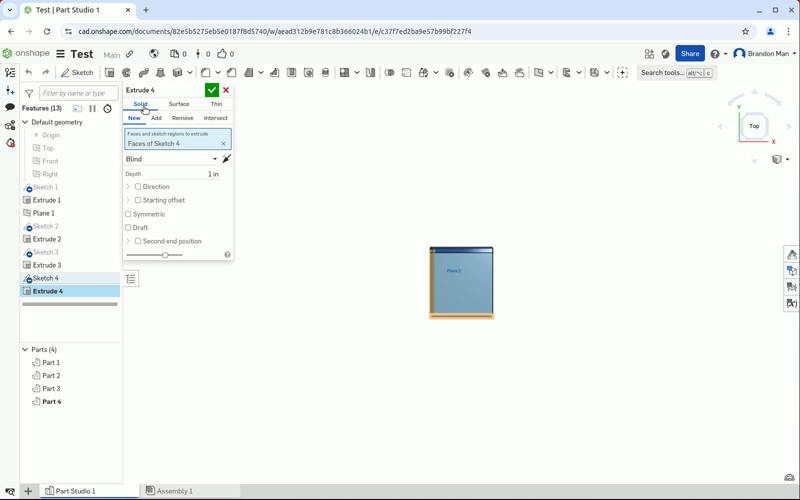
click(143, 106)
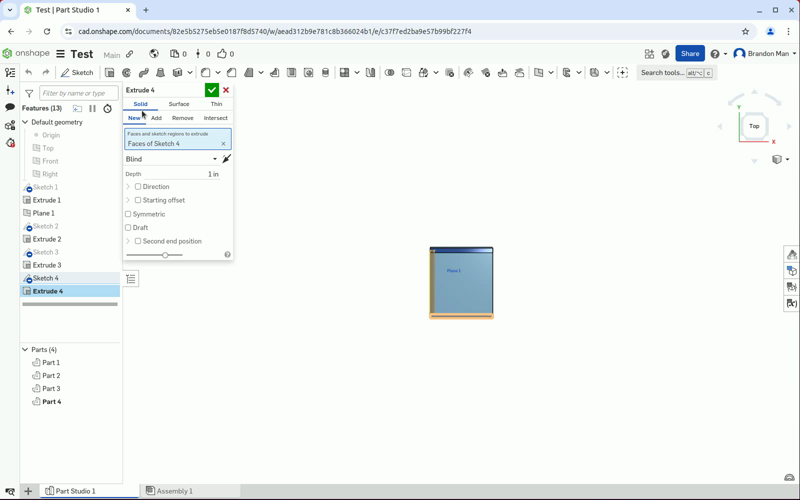
mouse_move(137, 120)
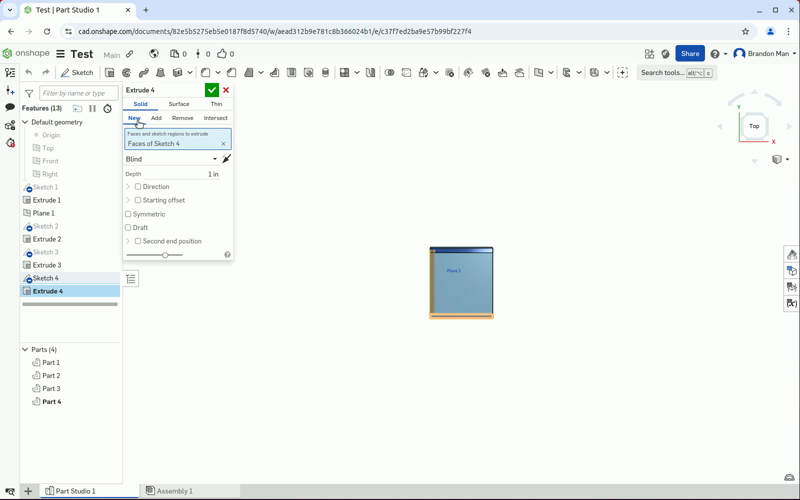
click(137, 120)
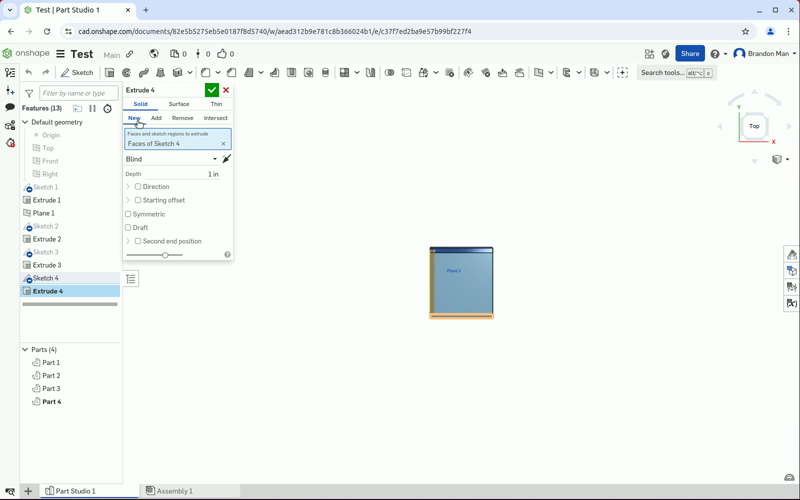
key(tab, 4)
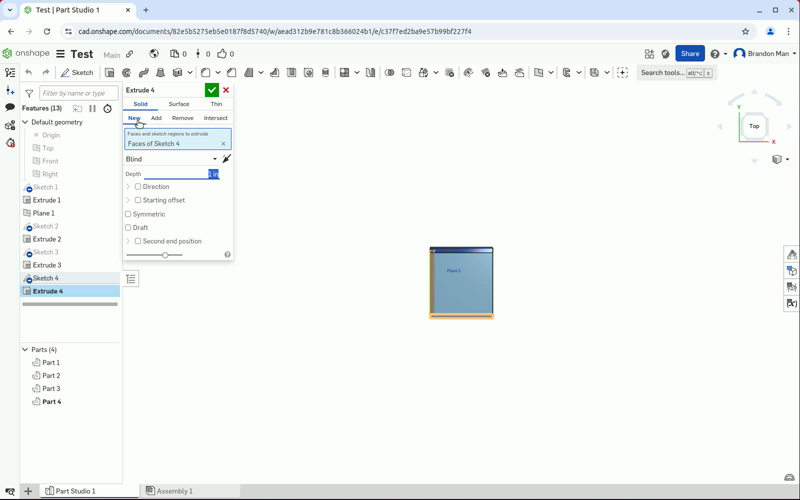
text(22.386)
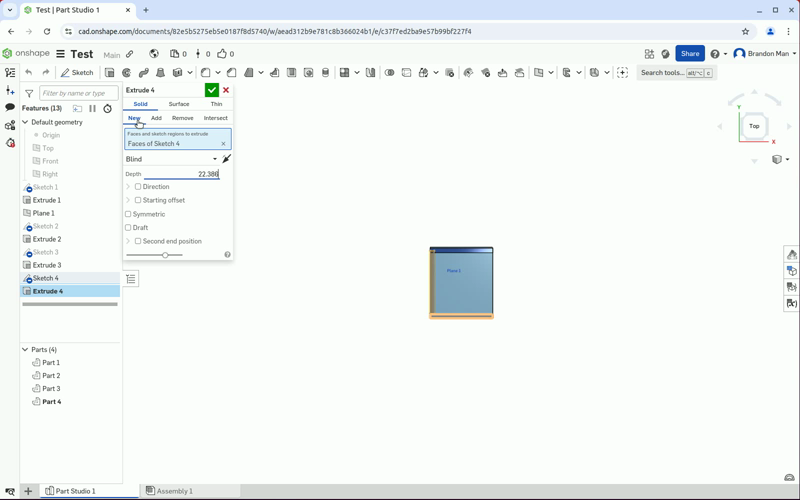
key(enter)
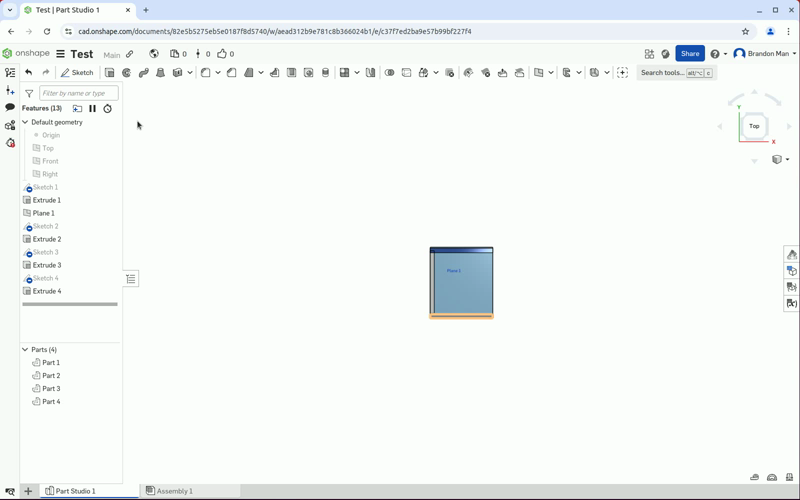
key(shift+h)
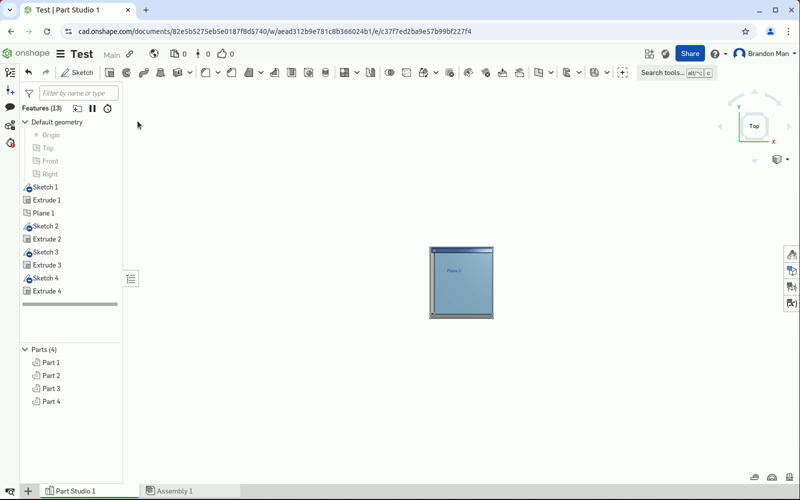
key(shift+h)
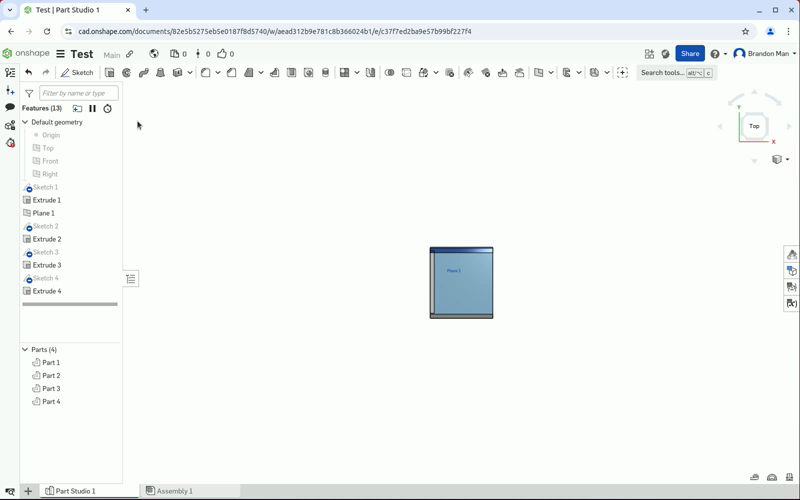
mouse_move(73, 189)
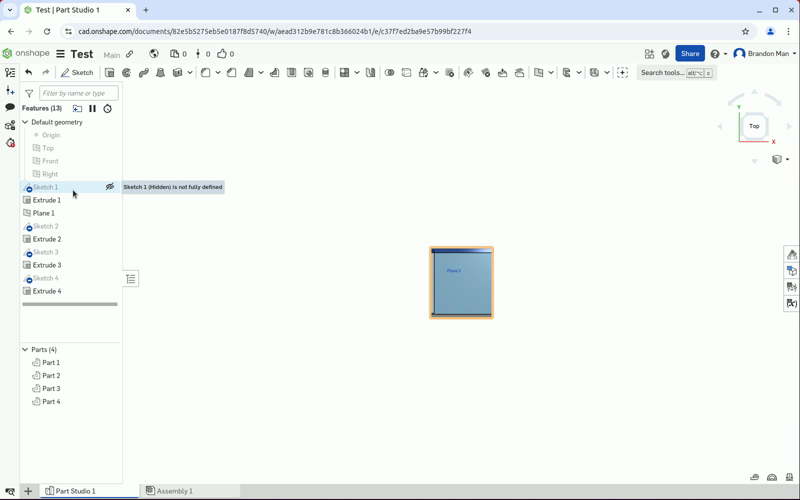
click(73, 189)
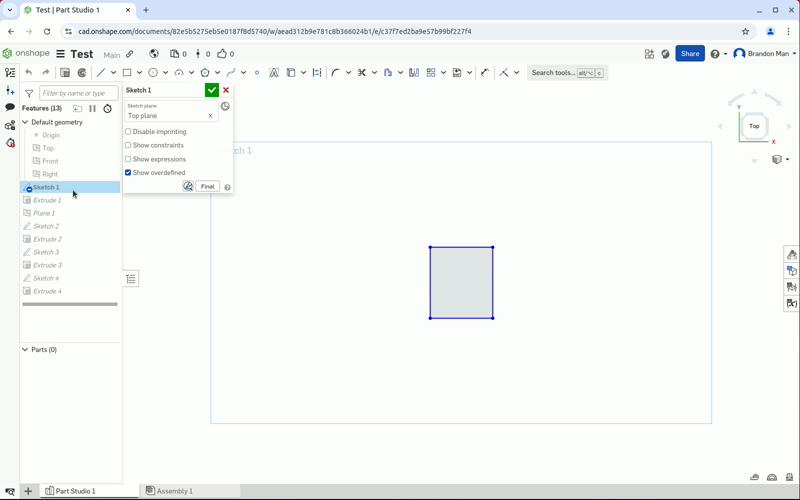
mouse_move(229, 92)
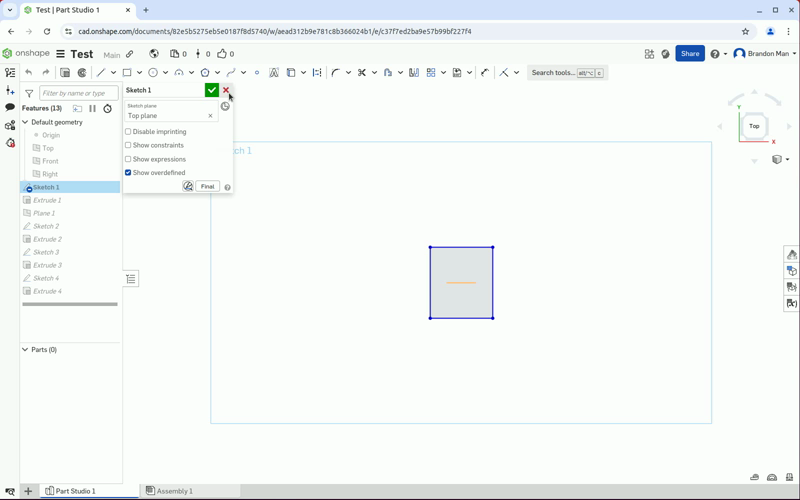
click(229, 92)
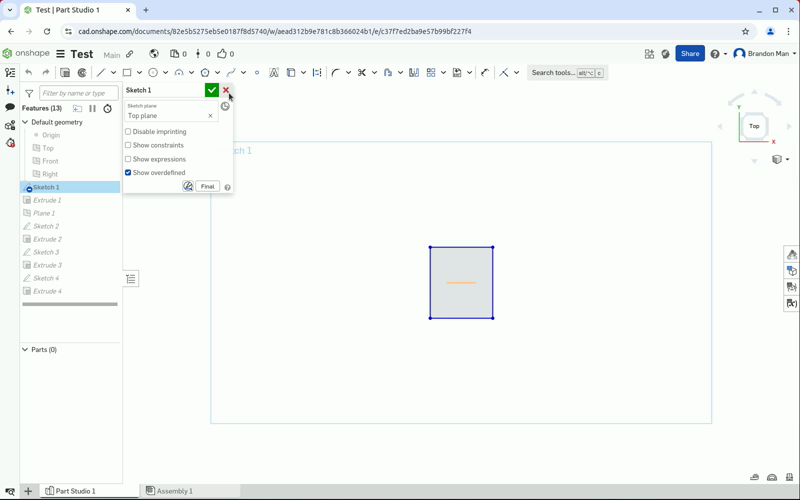
key(shift+s)
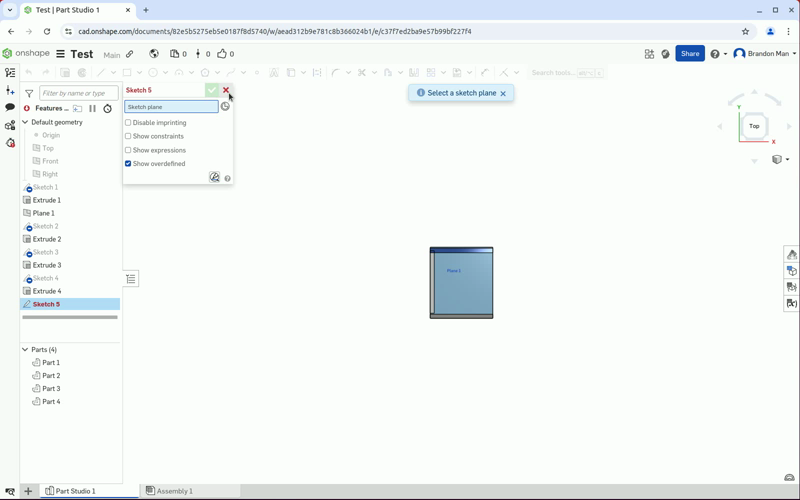
mouse_move(73, 215)
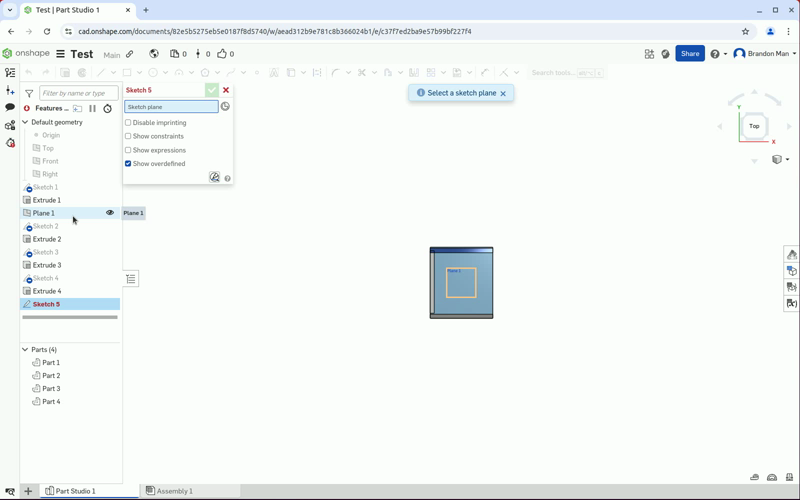
click(73, 215)
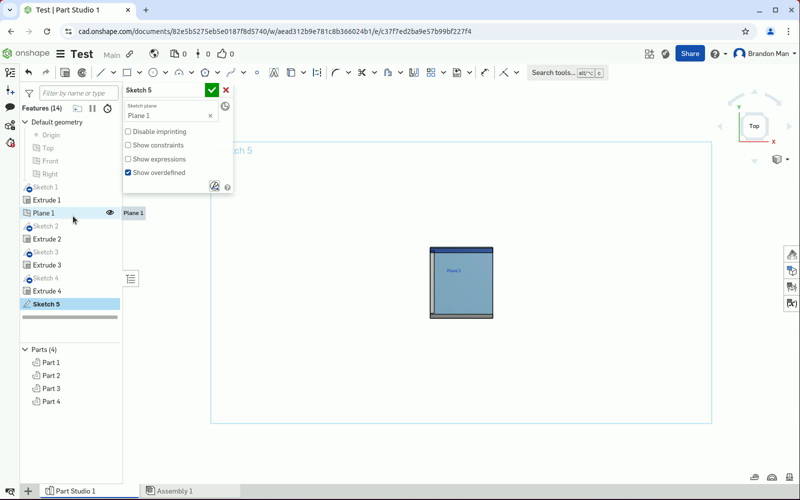
mouse_move(73, 352)
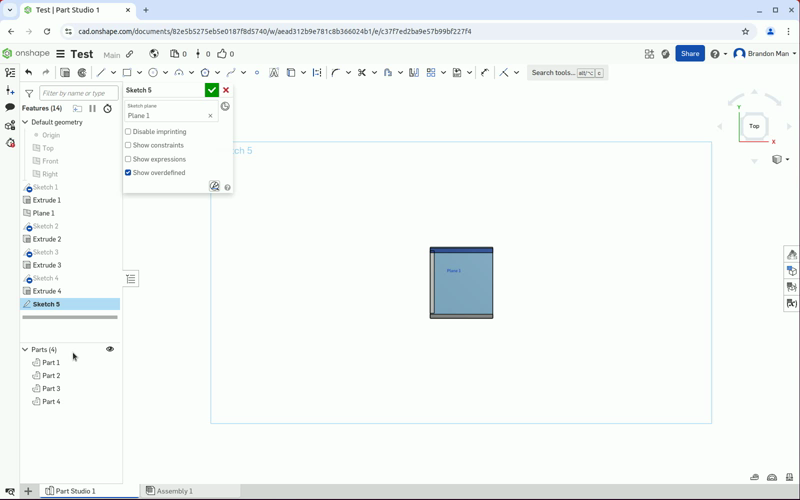
key(y)
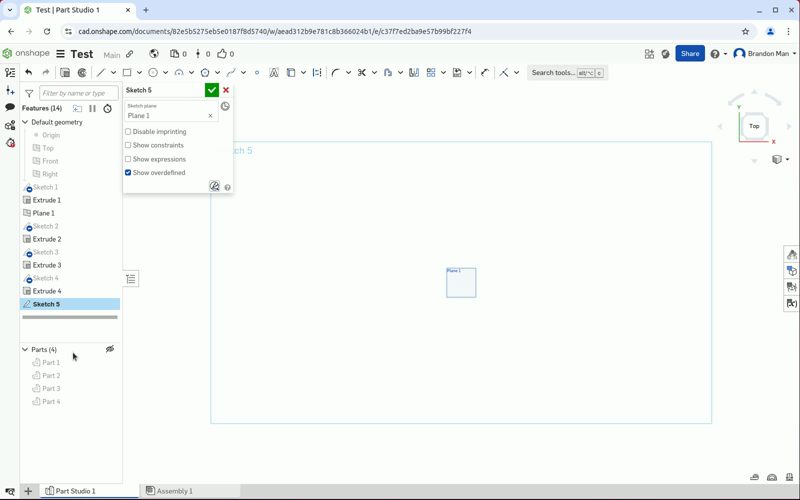
key(l)
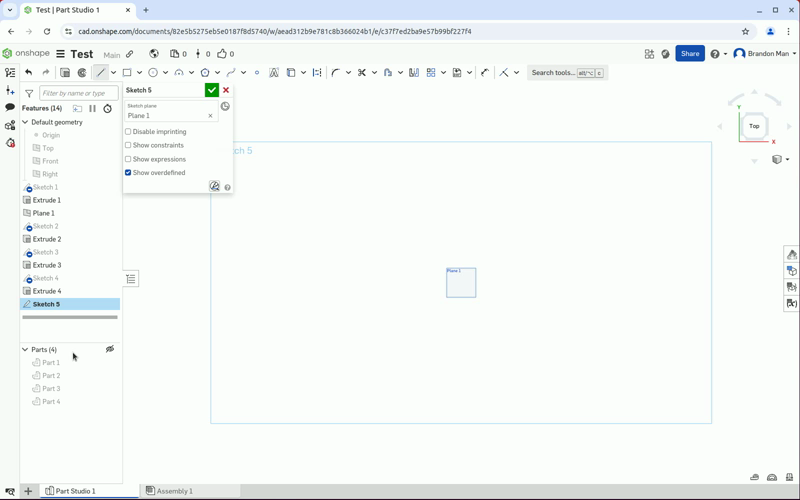
key_down(shift)
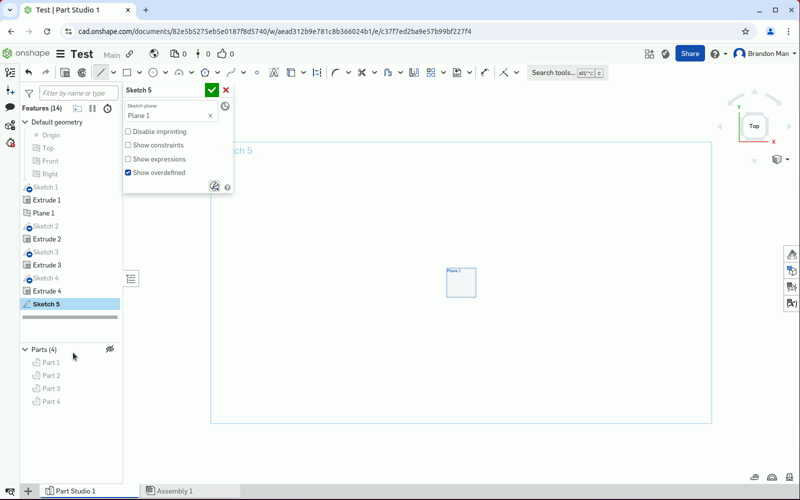
mouse_move(487, 313)
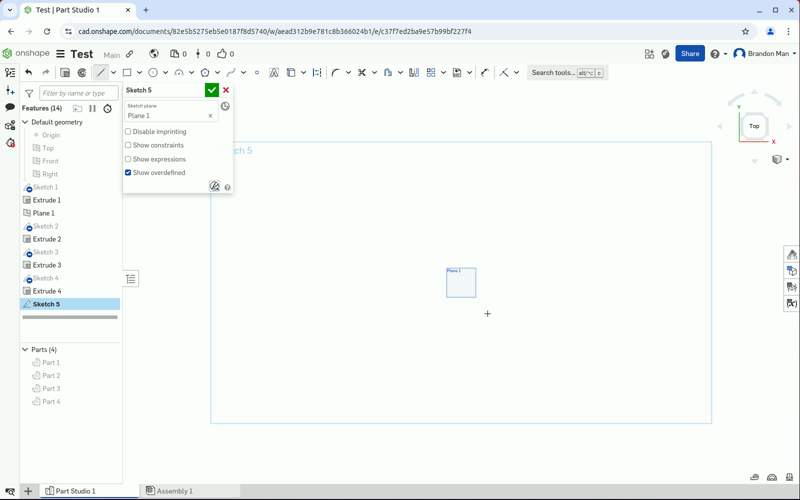
click(487, 313)
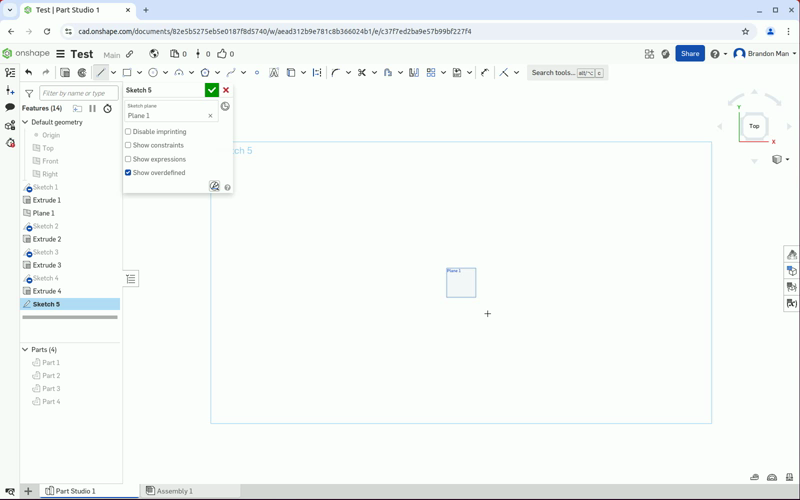
key_up(shift)
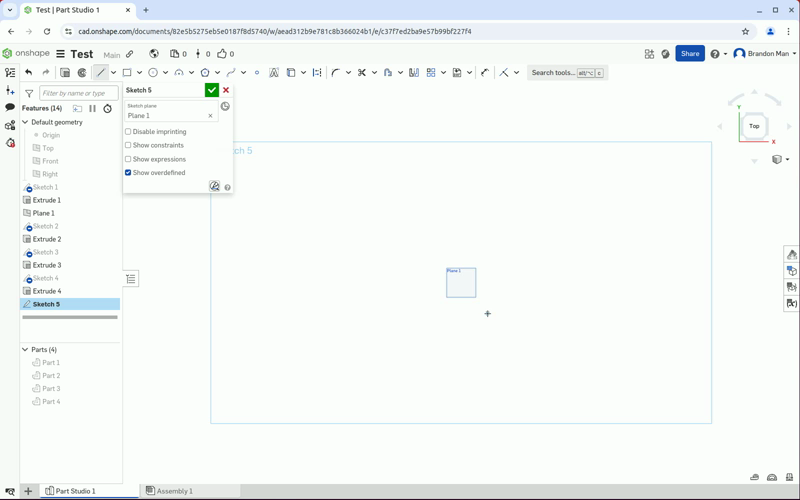
key_down(shift)
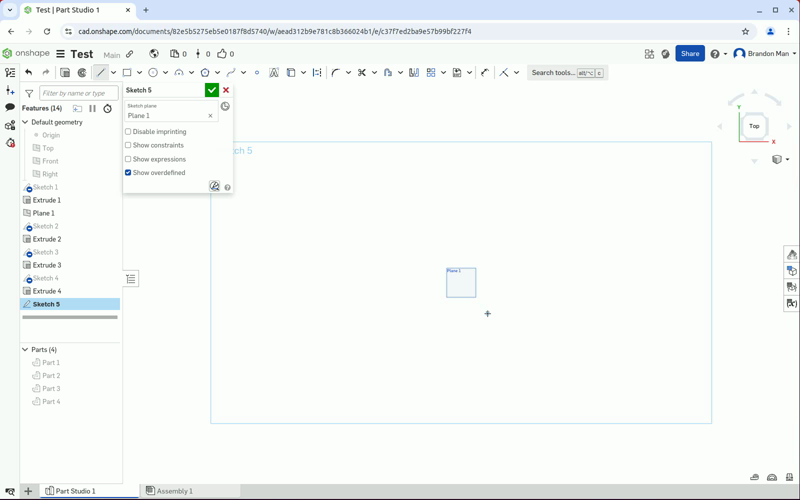
mouse_move(517, 313)
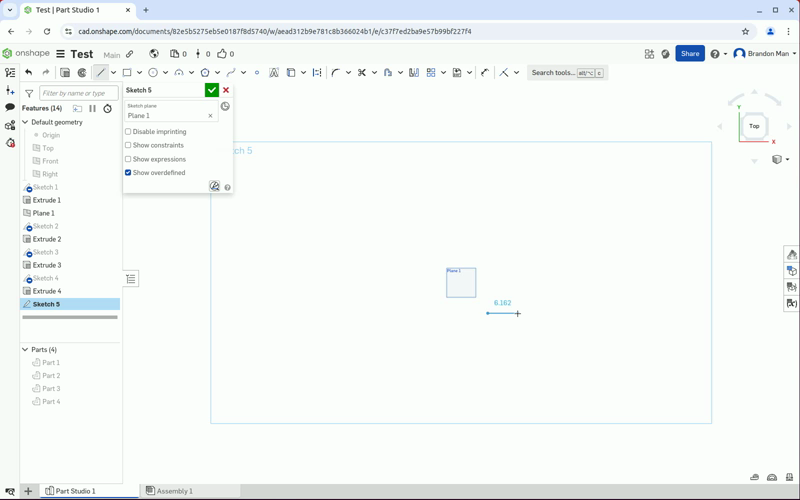
mouse_move(491, 313)
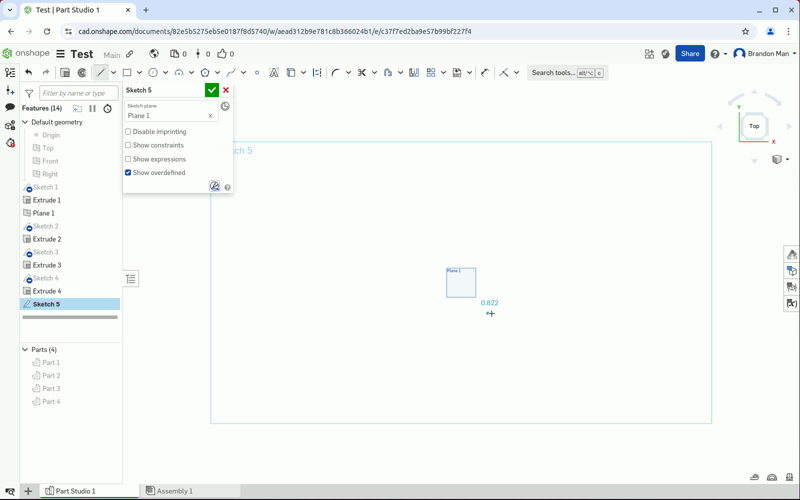
scroll(6)
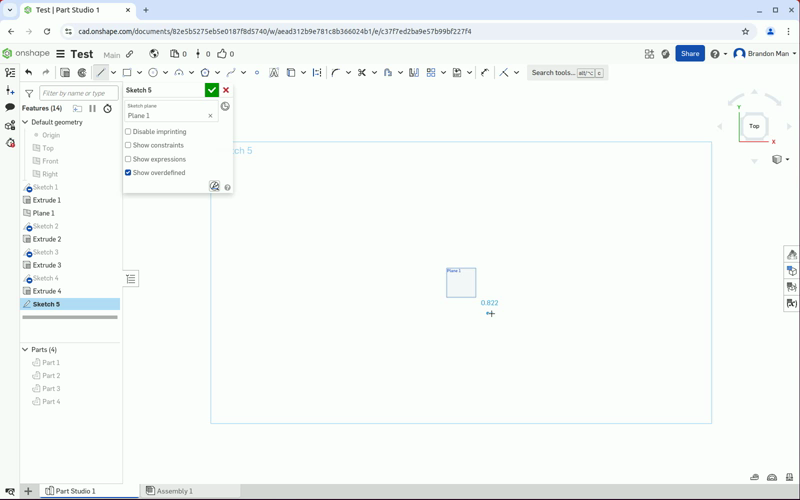
scroll(6)
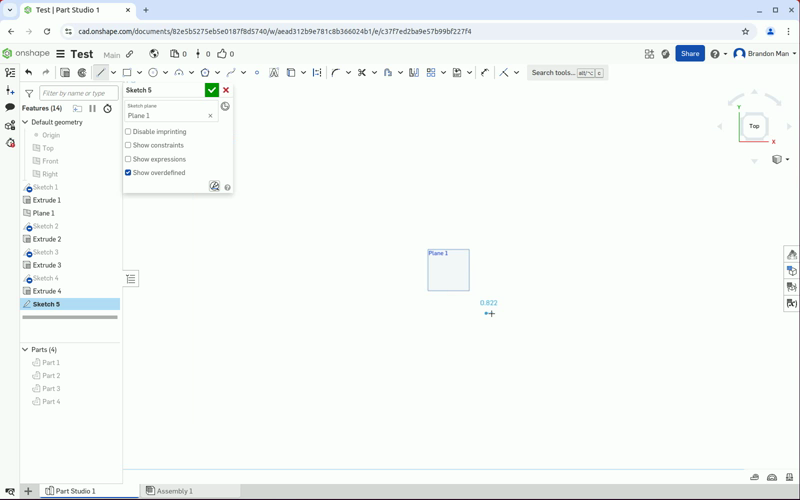
scroll(6)
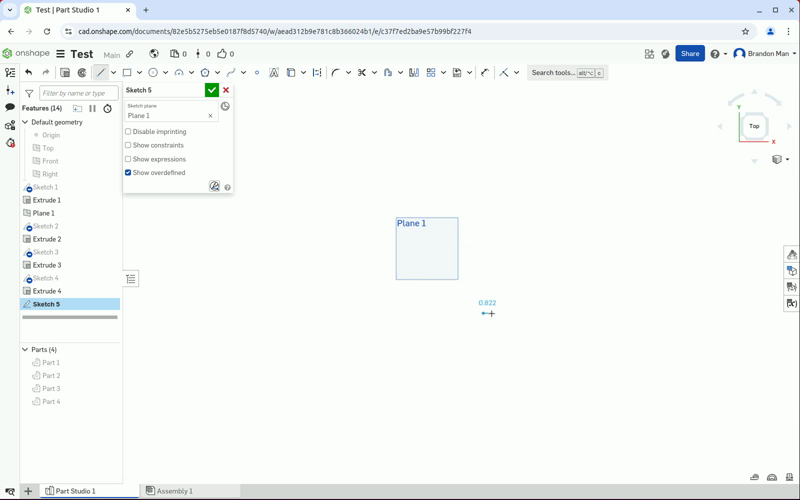
scroll(6)
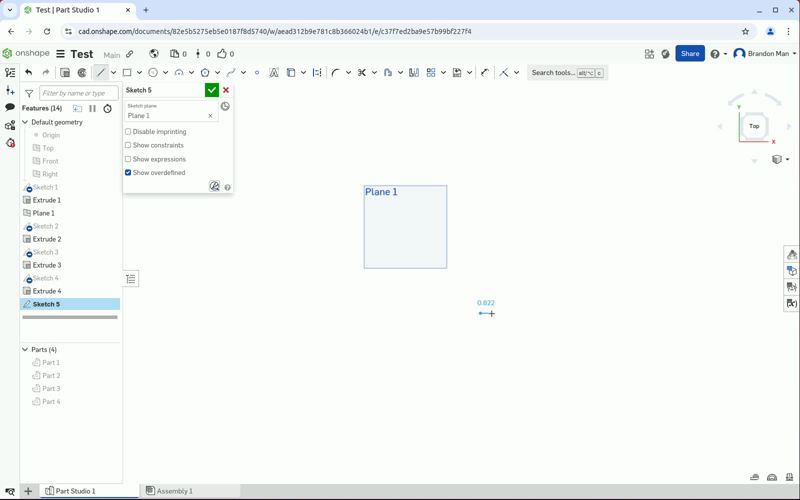
scroll(6)
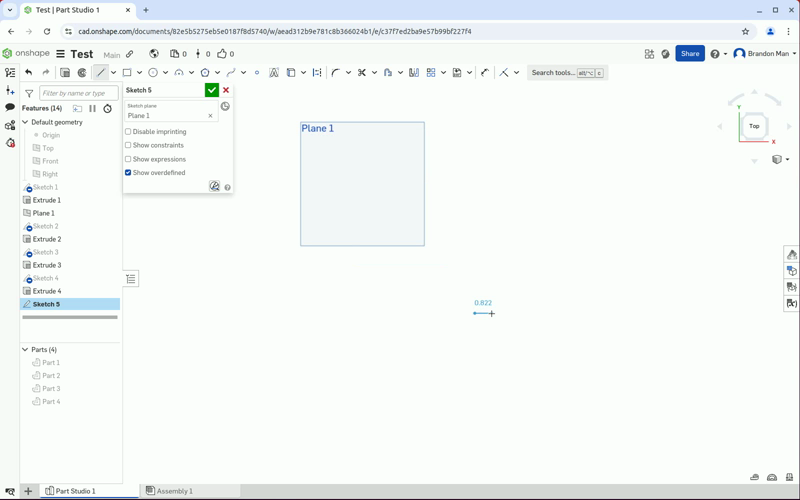
scroll(6)
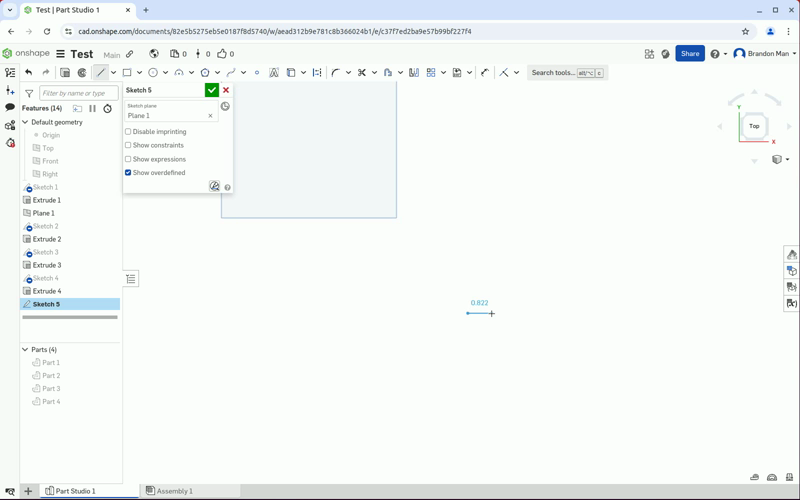
scroll(6)
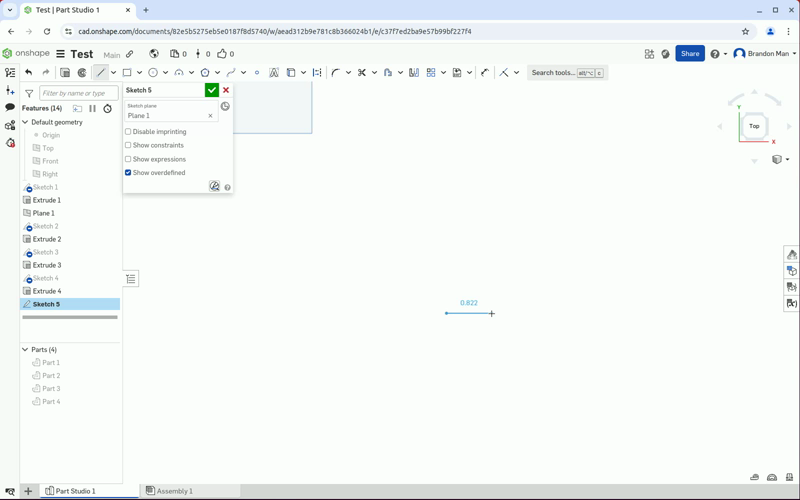
click(491, 313)
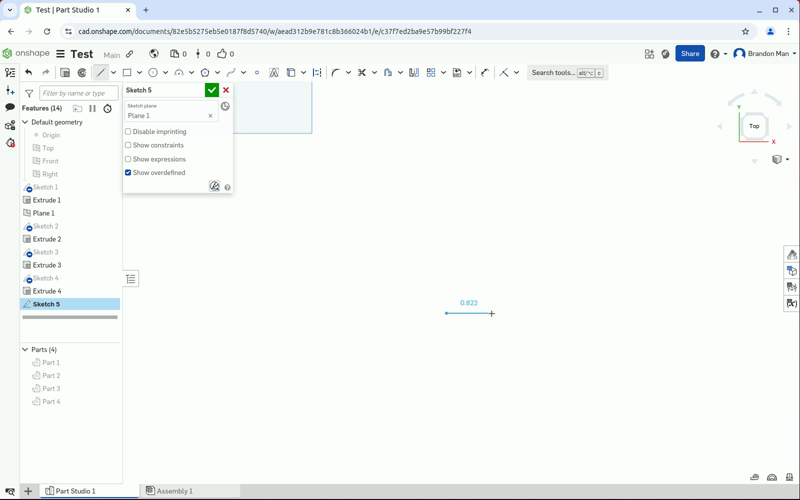
scroll(-6)
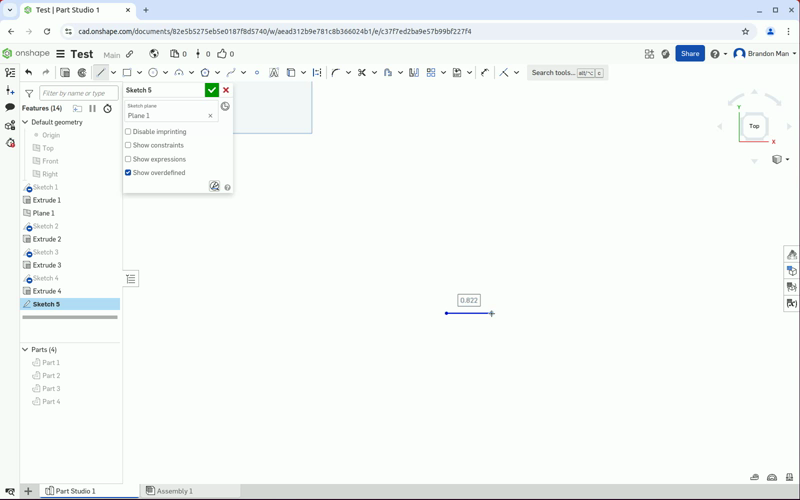
scroll(-6)
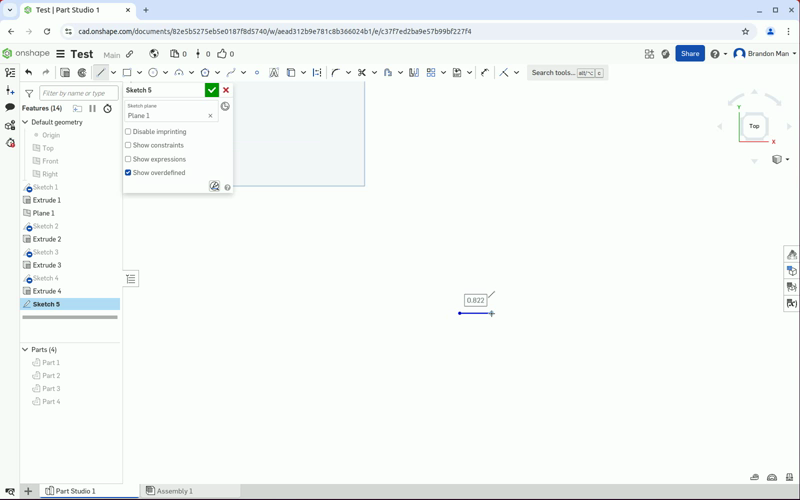
scroll(-6)
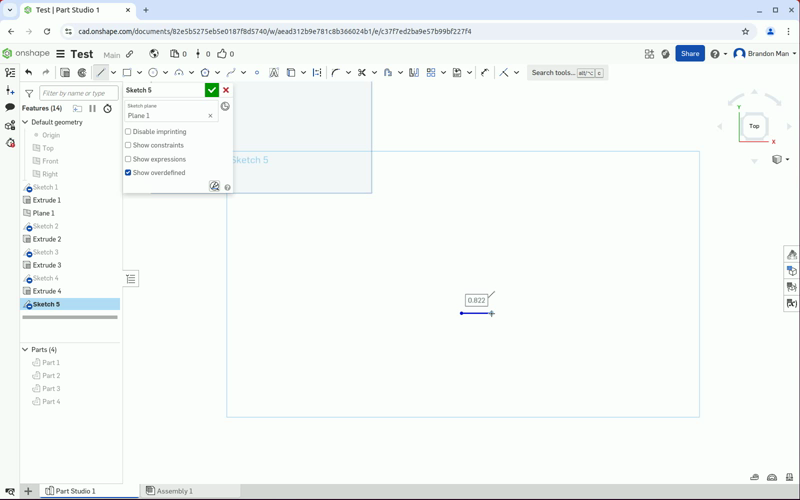
scroll(-6)
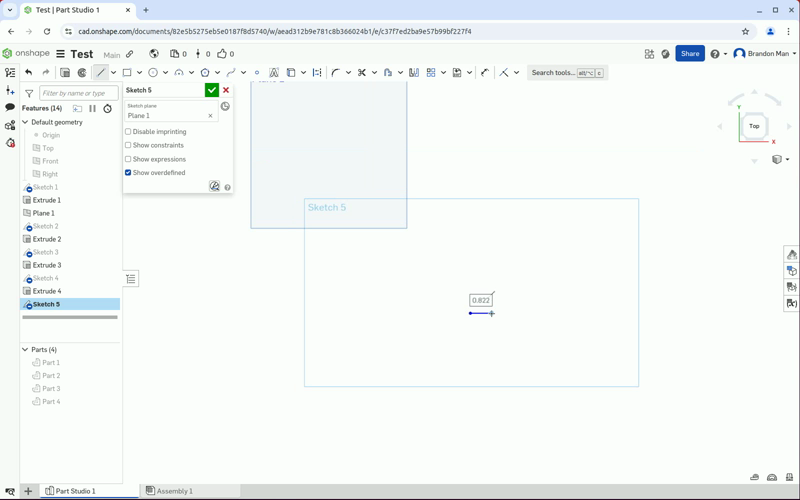
scroll(-6)
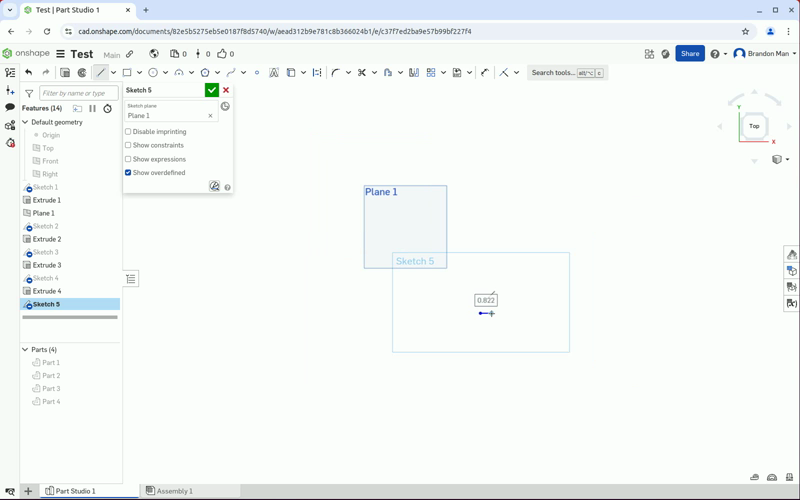
scroll(-6)
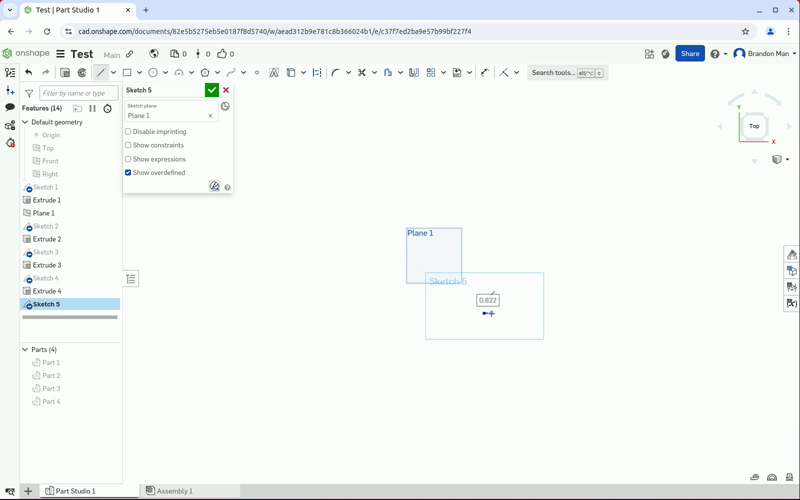
scroll(-6)
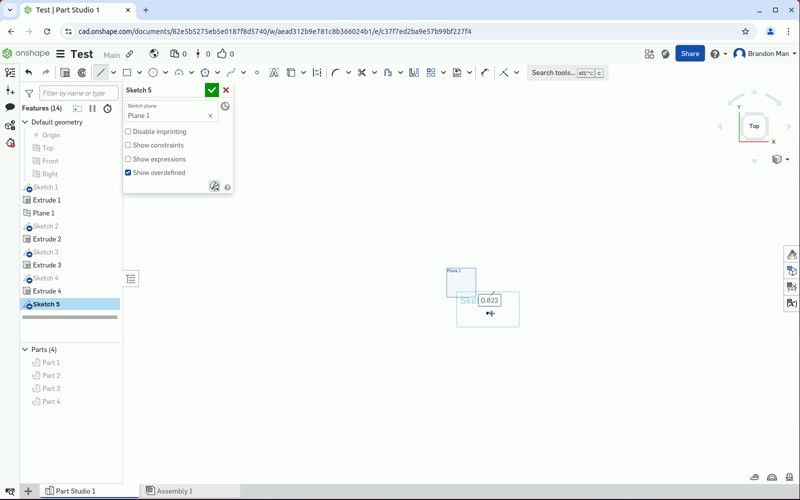
key_up(shift)
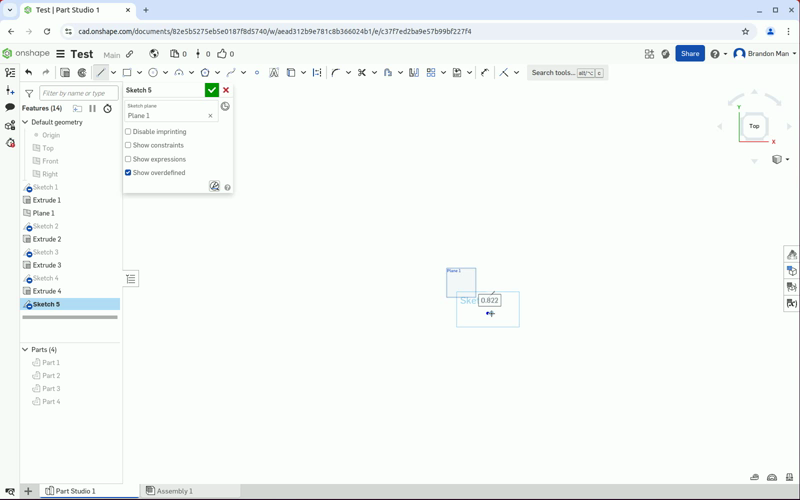
key_down(shift)
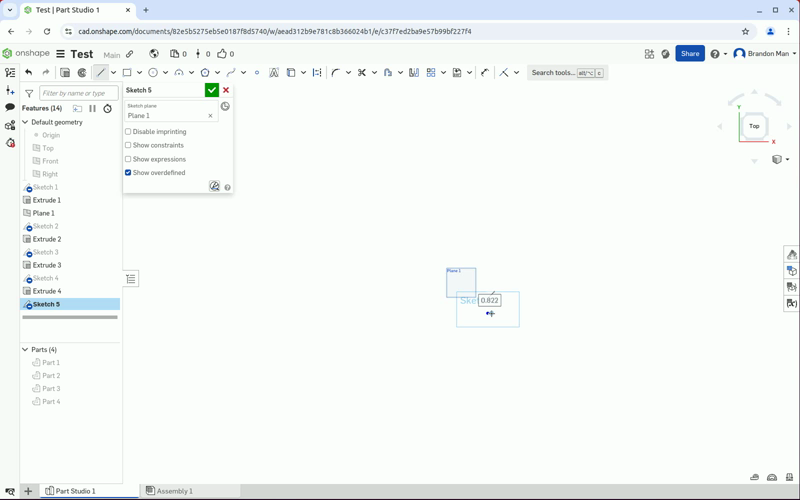
mouse_move(491, 250)
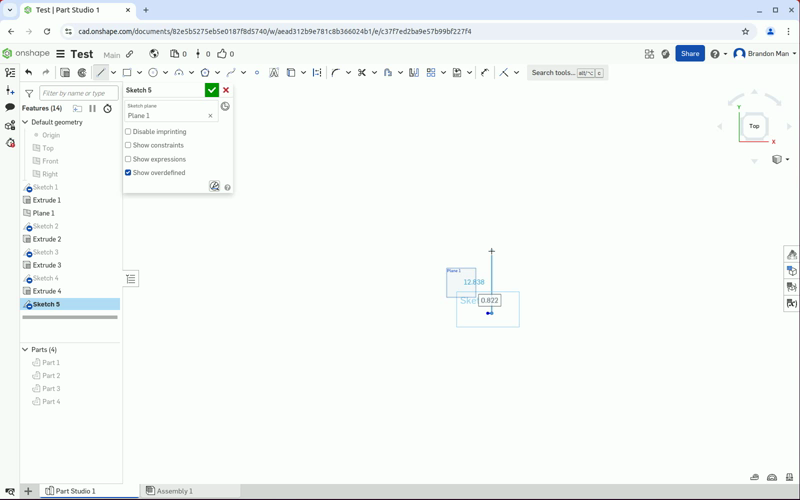
click(491, 250)
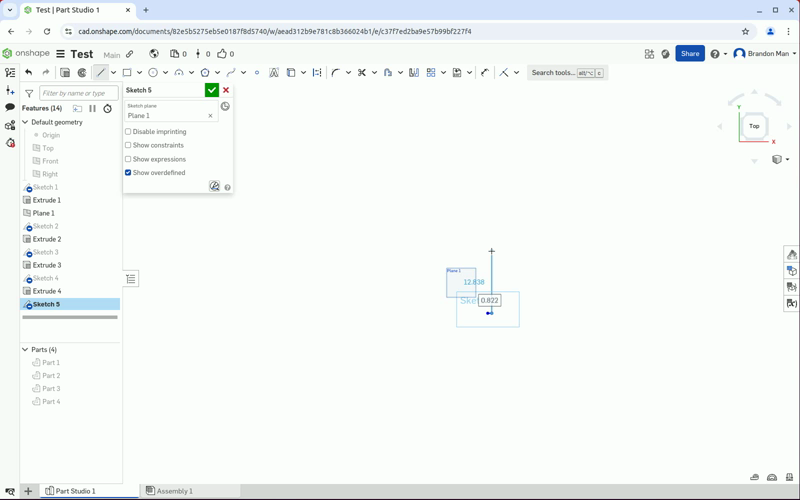
key_up(shift)
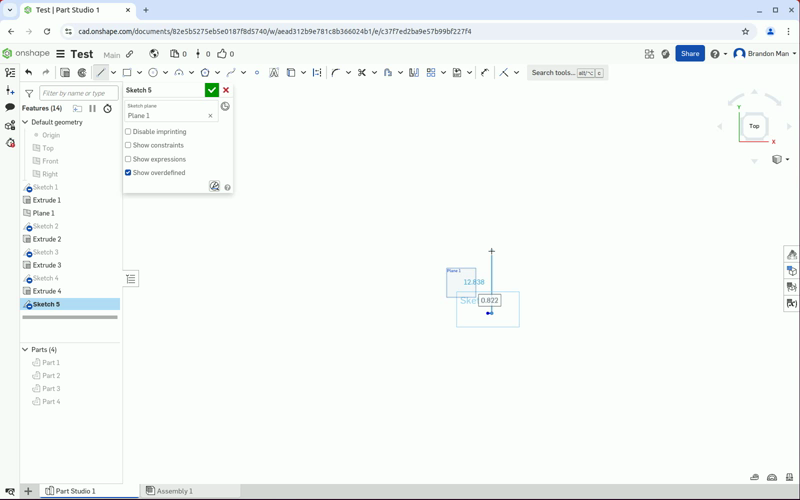
key_down(shift)
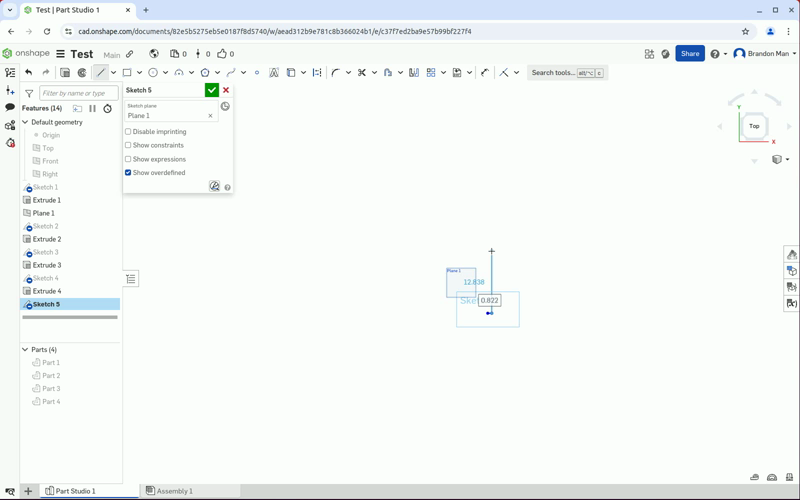
mouse_move(521, 250)
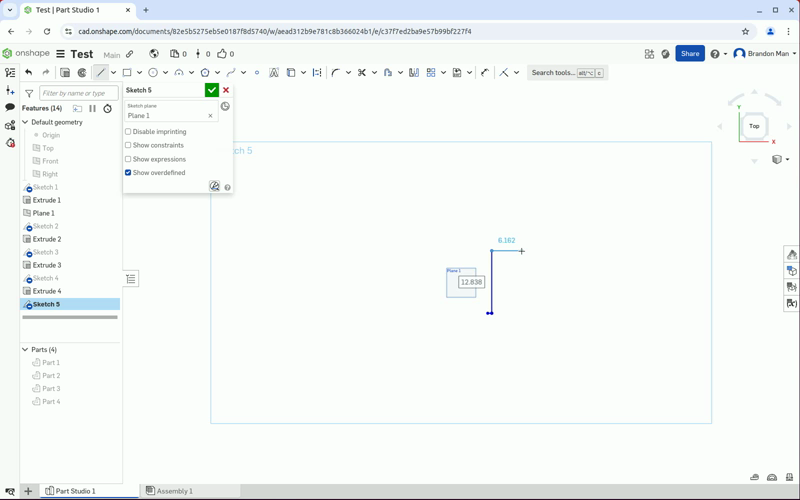
mouse_move(487, 250)
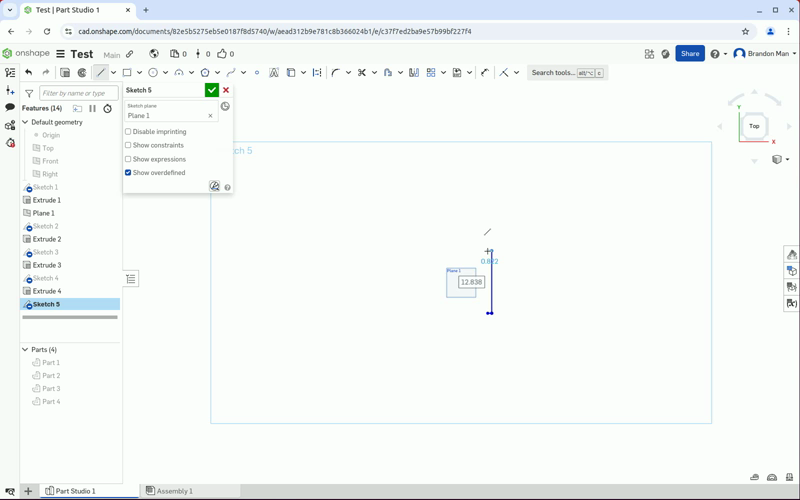
scroll(6)
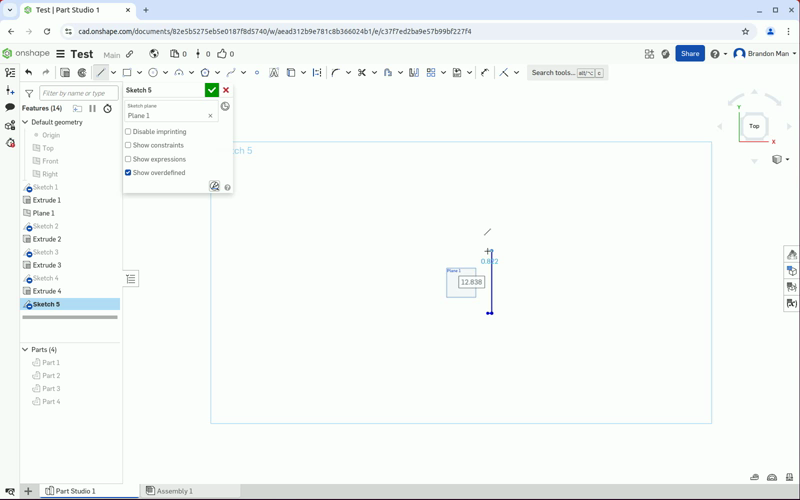
scroll(6)
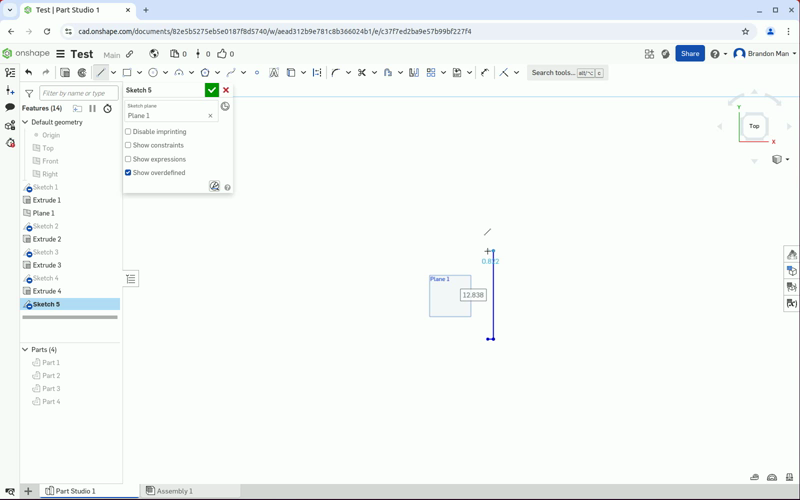
scroll(6)
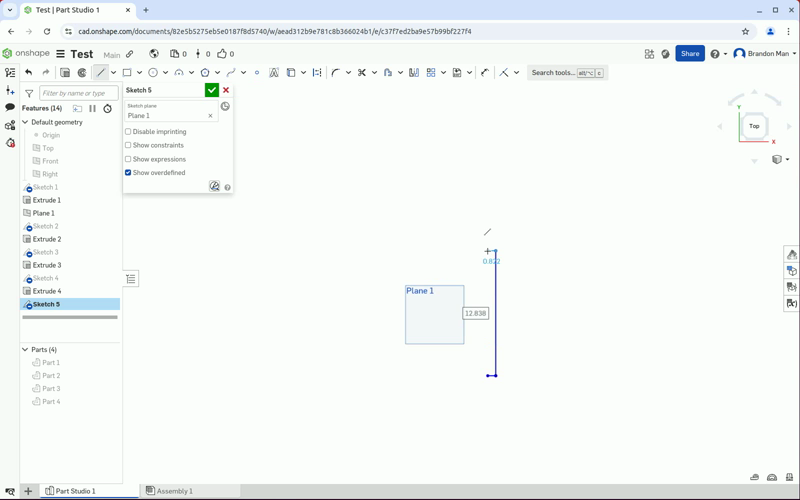
scroll(6)
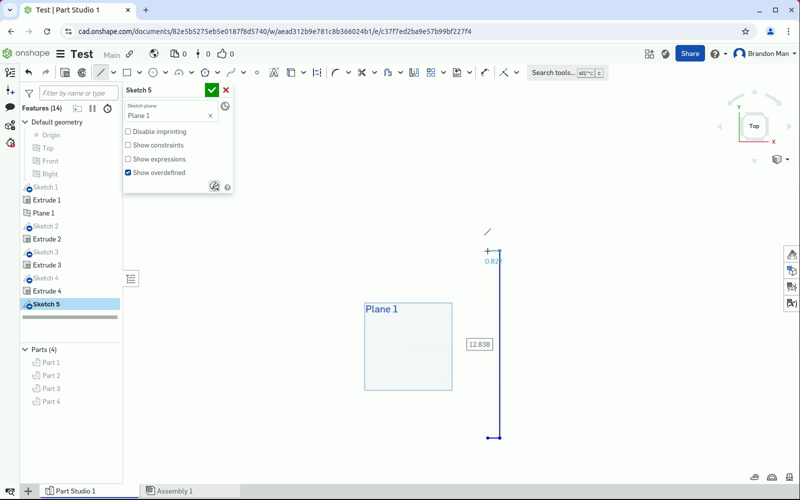
scroll(6)
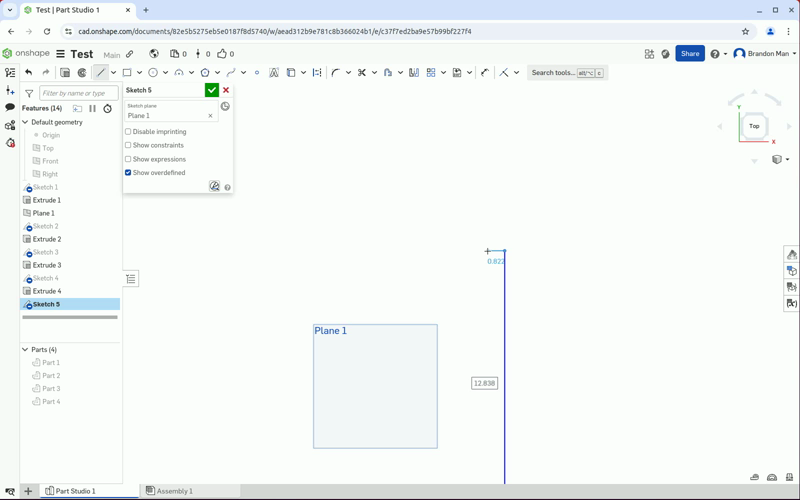
scroll(6)
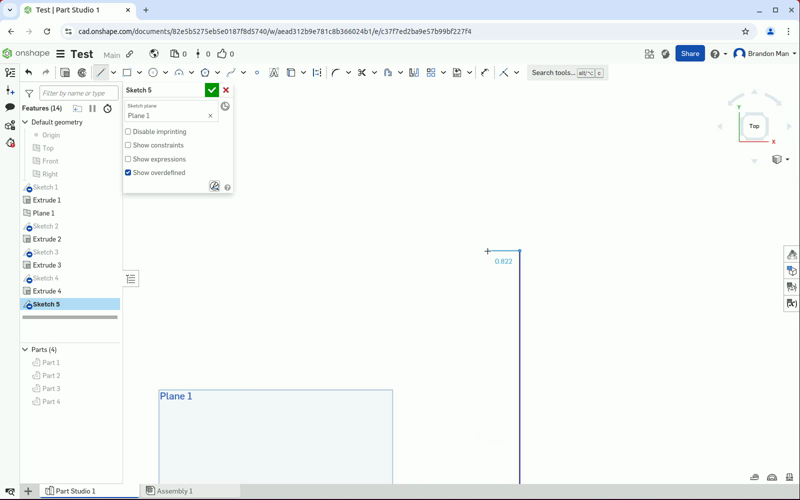
scroll(6)
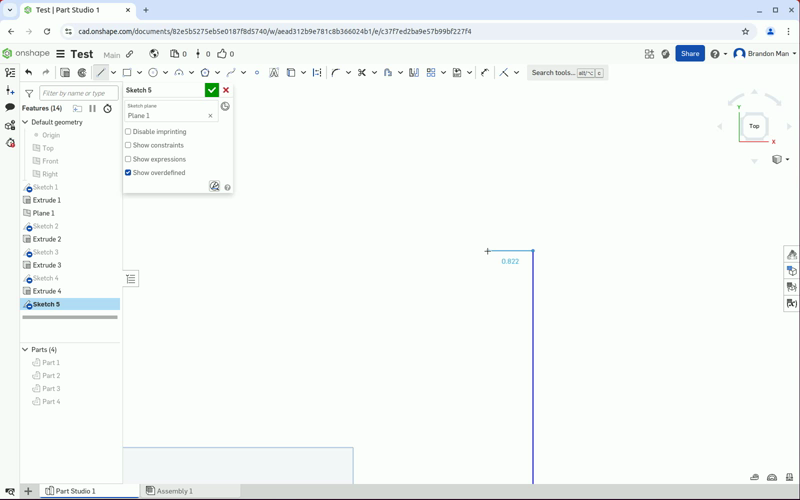
click(487, 250)
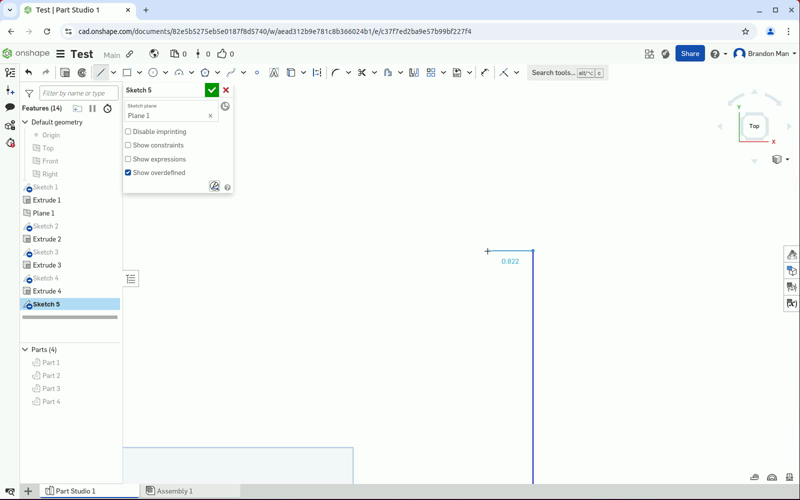
scroll(-6)
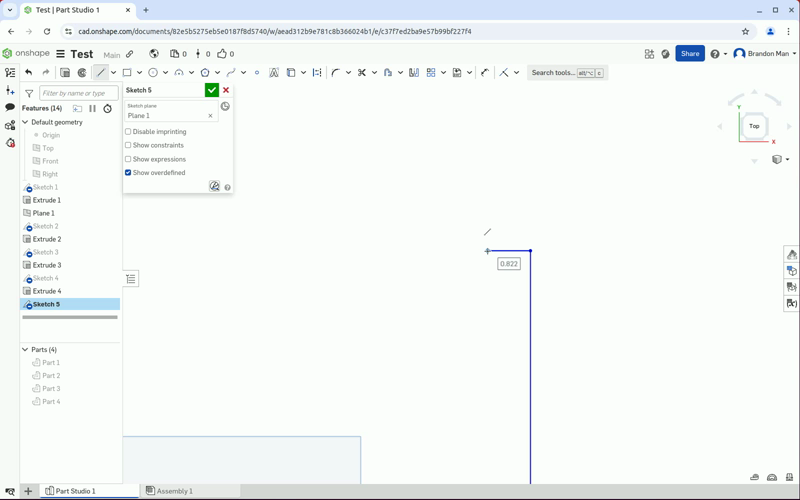
scroll(-6)
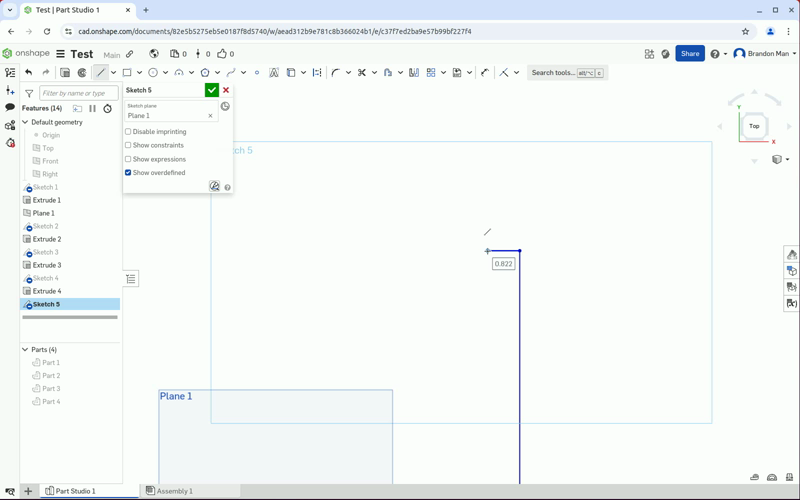
scroll(-6)
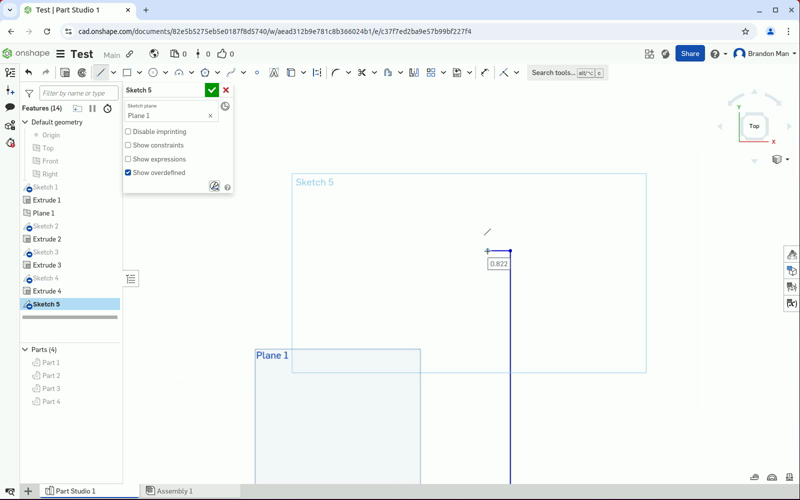
scroll(-6)
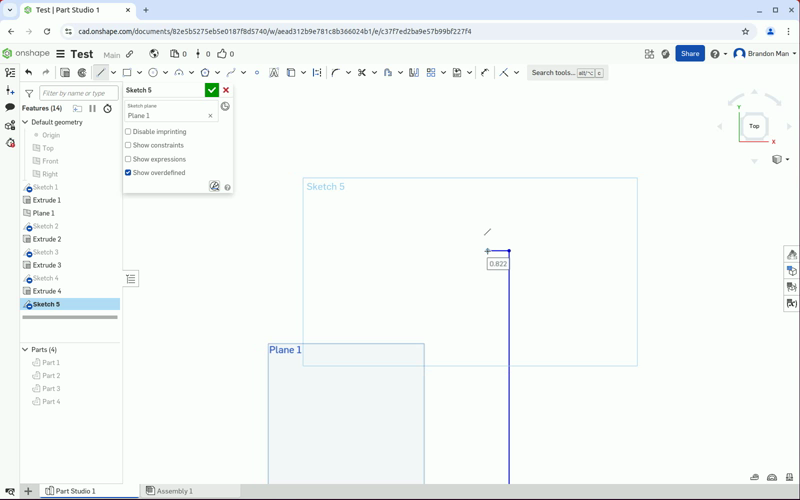
scroll(-6)
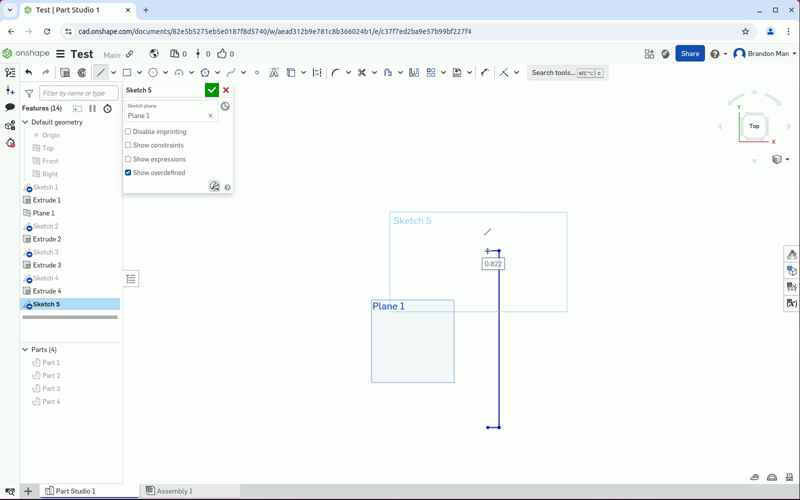
scroll(-6)
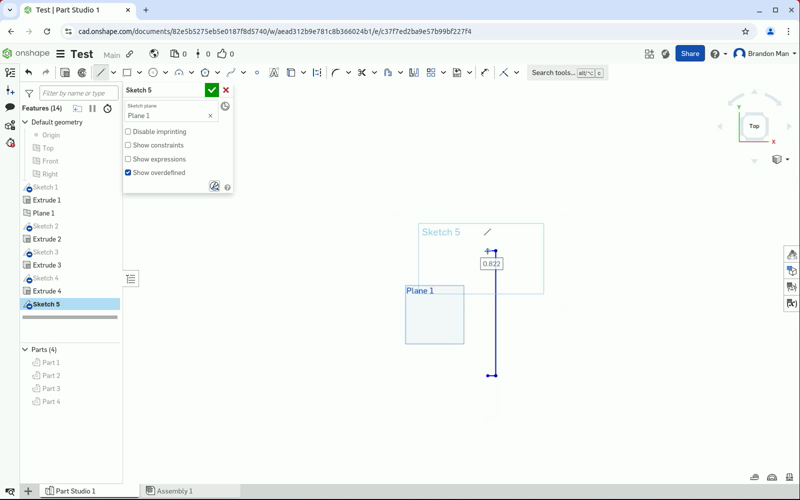
scroll(-6)
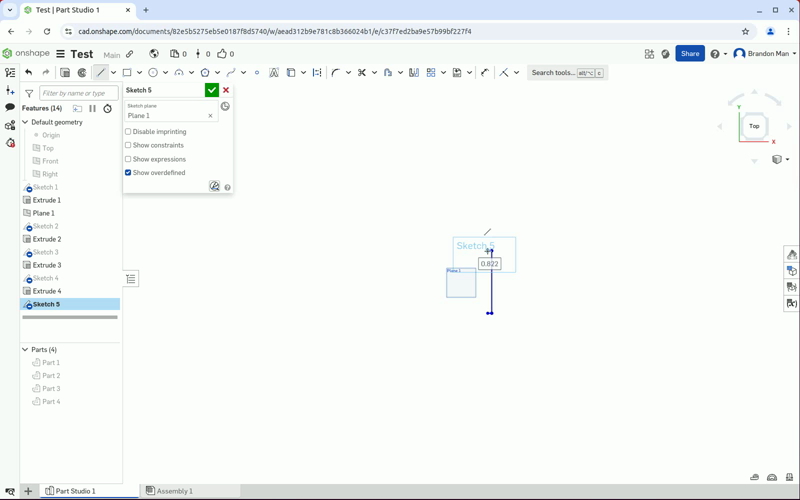
key_up(shift)
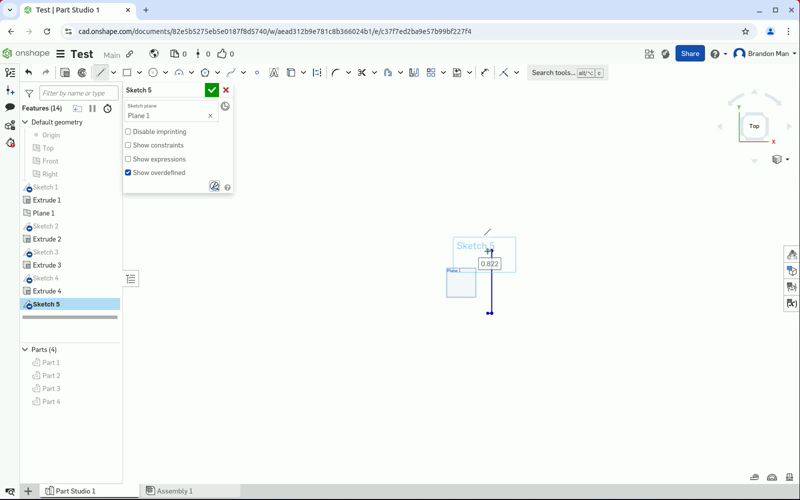
key_down(shift)
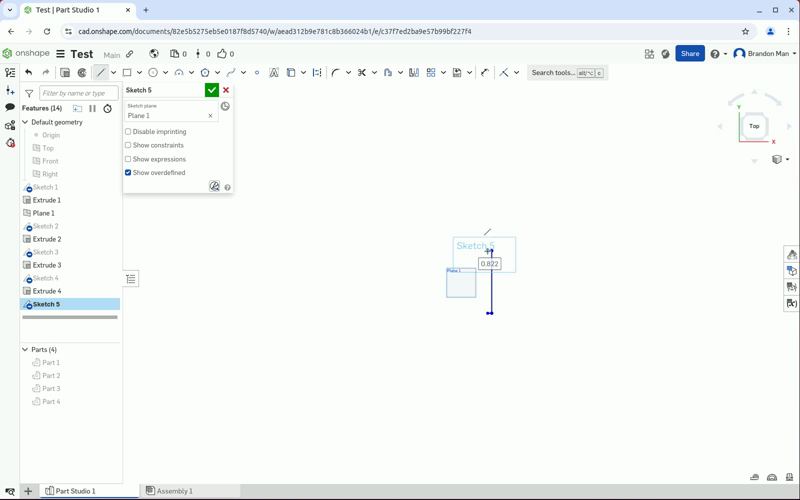
mouse_move(487, 313)
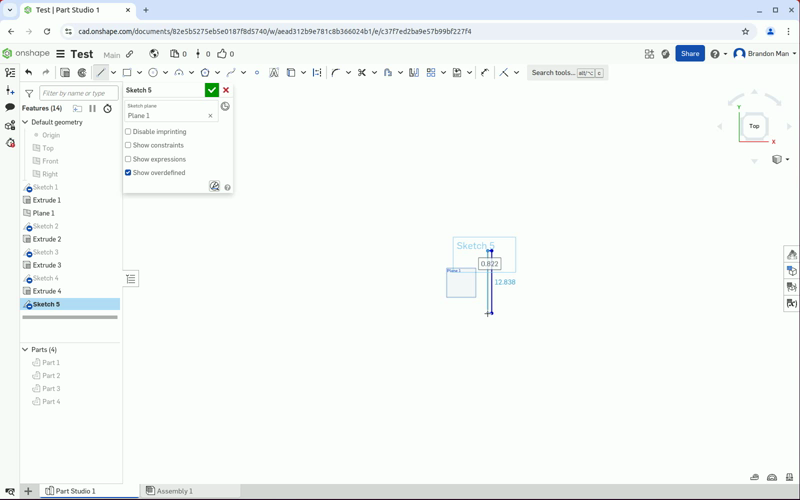
scroll(6)
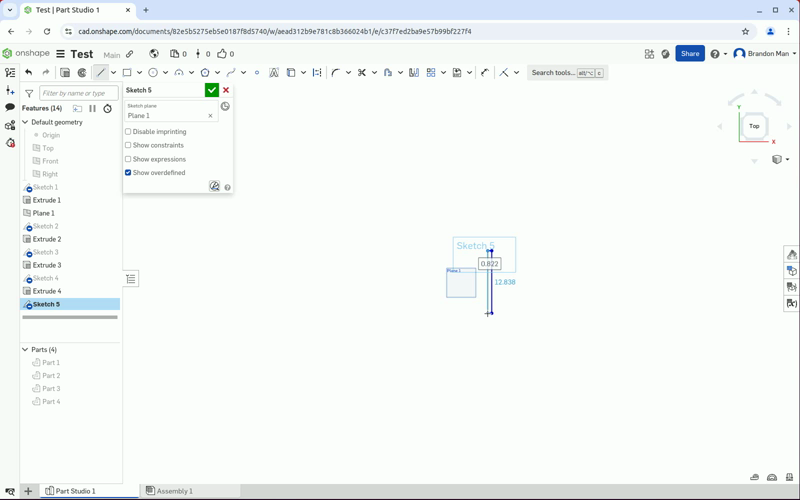
scroll(6)
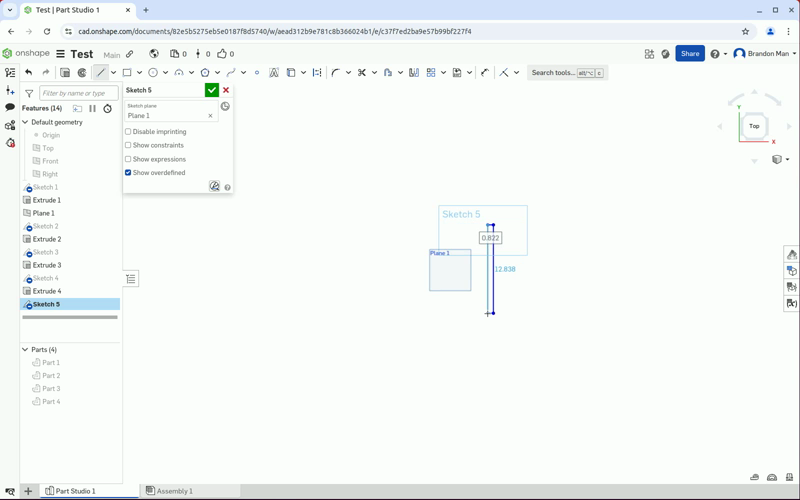
scroll(6)
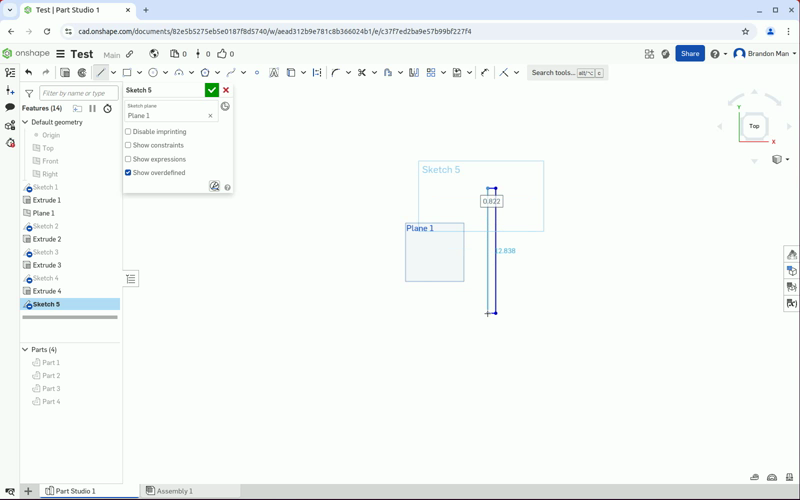
scroll(6)
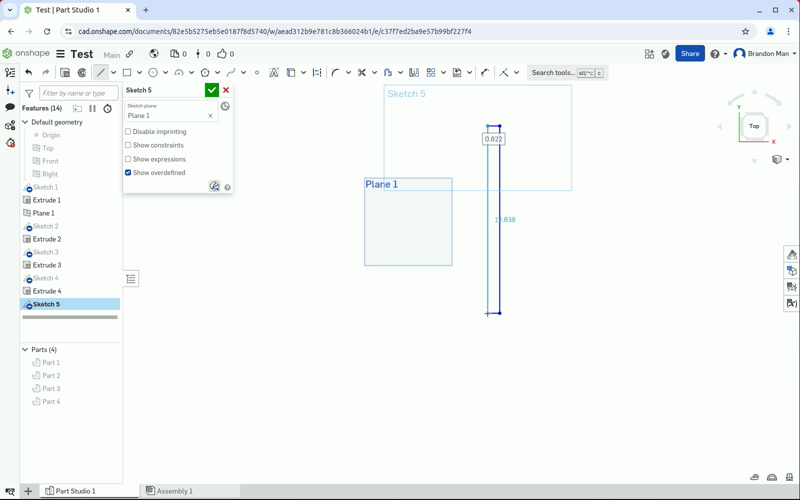
scroll(6)
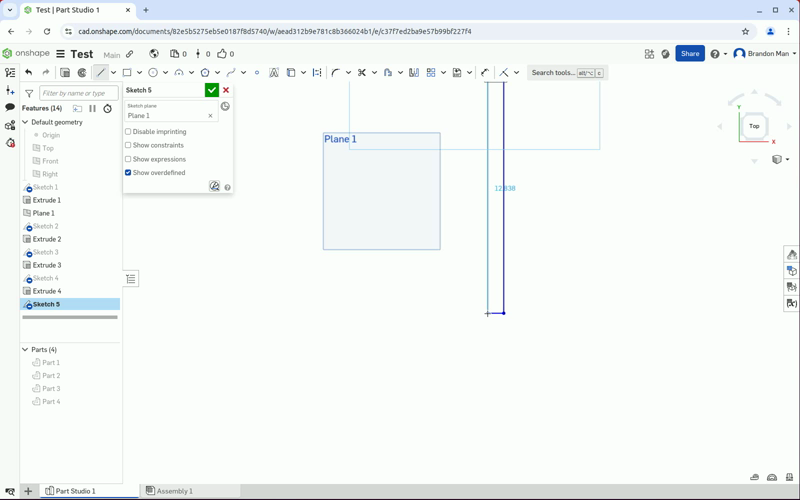
scroll(6)
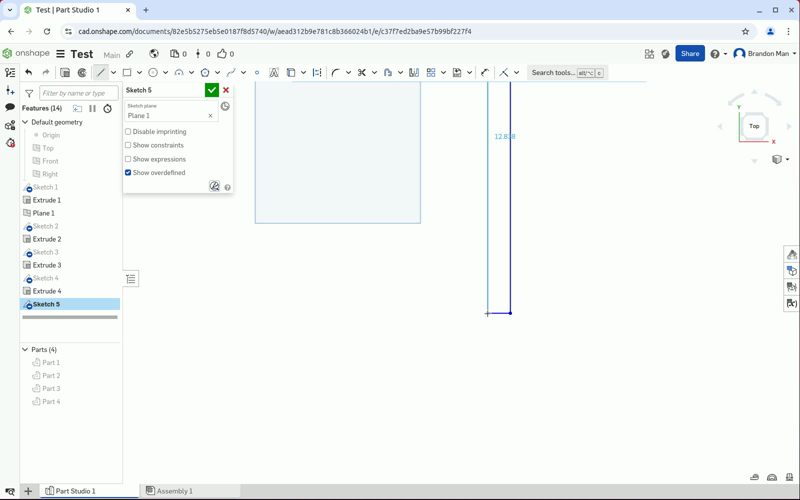
scroll(6)
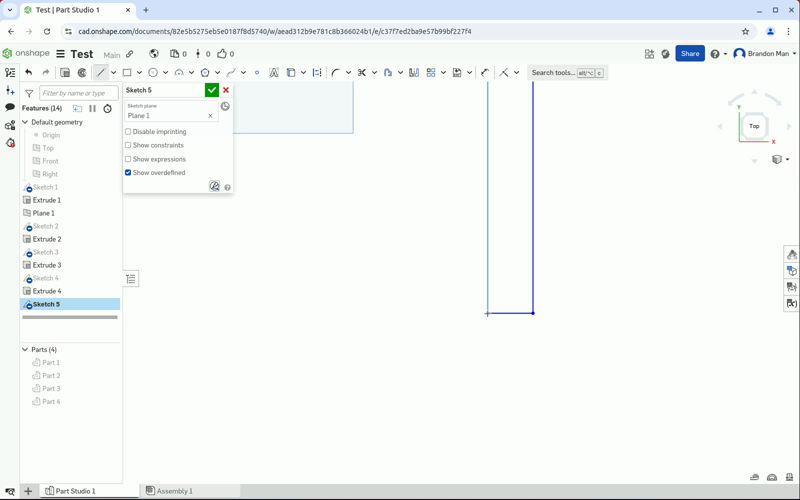
key_up(shift)
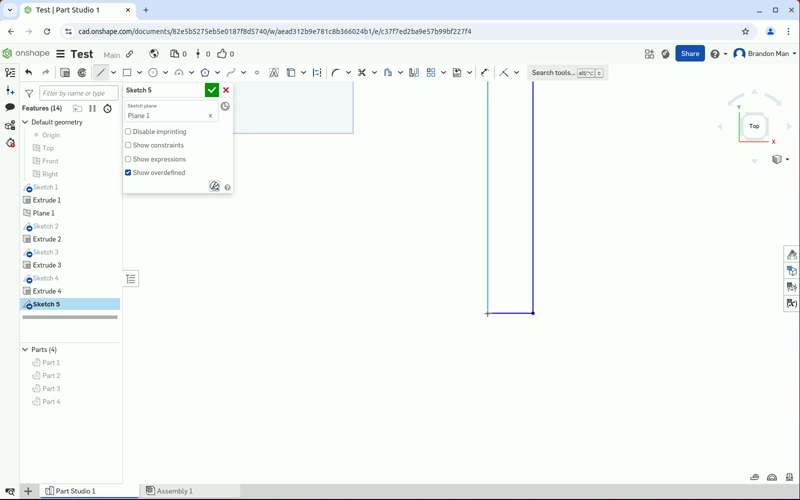
click(487, 313)
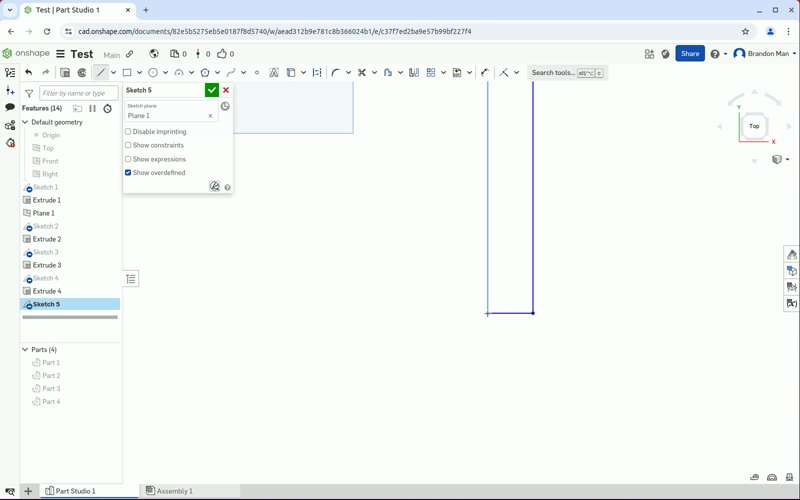
scroll(-6)
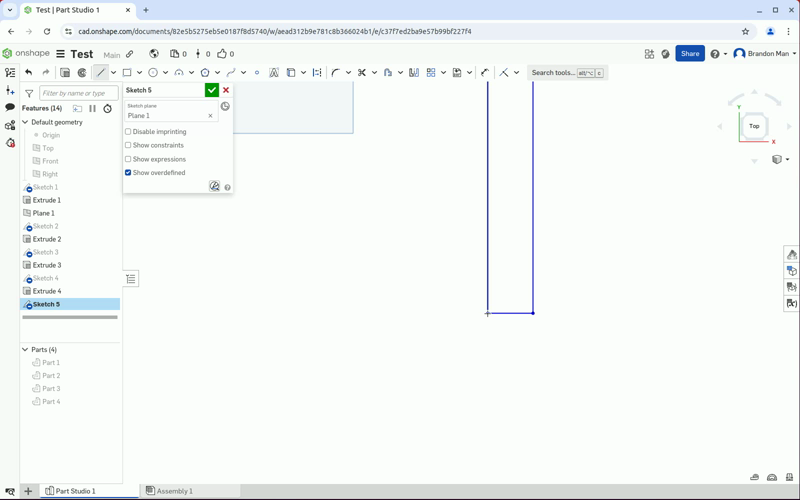
scroll(-6)
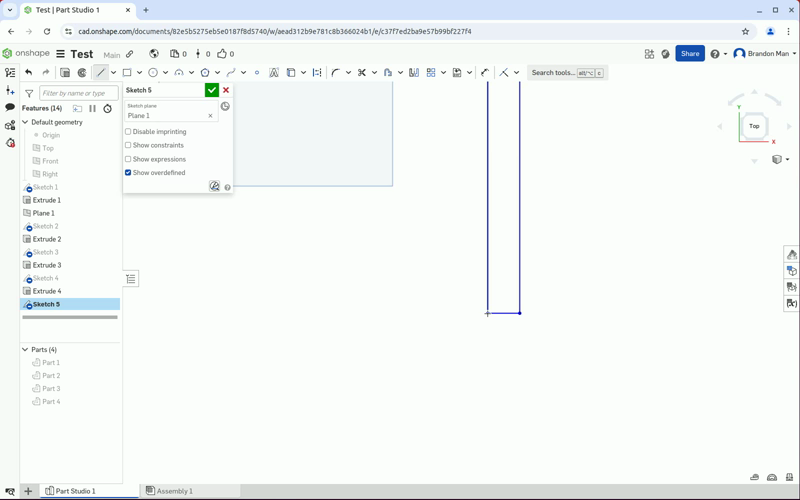
scroll(-6)
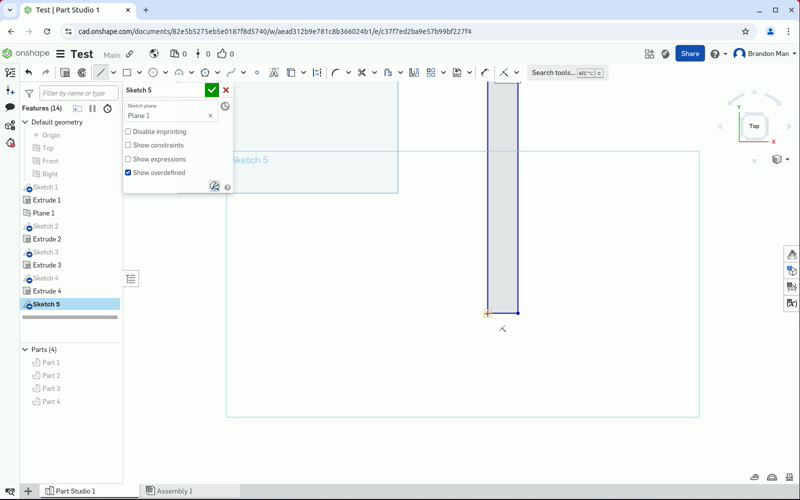
scroll(-6)
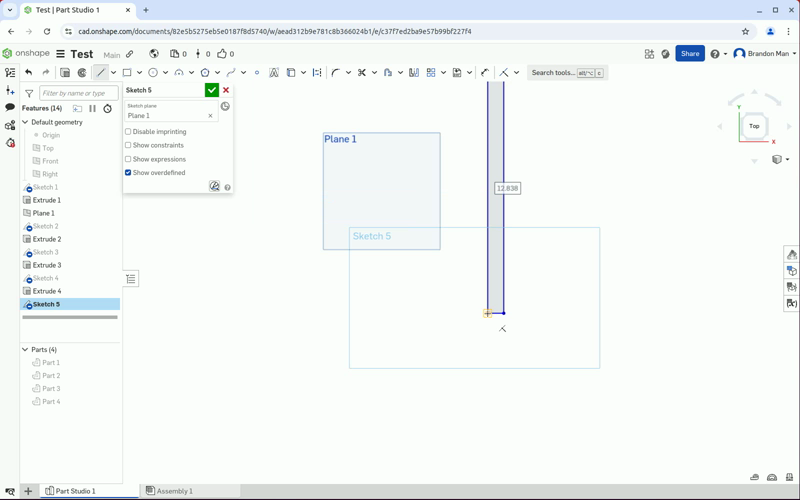
scroll(-6)
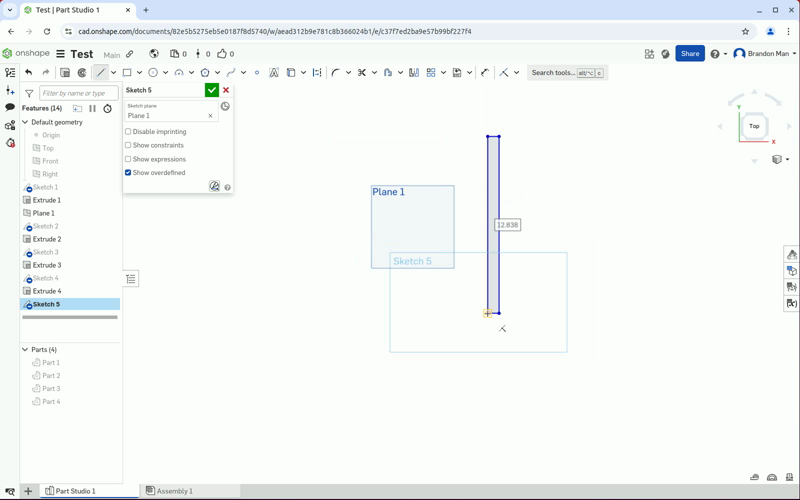
scroll(-6)
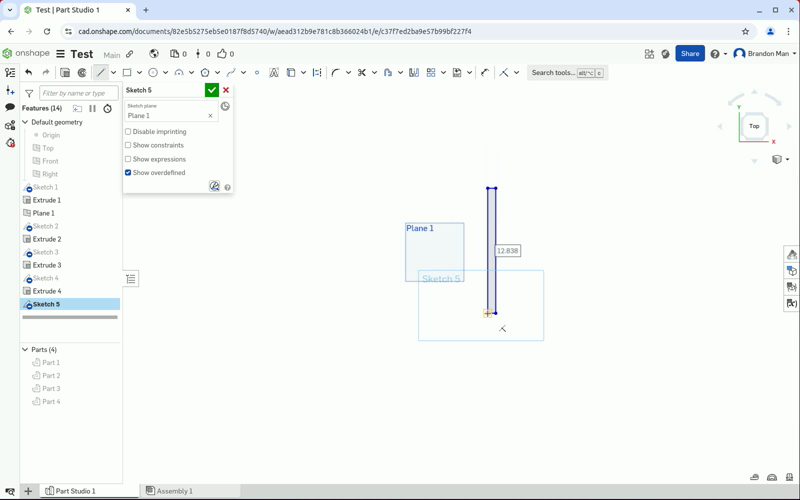
scroll(-6)
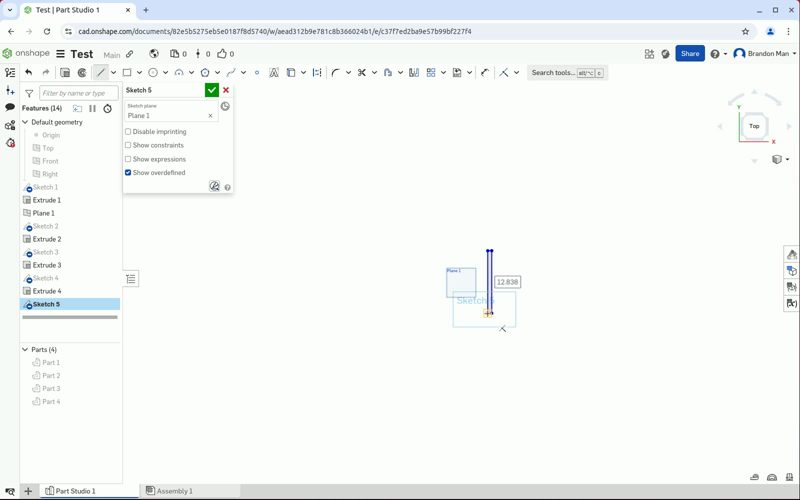
key(esc)
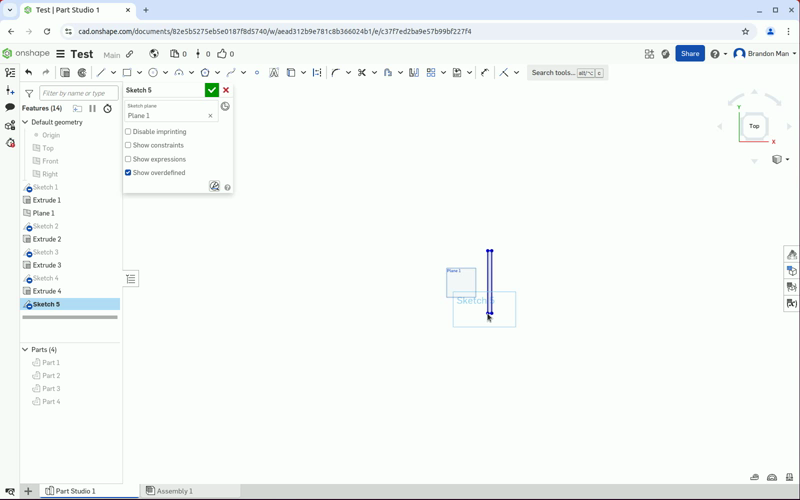
mouse_move(490, 285)
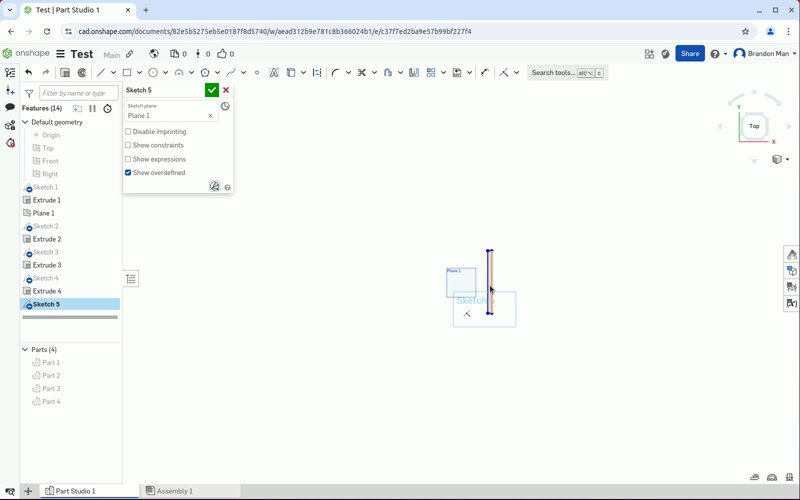
scroll(6)
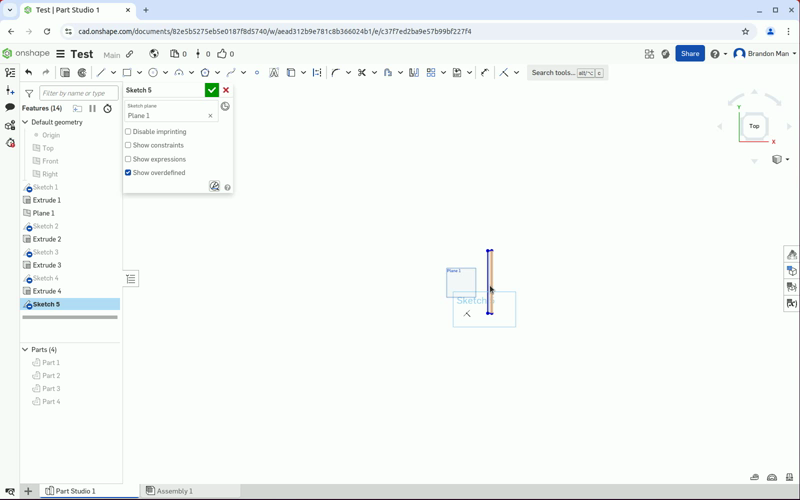
scroll(6)
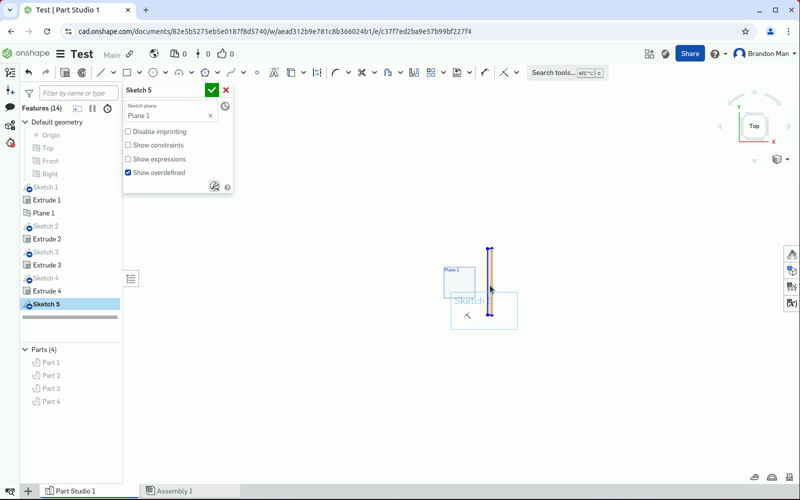
scroll(6)
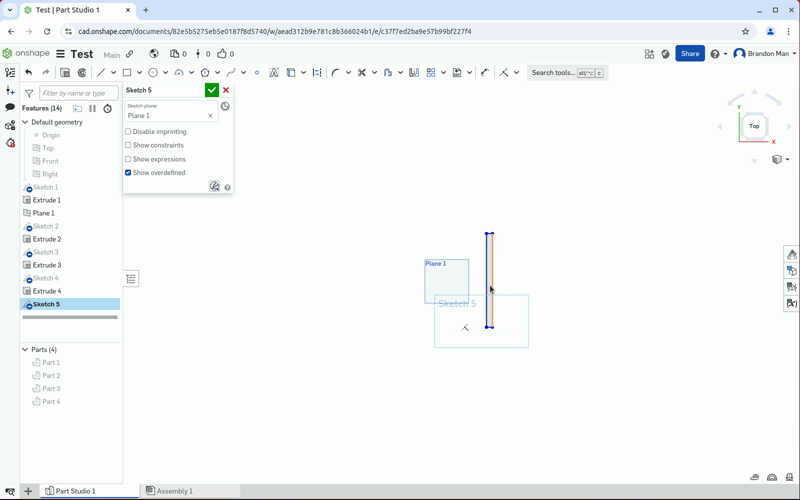
scroll(6)
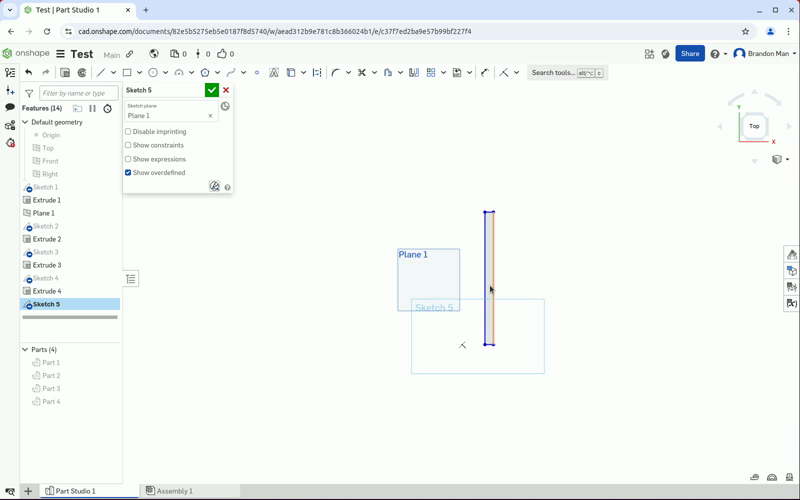
scroll(6)
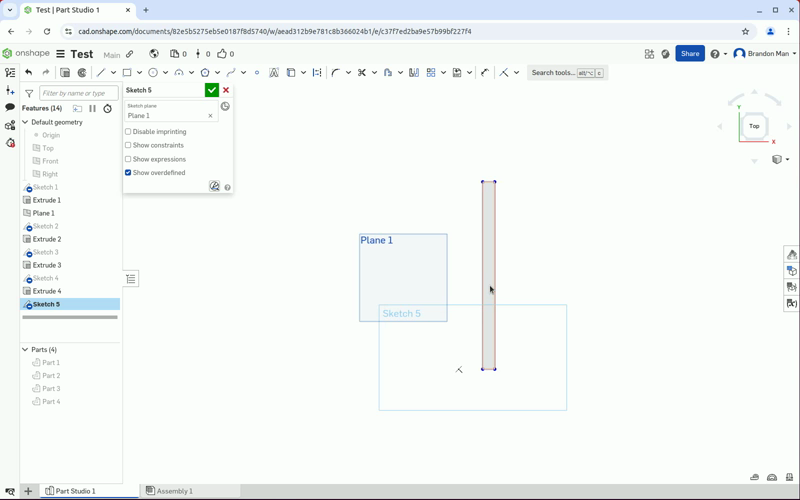
scroll(6)
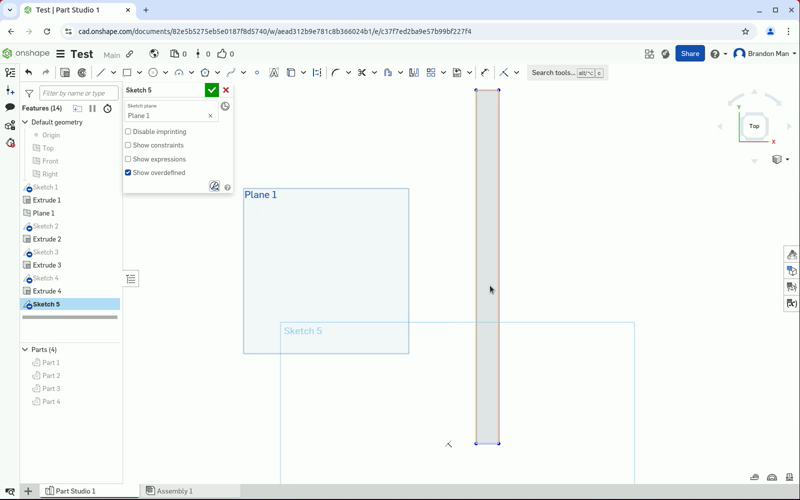
scroll(6)
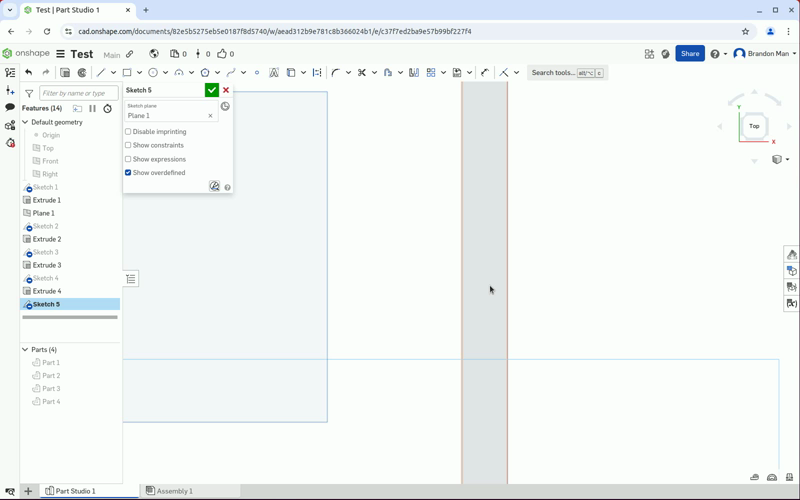
click(490, 285)
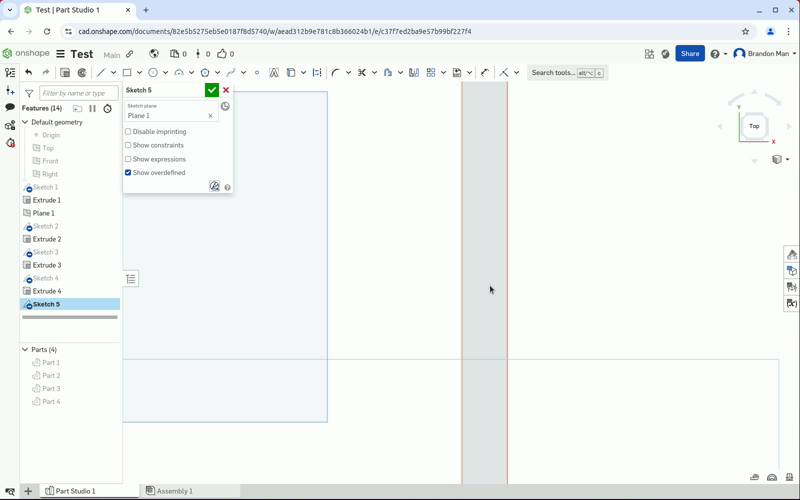
scroll(-6)
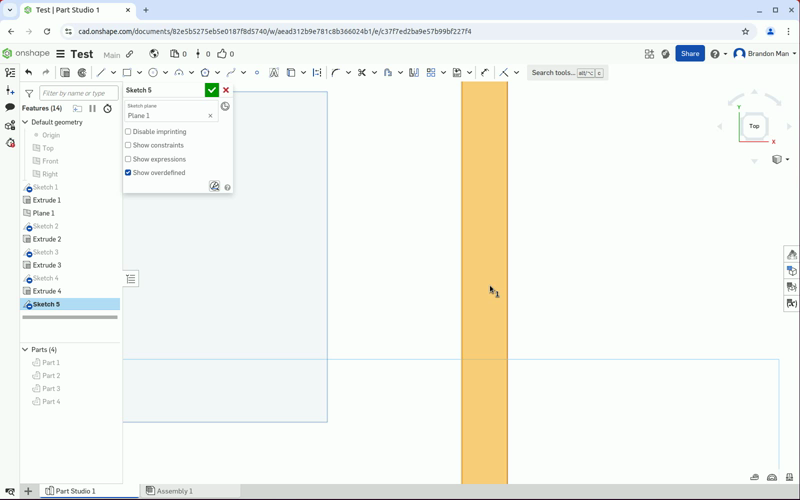
scroll(-6)
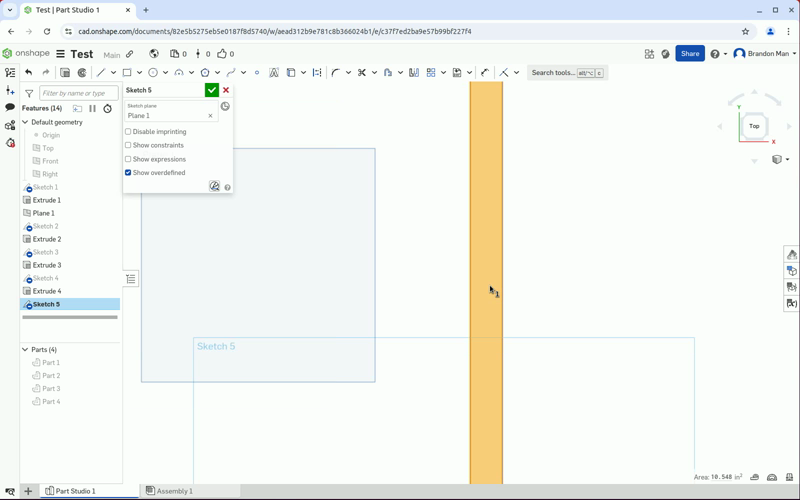
scroll(-6)
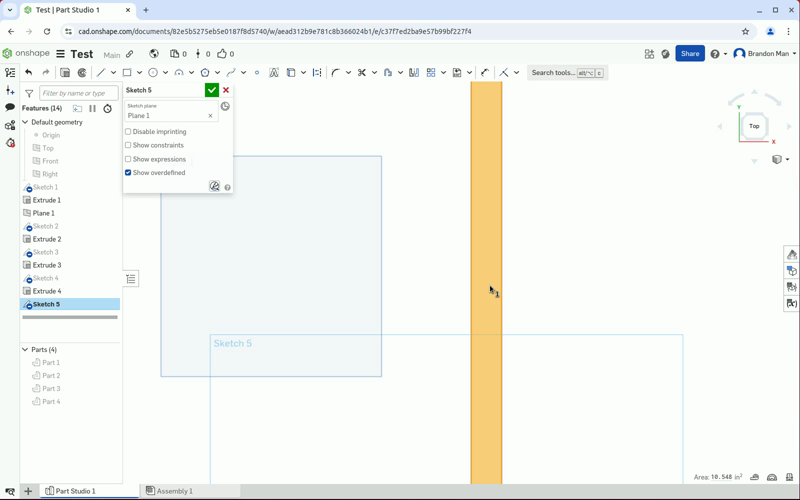
scroll(-6)
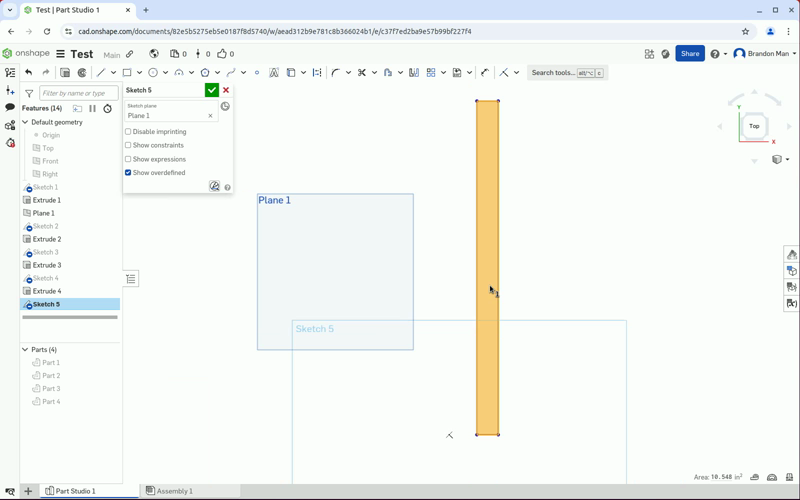
scroll(-6)
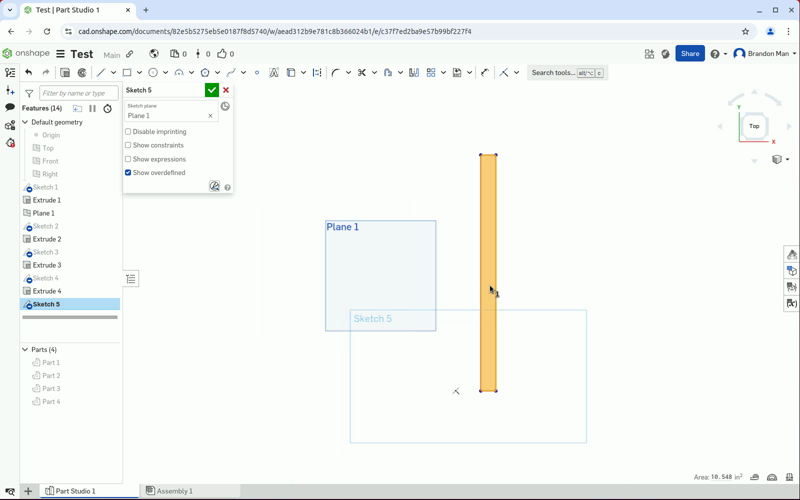
scroll(-6)
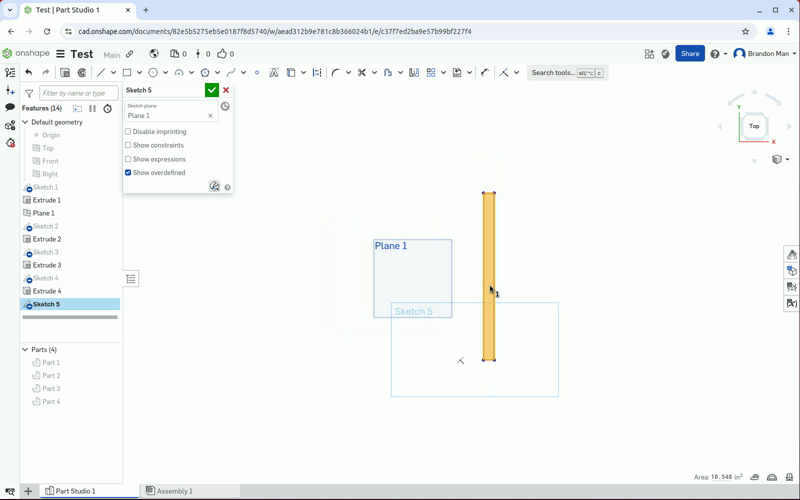
scroll(-6)
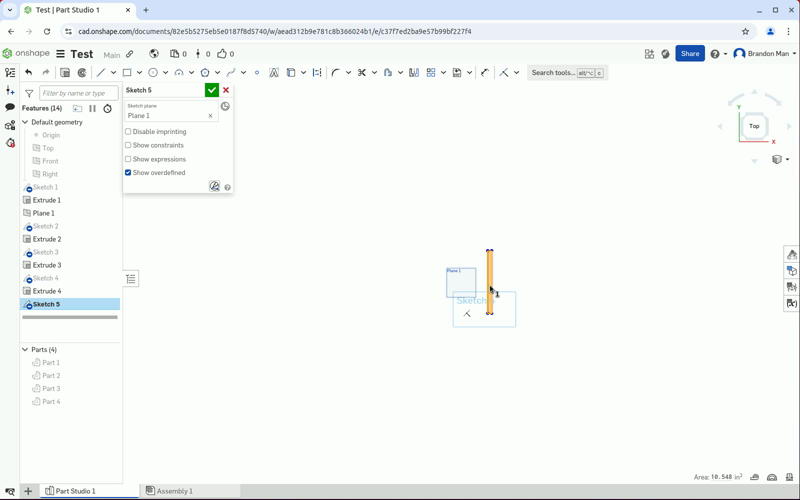
mouse_move(73, 352)
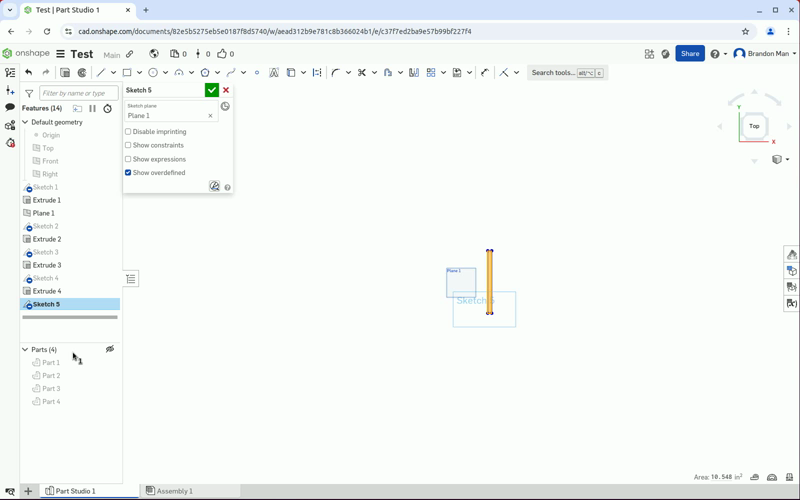
key(shift+y)
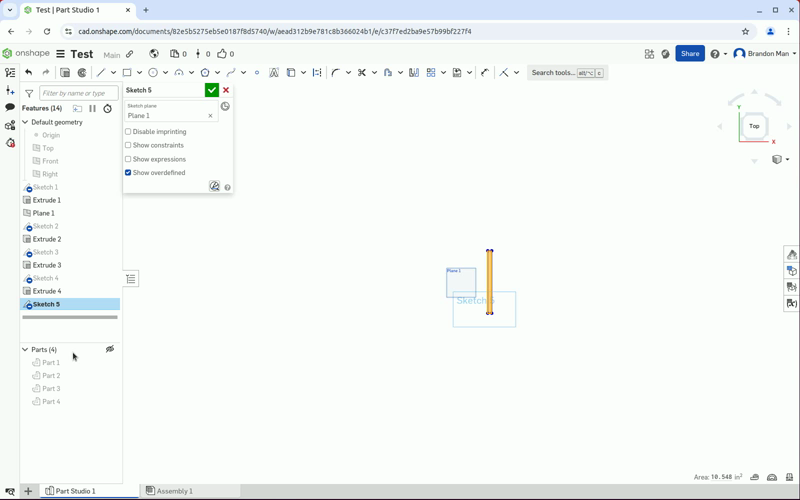
key(shift+e)
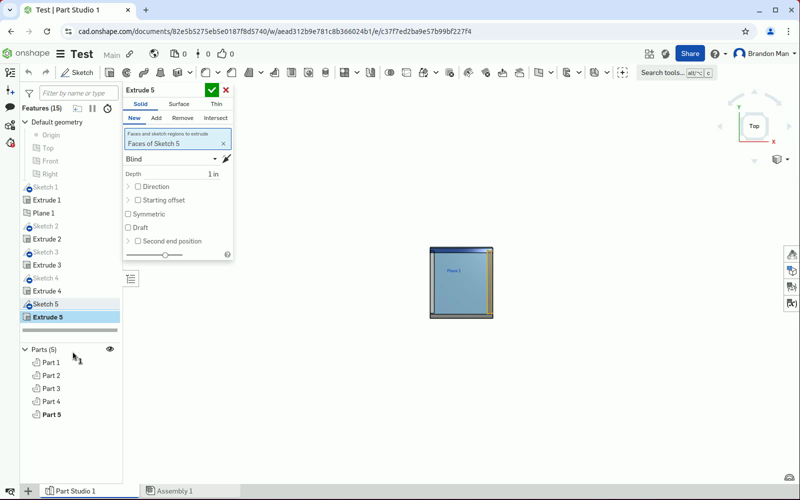
mouse_move(143, 106)
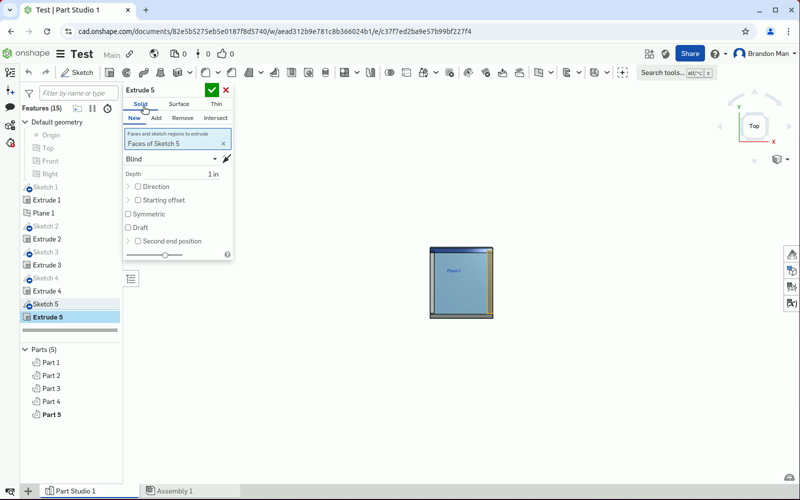
click(143, 106)
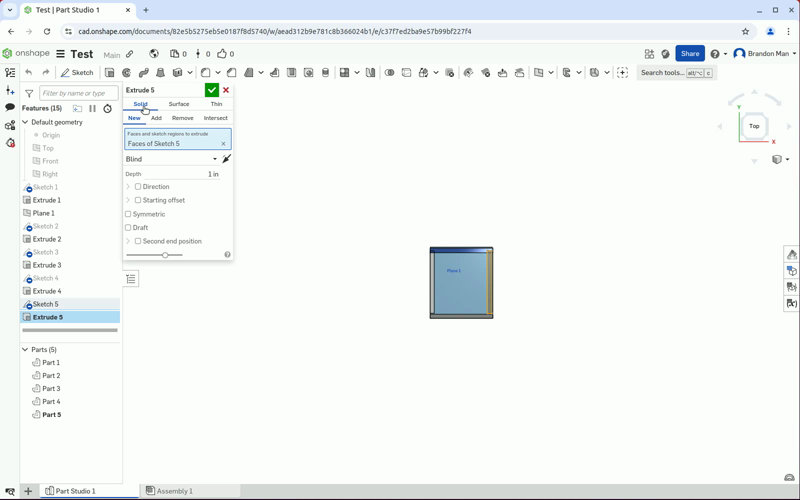
mouse_move(137, 120)
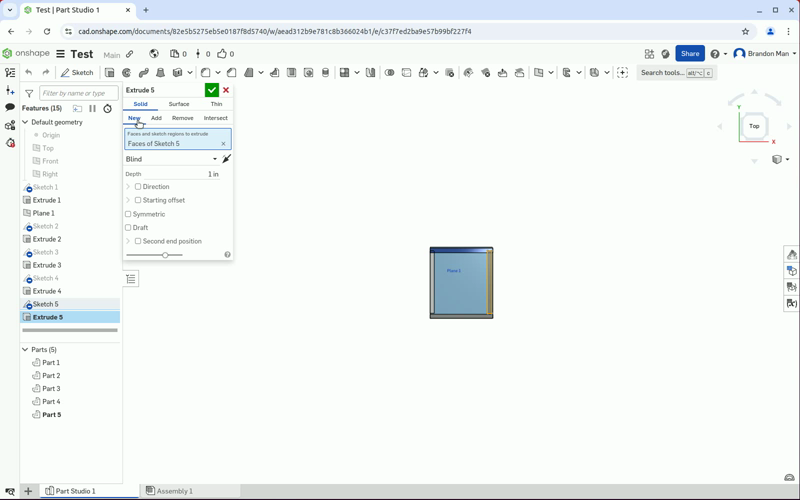
click(137, 120)
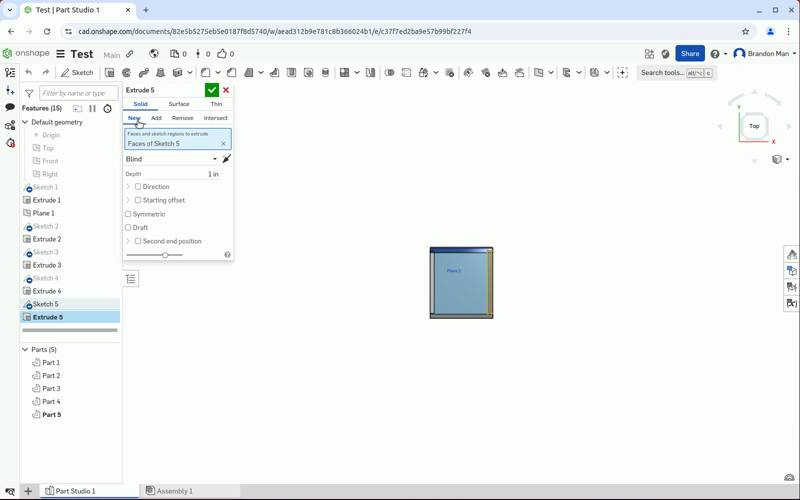
key(tab, 4)
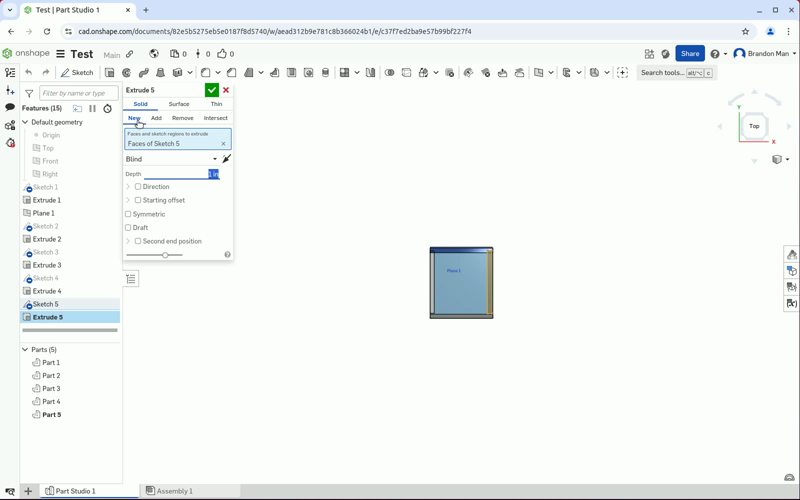
text(22.386)
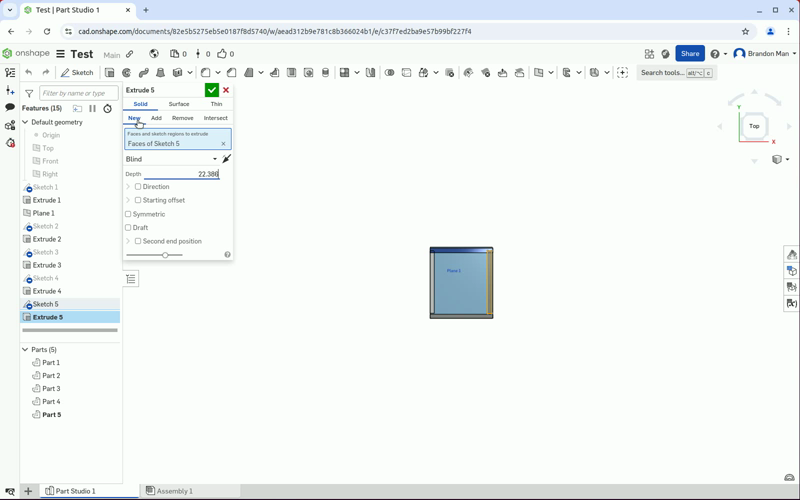
key(enter)
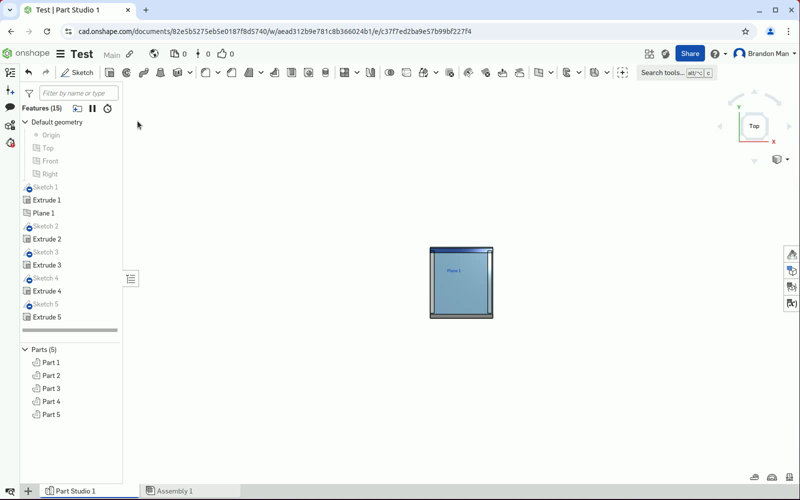
key(shift+h)
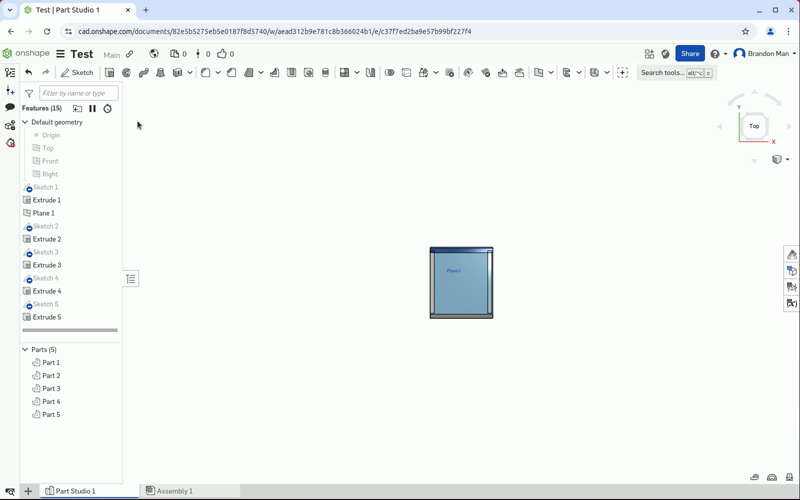
key(shift+h)
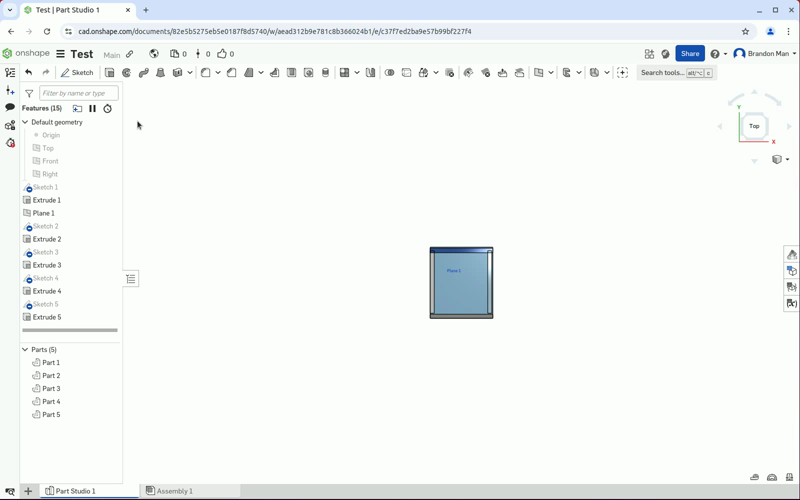
mouse_move(73, 189)
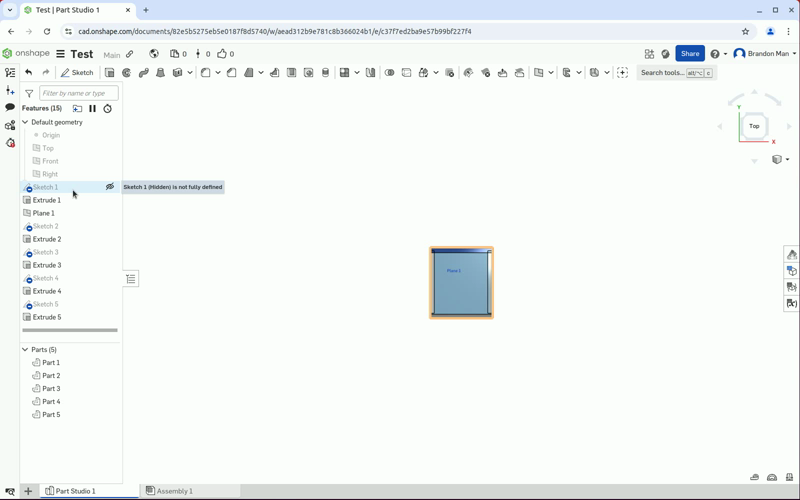
click(73, 189)
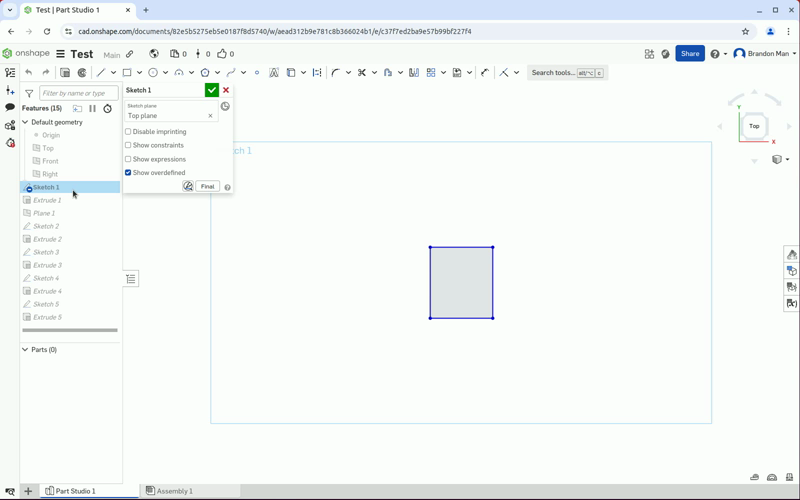
mouse_move(229, 92)
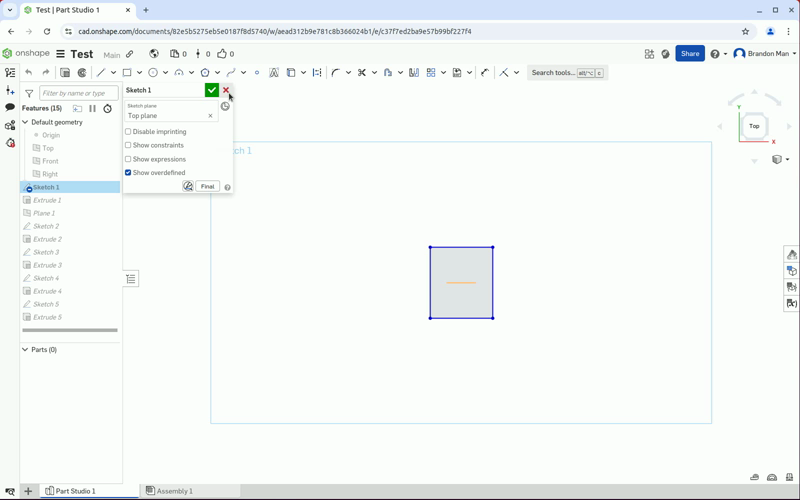
click(229, 92)
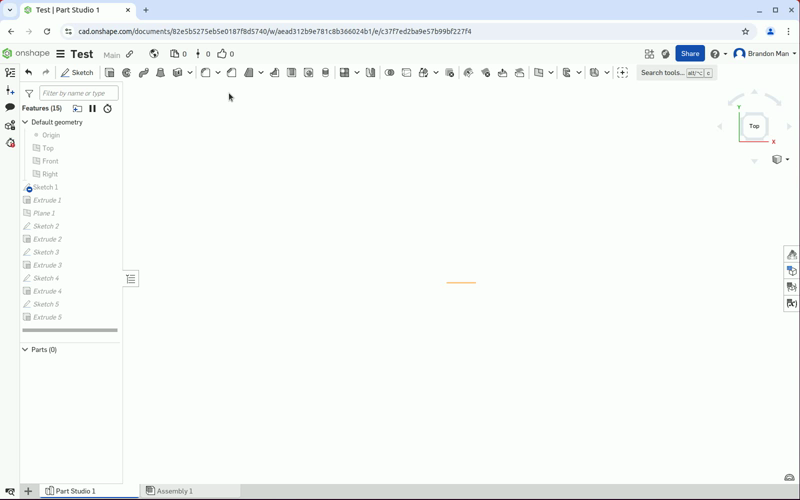
key(shift+s)
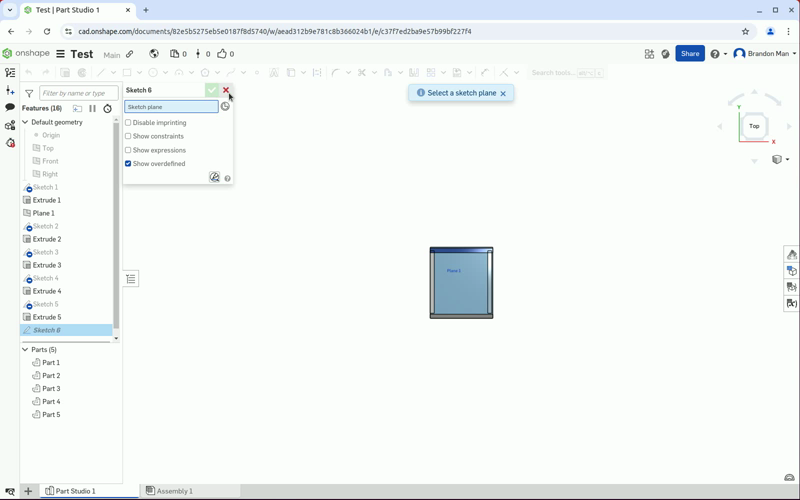
mouse_move(69, 215)
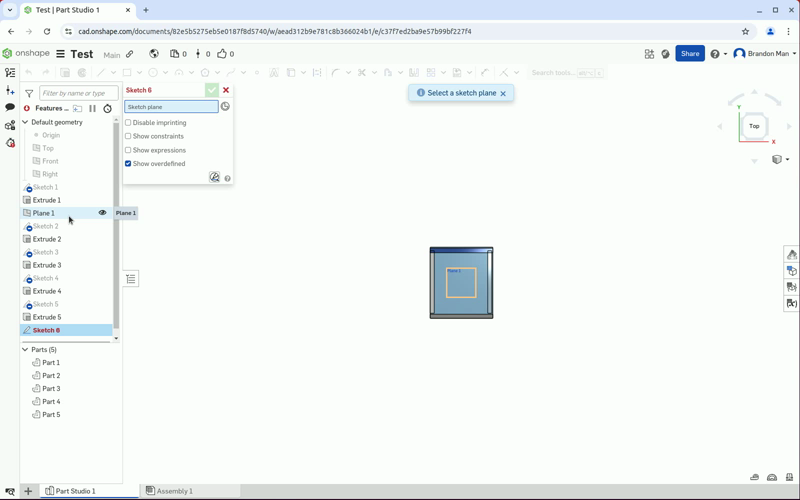
click(69, 215)
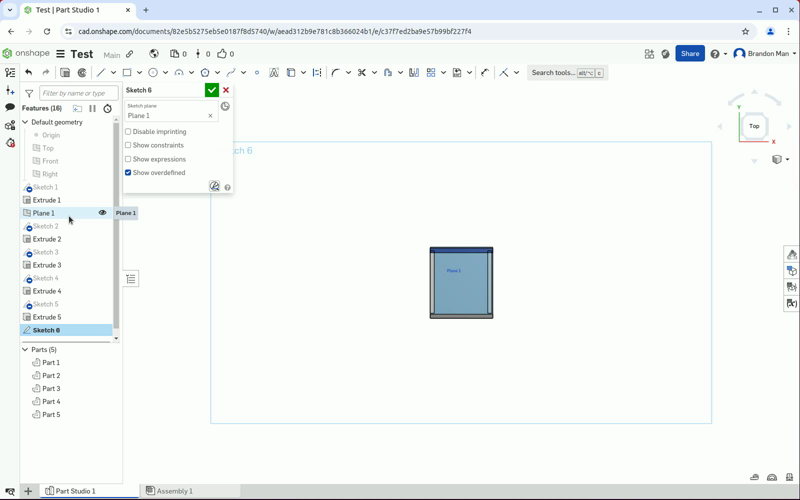
mouse_move(73, 352)
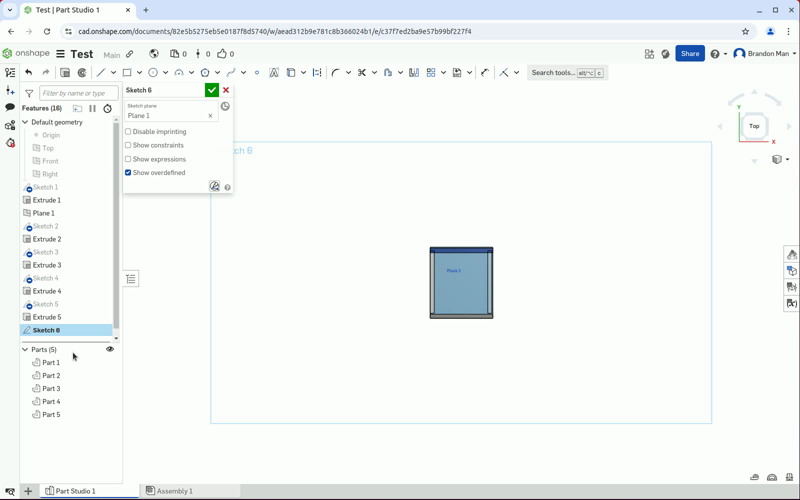
key(y)
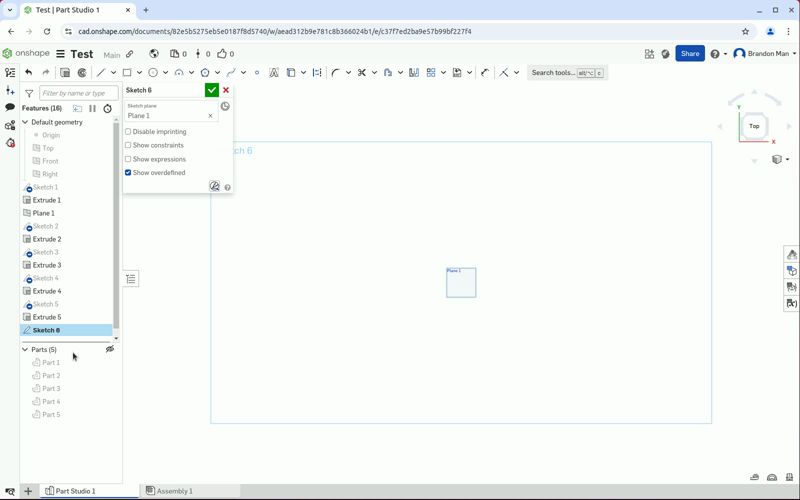
key(l)
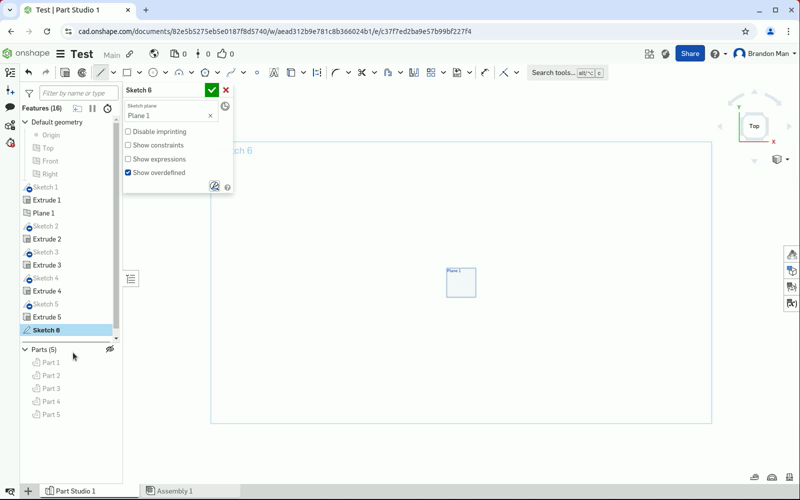
key_down(shift)
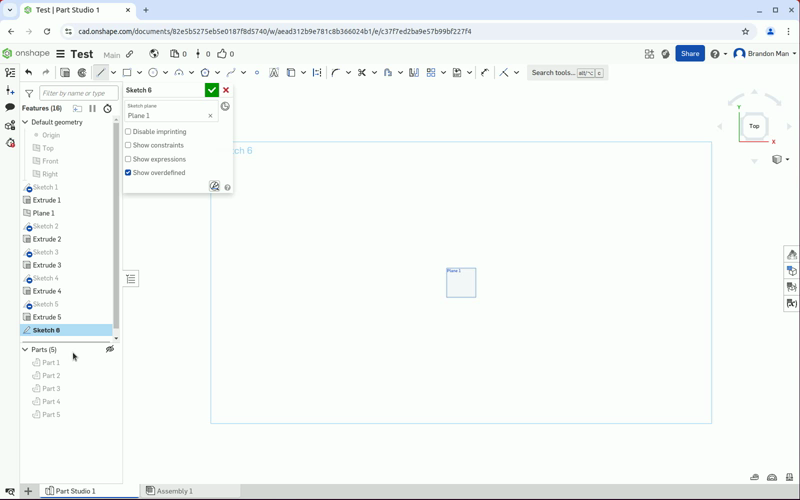
mouse_move(458, 313)
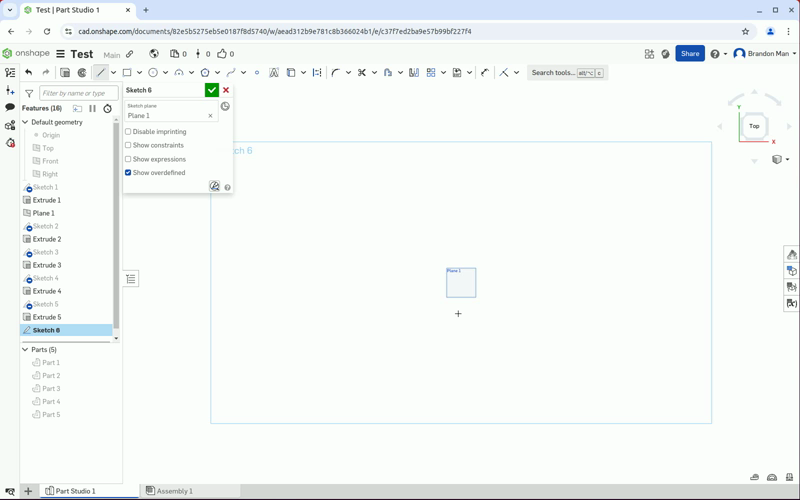
click(458, 313)
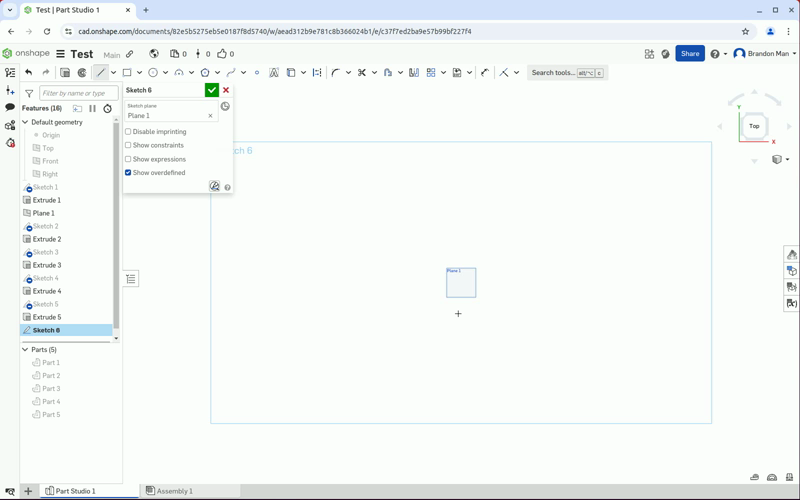
key_up(shift)
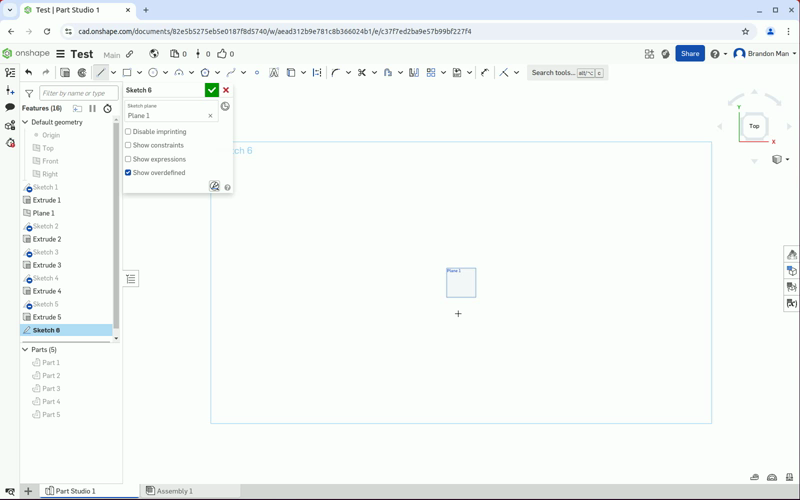
key_down(shift)
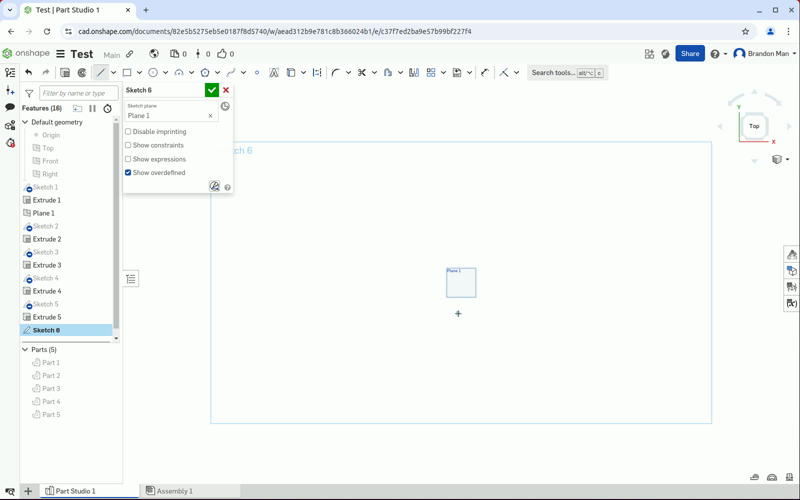
mouse_move(488, 313)
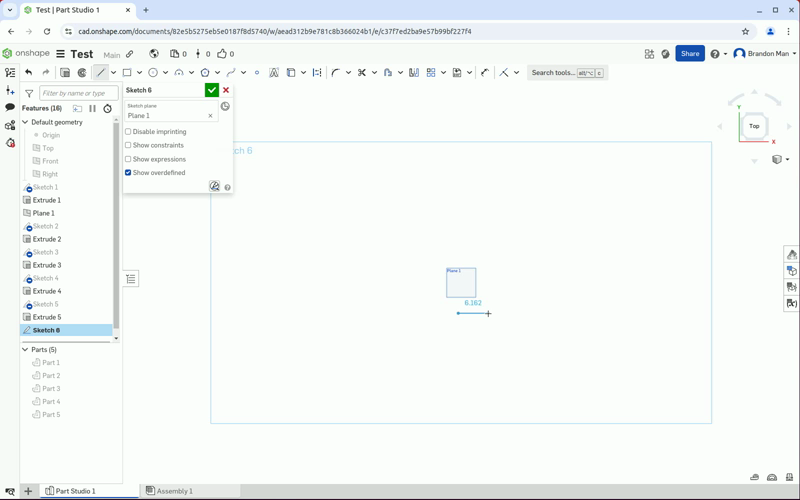
mouse_move(462, 313)
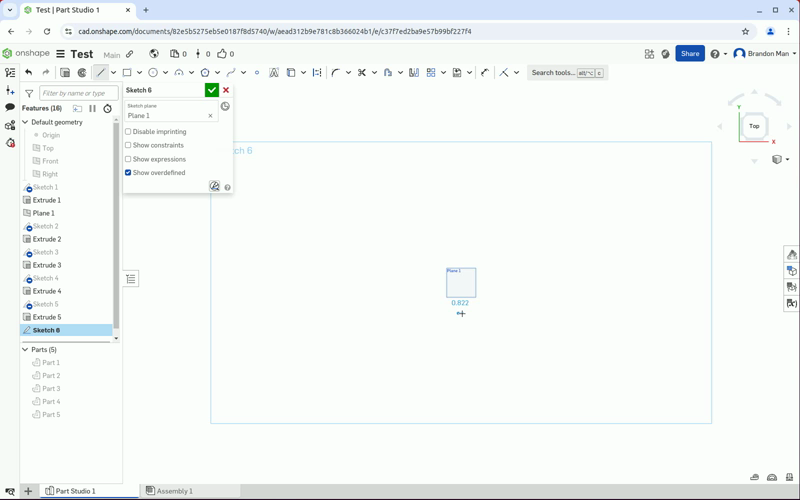
scroll(6)
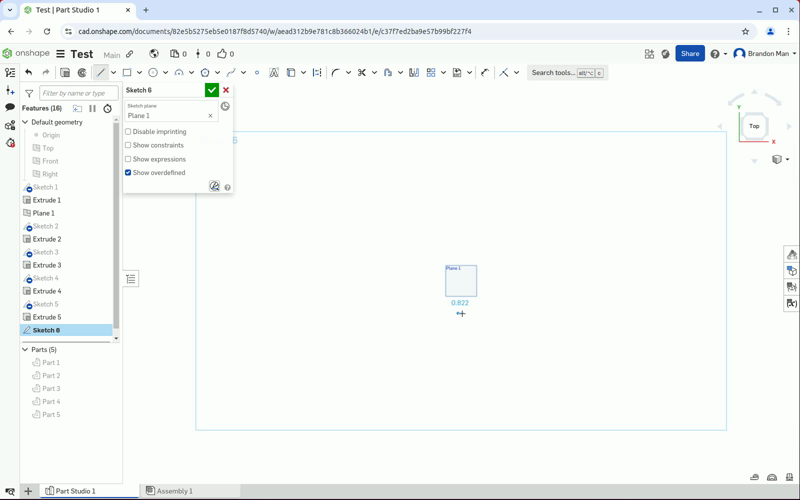
scroll(6)
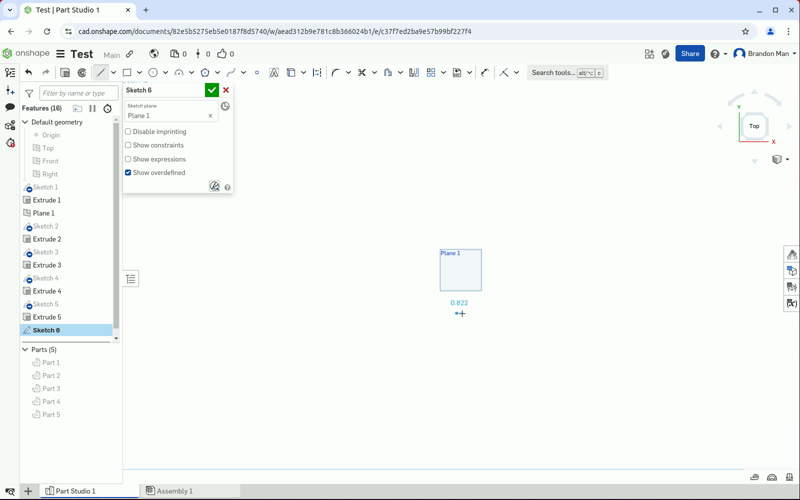
scroll(6)
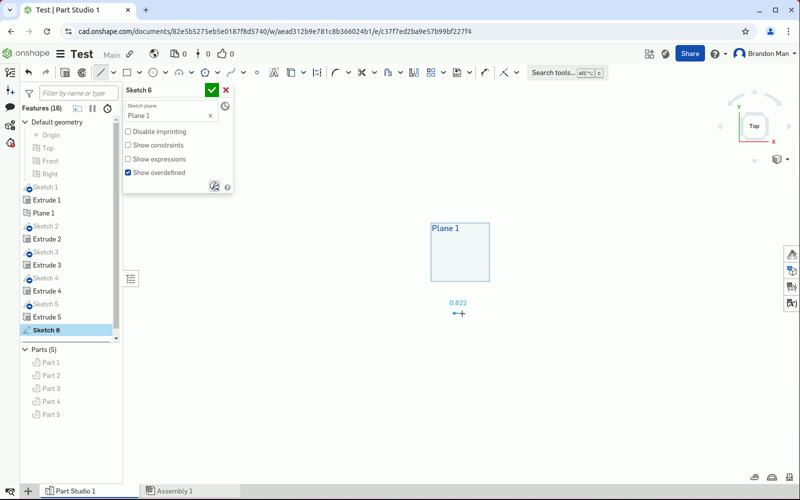
scroll(6)
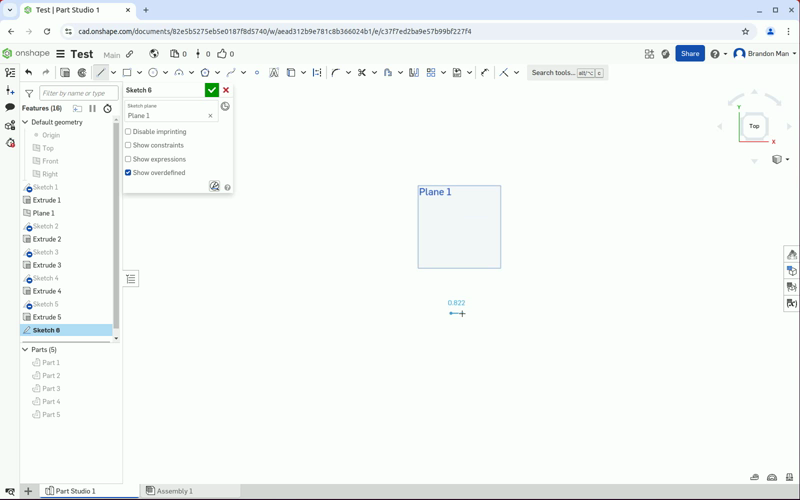
scroll(6)
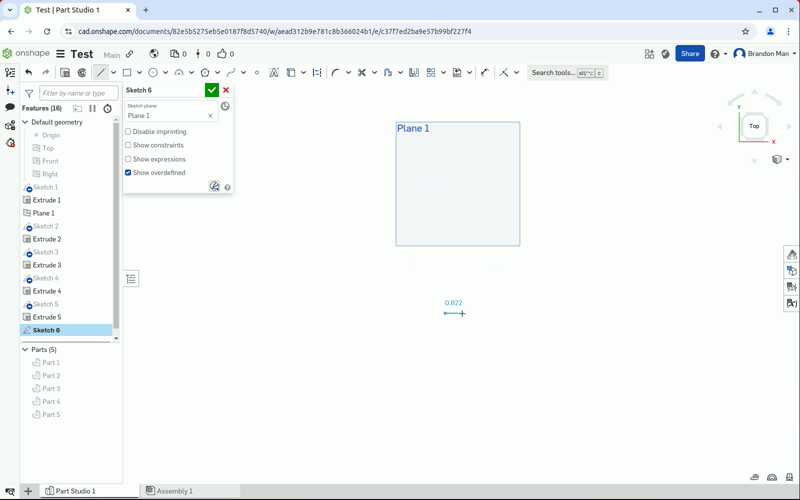
scroll(6)
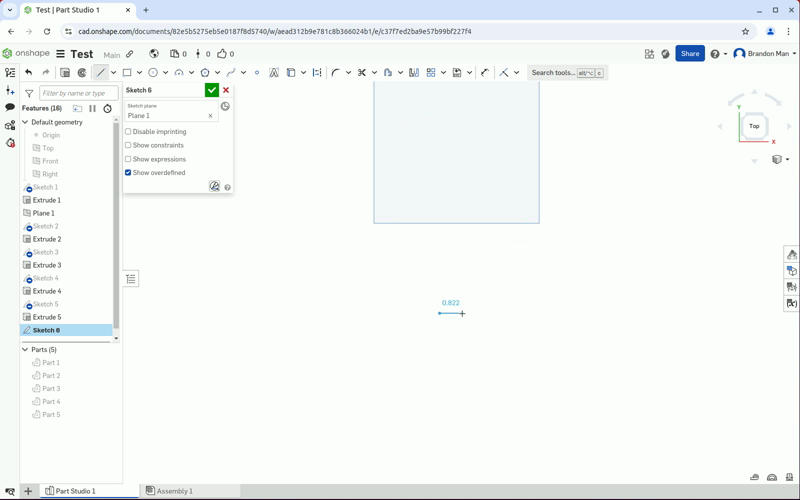
scroll(6)
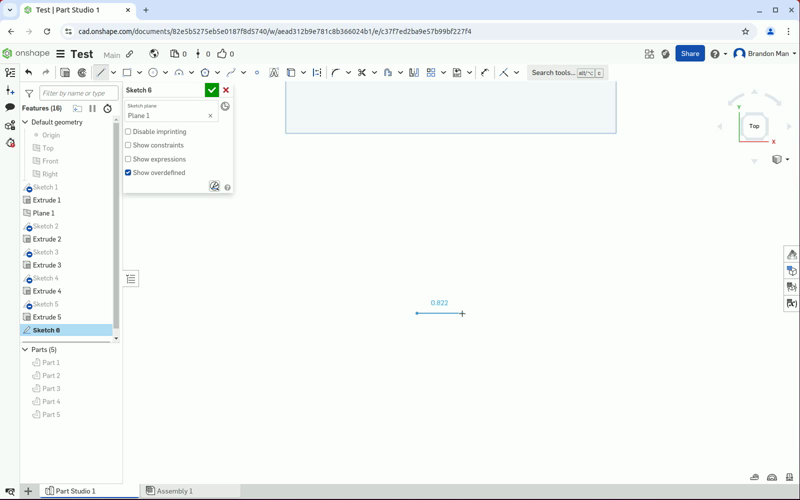
click(462, 313)
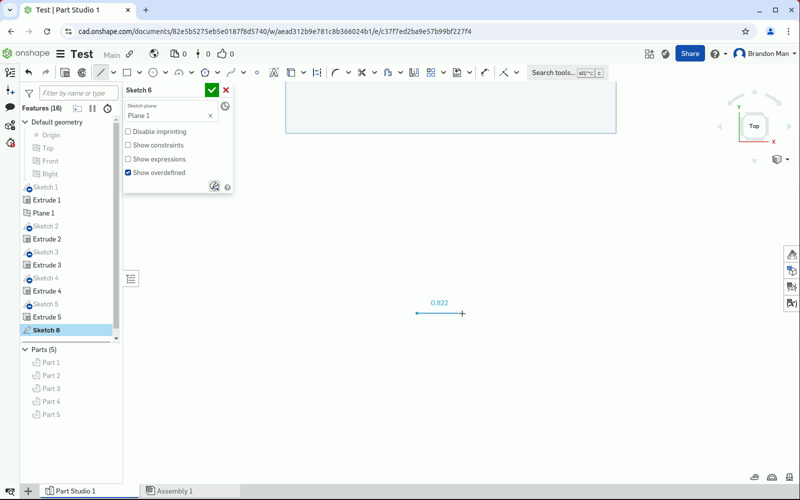
scroll(-6)
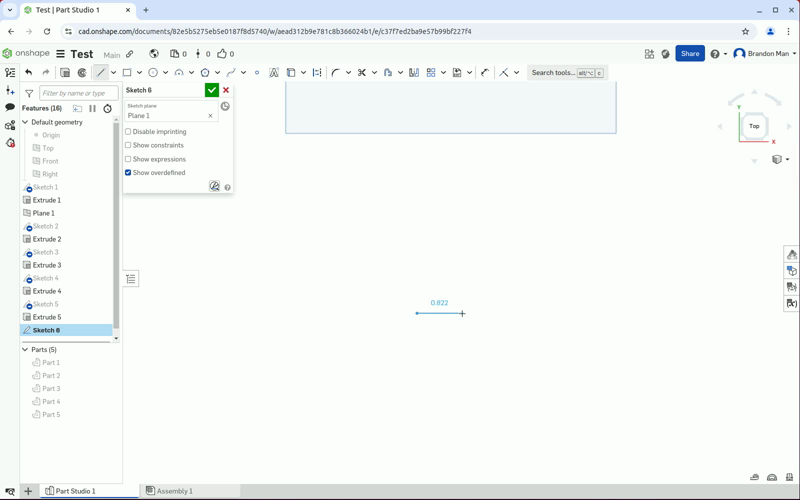
scroll(-6)
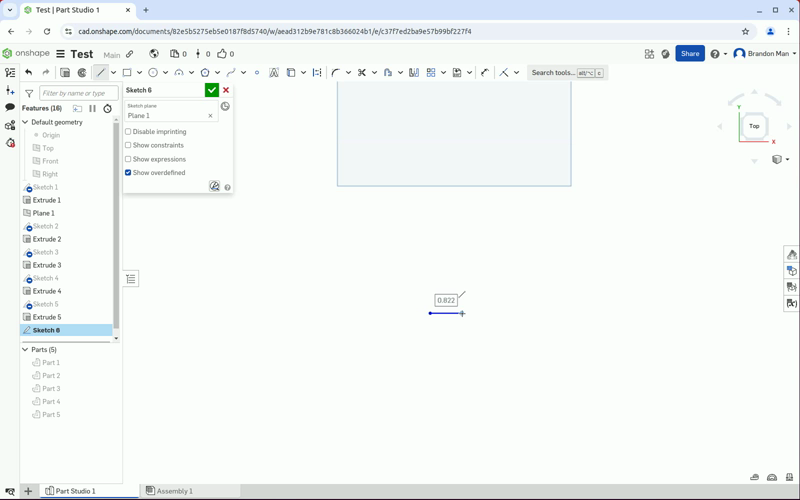
scroll(-6)
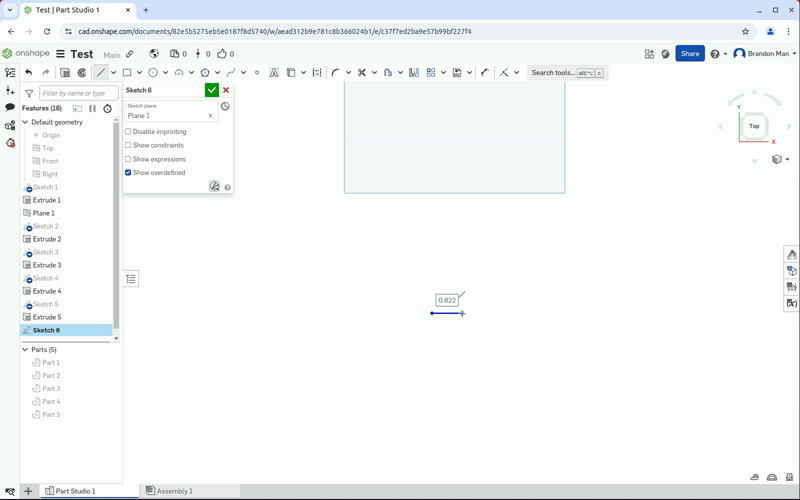
scroll(-6)
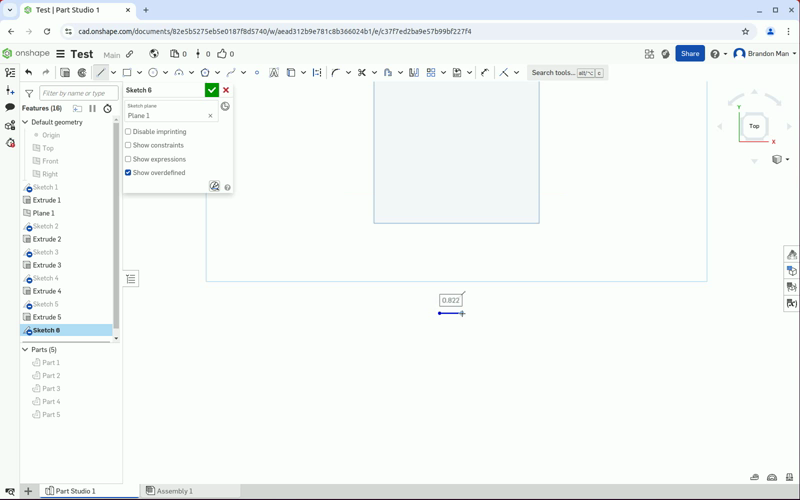
scroll(-6)
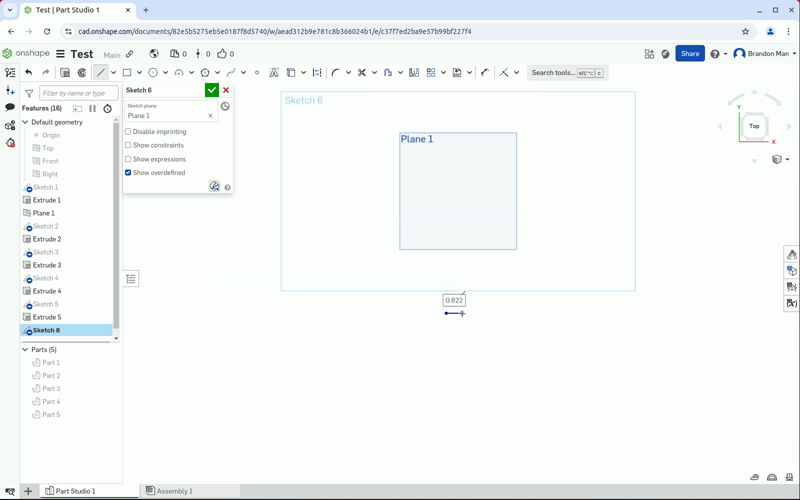
scroll(-6)
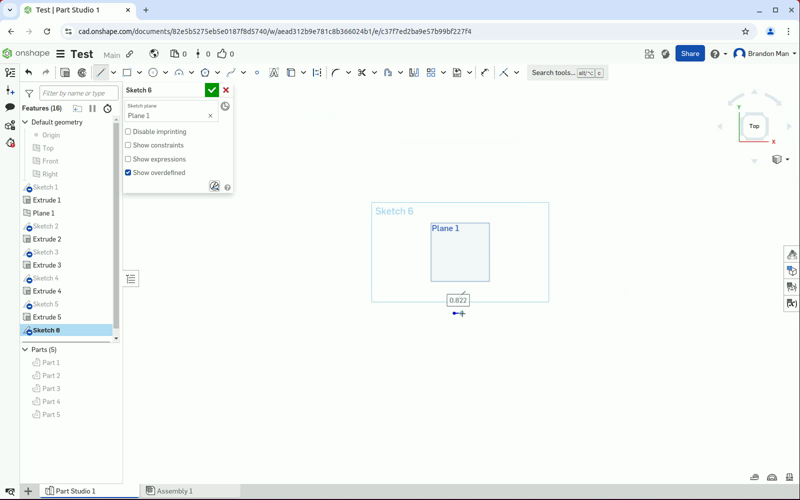
scroll(-6)
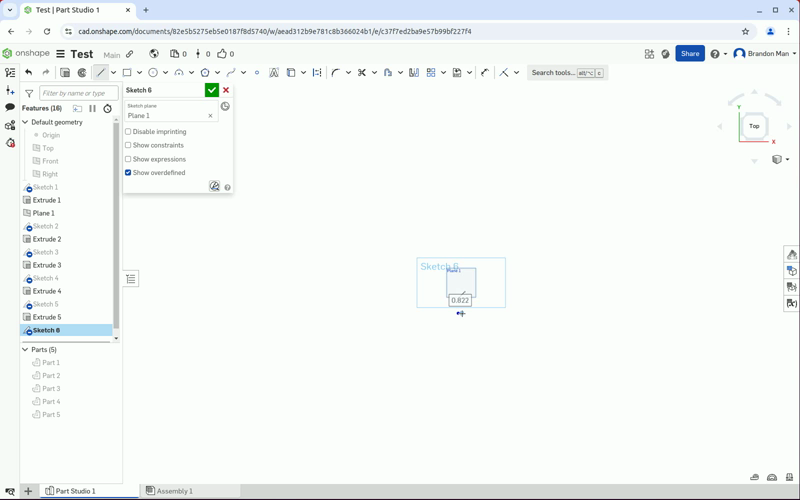
key_up(shift)
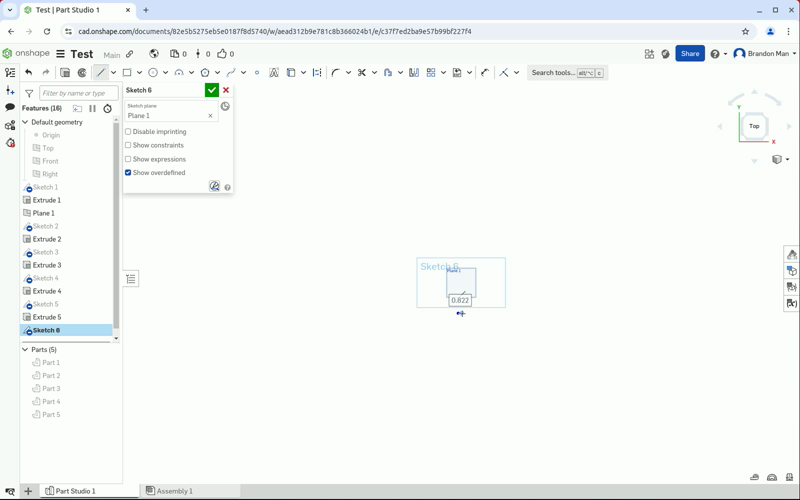
key_down(shift)
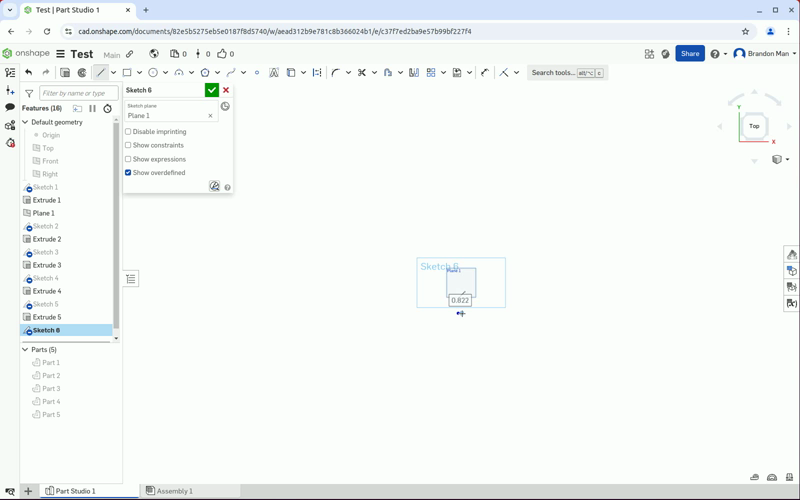
mouse_move(462, 250)
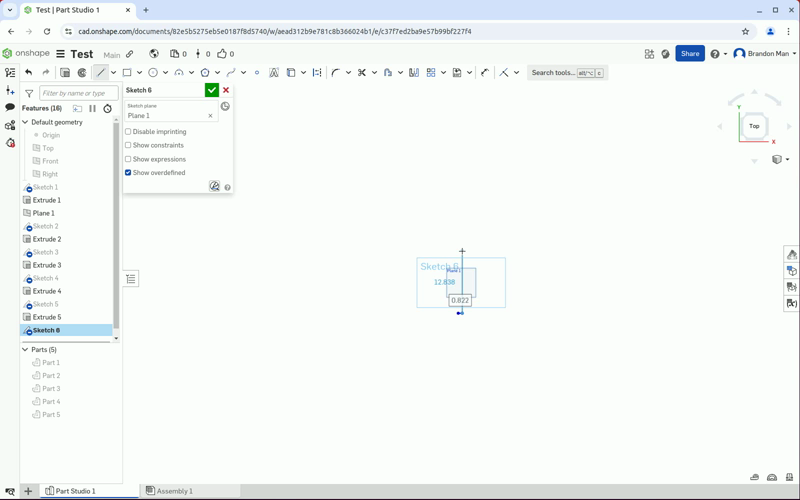
click(462, 250)
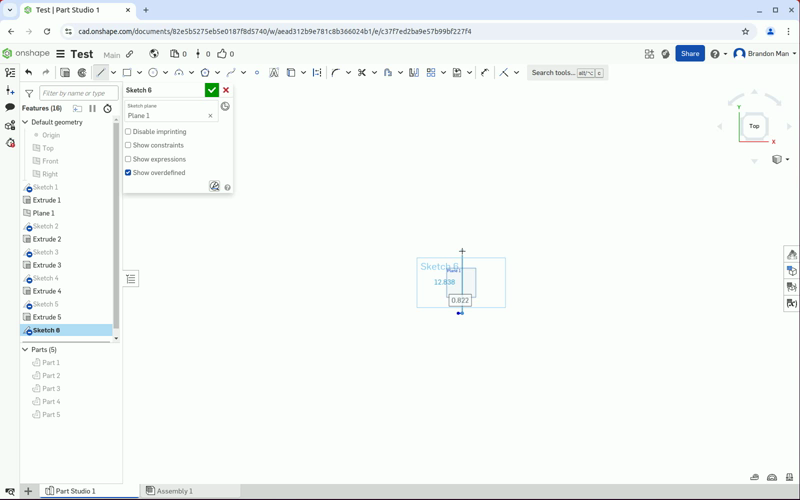
key_up(shift)
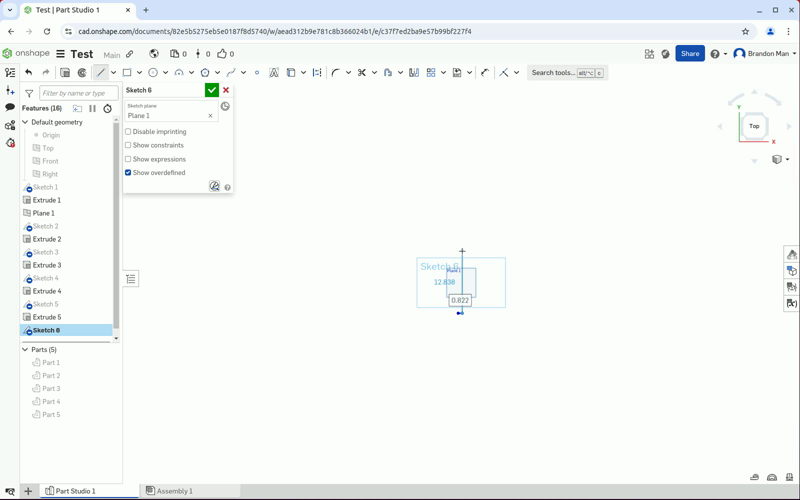
key_down(shift)
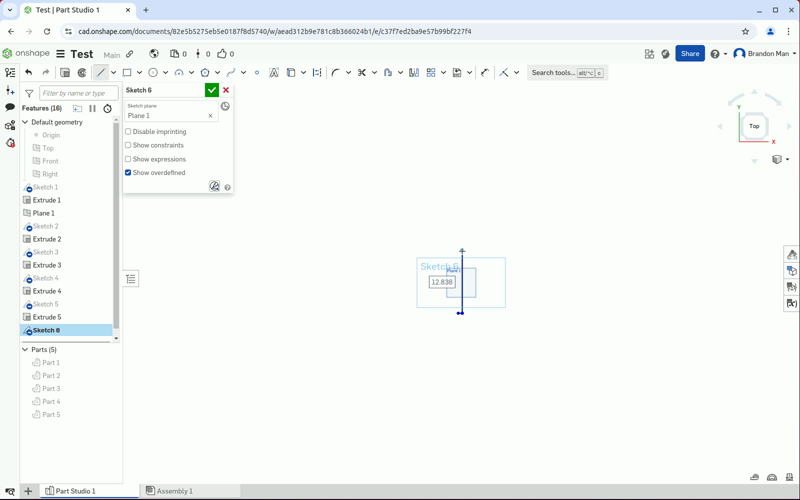
mouse_move(492, 250)
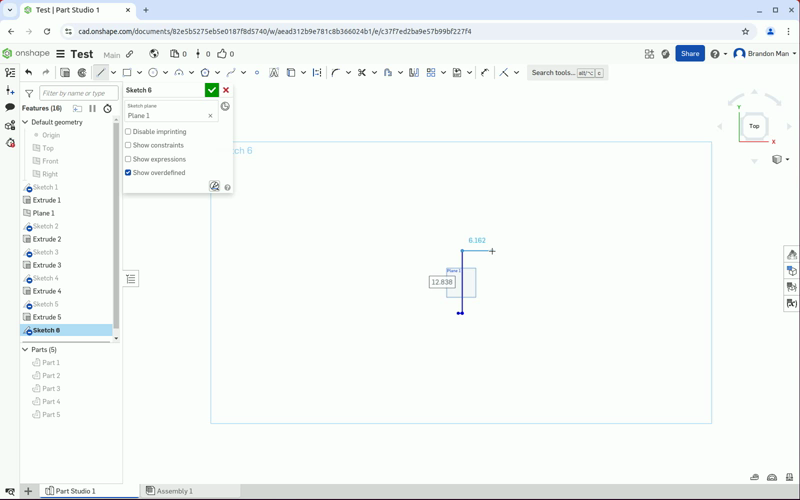
mouse_move(458, 250)
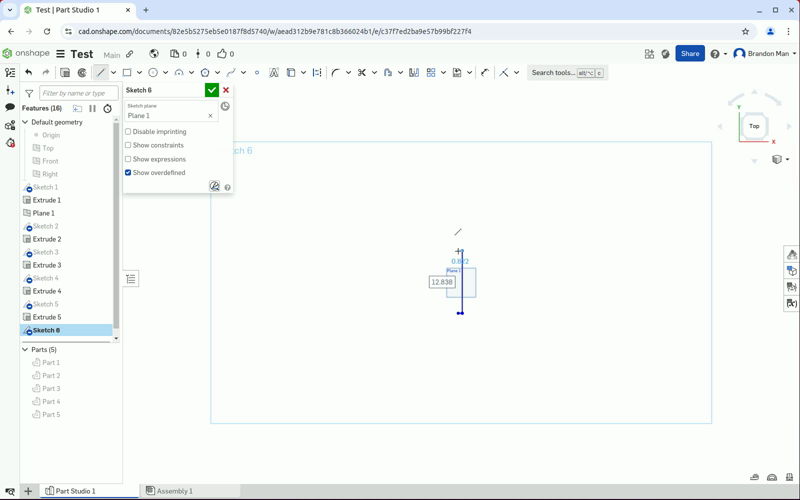
scroll(6)
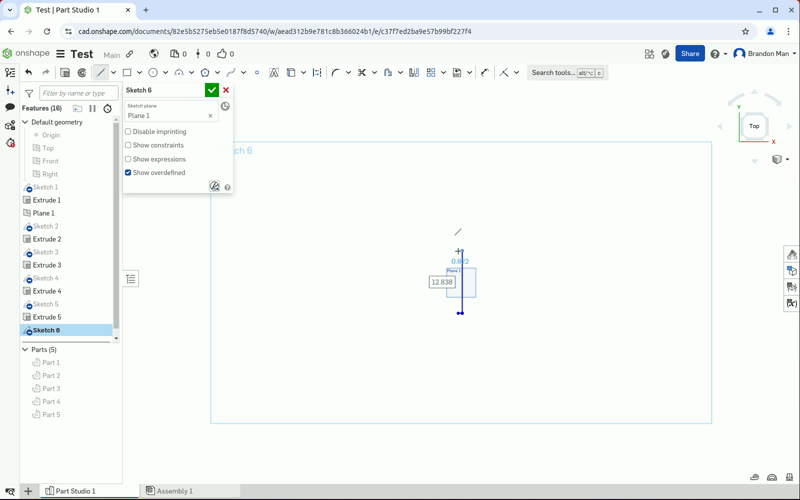
scroll(6)
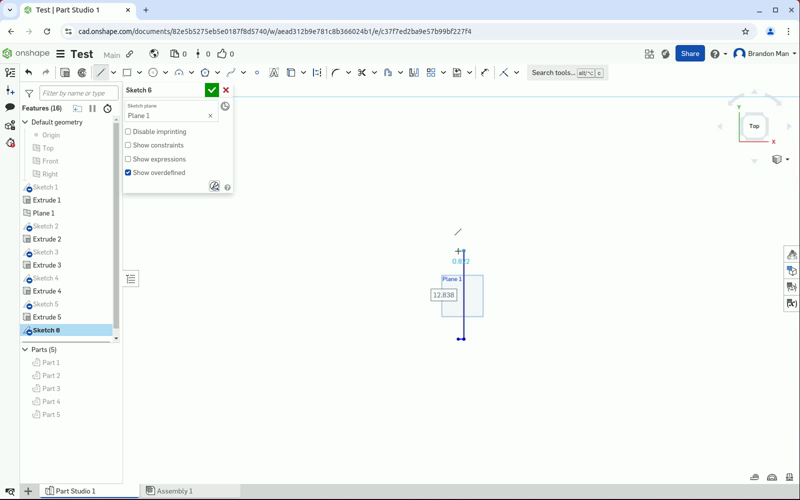
scroll(6)
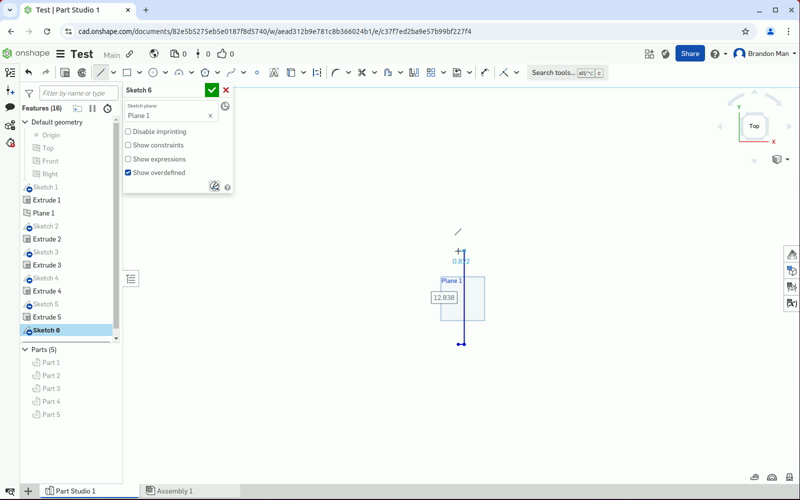
scroll(6)
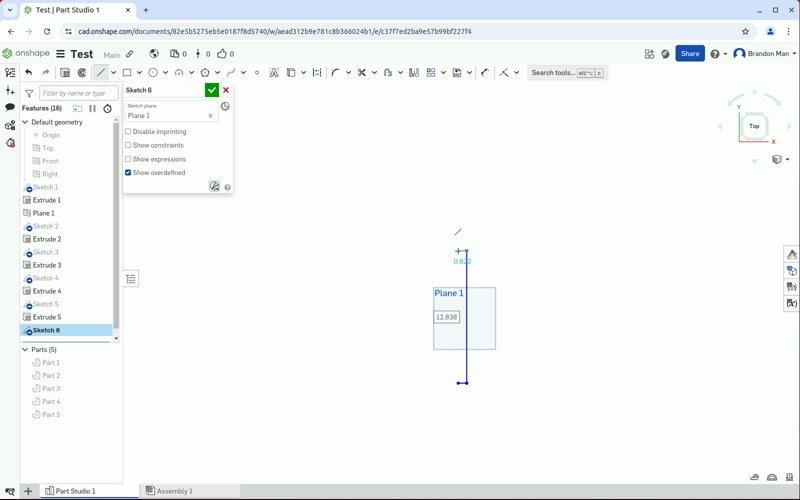
scroll(6)
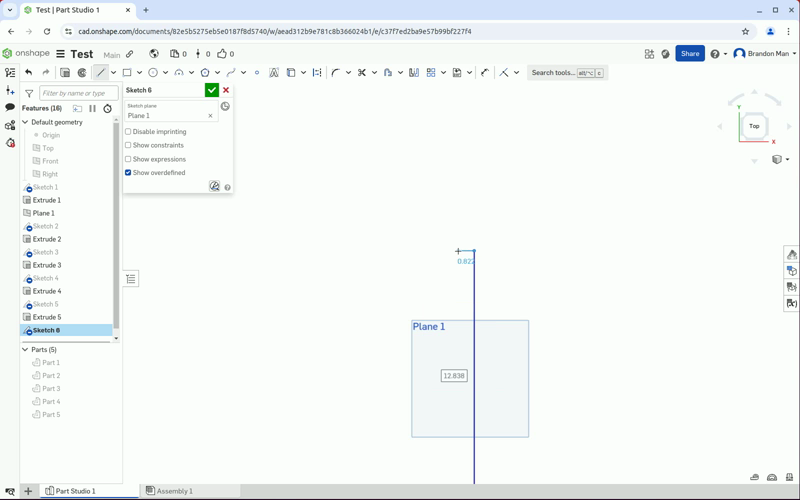
scroll(6)
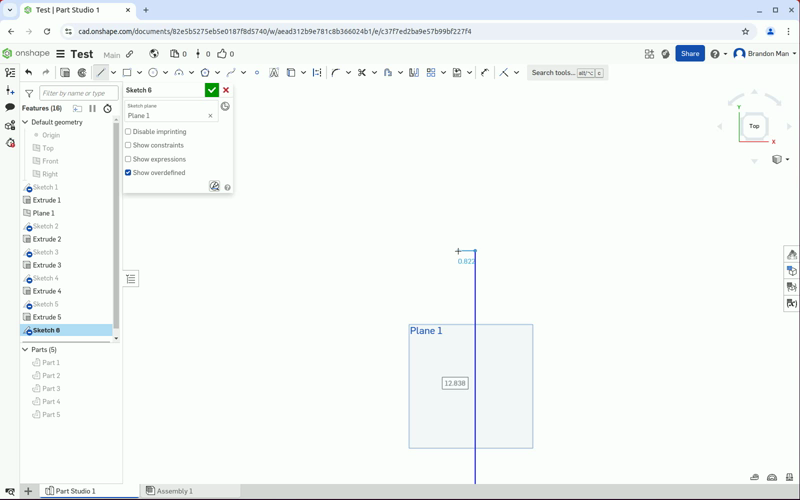
scroll(6)
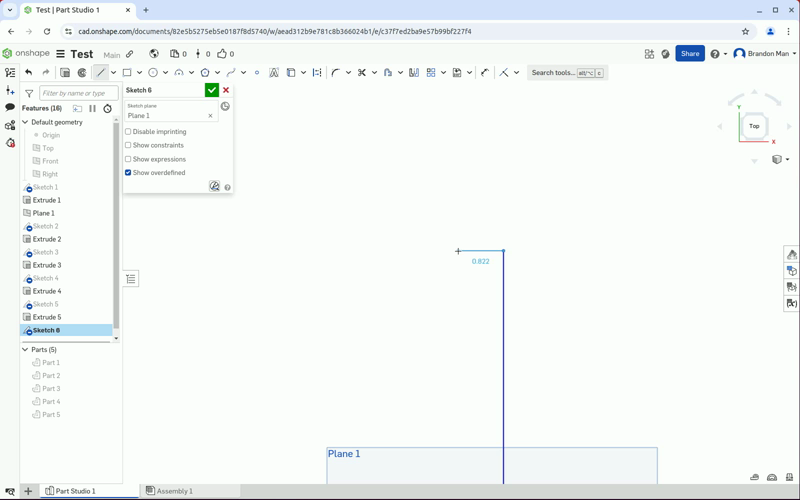
click(458, 250)
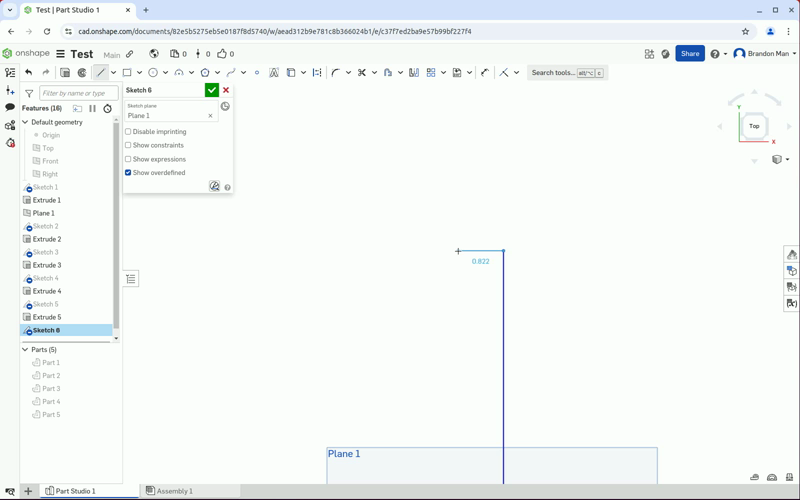
scroll(-6)
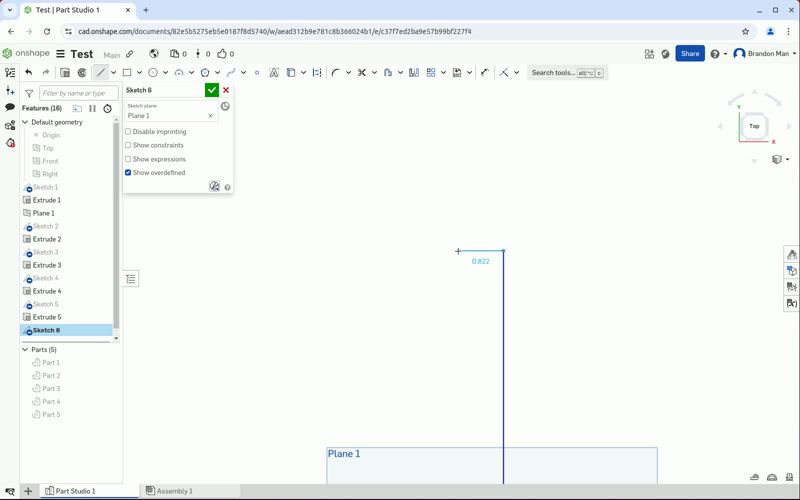
scroll(-6)
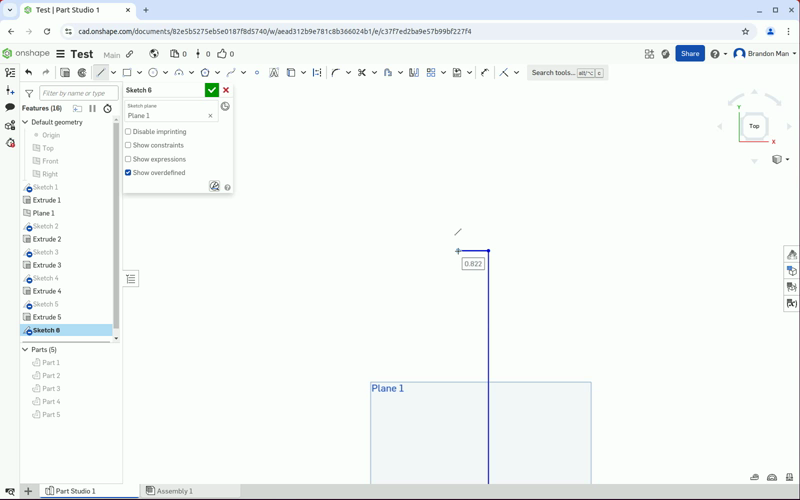
scroll(-6)
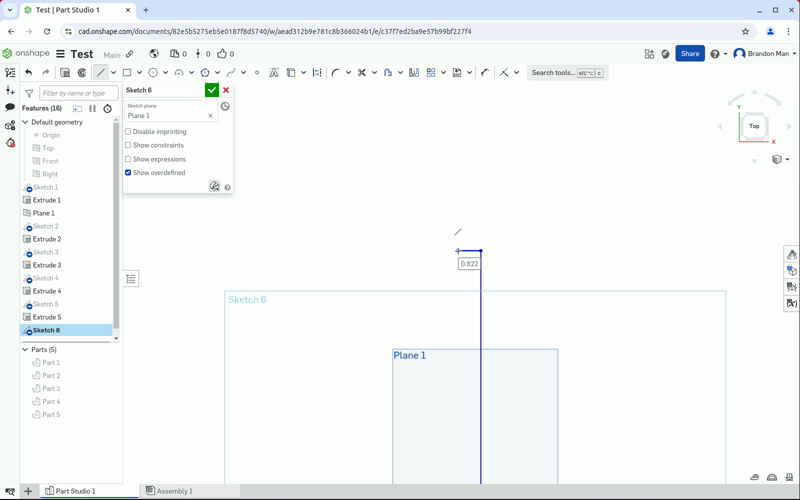
scroll(-6)
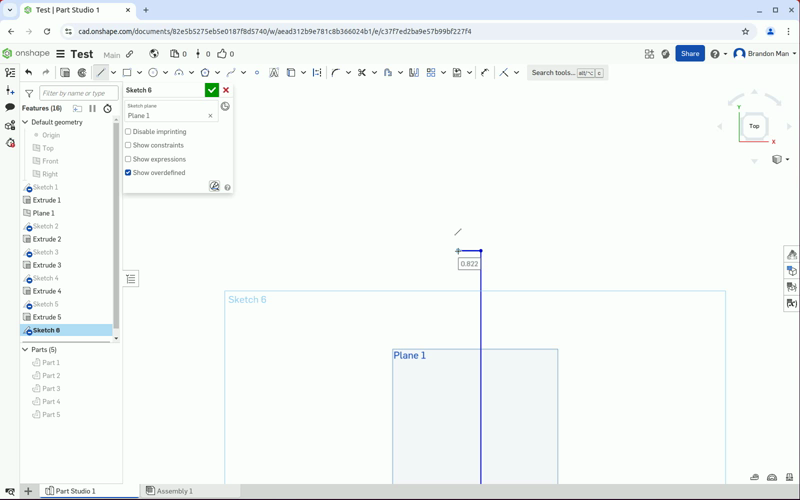
scroll(-6)
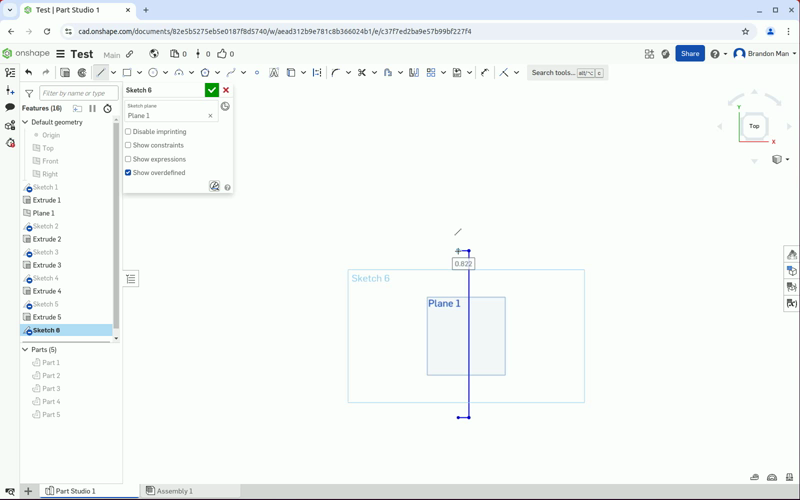
scroll(-6)
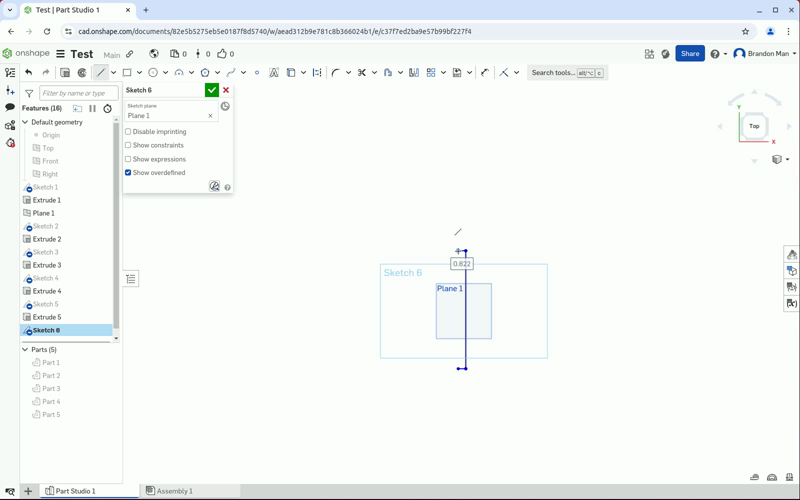
scroll(-6)
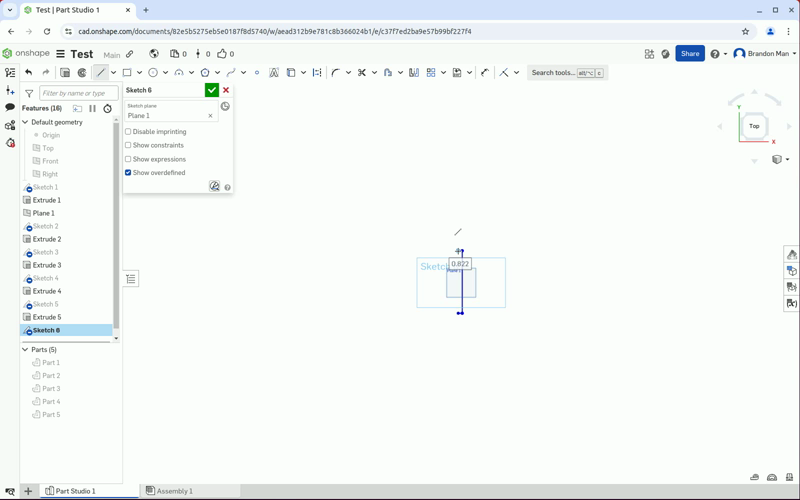
key_up(shift)
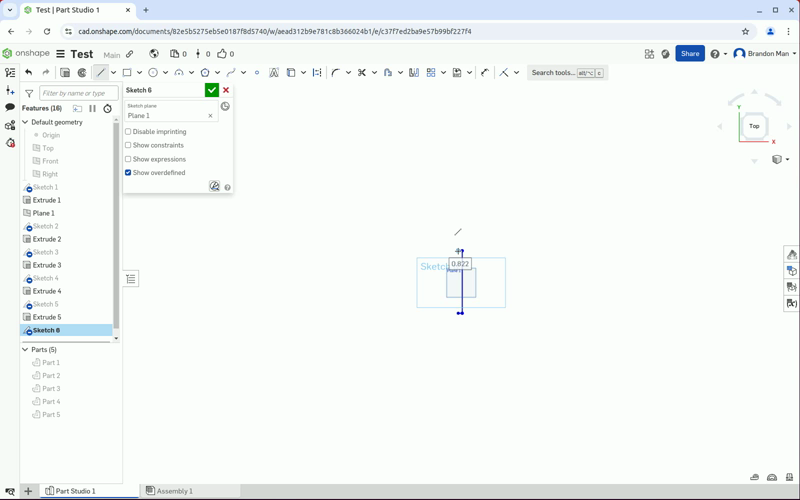
key_down(shift)
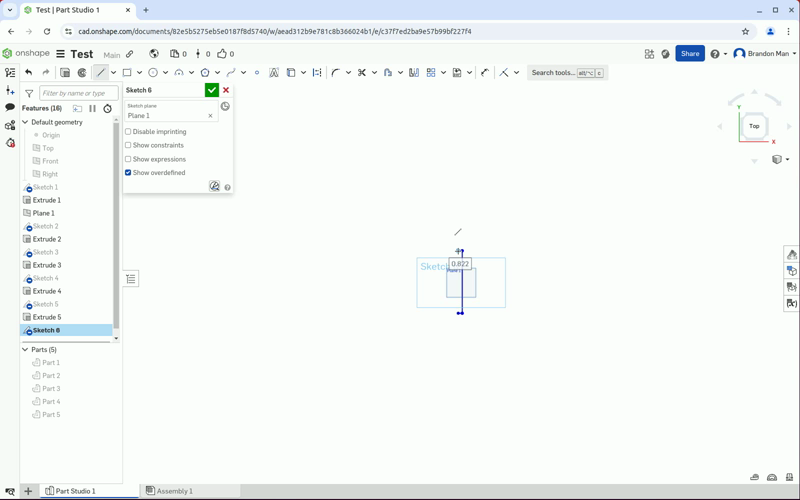
mouse_move(458, 313)
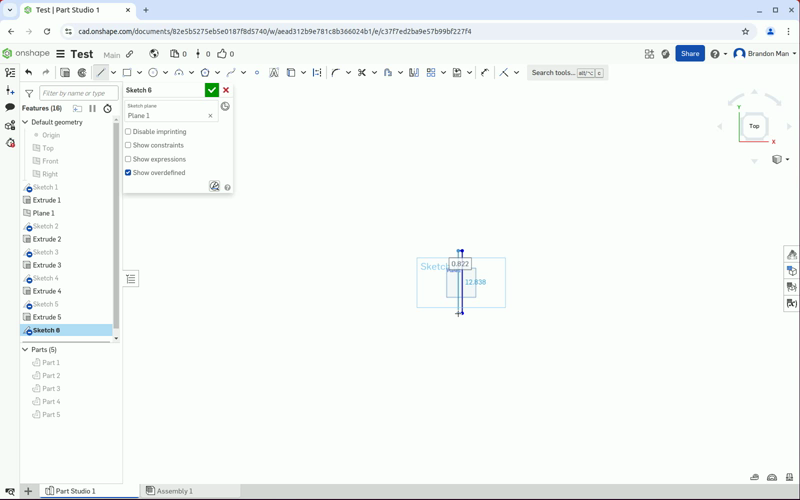
scroll(6)
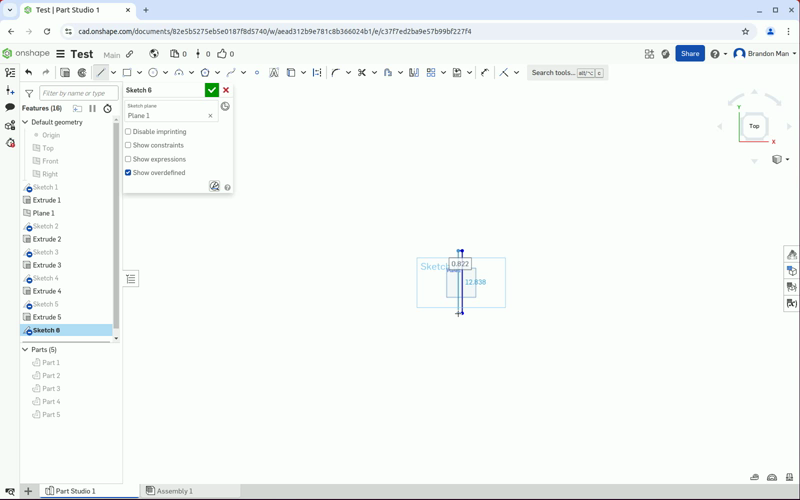
scroll(6)
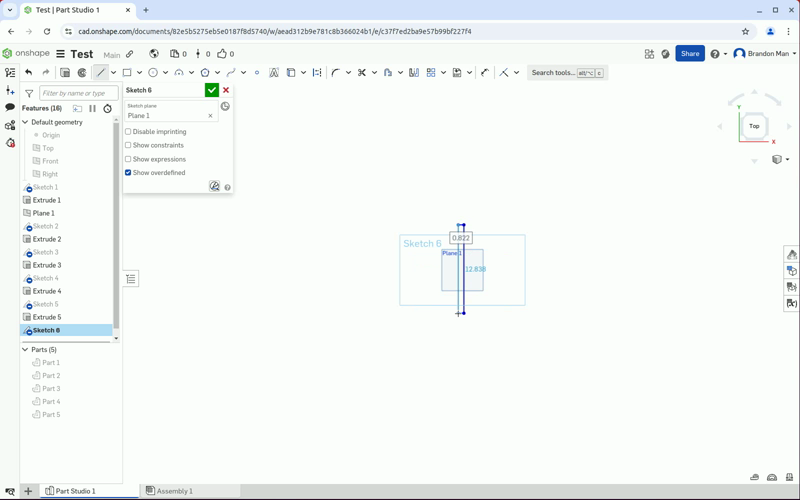
scroll(6)
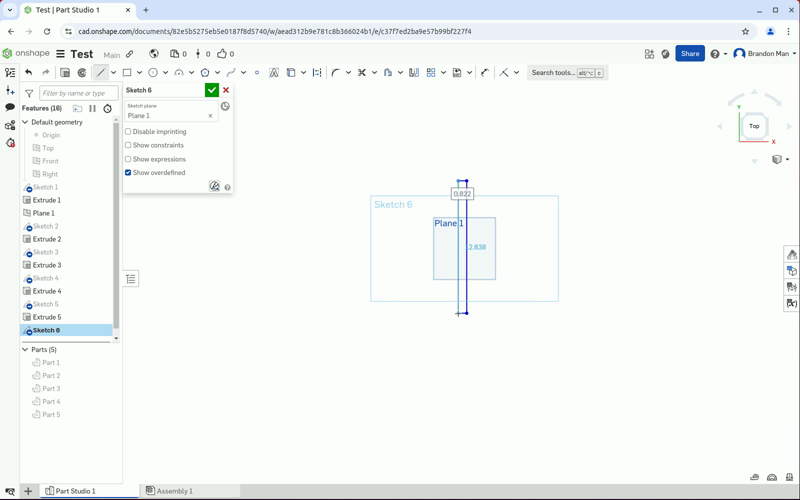
scroll(6)
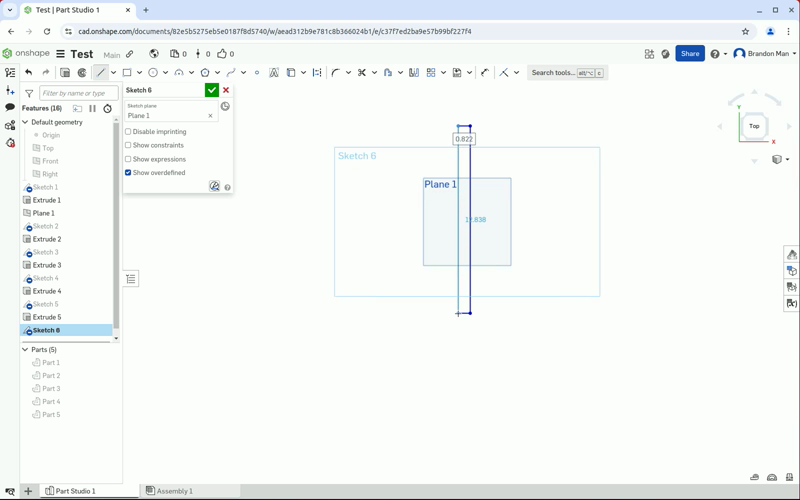
scroll(6)
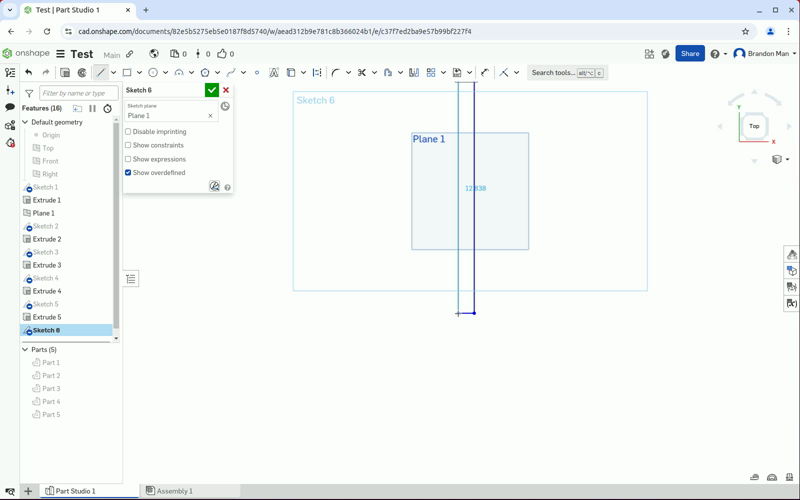
scroll(6)
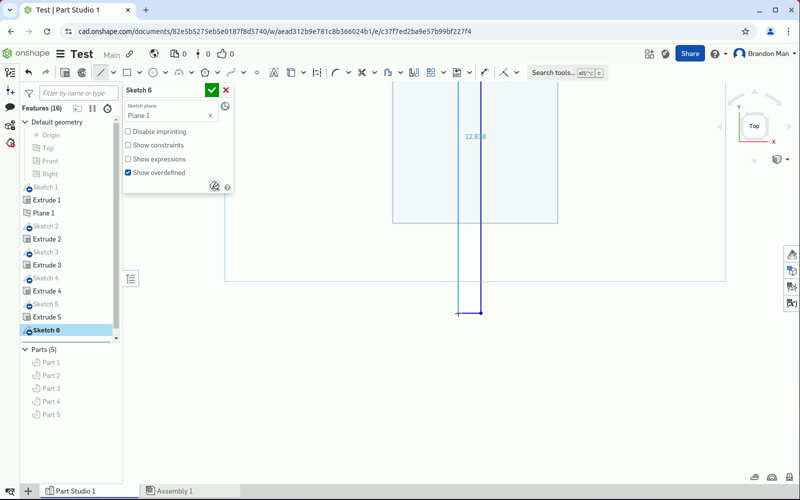
scroll(6)
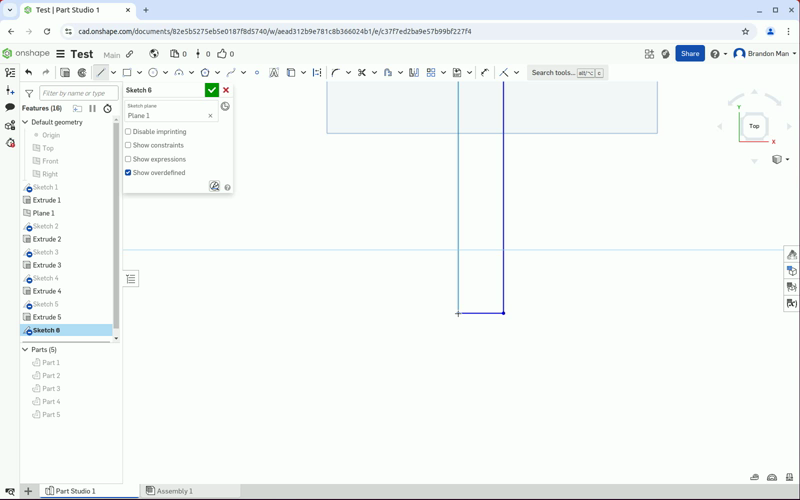
key_up(shift)
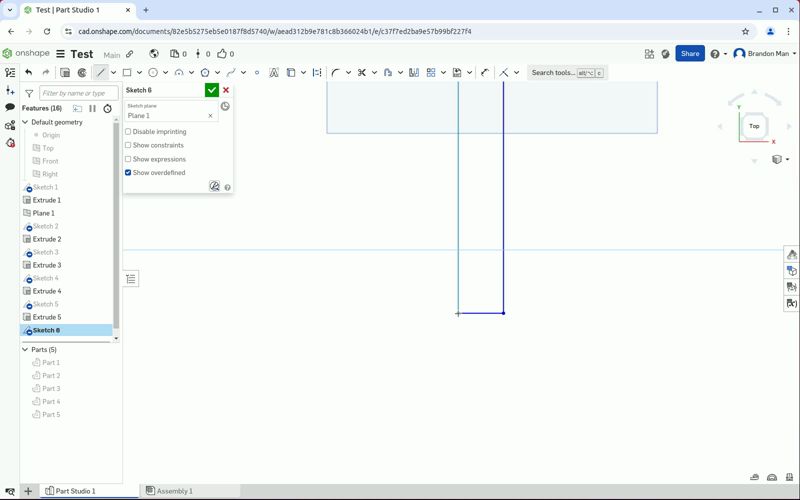
click(458, 313)
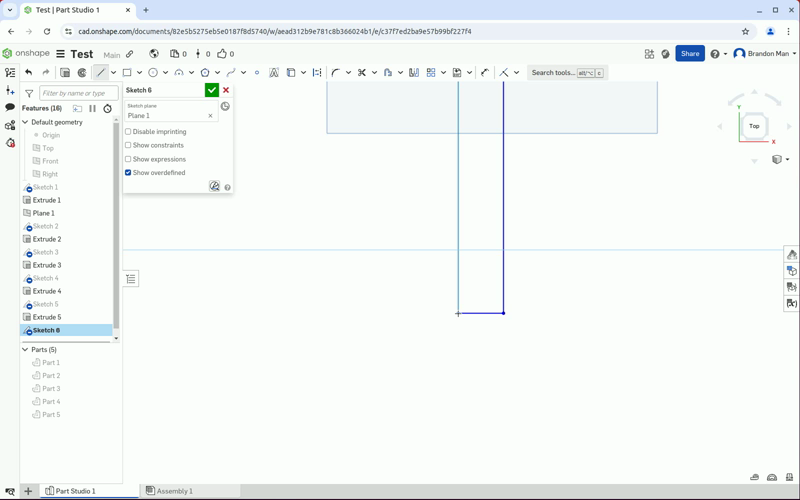
scroll(-6)
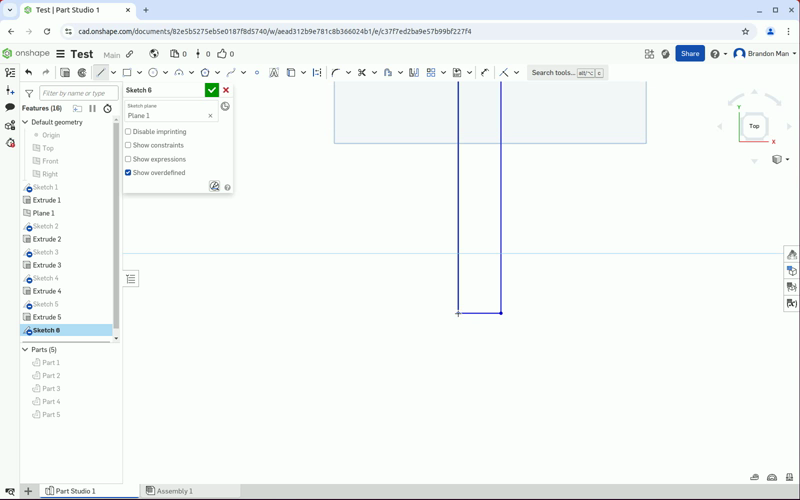
scroll(-6)
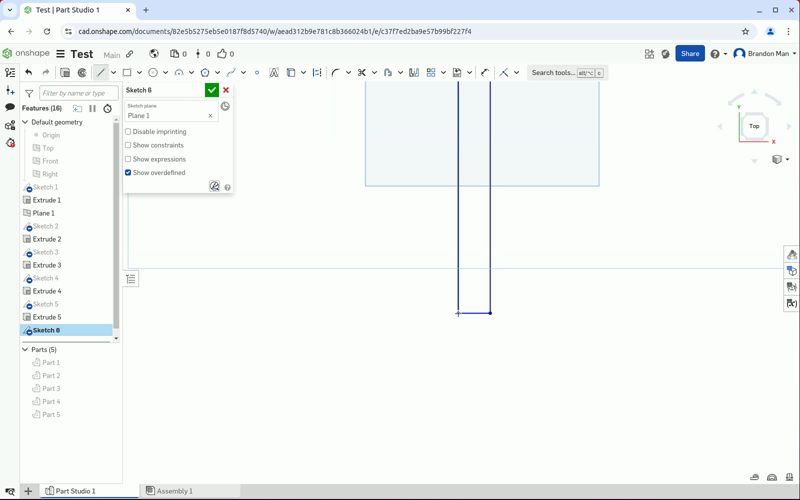
scroll(-6)
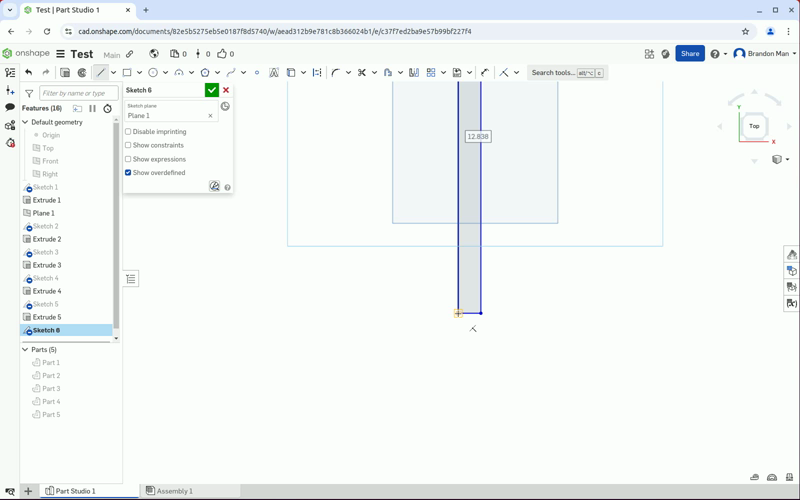
scroll(-6)
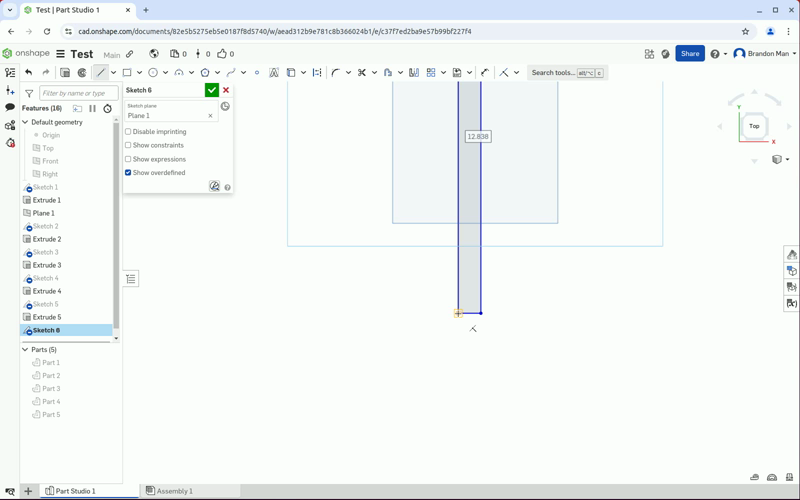
scroll(-6)
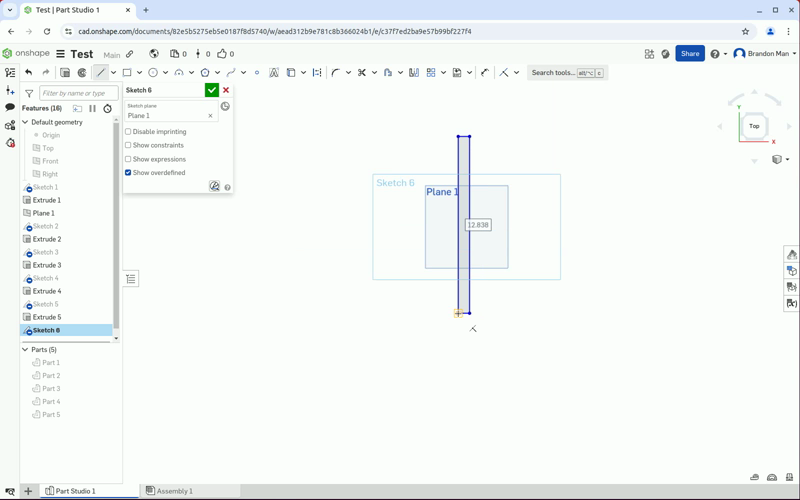
scroll(-6)
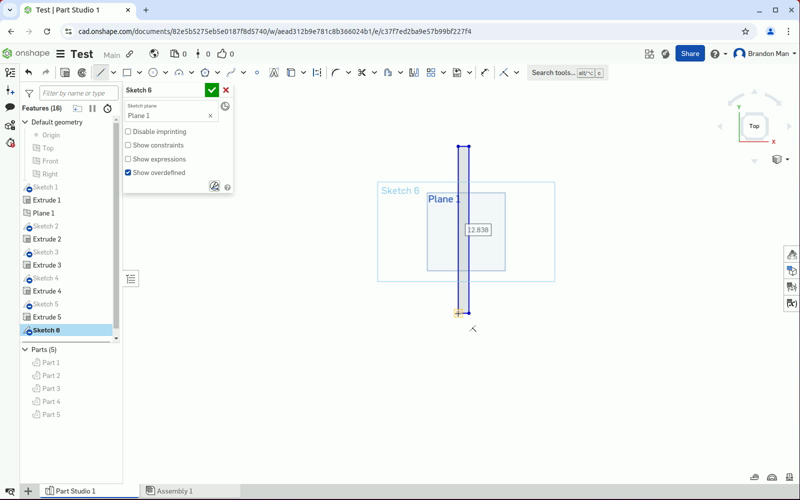
scroll(-6)
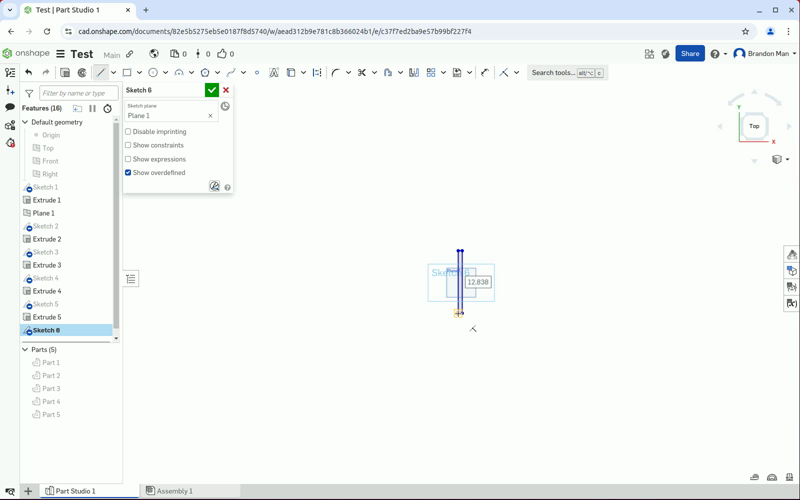
key(esc)
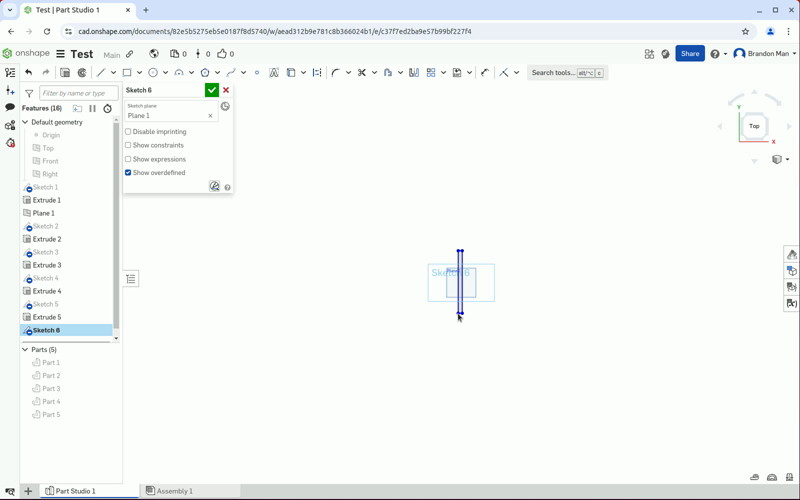
mouse_move(461, 293)
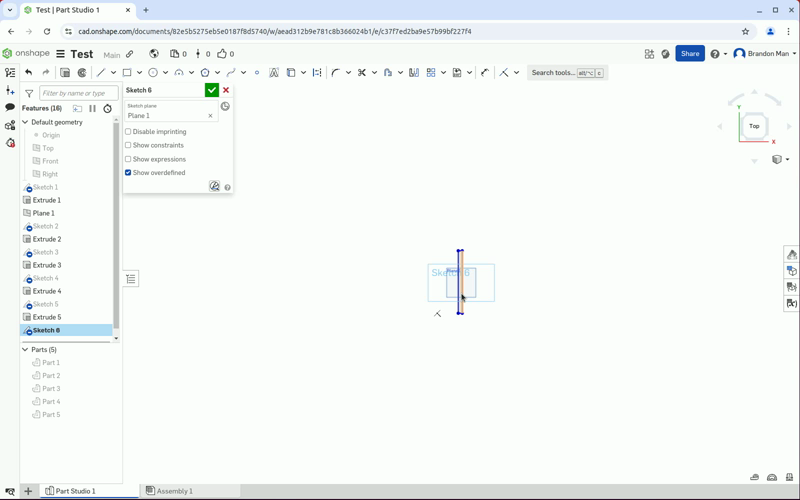
scroll(6)
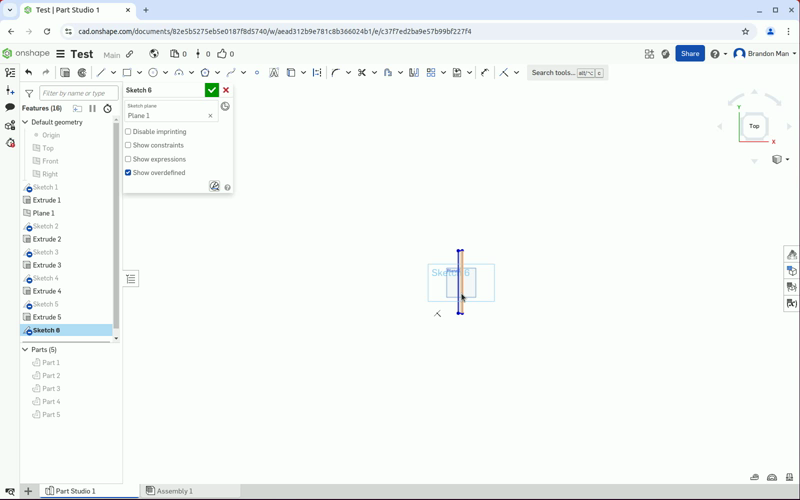
scroll(6)
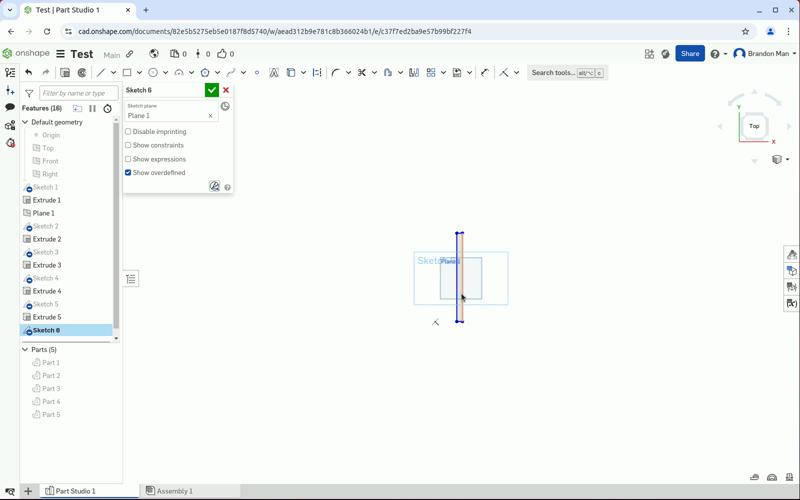
scroll(6)
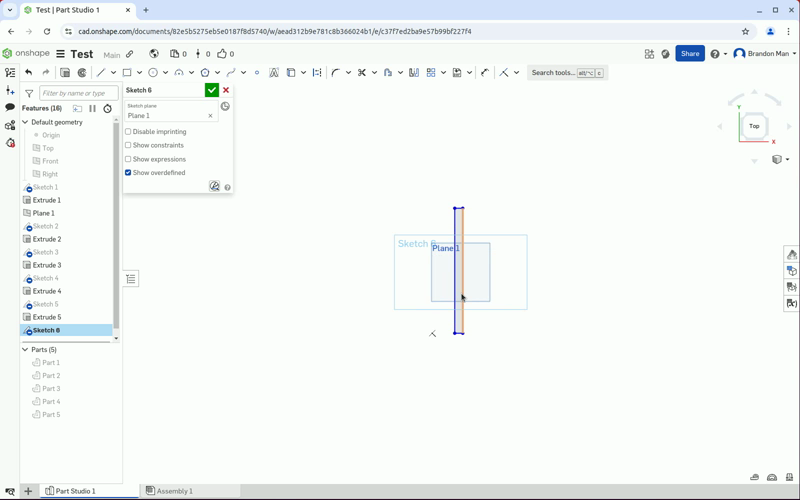
scroll(6)
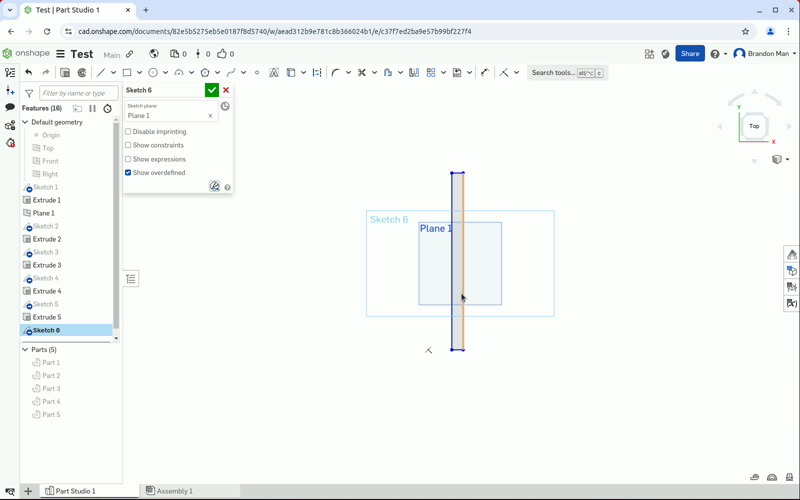
scroll(6)
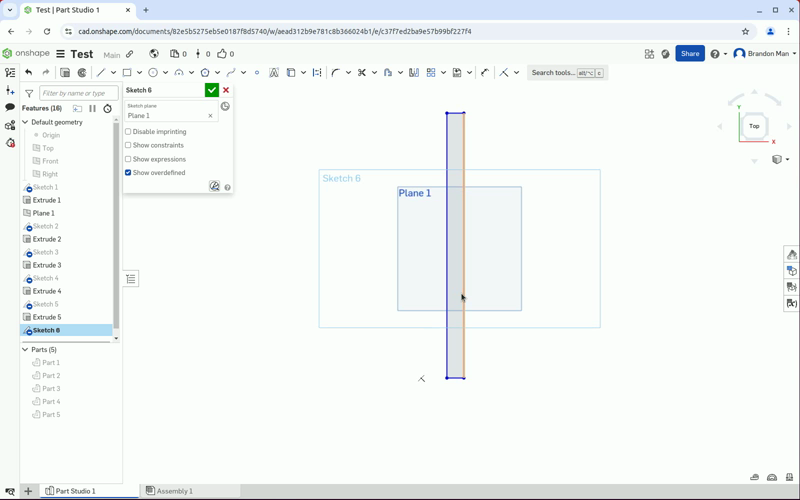
scroll(6)
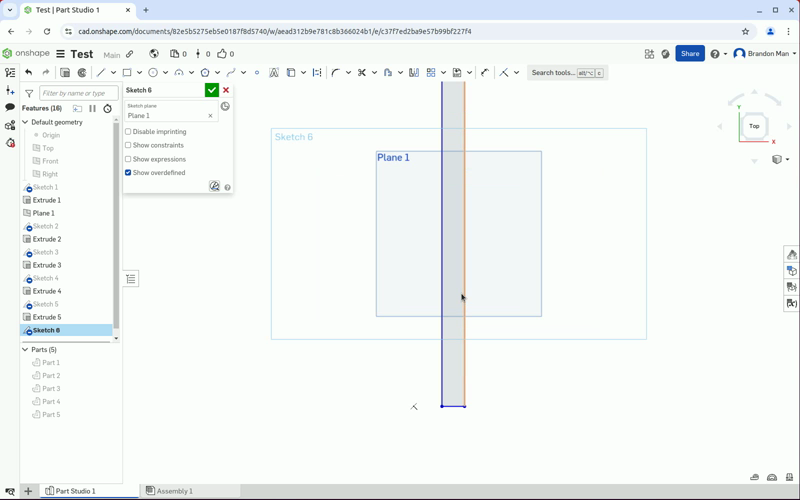
scroll(6)
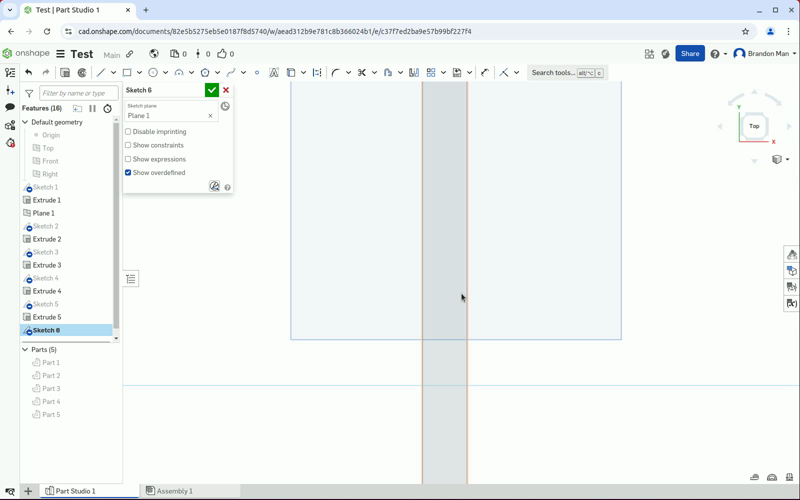
click(461, 293)
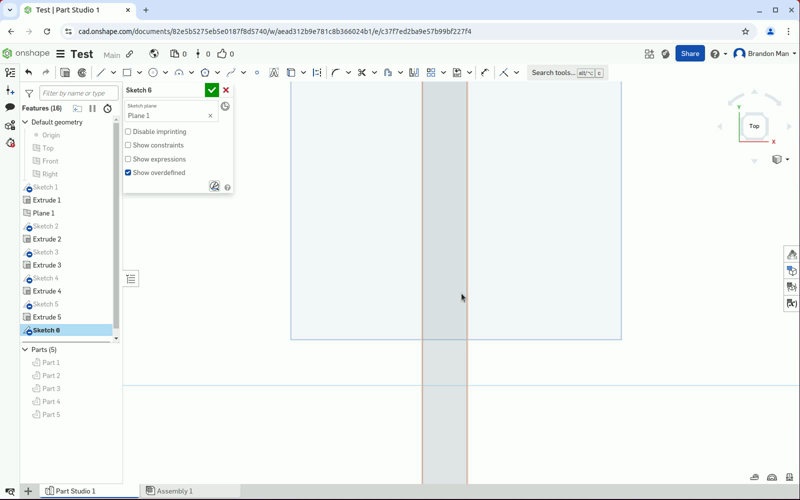
scroll(-6)
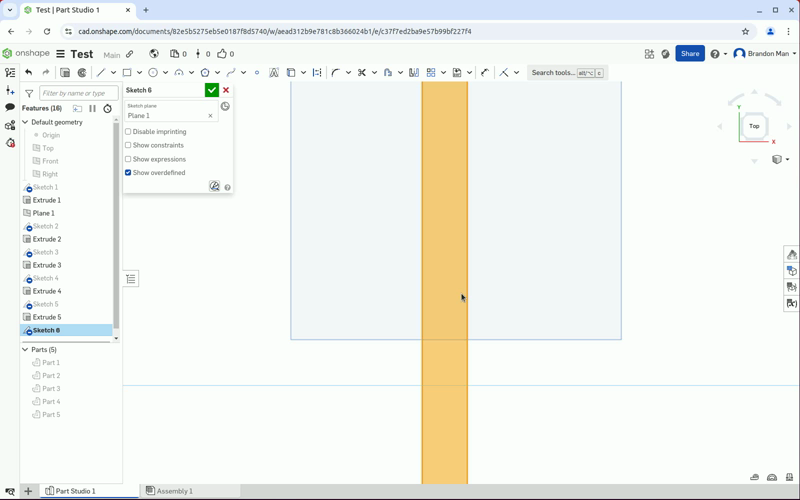
scroll(-6)
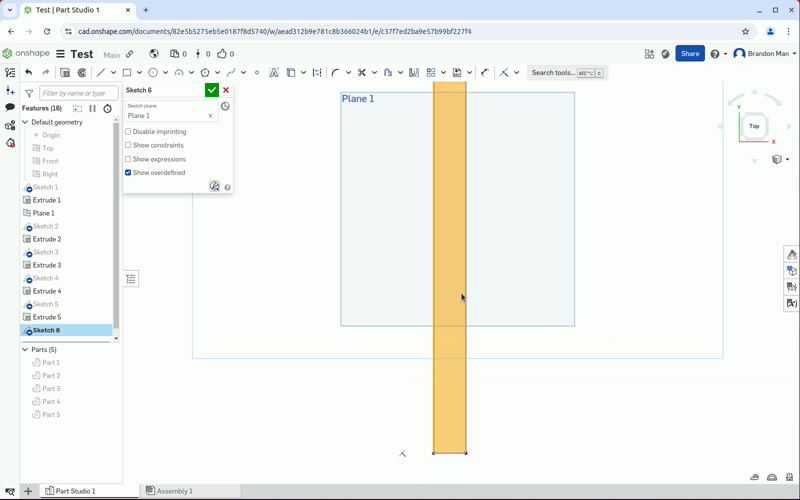
scroll(-6)
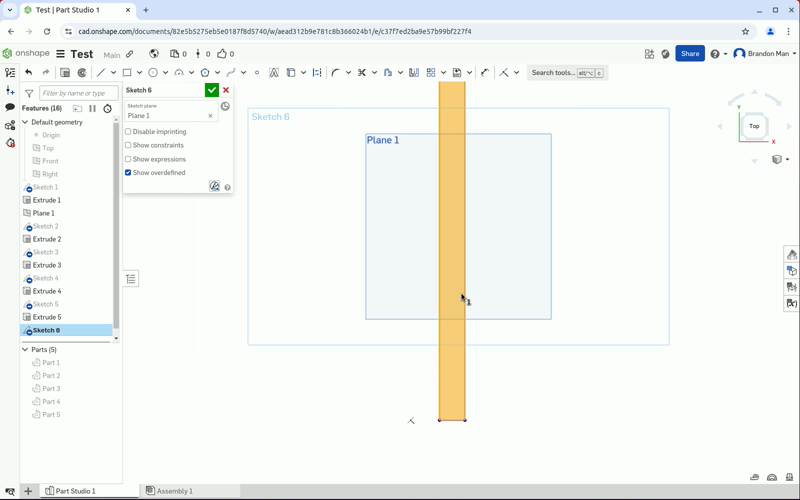
scroll(-6)
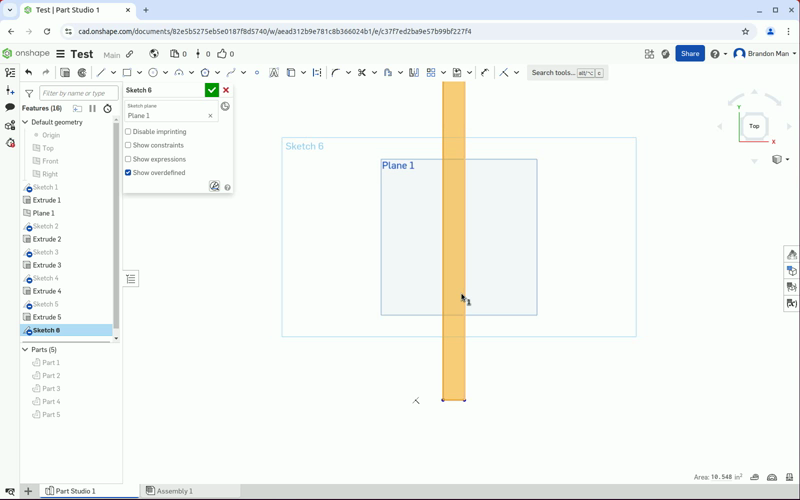
scroll(-6)
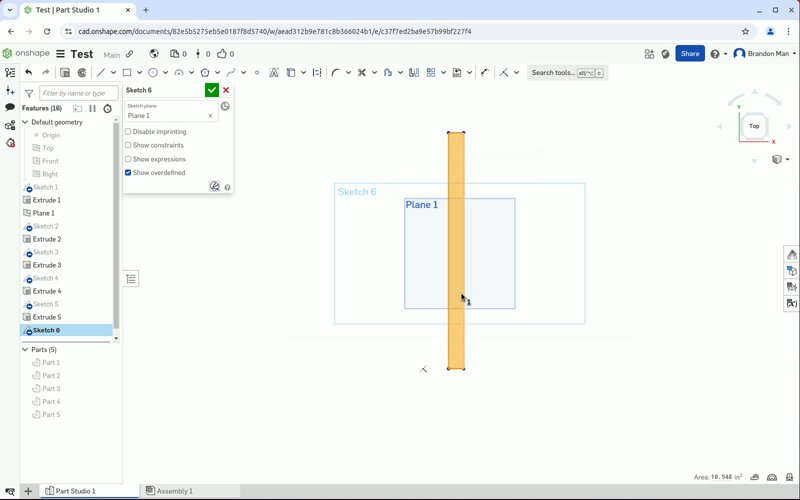
scroll(-6)
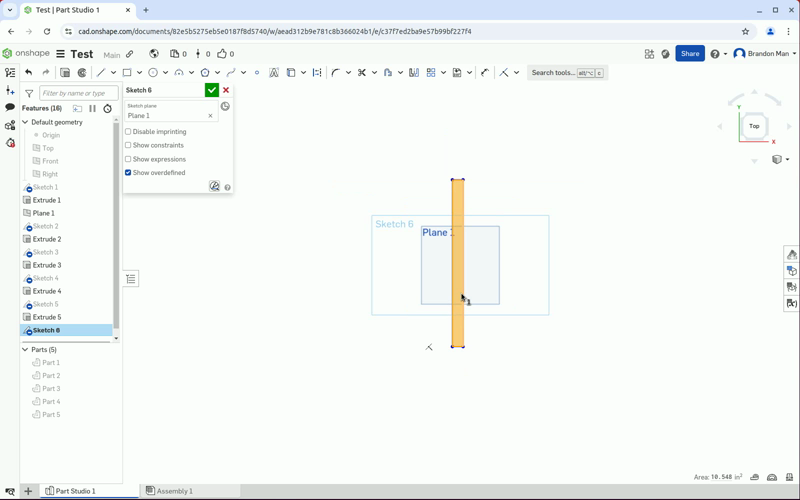
scroll(-6)
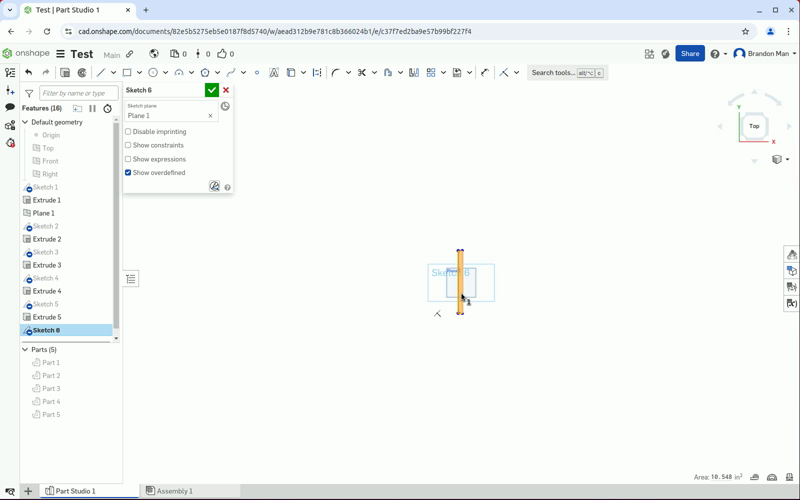
mouse_move(73, 352)
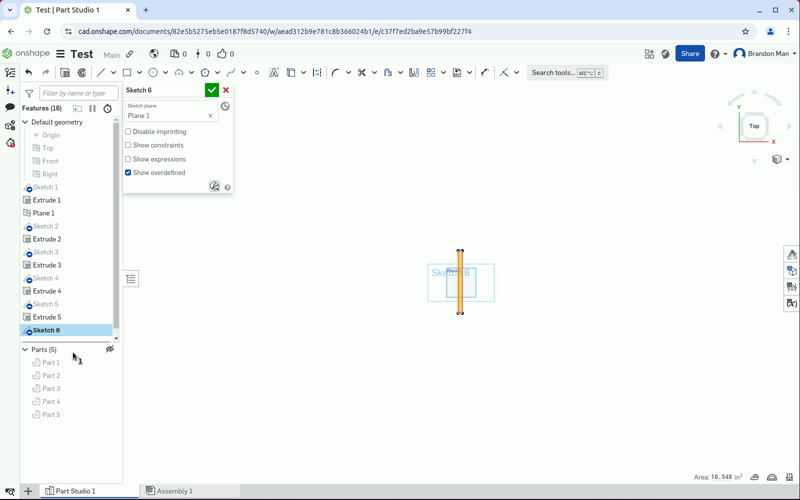
key(shift+y)
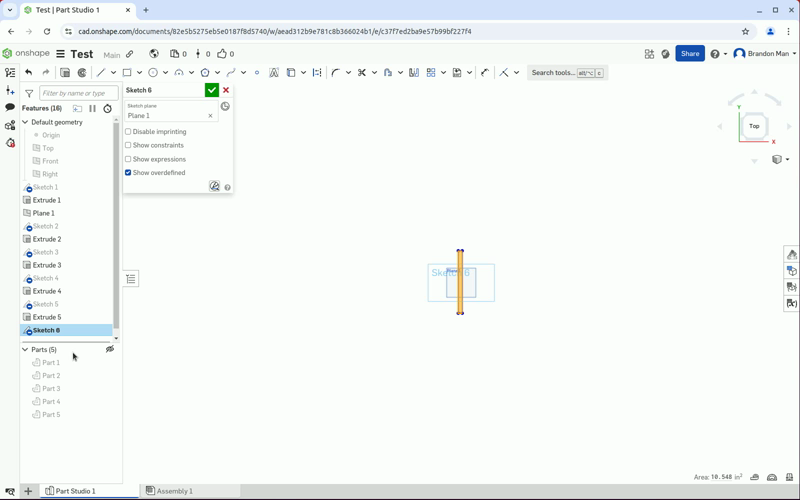
key(shift+e)
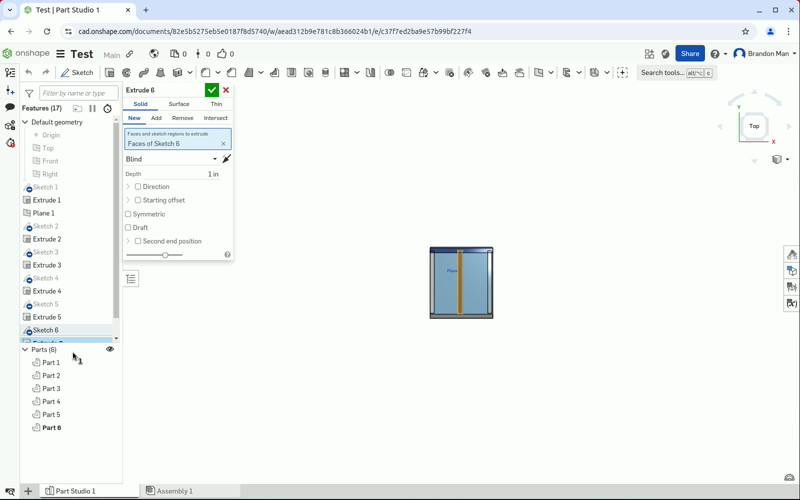
mouse_move(143, 106)
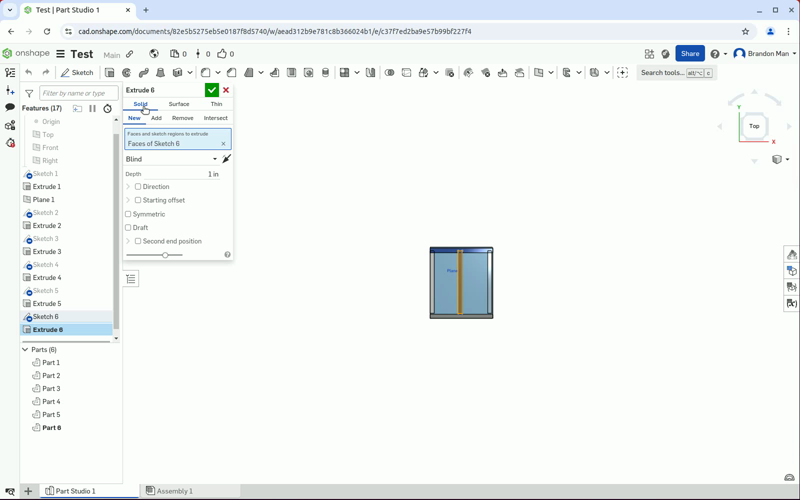
click(143, 106)
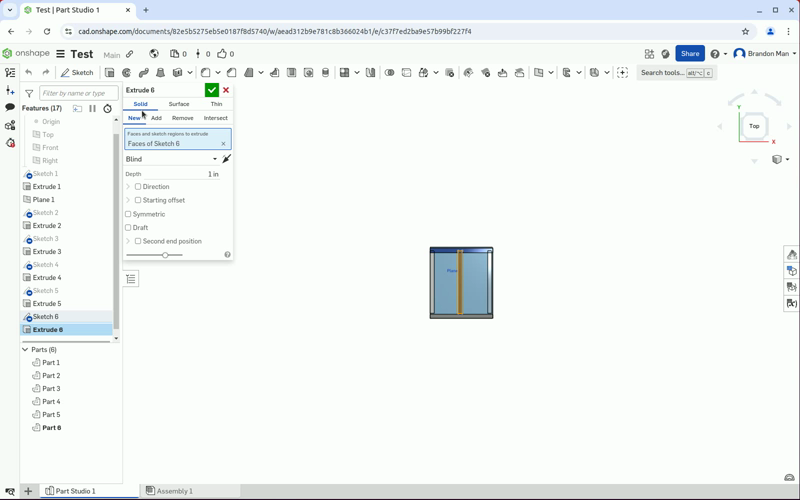
mouse_move(137, 120)
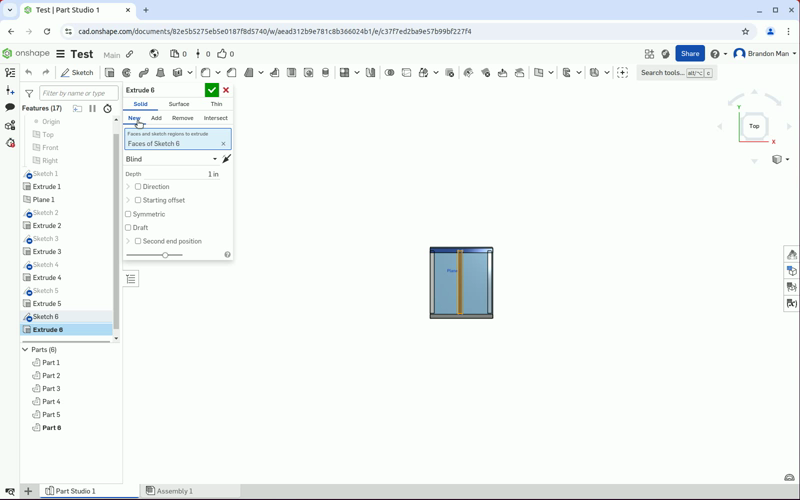
click(137, 120)
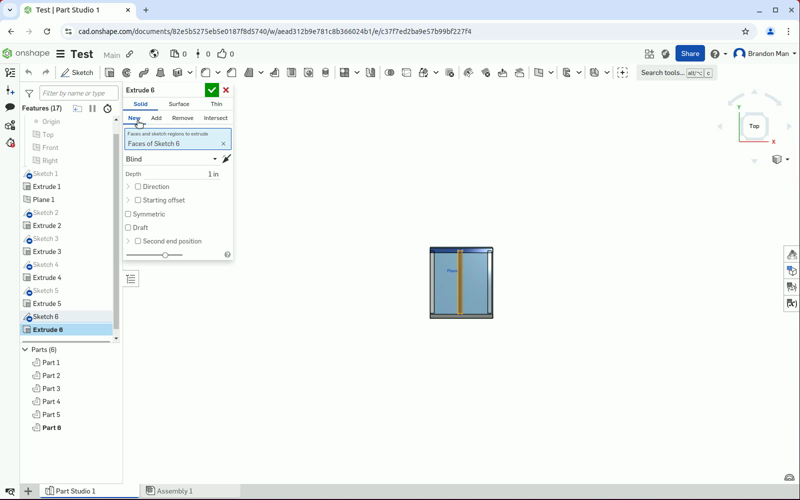
key(tab, 4)
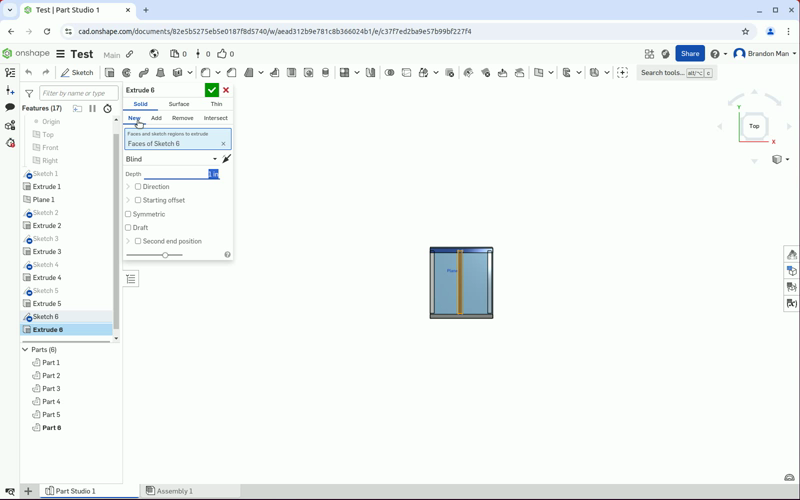
text(22.386)
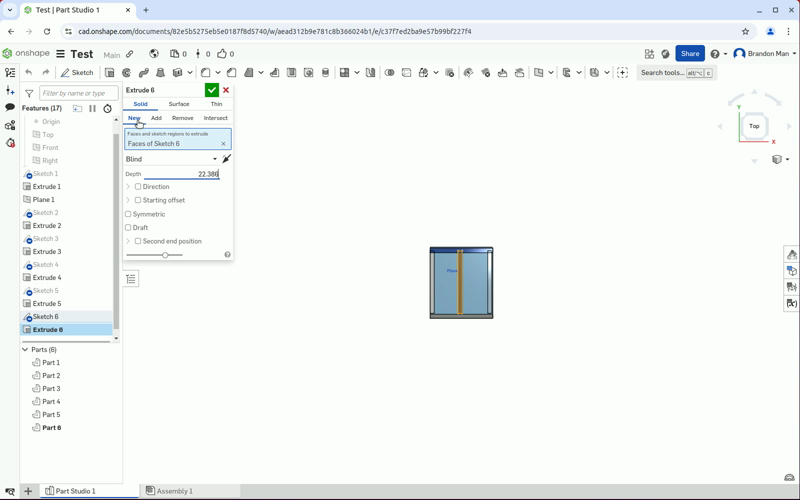
key(enter)
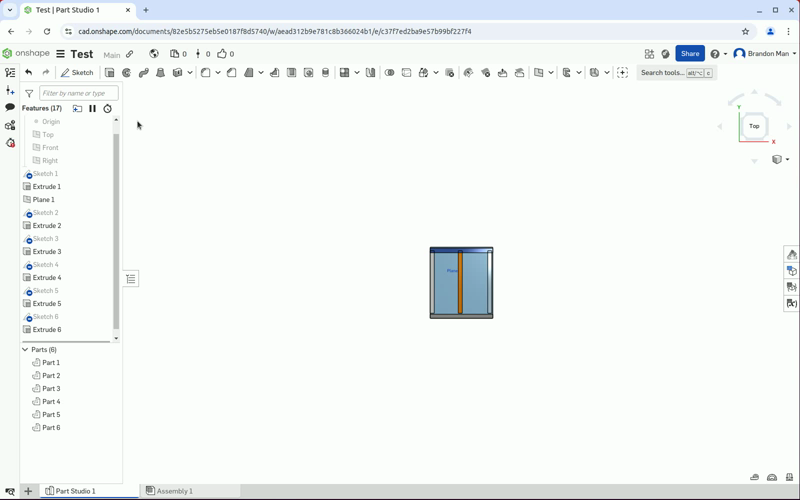
key(shift+h)
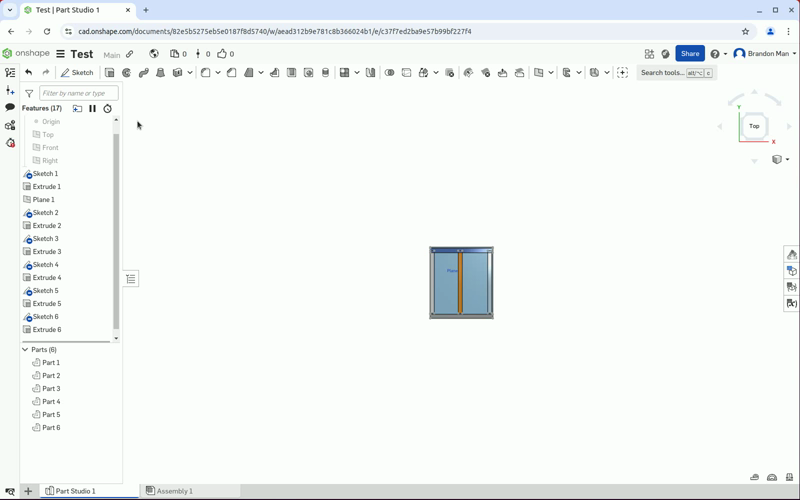
key(shift+h)
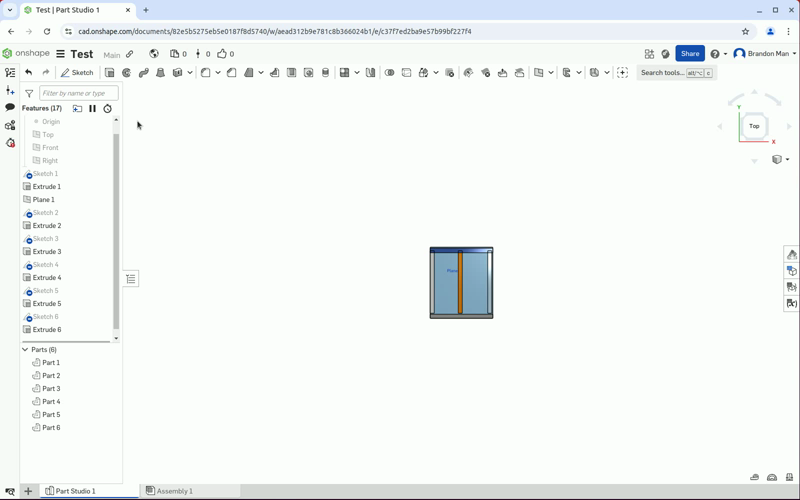
mouse_move(69, 176)
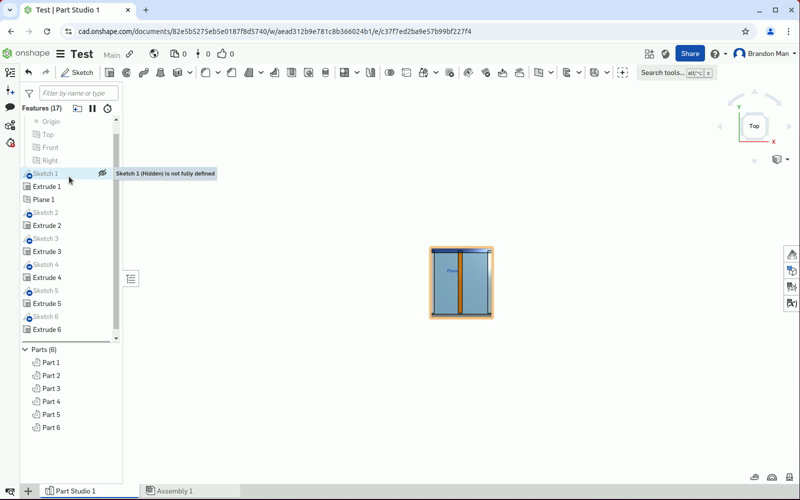
click(69, 176)
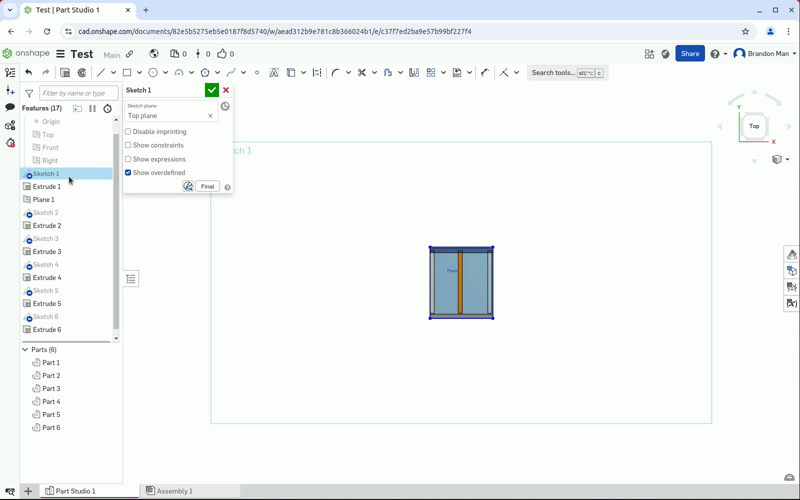
mouse_move(229, 92)
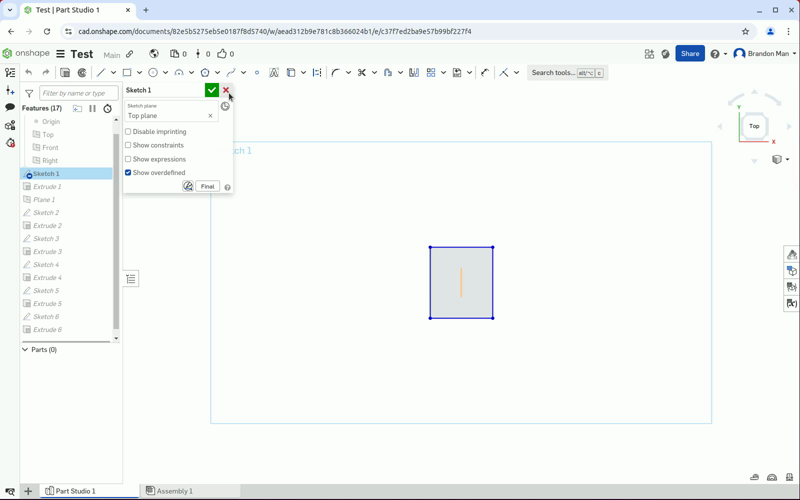
click(229, 92)
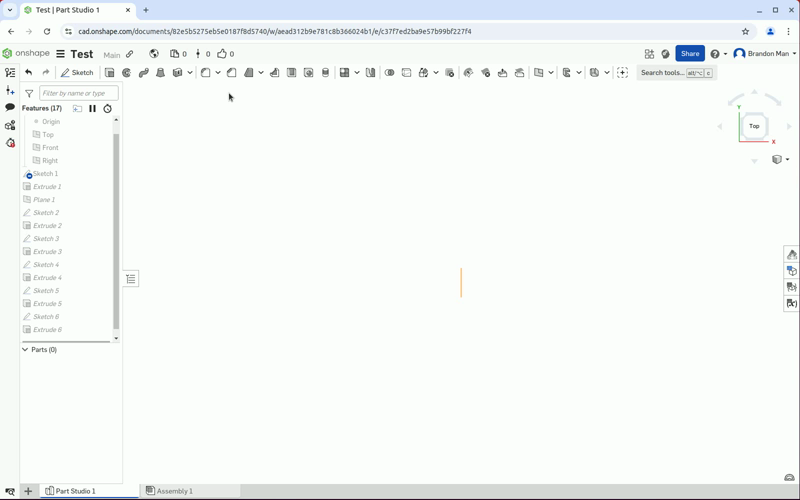
key(shift+s)
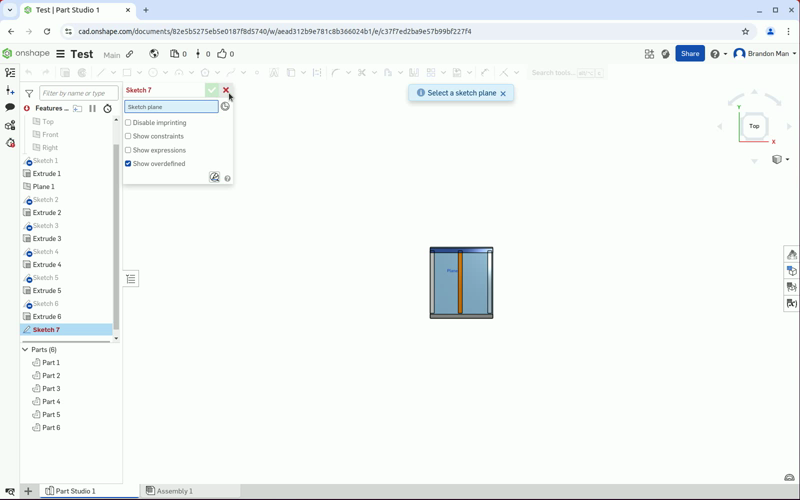
mouse_move(69, 189)
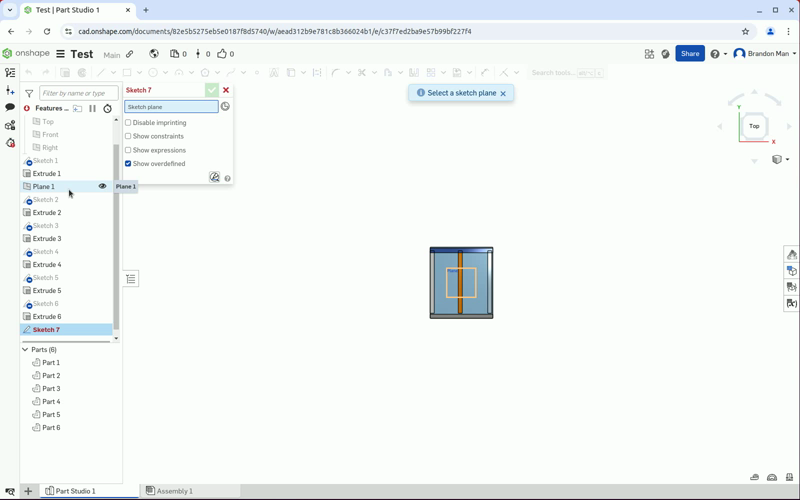
click(69, 189)
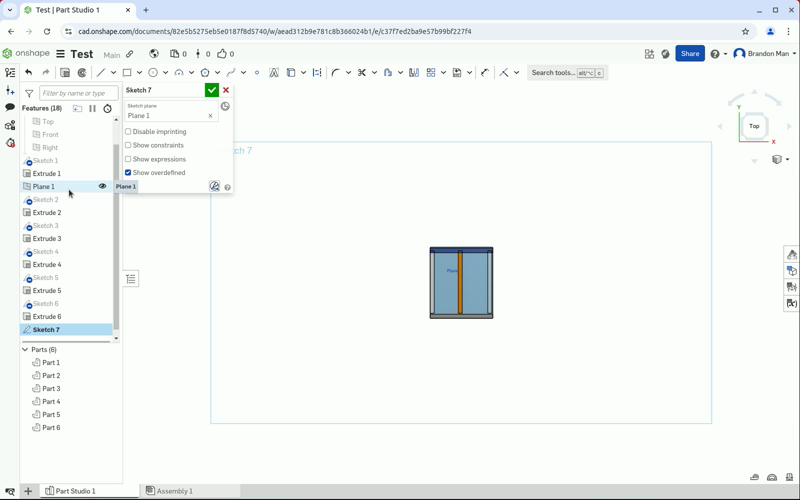
mouse_move(73, 352)
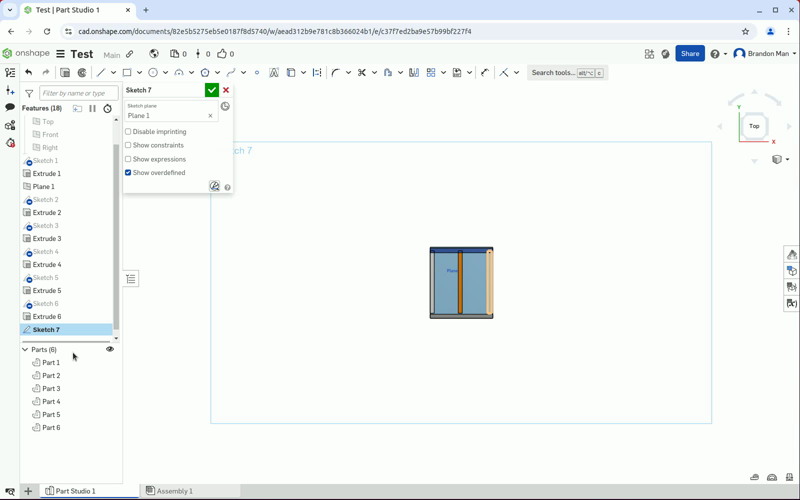
key(y)
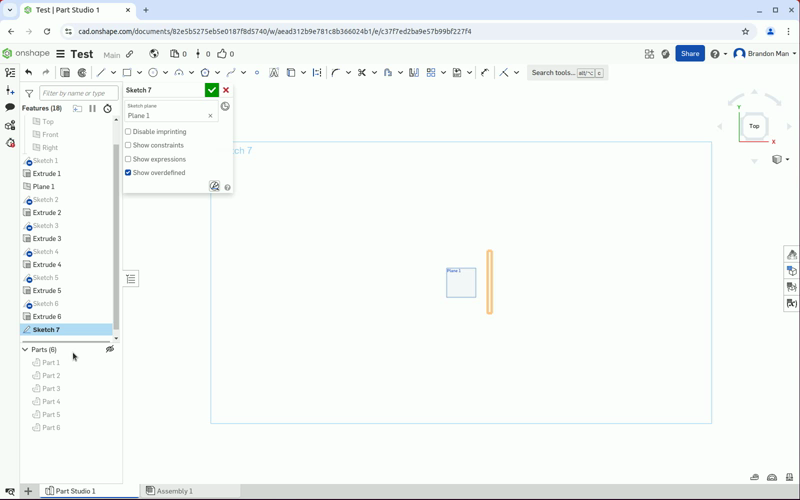
key(l)
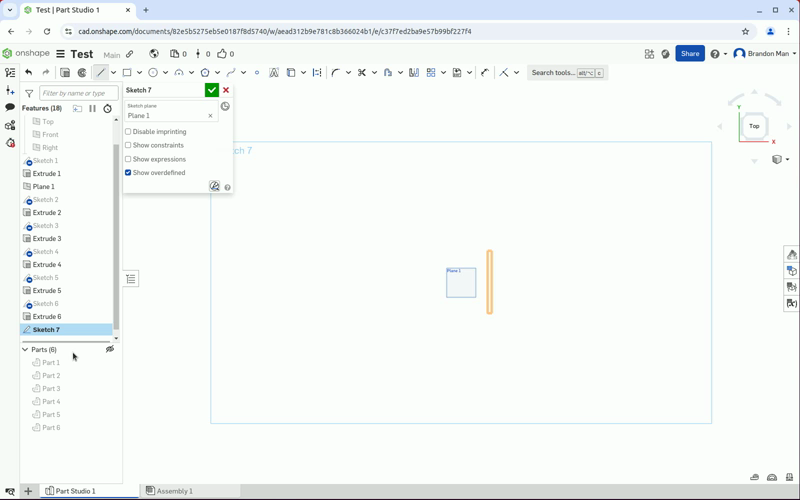
key_down(shift)
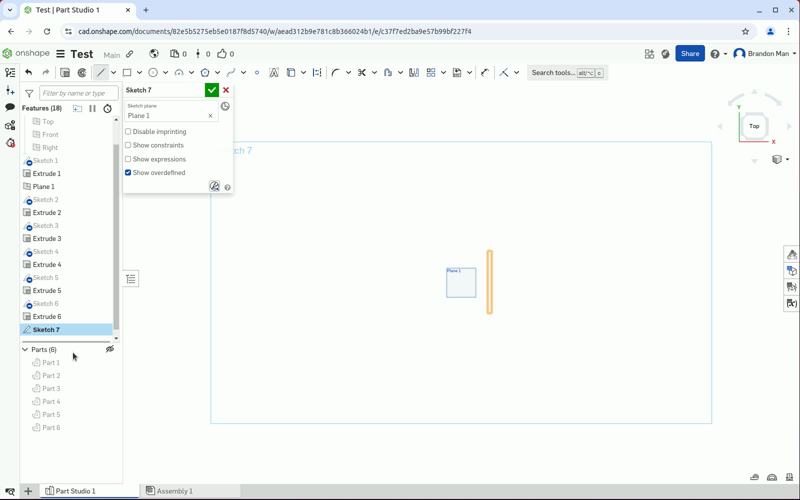
mouse_move(433, 285)
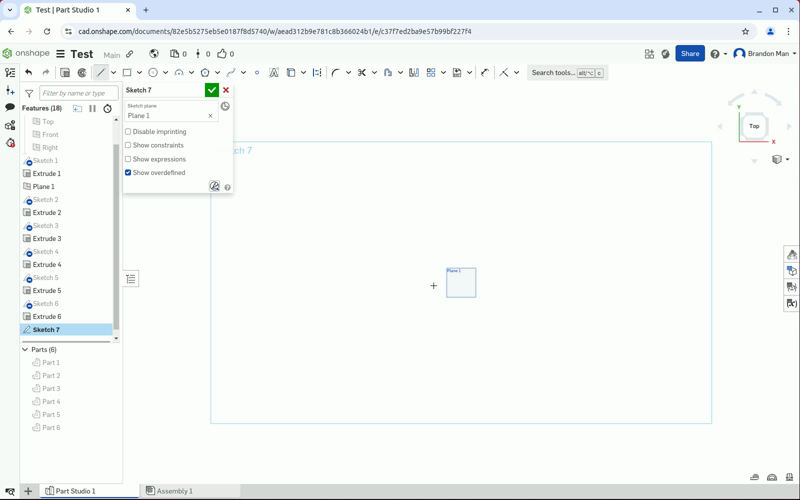
click(433, 285)
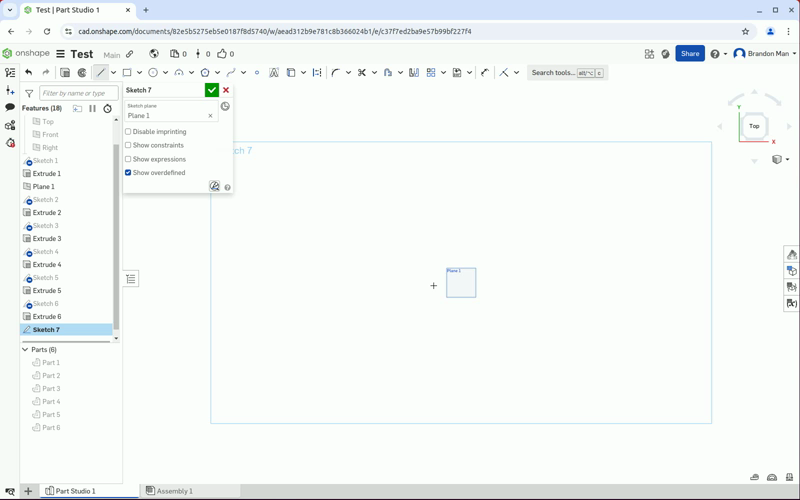
key_up(shift)
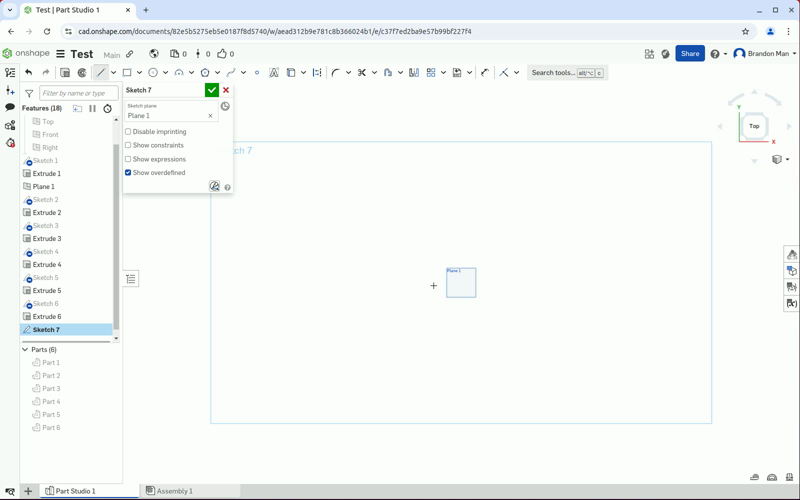
key_down(shift)
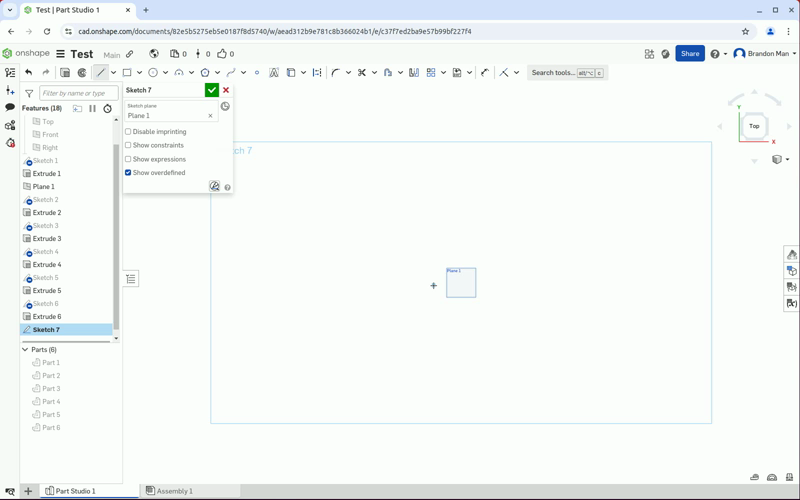
mouse_move(463, 285)
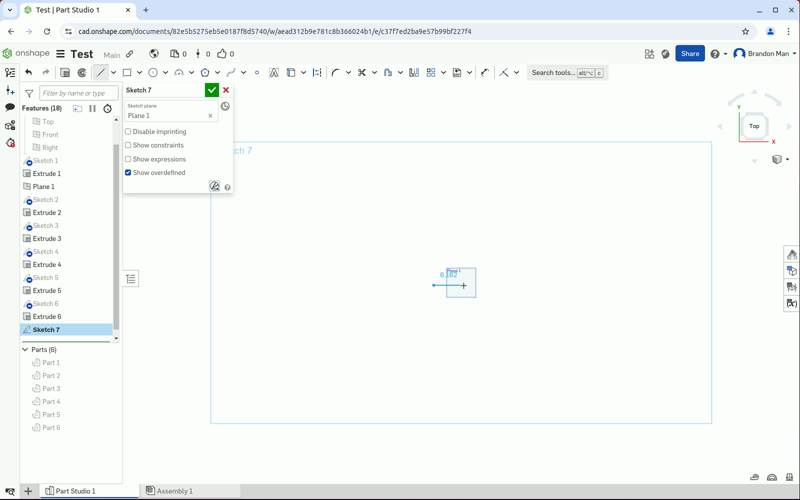
mouse_move(464, 285)
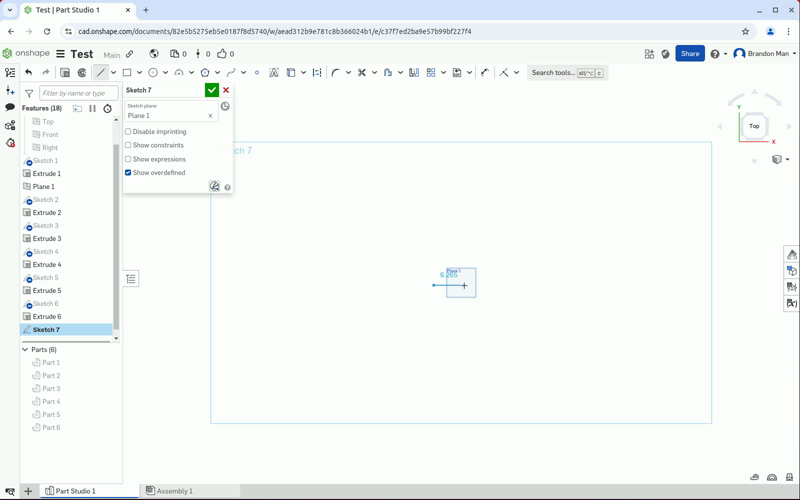
click(464, 285)
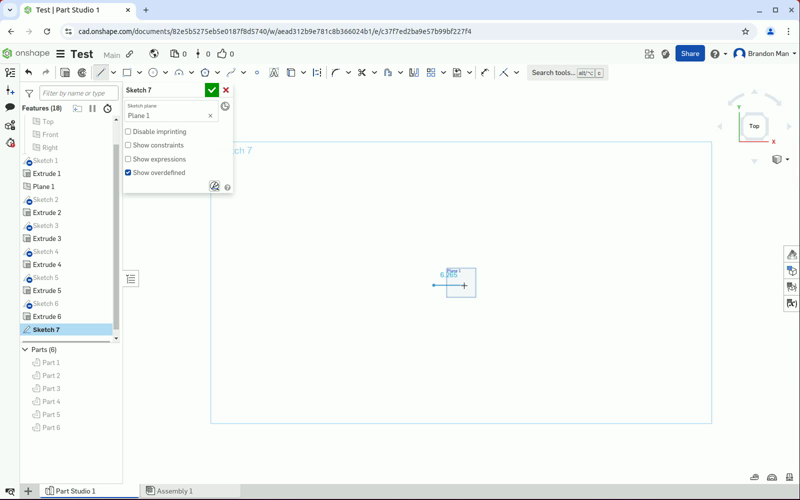
key_up(shift)
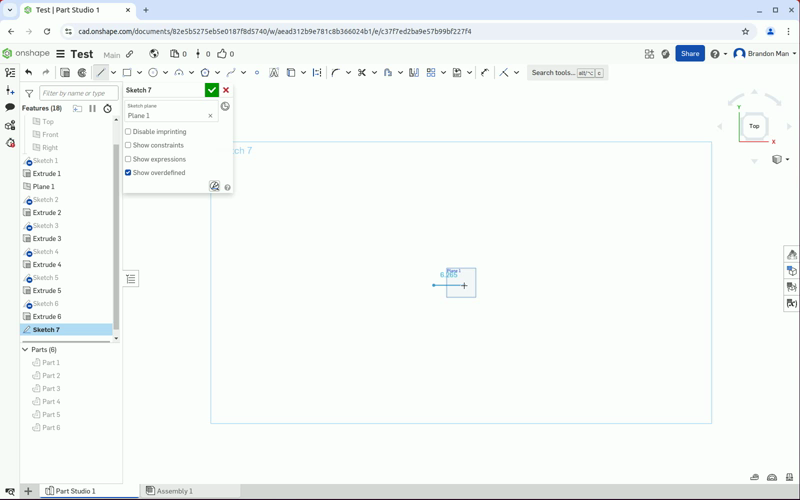
key_down(shift)
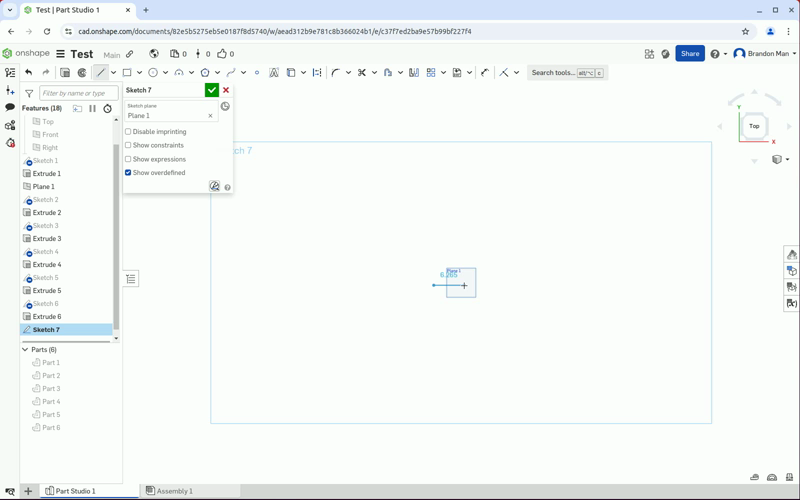
mouse_move(494, 285)
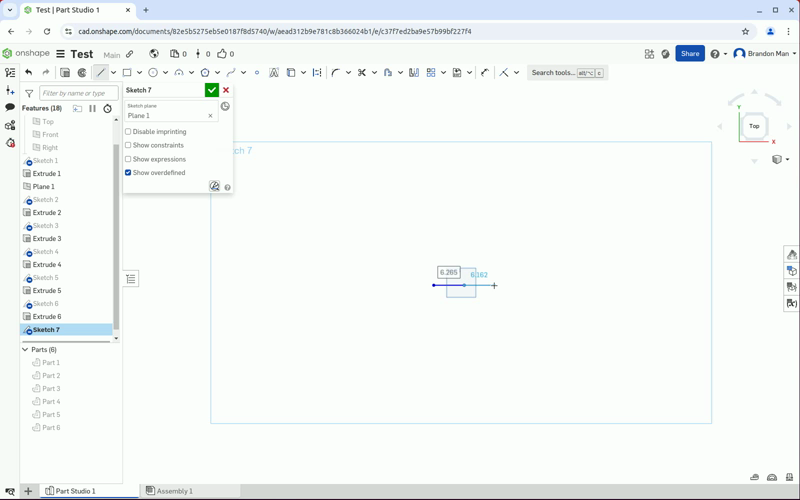
mouse_move(464, 281)
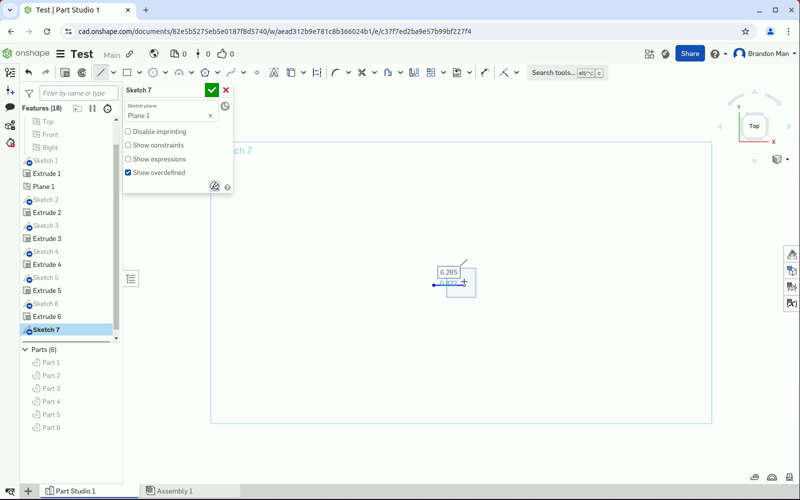
scroll(6)
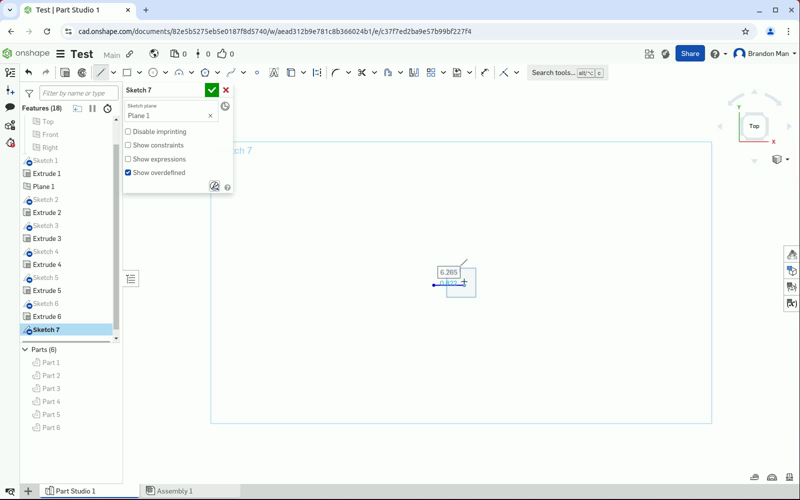
scroll(6)
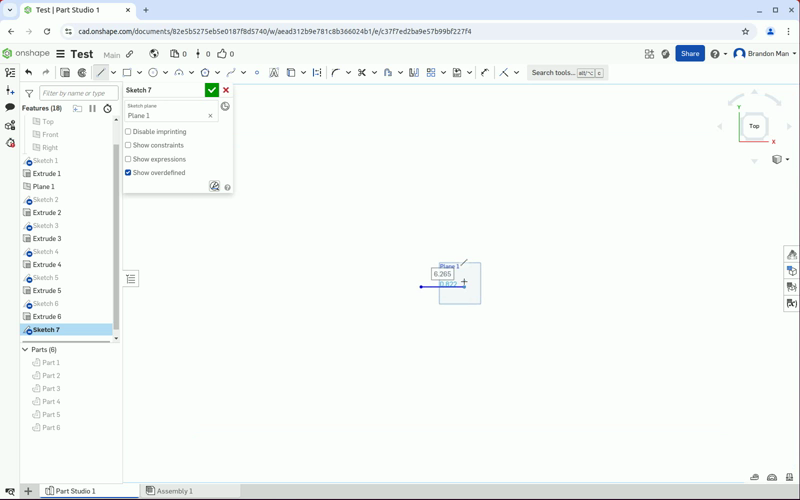
scroll(6)
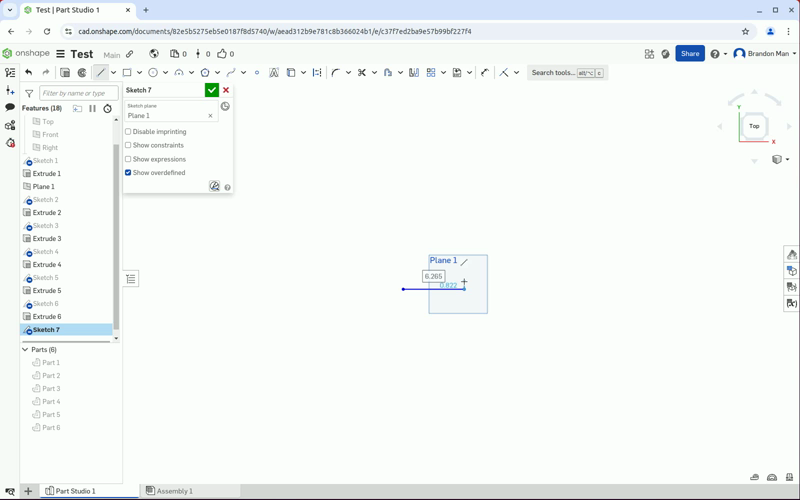
scroll(6)
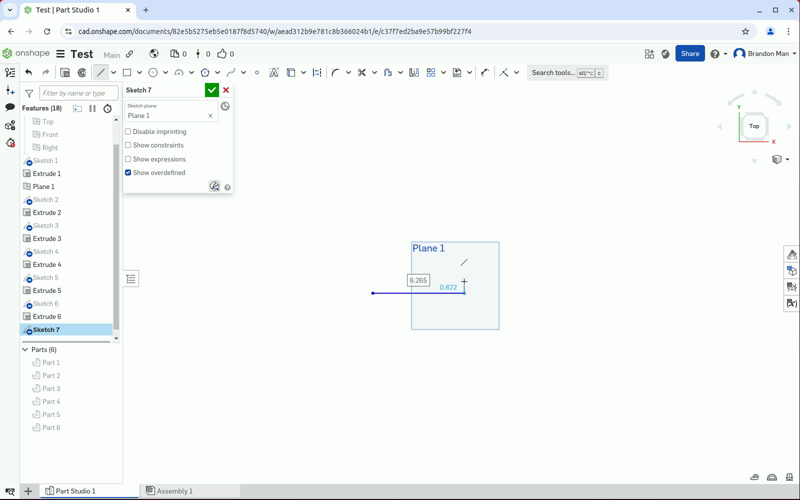
scroll(6)
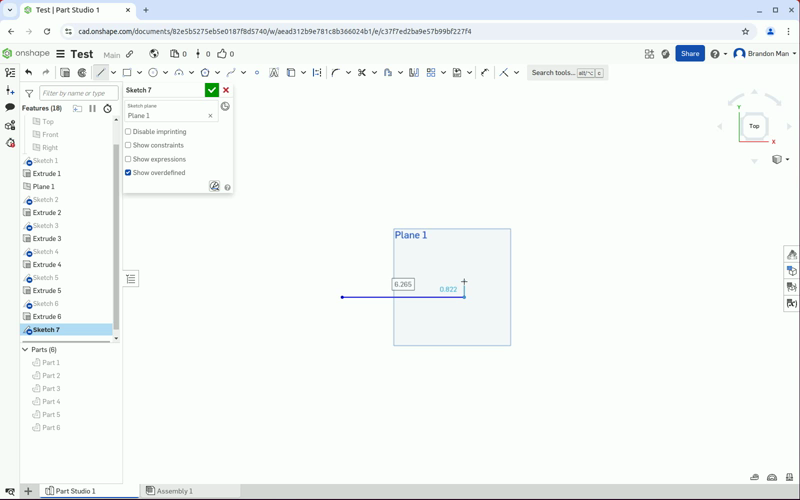
scroll(6)
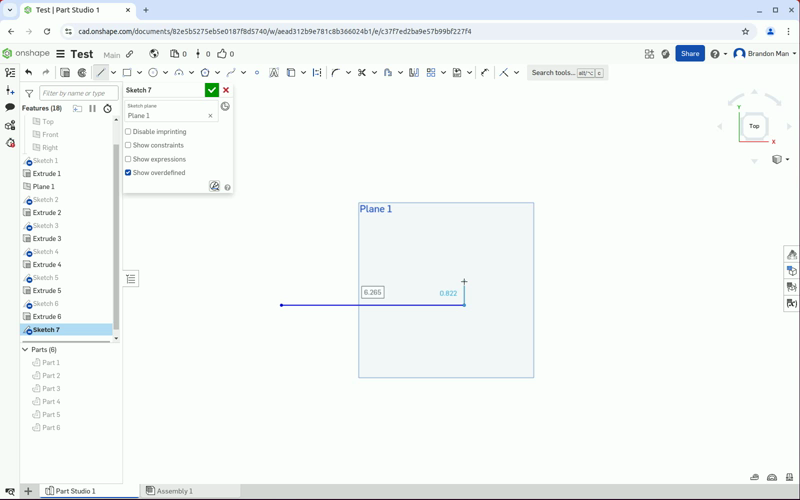
scroll(6)
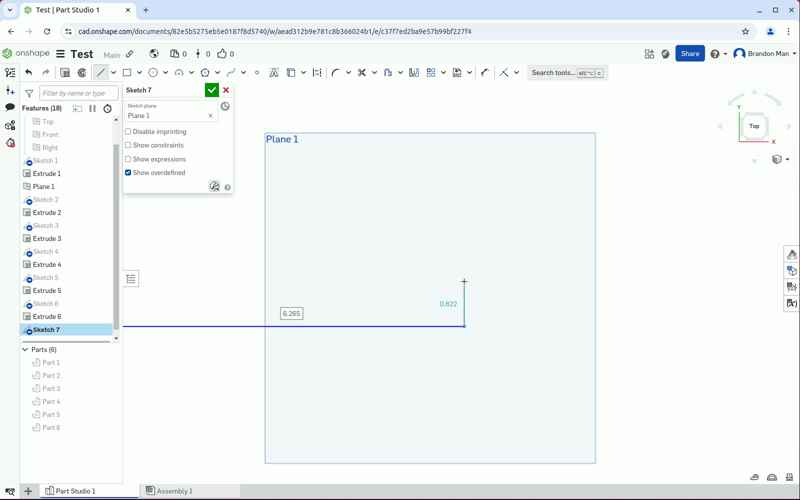
click(464, 281)
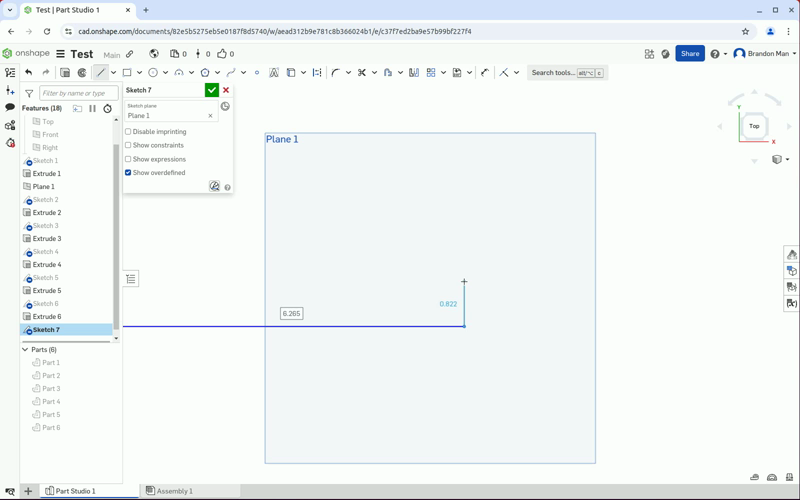
scroll(-6)
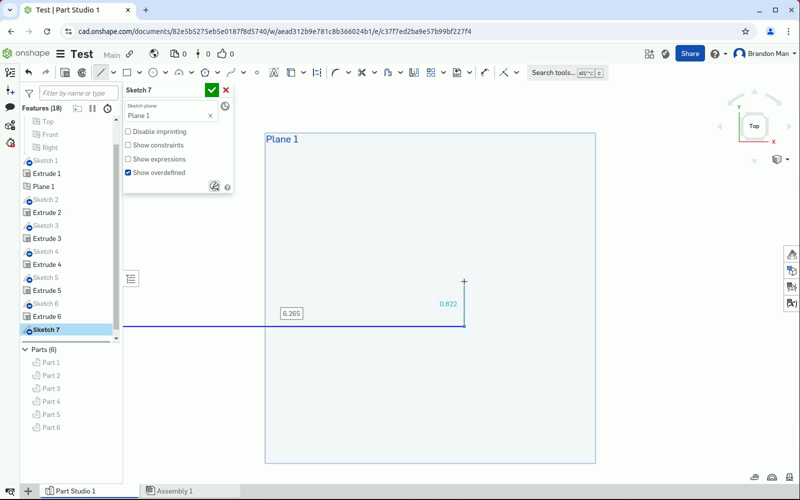
scroll(-6)
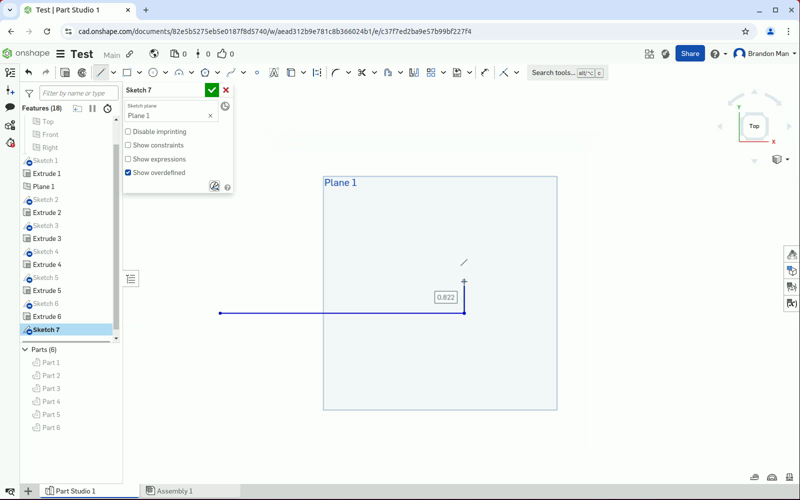
scroll(-6)
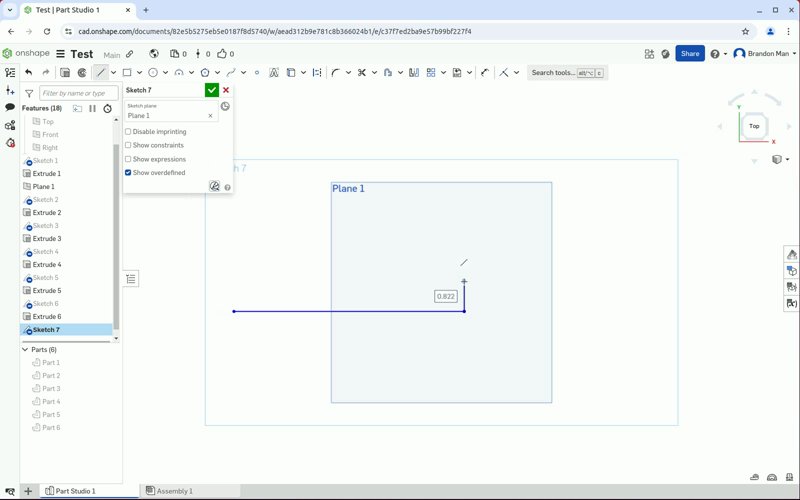
scroll(-6)
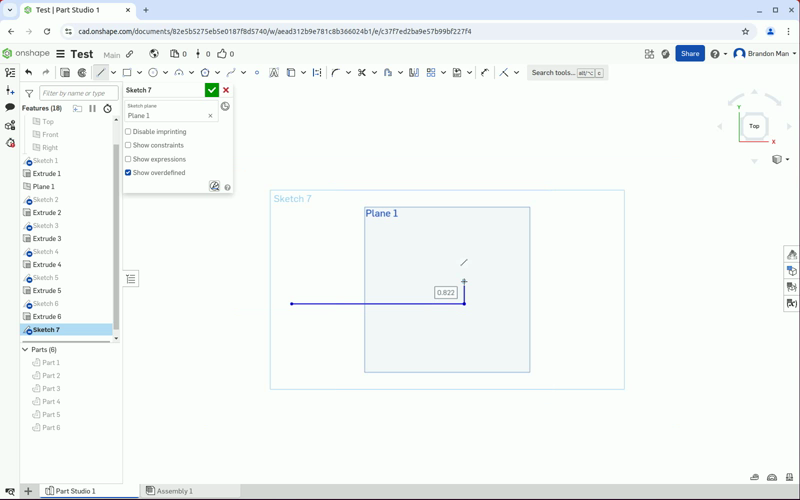
scroll(-6)
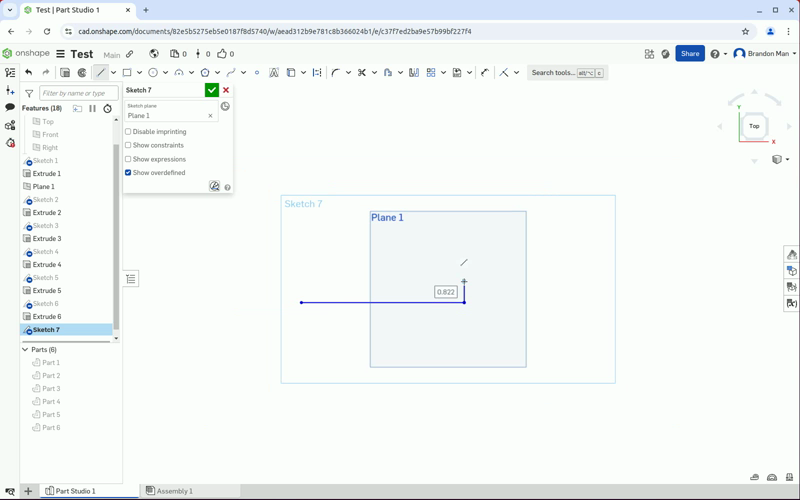
scroll(-6)
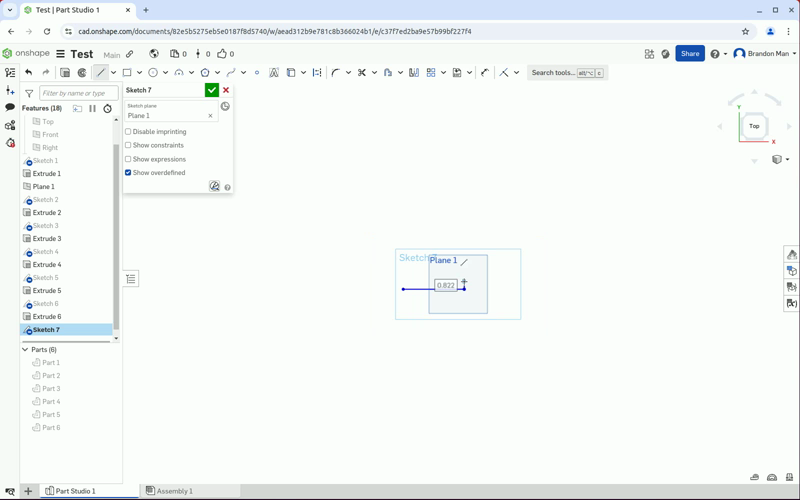
scroll(-6)
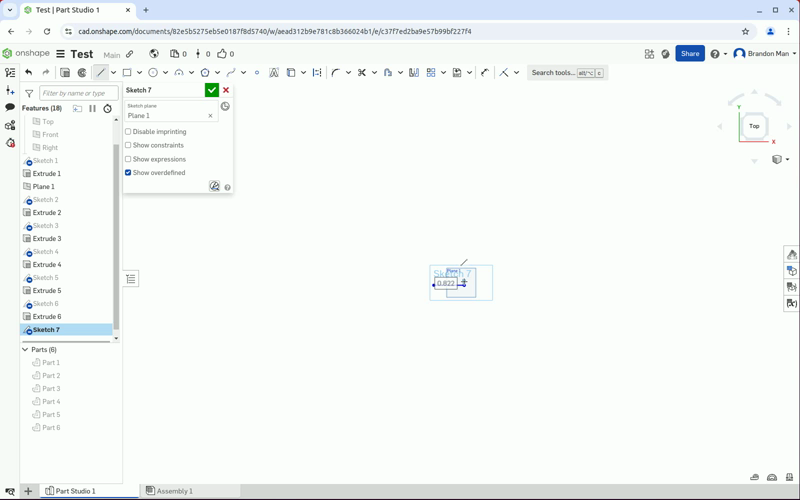
key_up(shift)
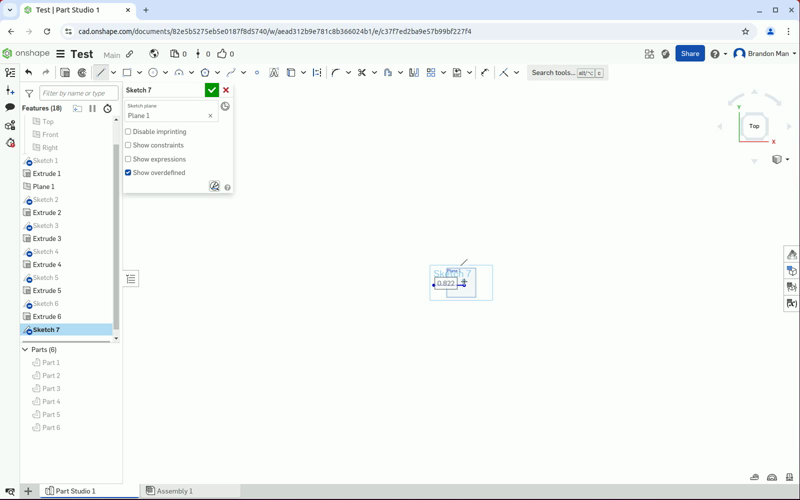
key_down(shift)
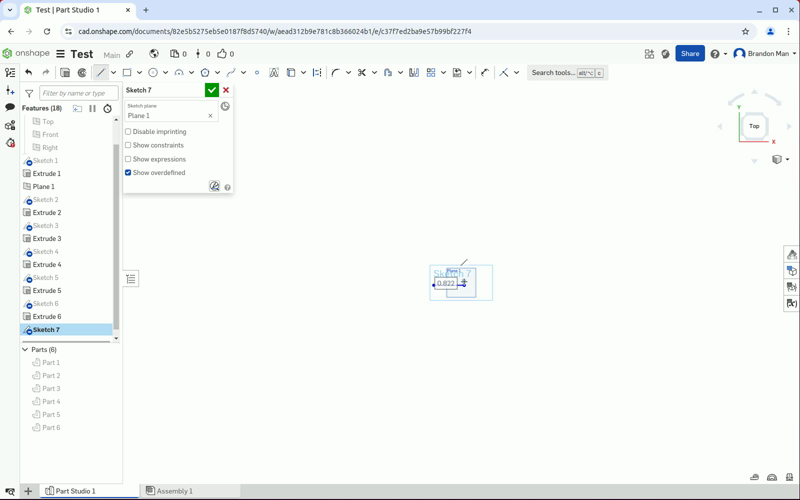
mouse_move(494, 281)
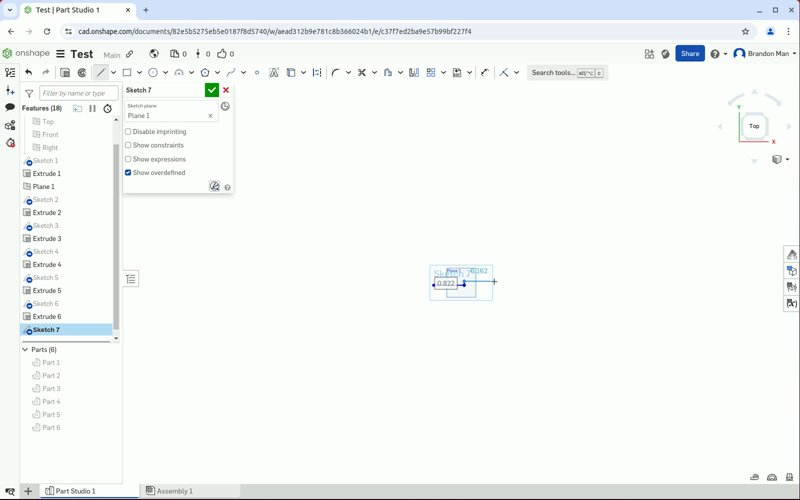
mouse_move(433, 281)
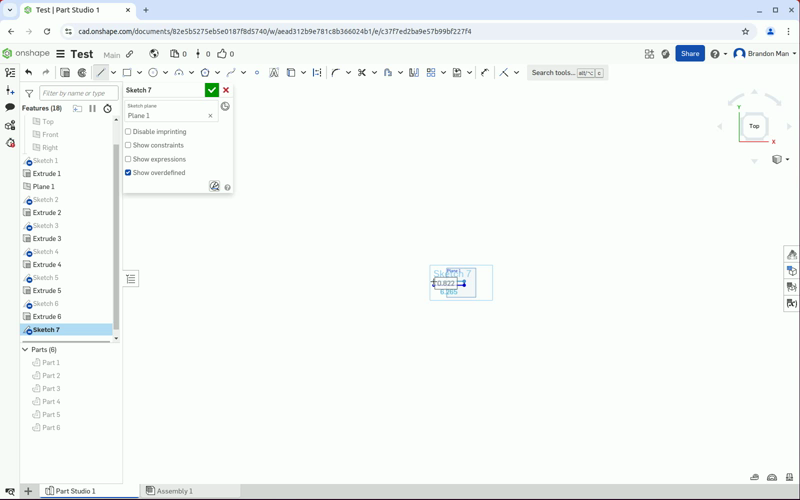
scroll(6)
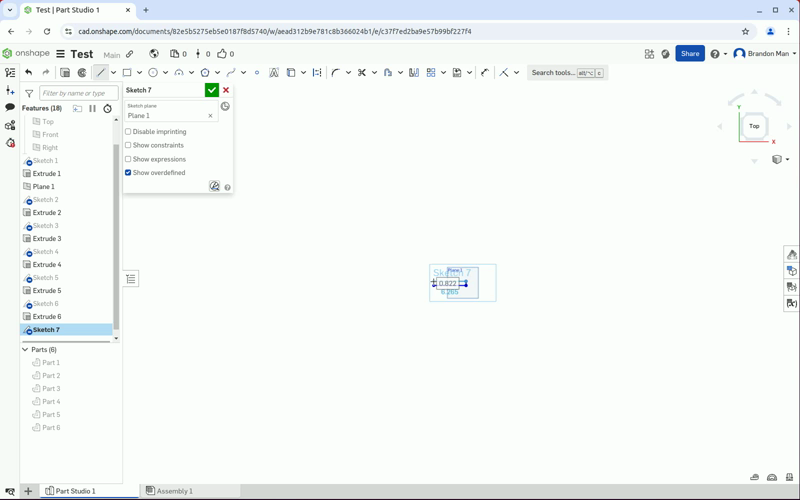
scroll(6)
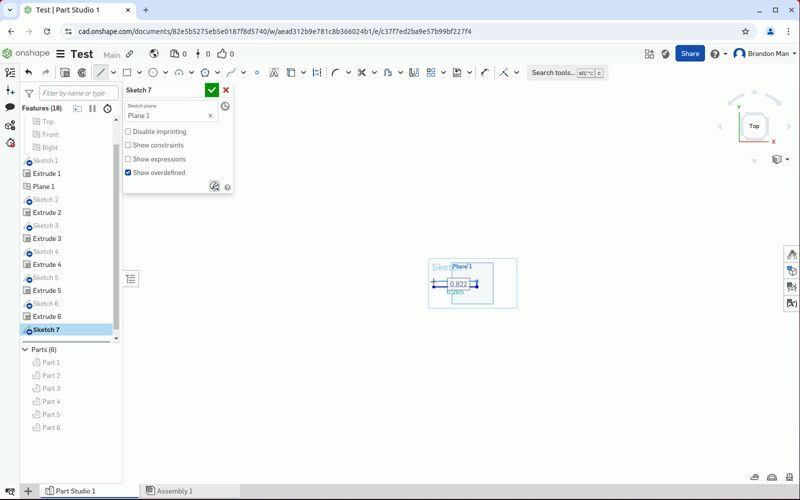
scroll(6)
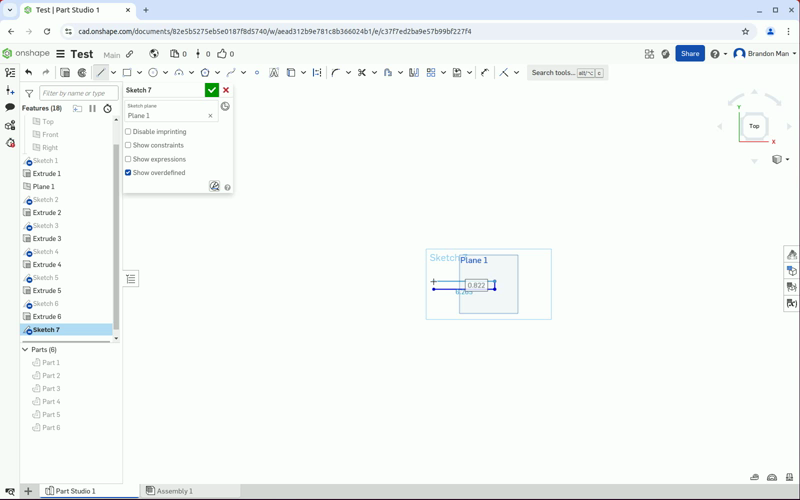
scroll(6)
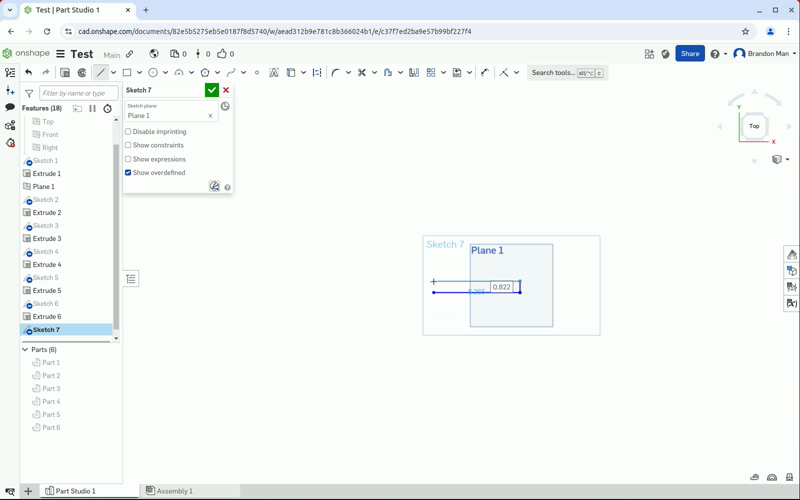
scroll(6)
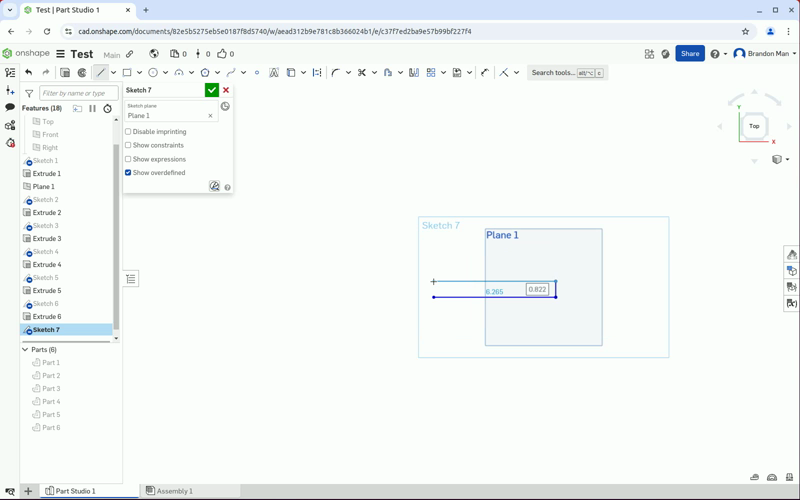
scroll(6)
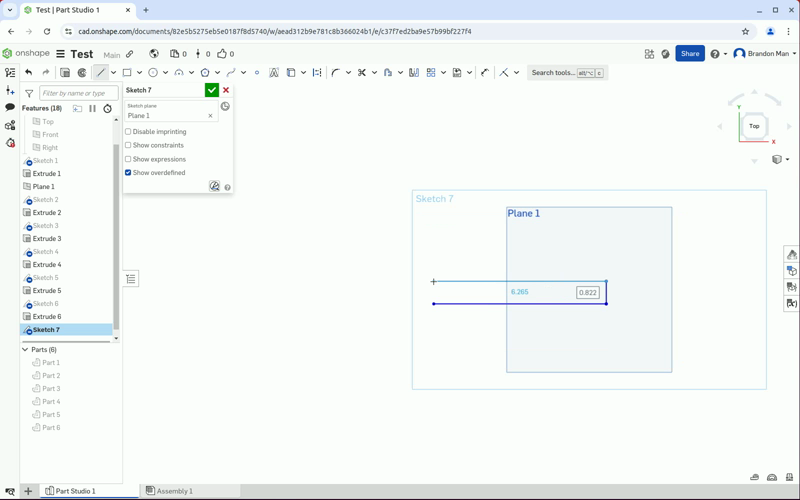
scroll(6)
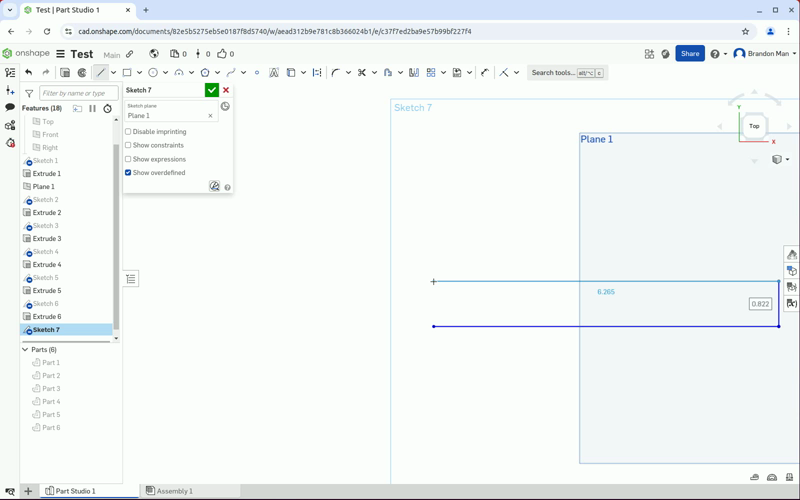
click(433, 281)
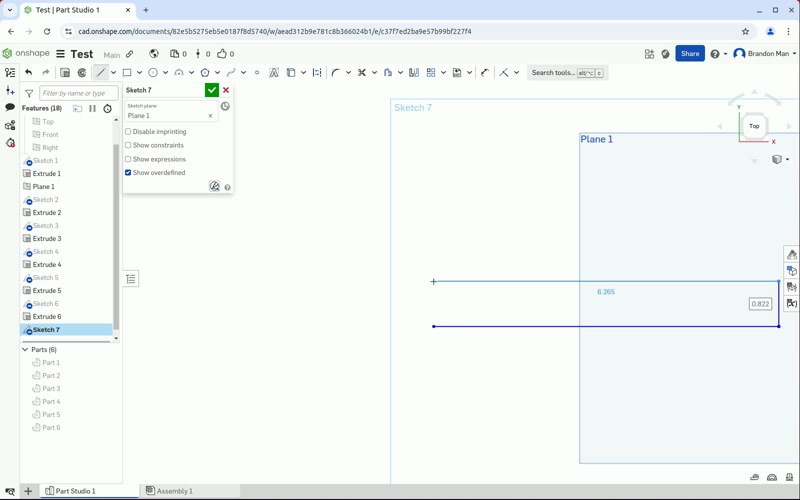
scroll(-6)
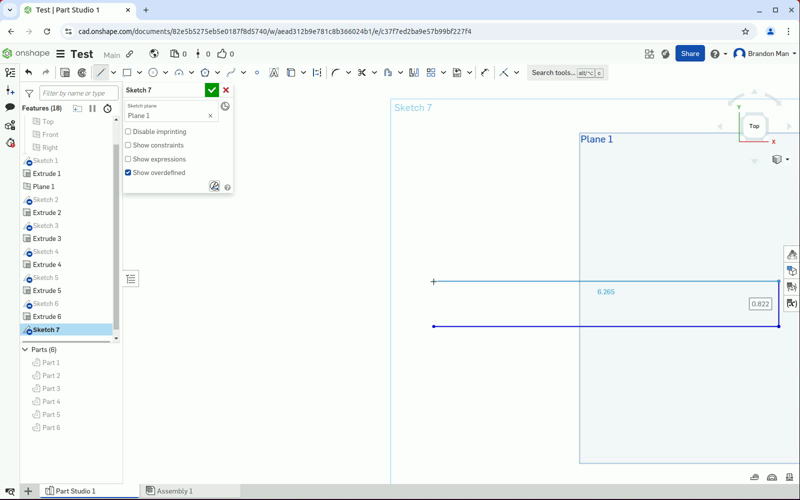
scroll(-6)
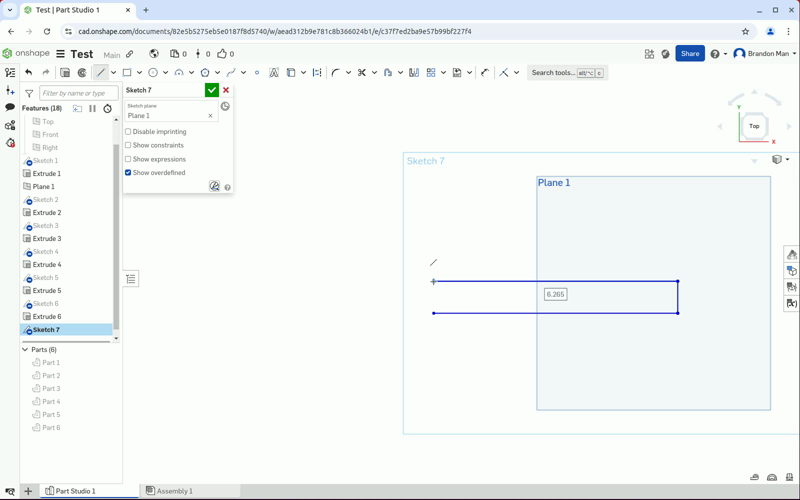
scroll(-6)
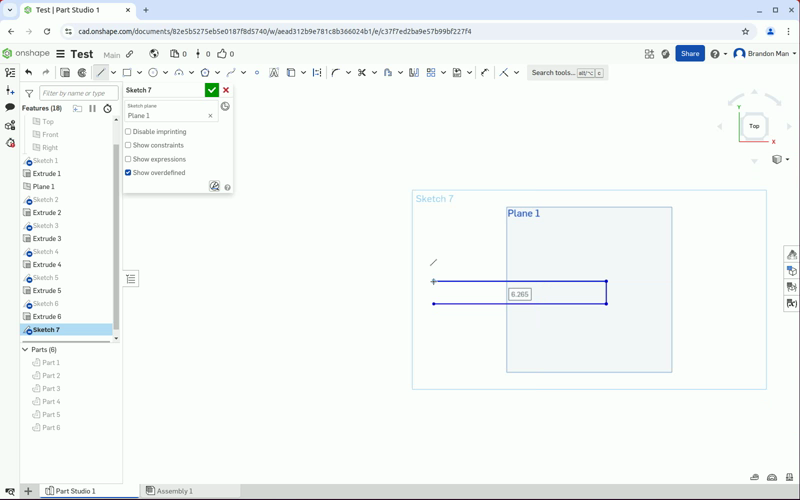
scroll(-6)
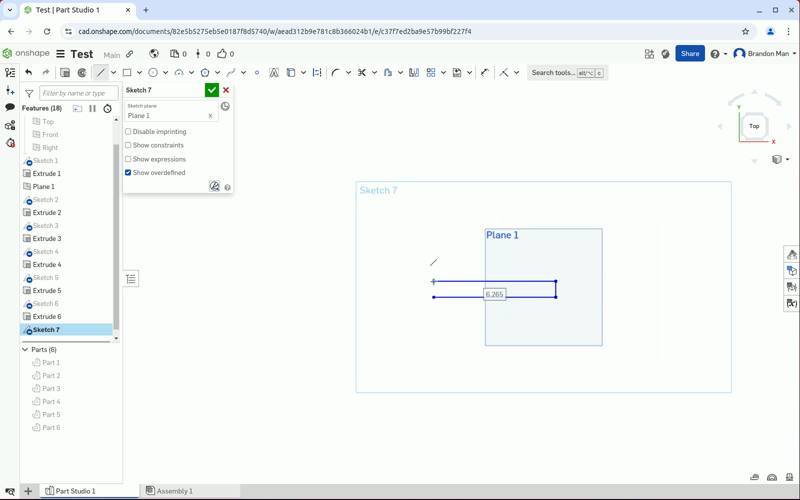
scroll(-6)
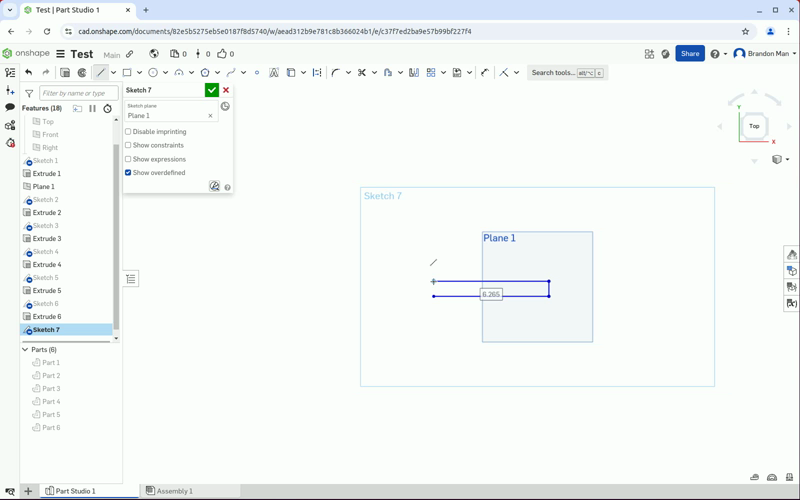
scroll(-6)
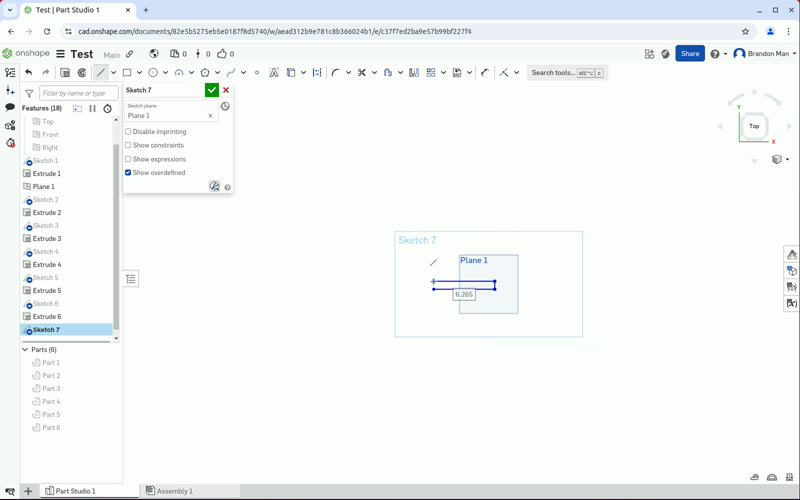
scroll(-6)
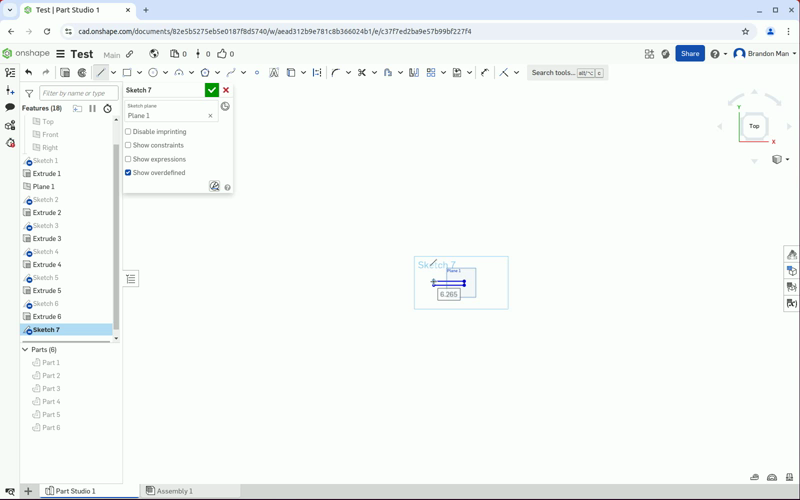
key_up(shift)
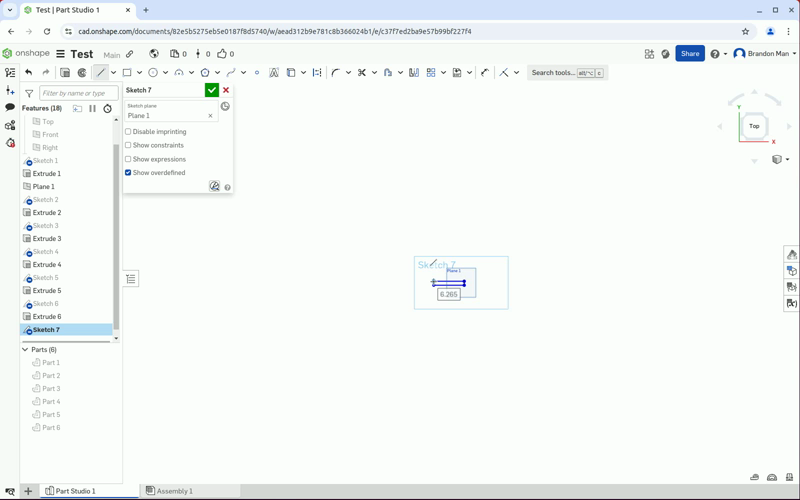
mouse_move(463, 281)
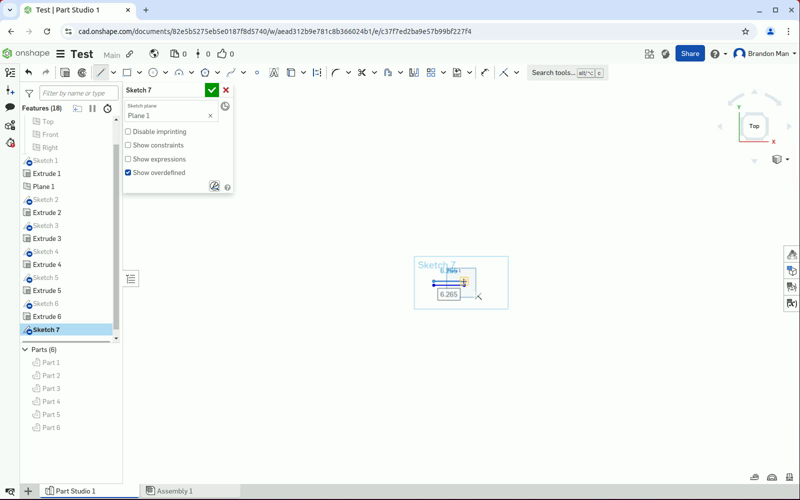
key_down(shift)
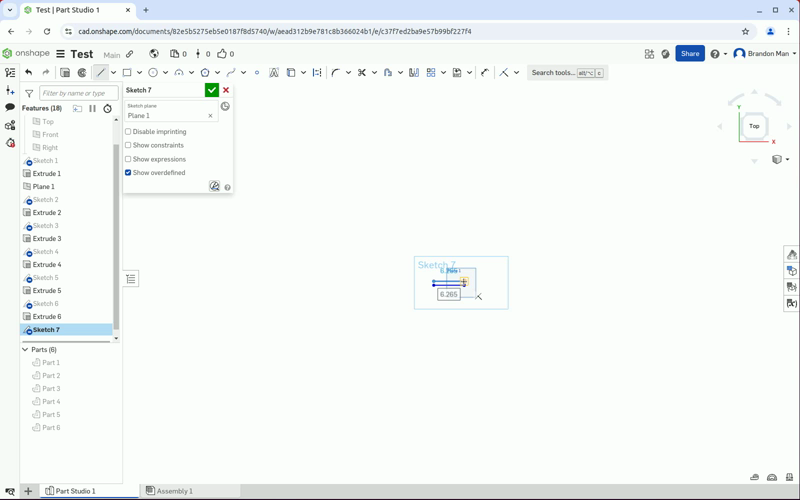
mouse_move(433, 285)
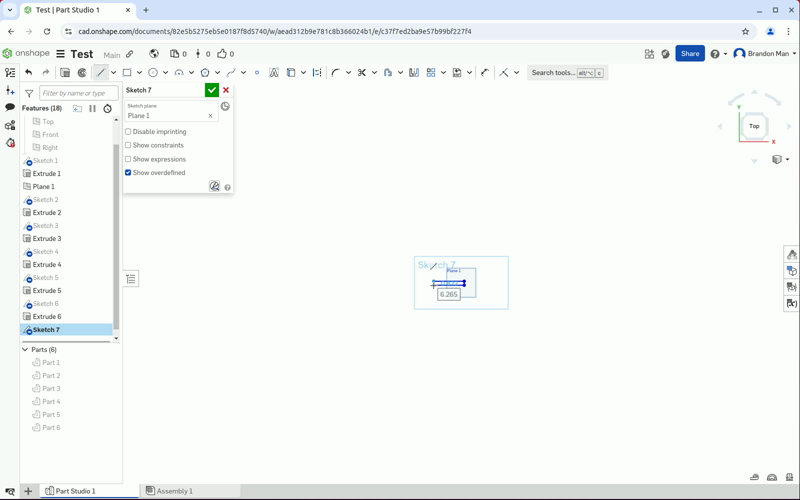
scroll(6)
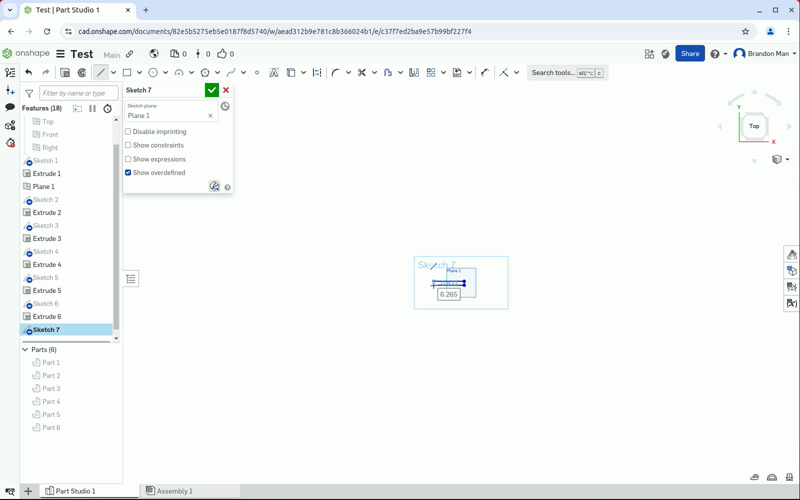
scroll(6)
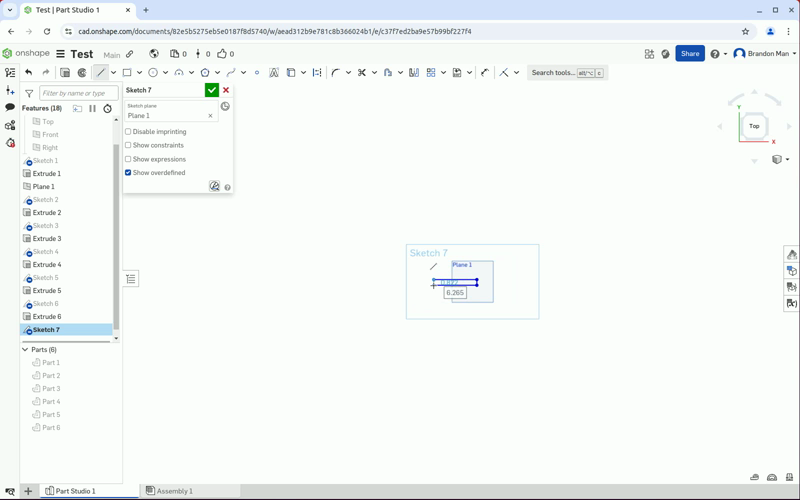
scroll(6)
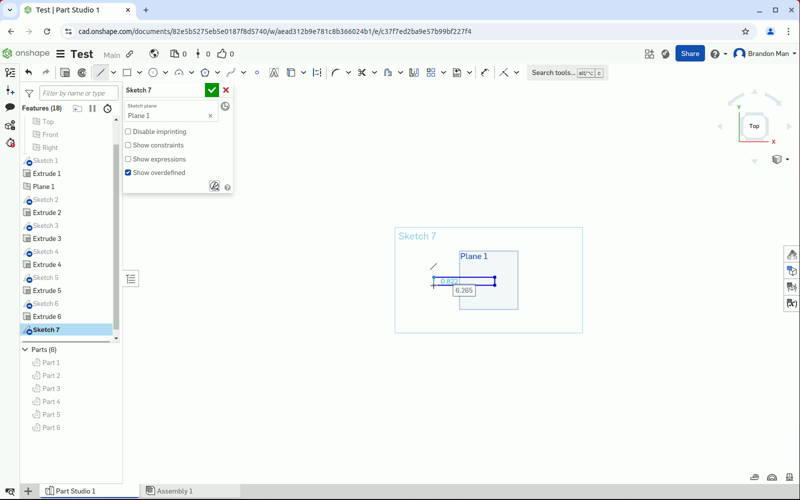
scroll(6)
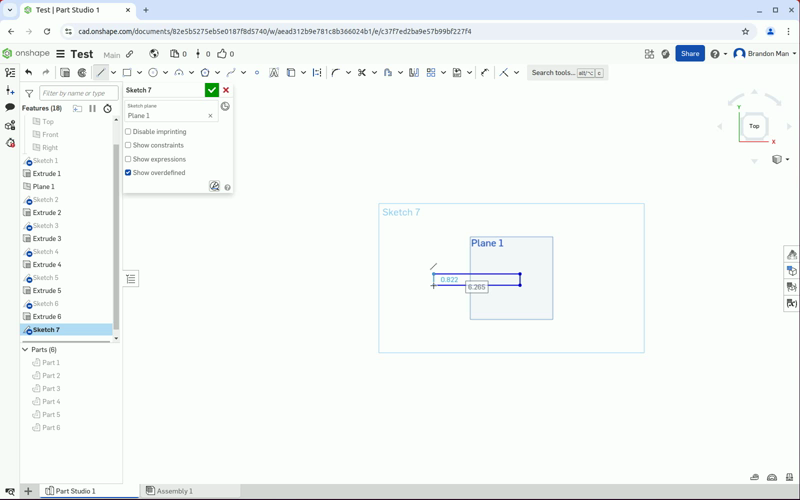
scroll(6)
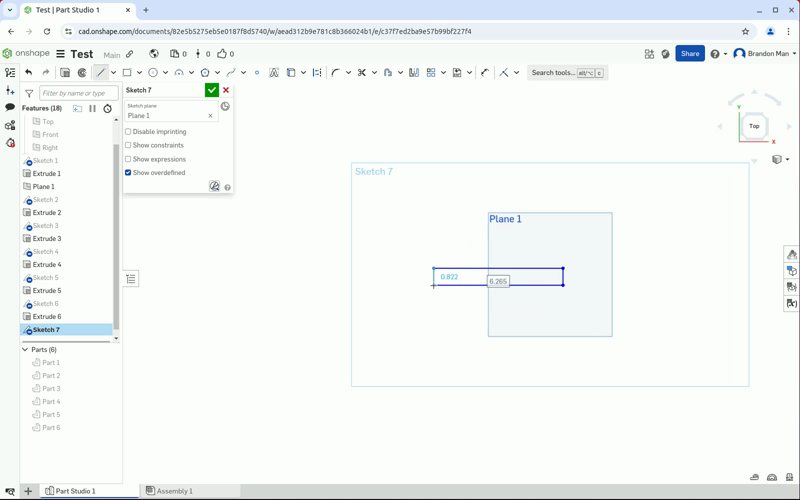
scroll(6)
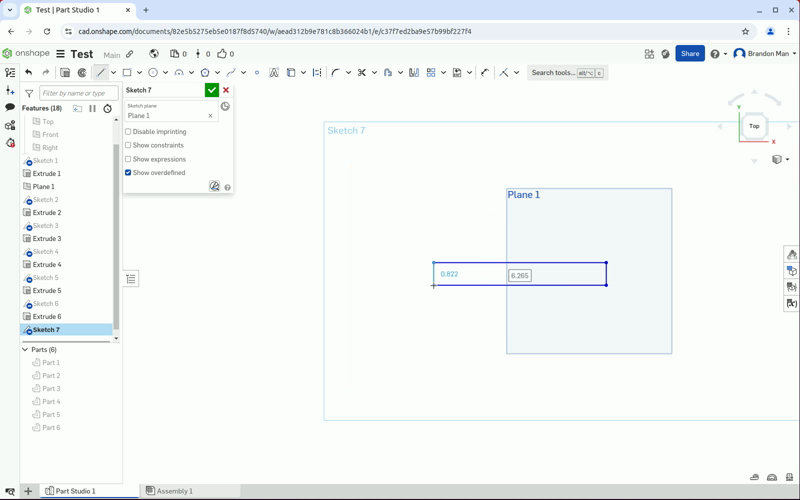
scroll(6)
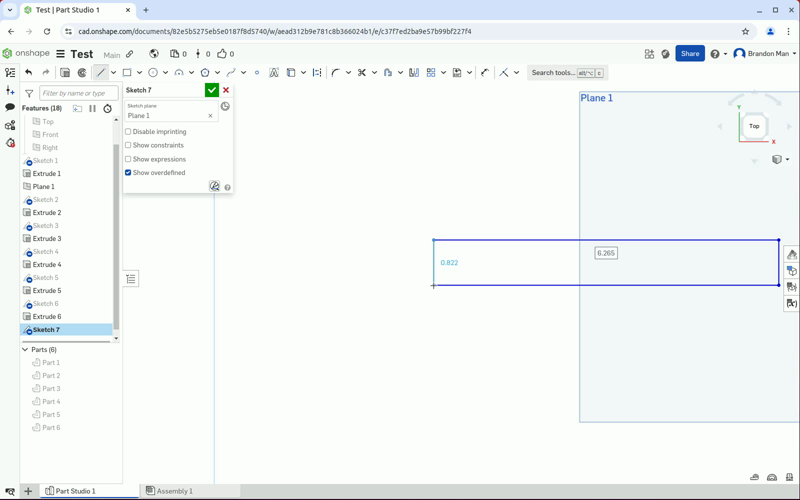
key_up(shift)
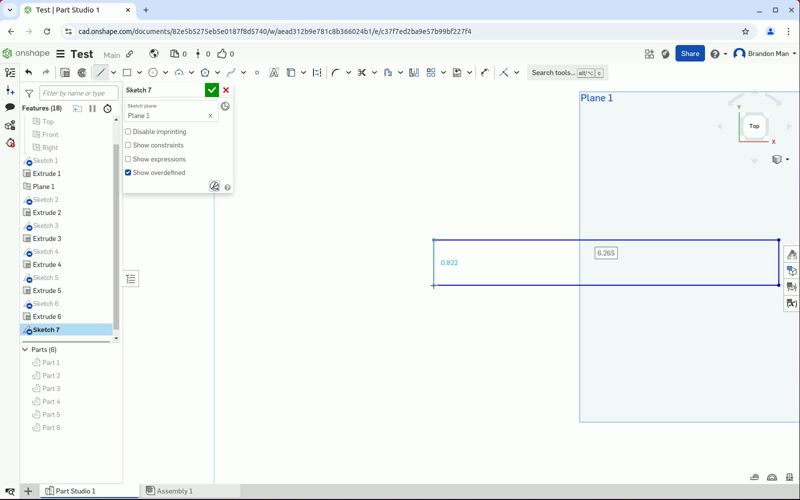
click(433, 285)
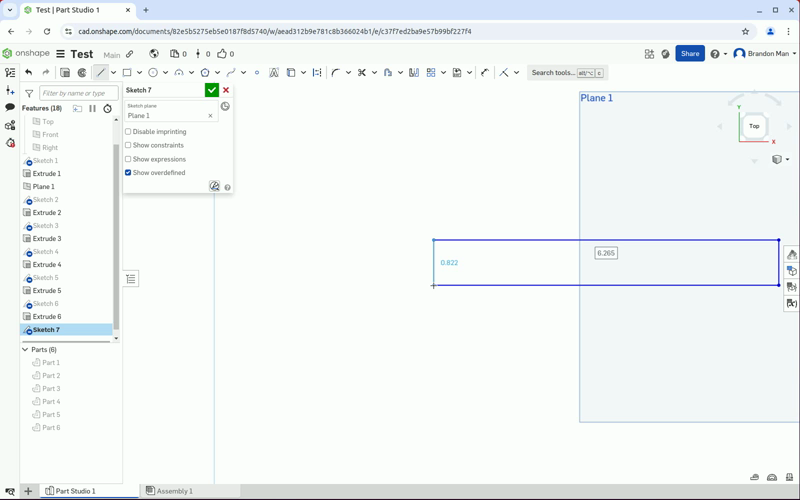
scroll(-6)
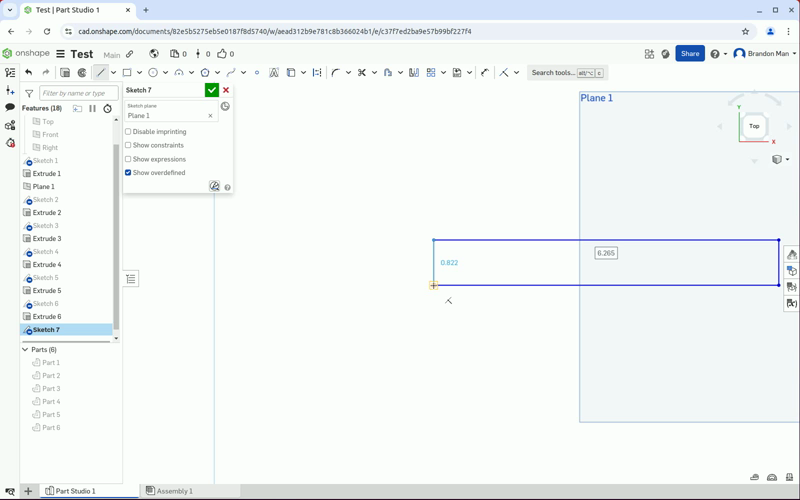
scroll(-6)
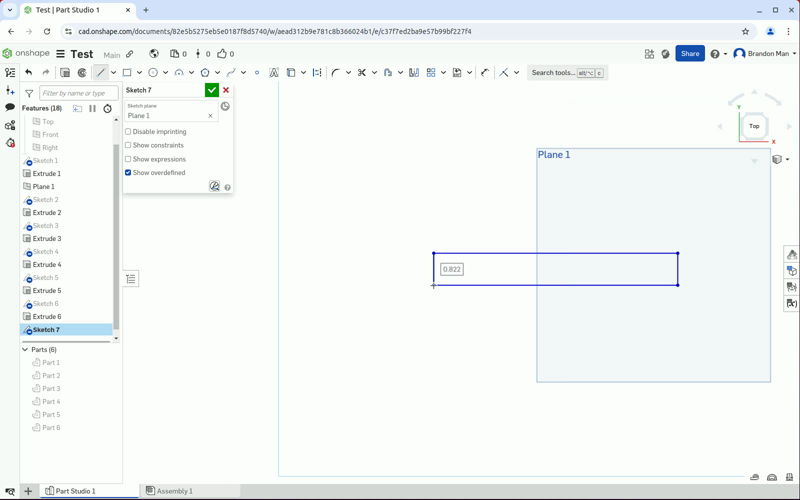
scroll(-6)
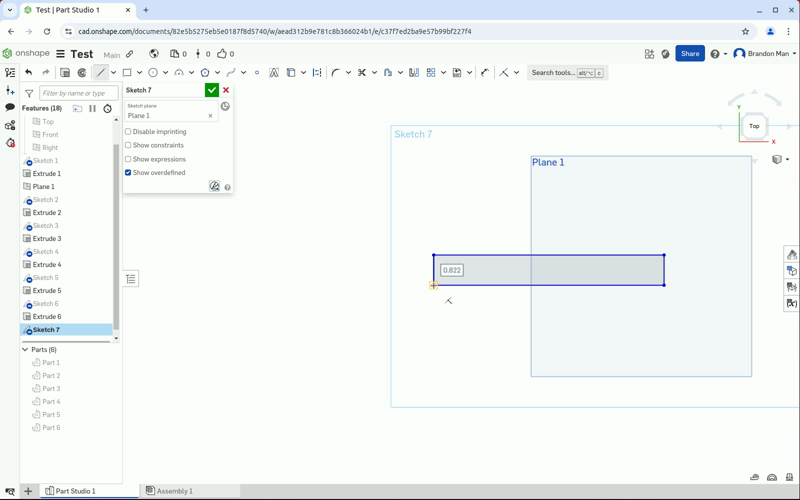
scroll(-6)
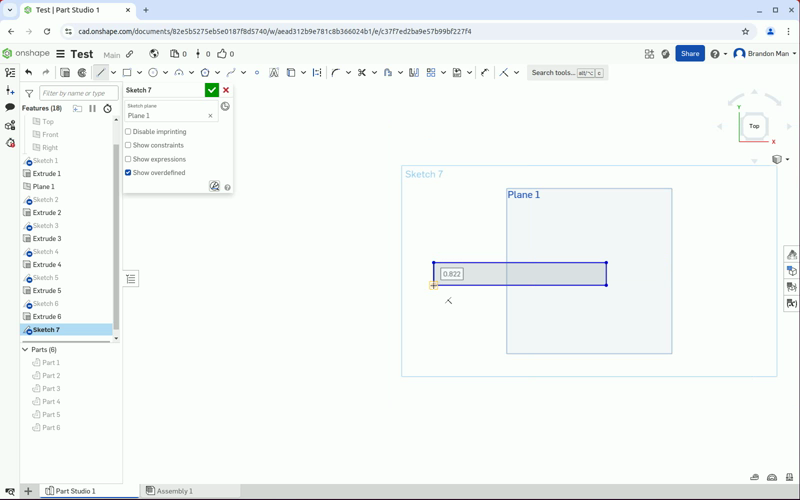
scroll(-6)
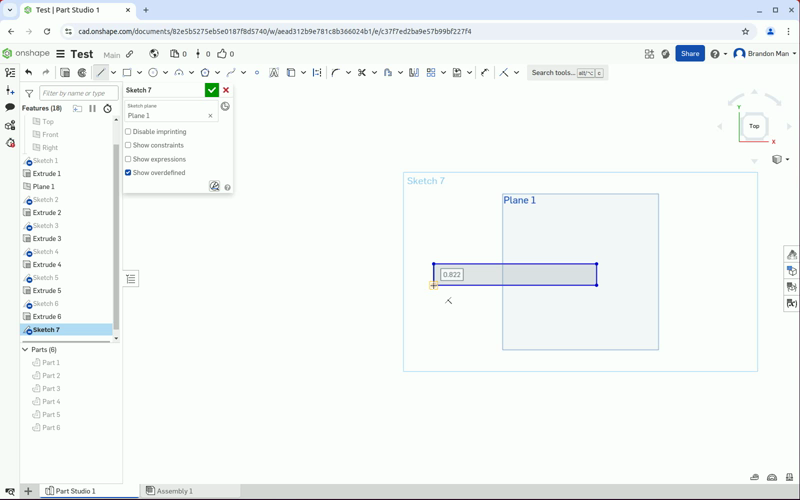
scroll(-6)
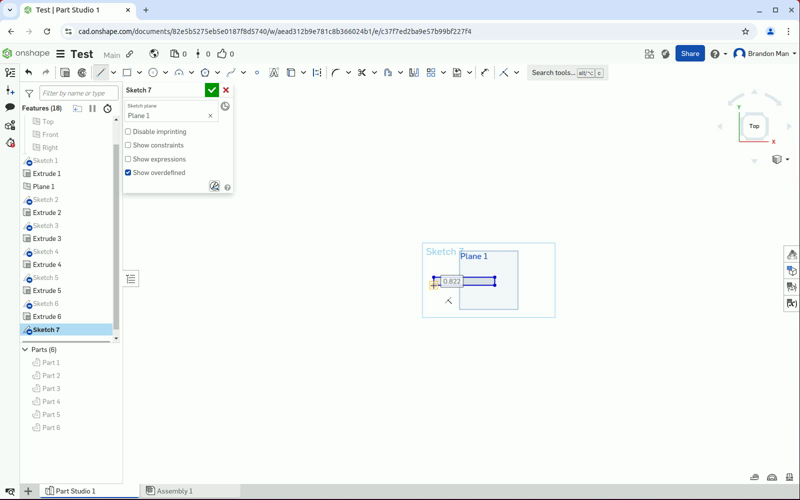
scroll(-6)
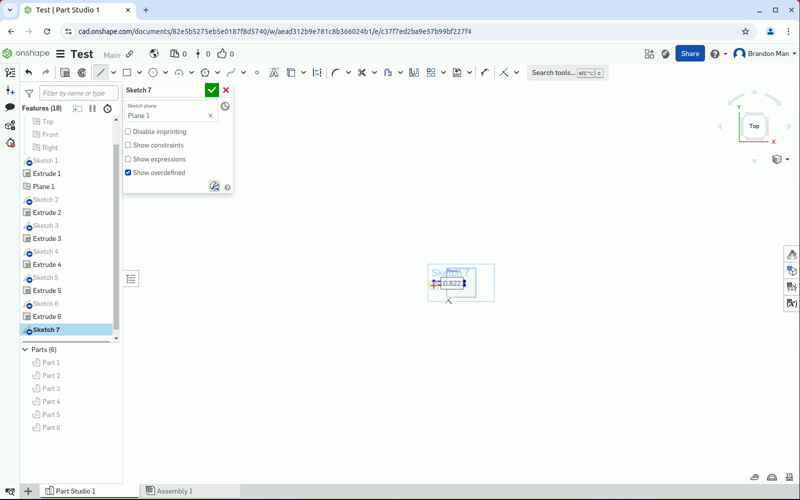
key(esc)
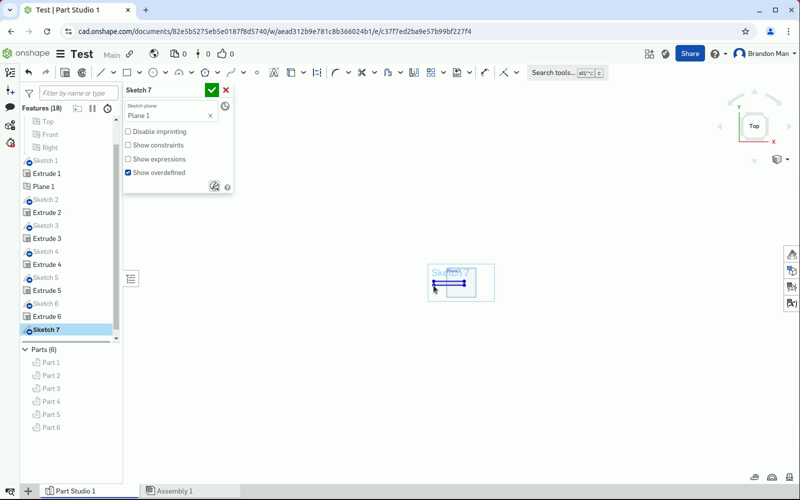
mouse_move(441, 285)
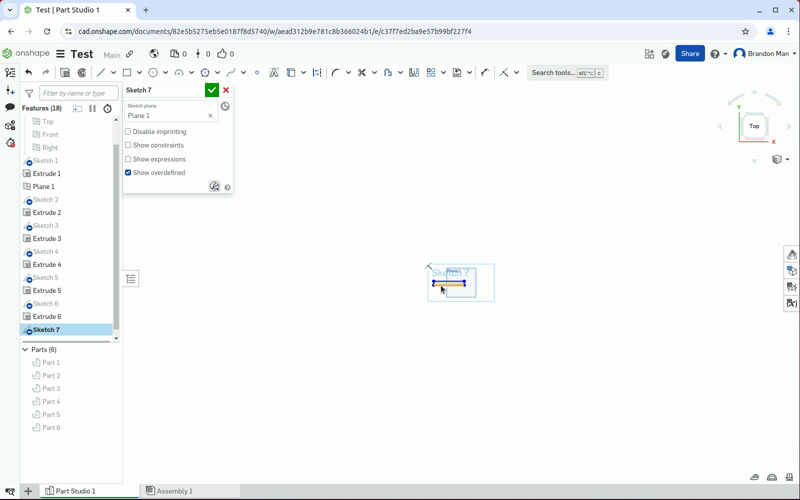
scroll(6)
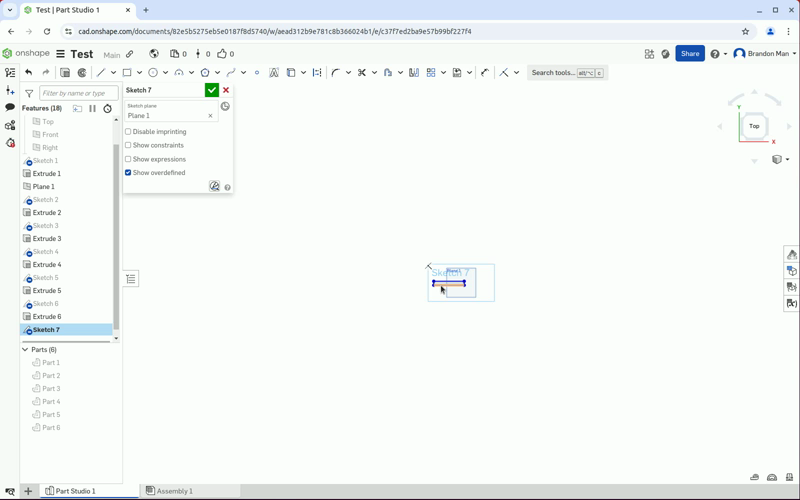
scroll(6)
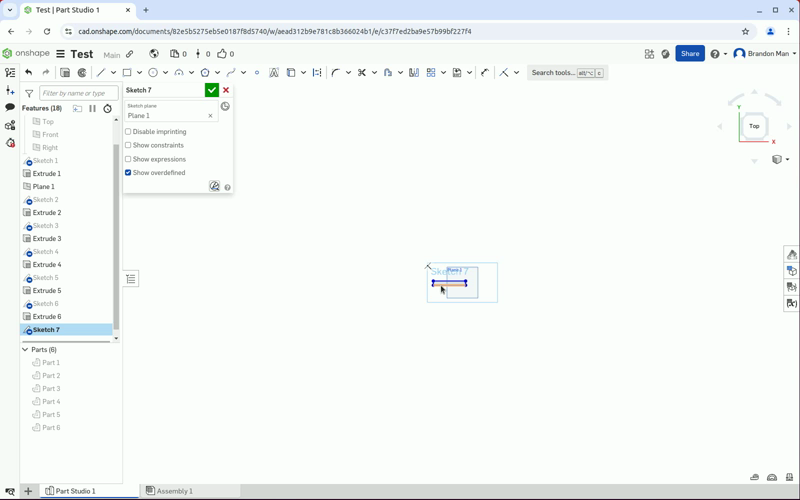
scroll(6)
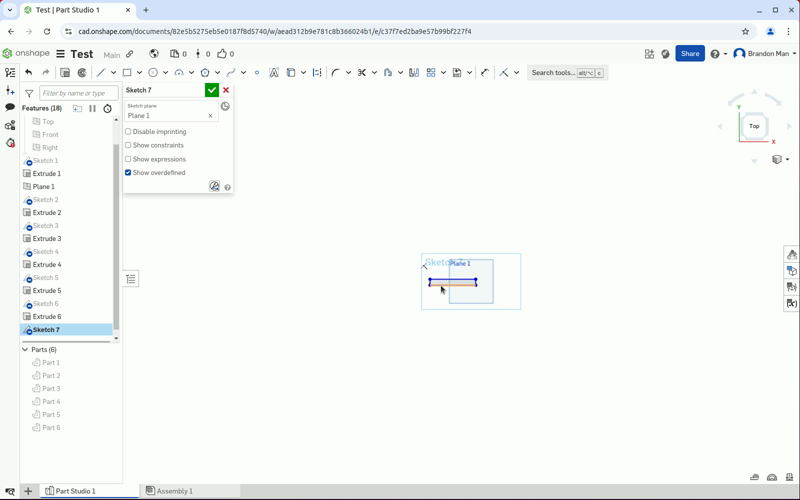
scroll(6)
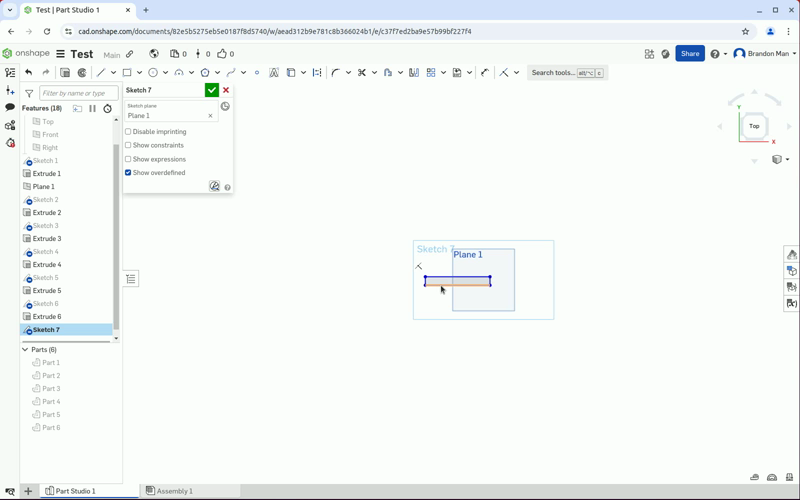
scroll(6)
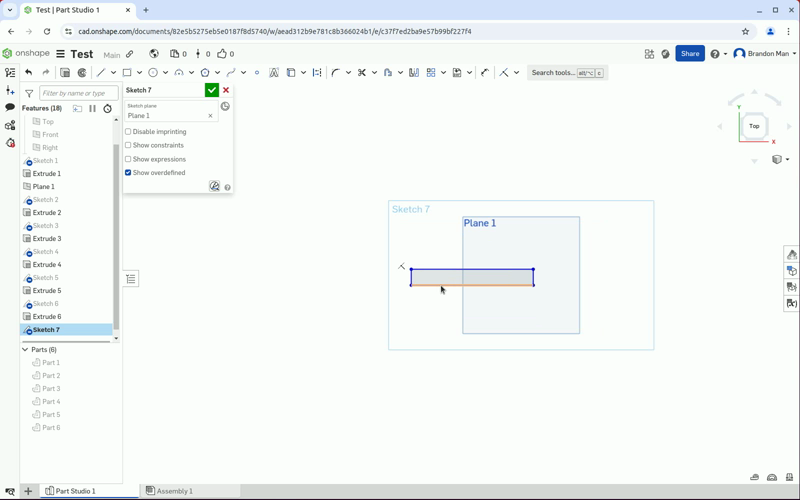
scroll(6)
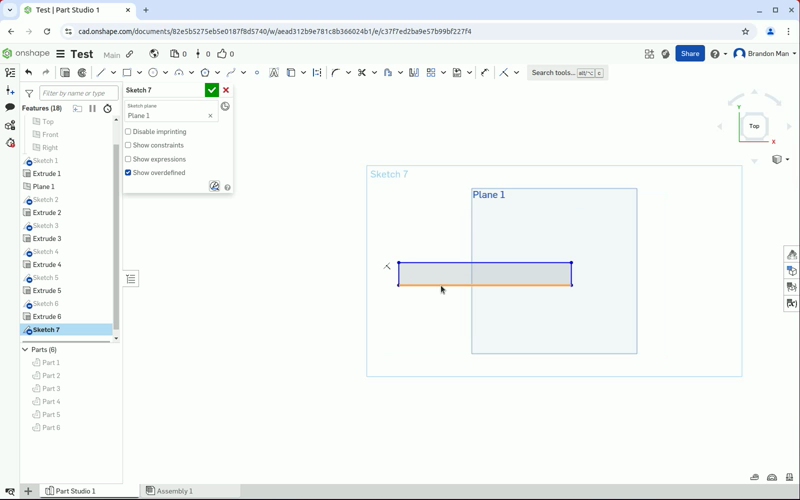
scroll(6)
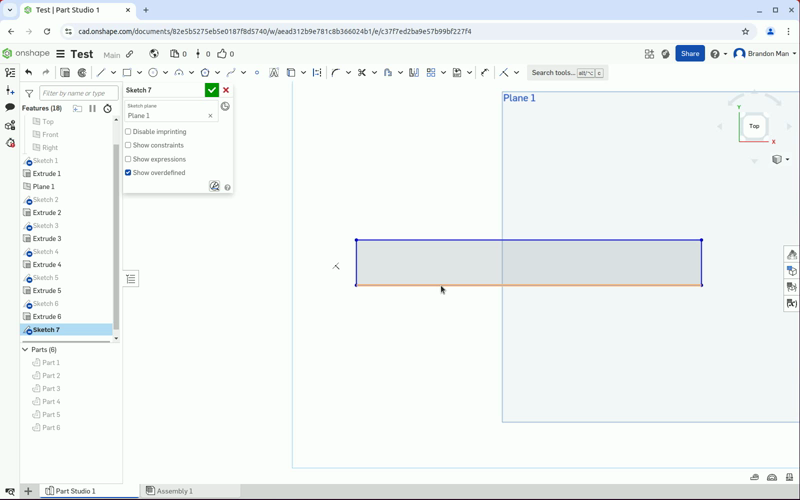
click(441, 285)
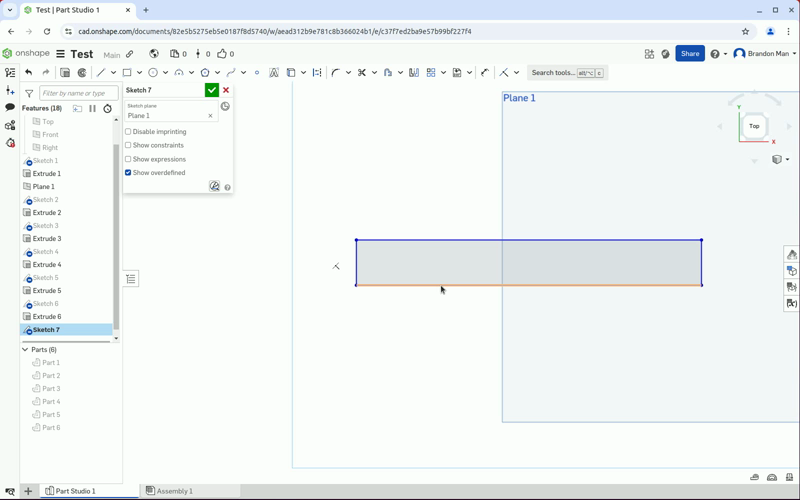
scroll(-6)
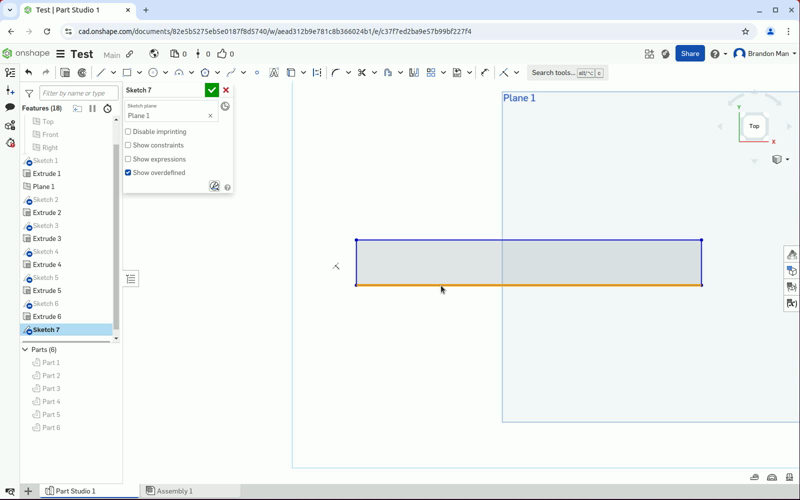
scroll(-6)
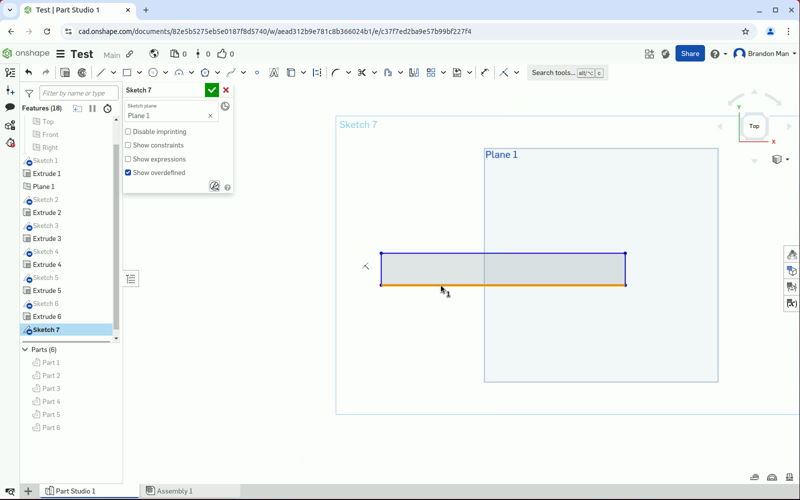
scroll(-6)
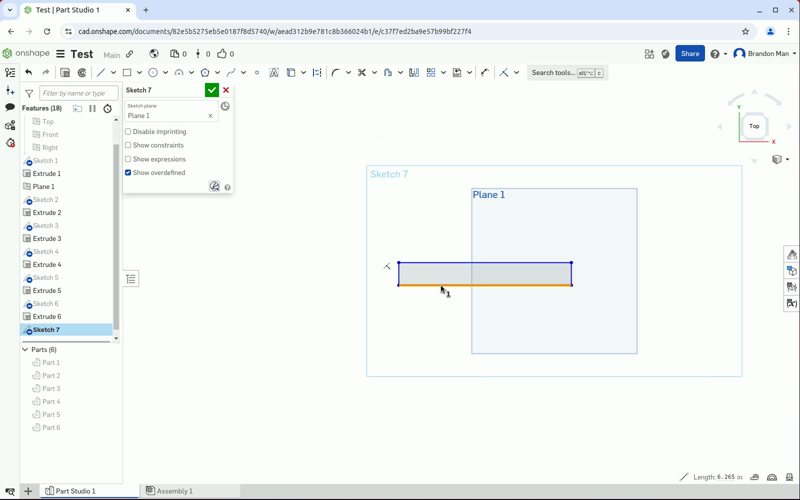
scroll(-6)
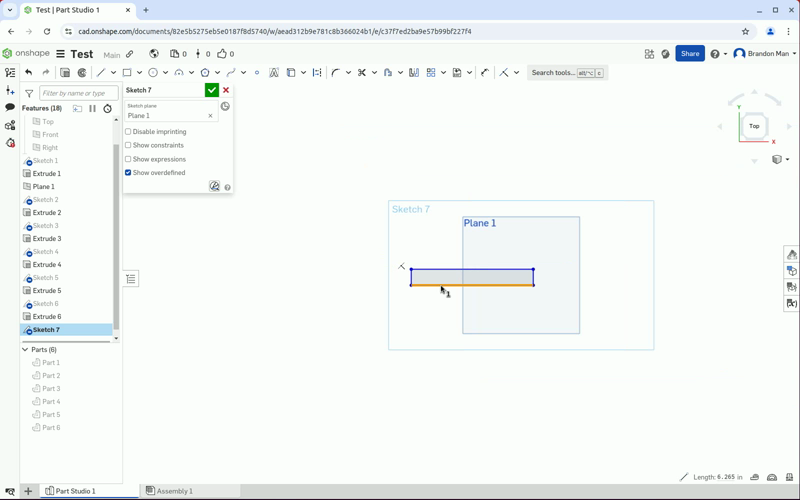
scroll(-6)
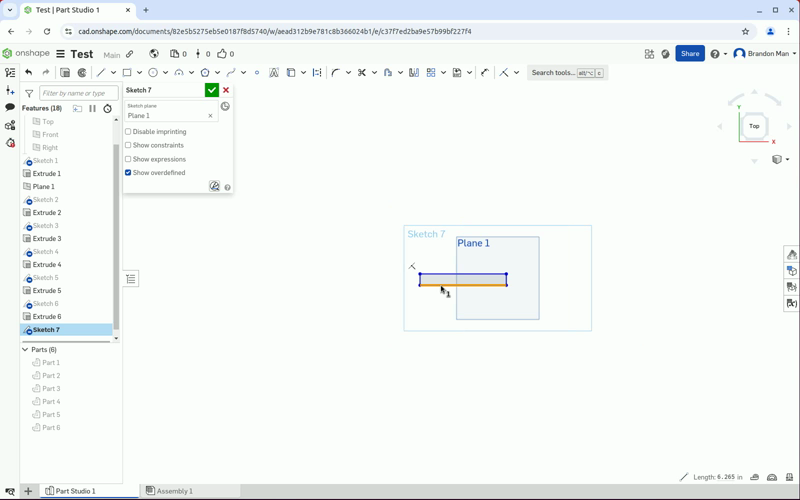
scroll(-6)
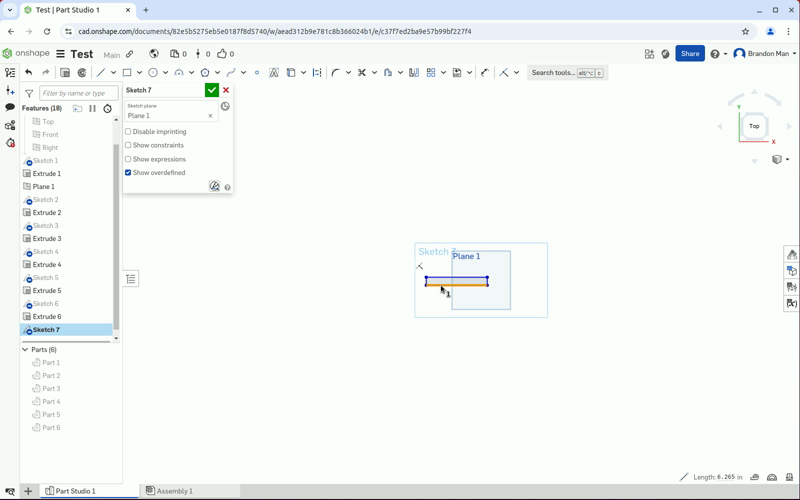
scroll(-6)
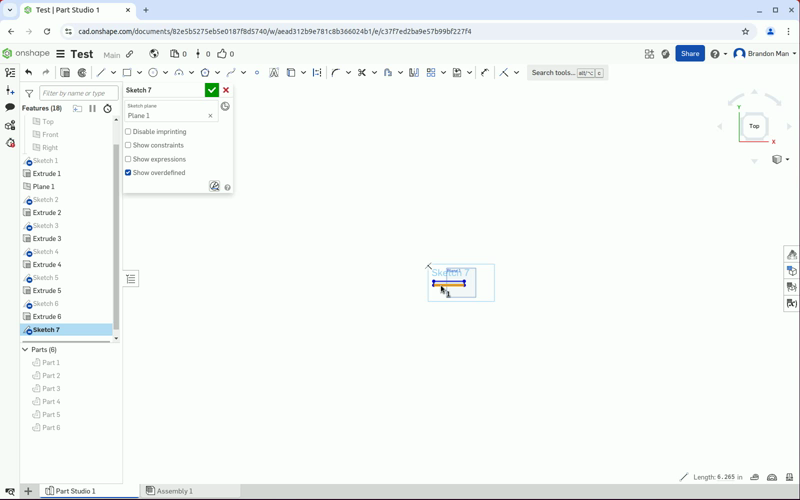
mouse_move(73, 352)
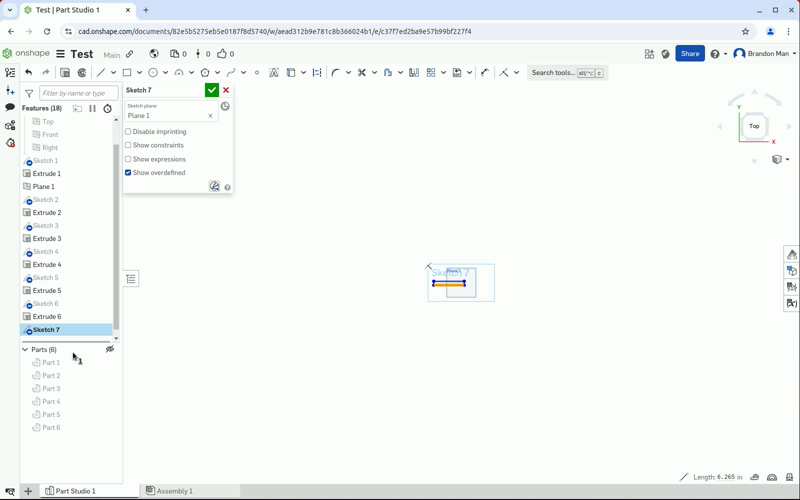
key(shift+y)
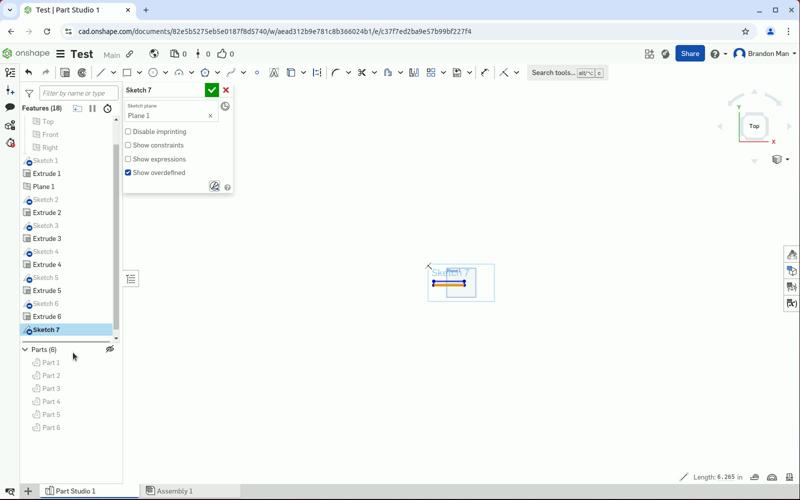
key(shift+e)
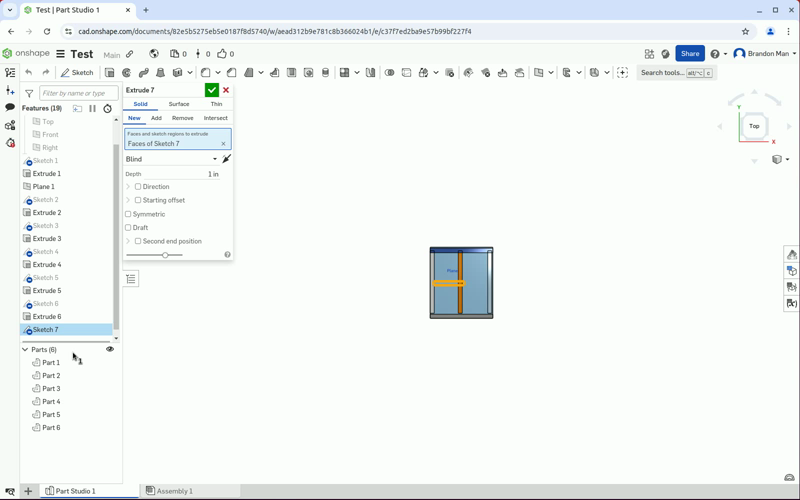
mouse_move(143, 106)
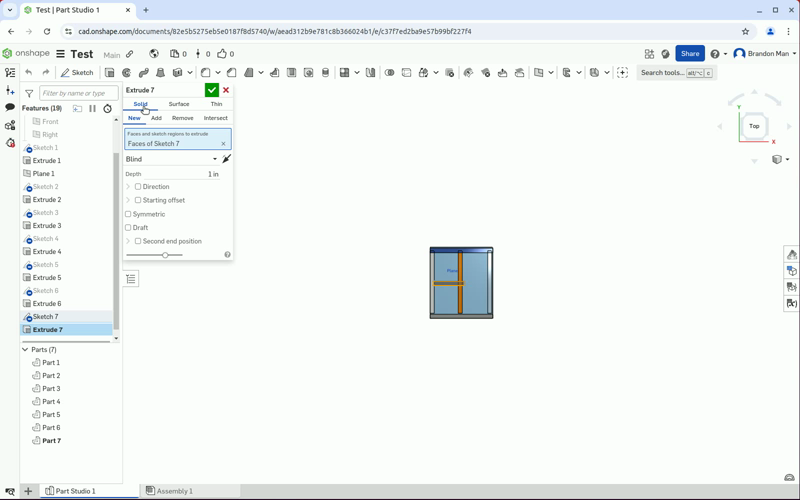
click(143, 106)
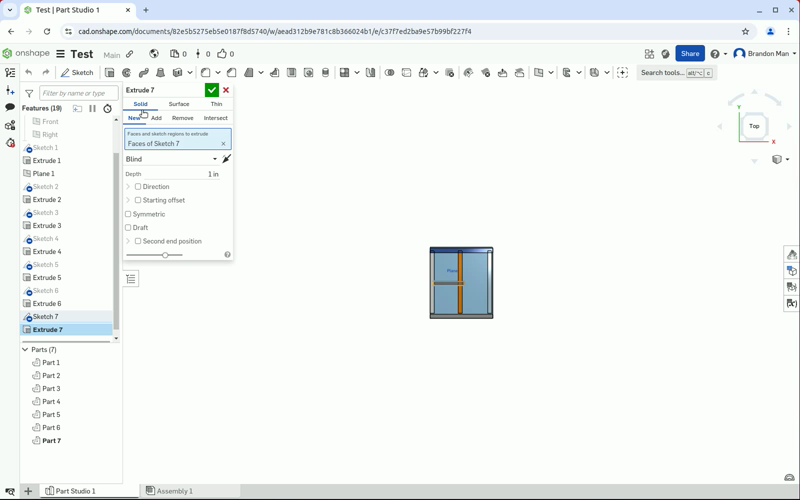
mouse_move(137, 120)
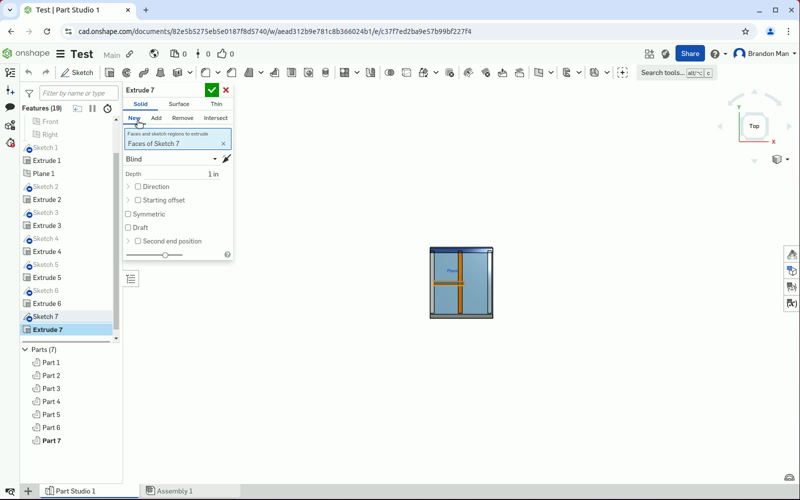
click(137, 120)
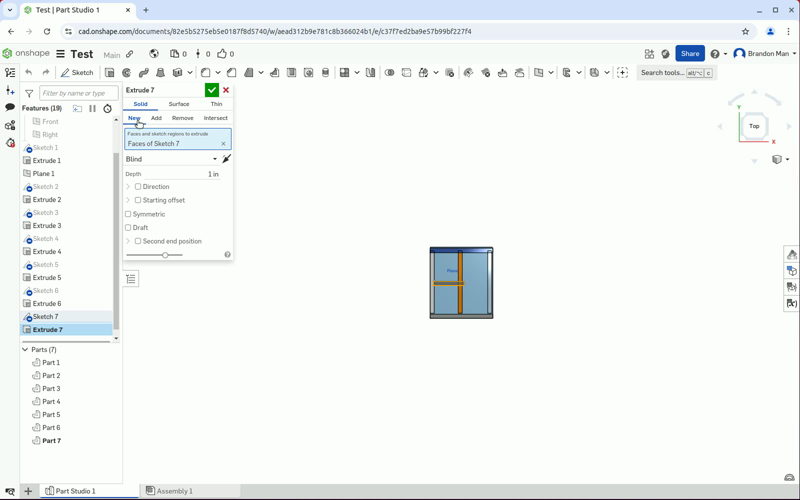
key(tab, 4)
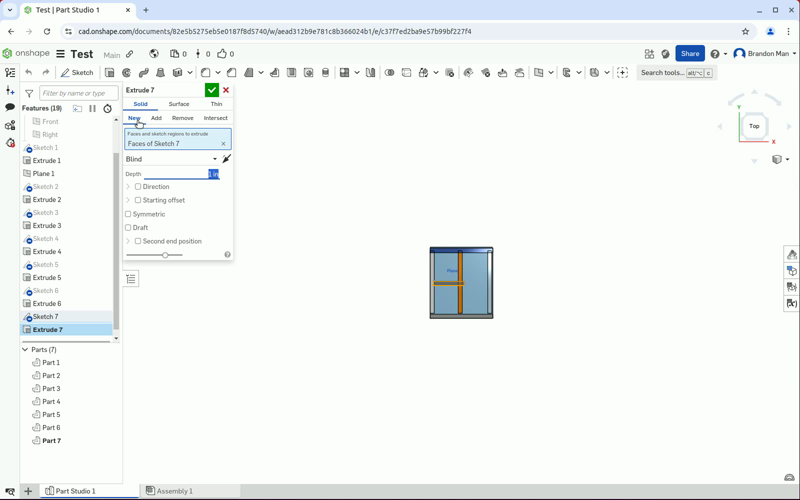
text(22.386)
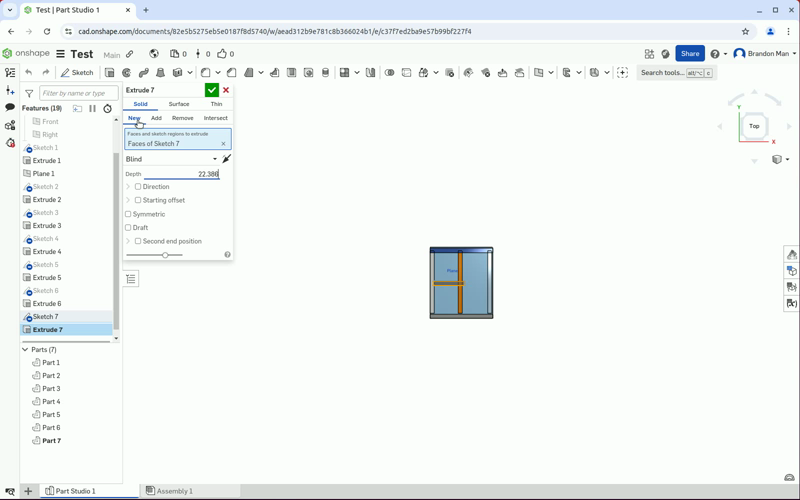
key(enter)
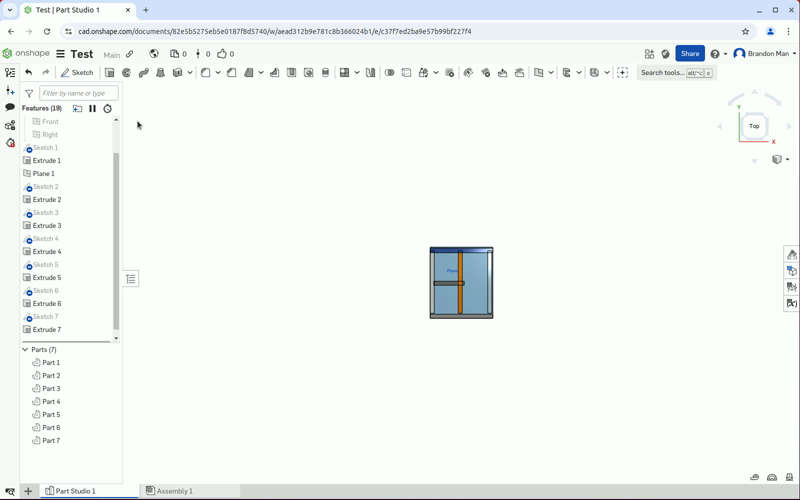
key(shift+h)
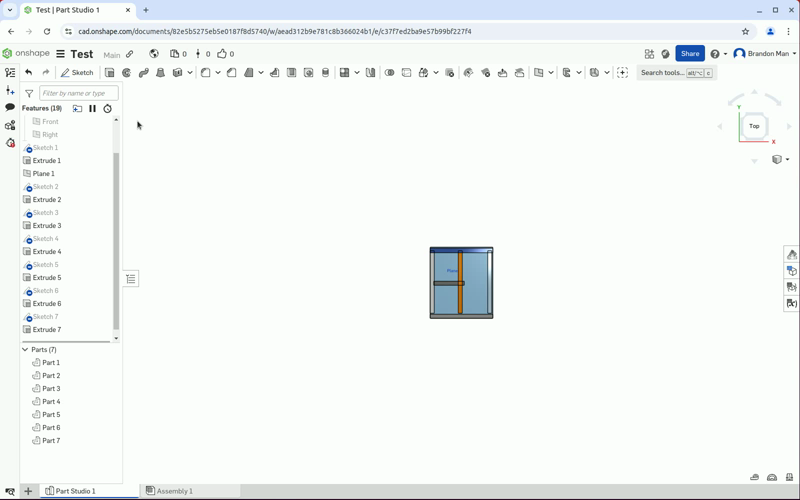
key(shift+h)
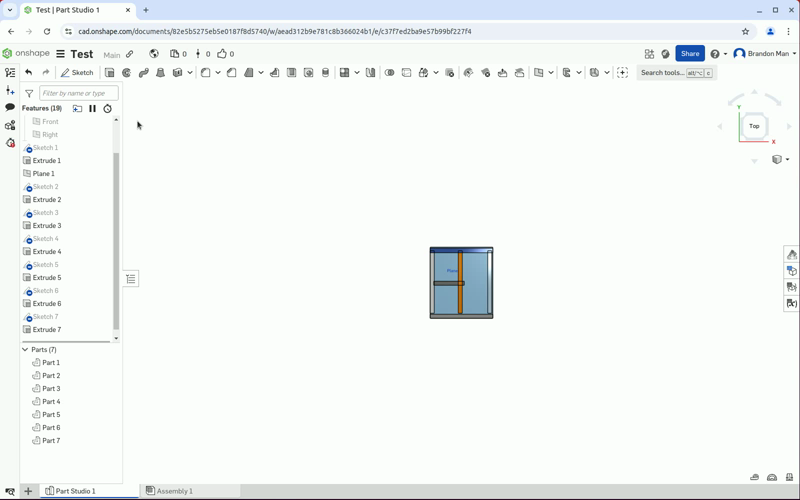
mouse_move(69, 150)
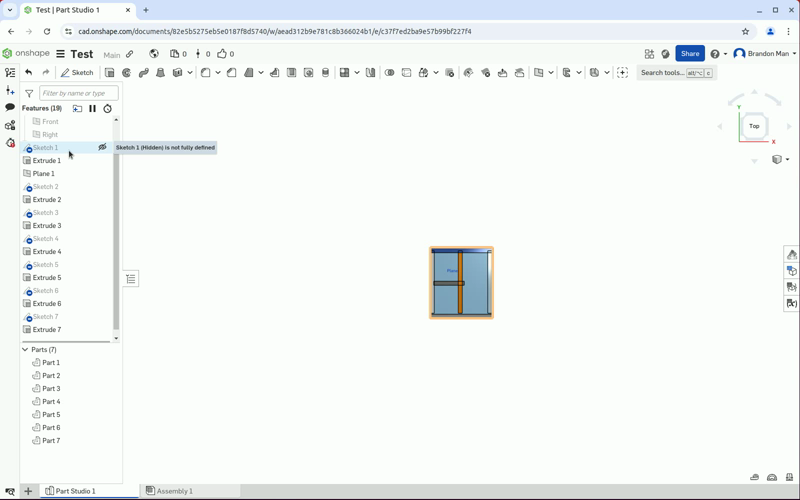
click(69, 150)
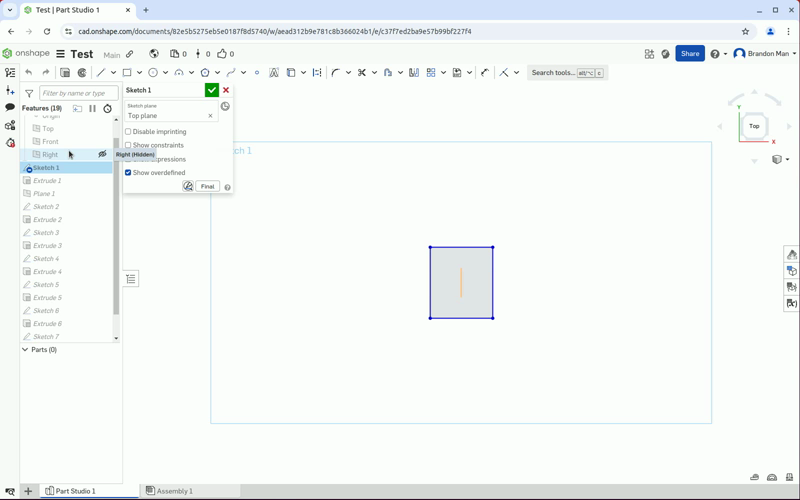
mouse_move(229, 92)
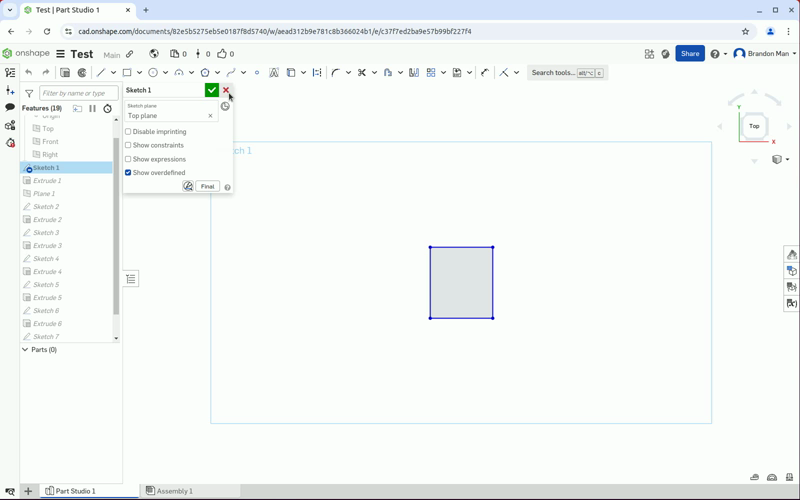
click(229, 92)
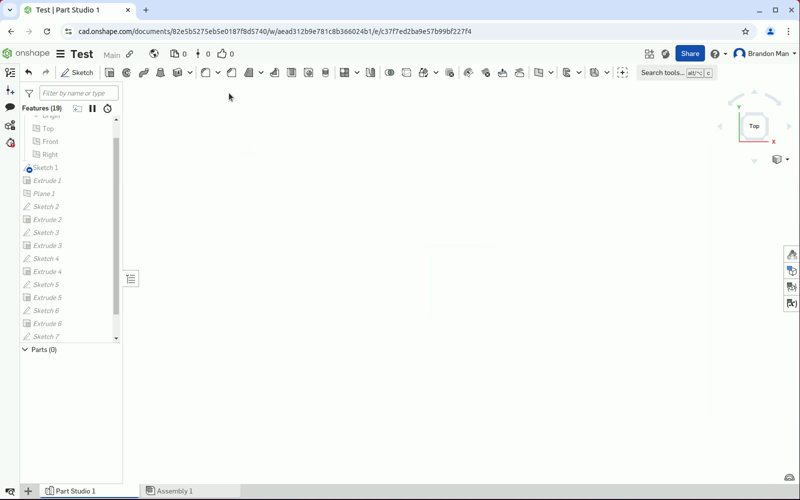
key(shift+s)
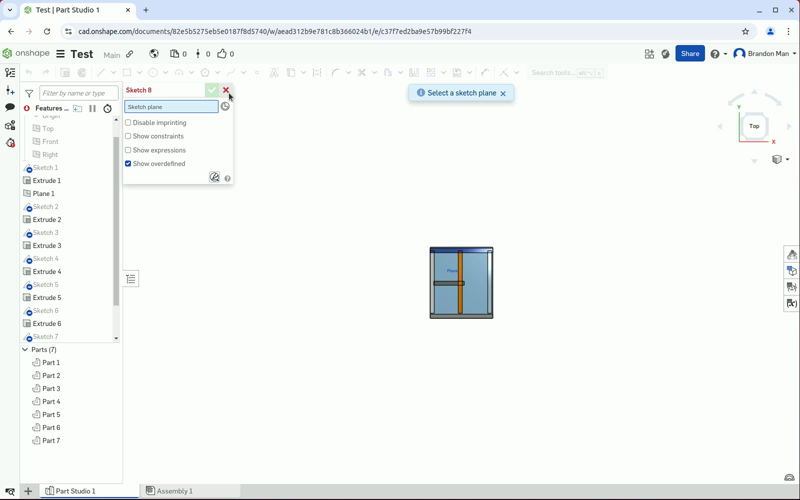
mouse_move(69, 163)
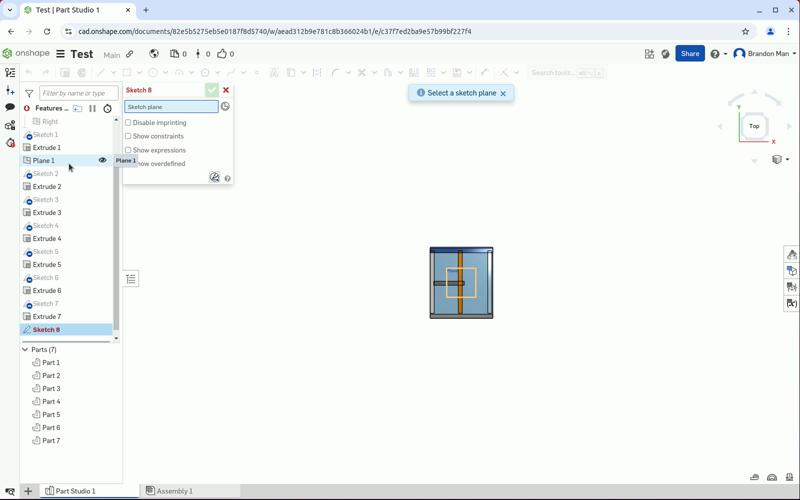
click(69, 163)
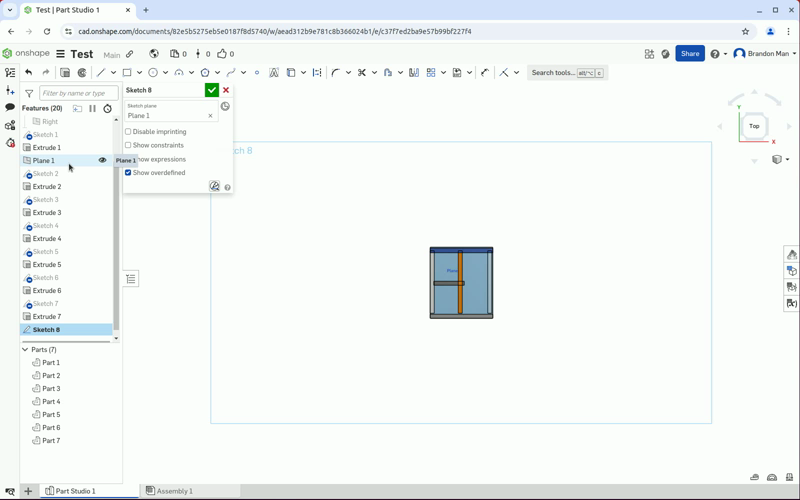
mouse_move(73, 352)
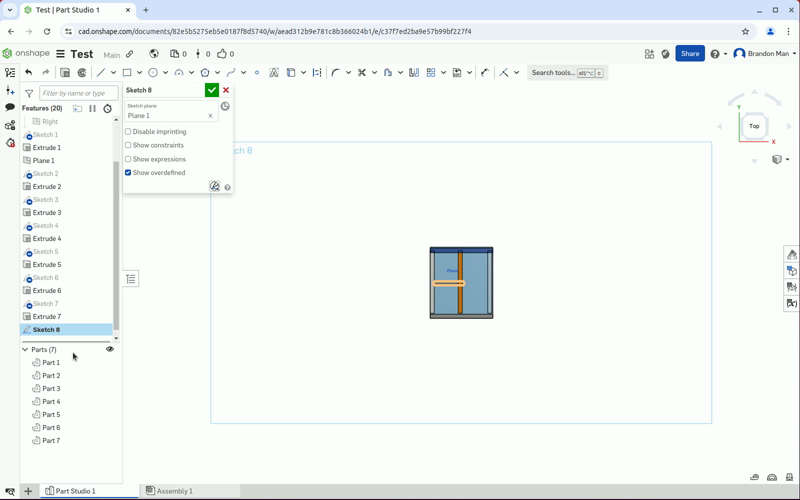
key(y)
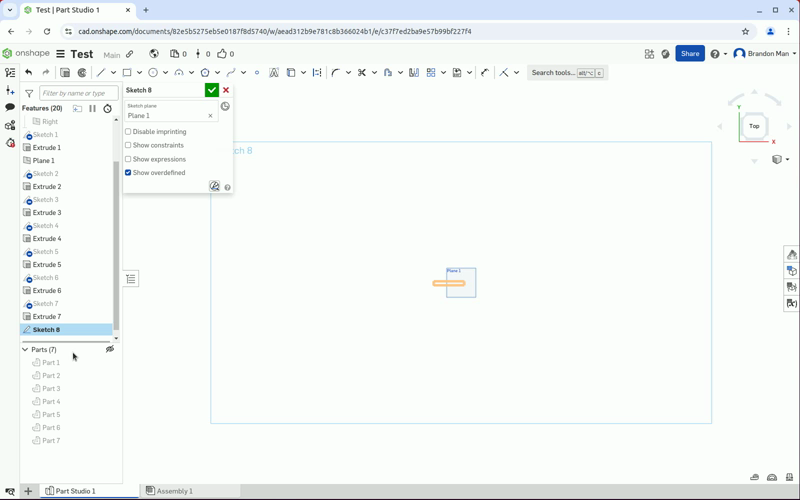
key(l)
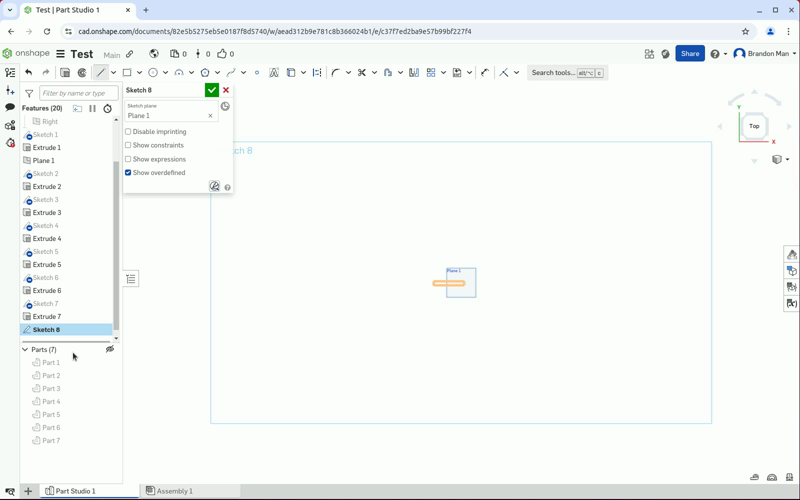
key_down(shift)
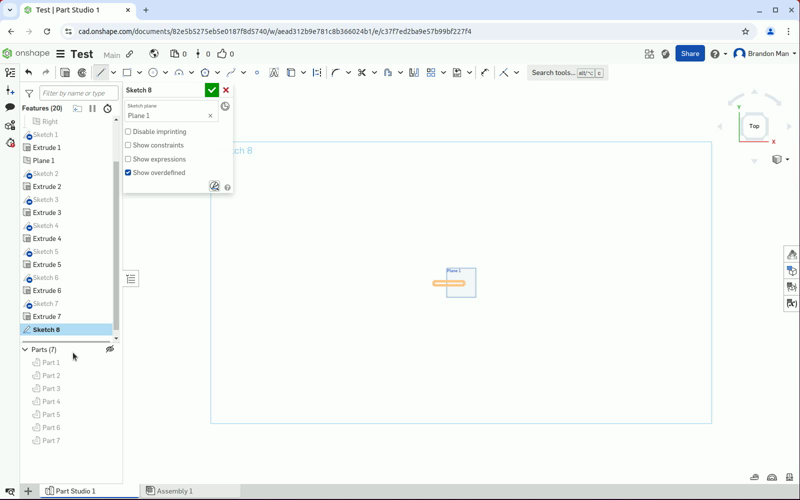
mouse_move(463, 285)
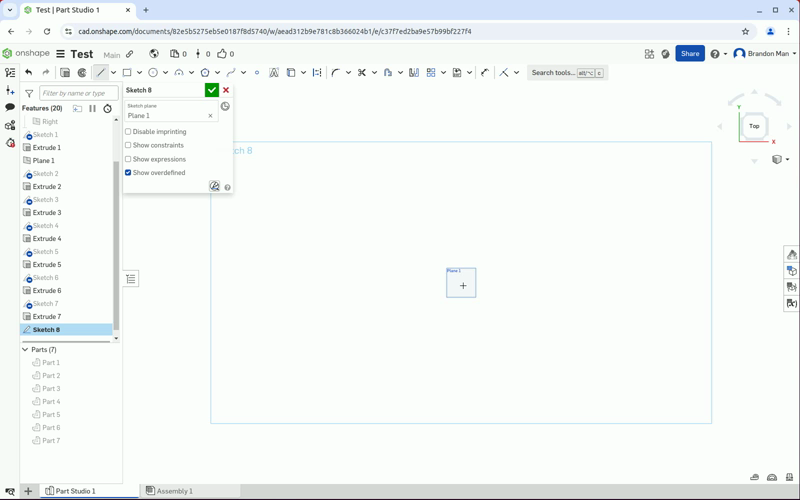
click(463, 285)
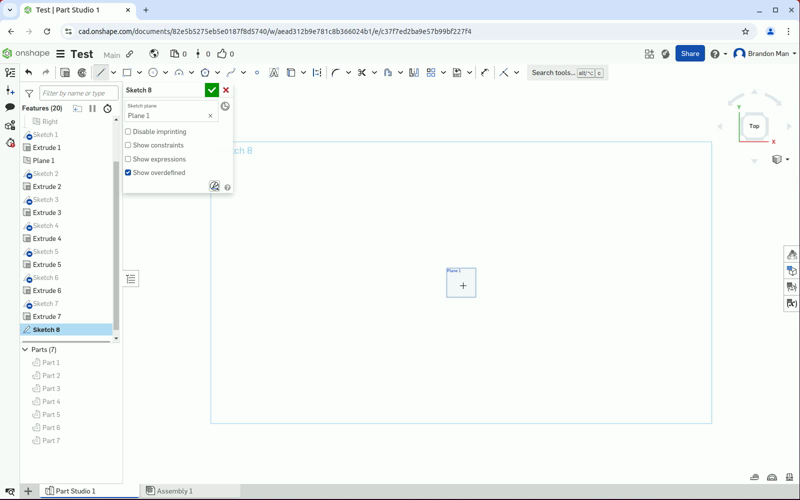
key_up(shift)
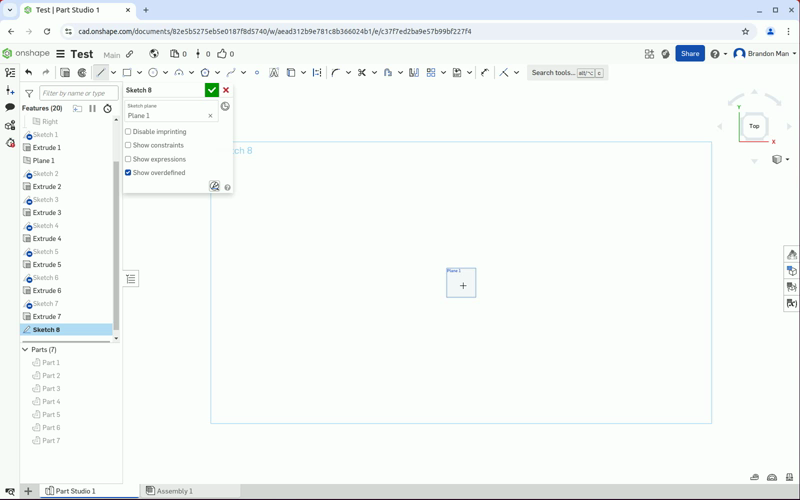
key_down(shift)
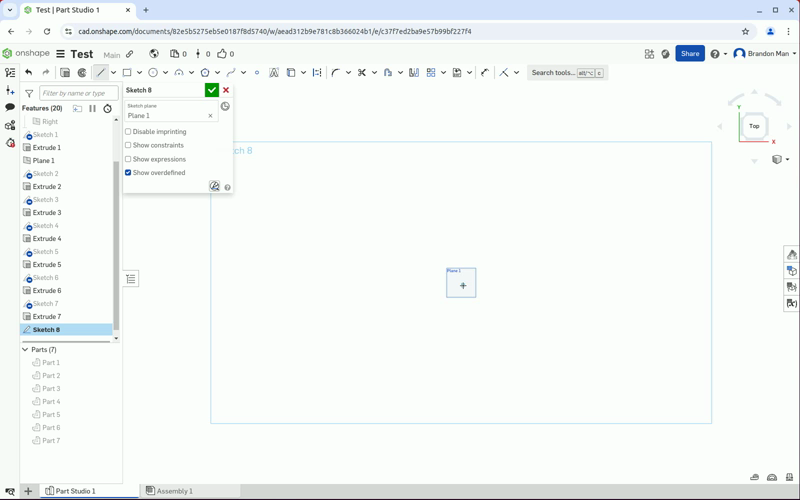
mouse_move(493, 285)
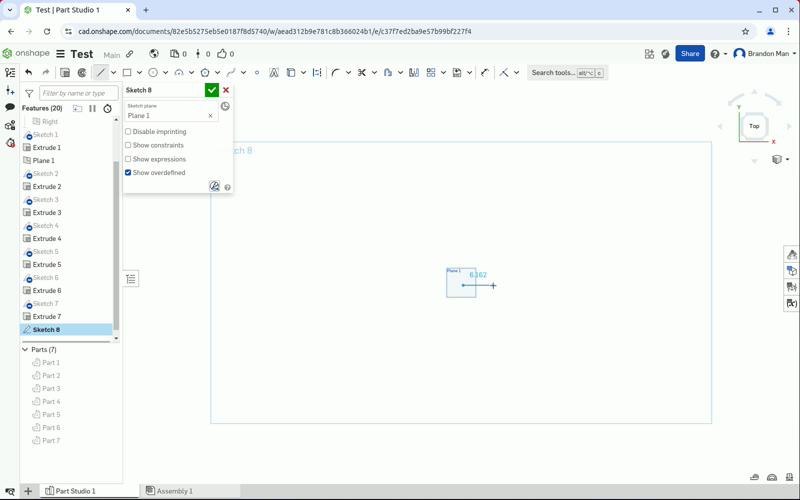
mouse_move(489, 285)
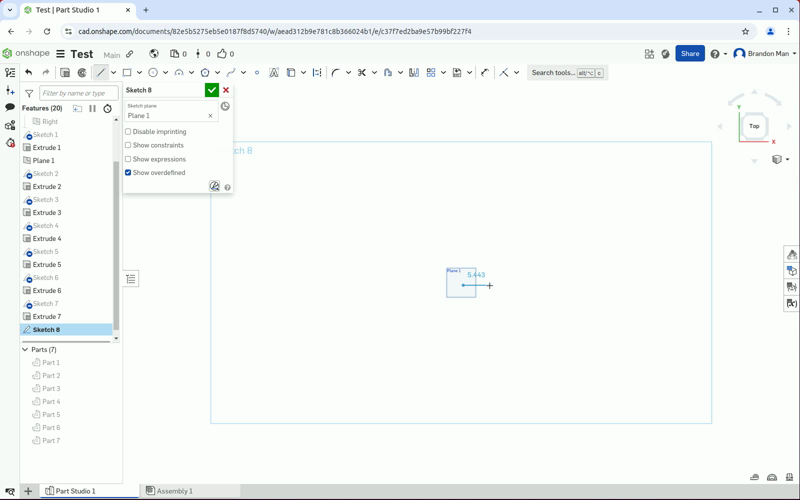
click(489, 285)
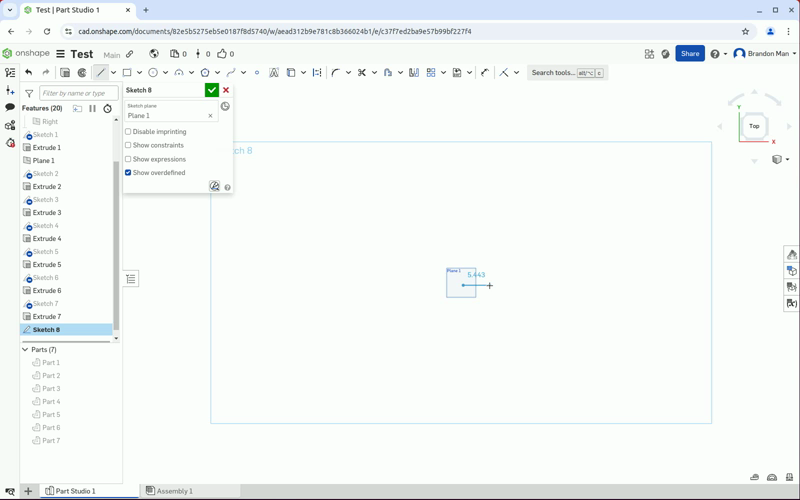
key_up(shift)
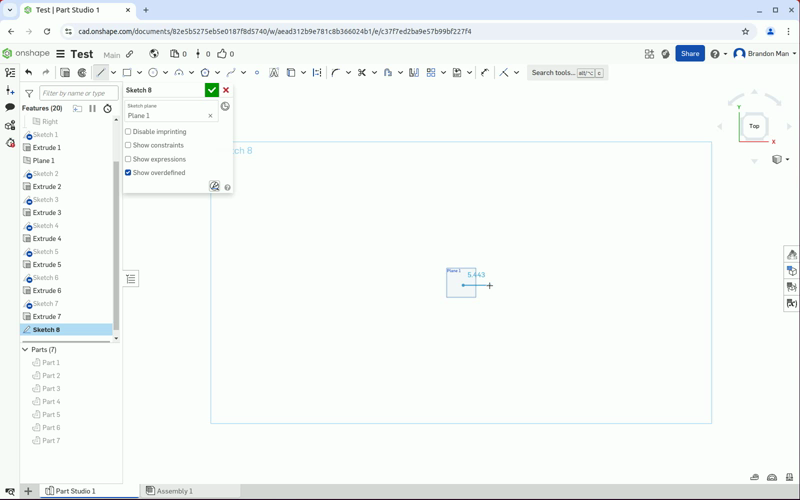
key_down(shift)
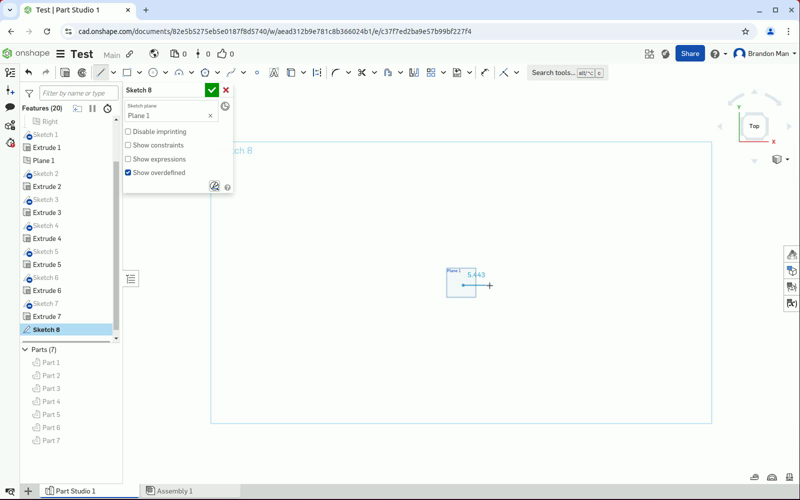
mouse_move(519, 285)
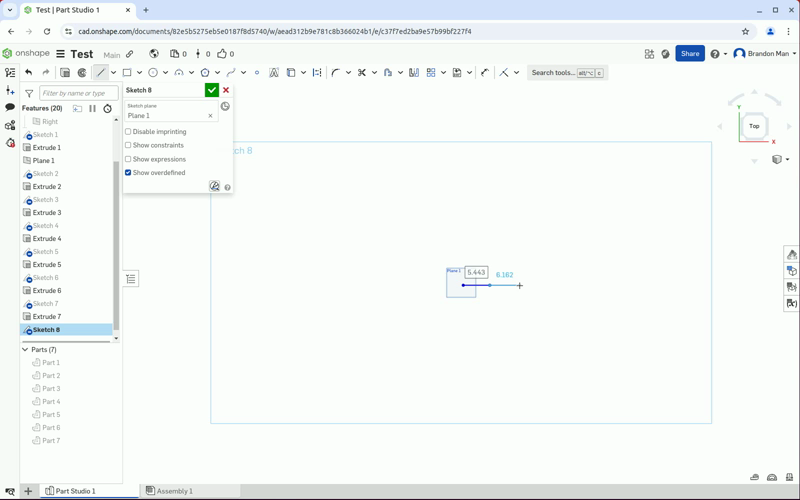
mouse_move(489, 281)
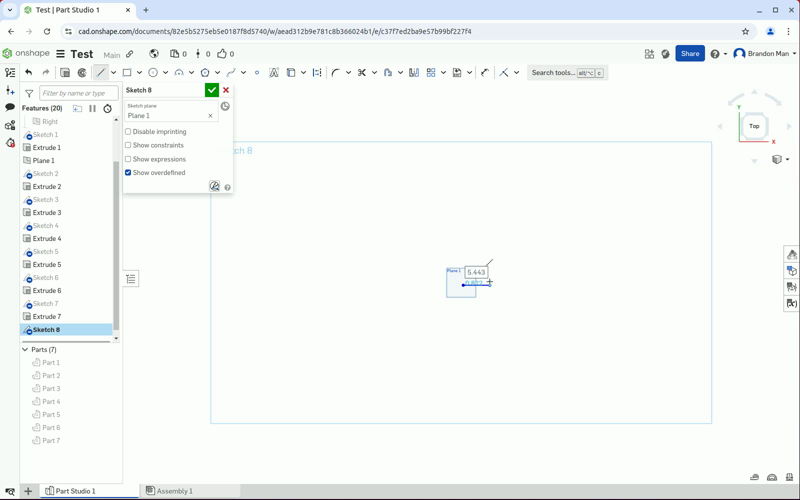
scroll(6)
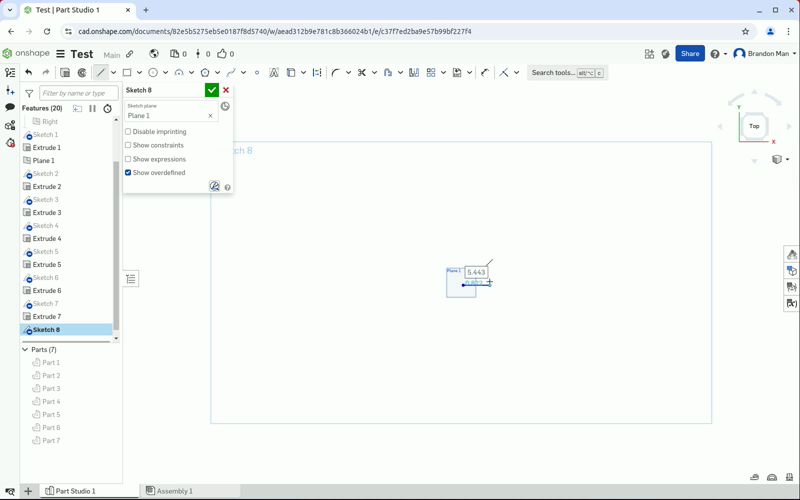
scroll(6)
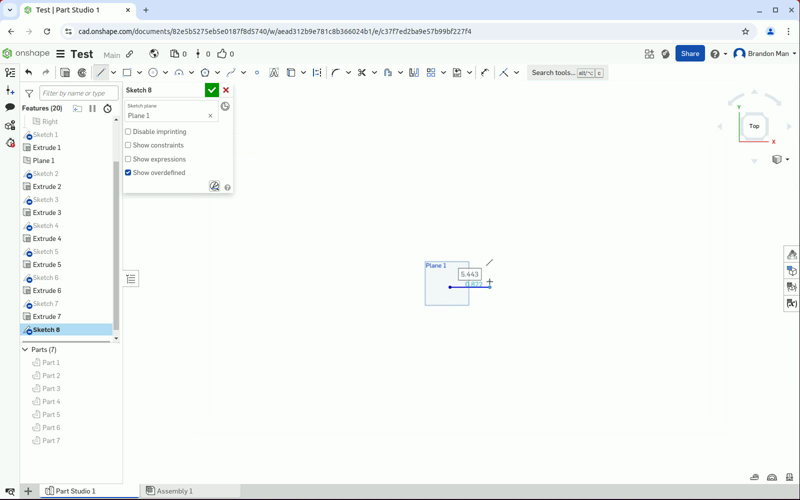
scroll(6)
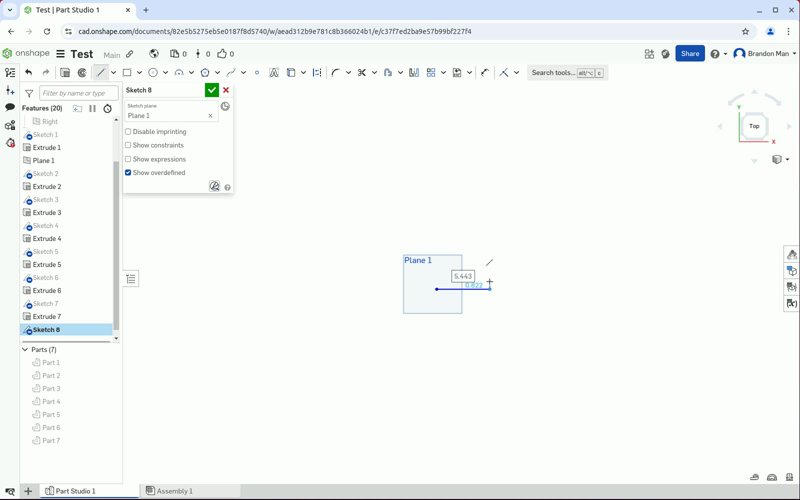
scroll(6)
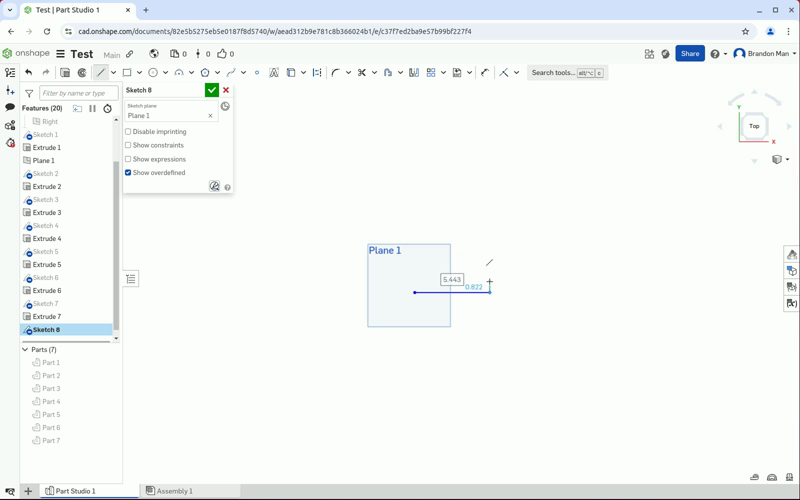
scroll(6)
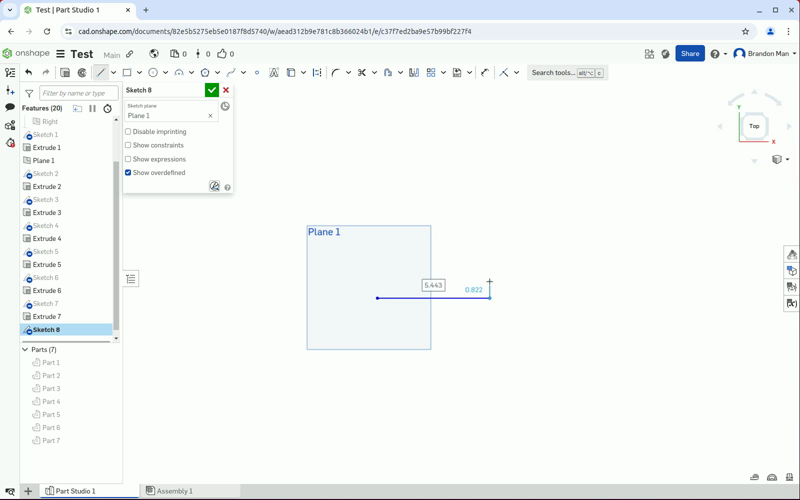
scroll(6)
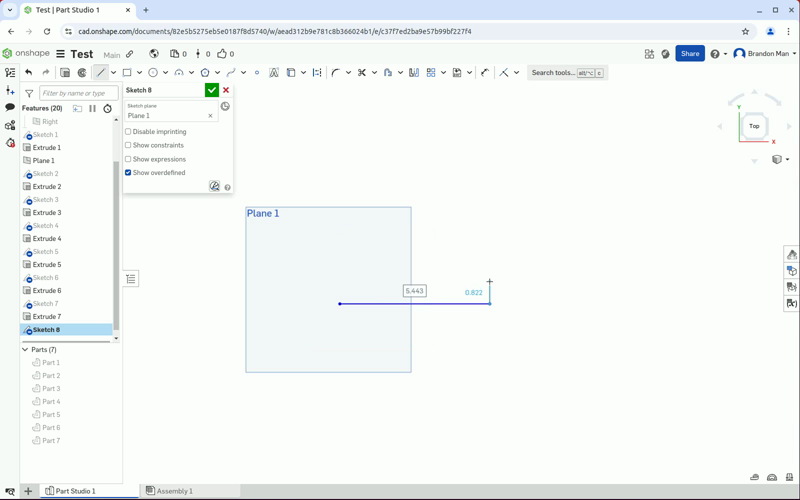
scroll(6)
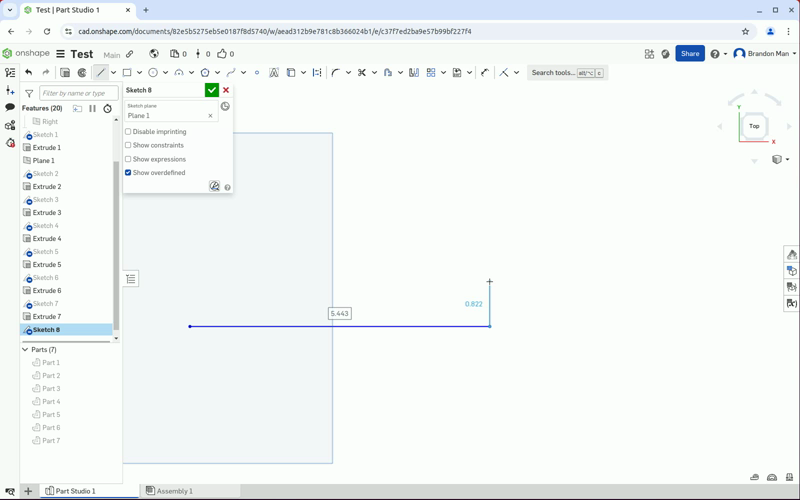
click(489, 281)
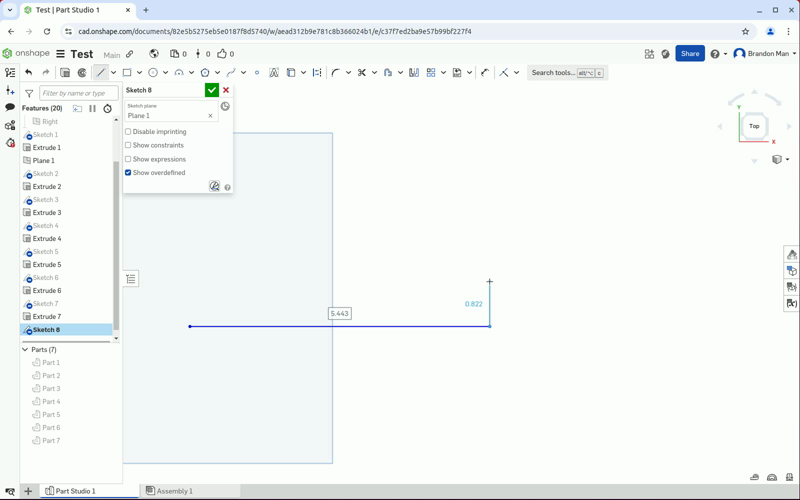
scroll(-6)
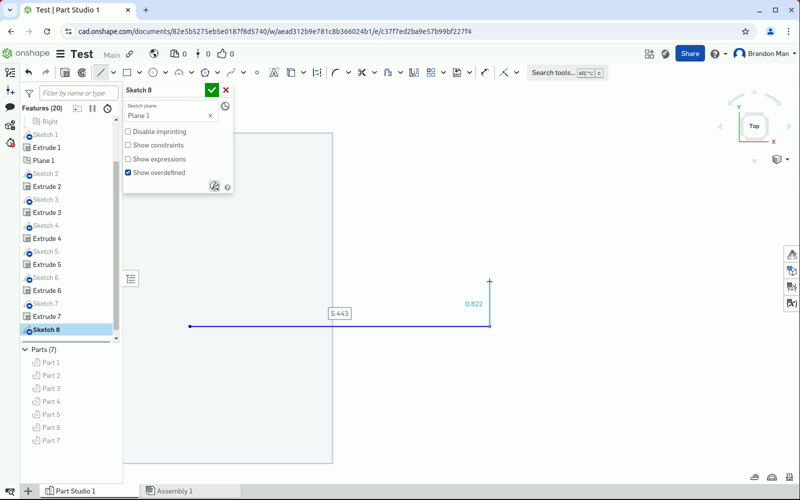
scroll(-6)
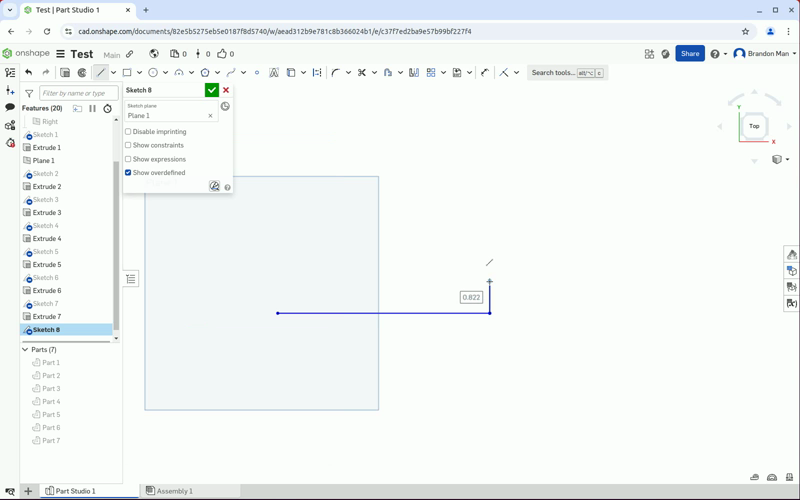
scroll(-6)
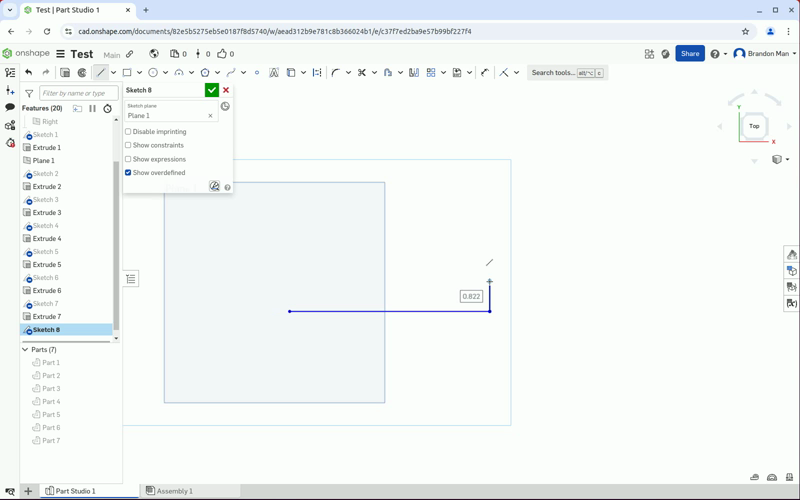
scroll(-6)
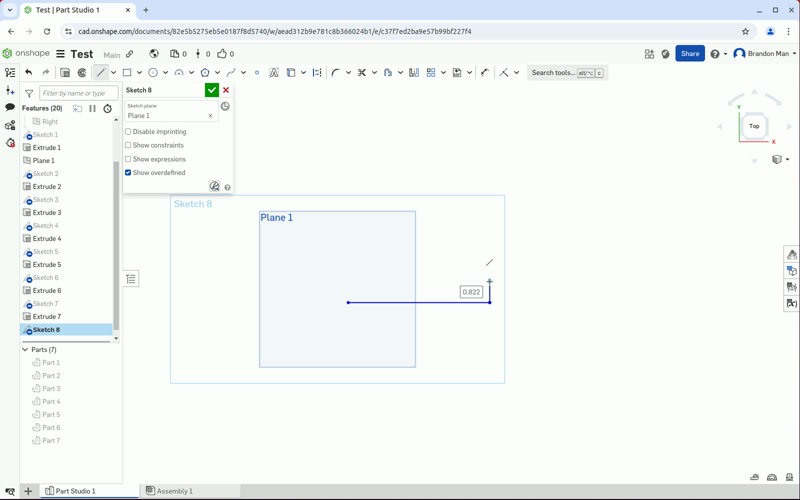
scroll(-6)
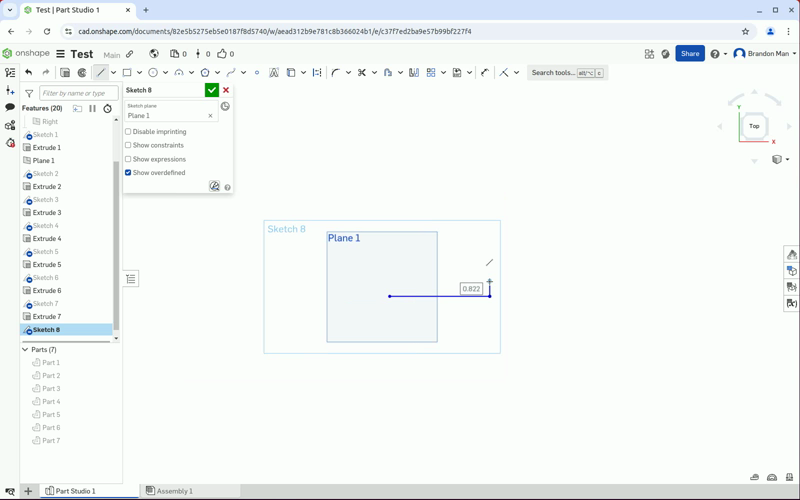
scroll(-6)
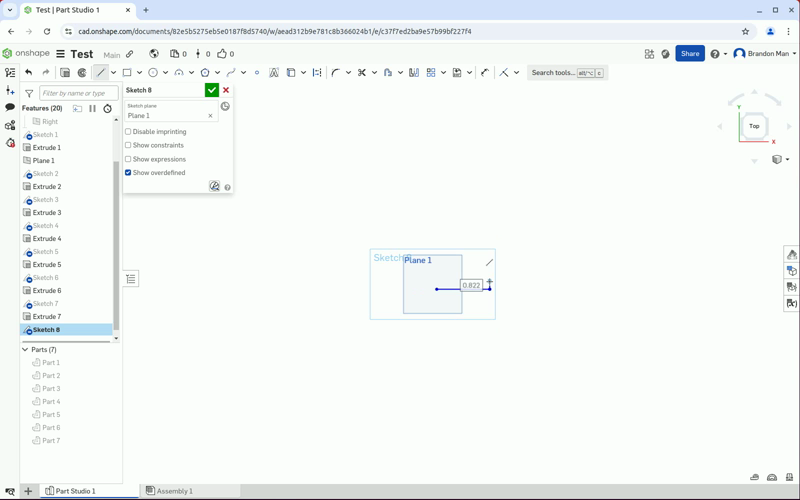
scroll(-6)
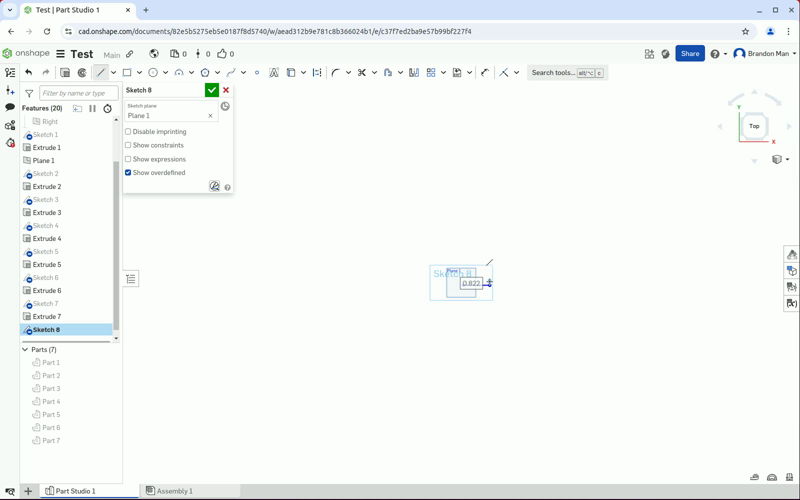
key_up(shift)
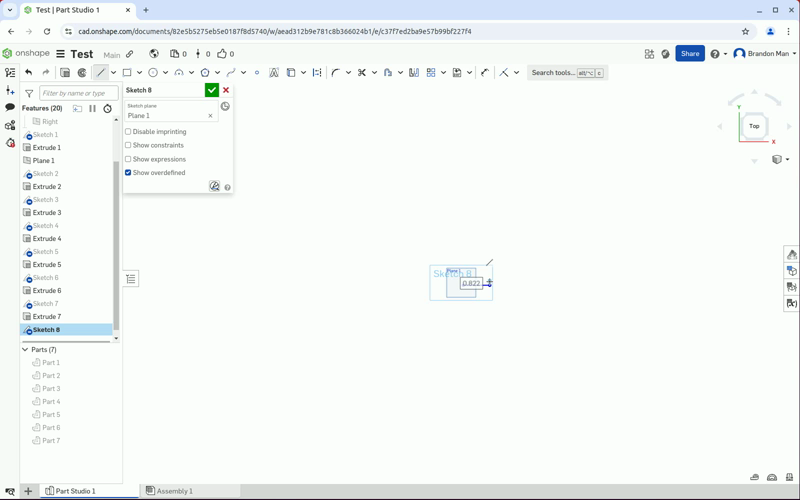
key_down(shift)
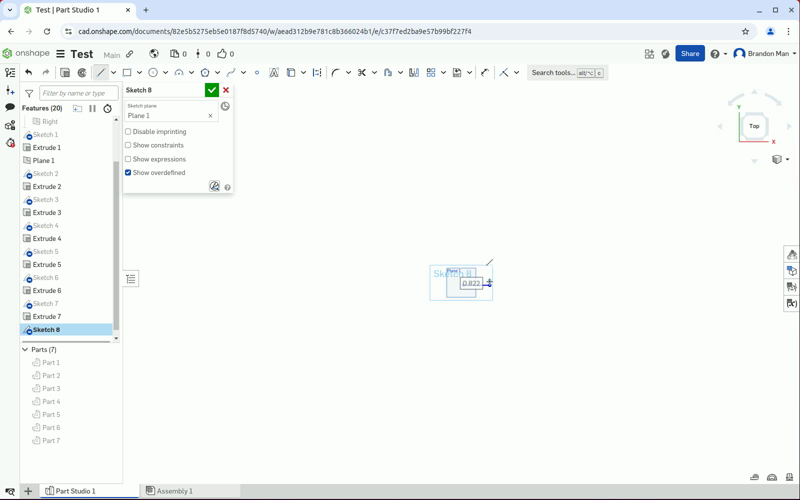
mouse_move(519, 281)
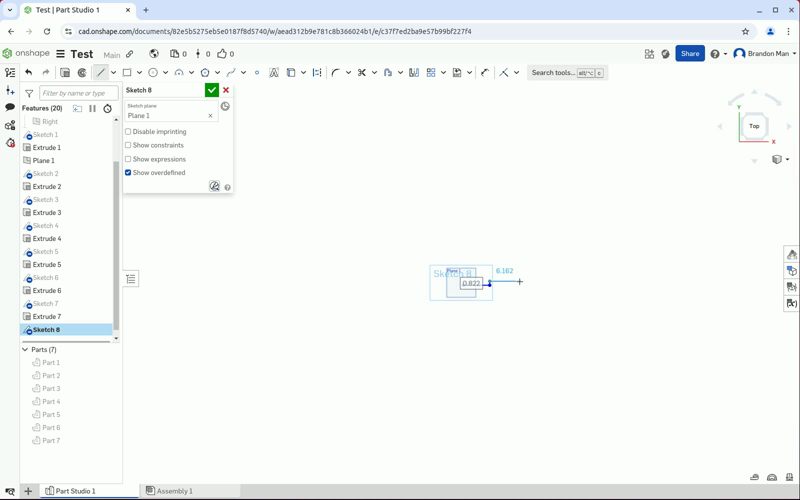
mouse_move(463, 281)
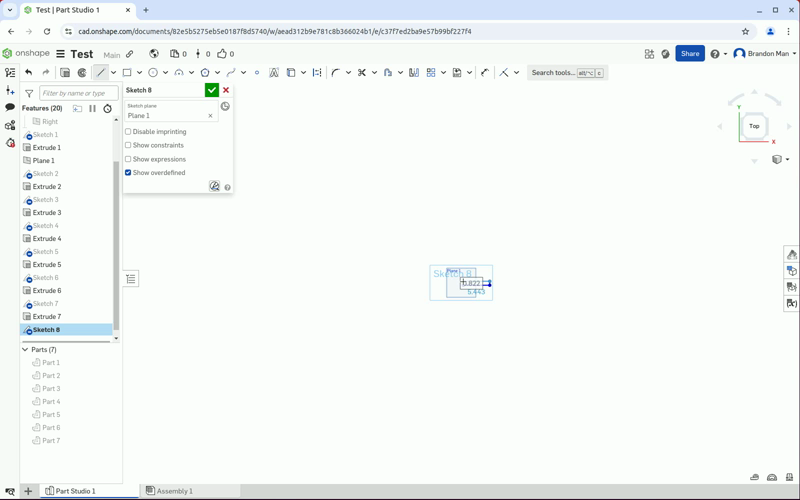
scroll(6)
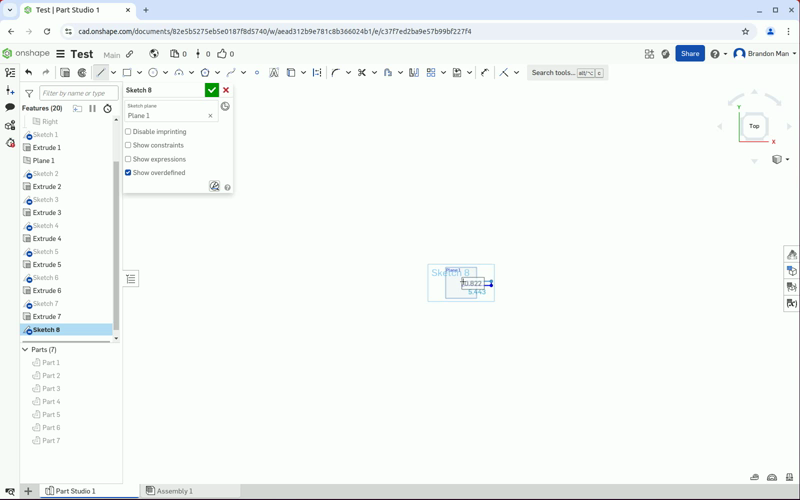
scroll(6)
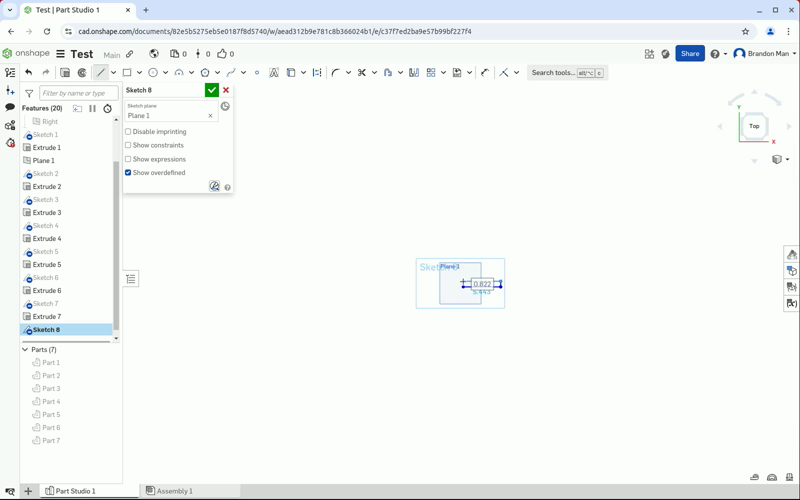
scroll(6)
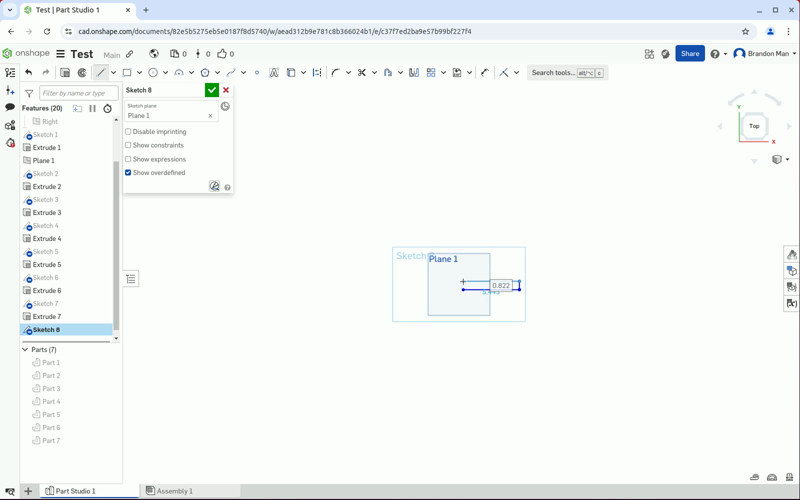
scroll(6)
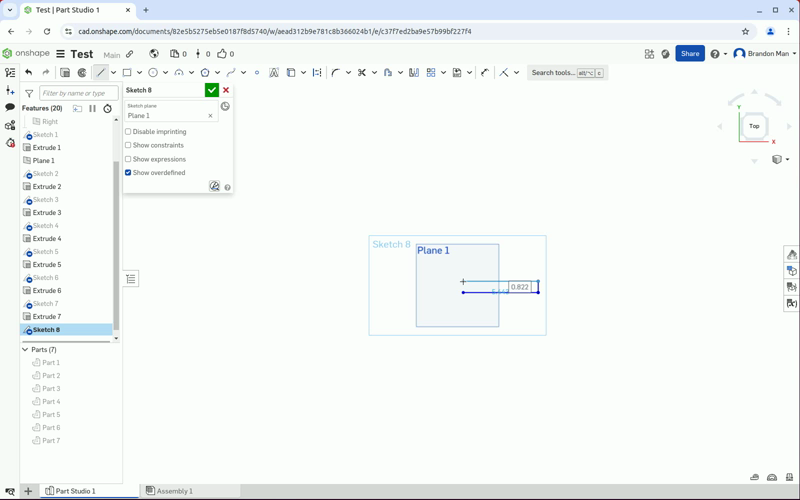
scroll(6)
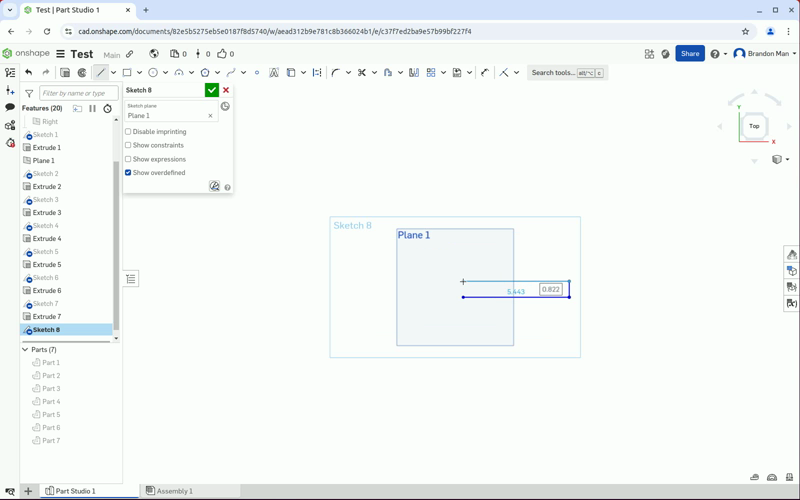
scroll(6)
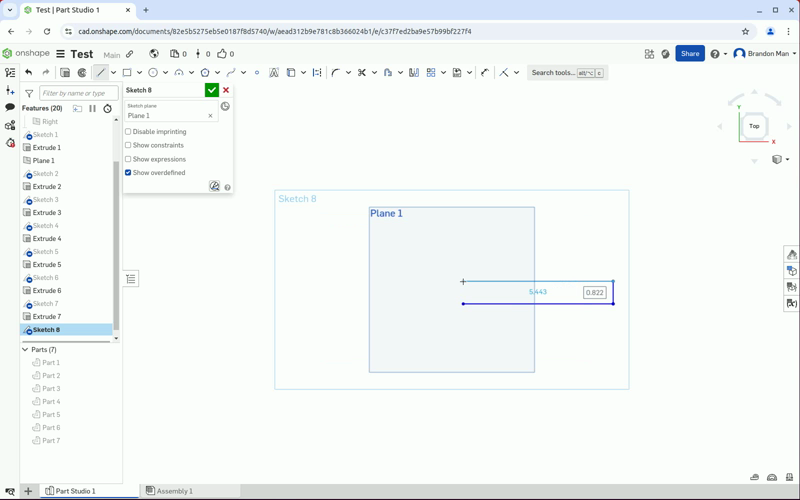
scroll(6)
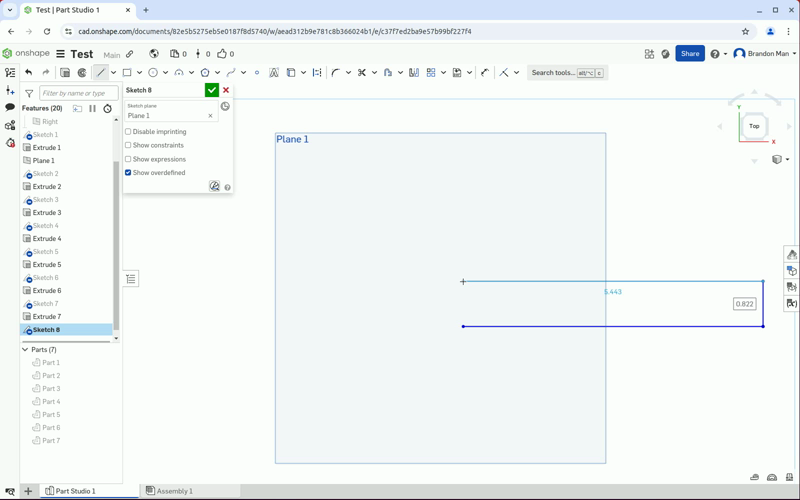
click(463, 281)
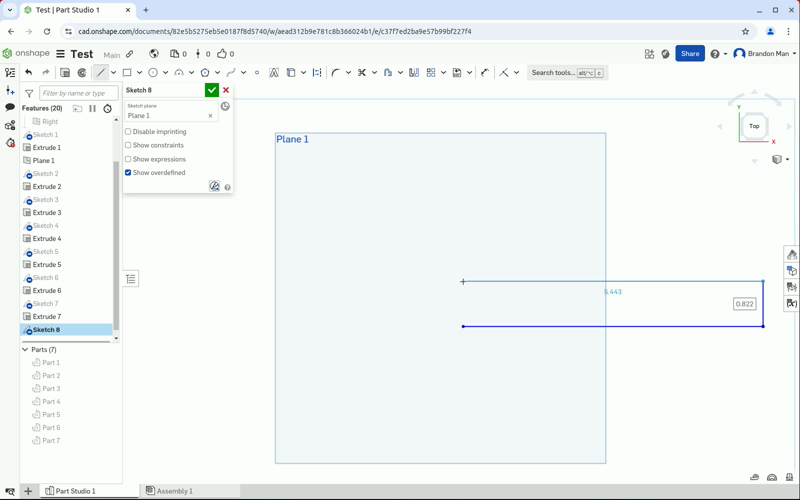
scroll(-6)
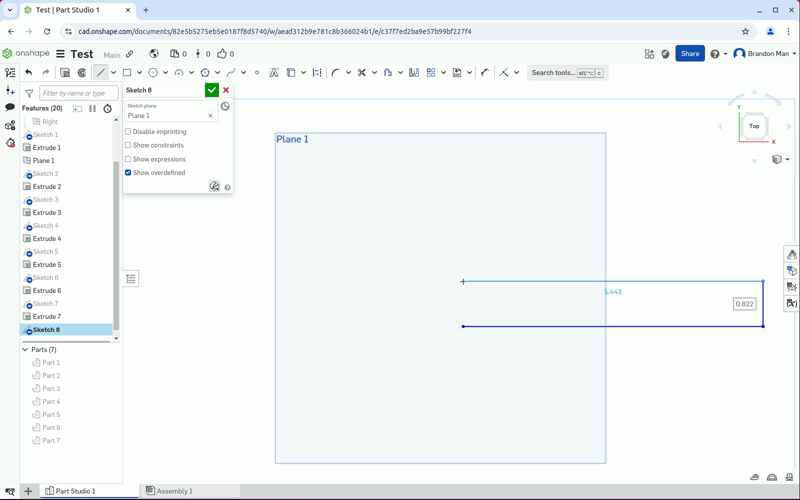
scroll(-6)
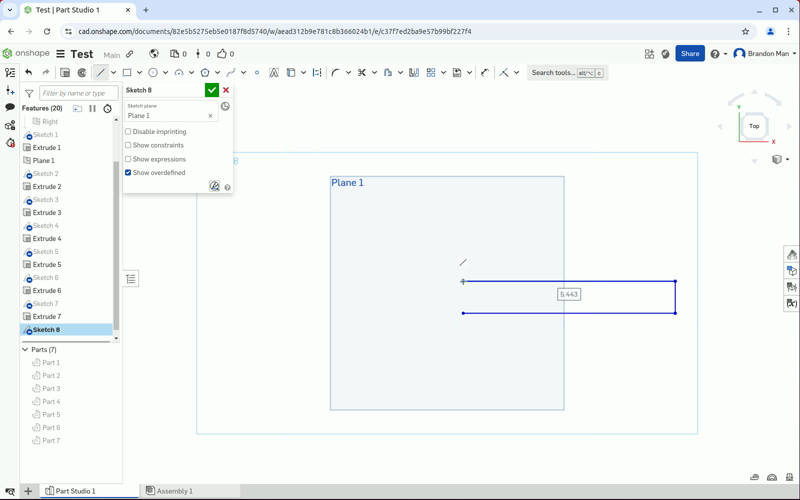
scroll(-6)
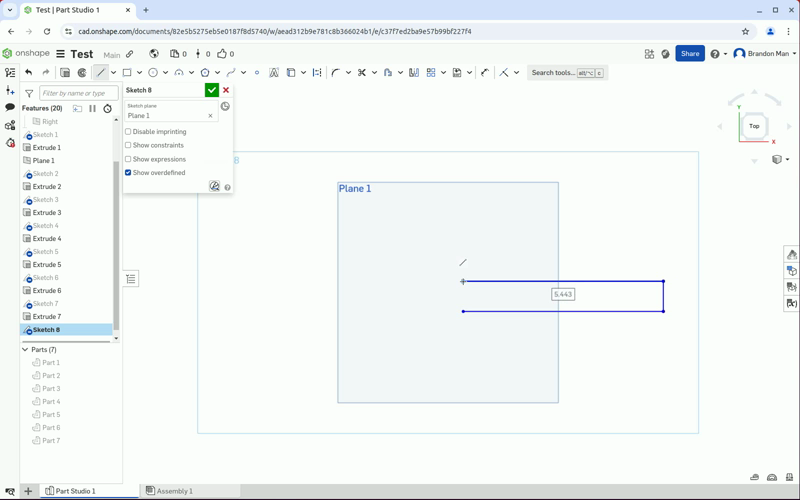
scroll(-6)
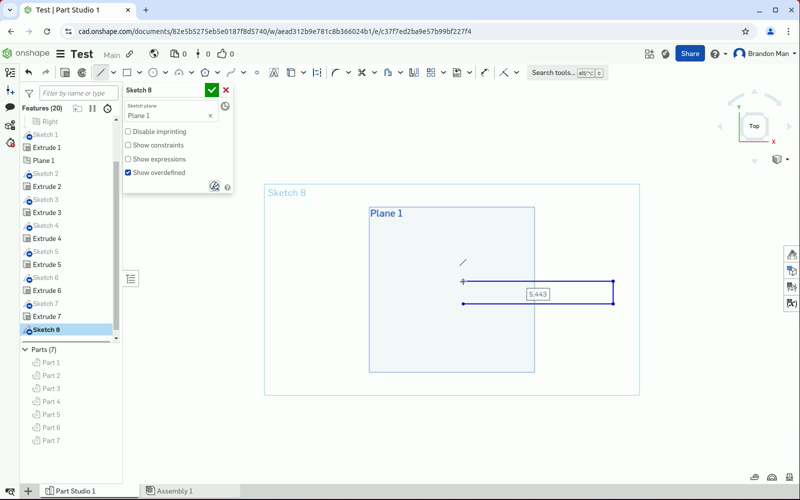
scroll(-6)
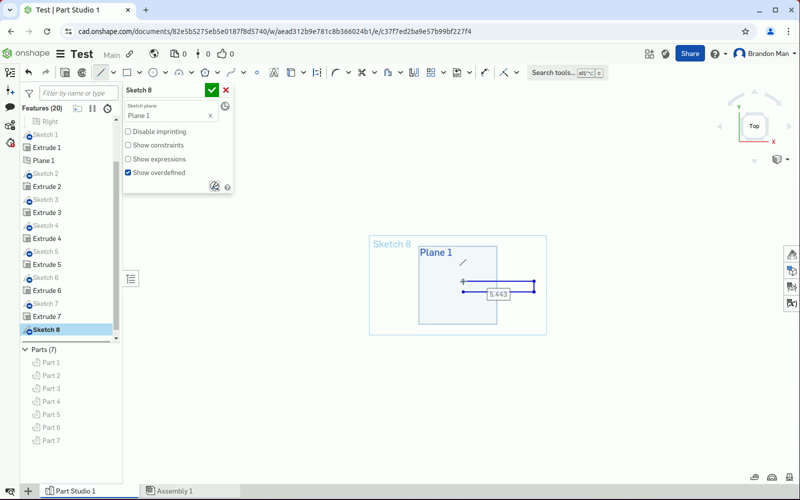
scroll(-6)
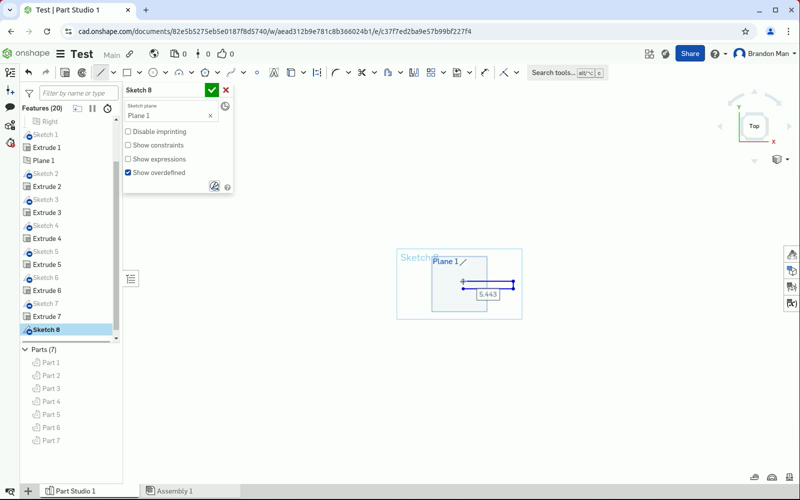
scroll(-6)
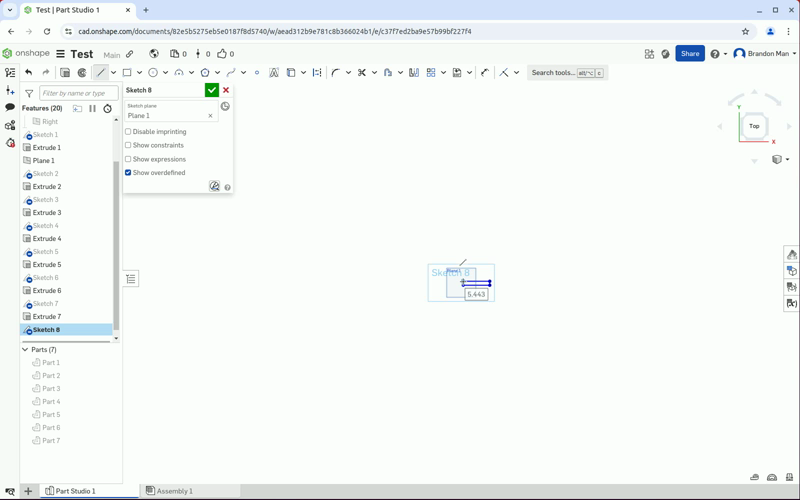
key_up(shift)
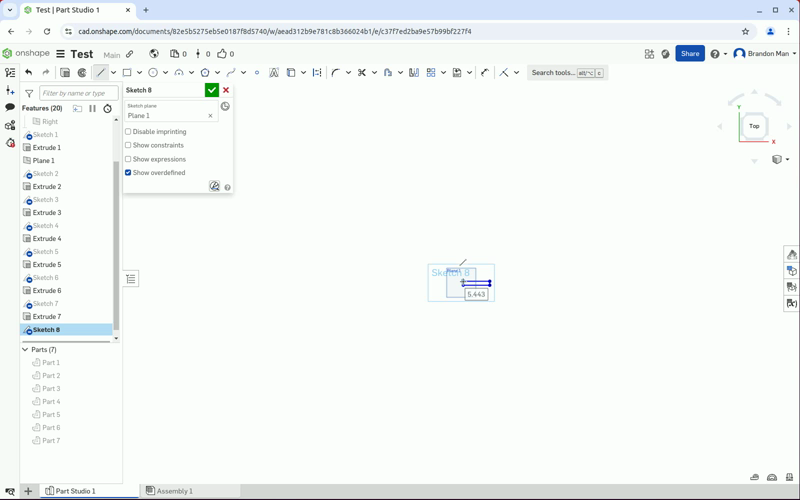
mouse_move(493, 281)
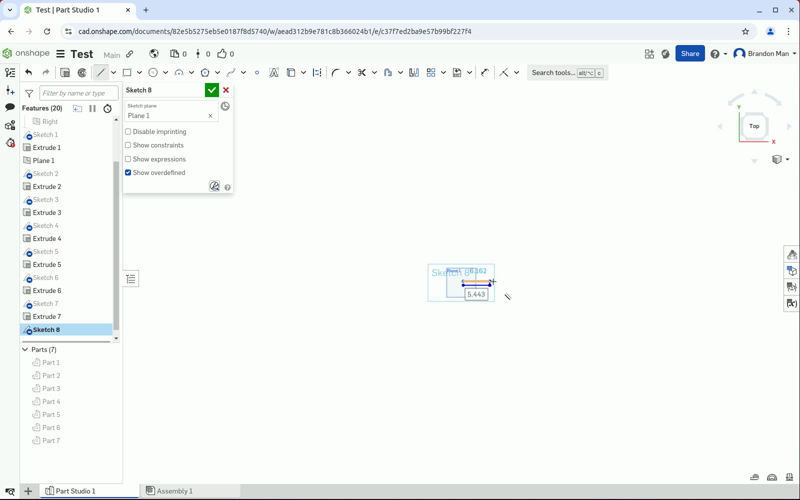
key_down(shift)
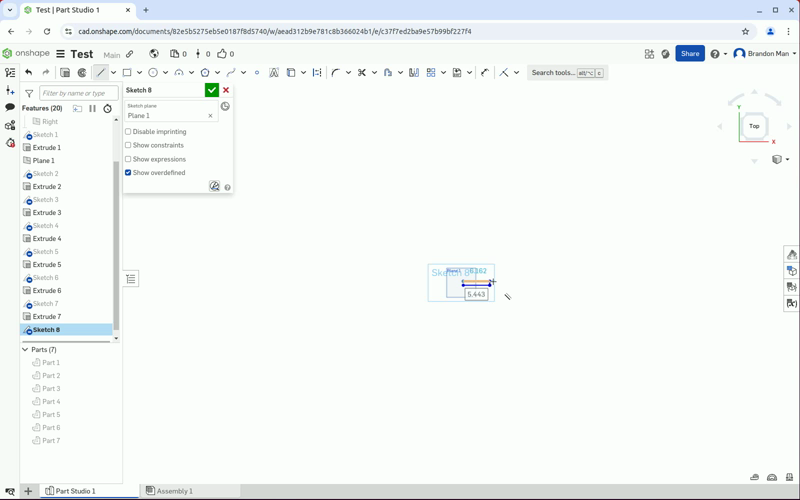
mouse_move(463, 285)
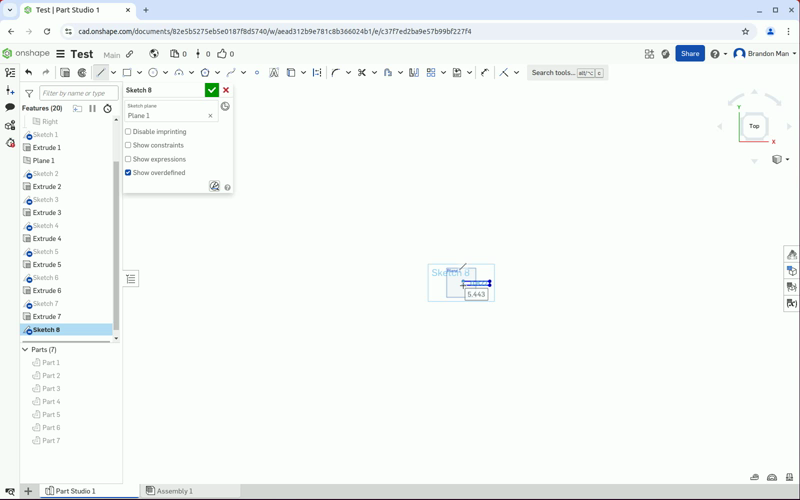
scroll(6)
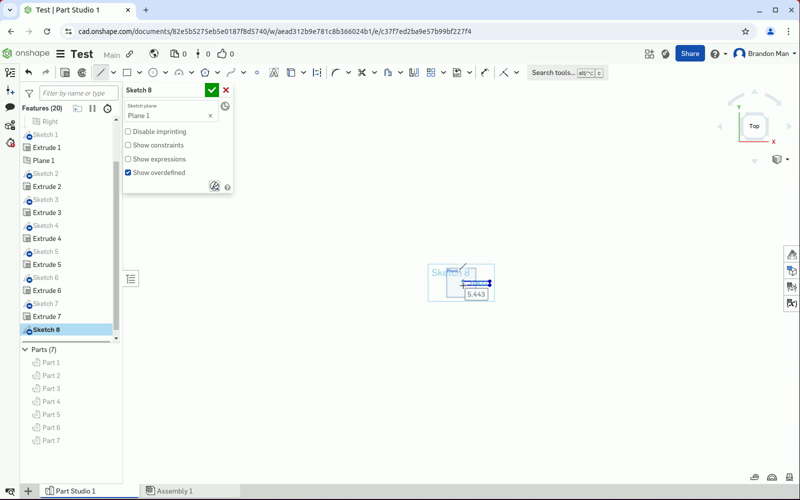
scroll(6)
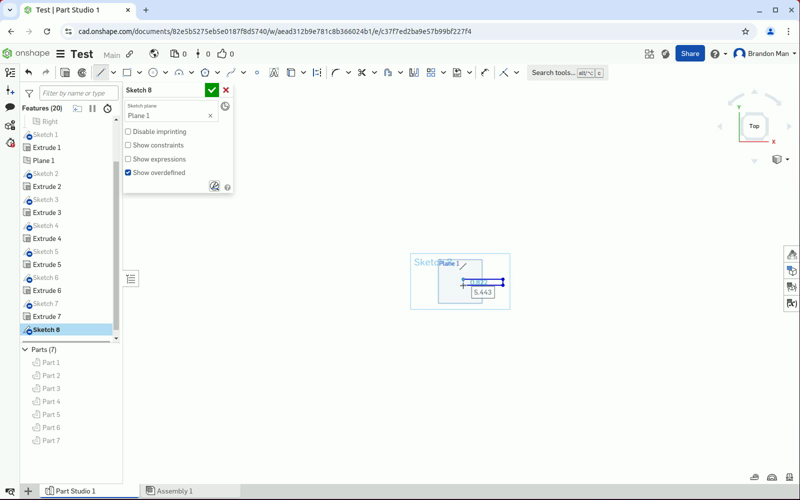
scroll(6)
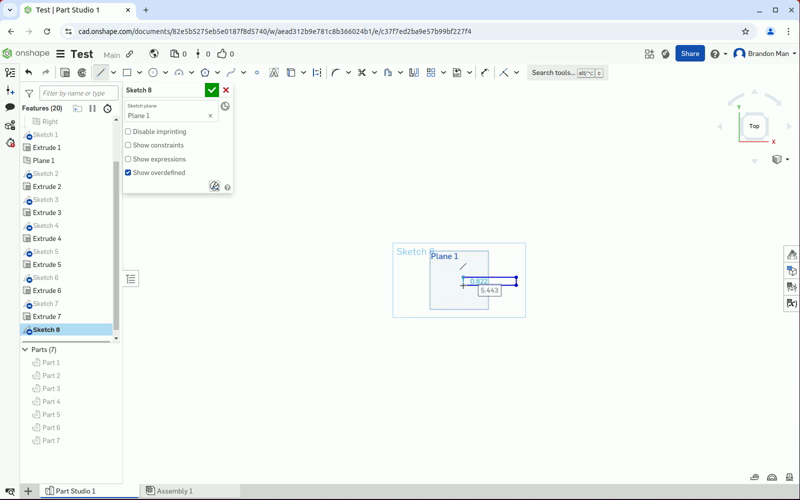
scroll(6)
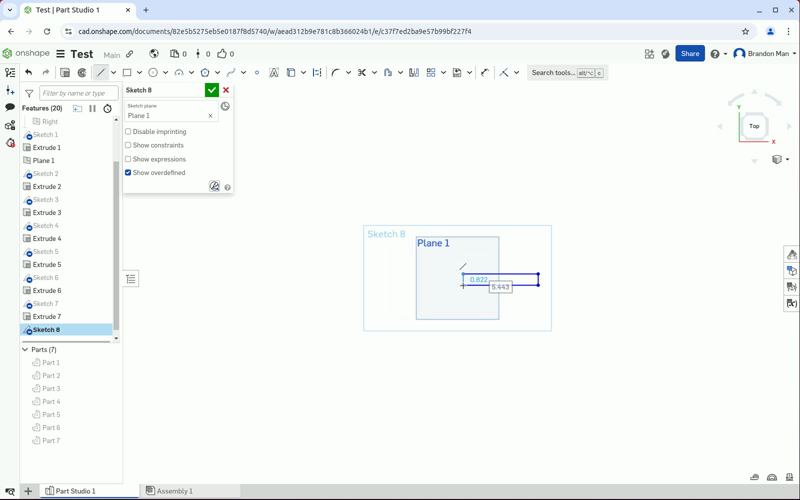
scroll(6)
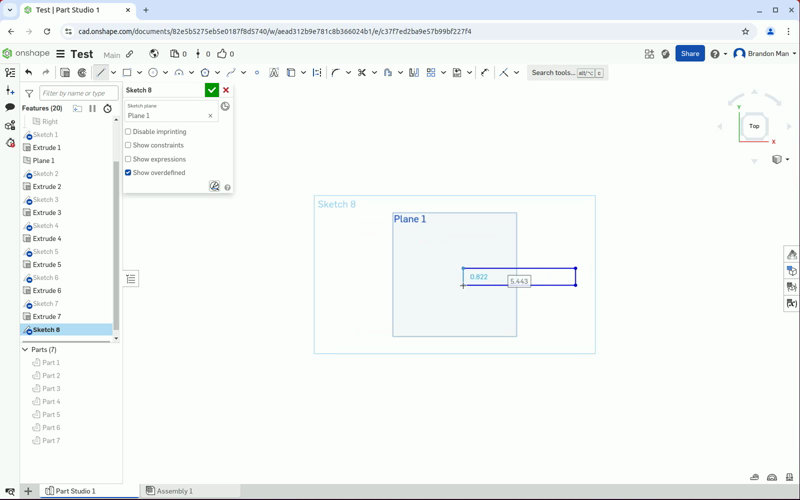
scroll(6)
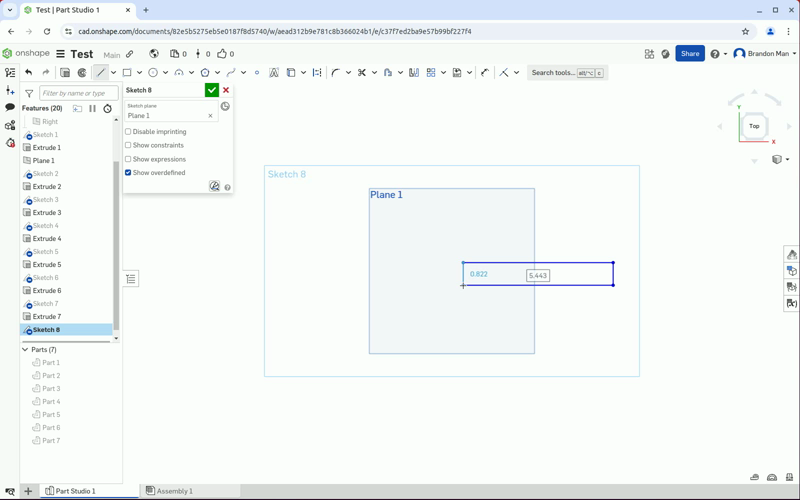
scroll(6)
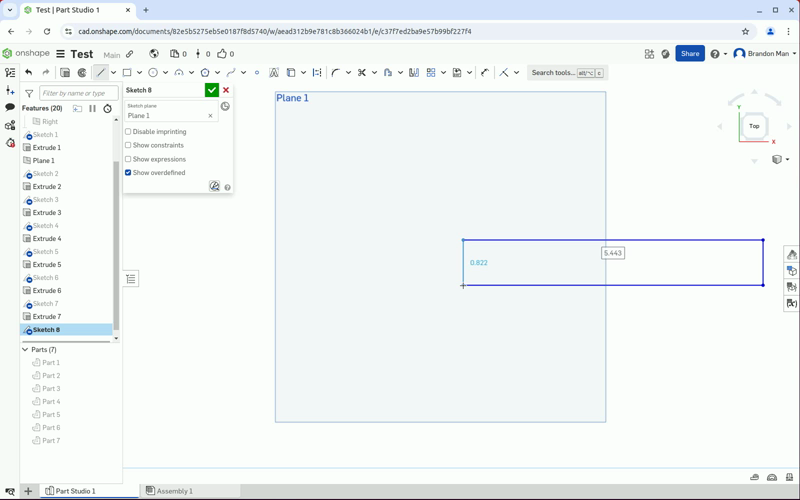
key_up(shift)
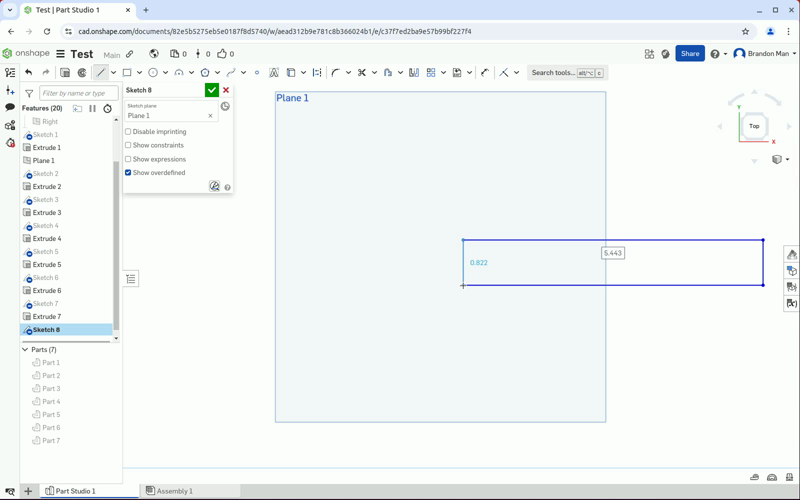
click(463, 285)
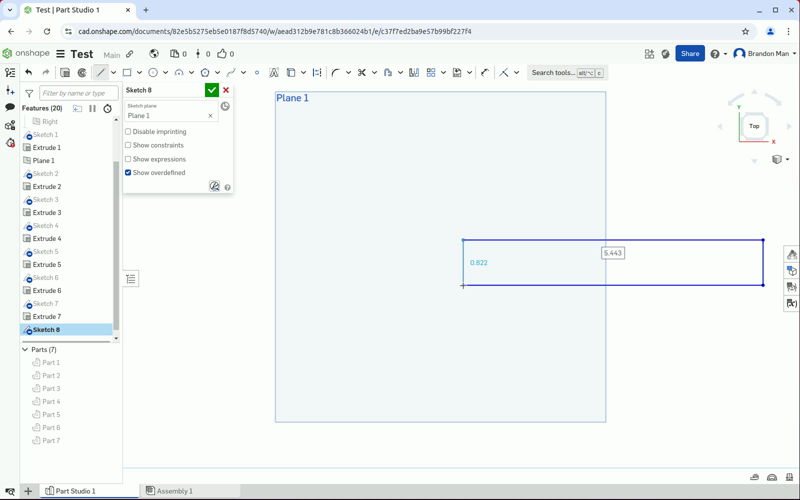
scroll(-6)
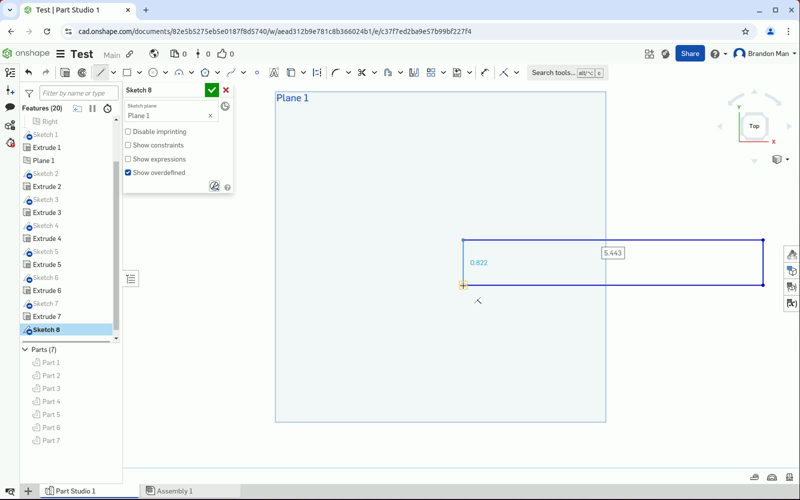
scroll(-6)
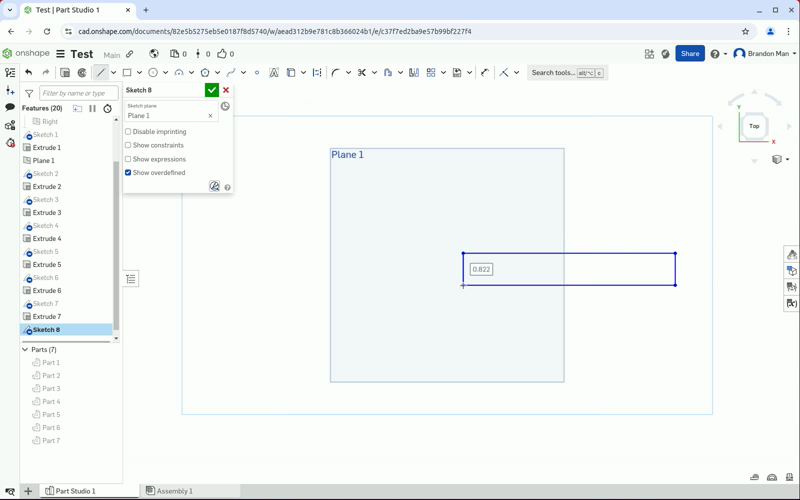
scroll(-6)
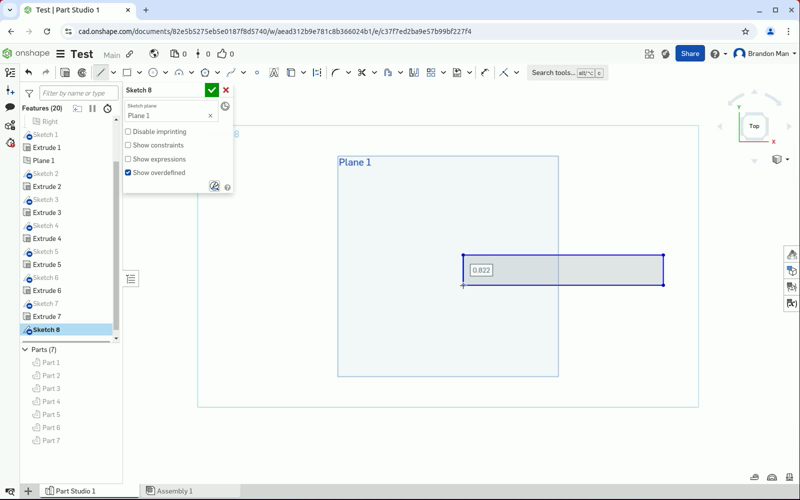
scroll(-6)
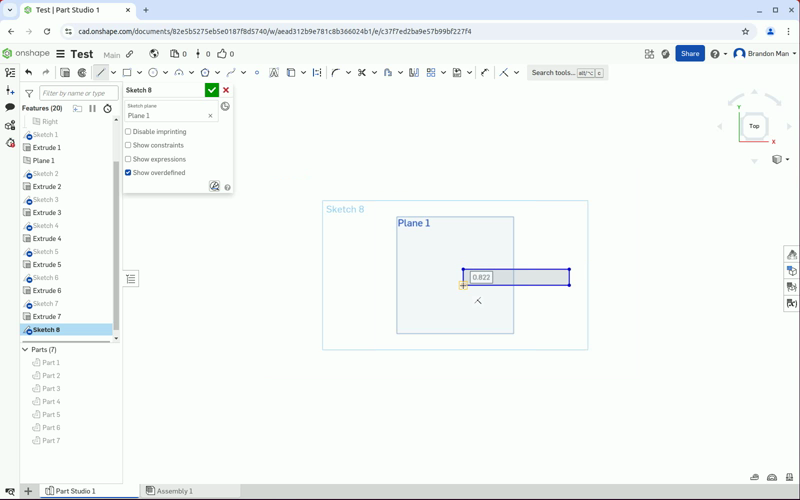
scroll(-6)
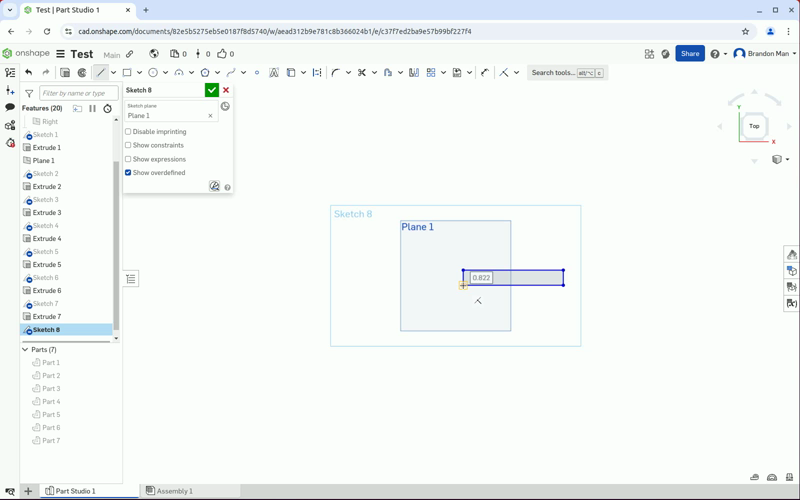
scroll(-6)
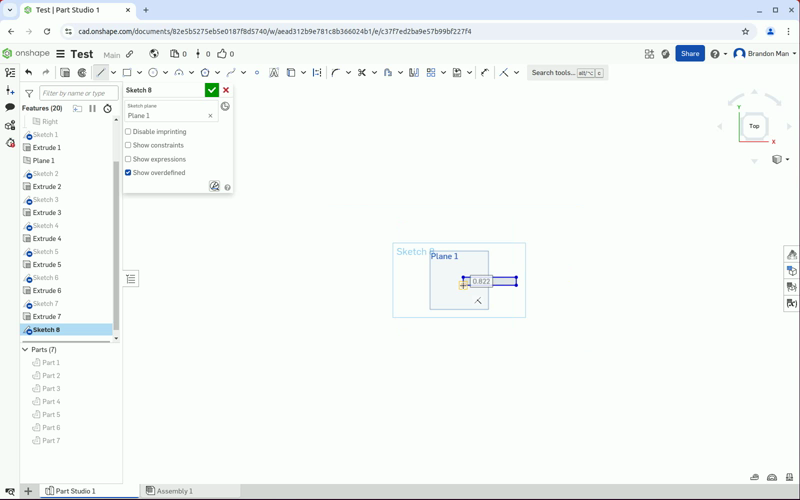
scroll(-6)
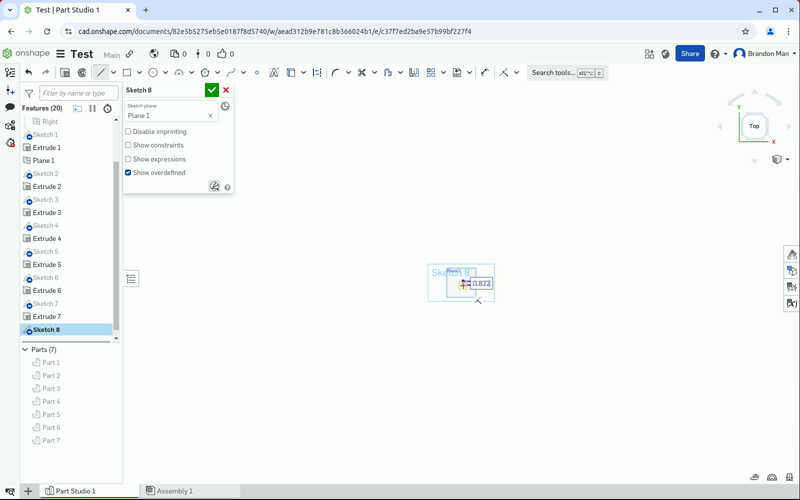
key(esc)
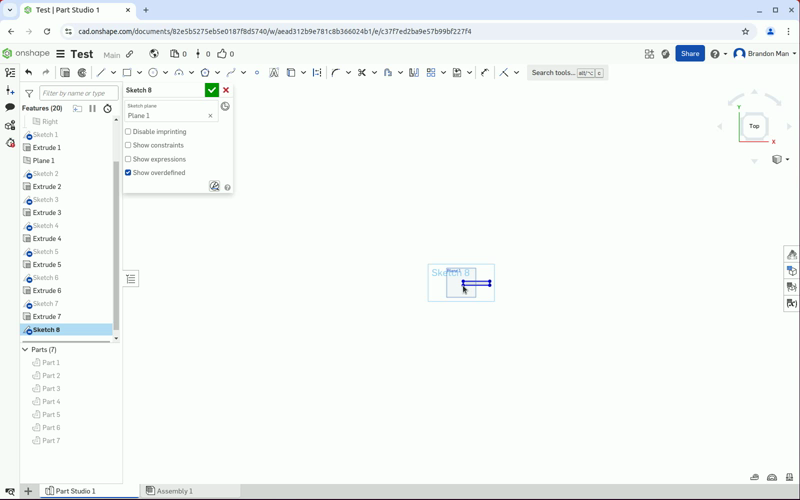
mouse_move(485, 282)
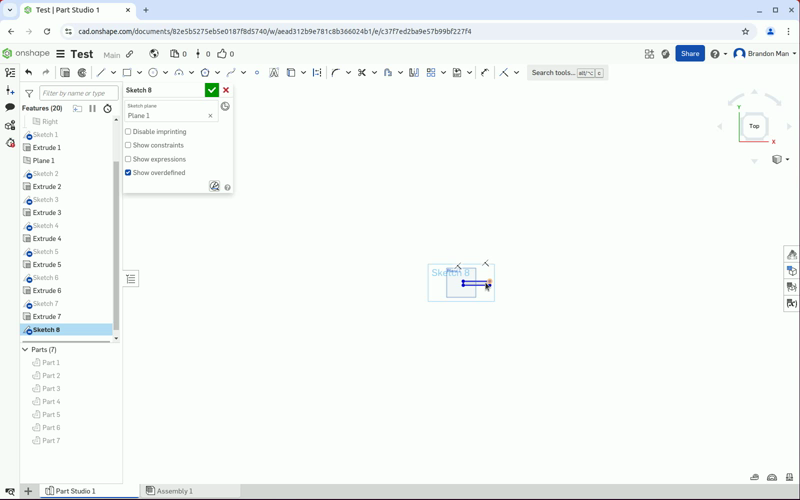
scroll(6)
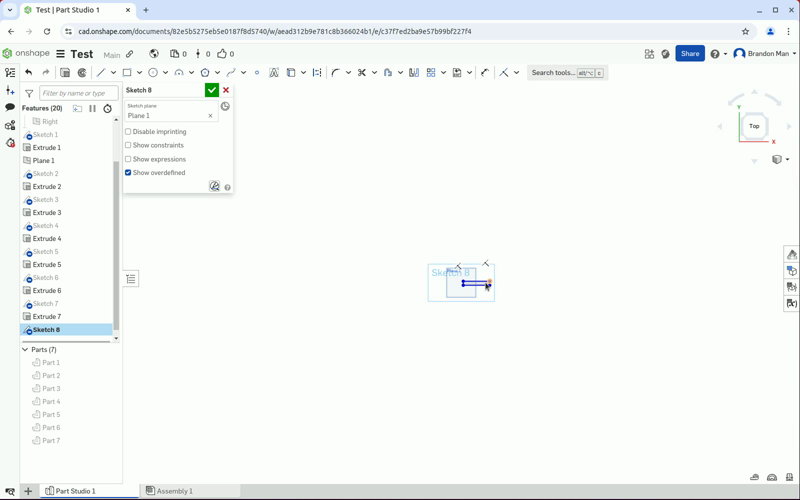
scroll(6)
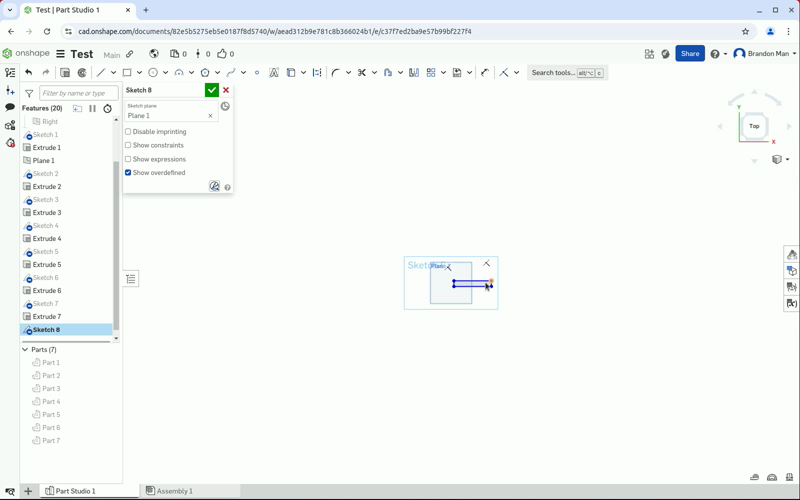
scroll(6)
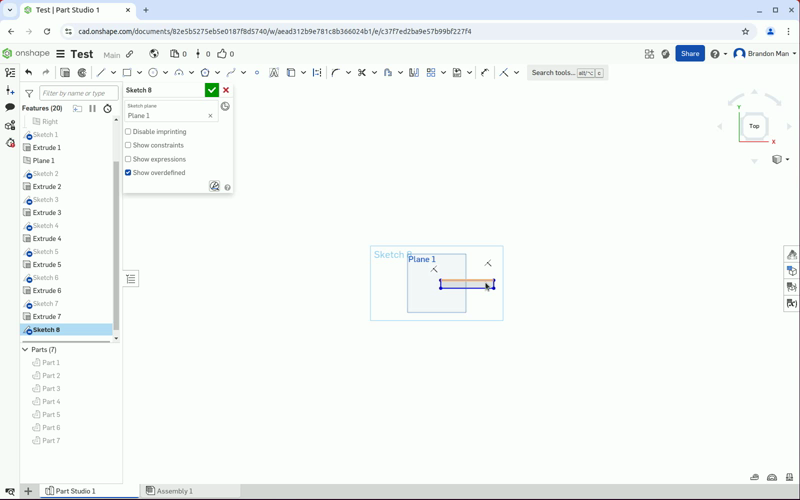
scroll(6)
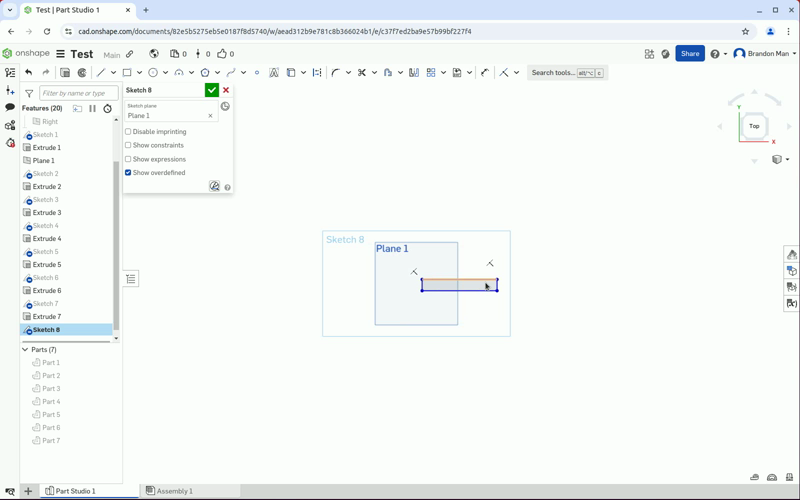
scroll(6)
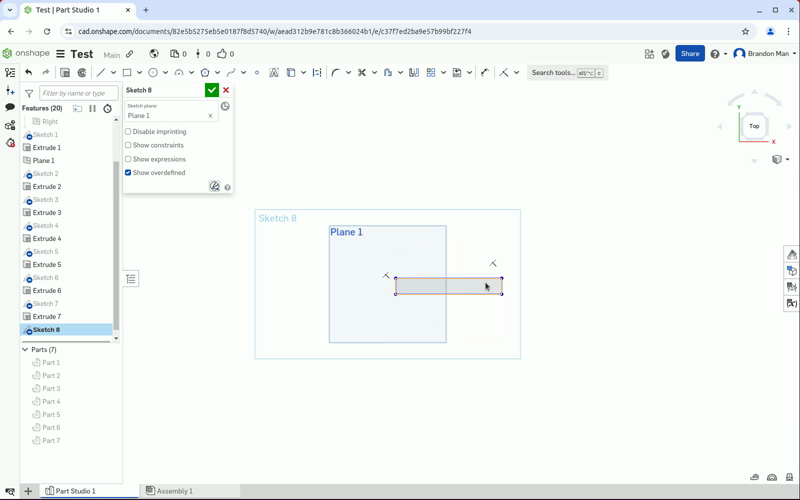
scroll(6)
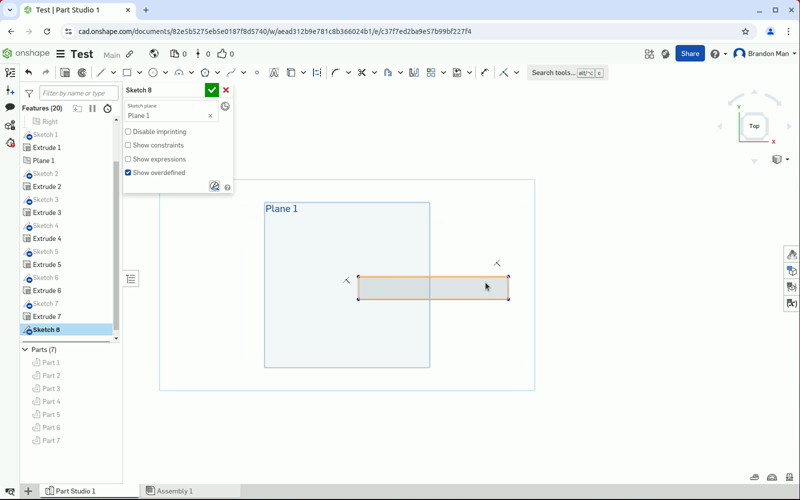
scroll(6)
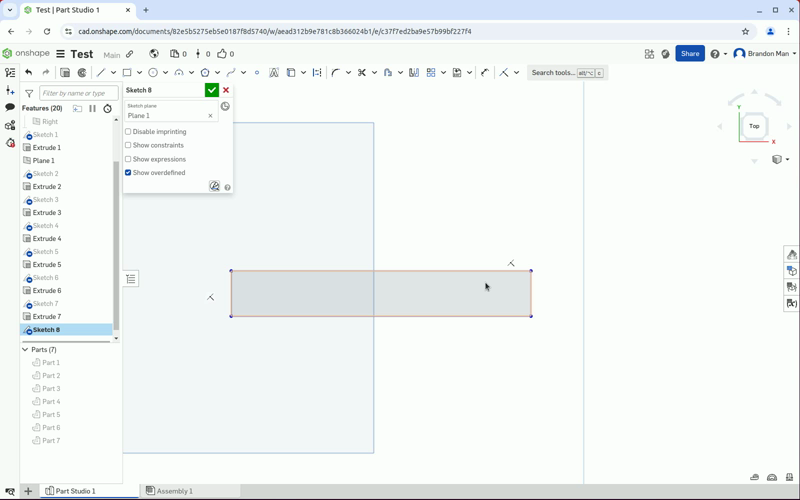
click(485, 282)
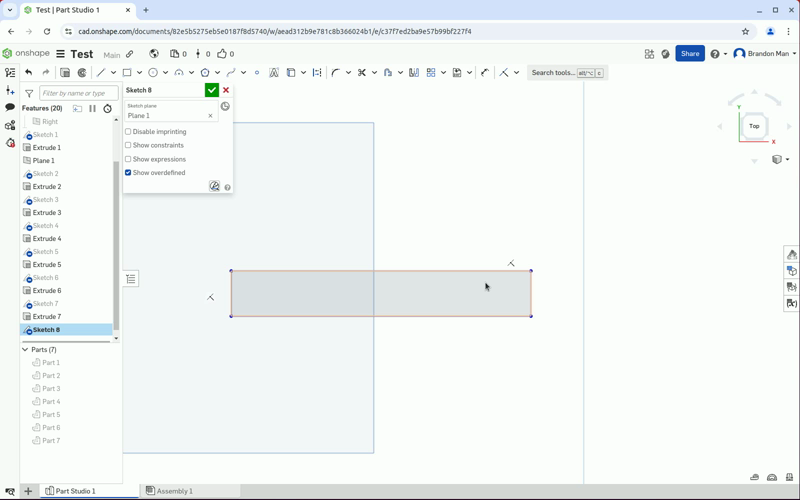
scroll(-6)
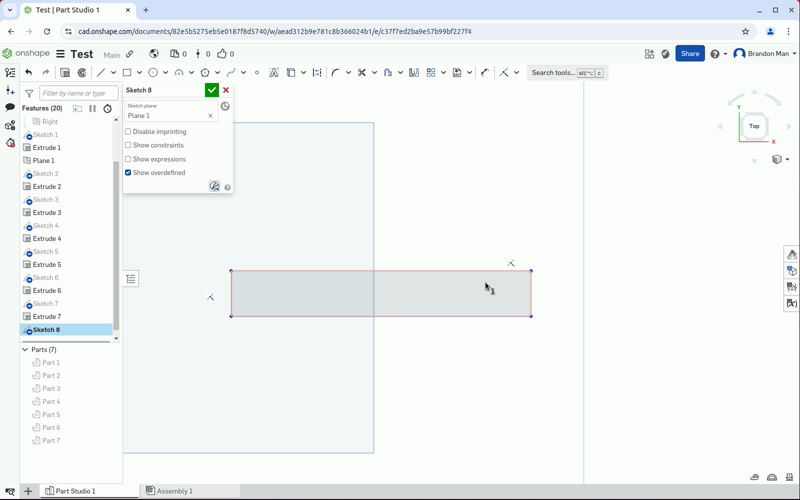
scroll(-6)
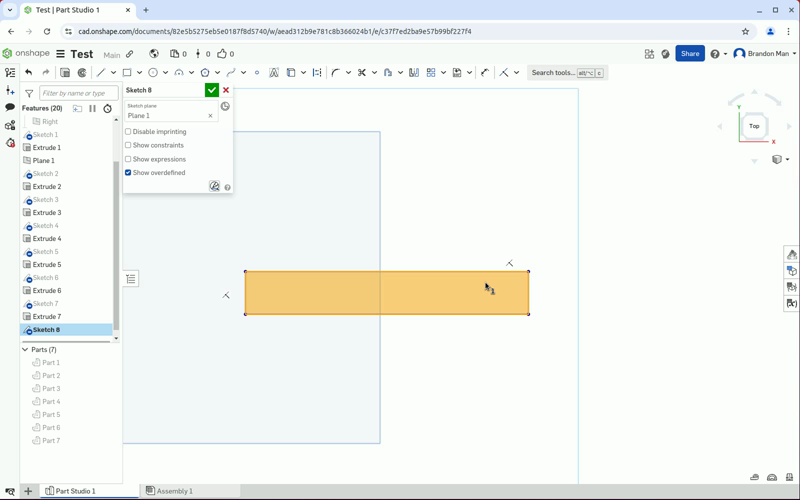
scroll(-6)
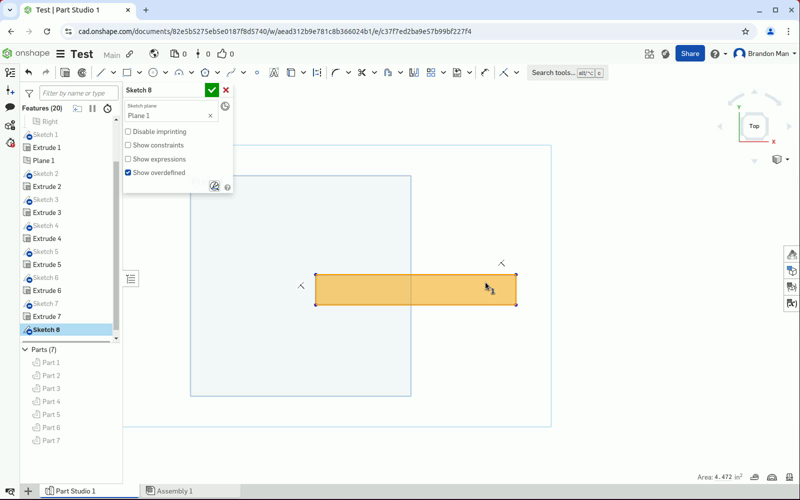
scroll(-6)
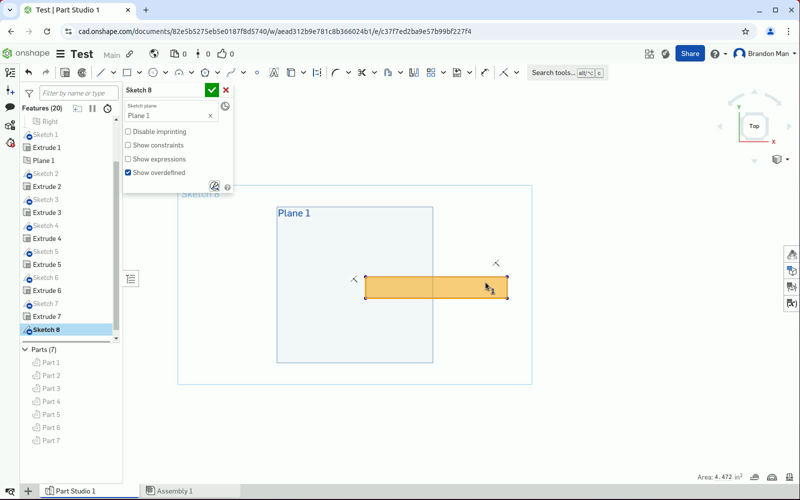
scroll(-6)
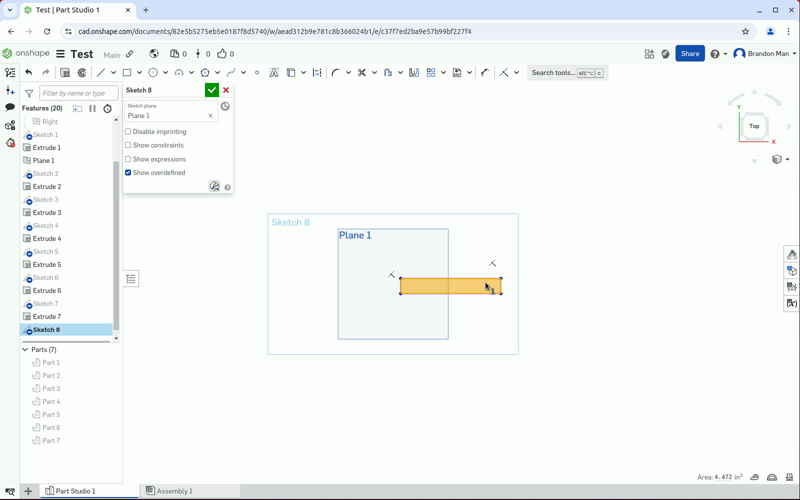
scroll(-6)
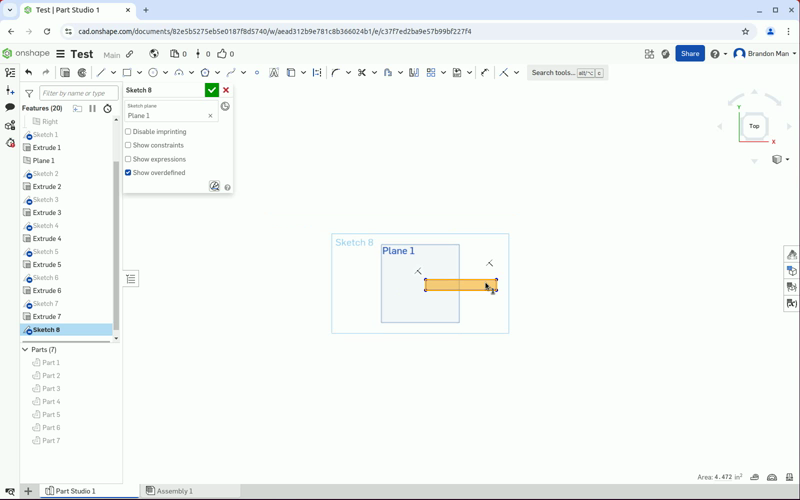
scroll(-6)
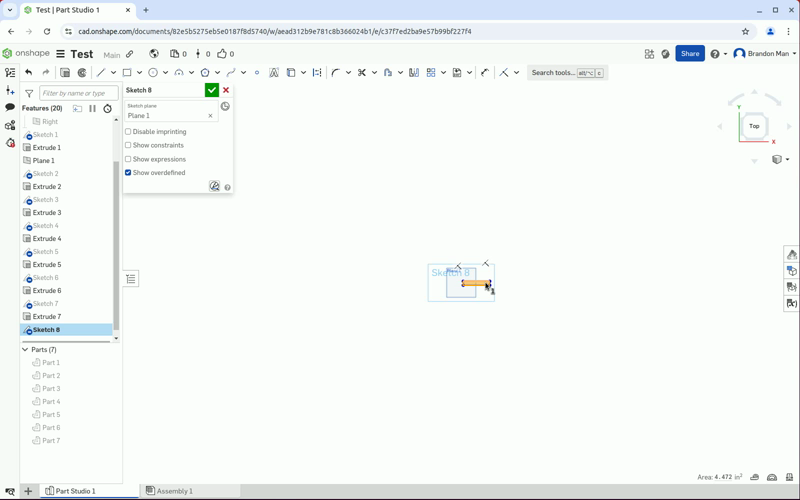
mouse_move(73, 352)
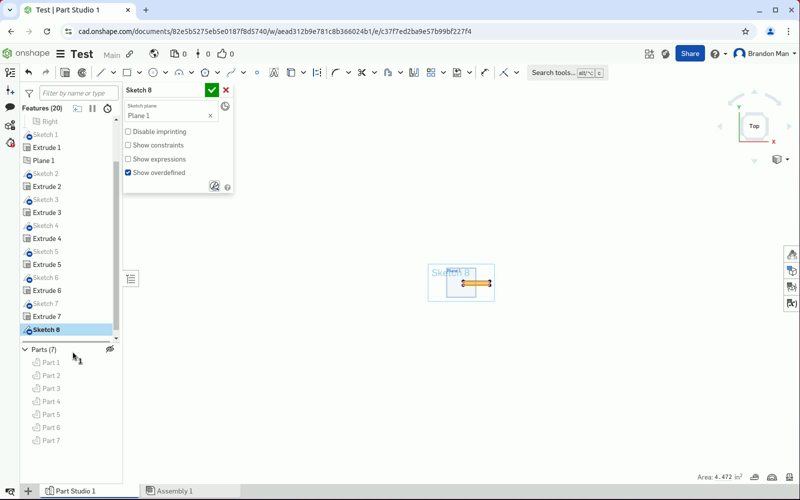
key(shift+y)
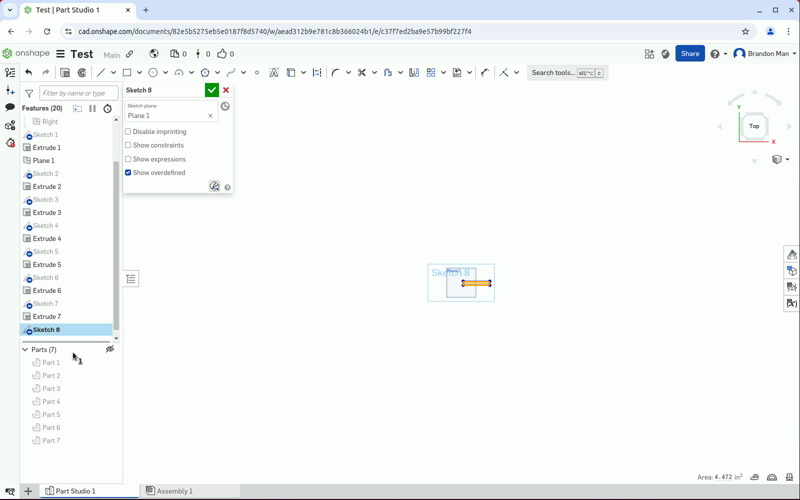
key(shift+e)
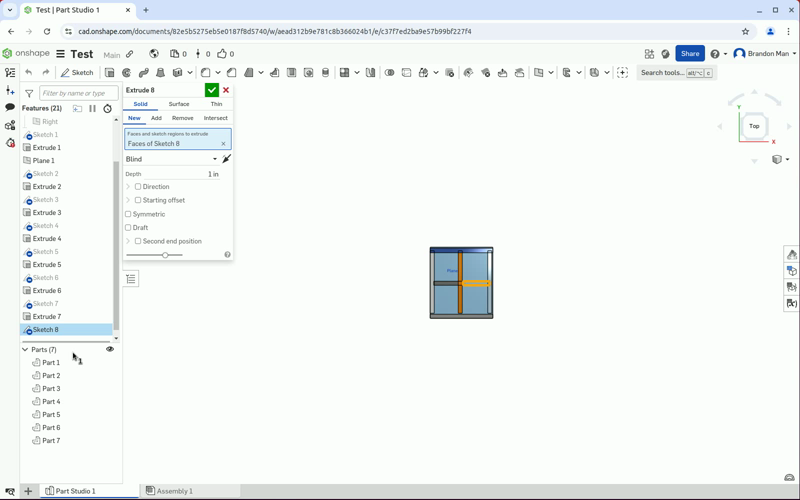
mouse_move(143, 106)
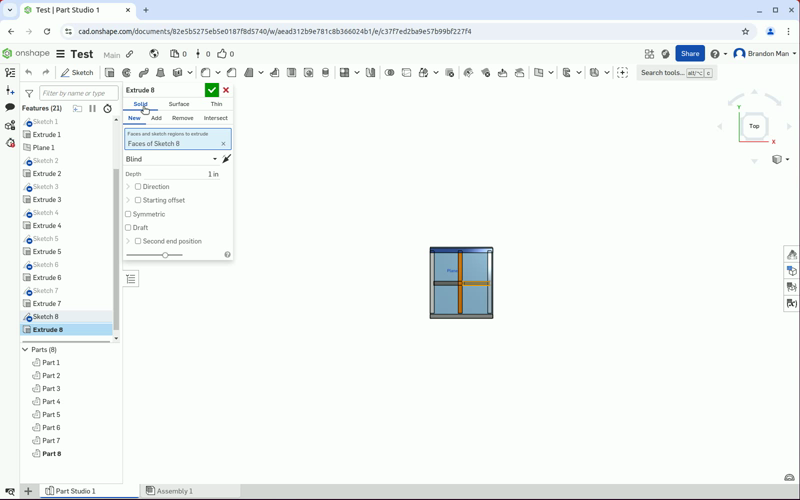
click(143, 106)
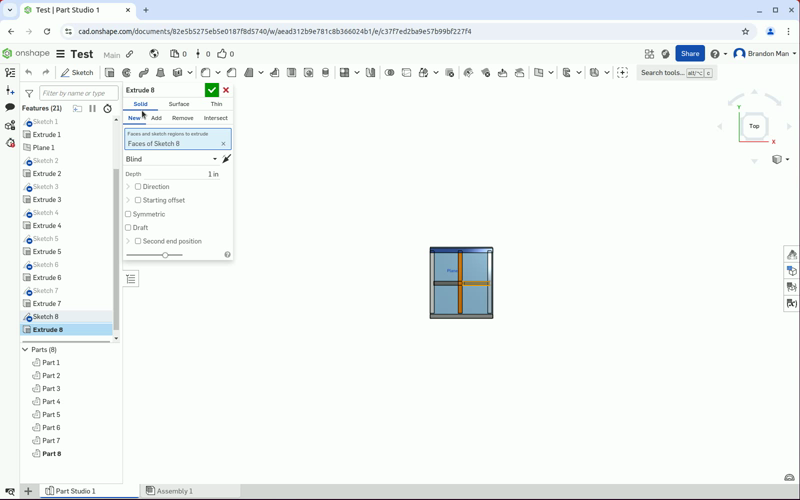
mouse_move(137, 120)
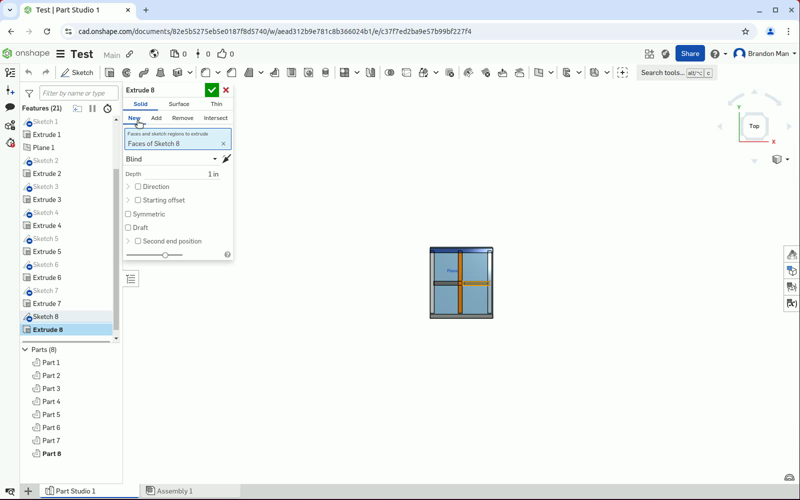
click(137, 120)
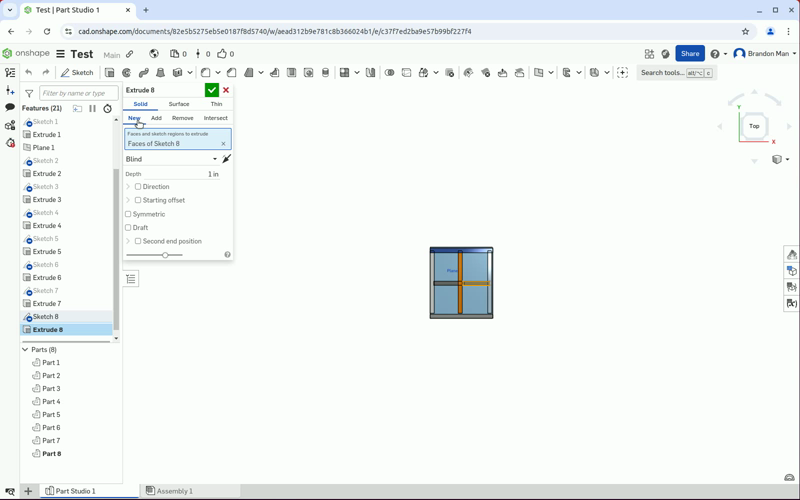
key(tab, 4)
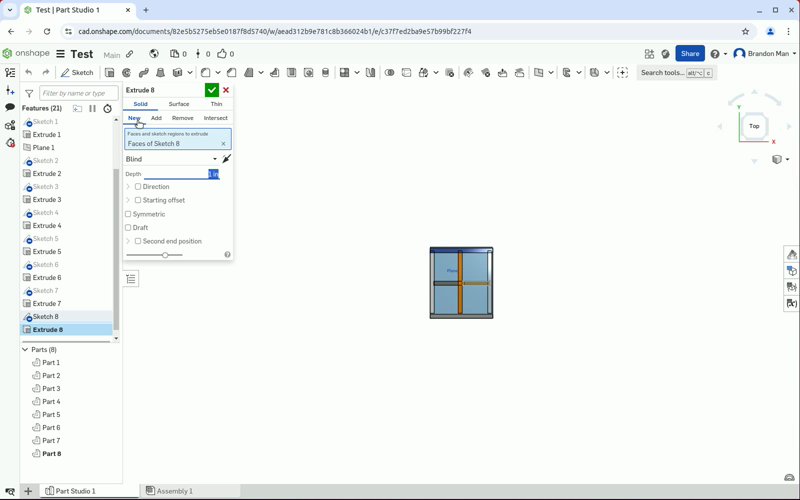
text(22.386)
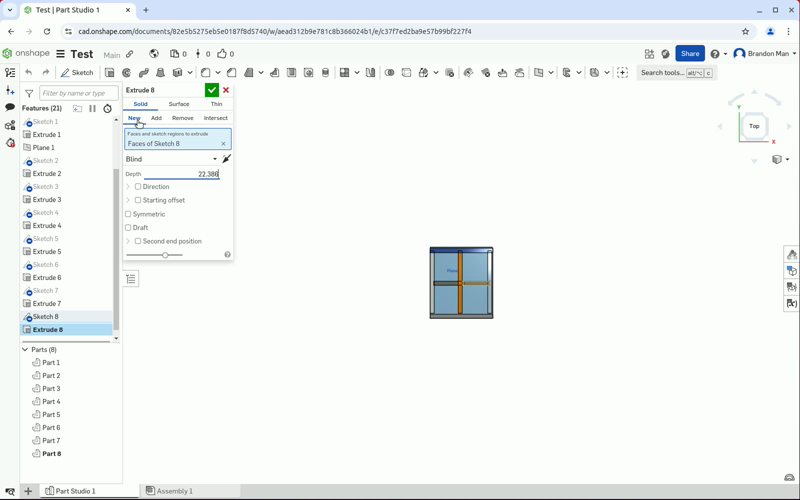
key(enter)
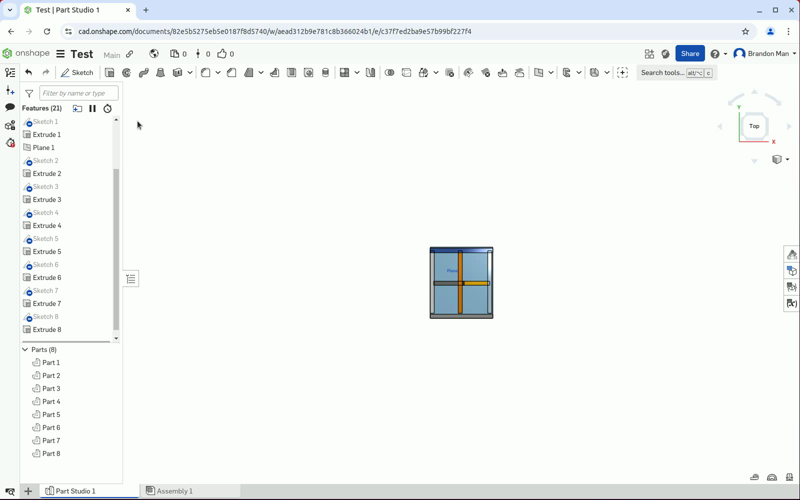
key(shift+h)
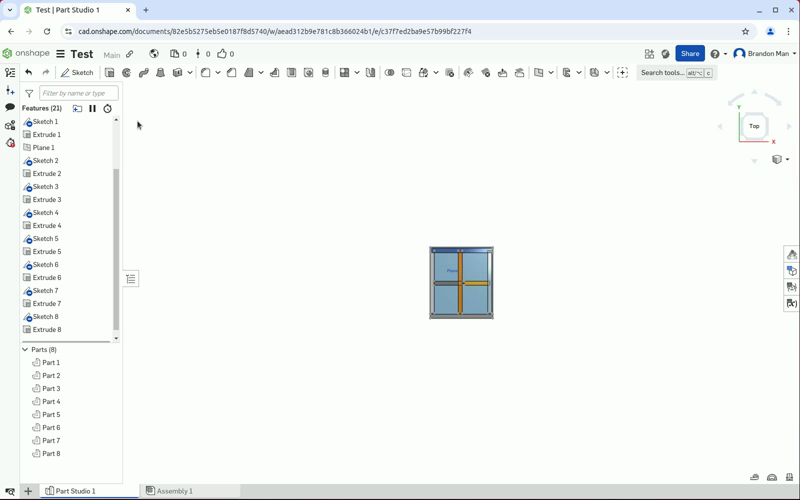
key(shift+h)
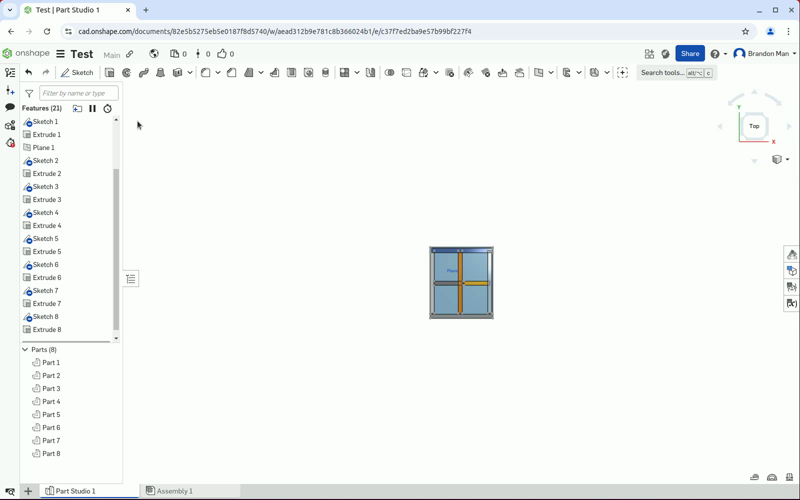
key(shift+7)
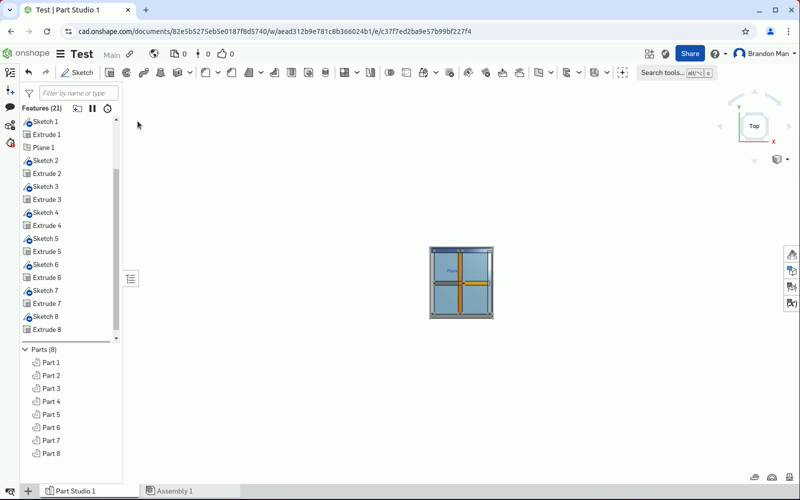
key(up, 3)
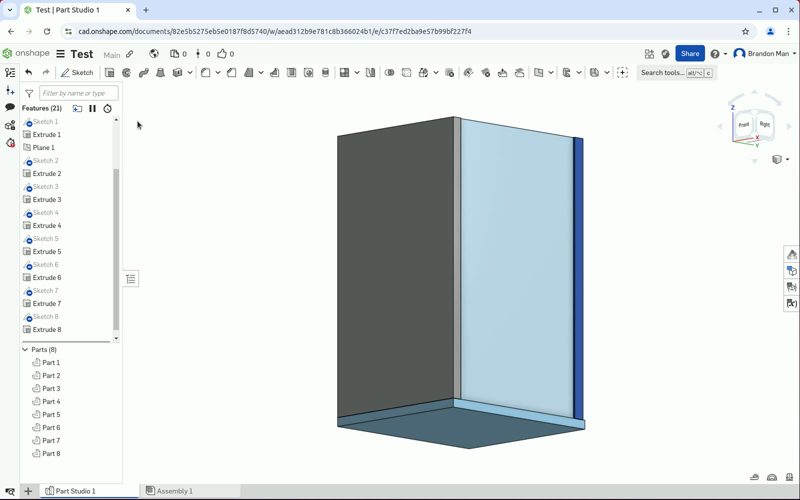
key(left, 3)
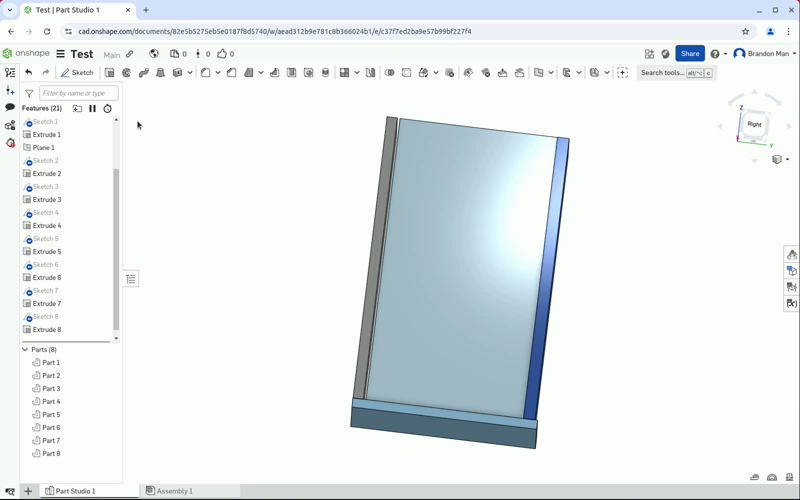
key(right, 3)
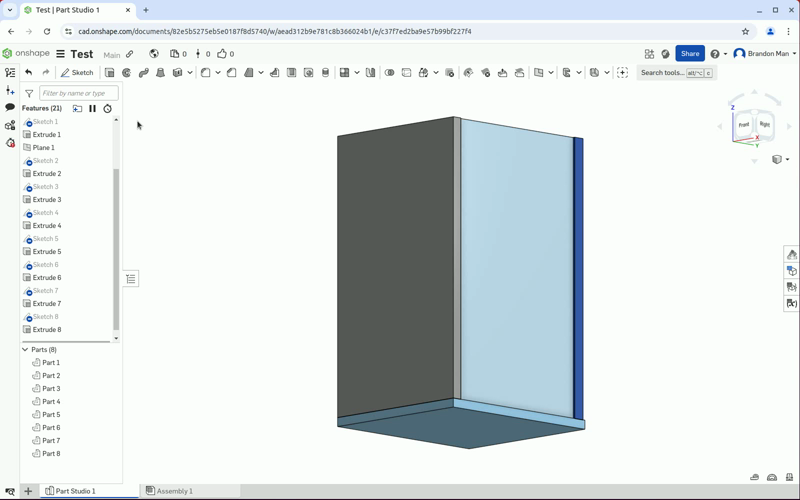
key(down, 3)
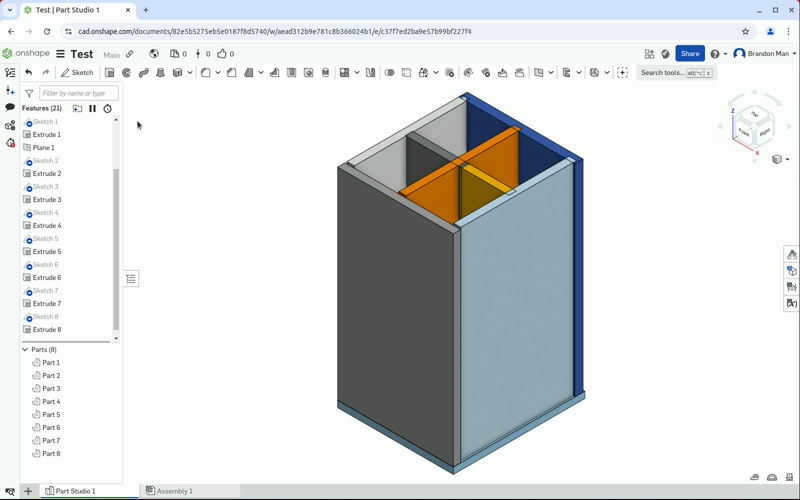
mouse_move(69, 124)
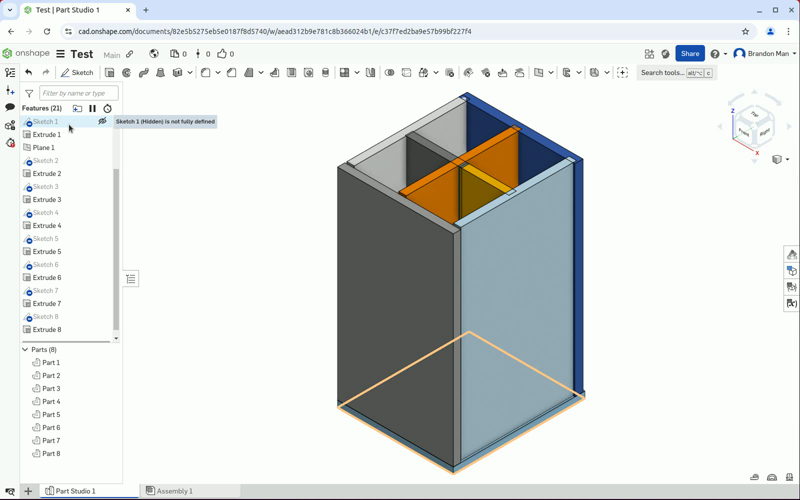
click(69, 124)